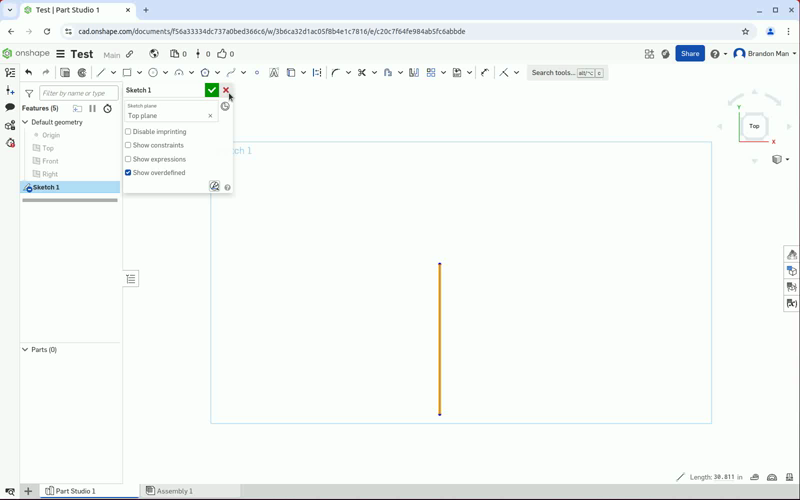
key(shift+h)
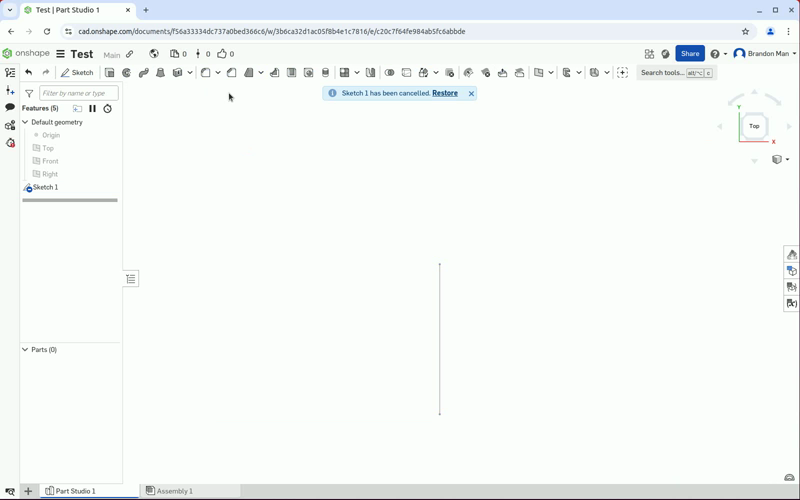
key(shift+s)
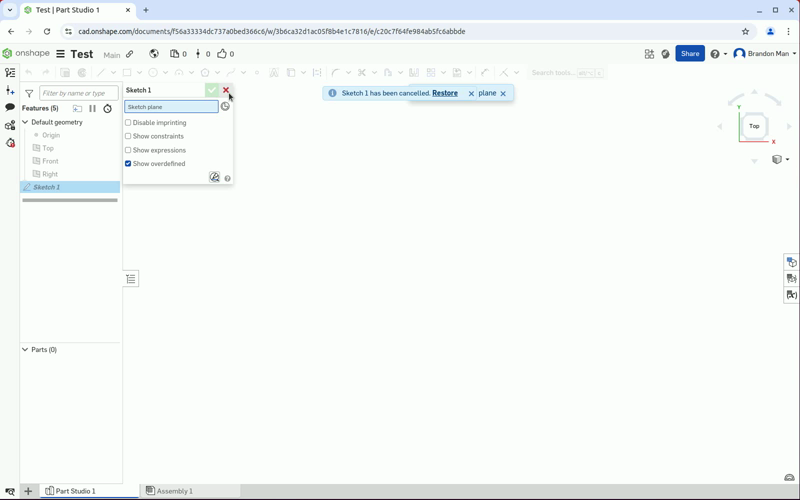
mouse_move(73, 150)
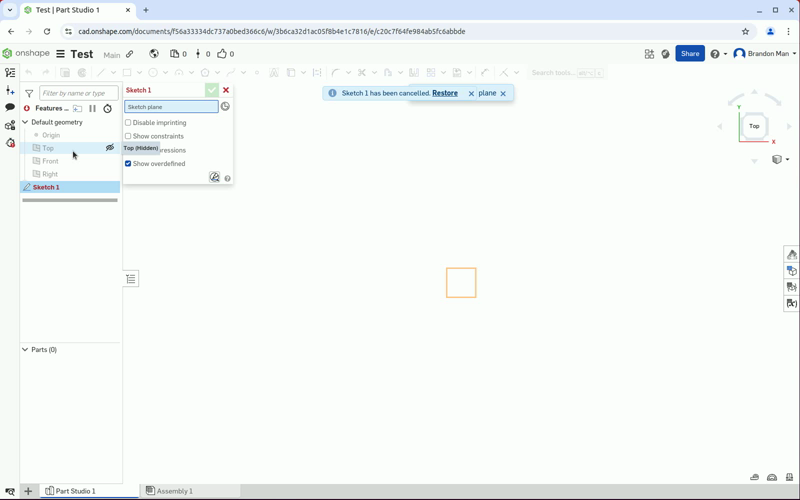
click(73, 150)
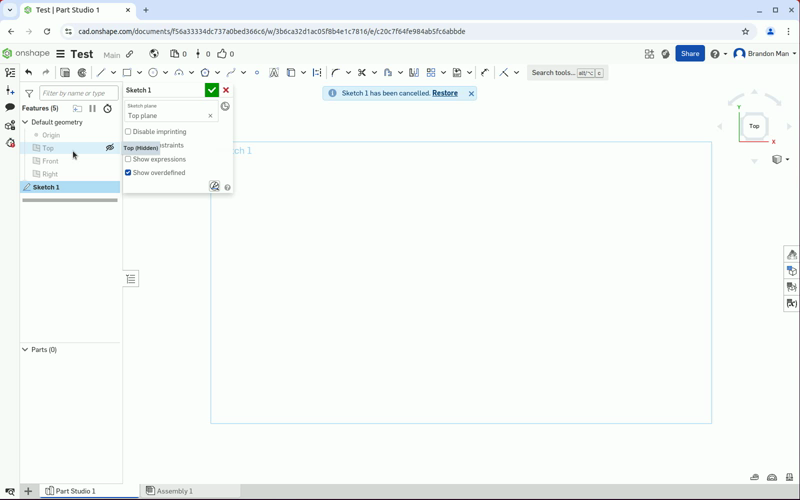
mouse_move(73, 352)
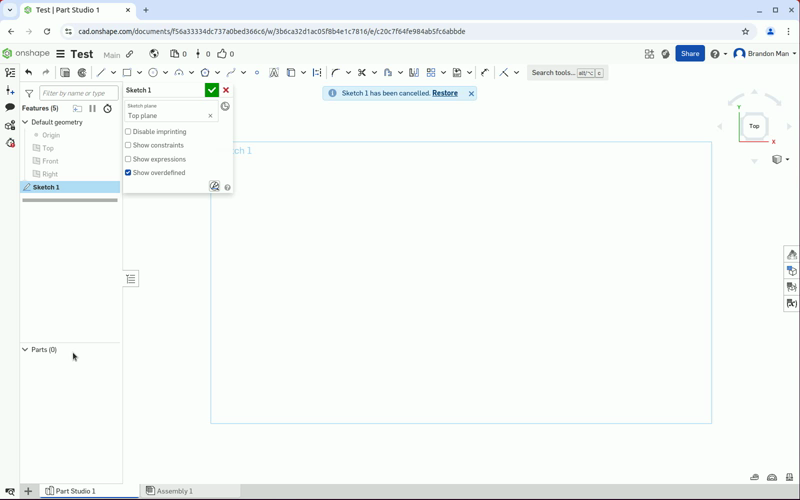
key(y)
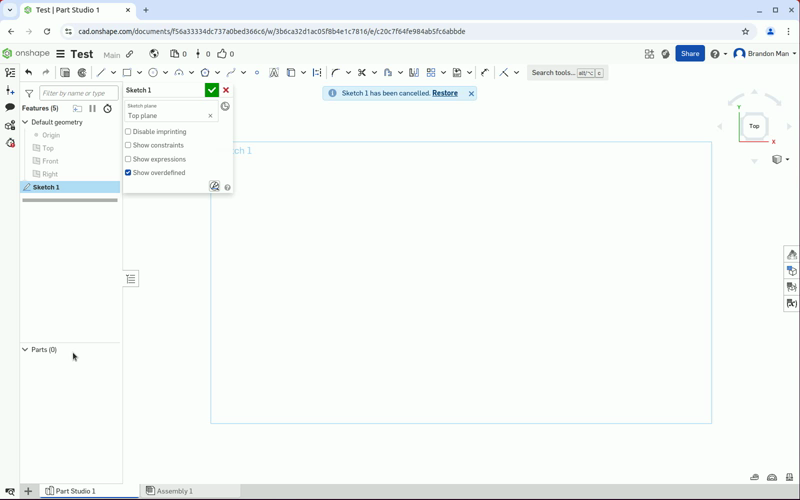
key(l)
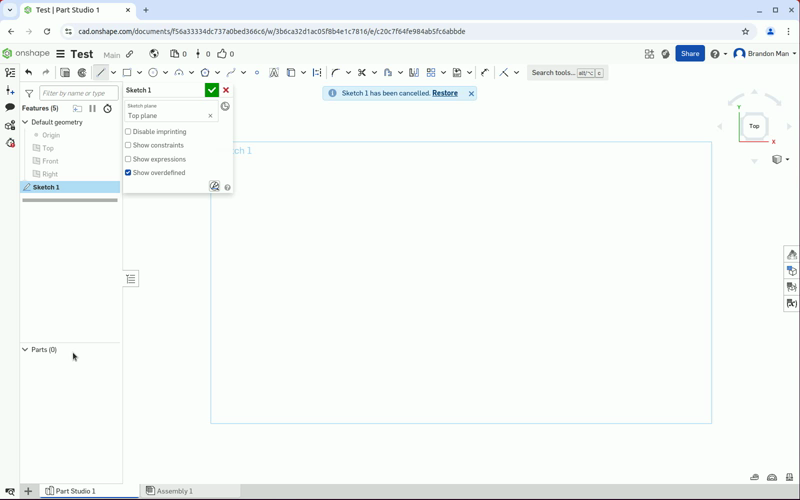
key_down(shift)
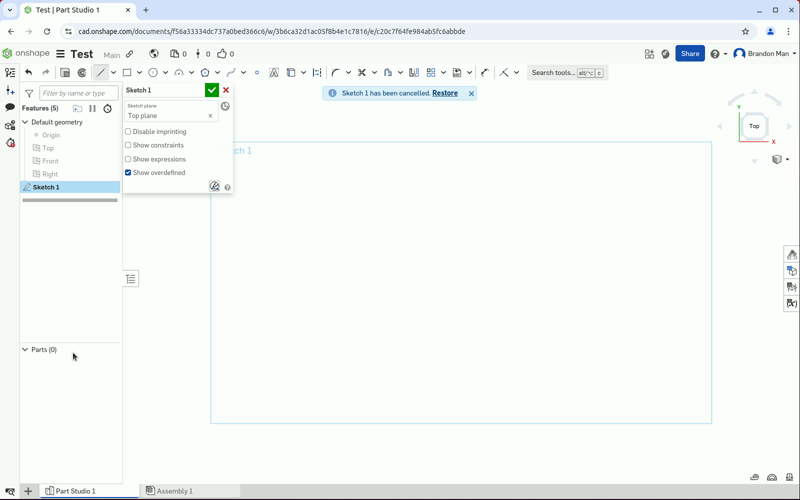
mouse_move(446, 226)
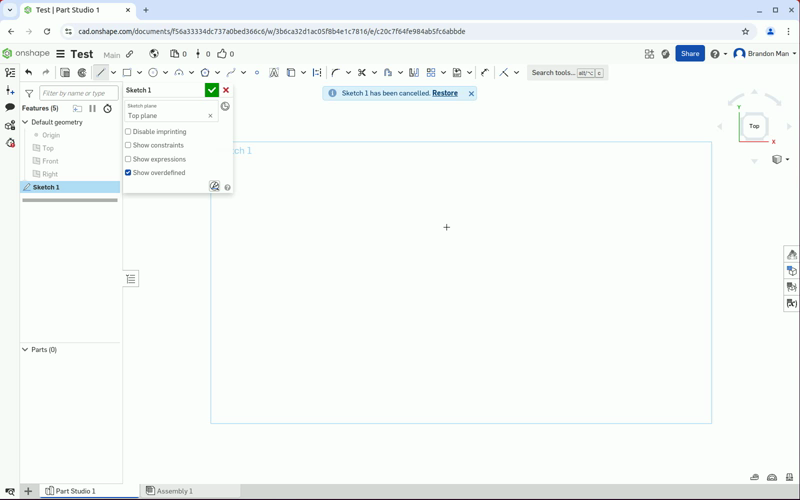
click(446, 226)
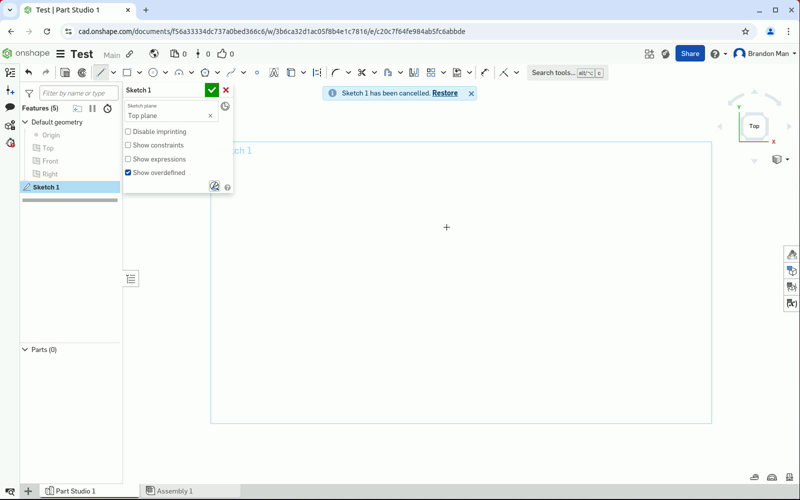
key_up(shift)
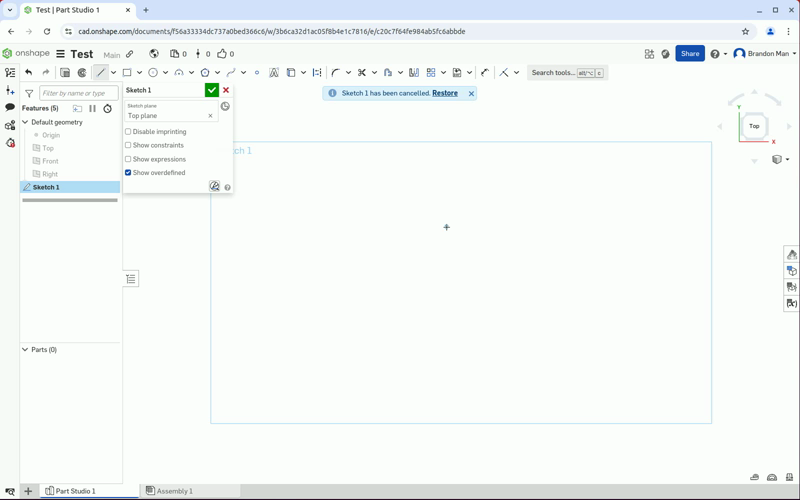
key_down(shift)
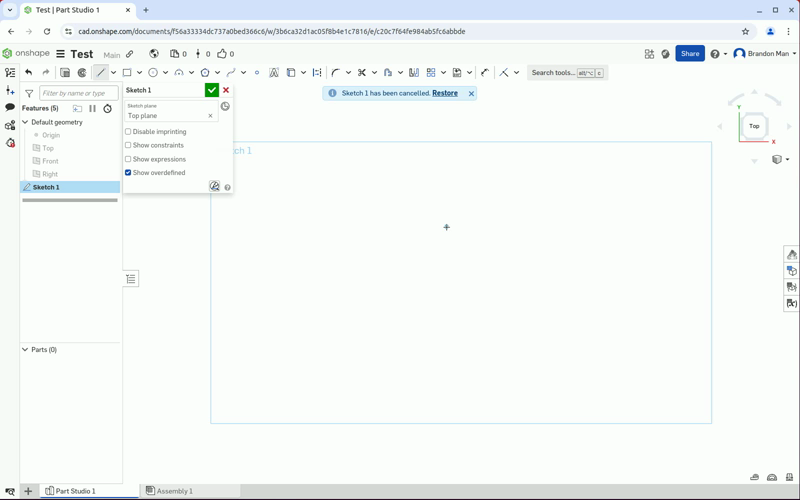
mouse_move(476, 226)
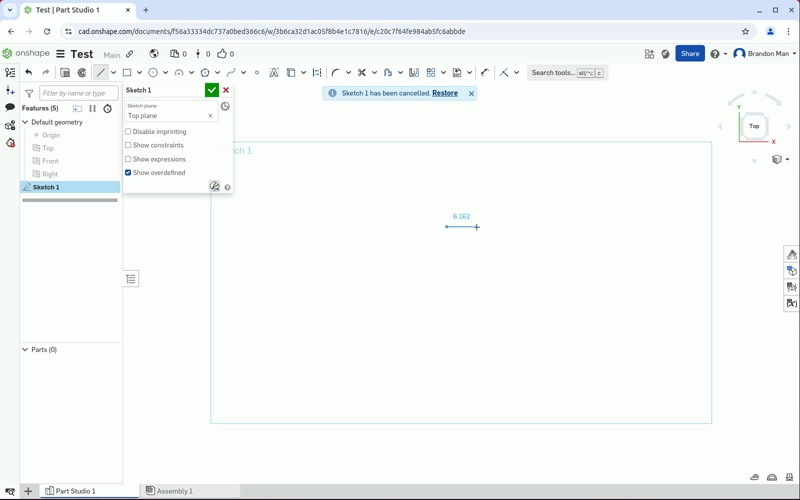
mouse_move(454, 282)
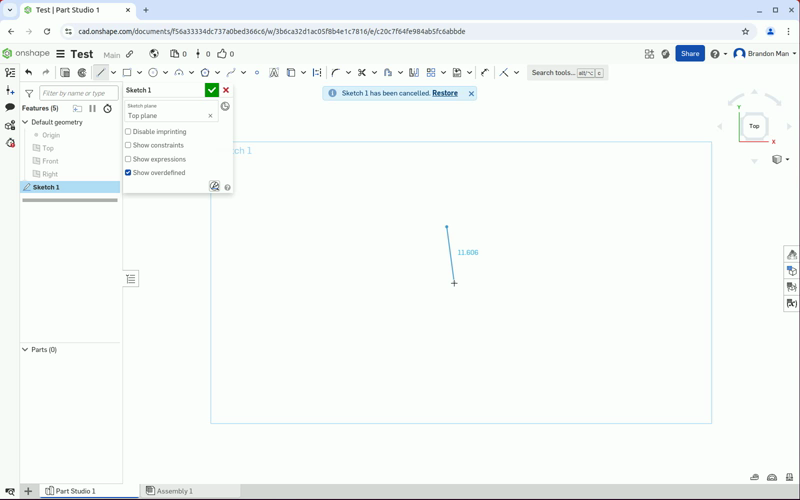
click(454, 282)
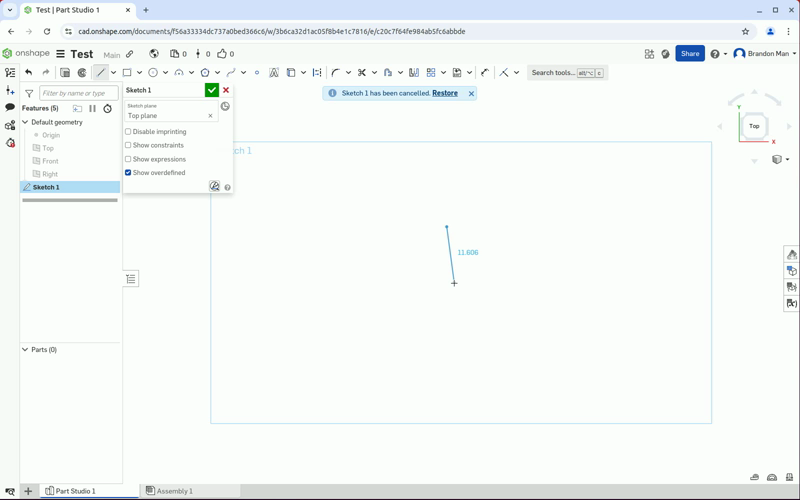
key_up(shift)
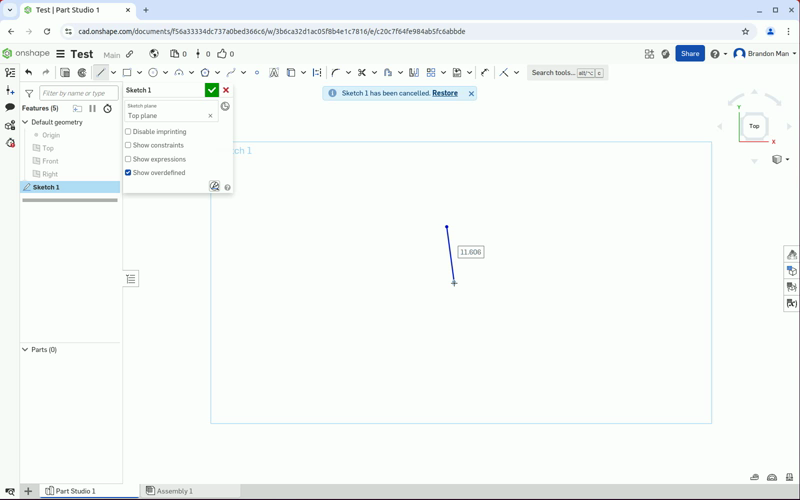
key(esc)
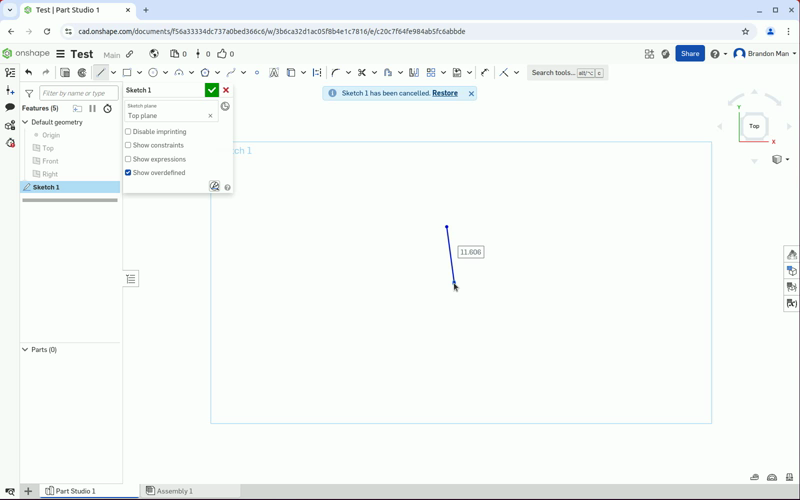
key(a)
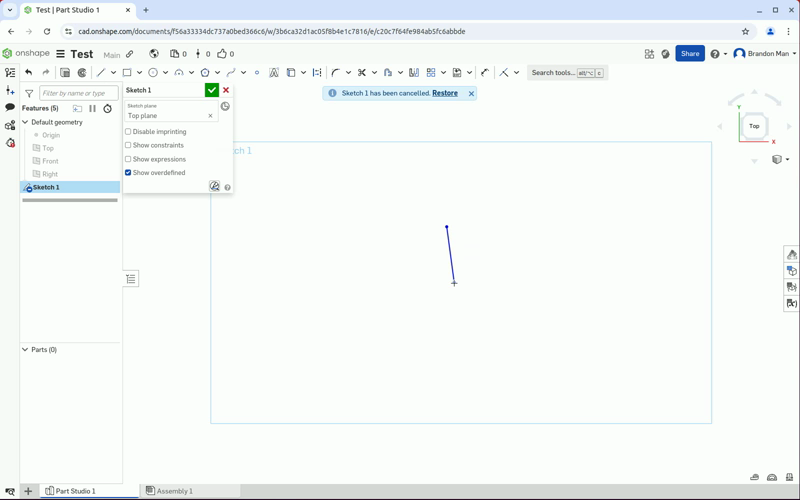
mouse_move(454, 282)
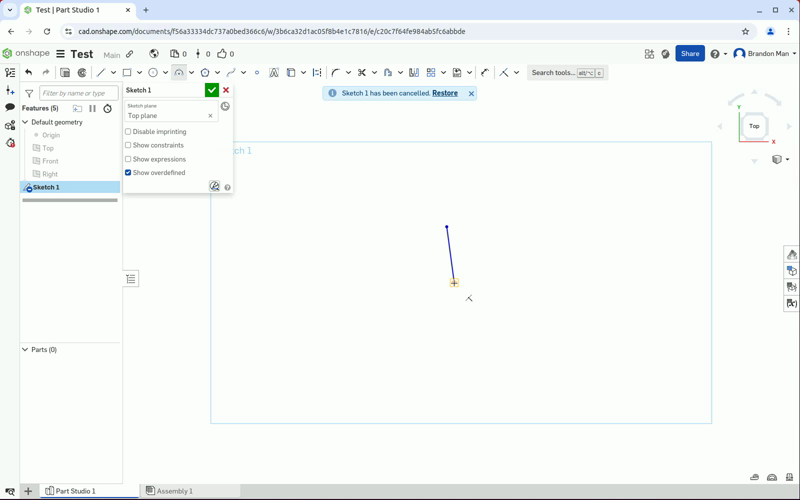
click(454, 282)
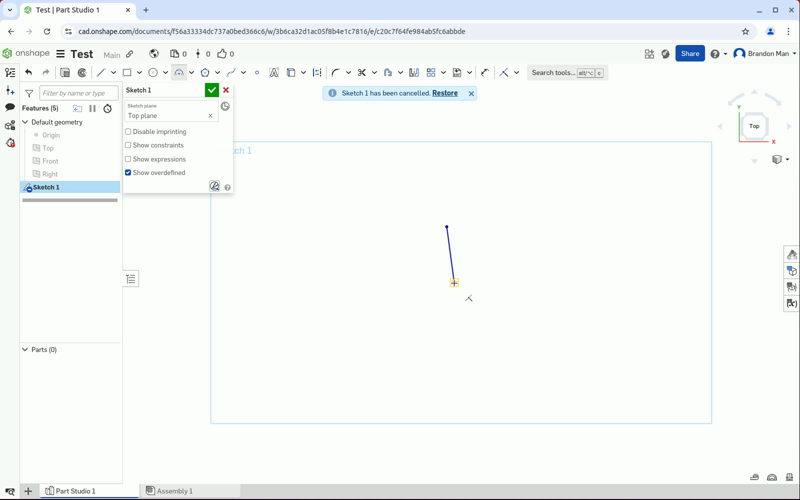
key_down(shift)
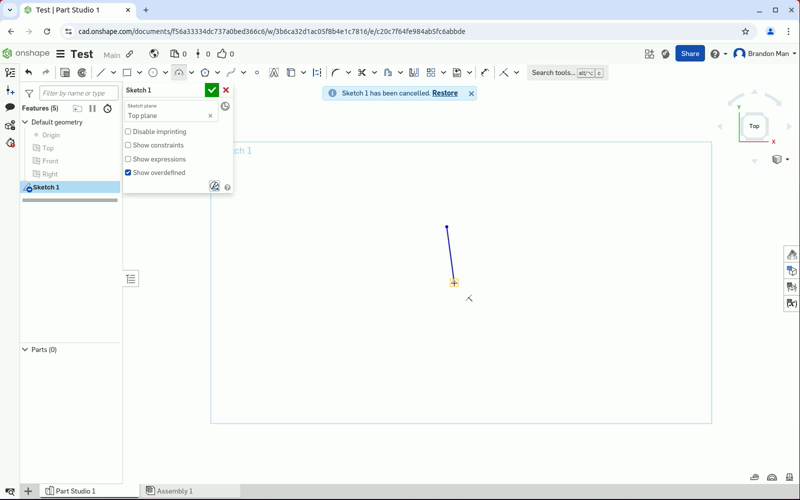
mouse_move(461, 290)
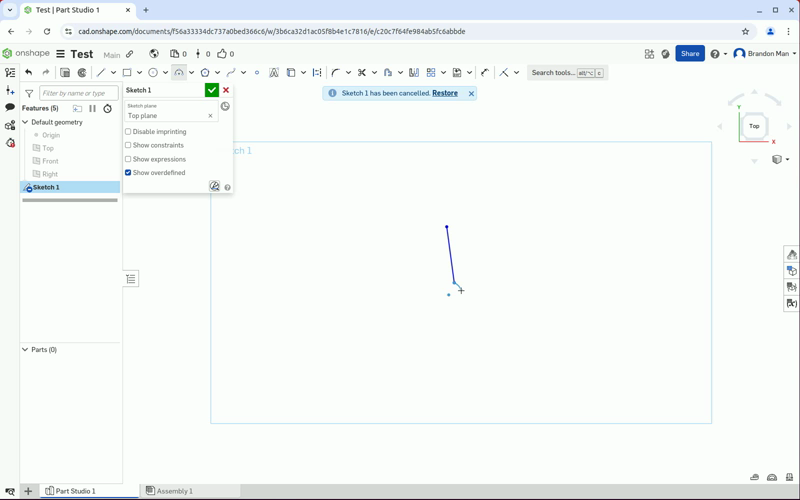
click(461, 290)
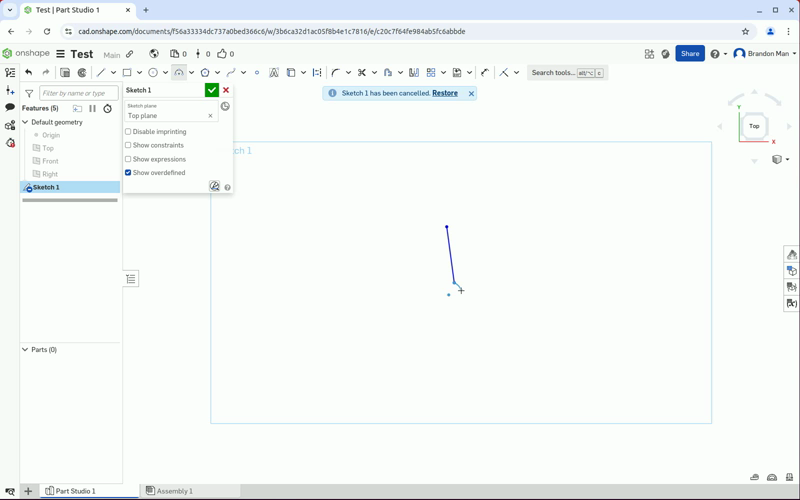
mouse_move(466, 277)
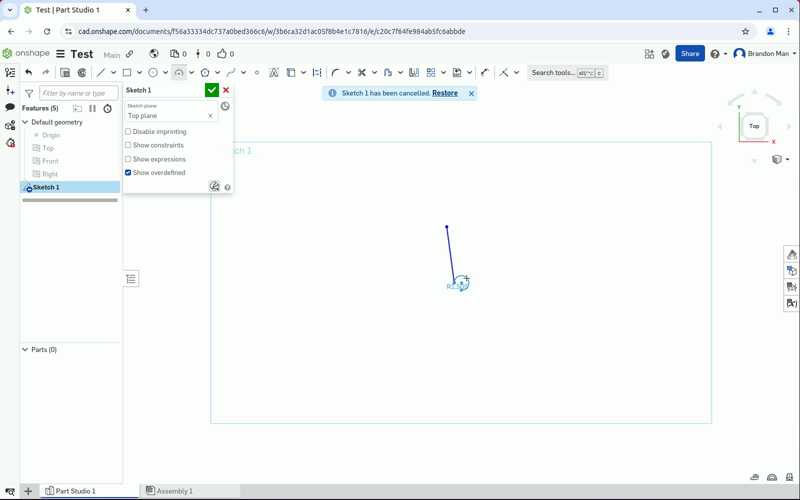
click(466, 277)
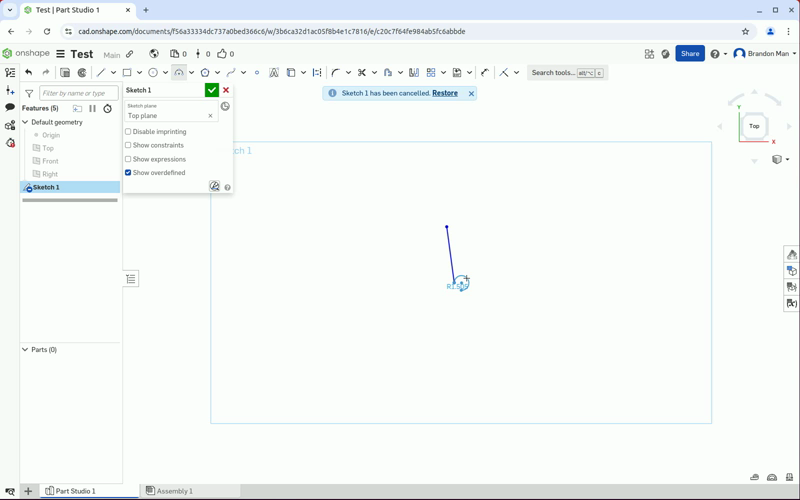
key_up(shift)
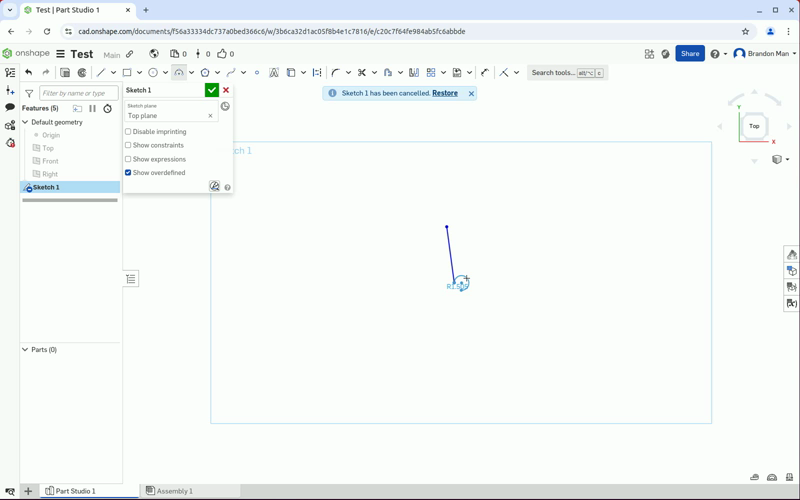
key(esc)
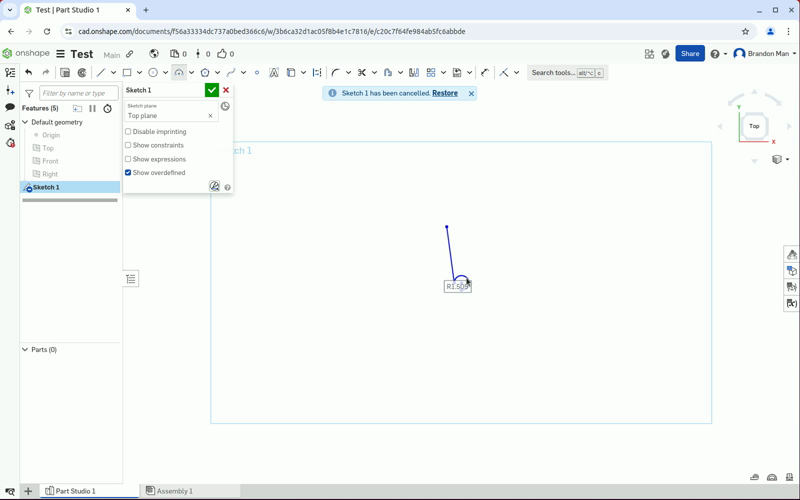
key(l)
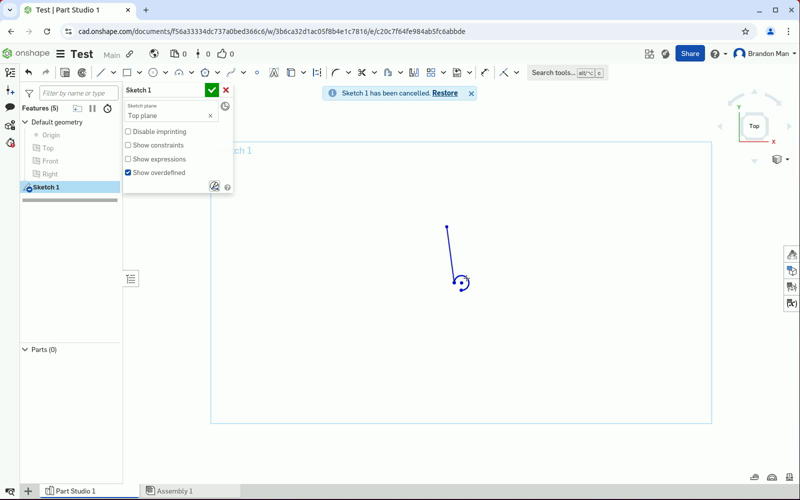
mouse_move(461, 290)
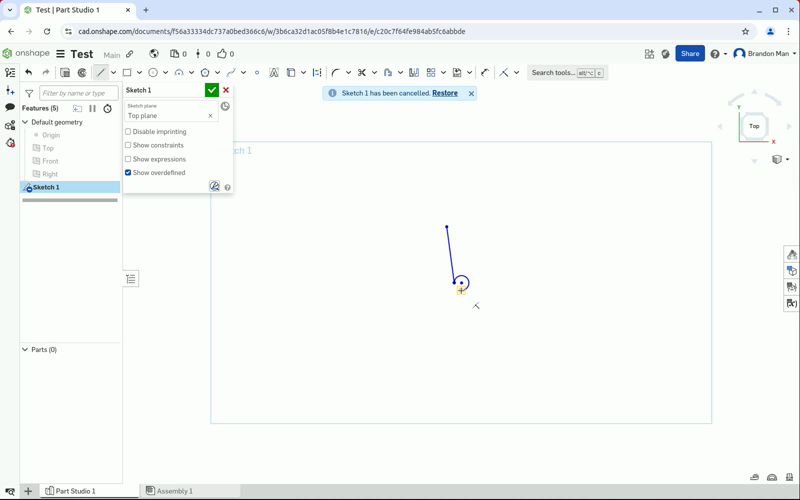
click(461, 290)
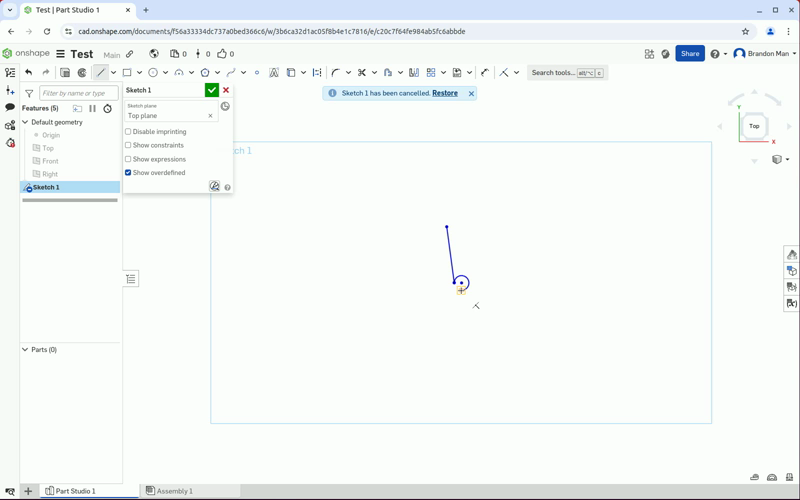
key_down(shift)
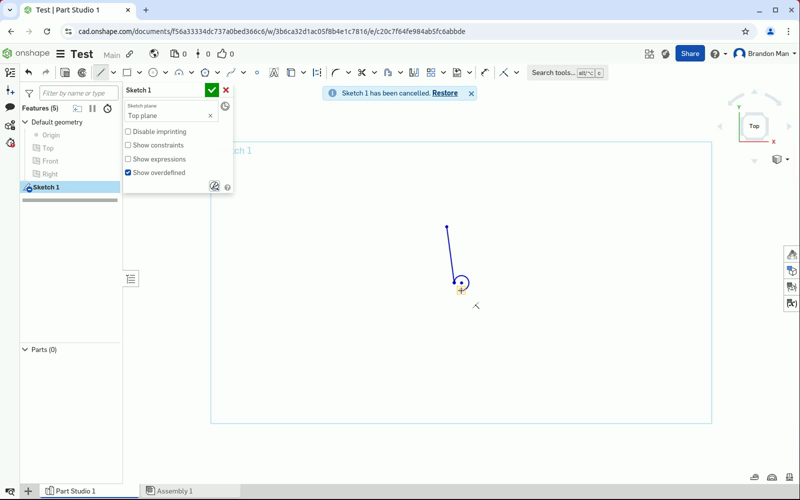
mouse_move(491, 290)
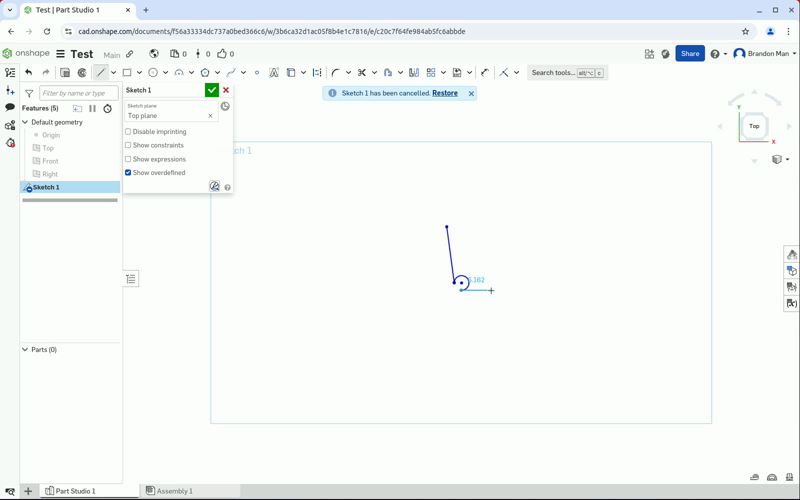
mouse_move(501, 290)
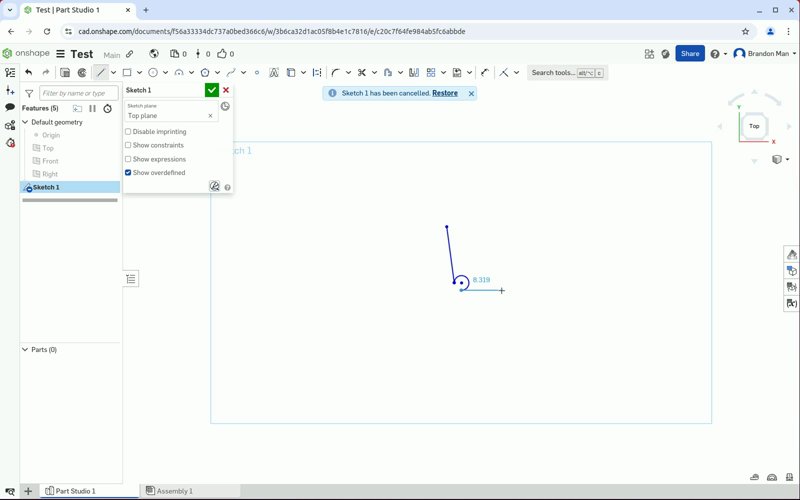
click(501, 290)
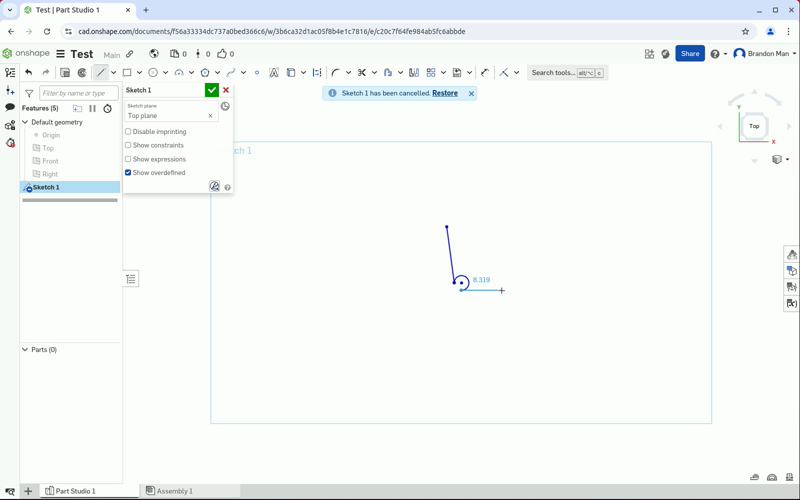
key_up(shift)
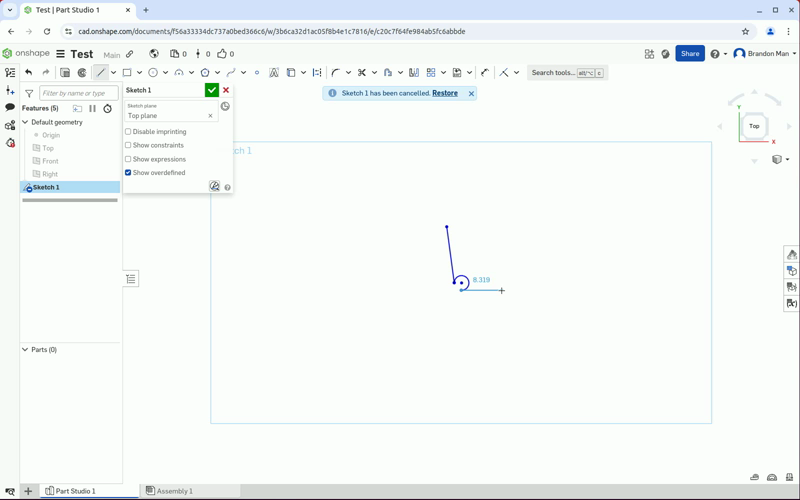
key(esc)
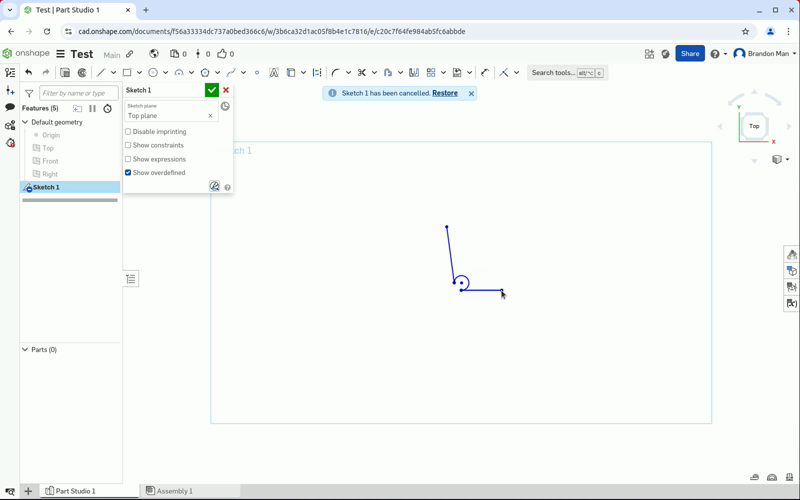
key(a)
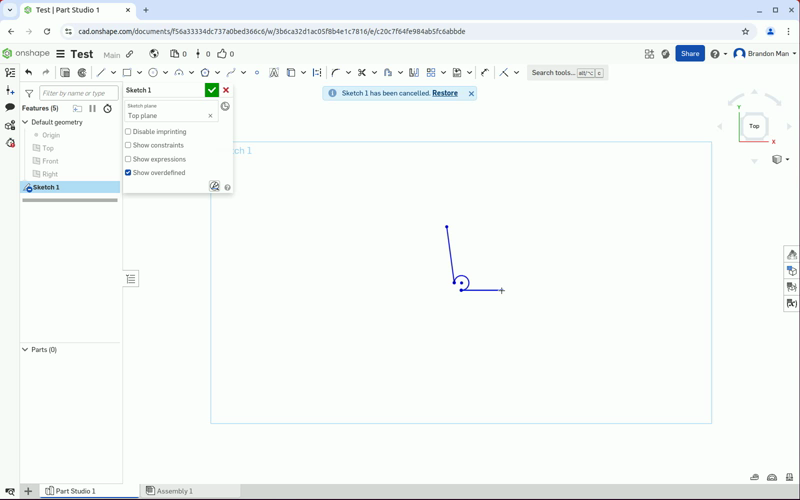
mouse_move(501, 290)
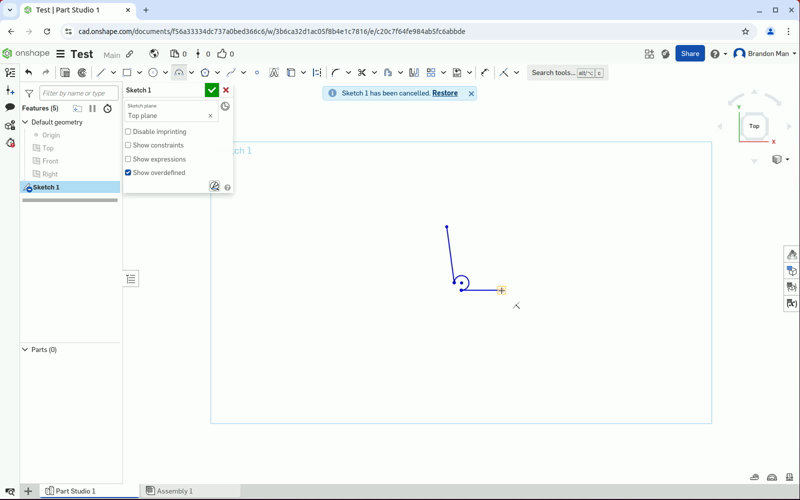
click(501, 290)
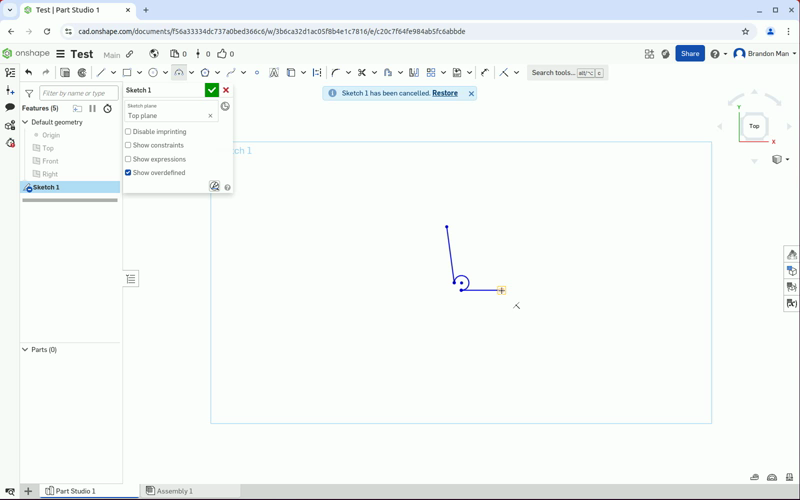
key_down(shift)
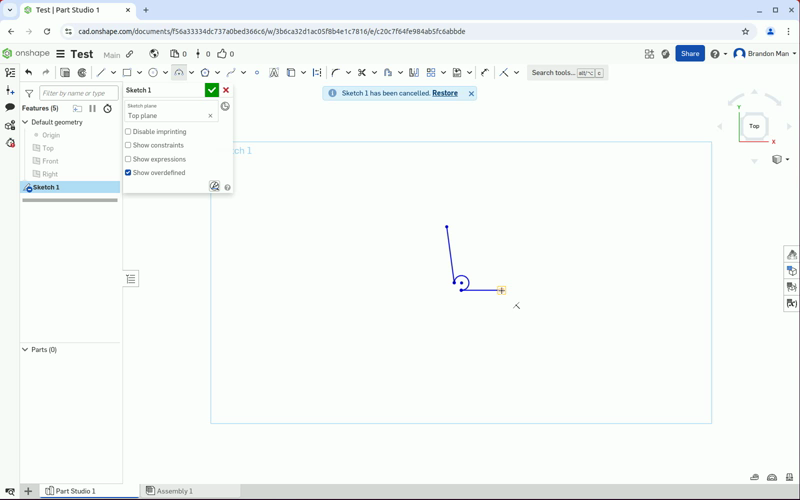
mouse_move(501, 275)
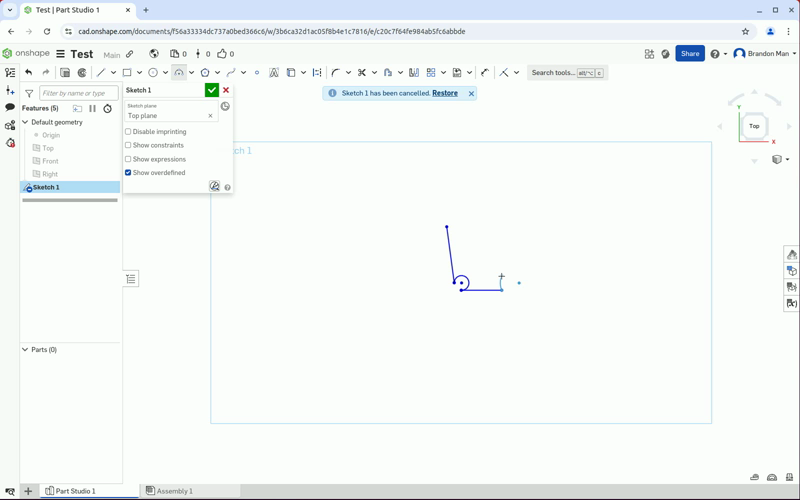
click(501, 275)
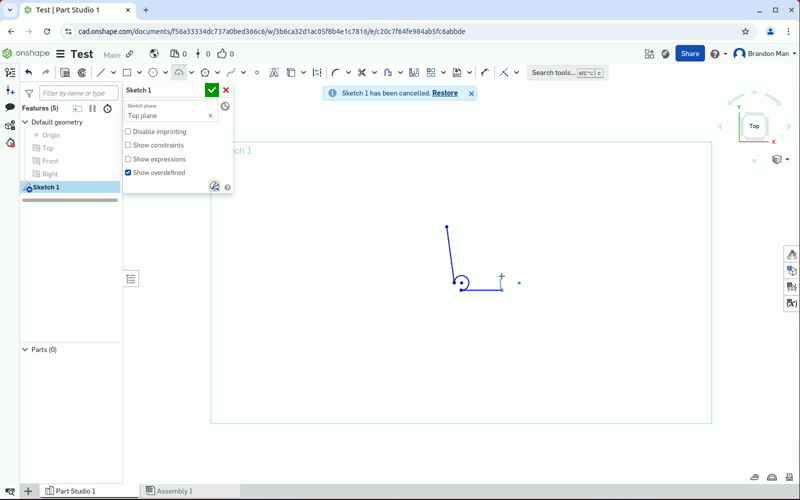
mouse_move(494, 282)
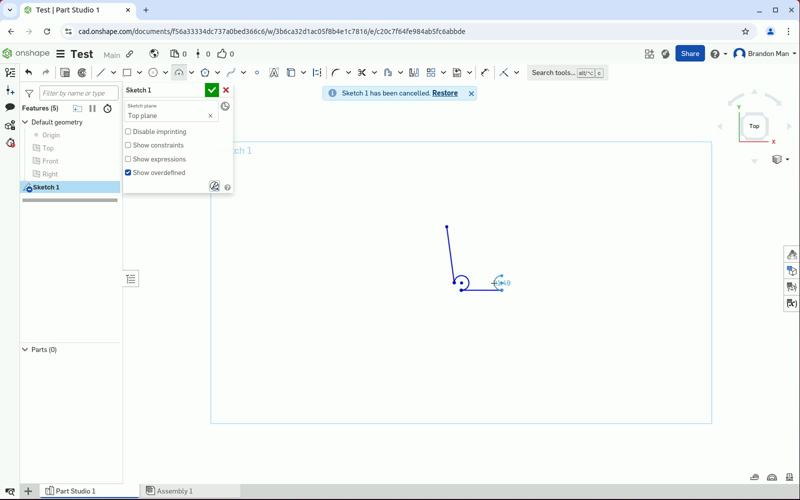
click(494, 282)
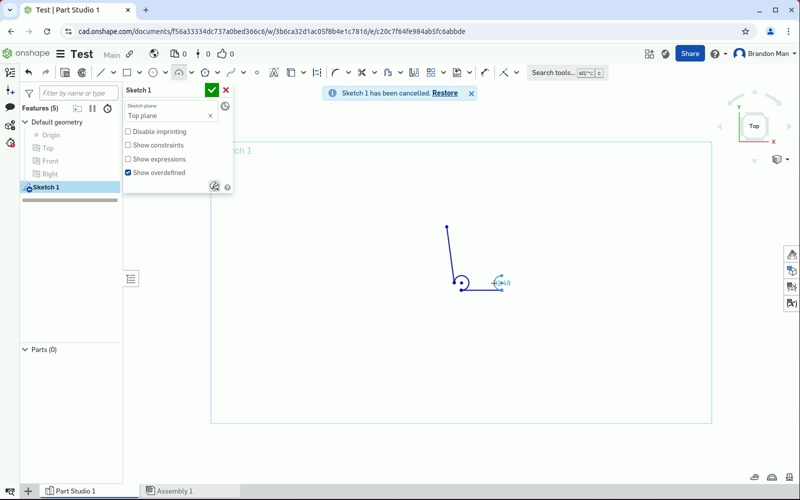
key_up(shift)
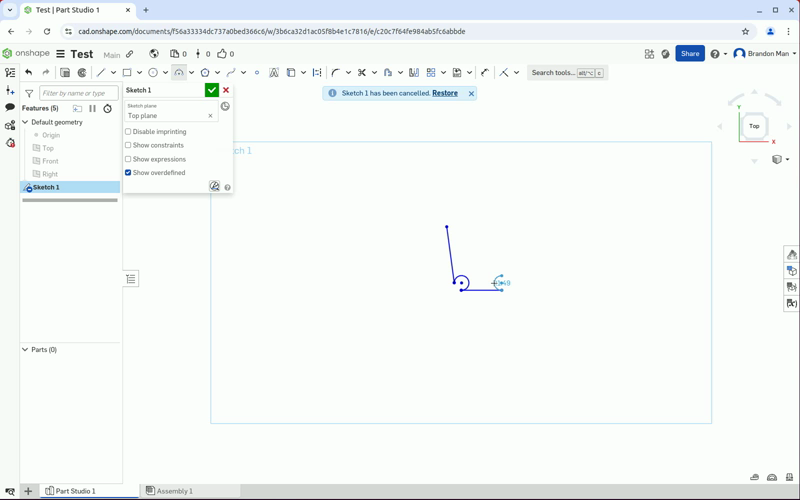
key(esc)
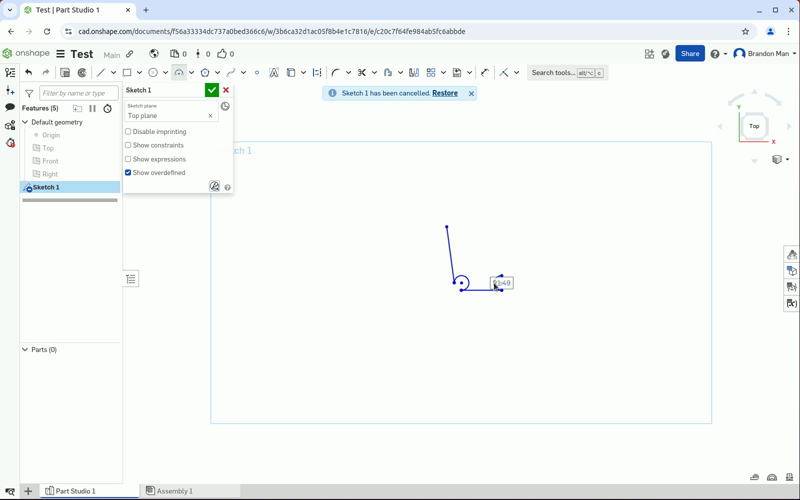
key(l)
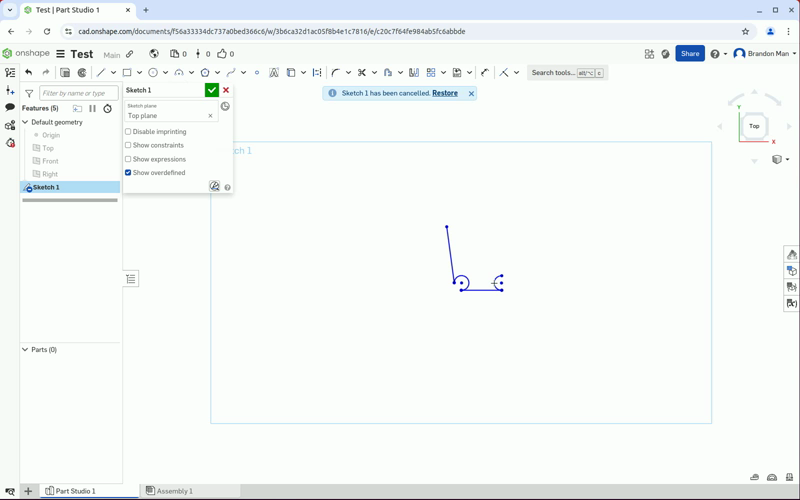
mouse_move(501, 275)
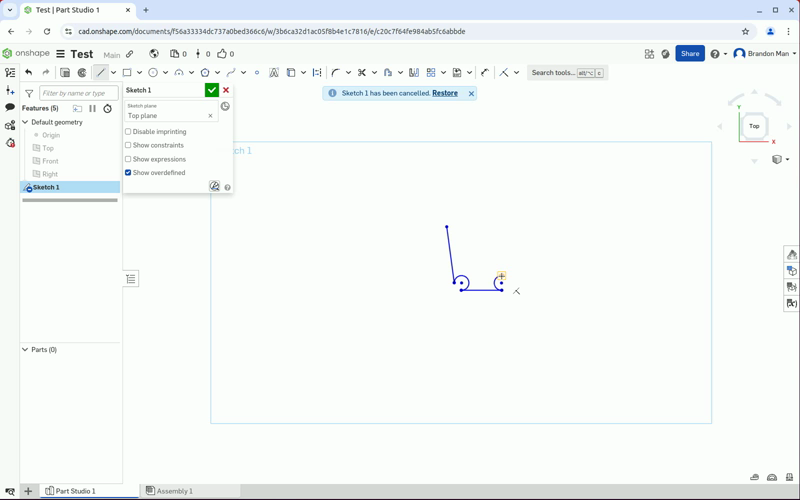
click(501, 275)
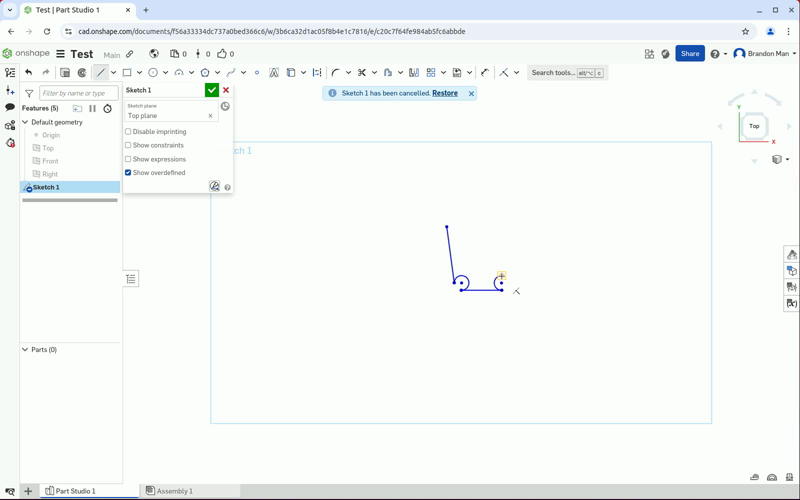
key_down(shift)
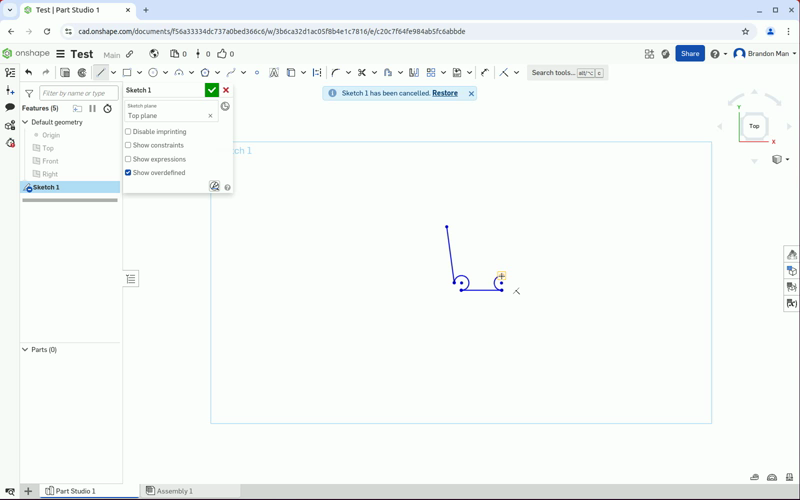
mouse_move(531, 275)
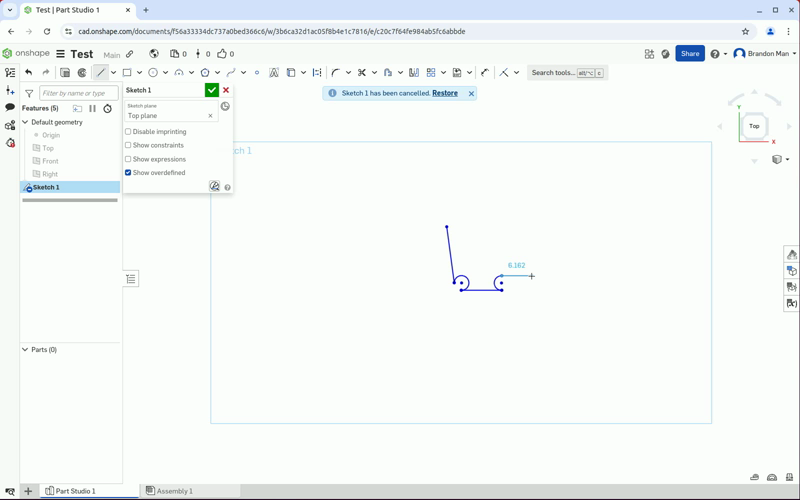
mouse_move(477, 275)
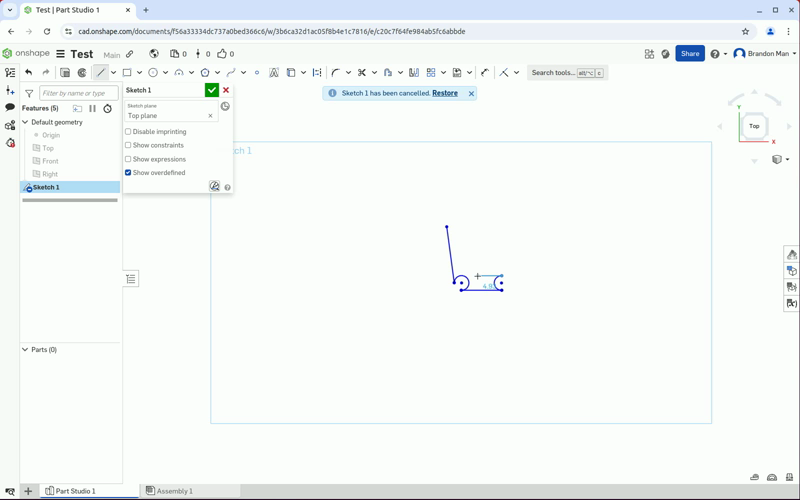
click(477, 275)
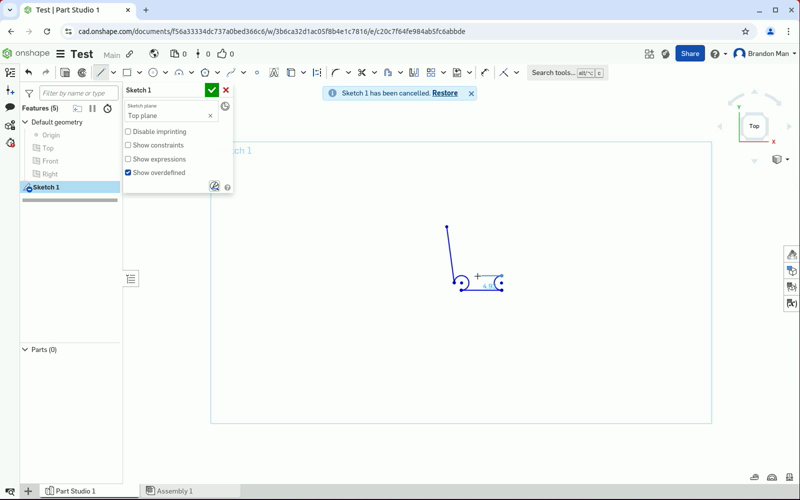
key_up(shift)
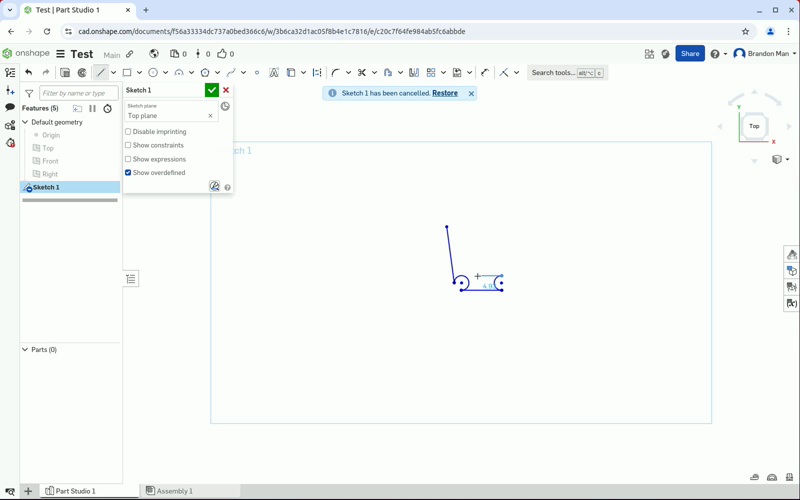
key(esc)
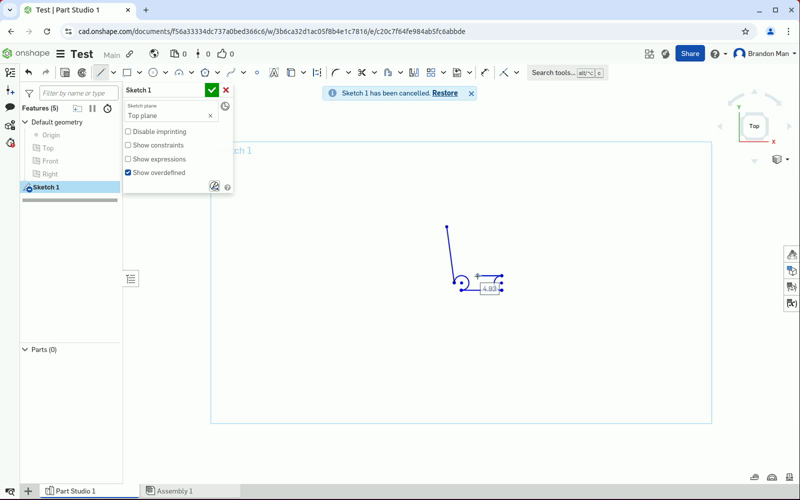
key(a)
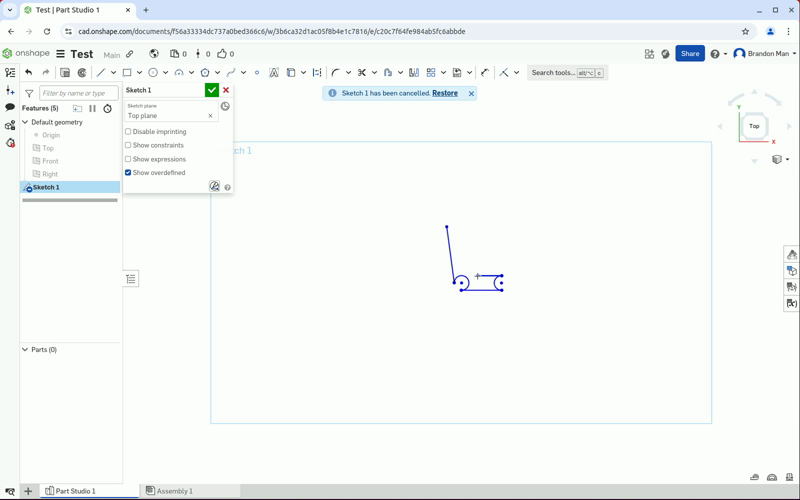
mouse_move(477, 275)
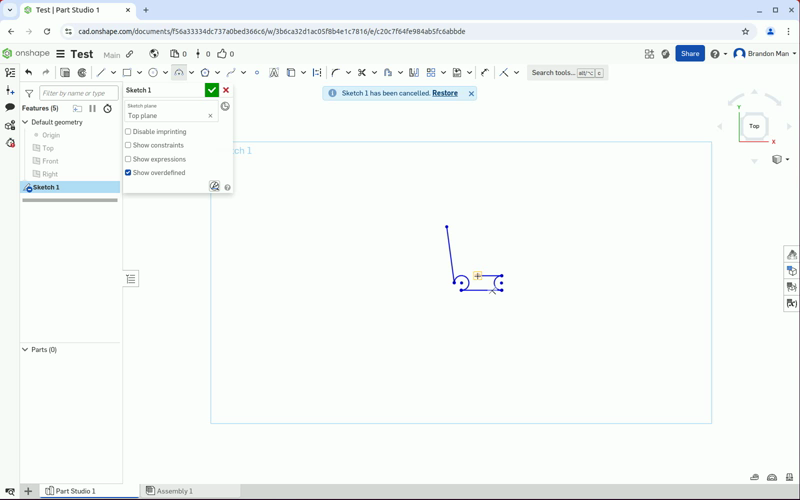
click(477, 275)
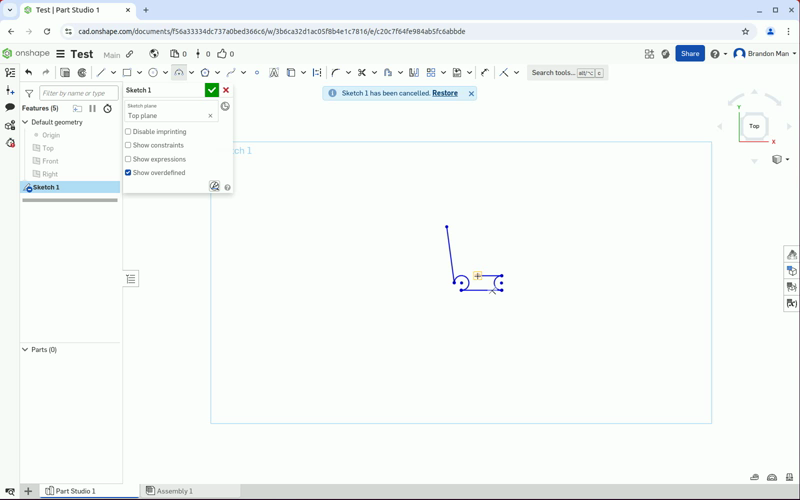
key_down(shift)
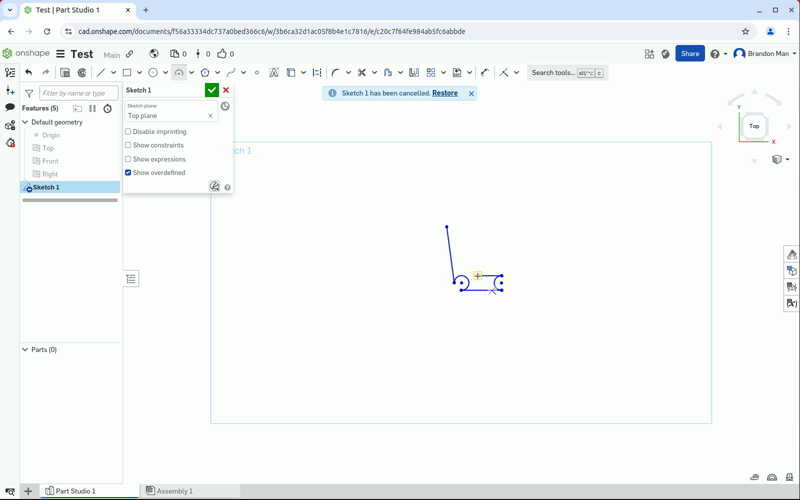
mouse_move(470, 267)
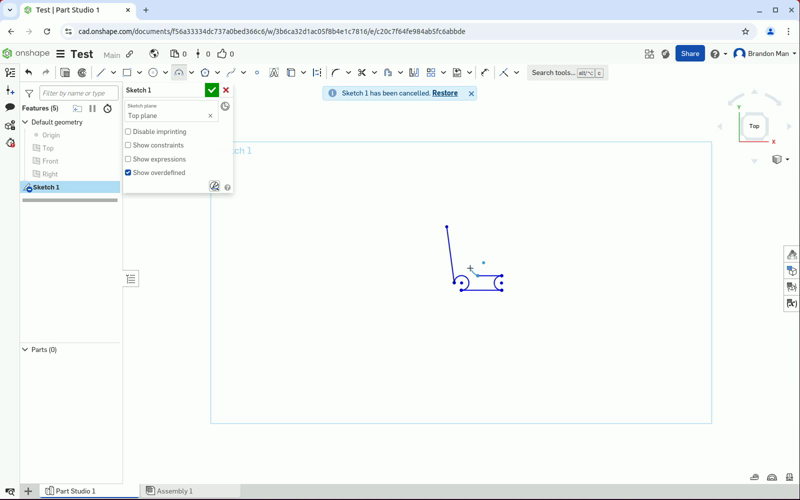
click(470, 267)
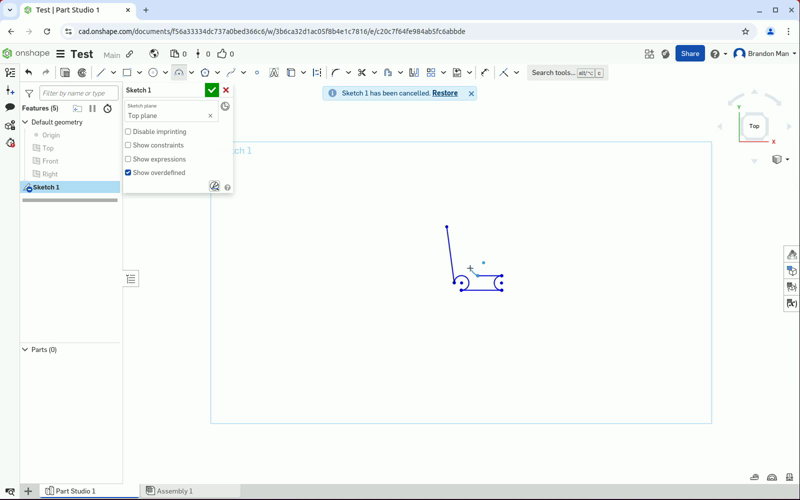
mouse_move(472, 273)
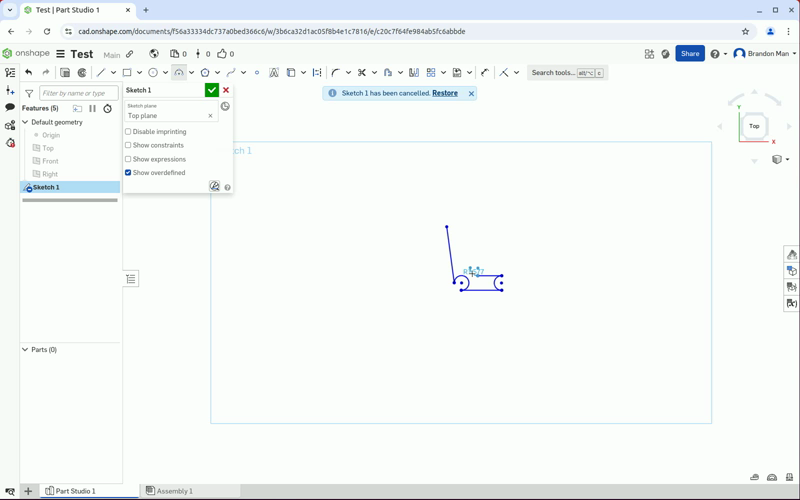
click(472, 273)
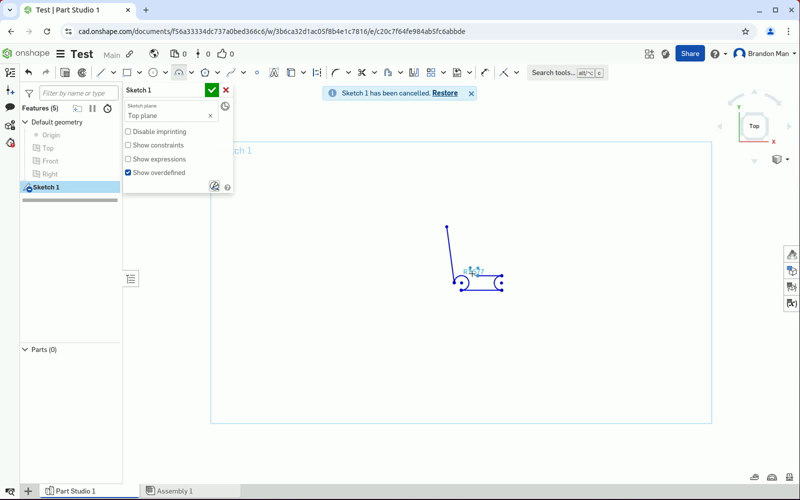
key_up(shift)
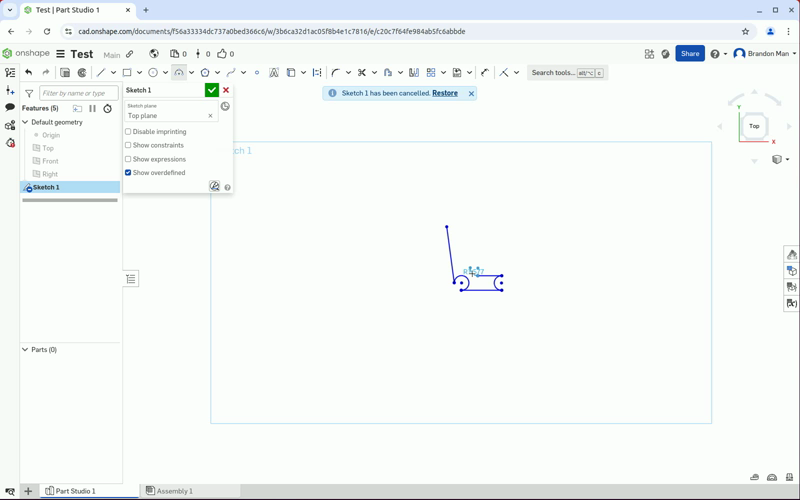
key(esc)
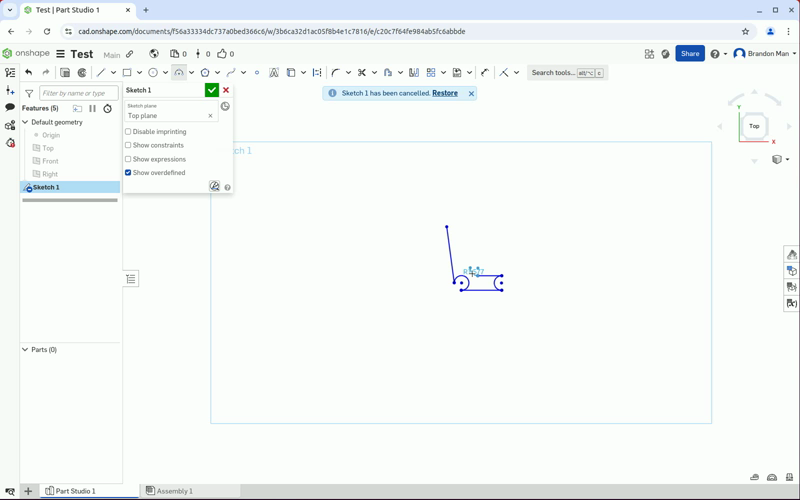
key(l)
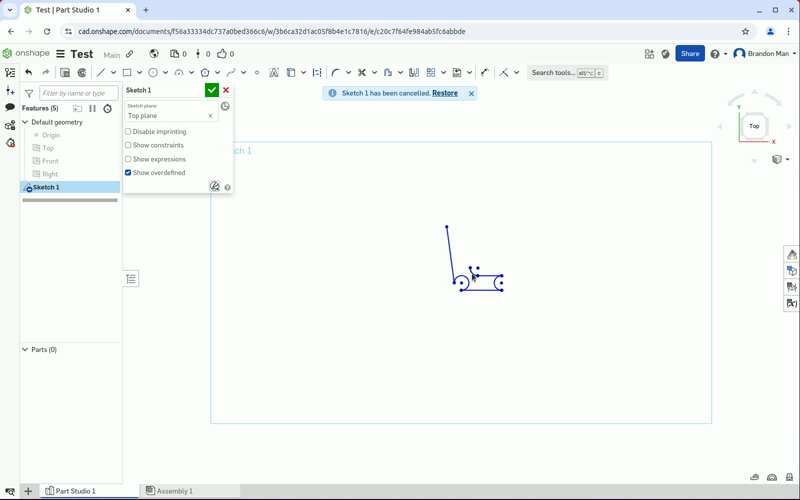
mouse_move(470, 267)
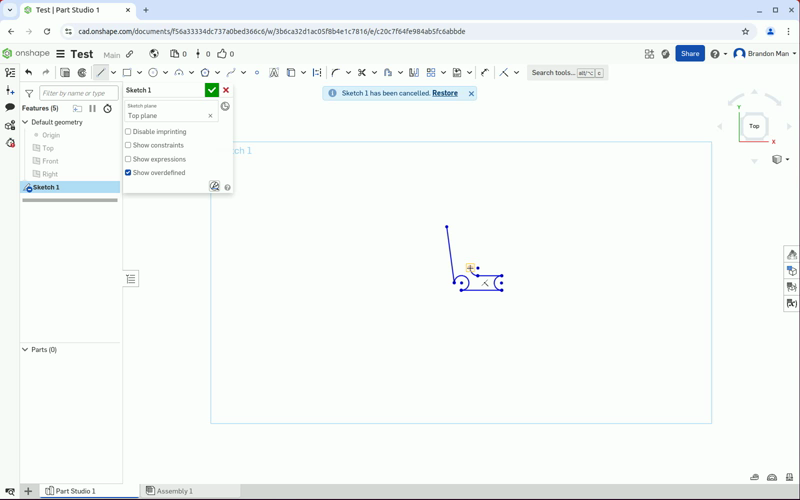
click(470, 267)
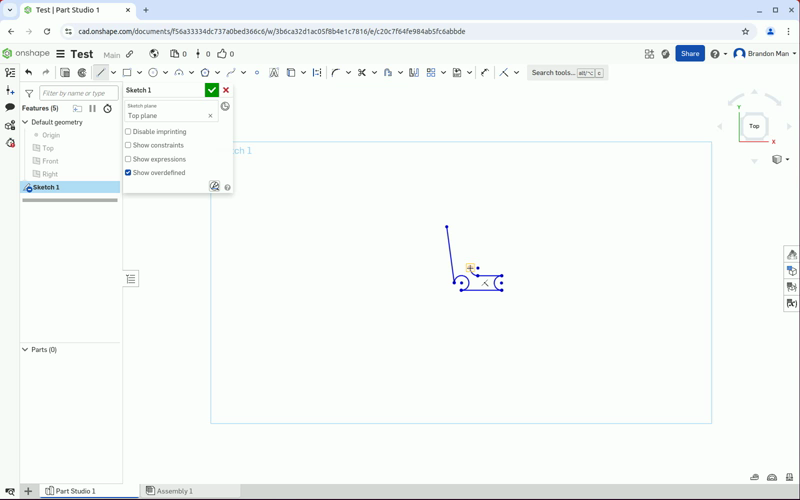
key_down(shift)
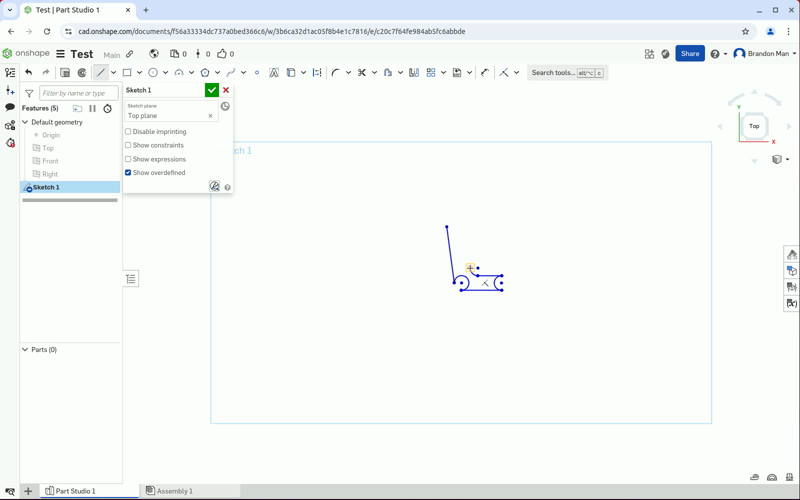
mouse_move(500, 267)
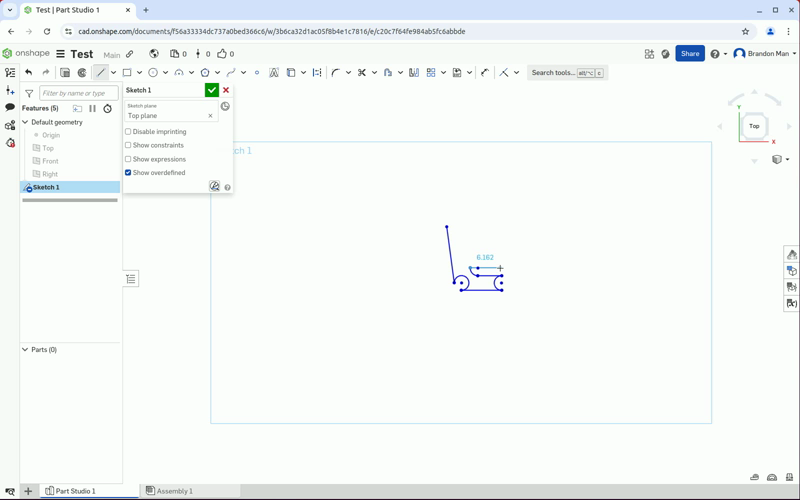
mouse_move(475, 226)
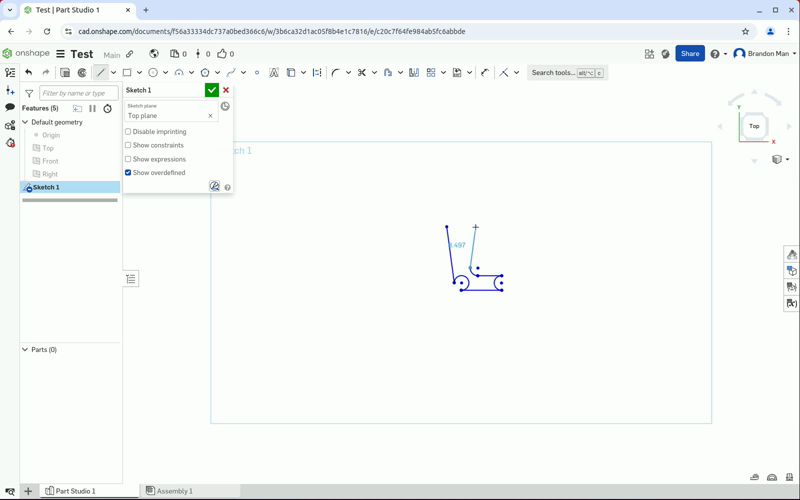
click(475, 226)
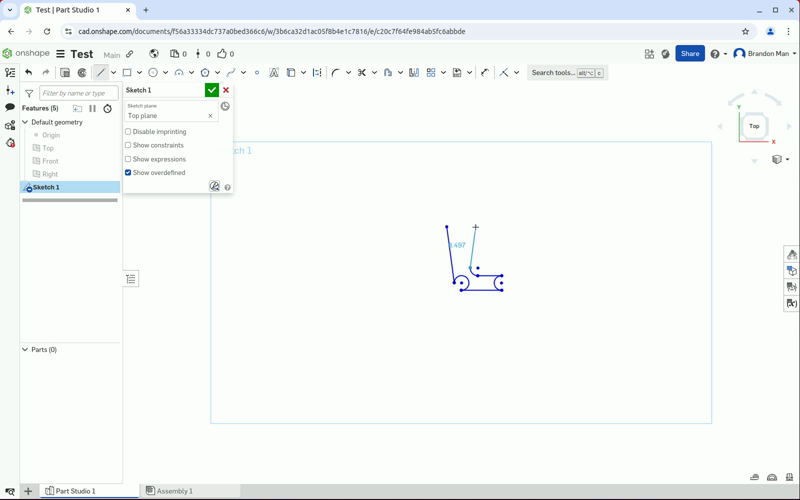
key_up(shift)
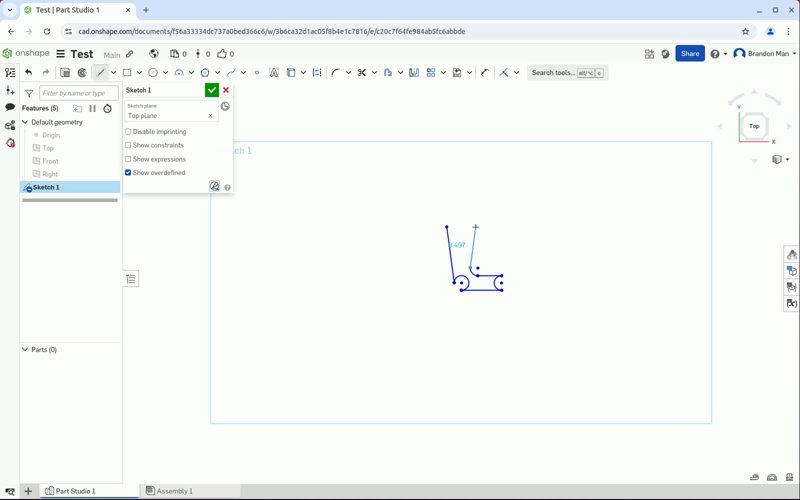
key(esc)
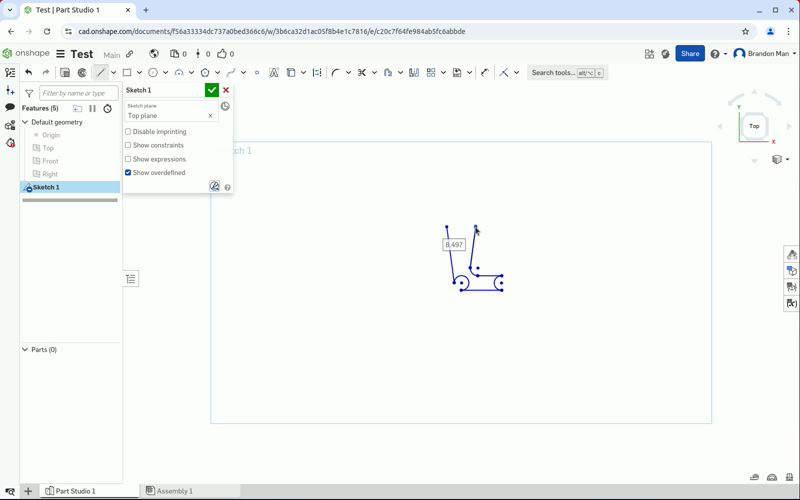
key(a)
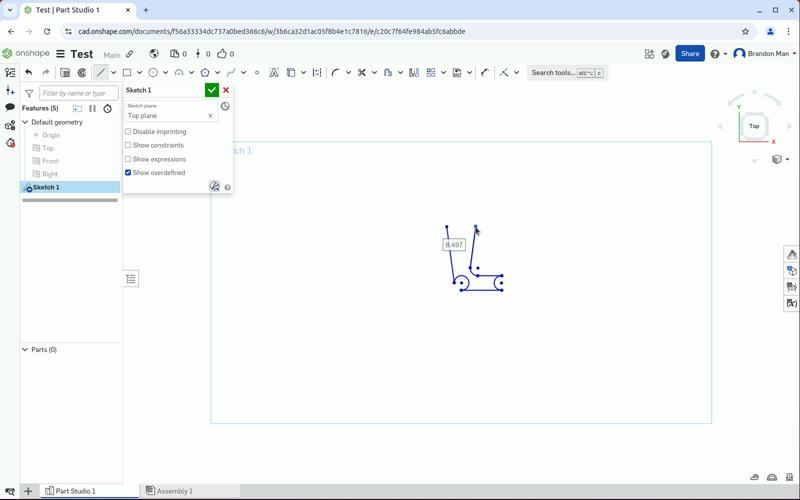
mouse_move(475, 226)
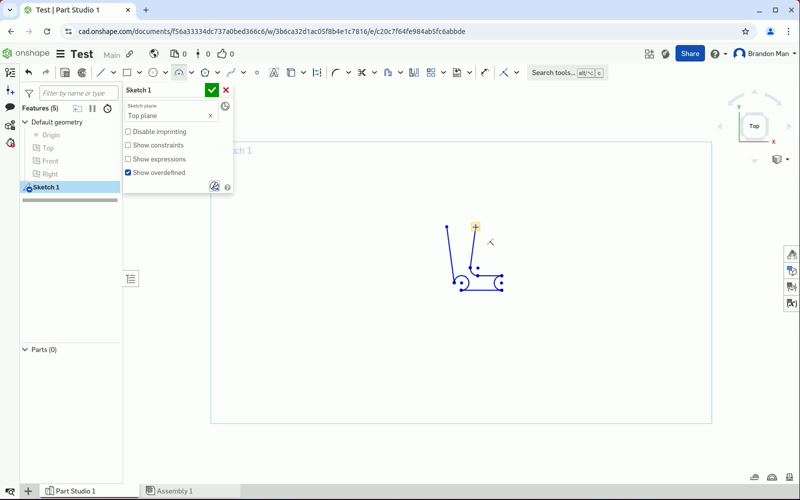
click(475, 226)
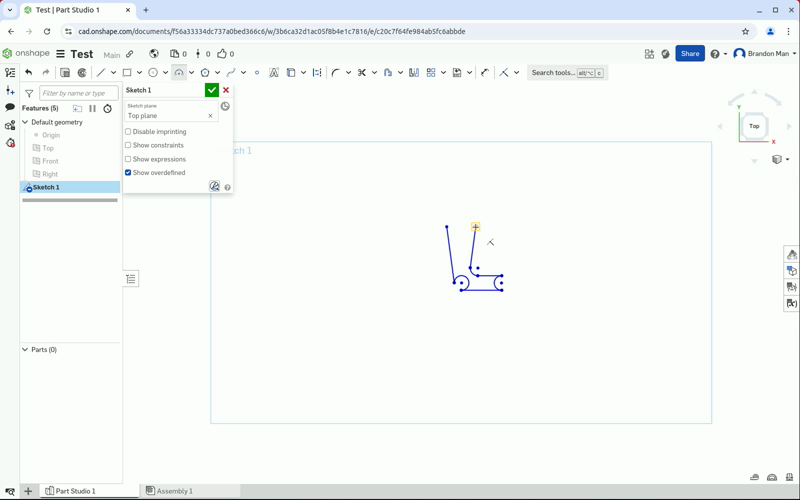
mouse_move(446, 226)
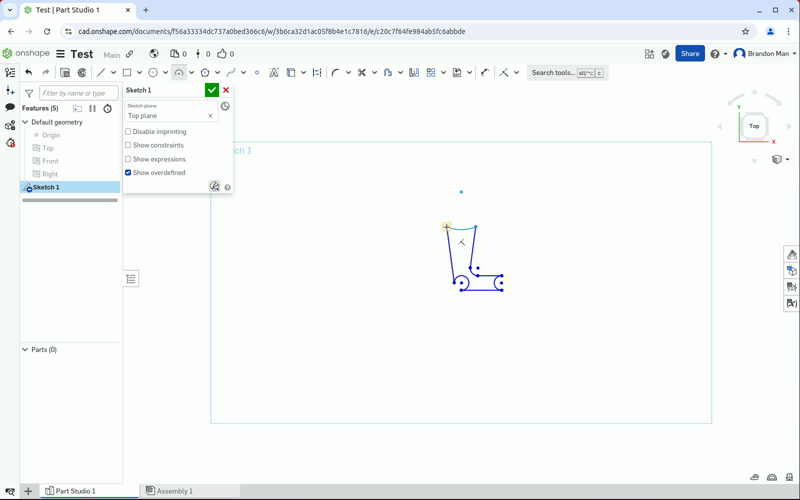
click(446, 226)
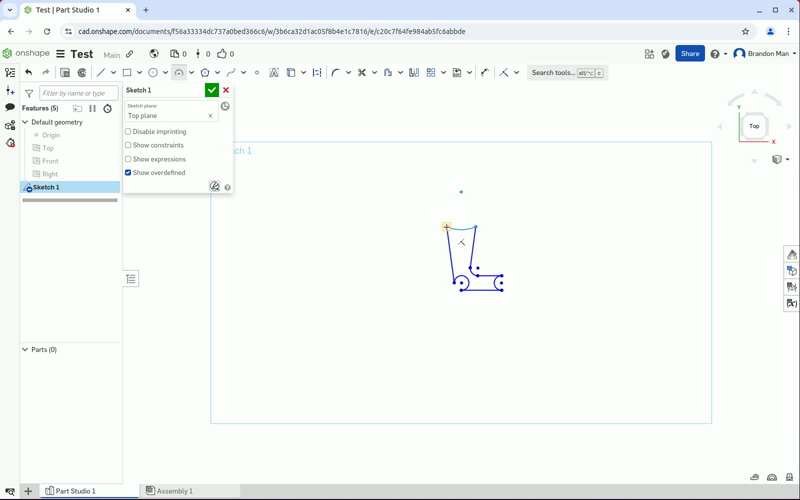
key_down(shift)
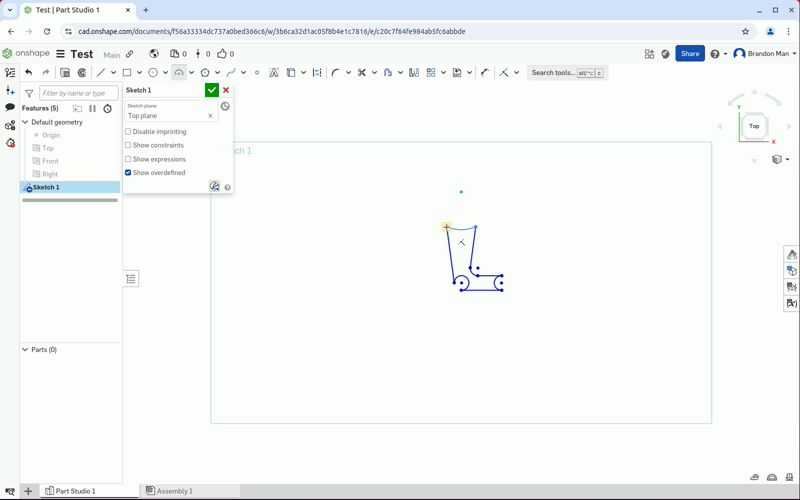
mouse_move(461, 239)
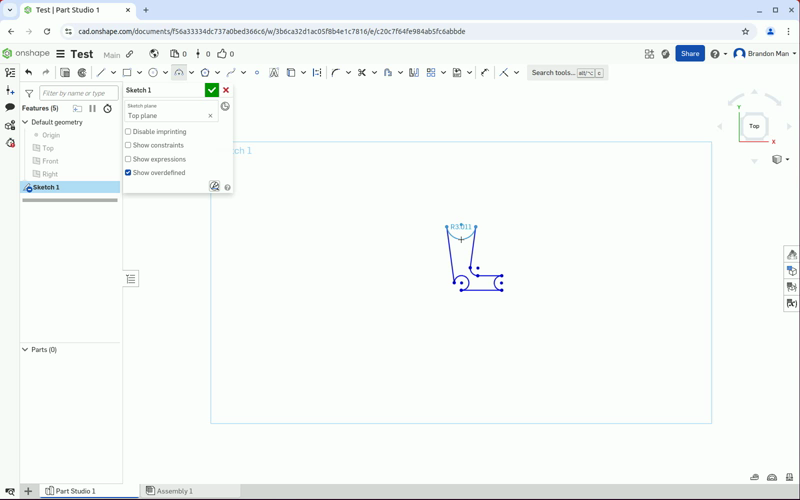
click(461, 239)
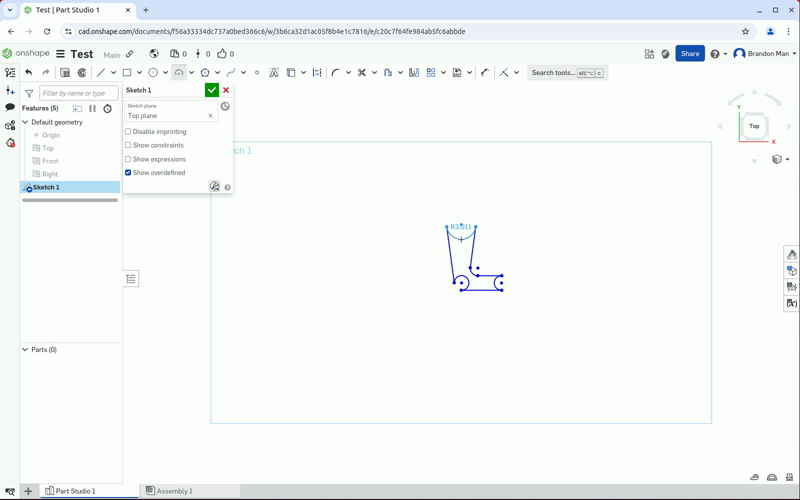
key_up(shift)
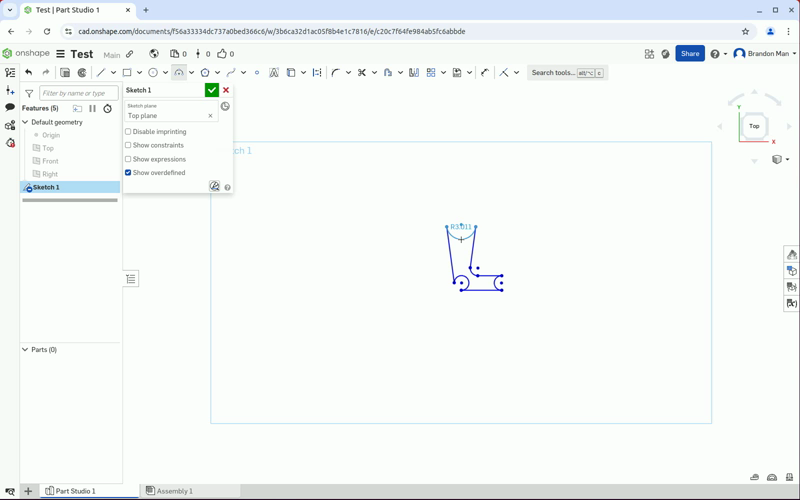
key(esc)
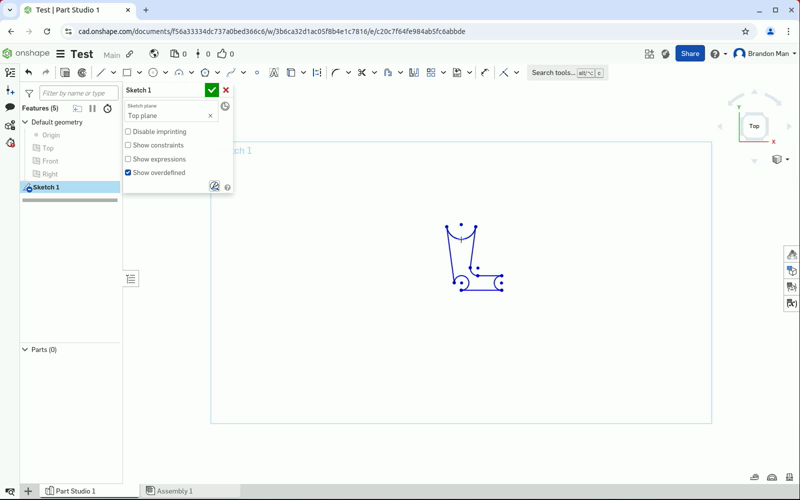
mouse_move(483, 281)
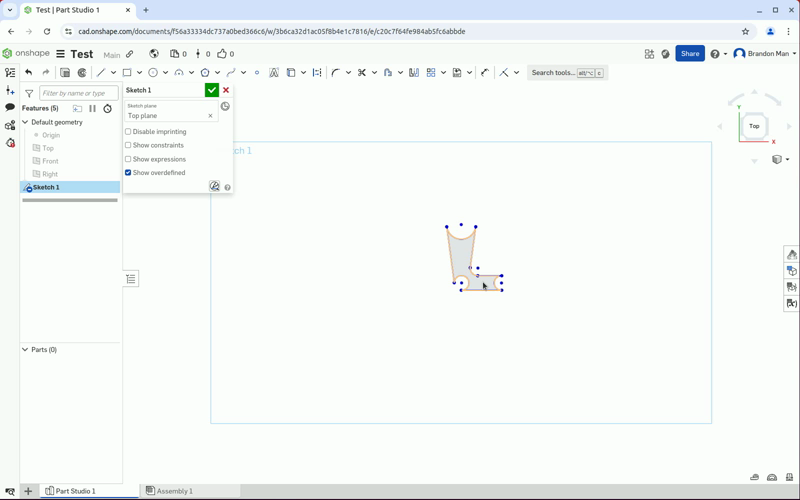
scroll(6)
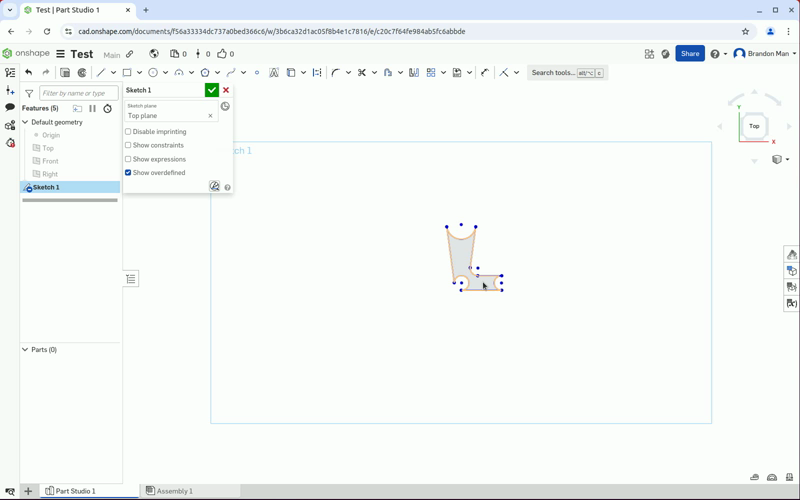
scroll(6)
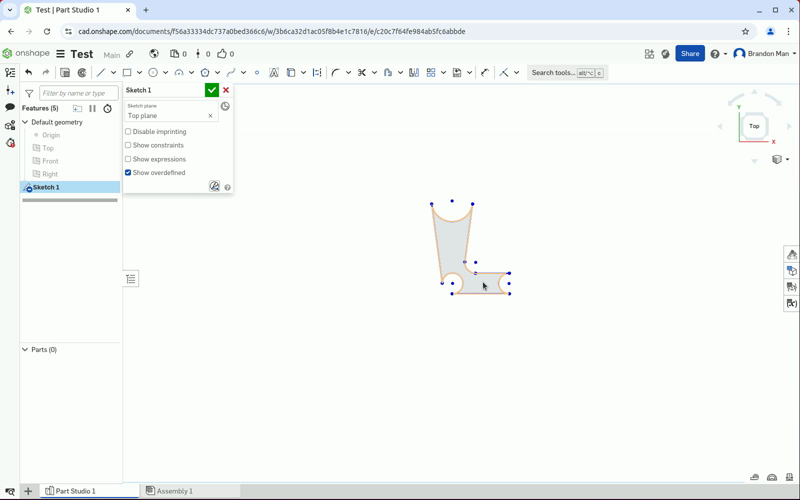
scroll(6)
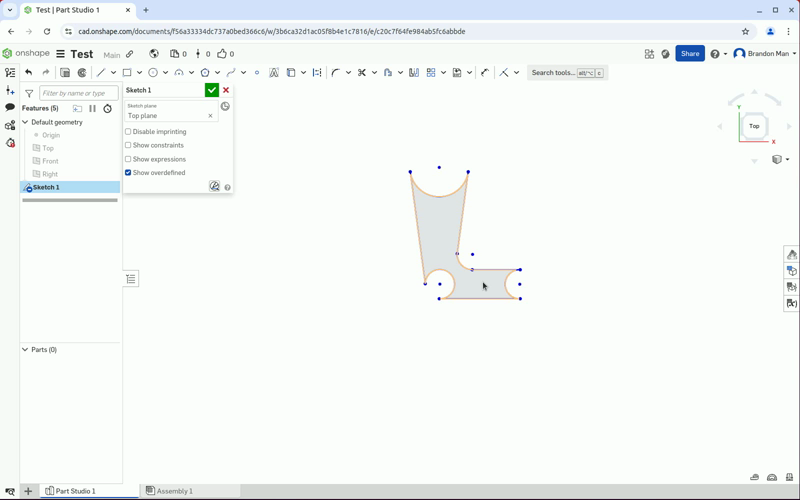
scroll(6)
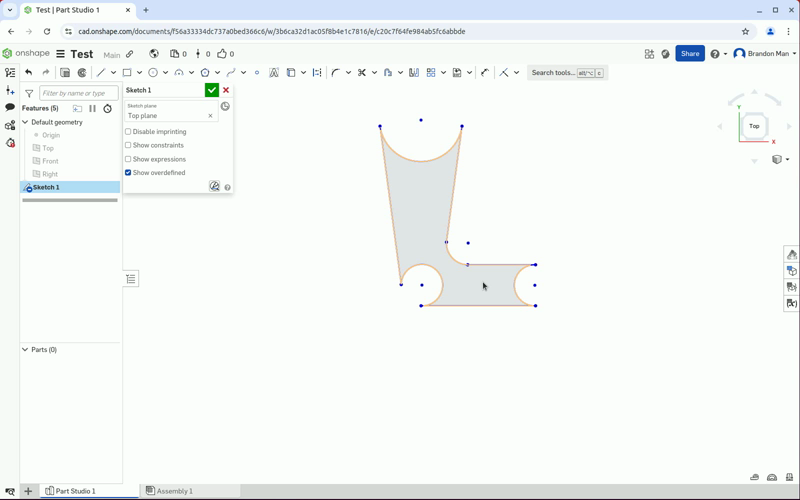
scroll(6)
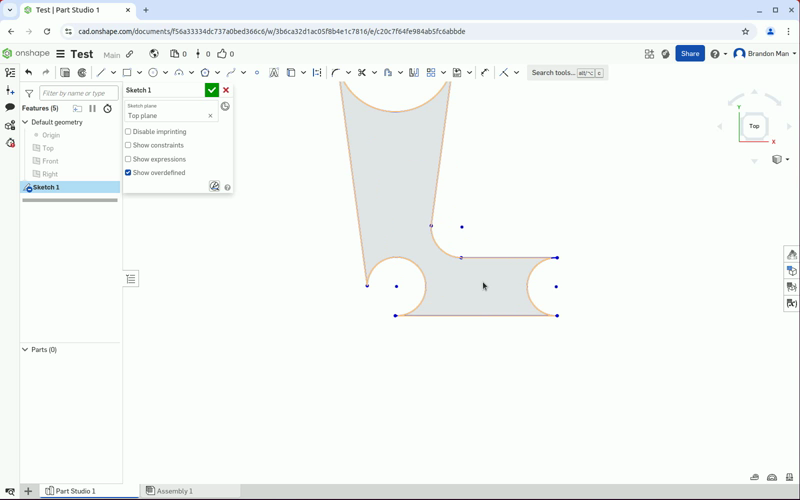
scroll(6)
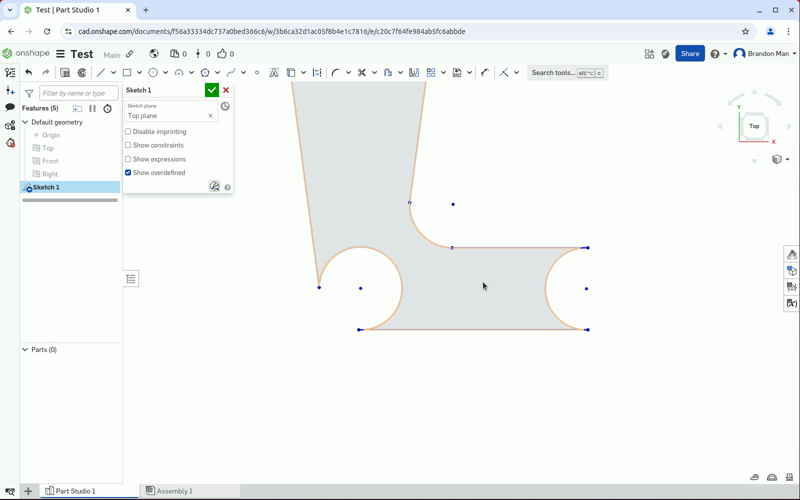
scroll(6)
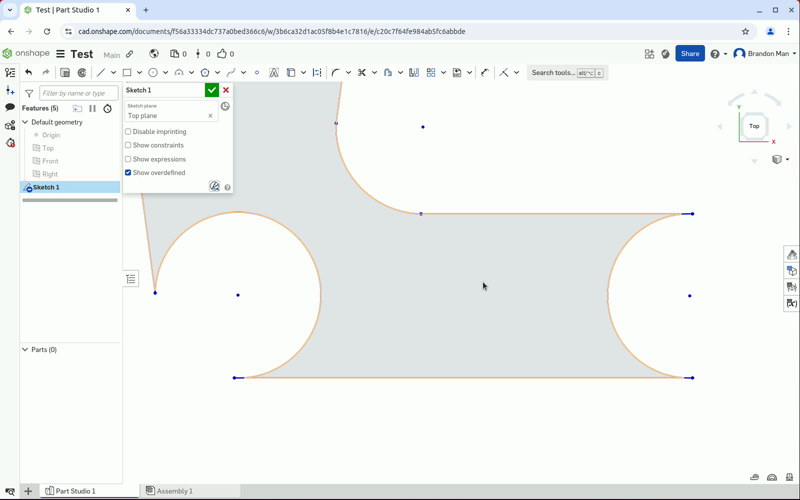
click(483, 281)
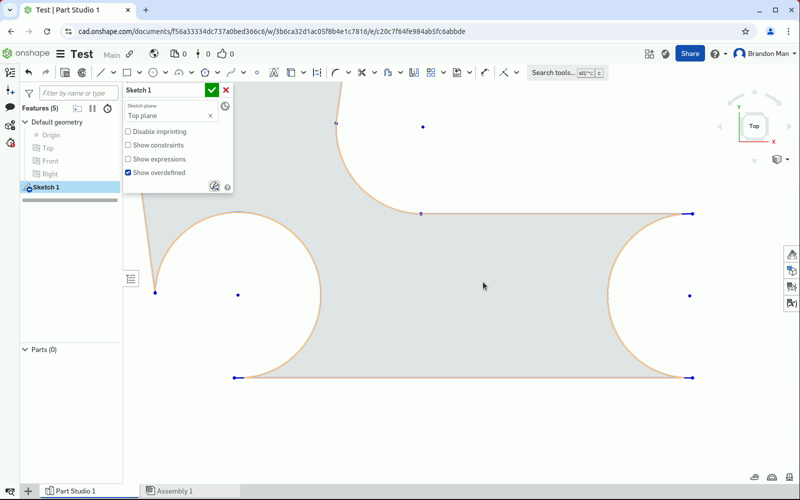
scroll(-6)
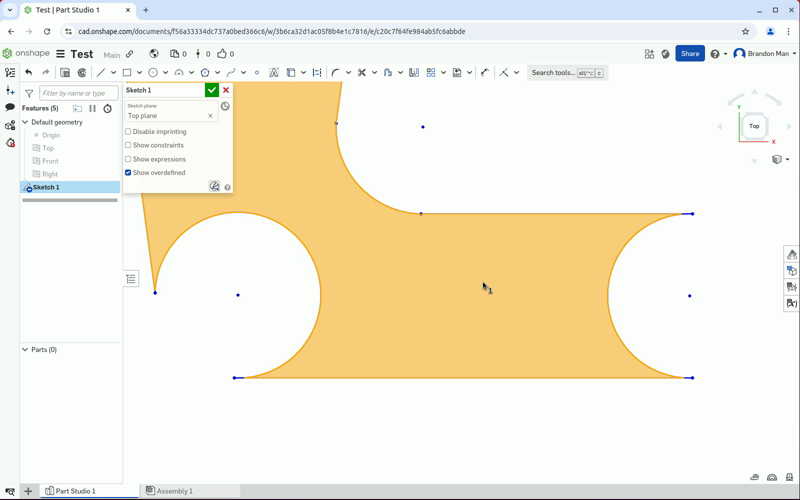
scroll(-6)
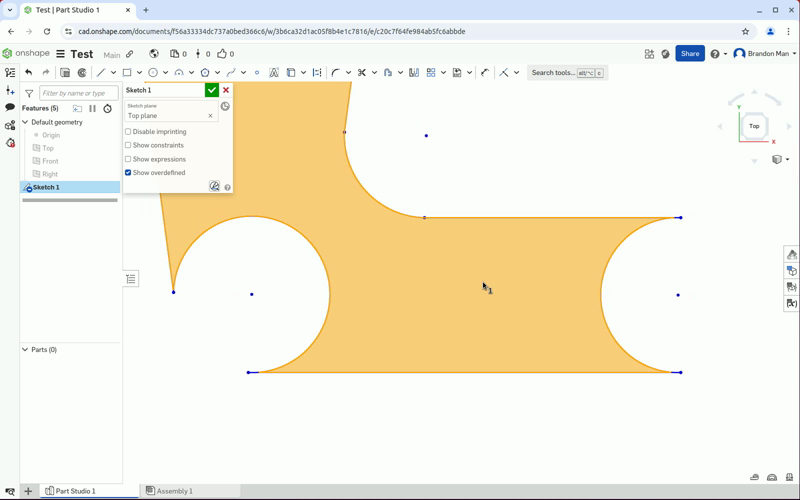
scroll(-6)
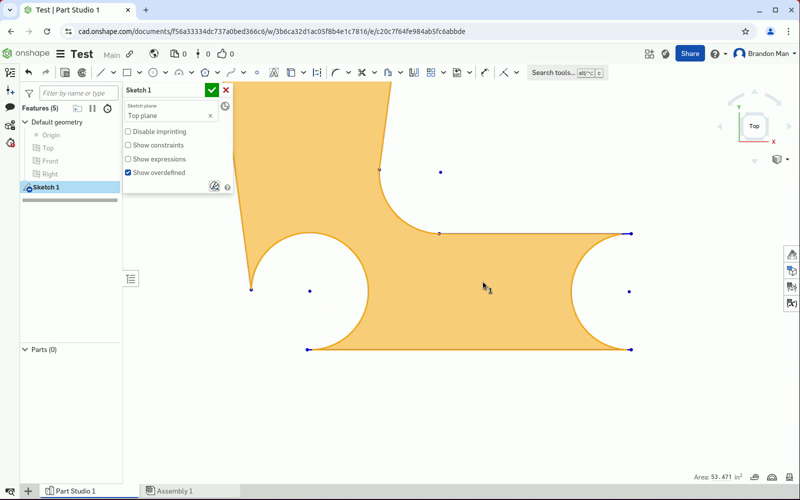
scroll(-6)
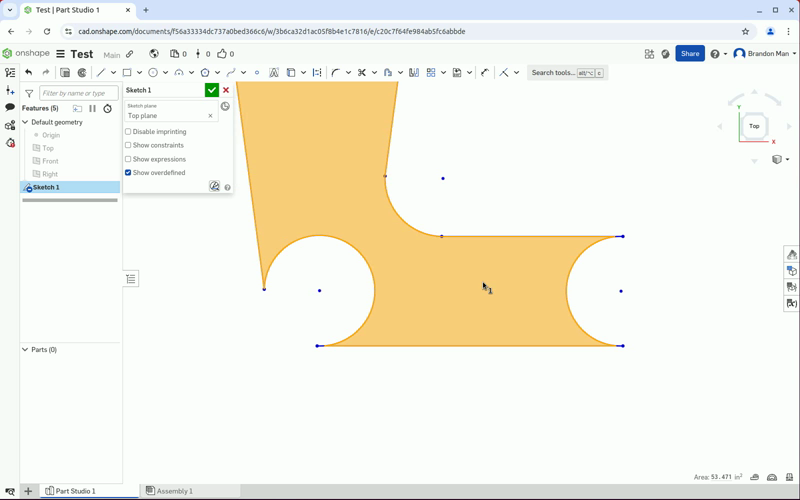
scroll(-6)
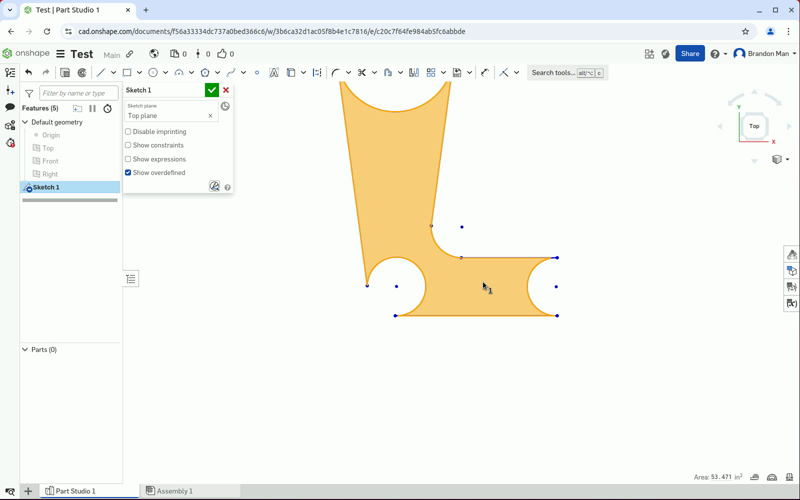
scroll(-6)
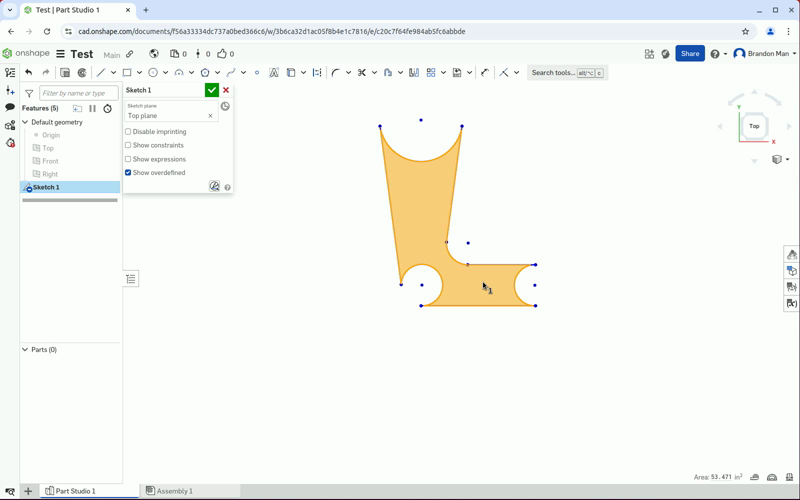
scroll(-6)
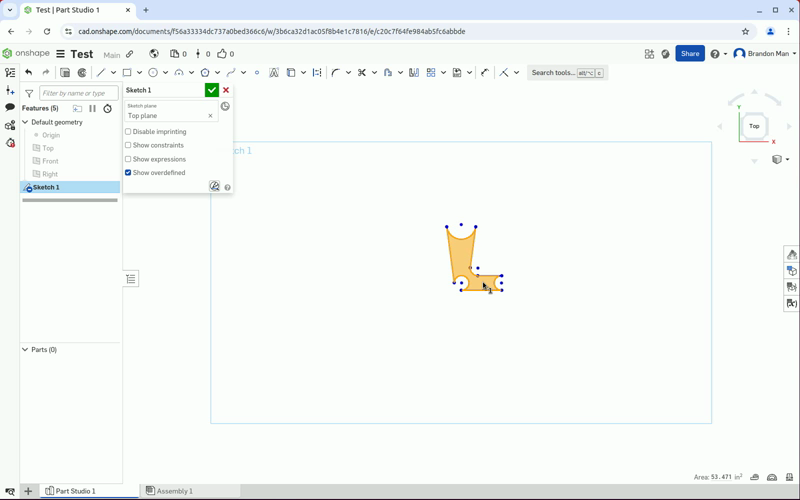
mouse_move(73, 352)
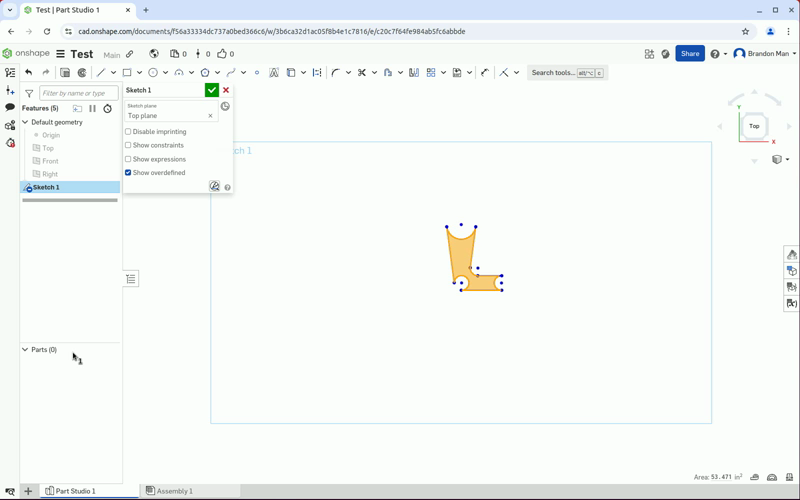
key(shift+y)
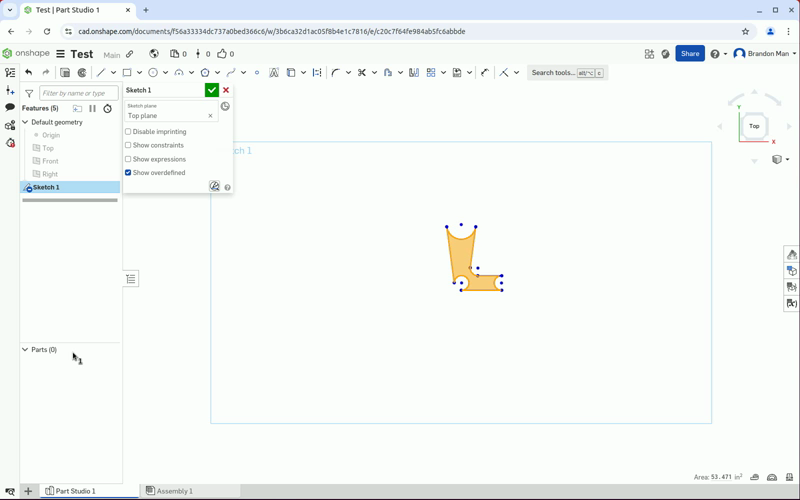
key(shift+e)
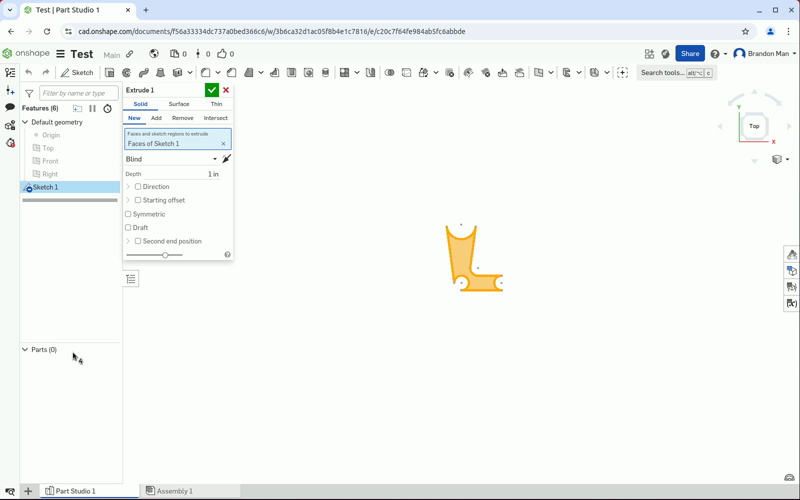
mouse_move(143, 106)
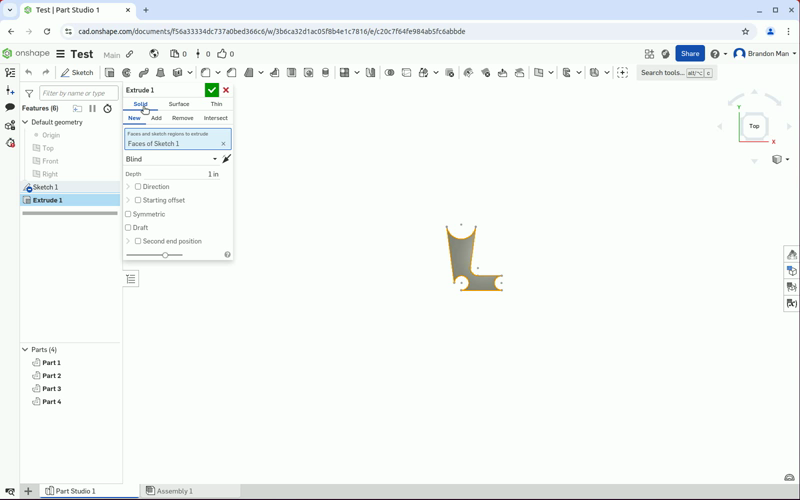
click(143, 106)
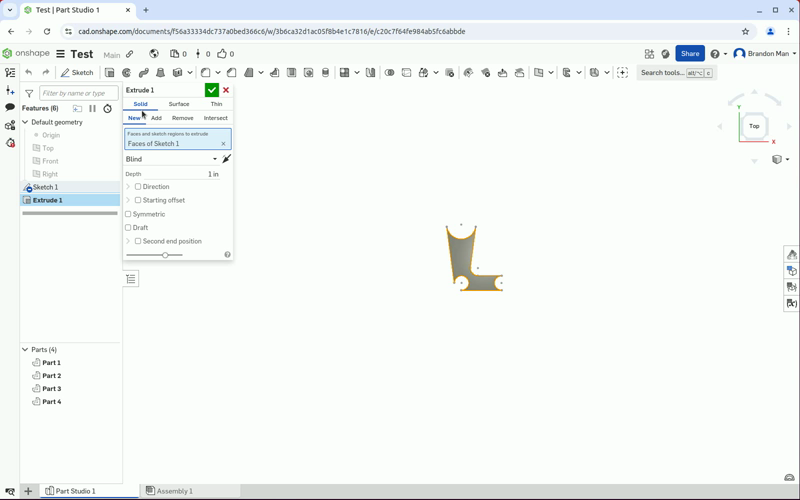
mouse_move(137, 120)
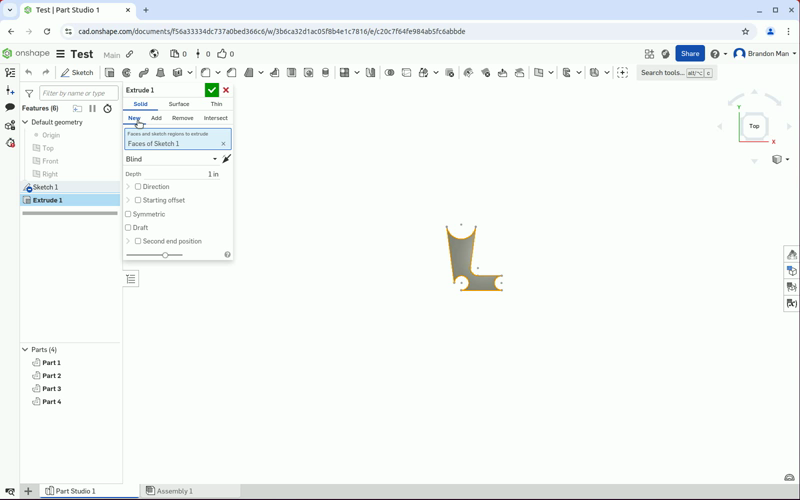
click(137, 120)
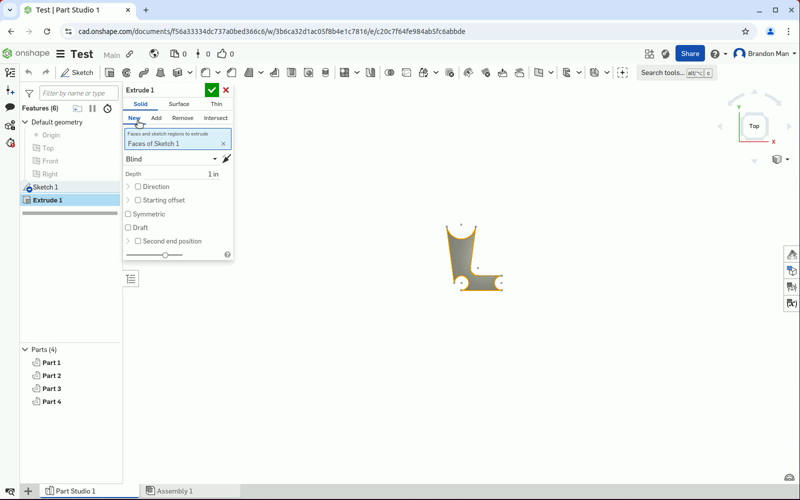
key(tab, 4)
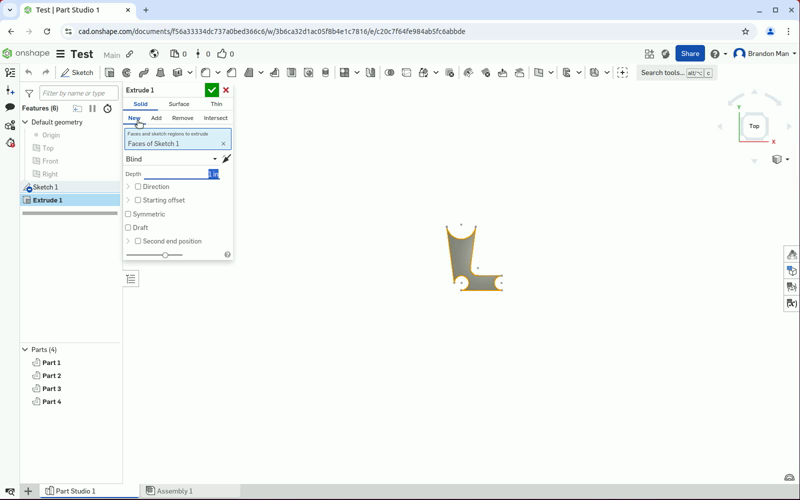
text(0.481)
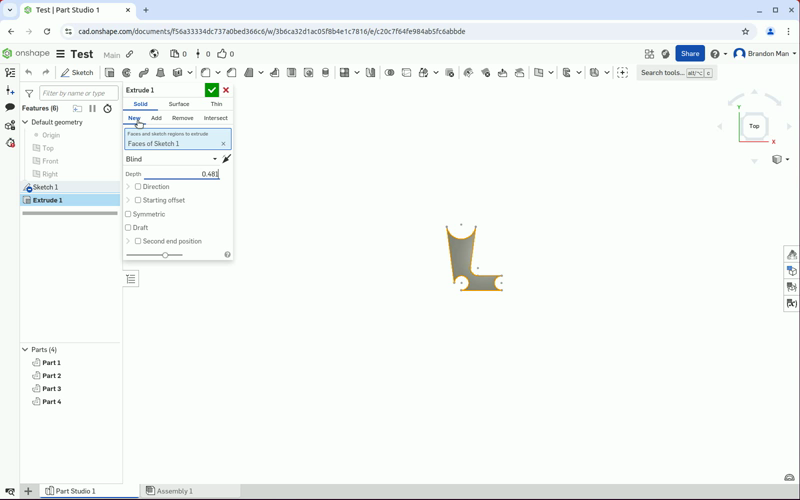
key(enter)
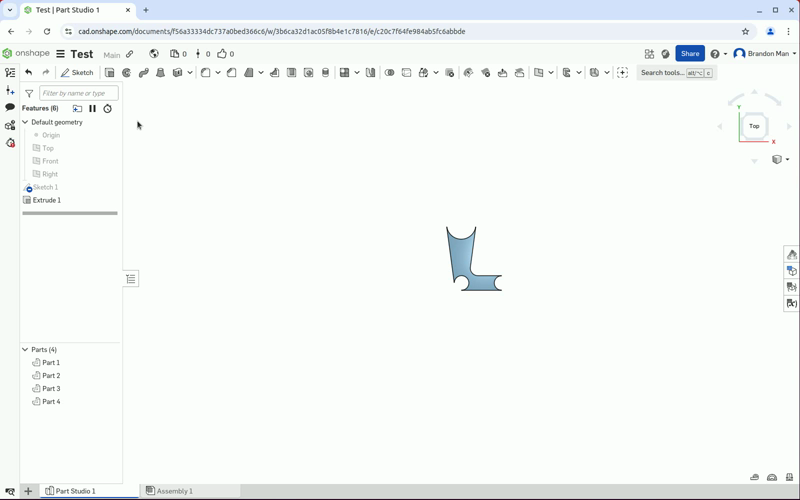
key(shift+h)
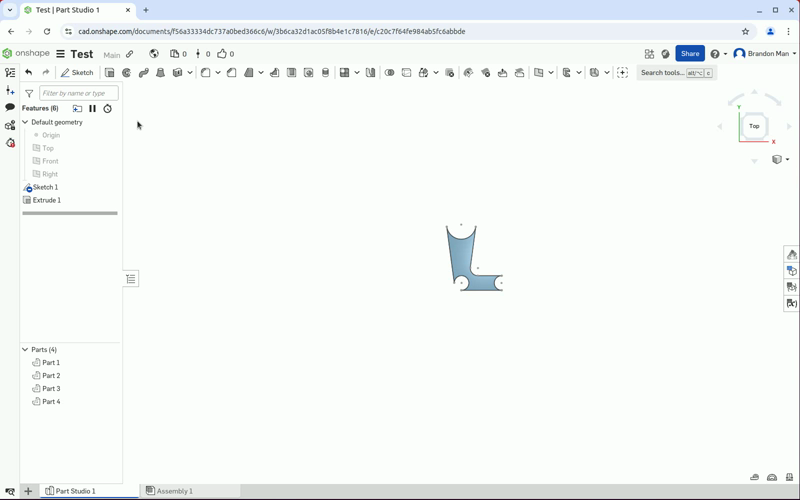
key(shift+h)
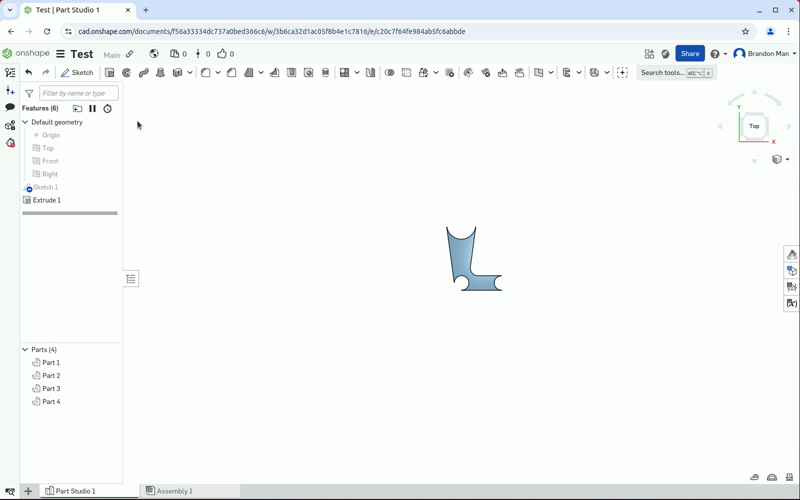
mouse_move(73, 189)
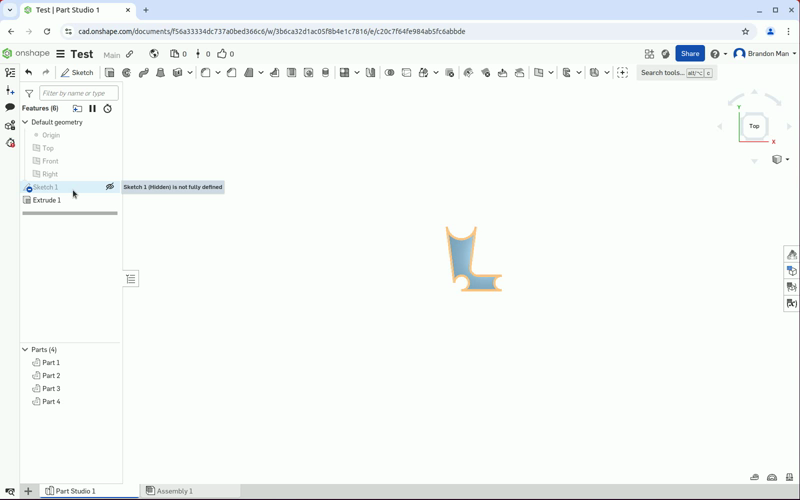
click(73, 189)
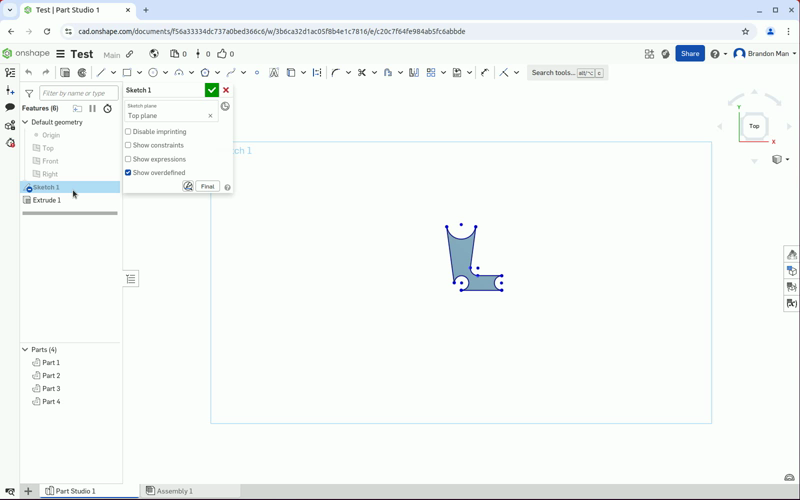
mouse_move(229, 92)
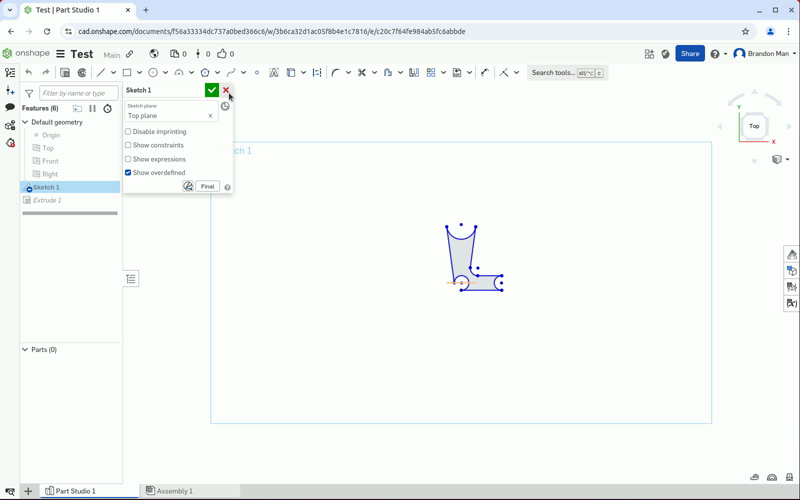
click(229, 92)
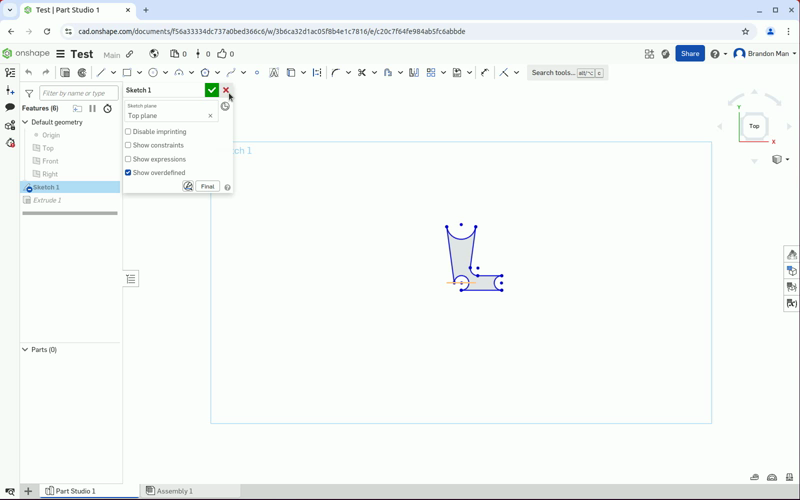
key(shift+s)
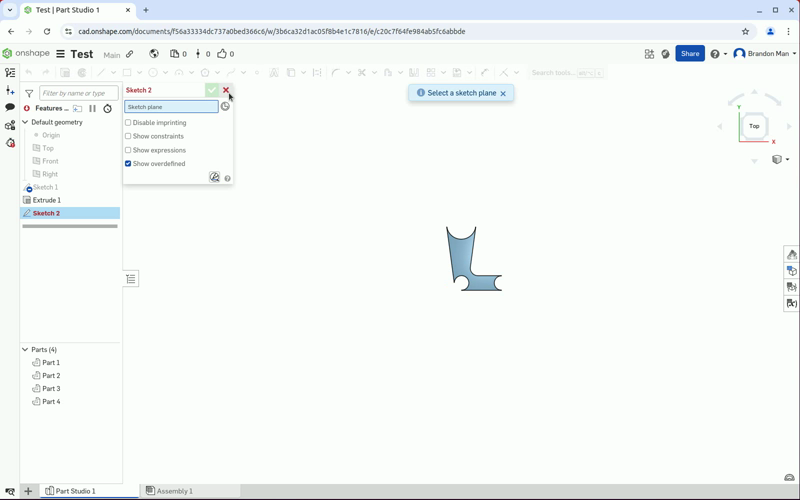
mouse_move(73, 150)
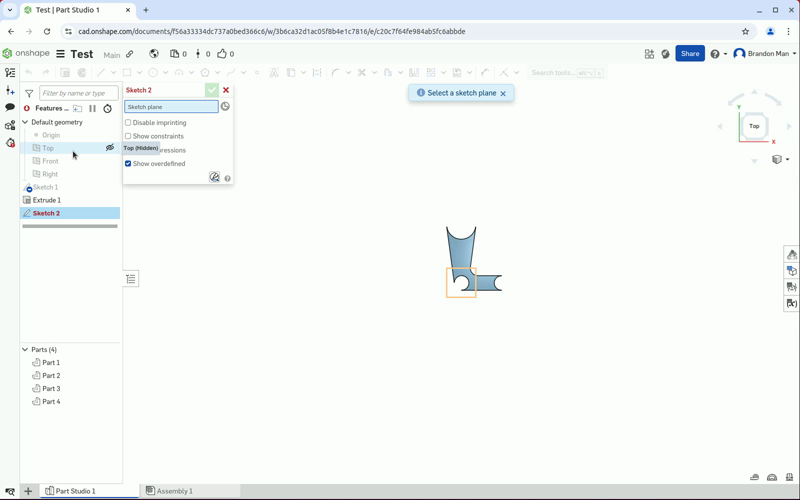
click(73, 150)
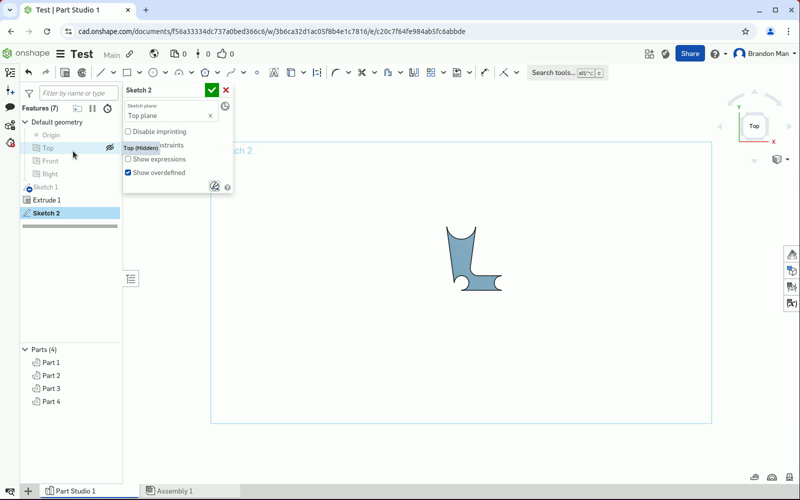
mouse_move(73, 352)
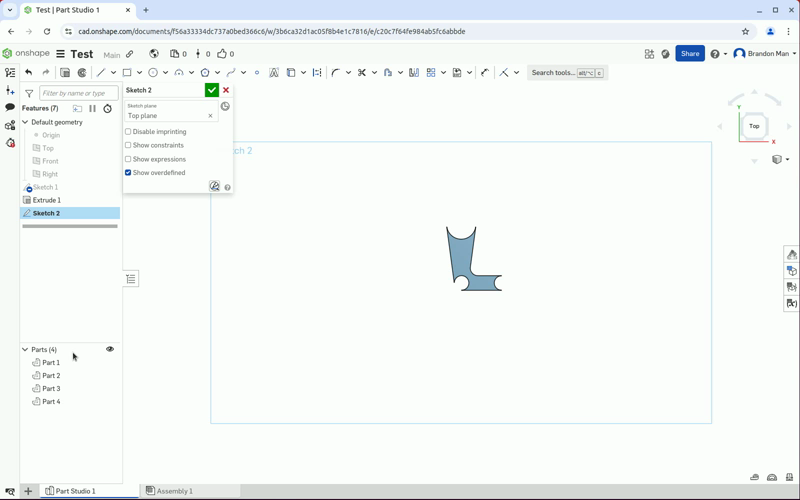
key(y)
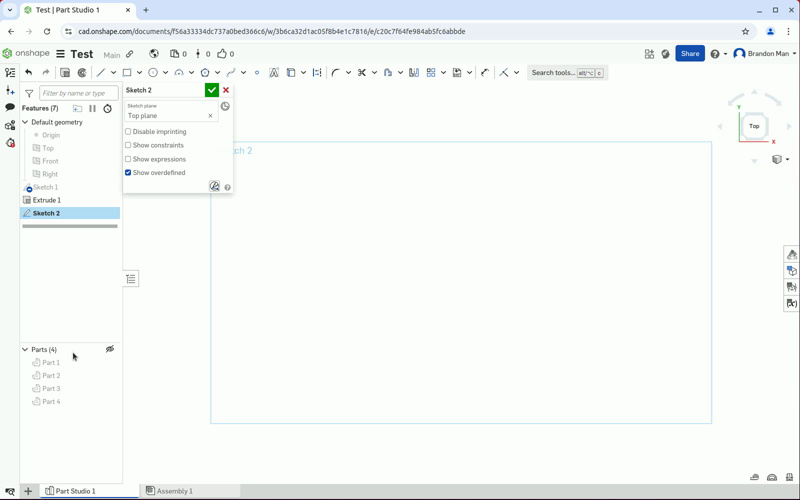
key(c)
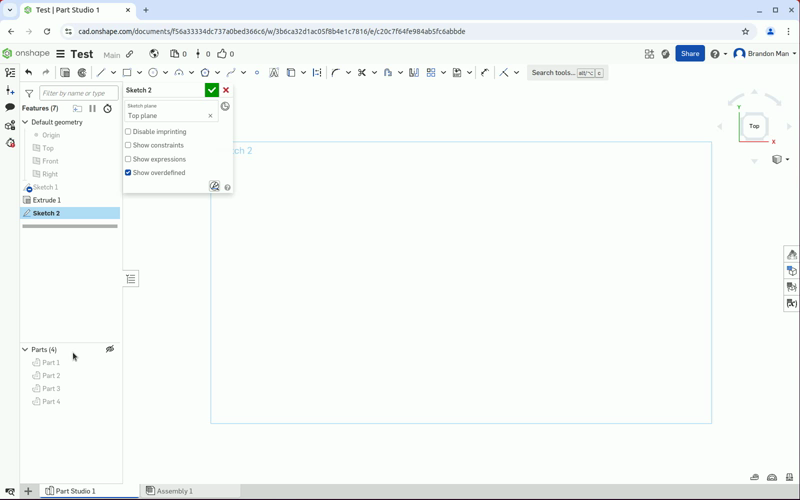
key_down(shift)
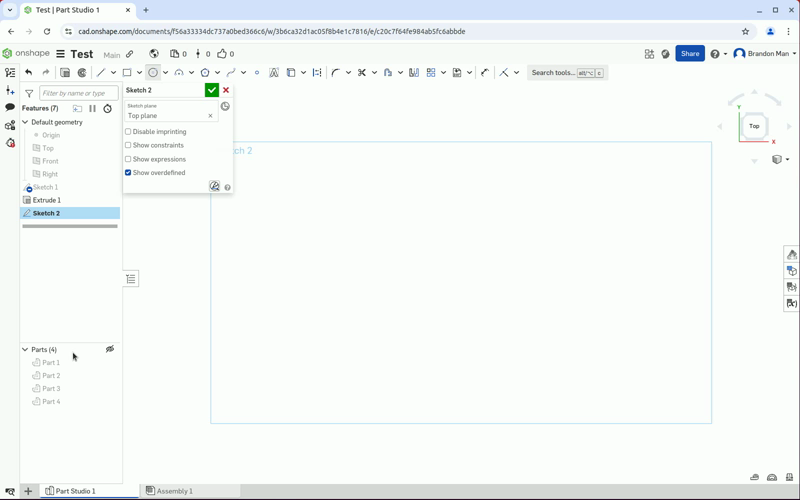
mouse_move(461, 282)
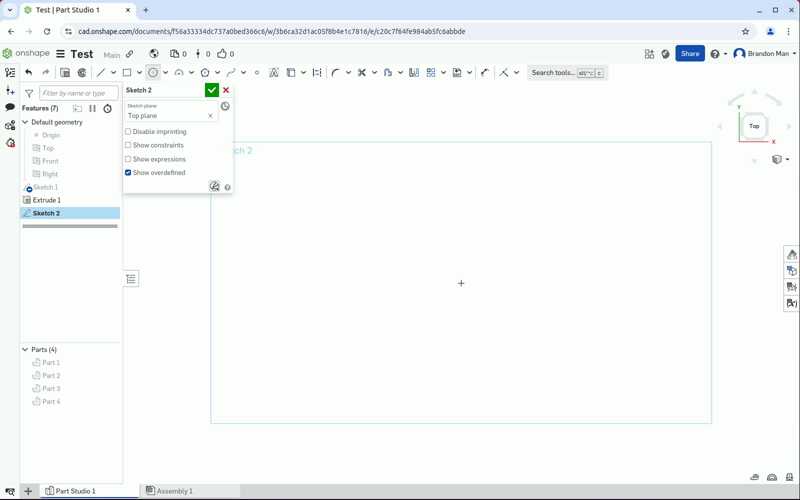
click(461, 282)
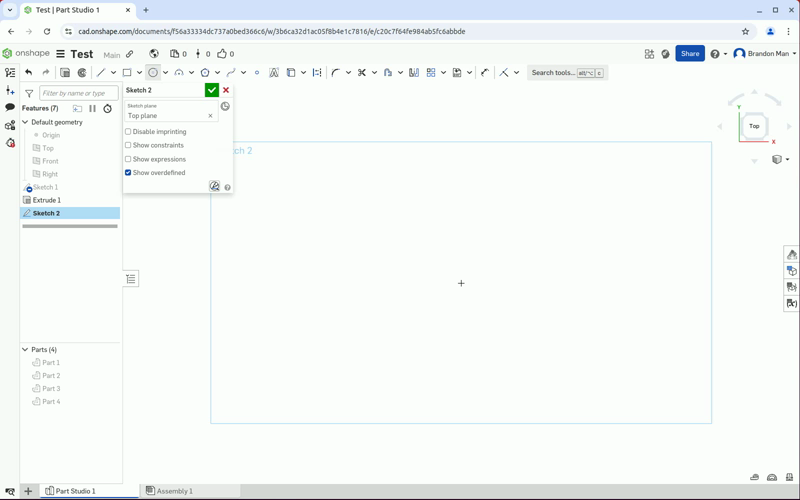
key_up(shift)
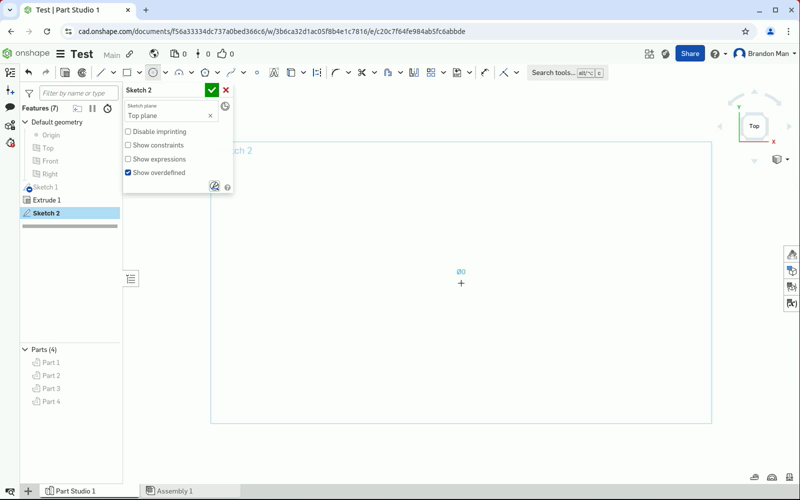
mouse_move(468, 282)
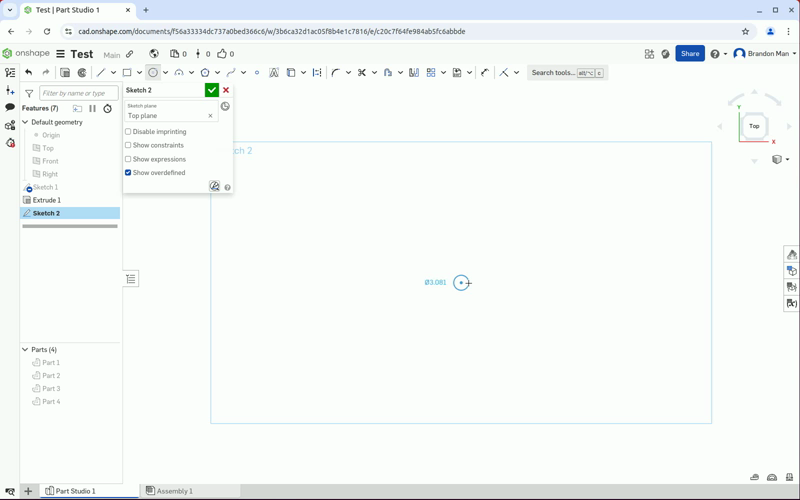
click(468, 282)
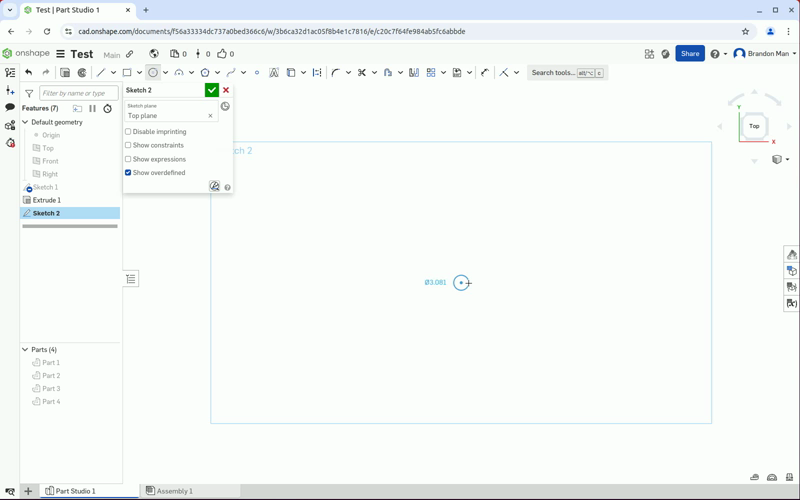
key(esc)
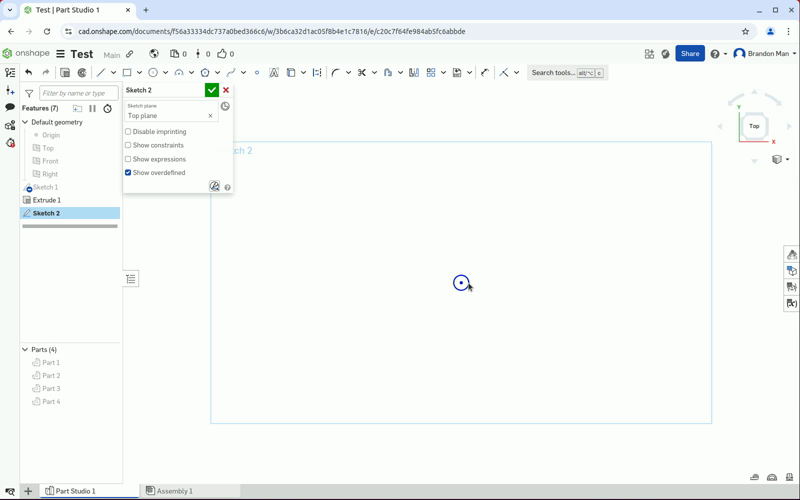
key(c)
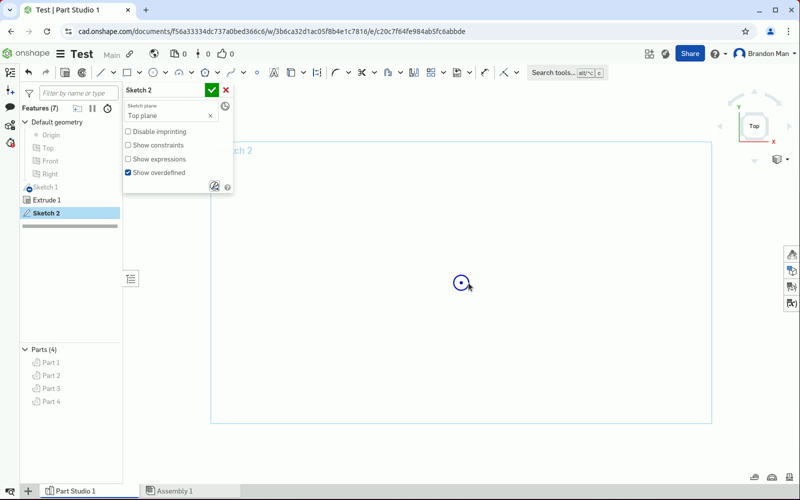
key_down(shift)
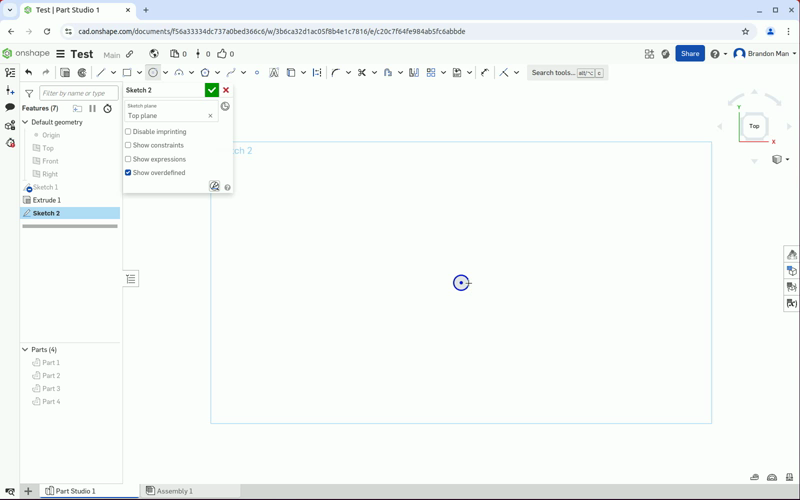
mouse_move(461, 282)
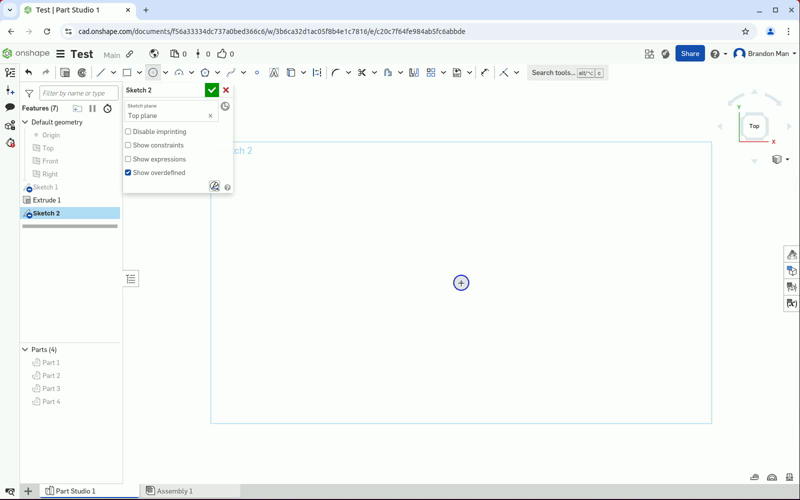
click(461, 282)
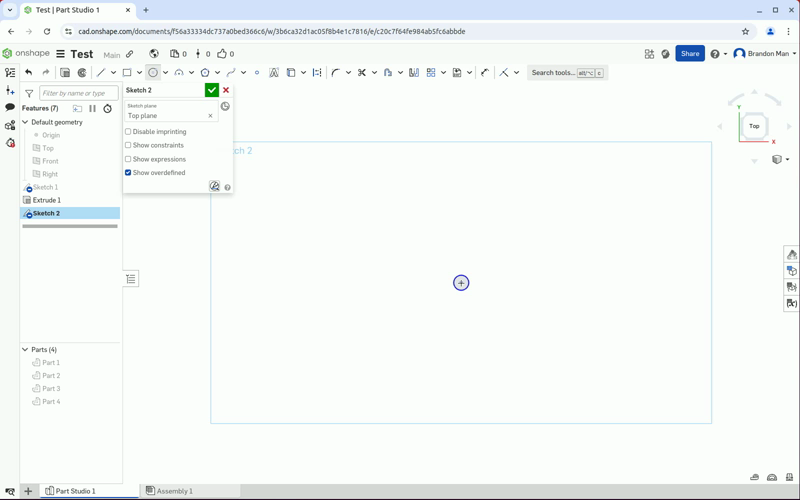
key_up(shift)
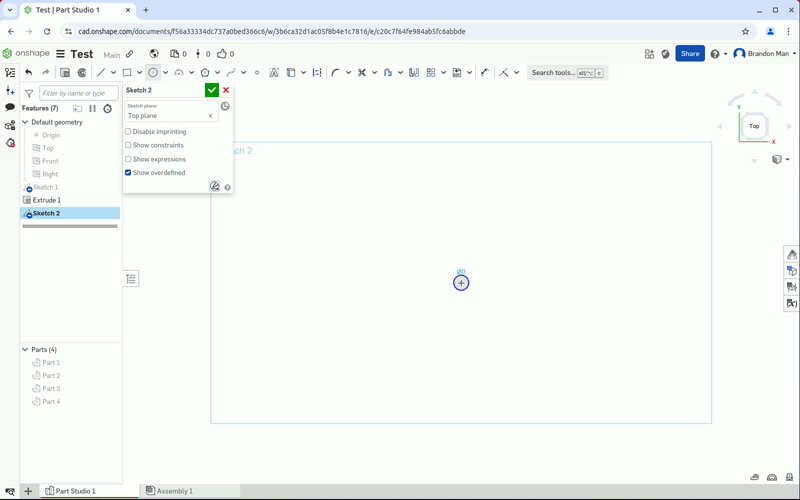
mouse_move(464, 282)
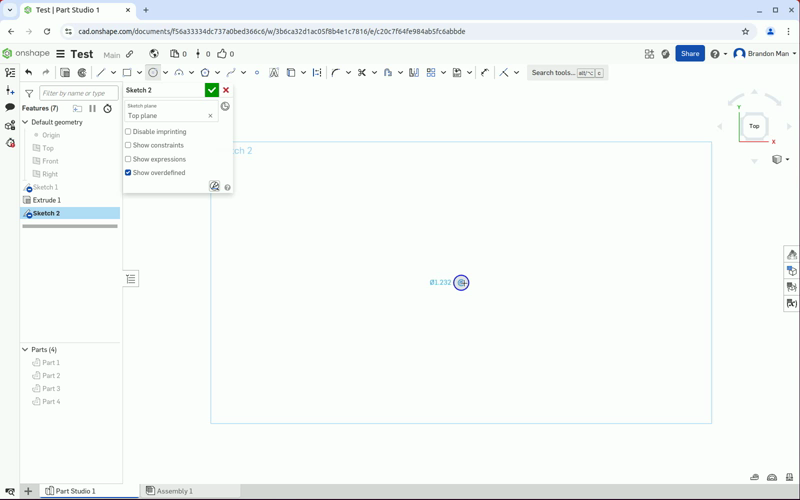
scroll(6)
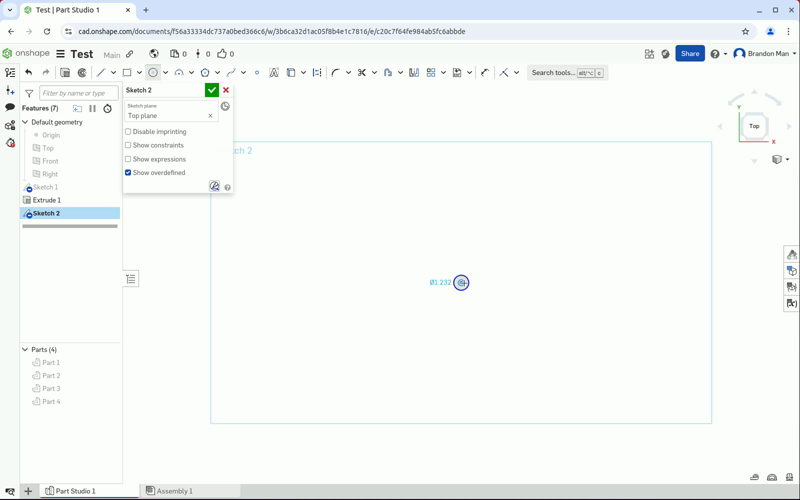
scroll(6)
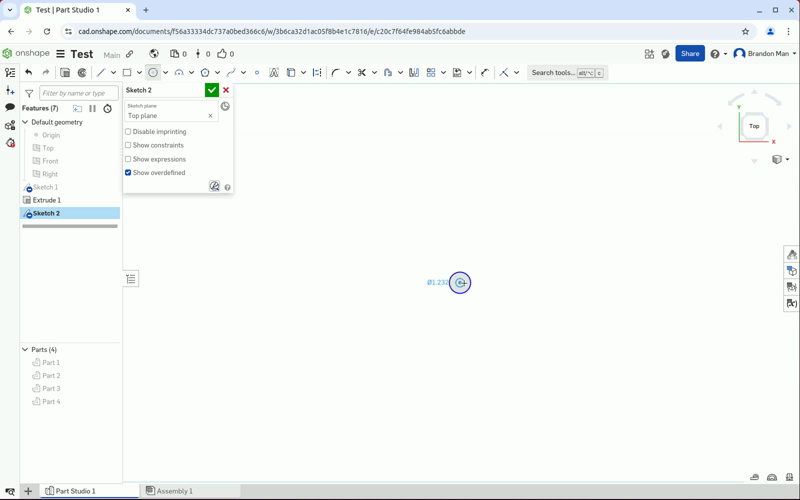
scroll(6)
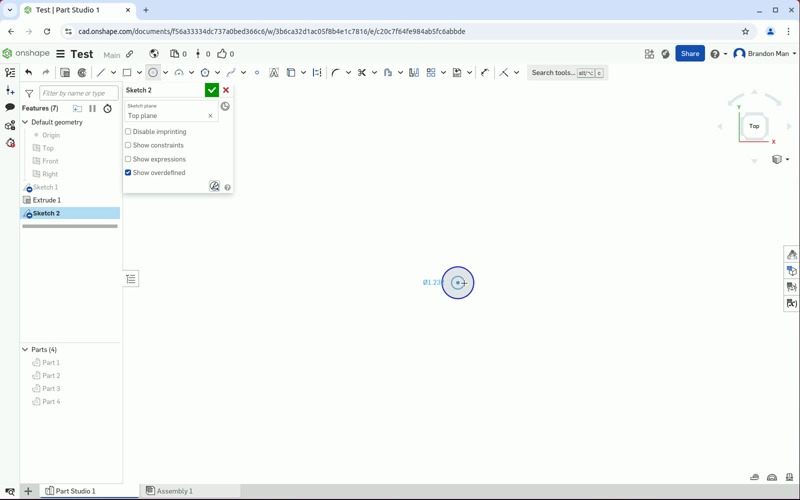
scroll(6)
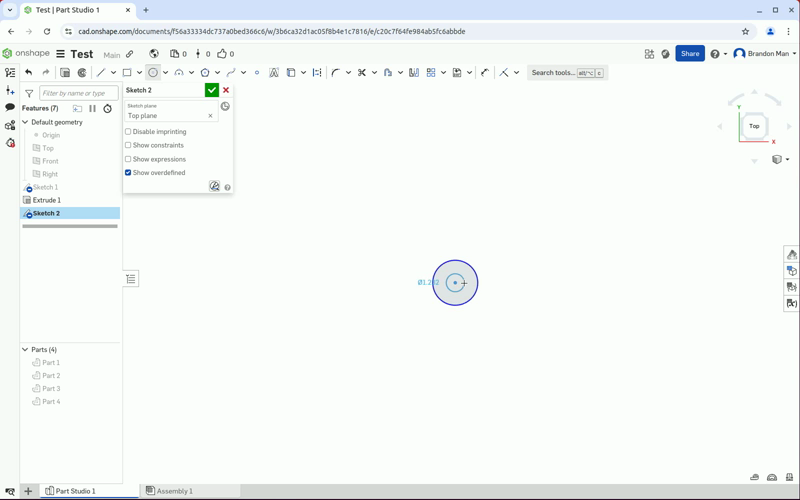
scroll(6)
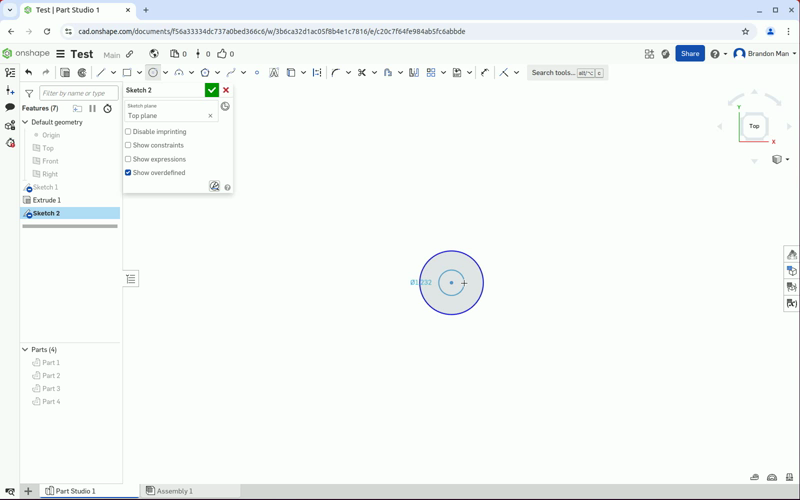
scroll(6)
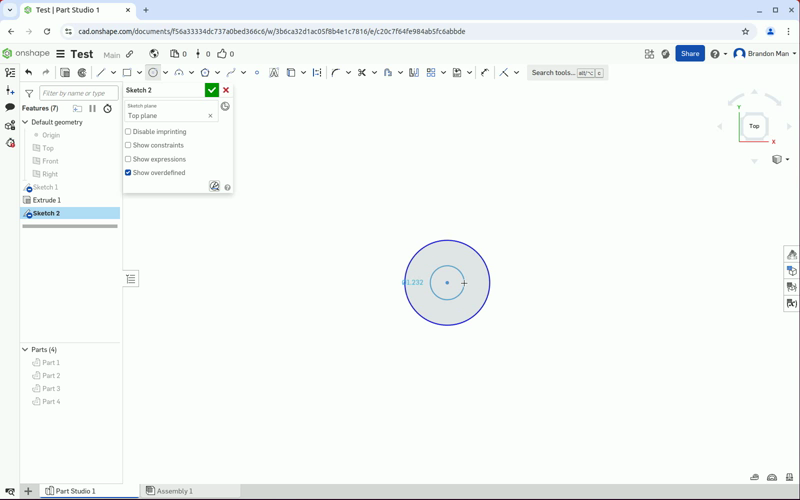
scroll(6)
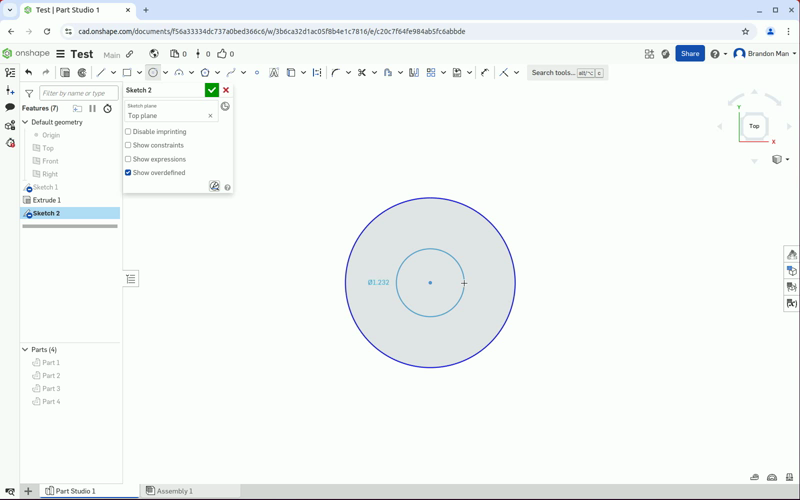
click(464, 282)
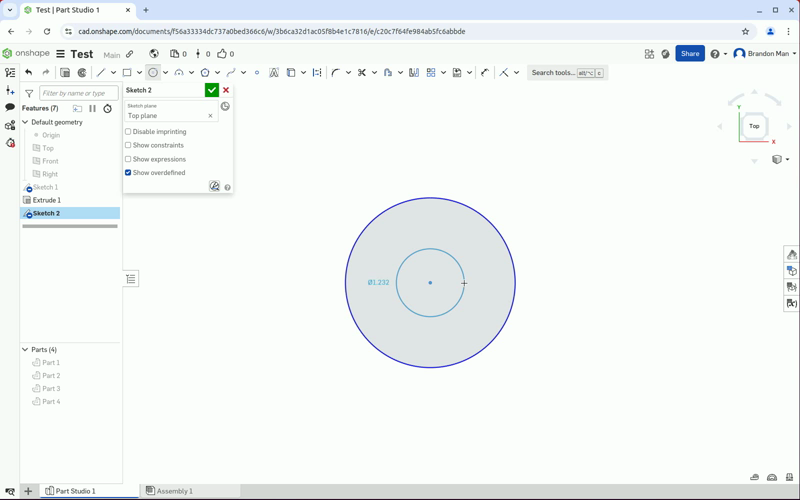
scroll(-6)
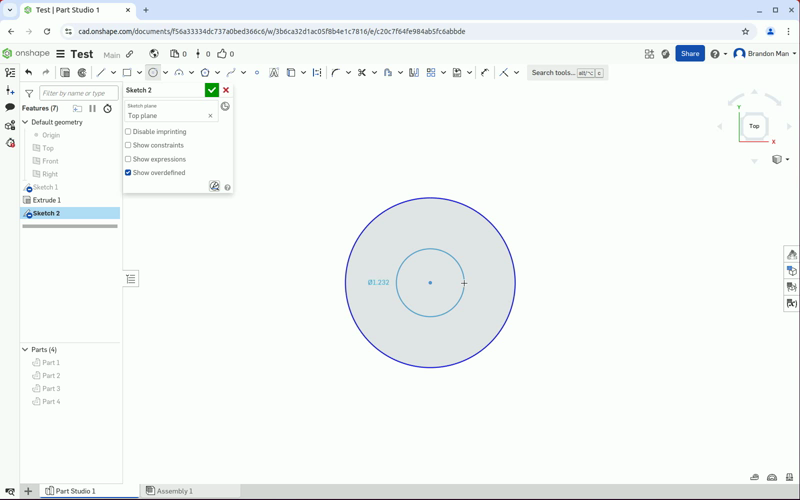
scroll(-6)
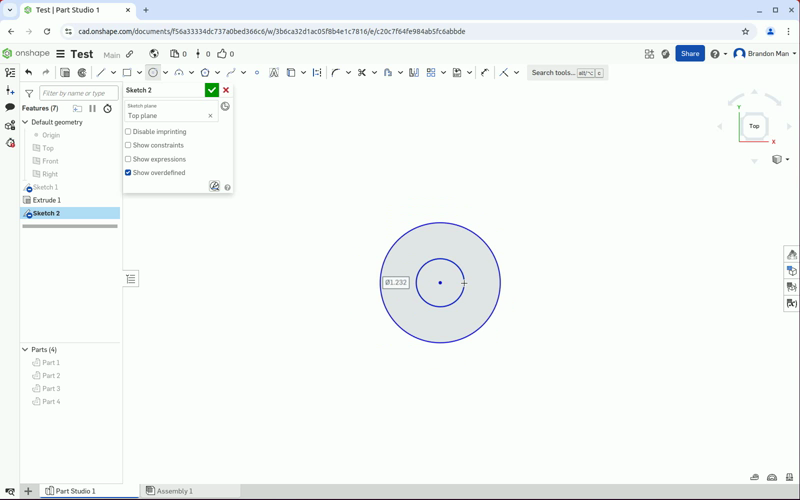
scroll(-6)
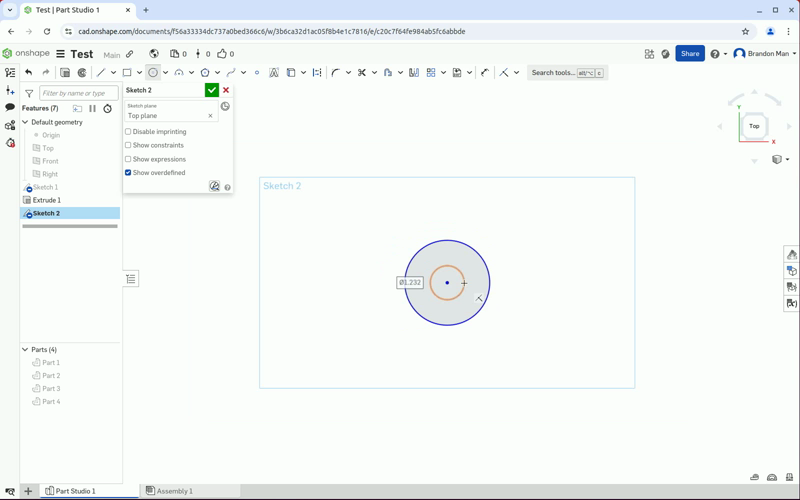
scroll(-6)
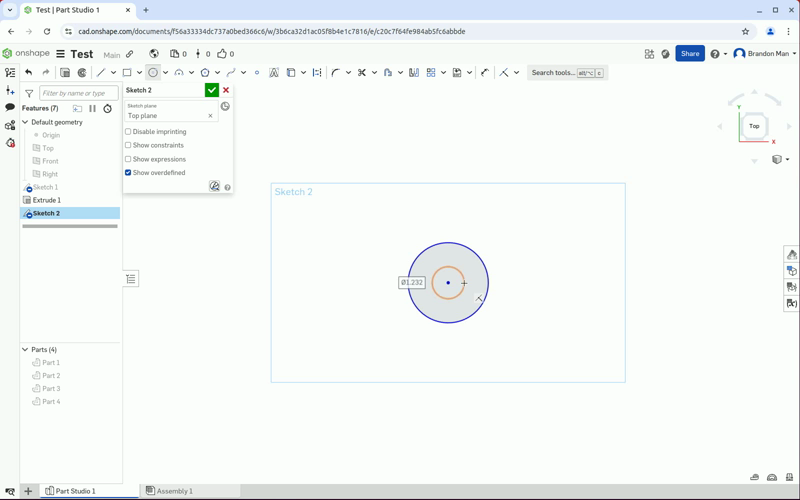
scroll(-6)
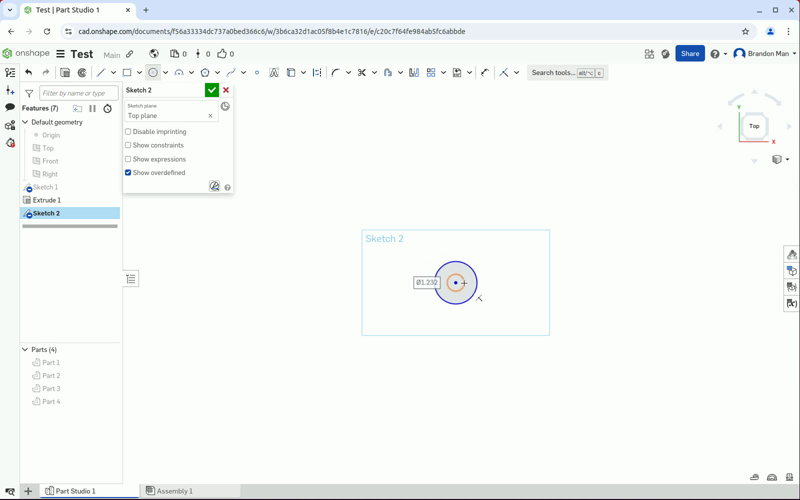
scroll(-6)
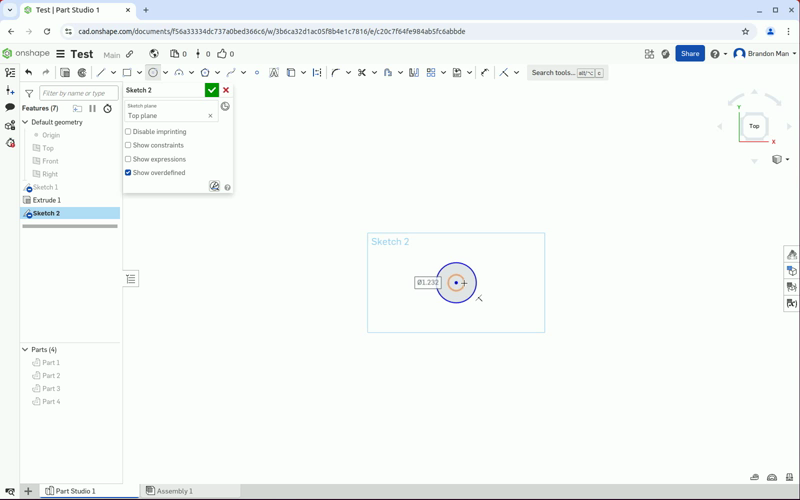
scroll(-6)
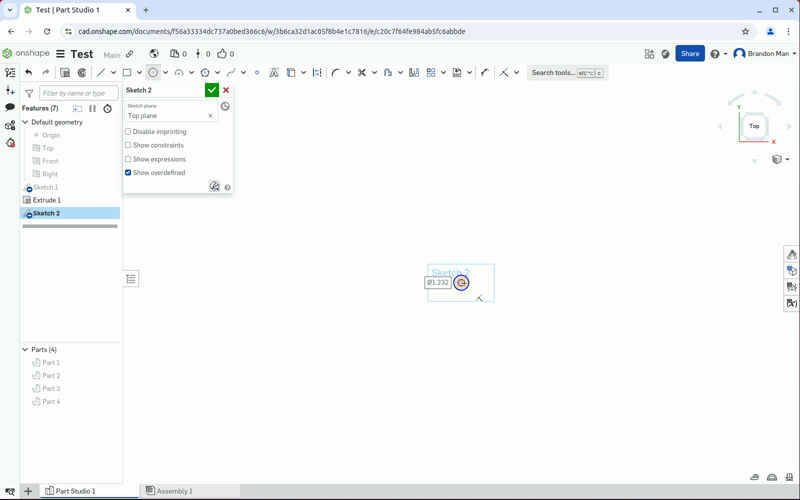
key(esc)
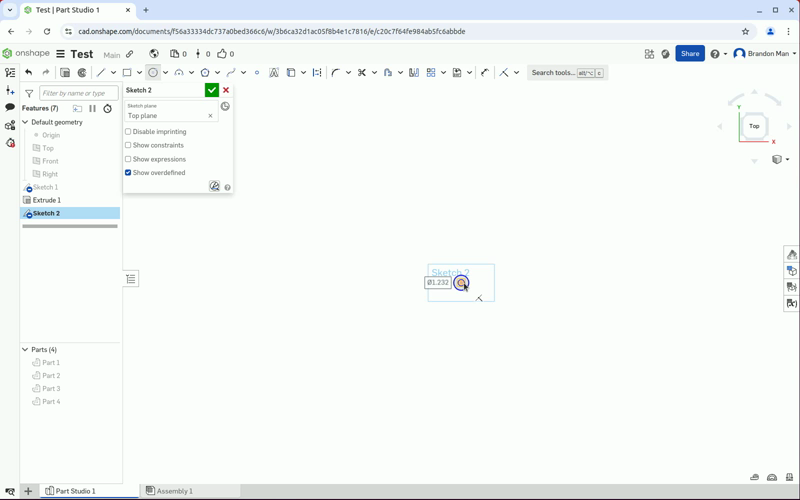
mouse_move(459, 275)
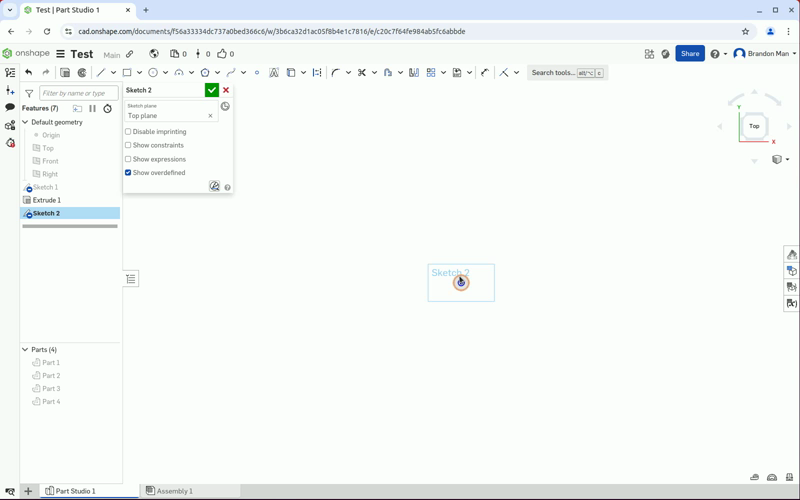
scroll(6)
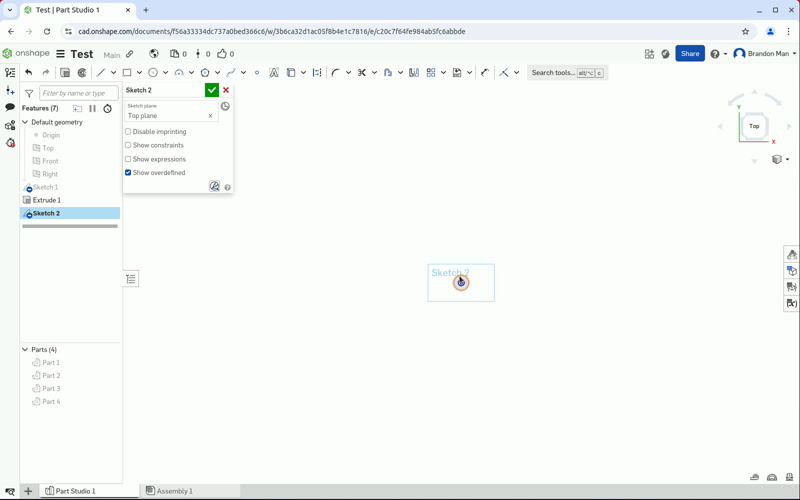
scroll(6)
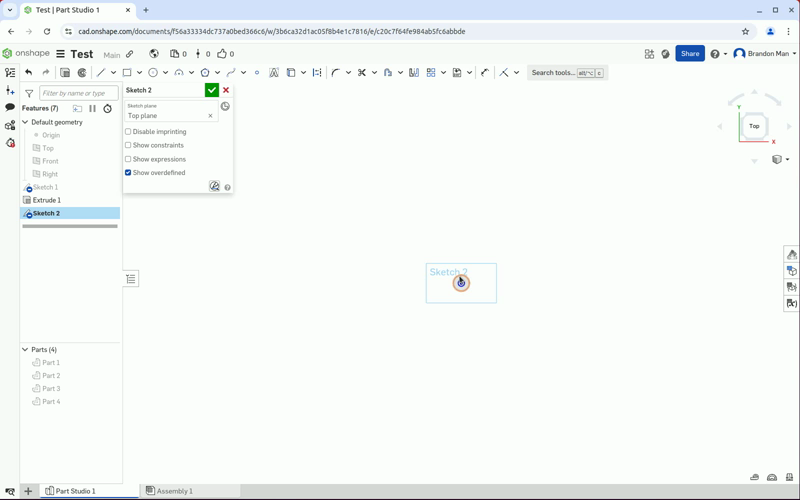
scroll(6)
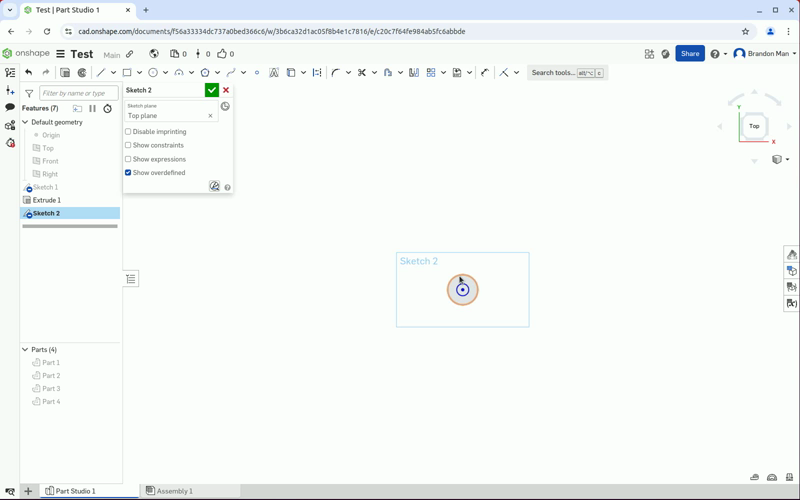
scroll(6)
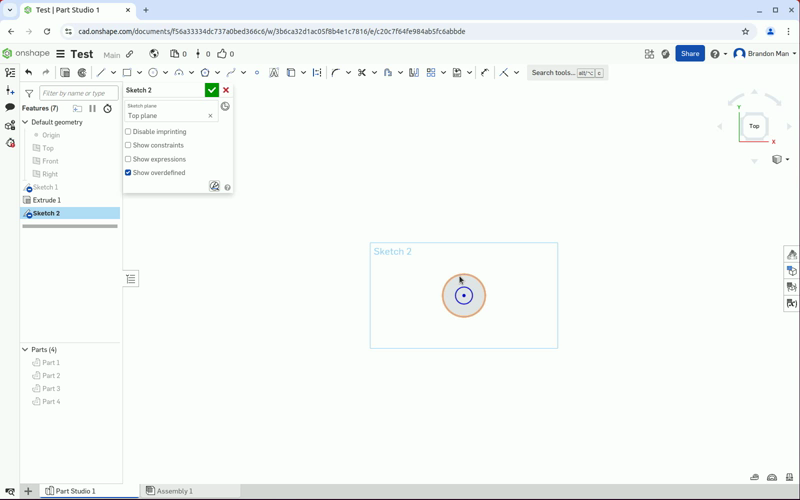
scroll(6)
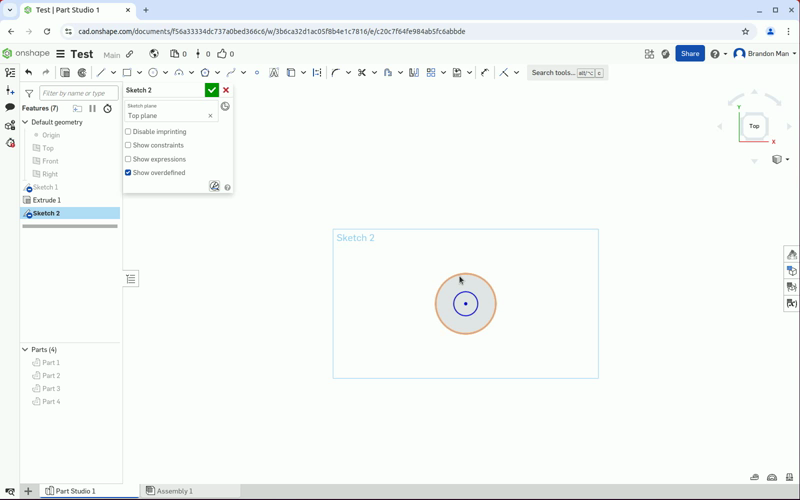
scroll(6)
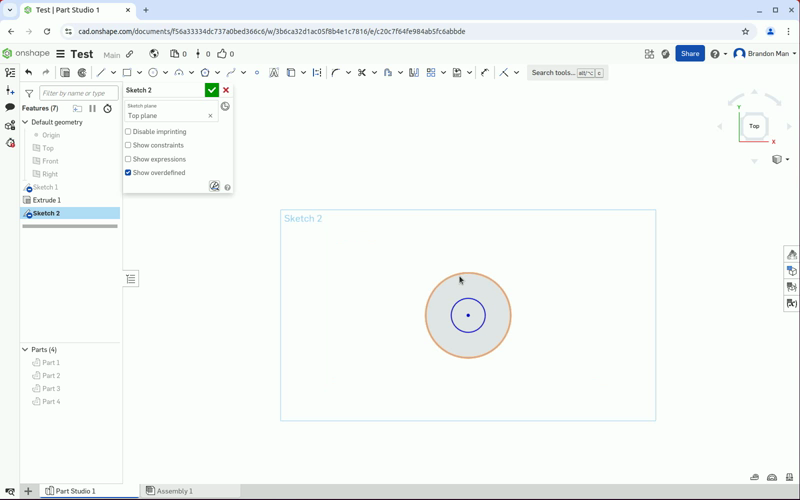
scroll(6)
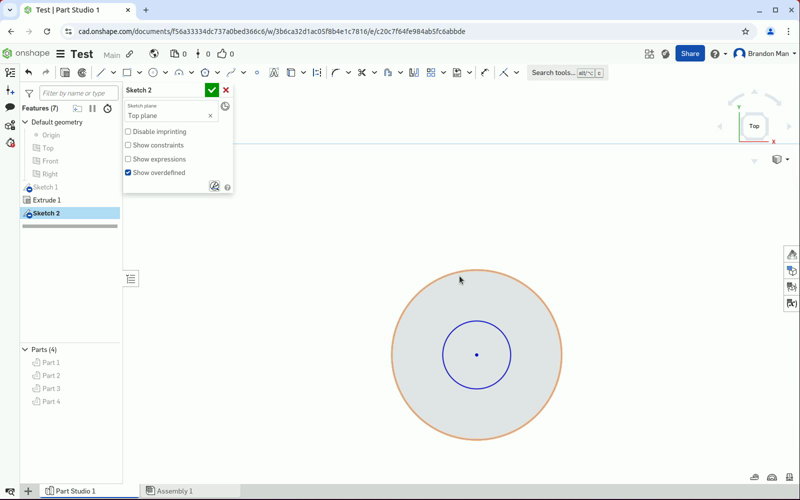
click(459, 275)
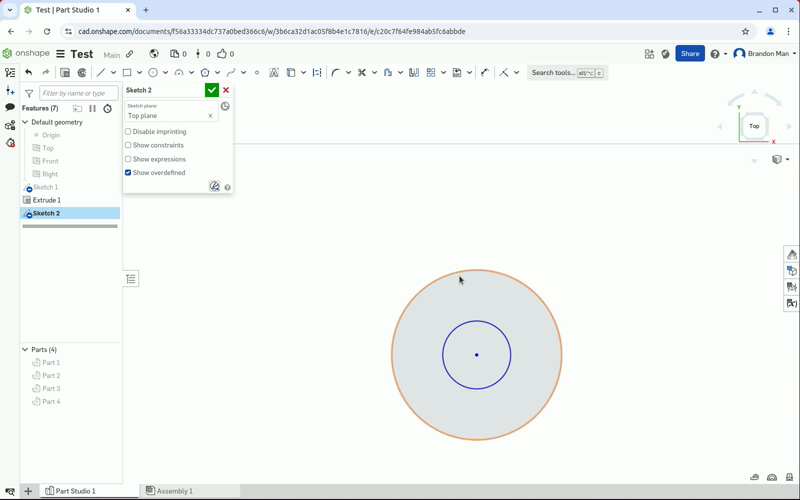
scroll(-6)
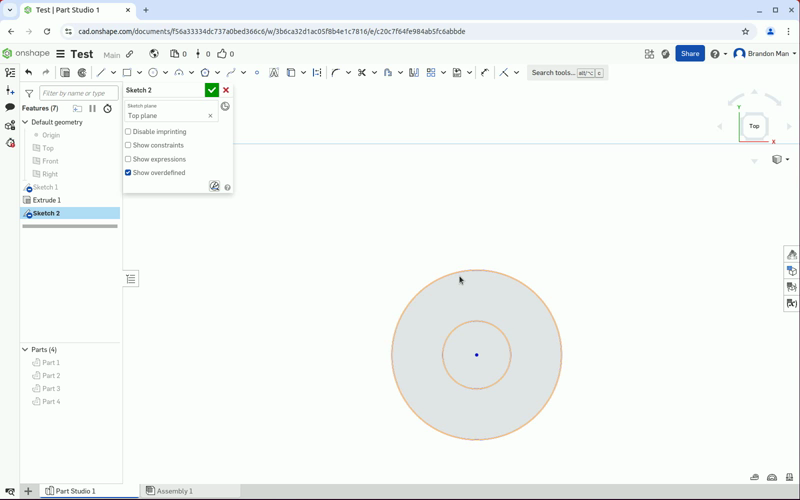
scroll(-6)
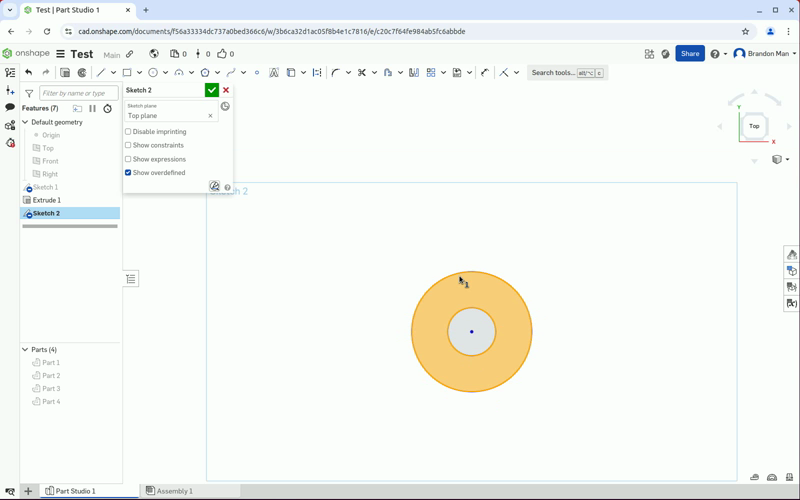
scroll(-6)
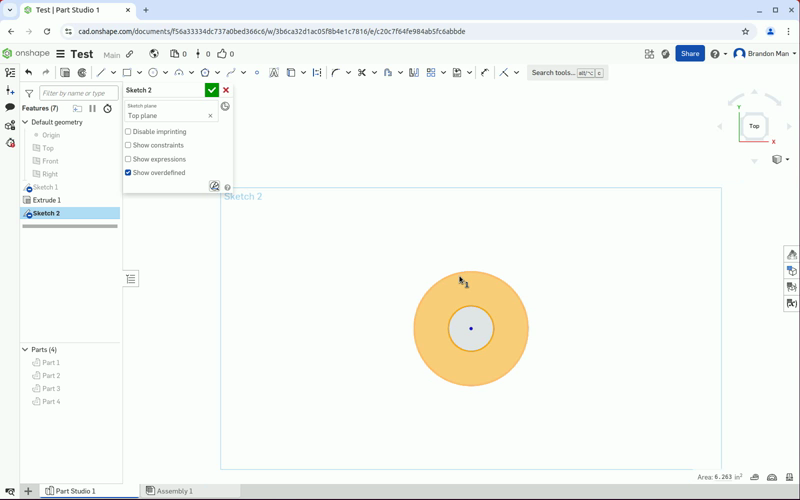
scroll(-6)
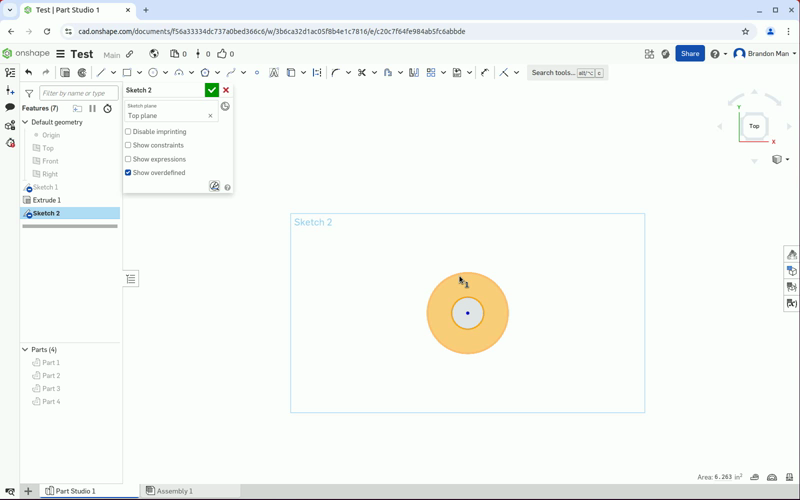
scroll(-6)
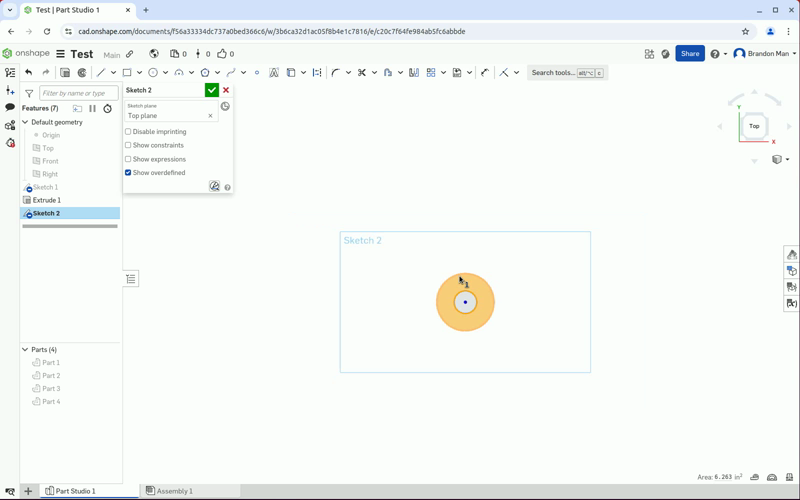
scroll(-6)
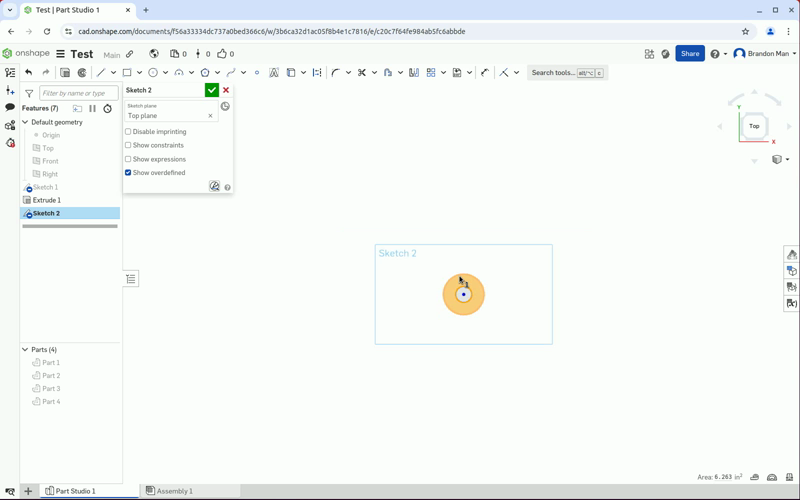
scroll(-6)
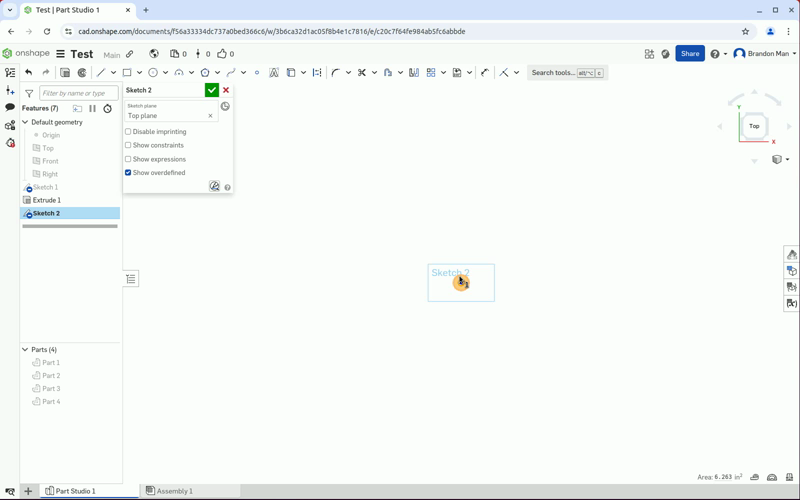
mouse_move(73, 352)
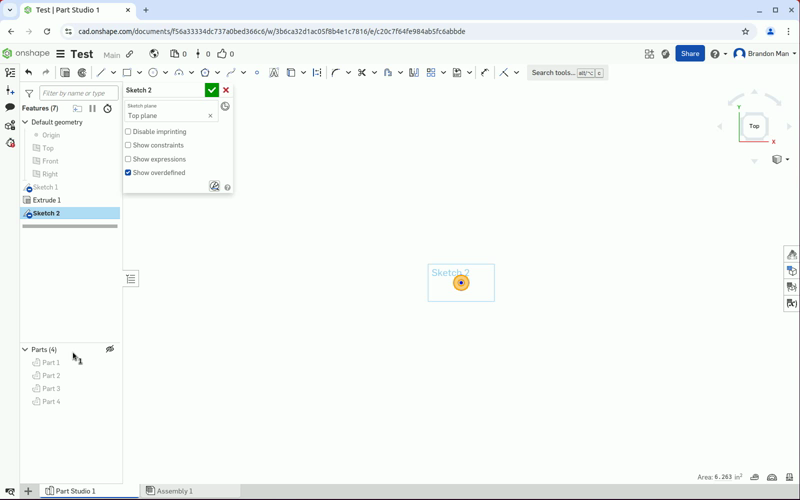
key(shift+y)
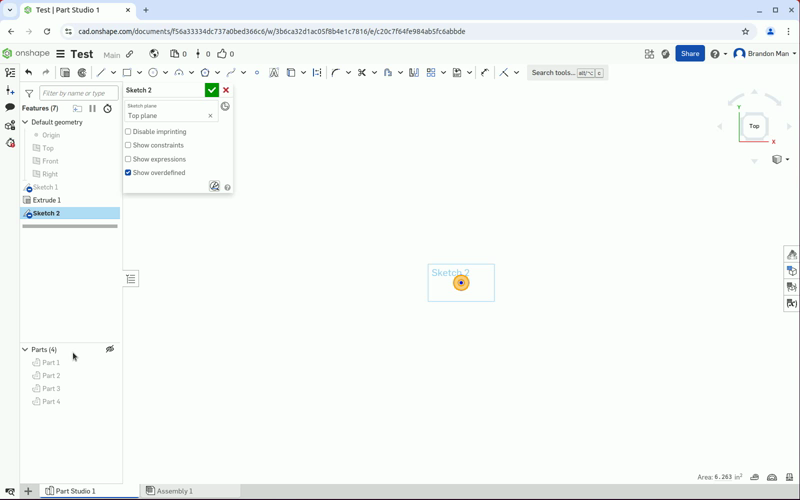
key(shift+e)
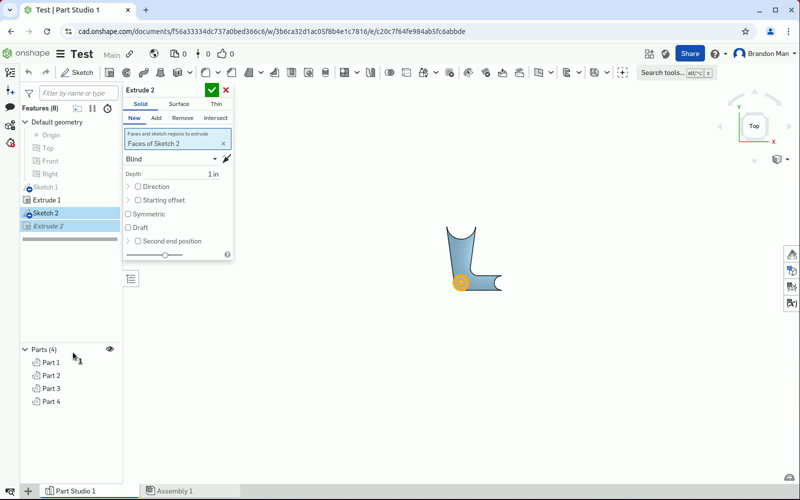
mouse_move(143, 106)
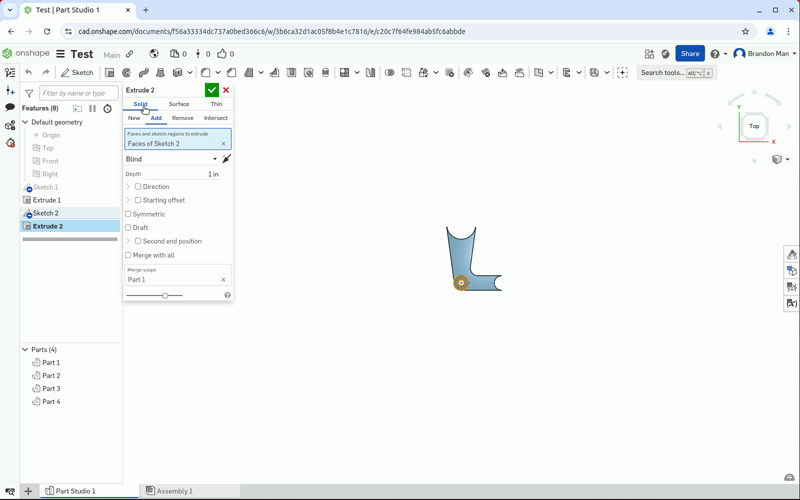
click(143, 106)
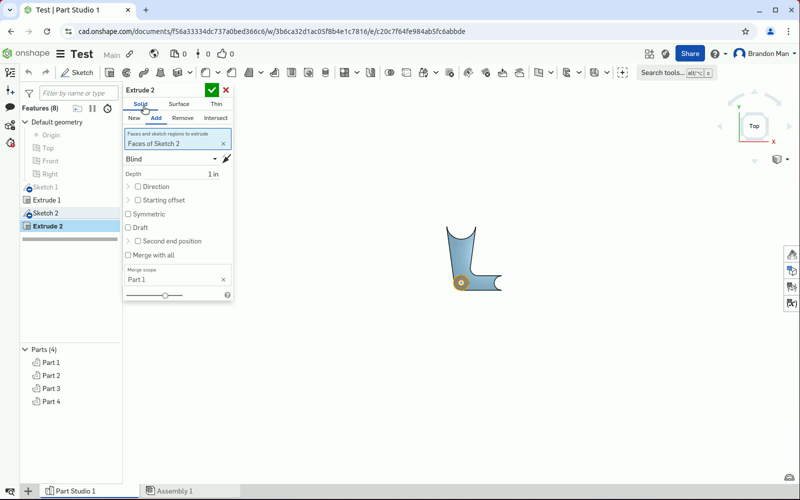
mouse_move(137, 120)
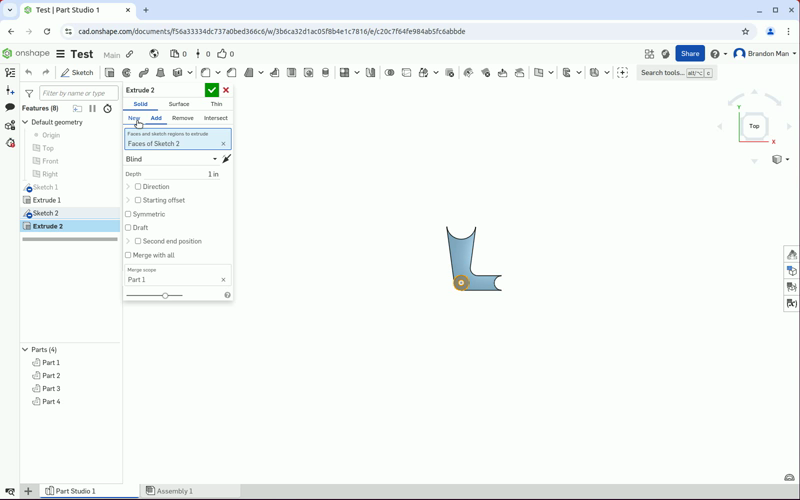
click(137, 120)
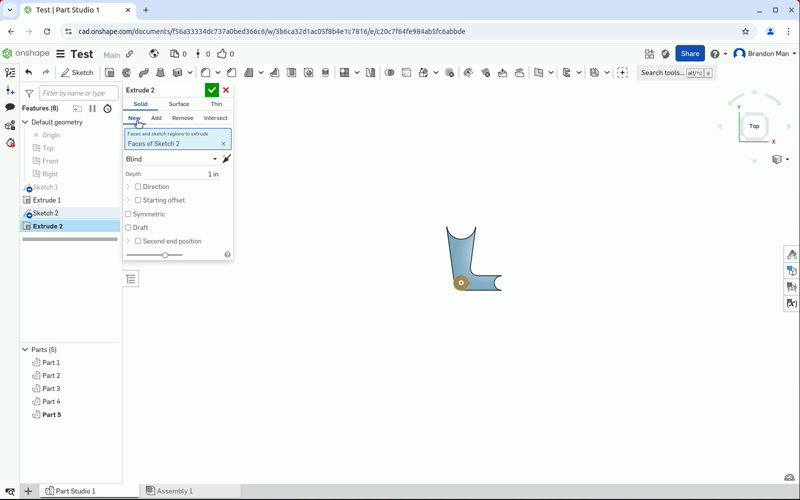
key(tab, 4)
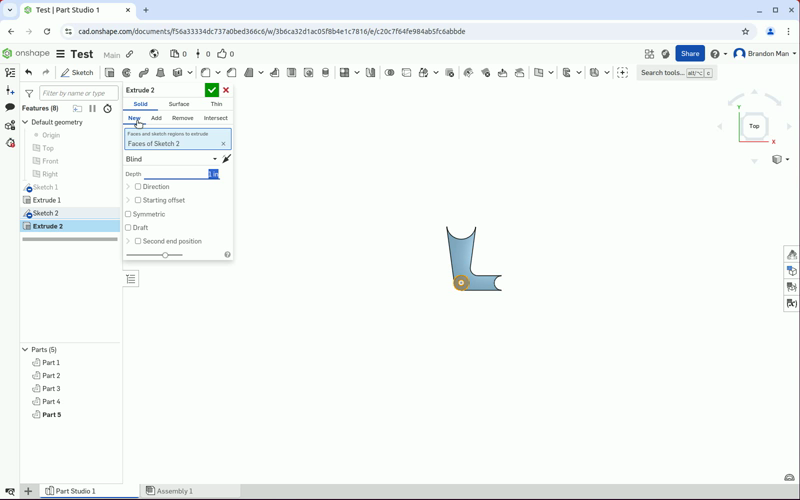
text(0.481)
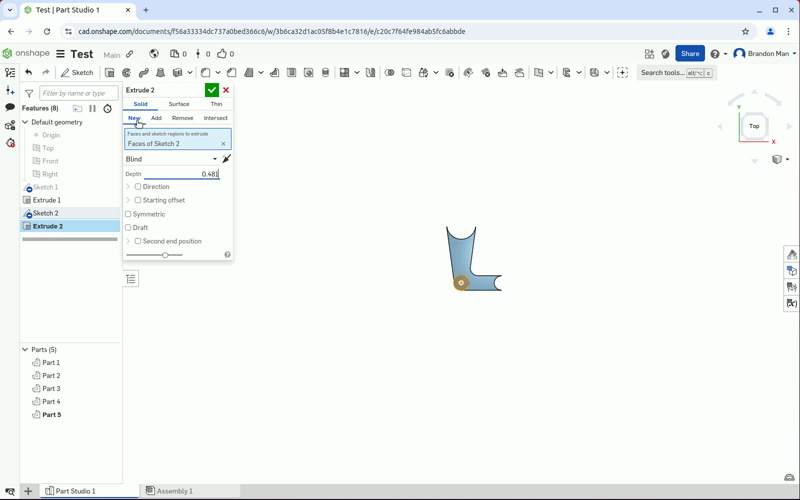
key(enter)
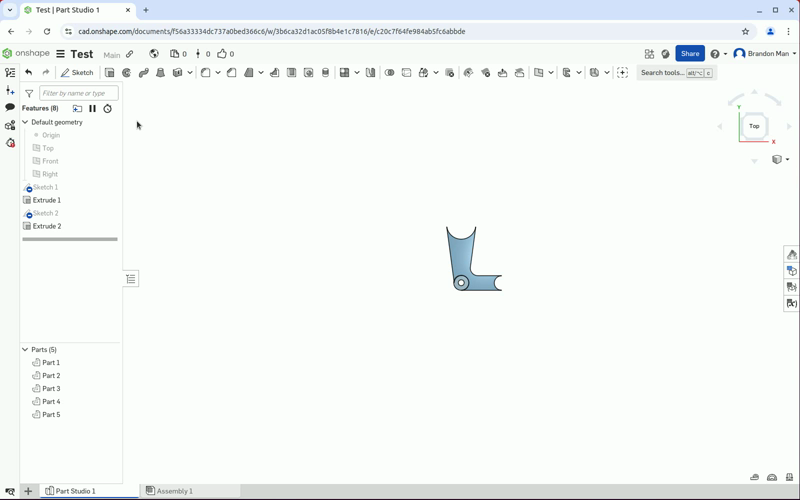
key(shift+h)
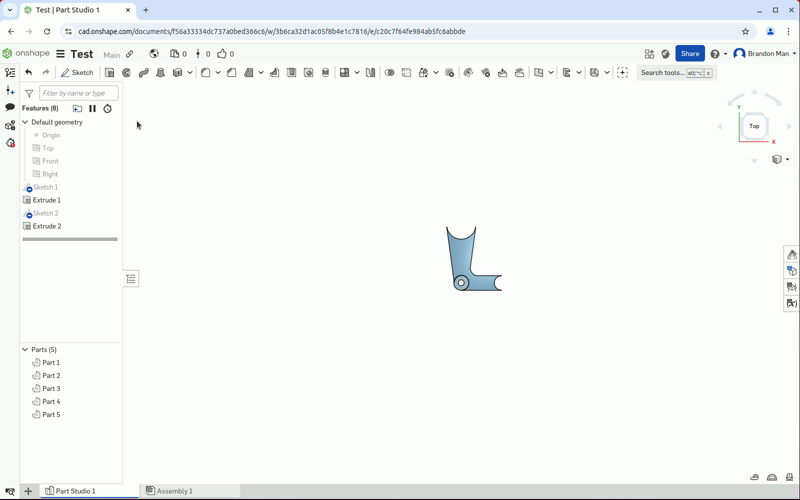
key(shift+h)
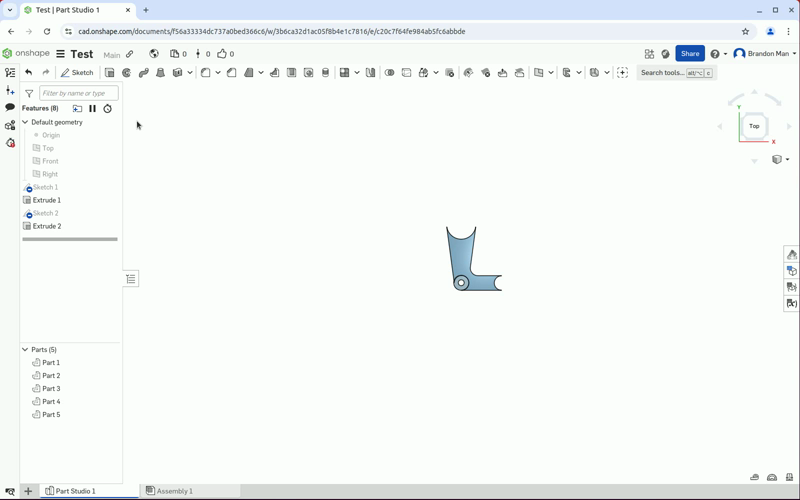
mouse_move(73, 189)
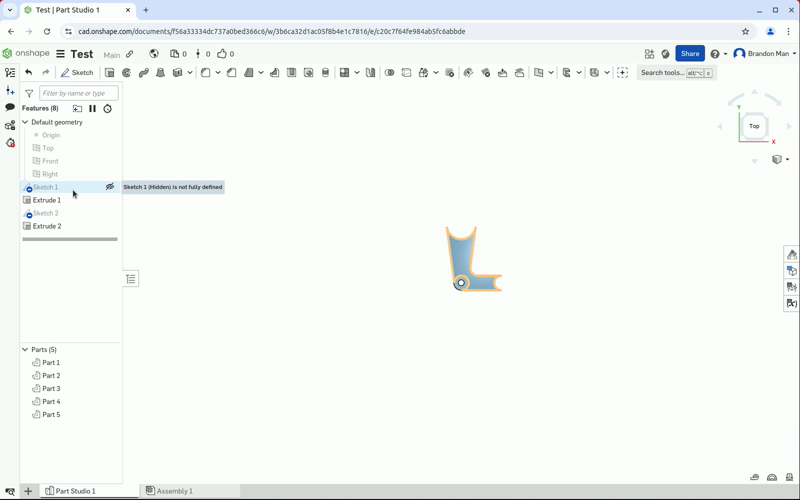
click(73, 189)
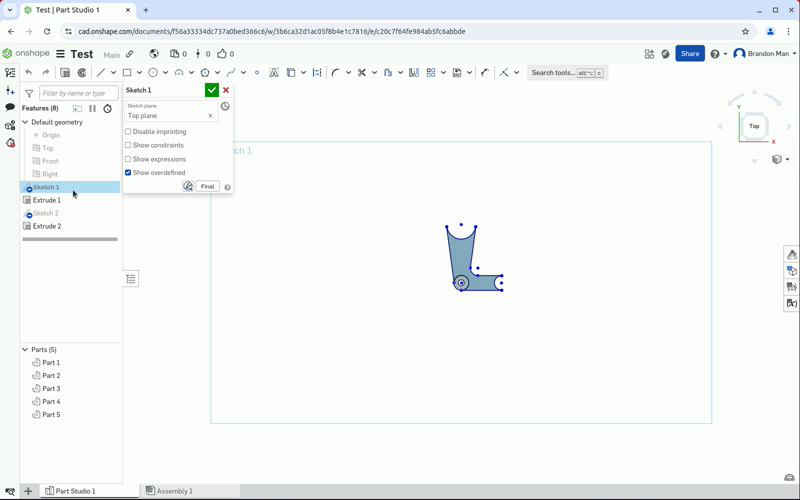
mouse_move(229, 92)
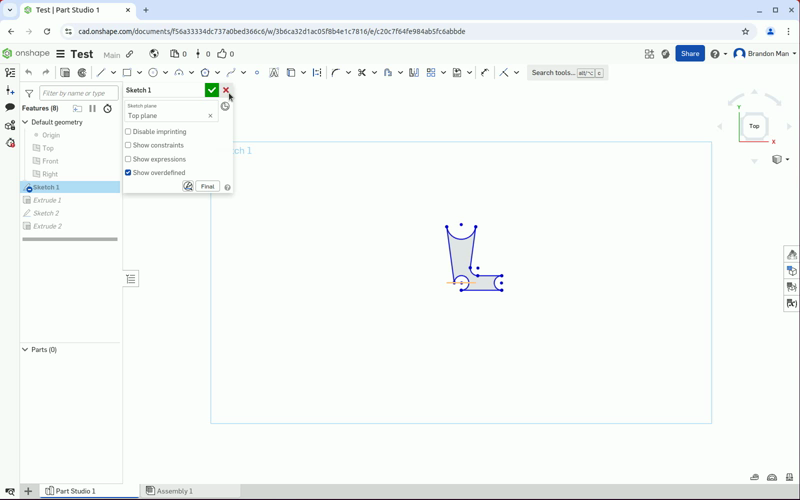
click(229, 92)
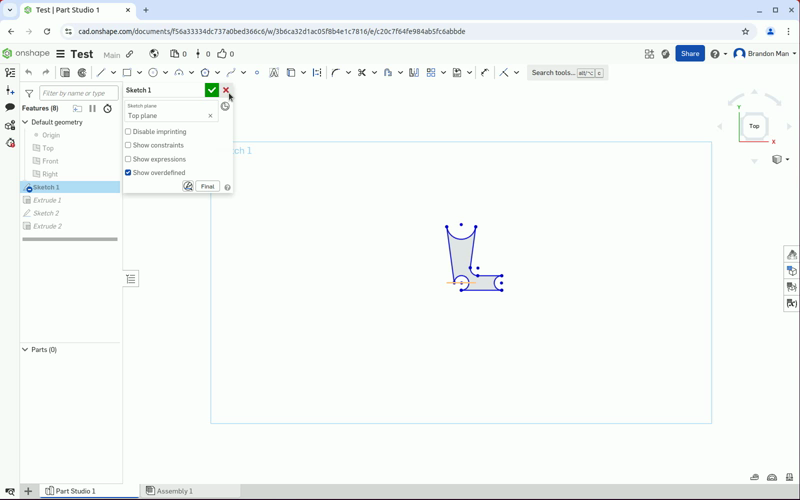
key(shift+s)
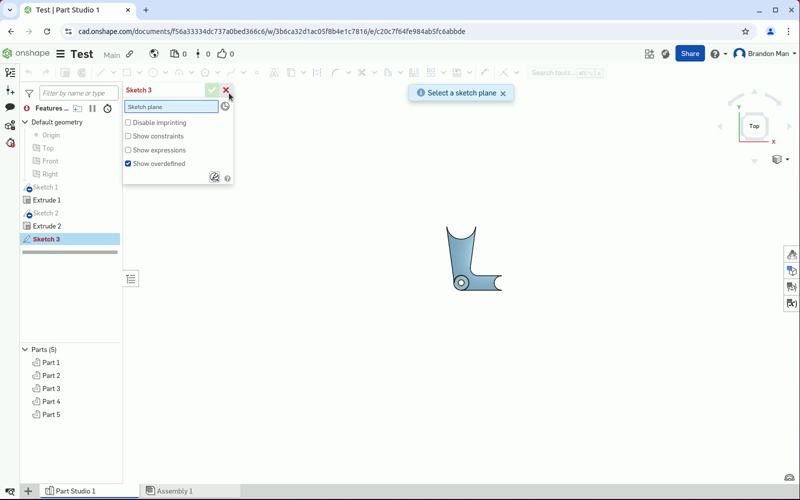
mouse_move(73, 150)
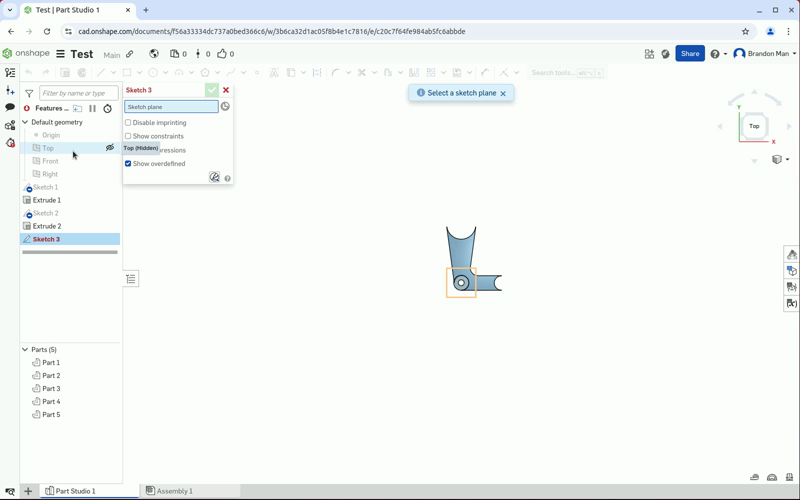
click(73, 150)
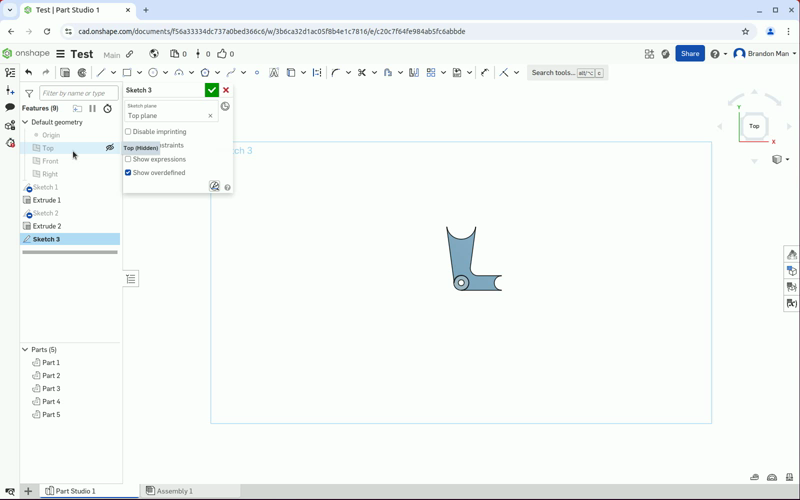
mouse_move(73, 352)
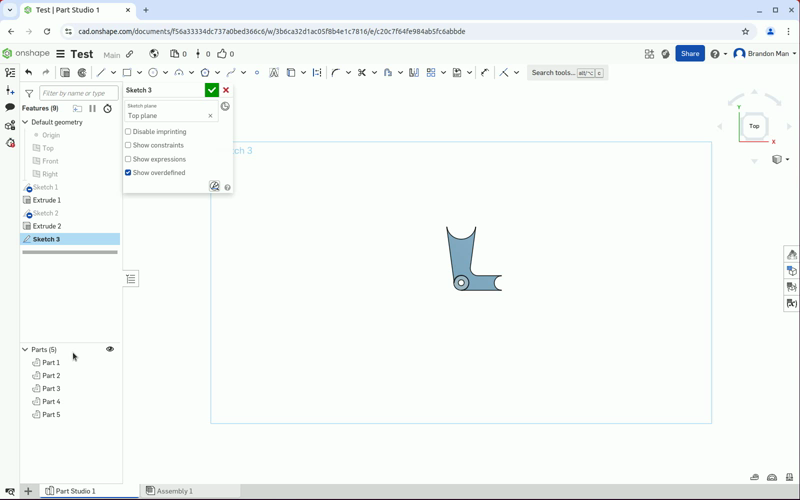
key(y)
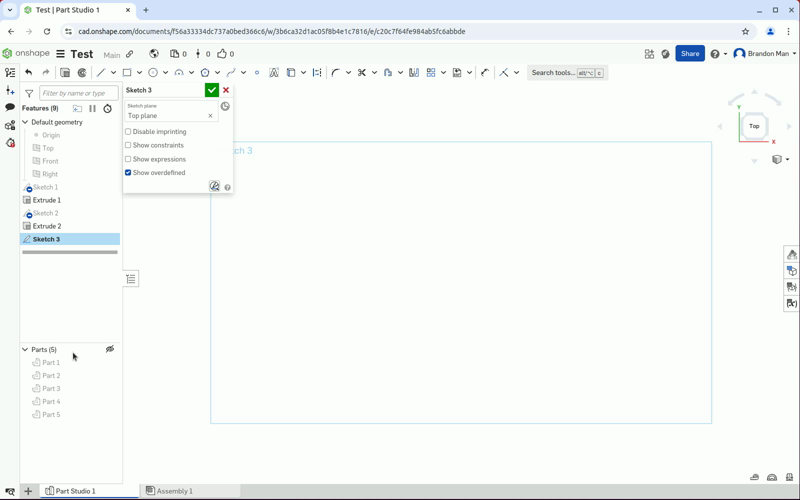
key(l)
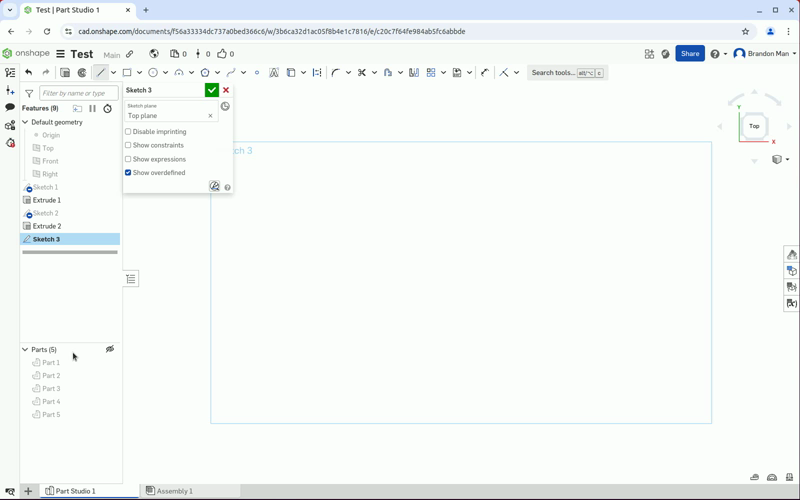
key_down(shift)
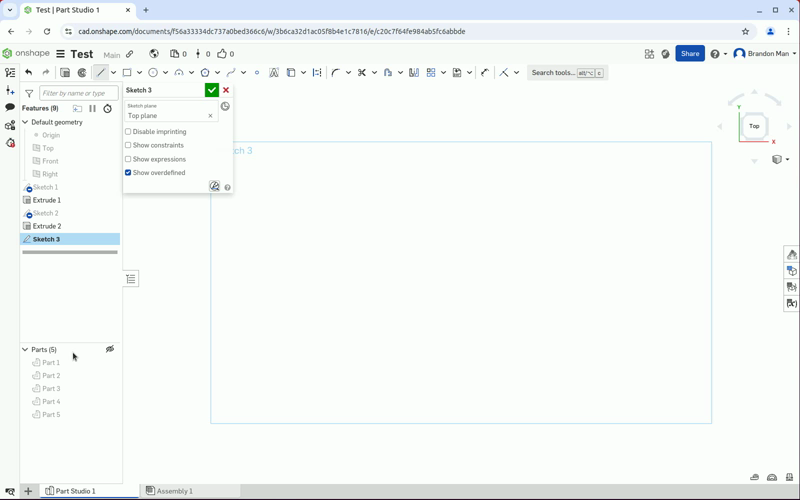
mouse_move(500, 290)
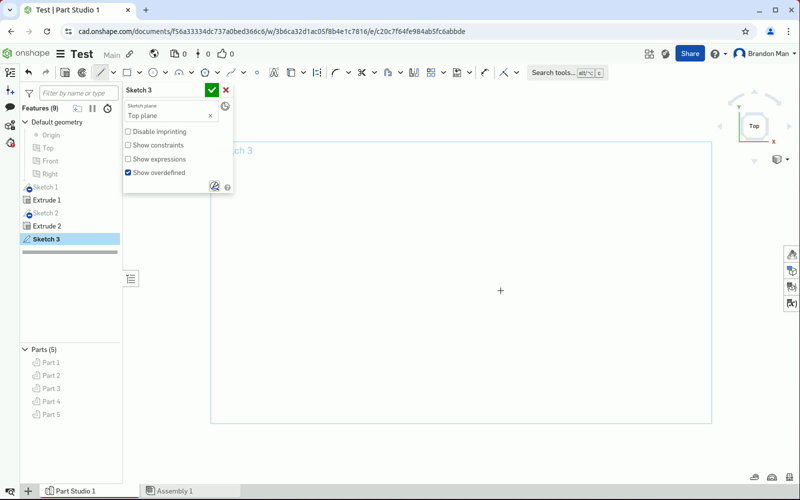
click(500, 290)
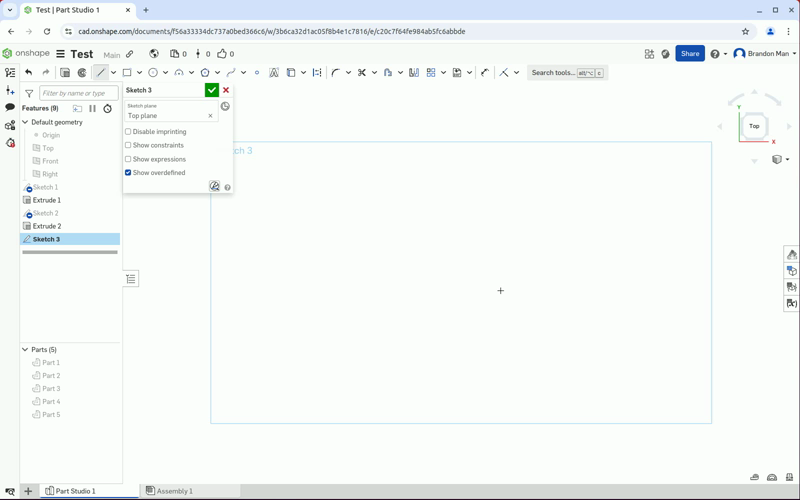
key_up(shift)
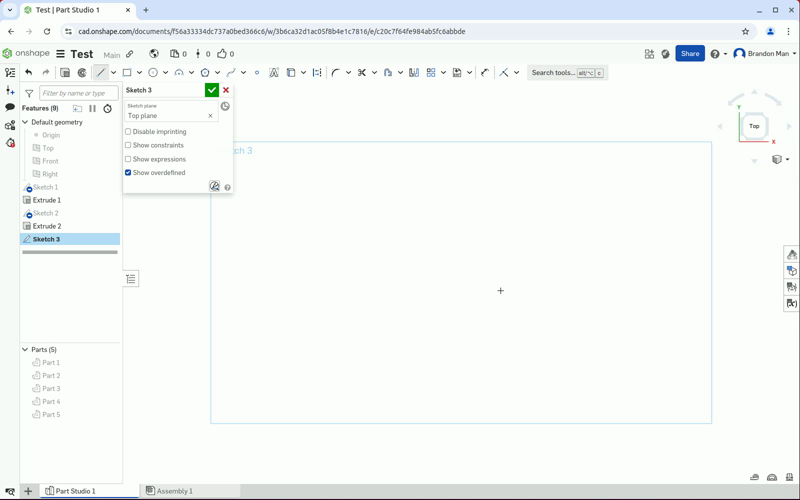
key_down(shift)
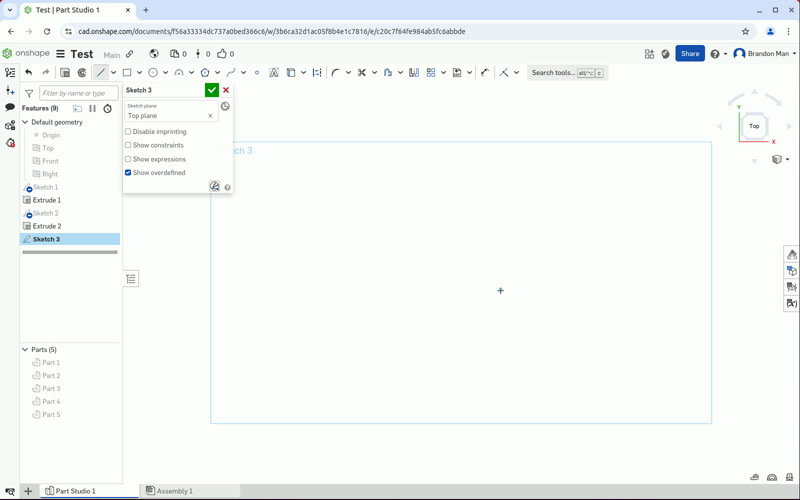
mouse_move(530, 290)
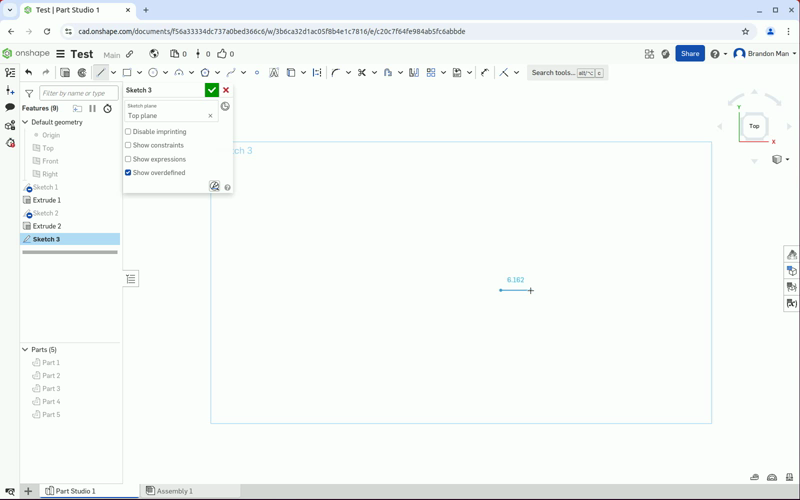
mouse_move(500, 285)
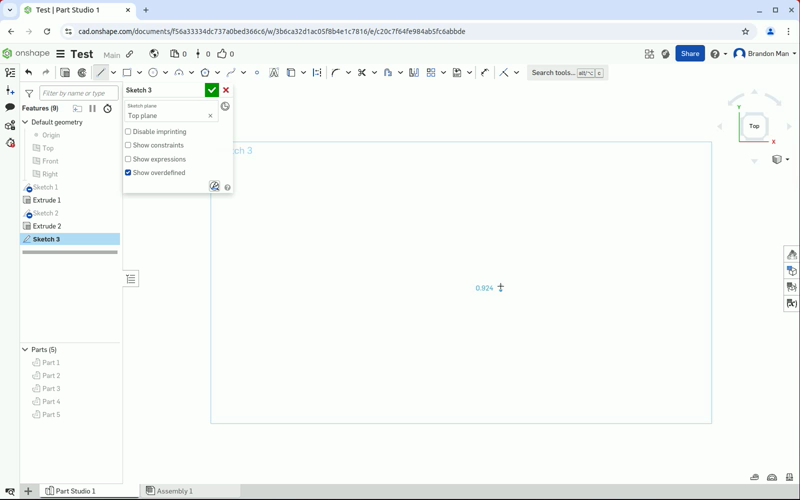
scroll(6)
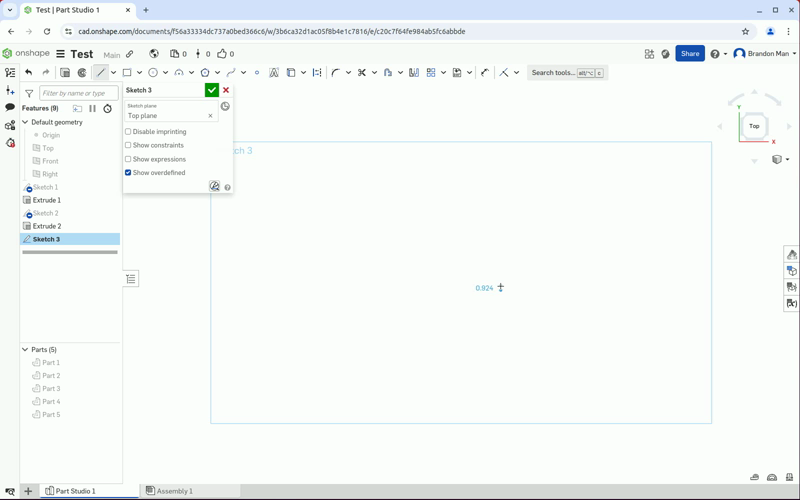
scroll(6)
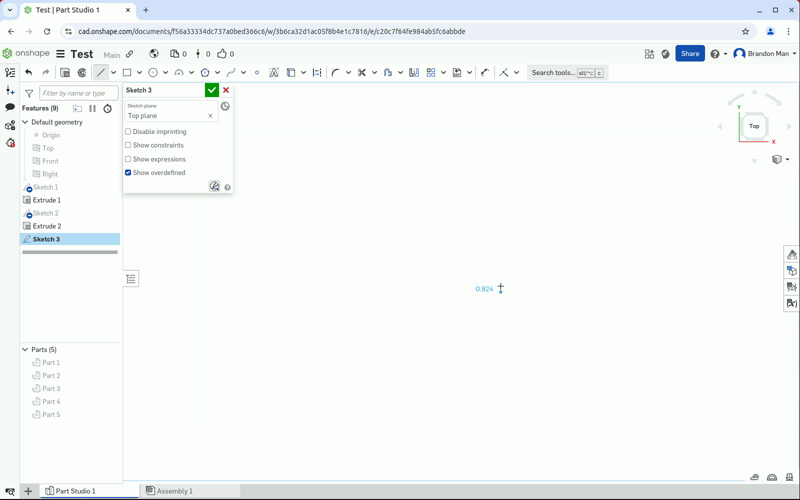
scroll(6)
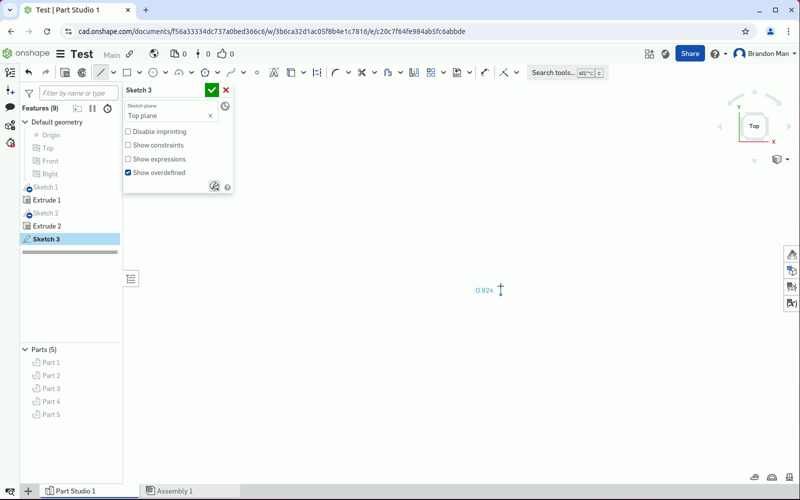
scroll(6)
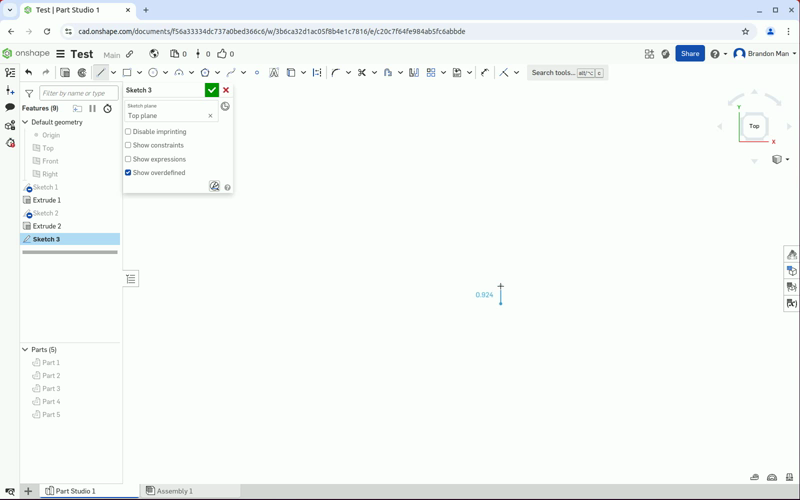
scroll(6)
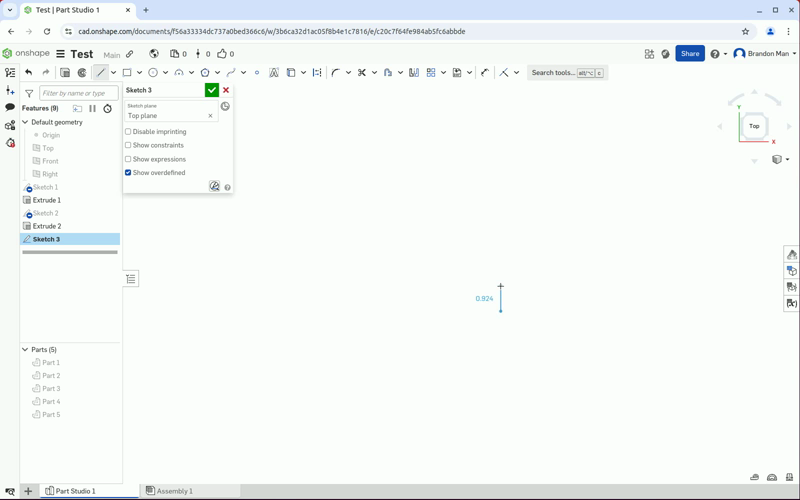
scroll(6)
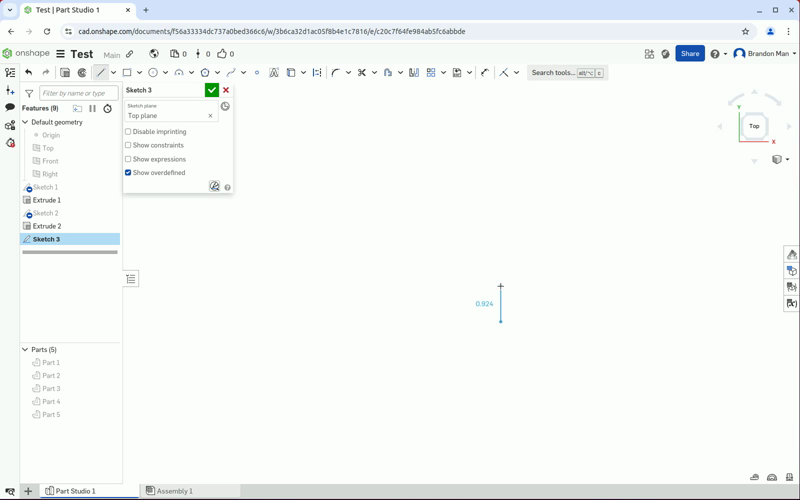
scroll(6)
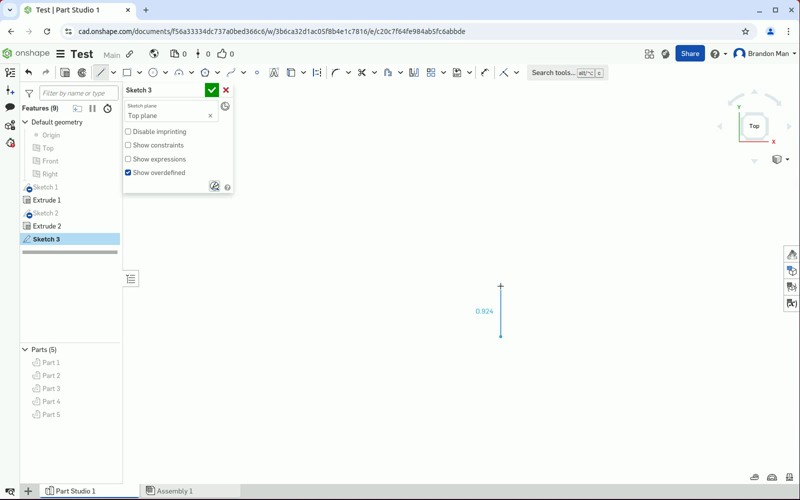
click(500, 285)
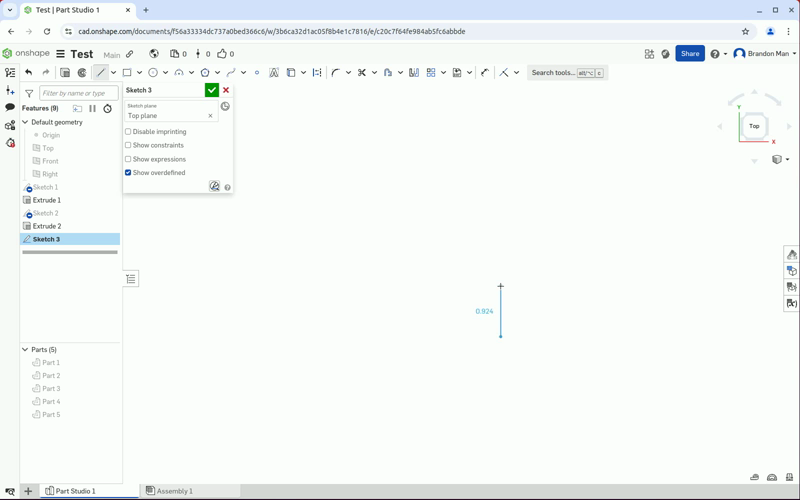
scroll(-6)
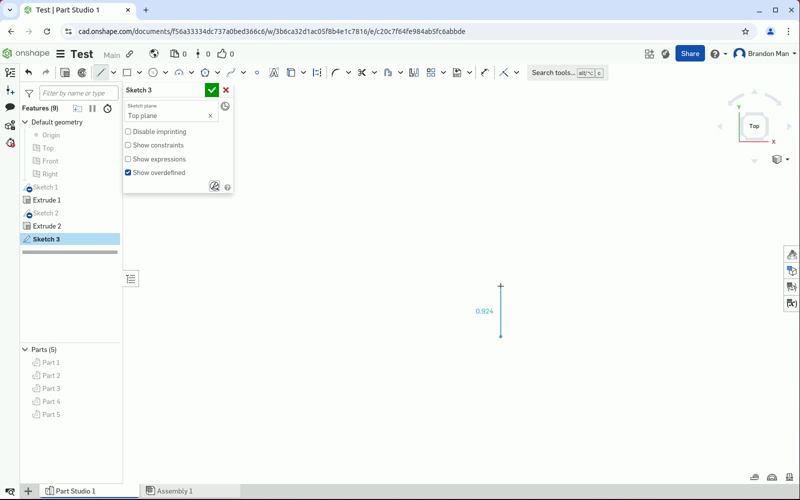
scroll(-6)
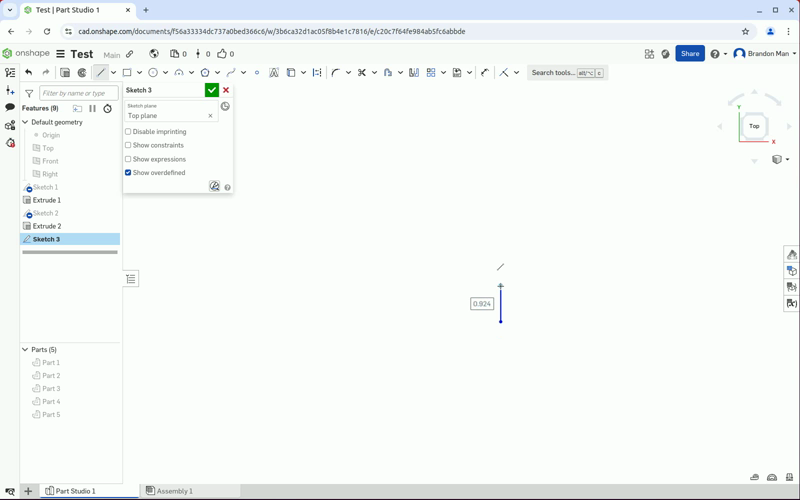
scroll(-6)
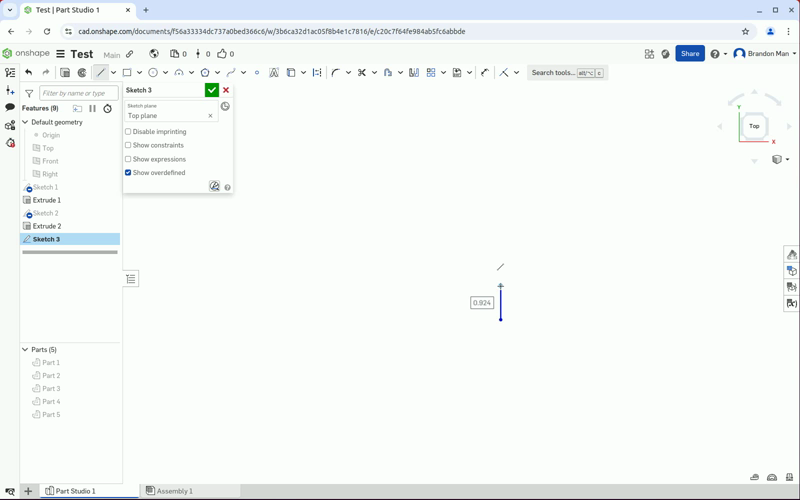
scroll(-6)
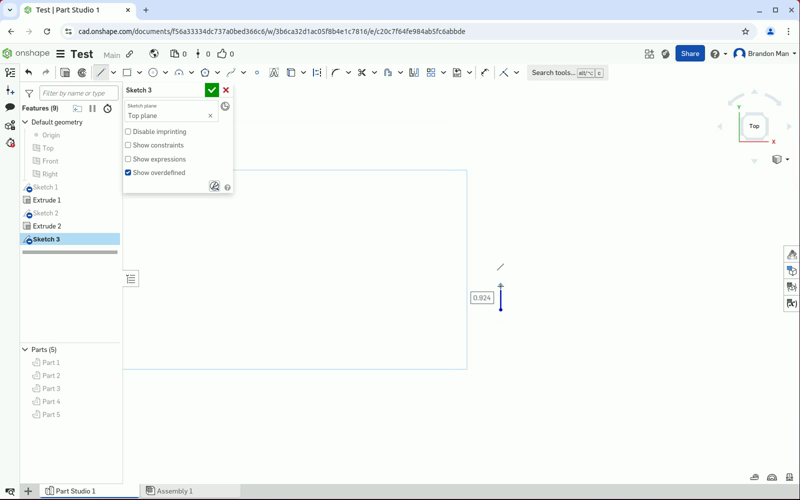
scroll(-6)
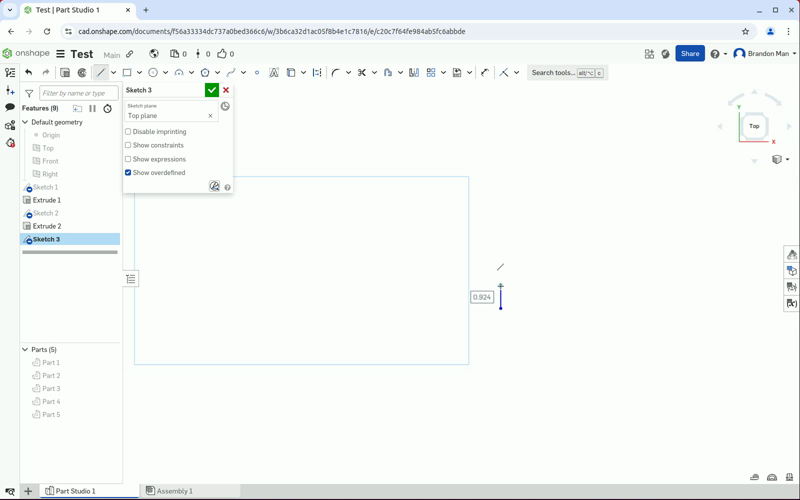
scroll(-6)
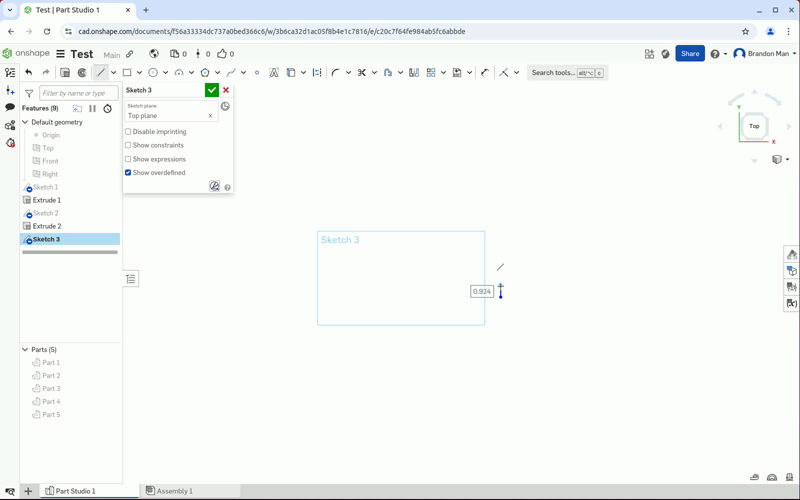
scroll(-6)
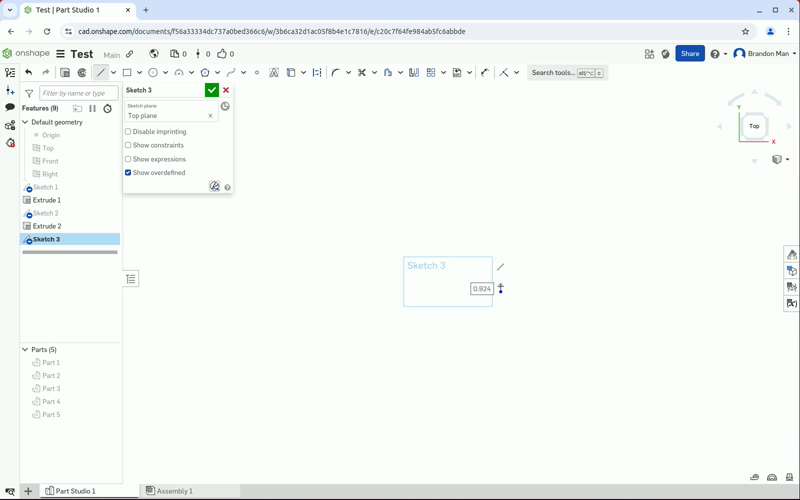
key_up(shift)
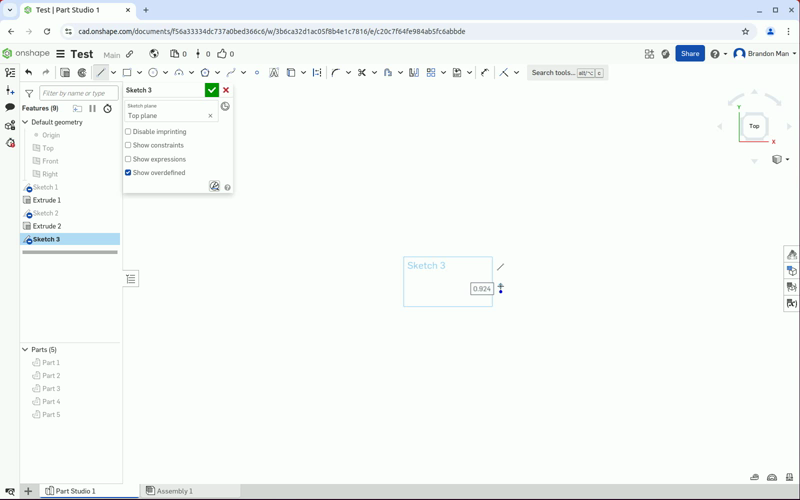
key(esc)
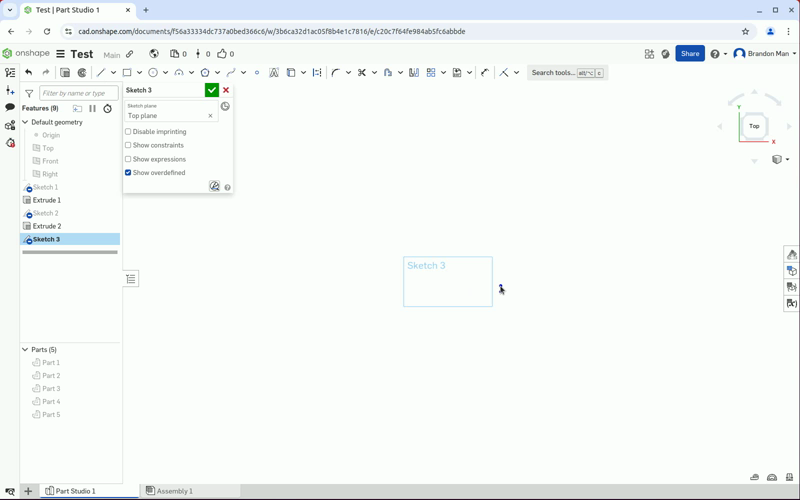
key(a)
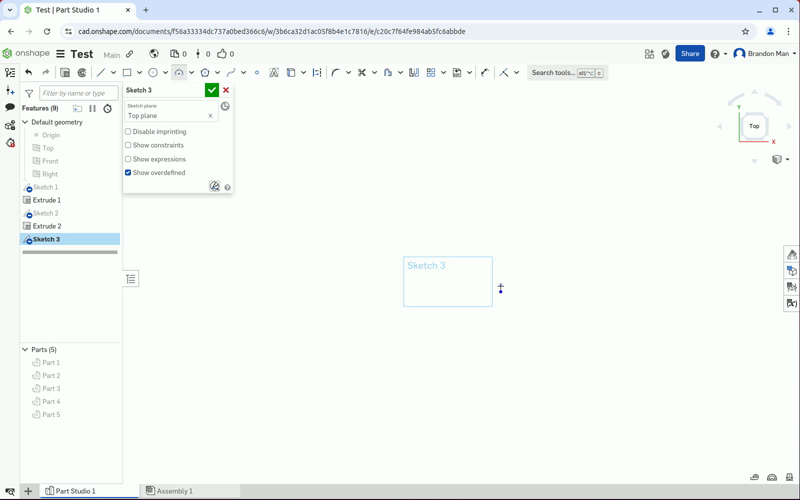
mouse_move(500, 285)
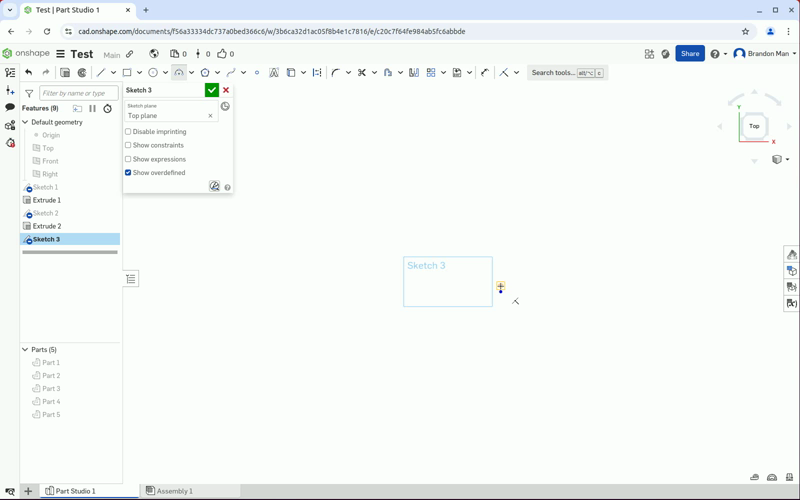
click(500, 285)
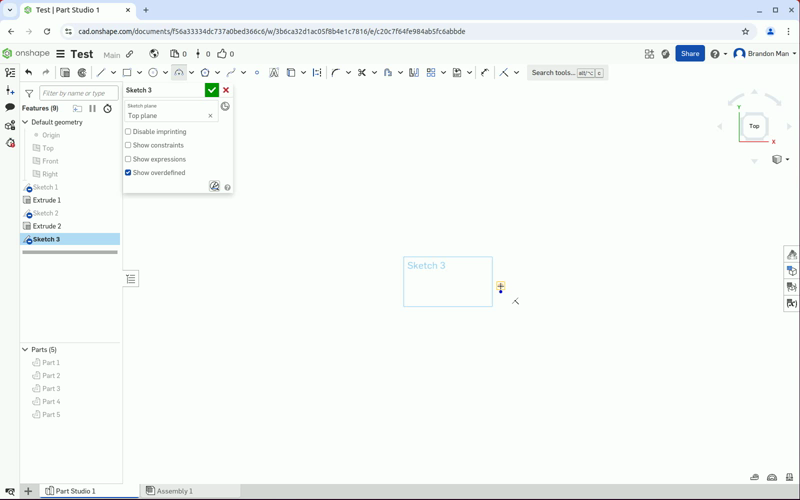
key_down(shift)
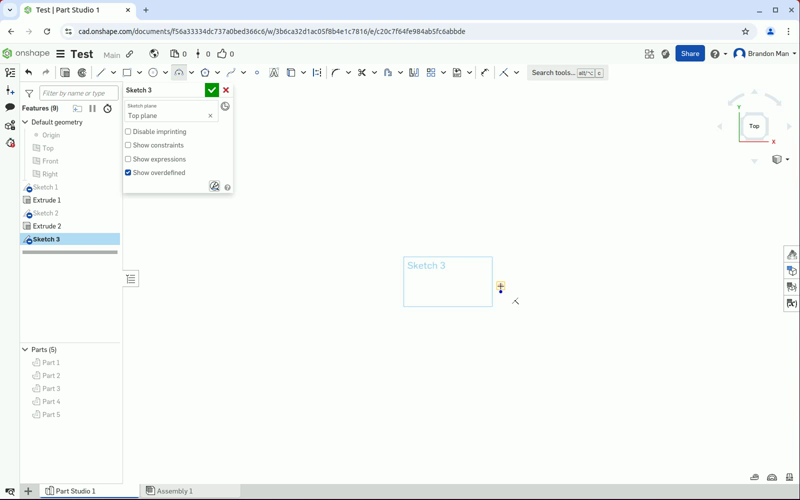
mouse_move(500, 279)
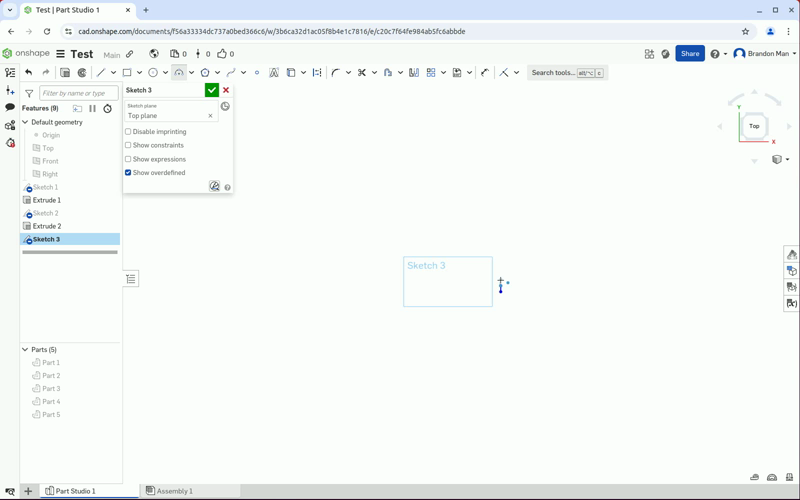
scroll(6)
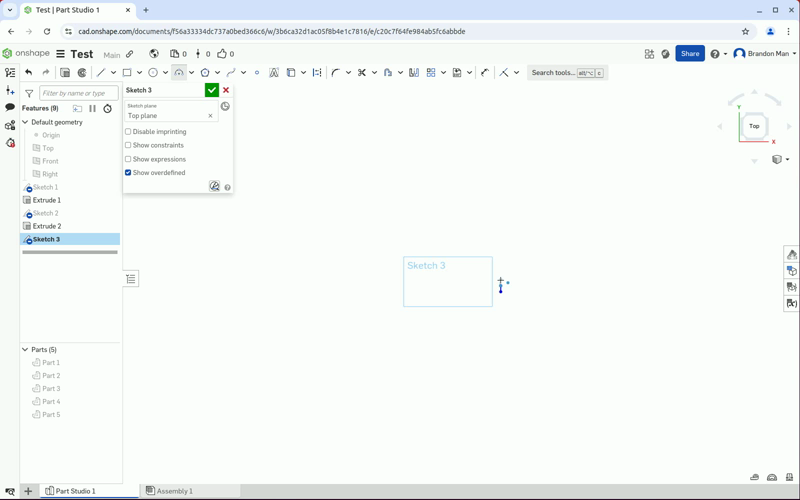
scroll(6)
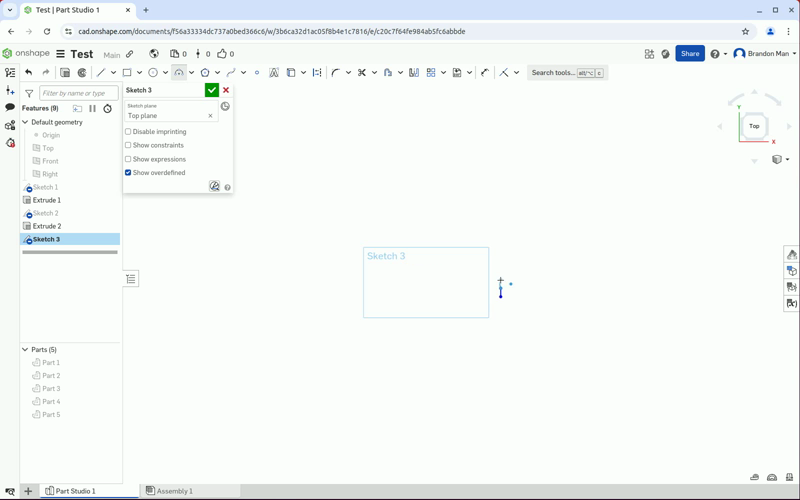
scroll(6)
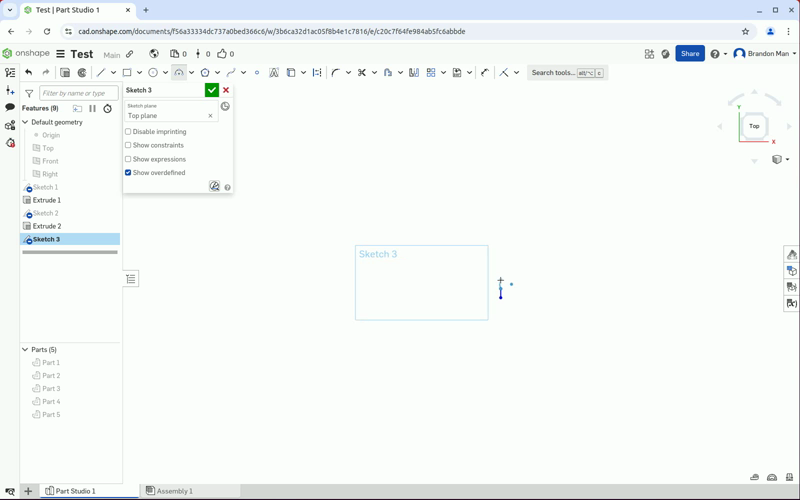
scroll(6)
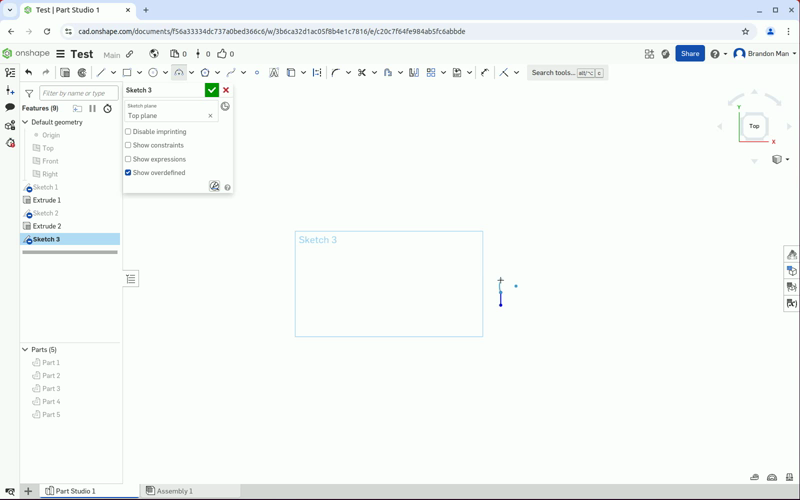
scroll(6)
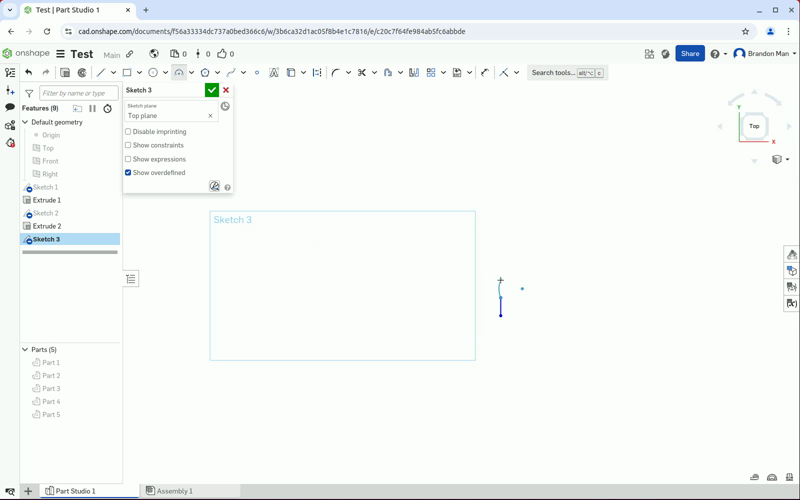
scroll(6)
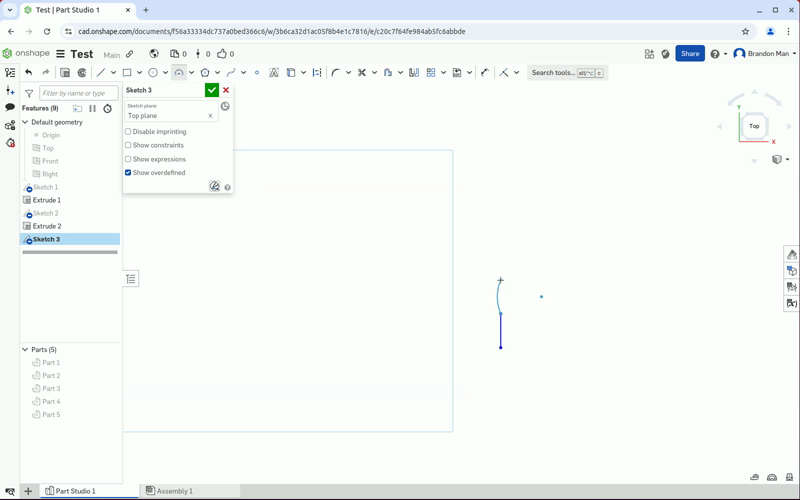
scroll(6)
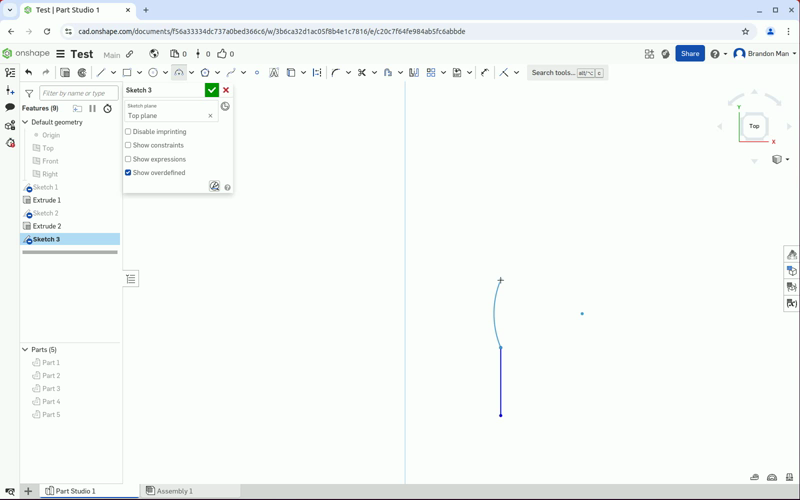
click(500, 279)
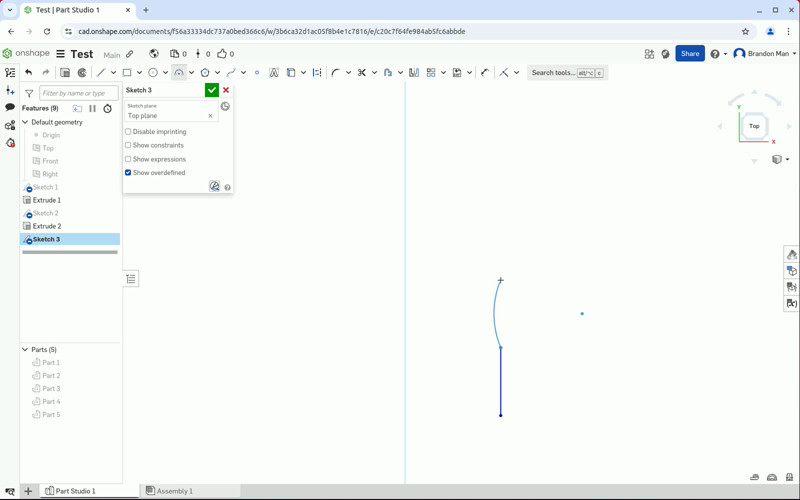
scroll(-6)
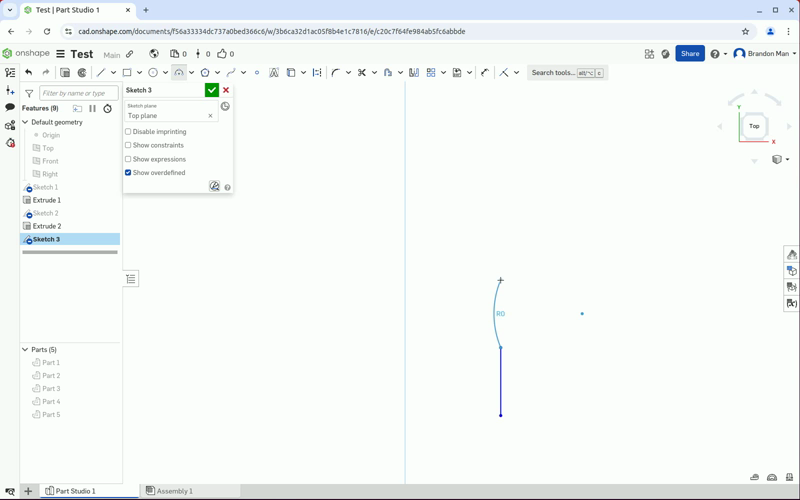
scroll(-6)
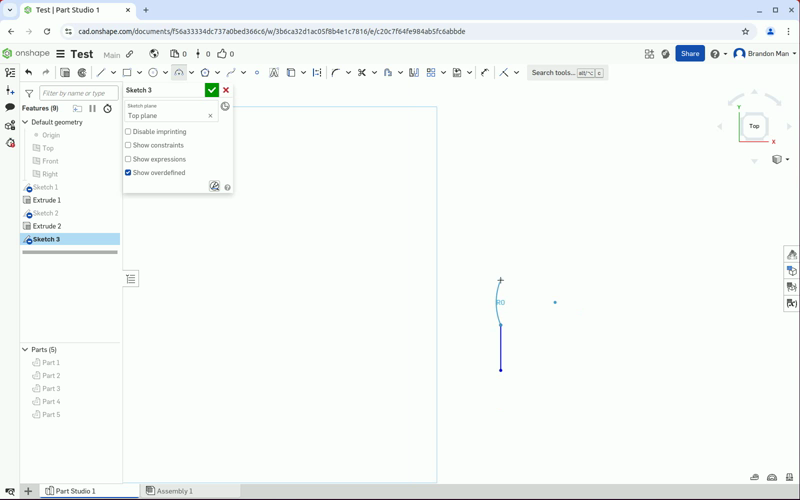
scroll(-6)
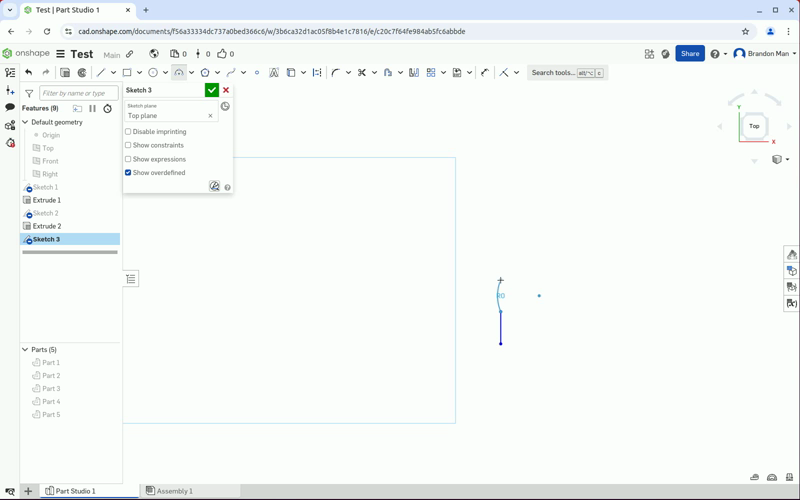
scroll(-6)
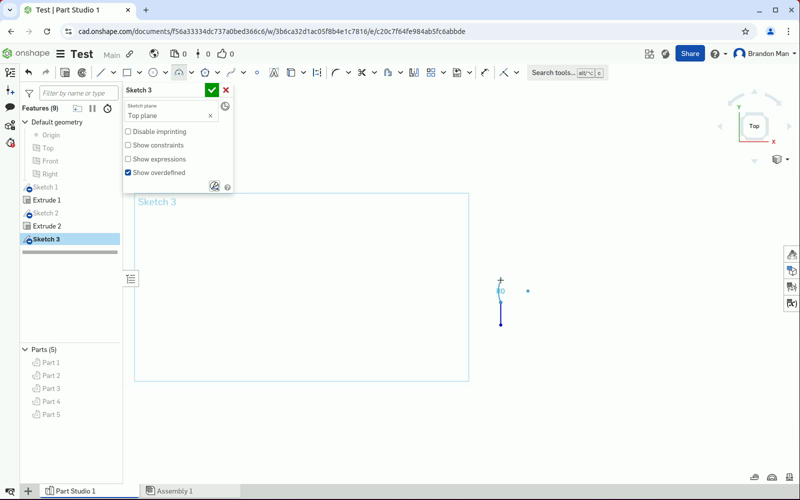
scroll(-6)
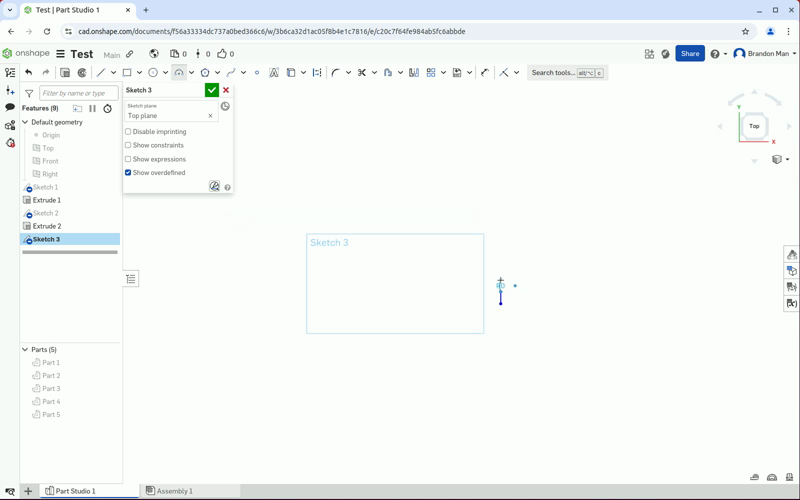
scroll(-6)
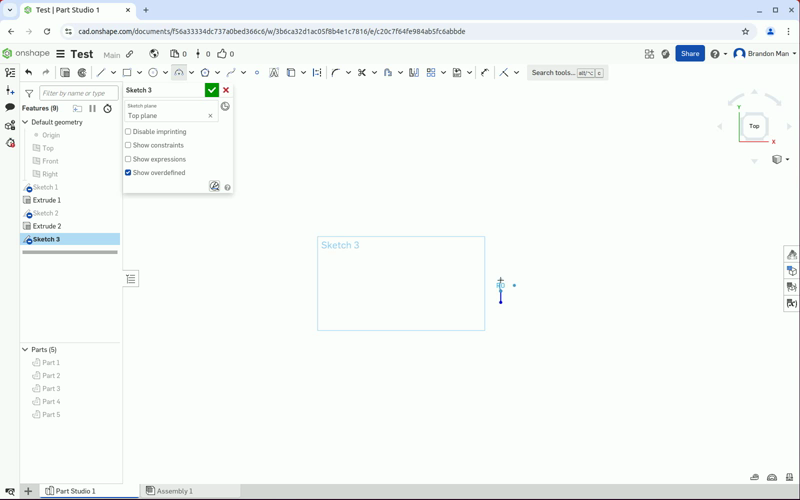
scroll(-6)
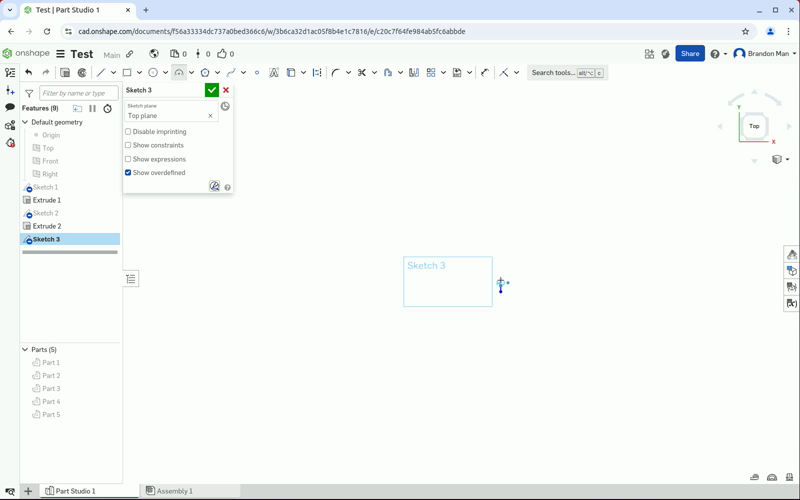
mouse_move(497, 282)
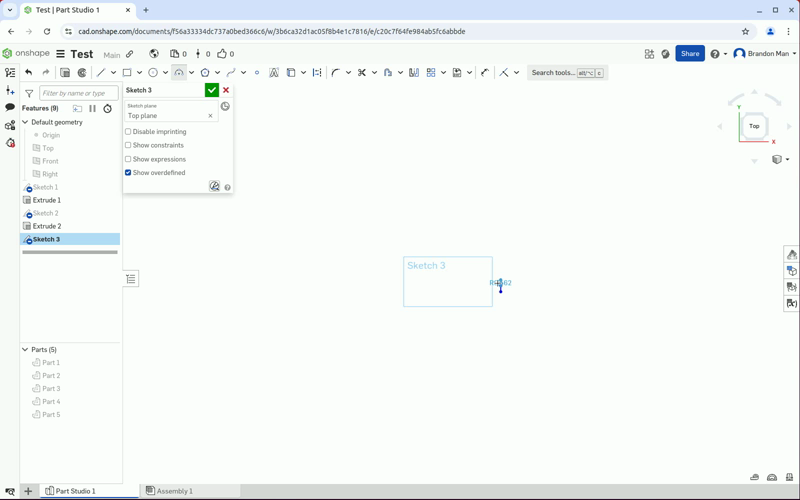
scroll(6)
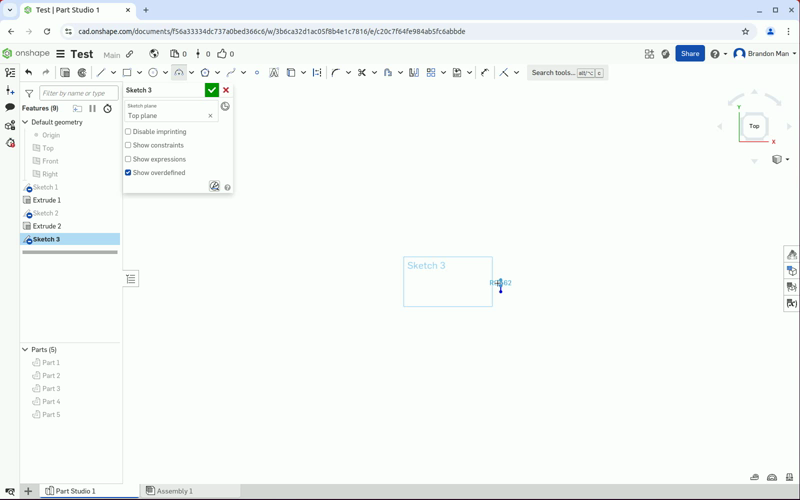
scroll(6)
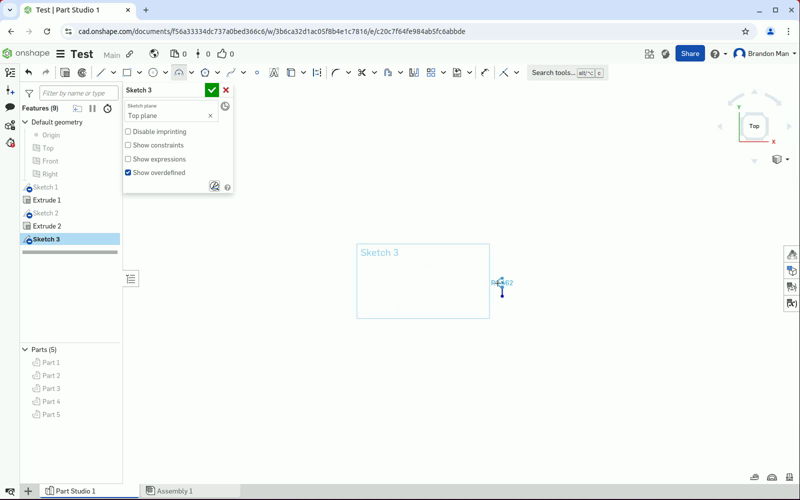
scroll(6)
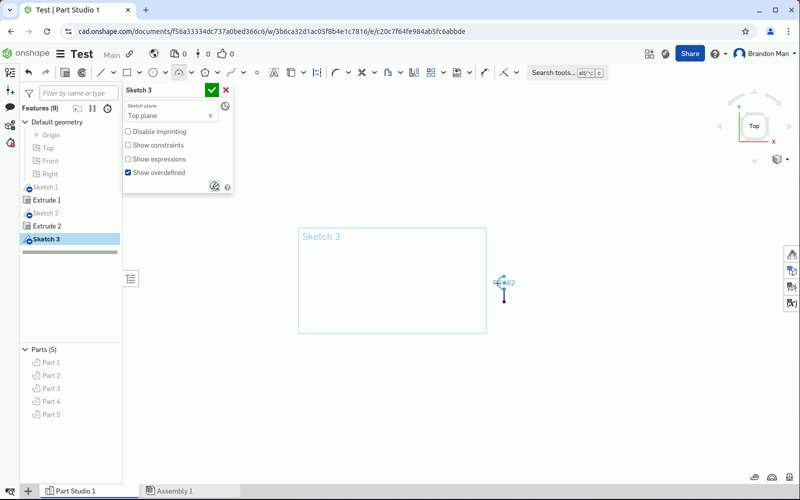
scroll(6)
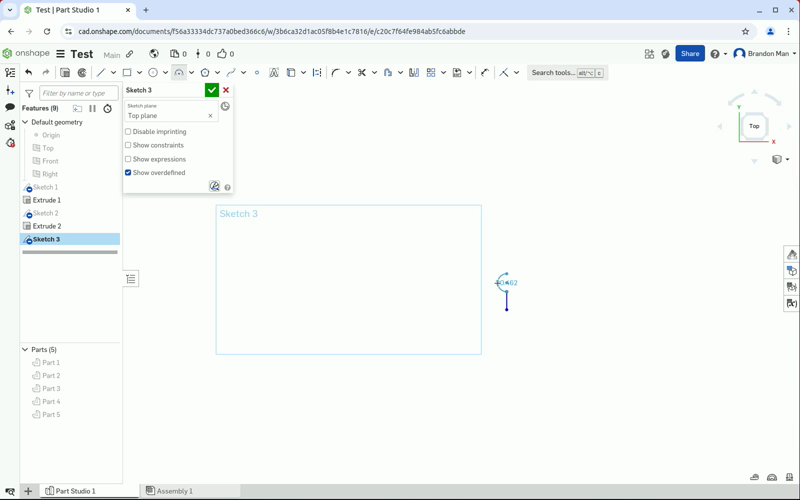
scroll(6)
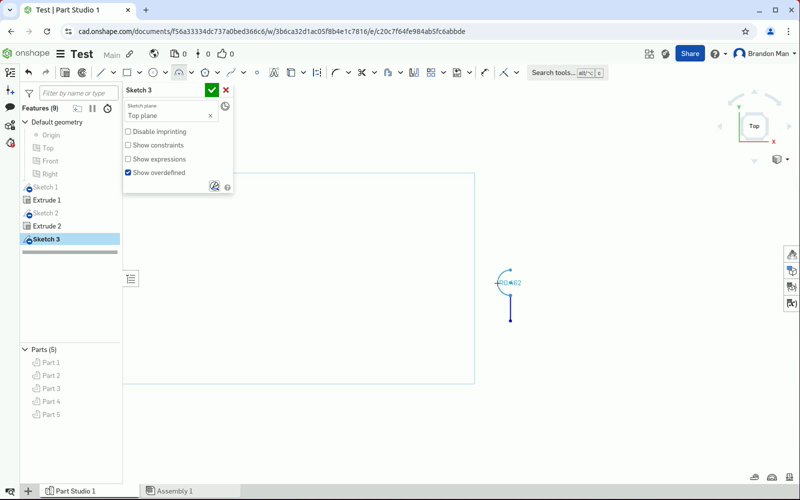
scroll(6)
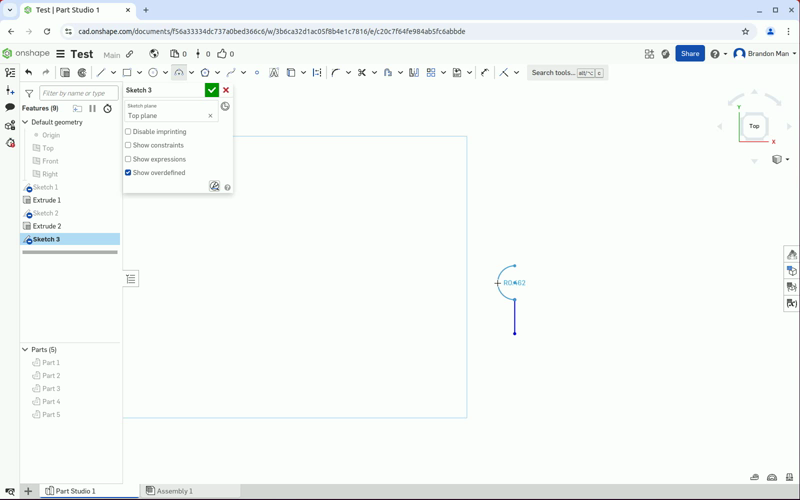
scroll(6)
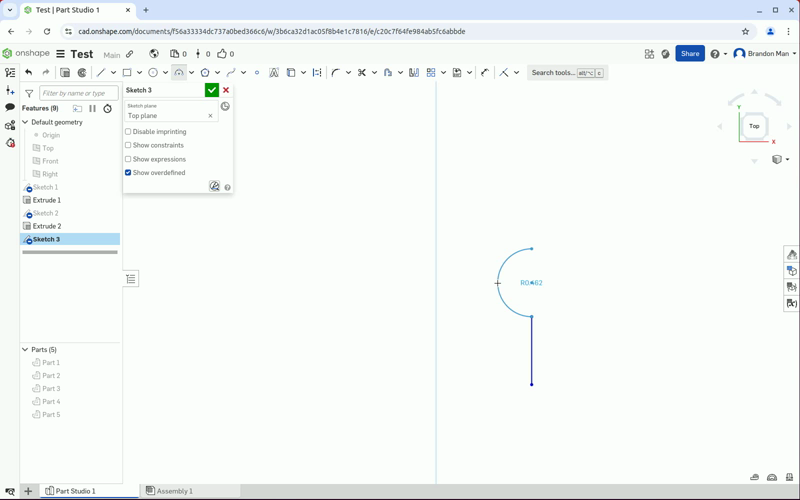
click(497, 282)
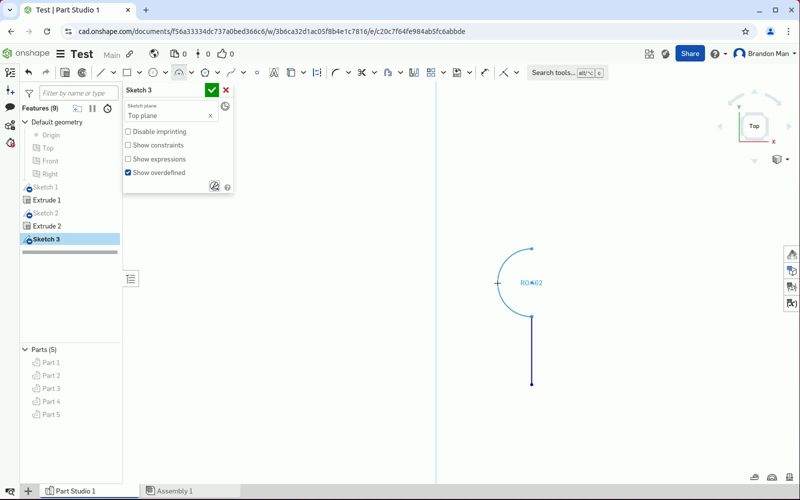
scroll(-6)
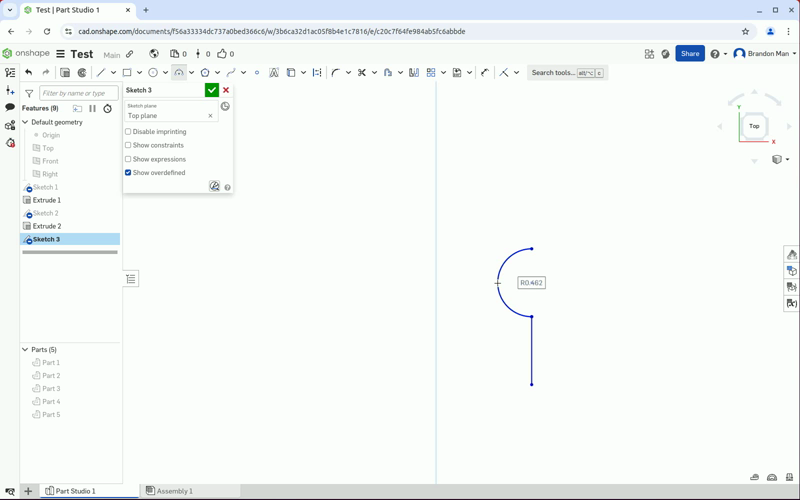
scroll(-6)
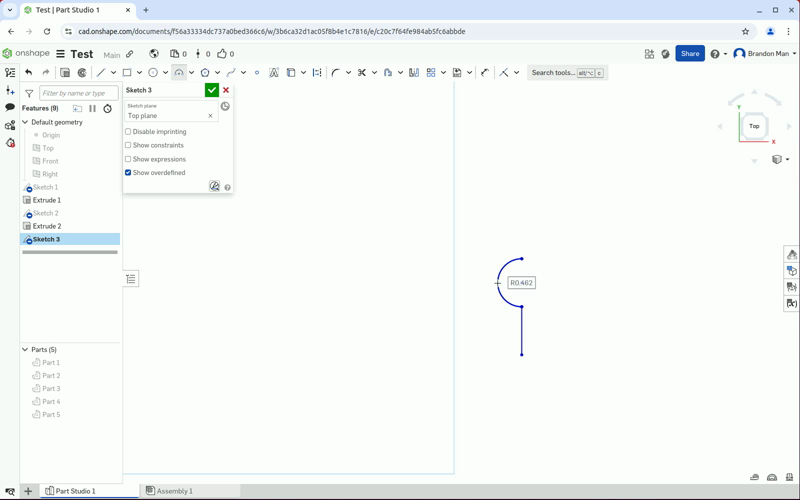
scroll(-6)
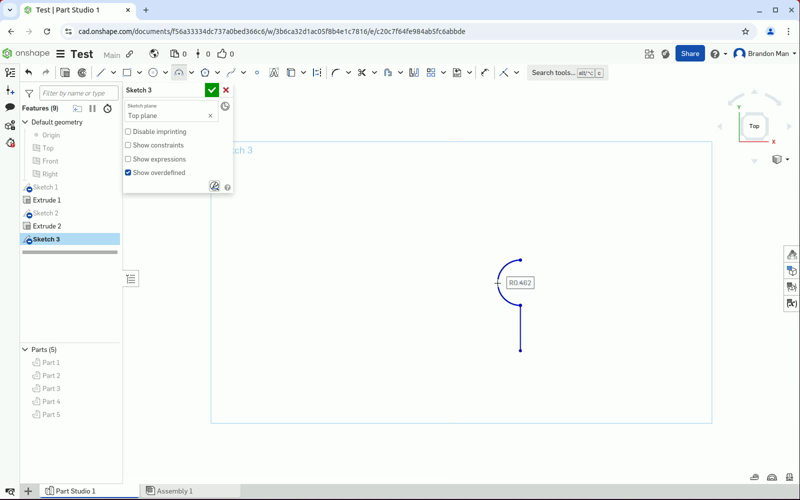
scroll(-6)
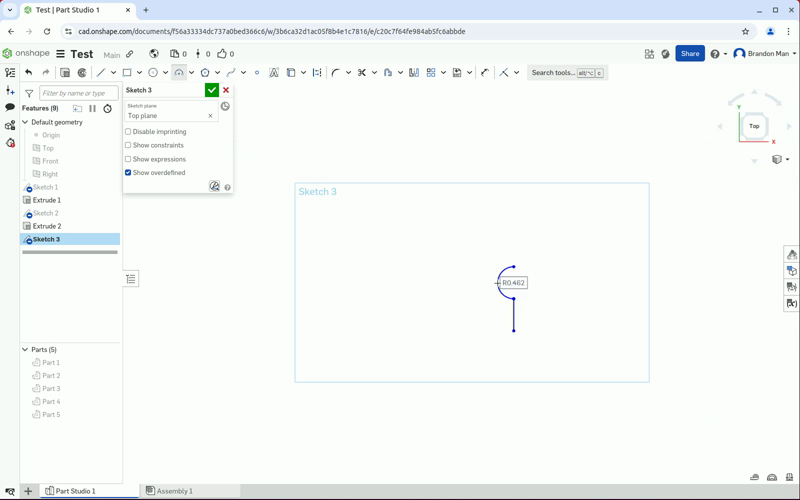
scroll(-6)
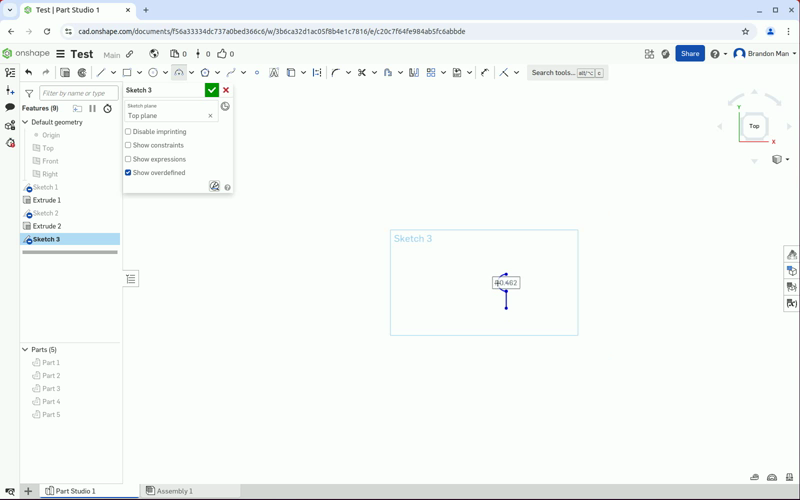
scroll(-6)
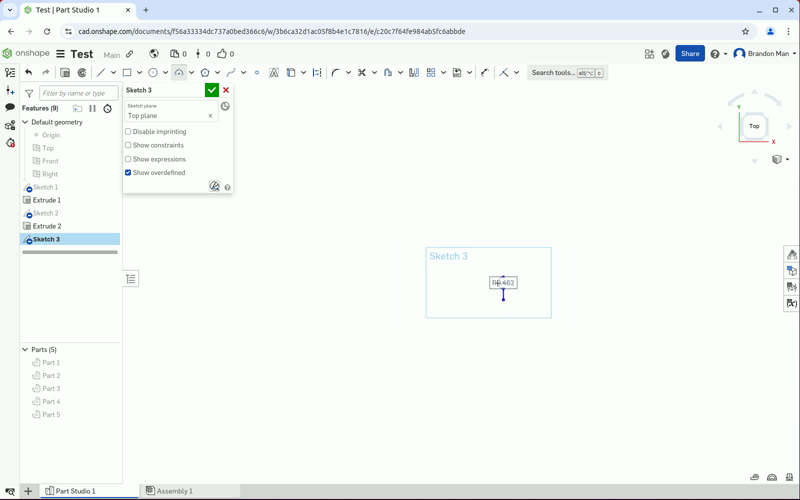
scroll(-6)
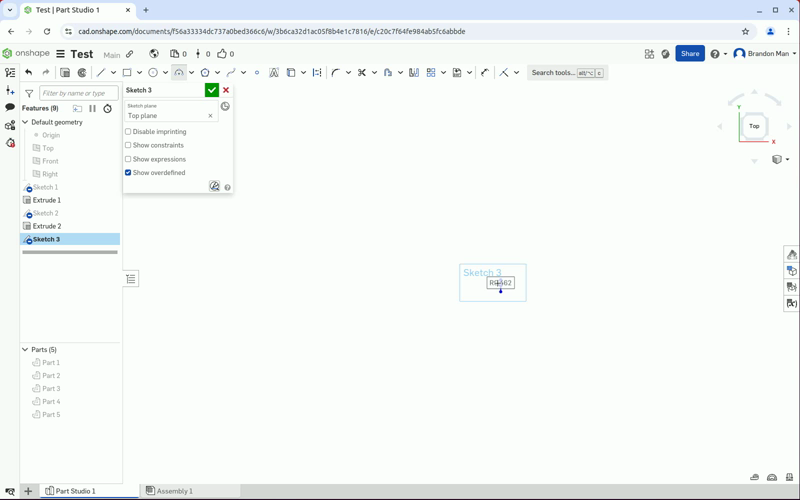
key_up(shift)
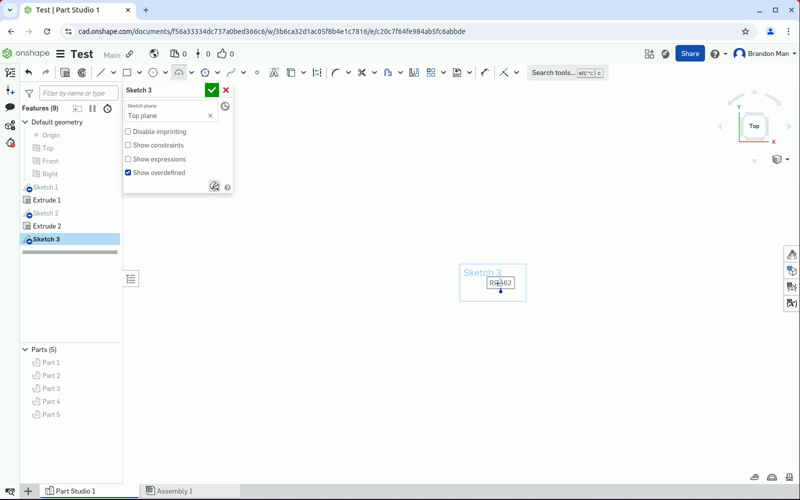
key(esc)
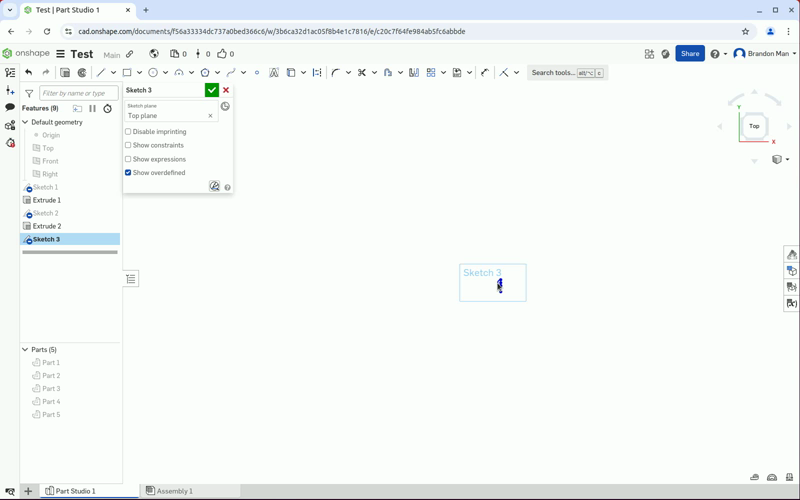
key(l)
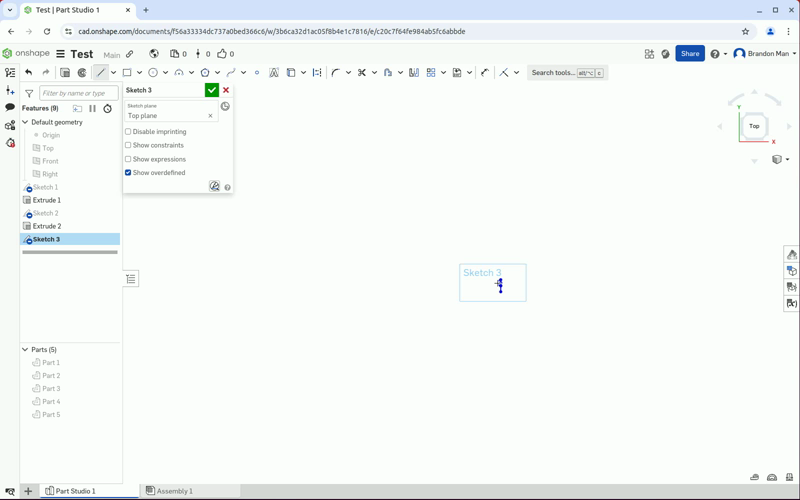
mouse_move(500, 279)
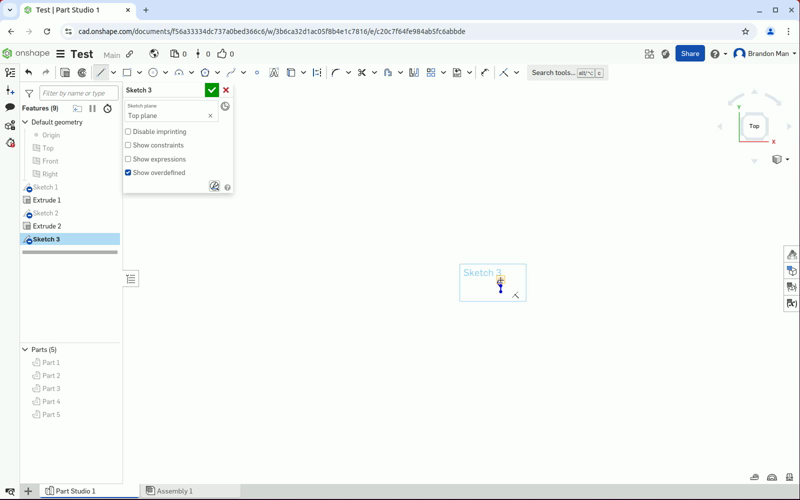
scroll(6)
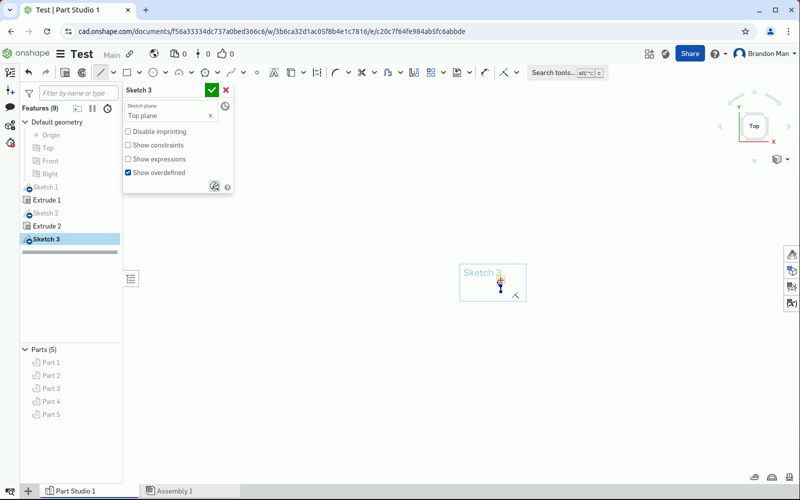
scroll(6)
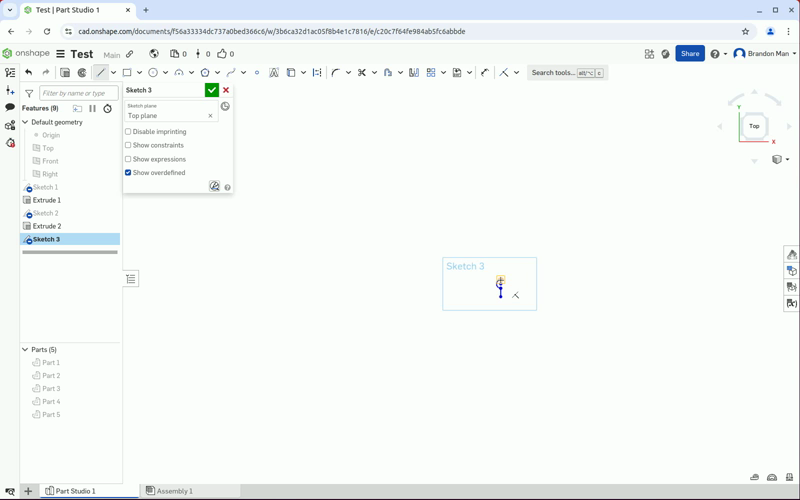
scroll(6)
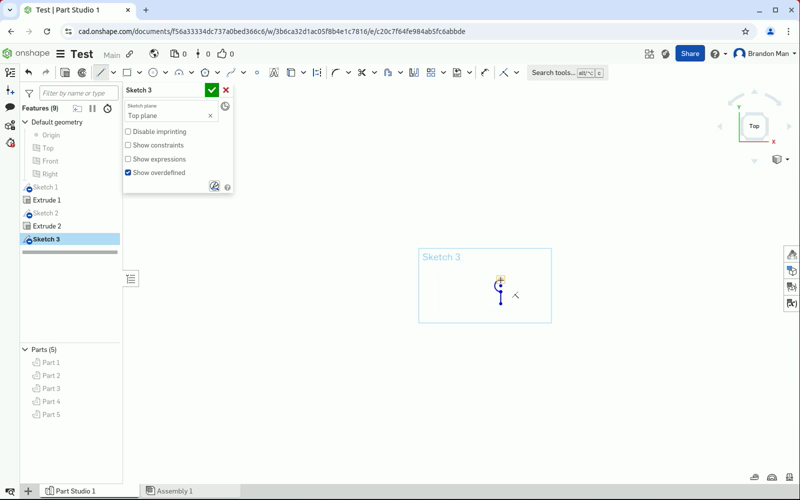
scroll(6)
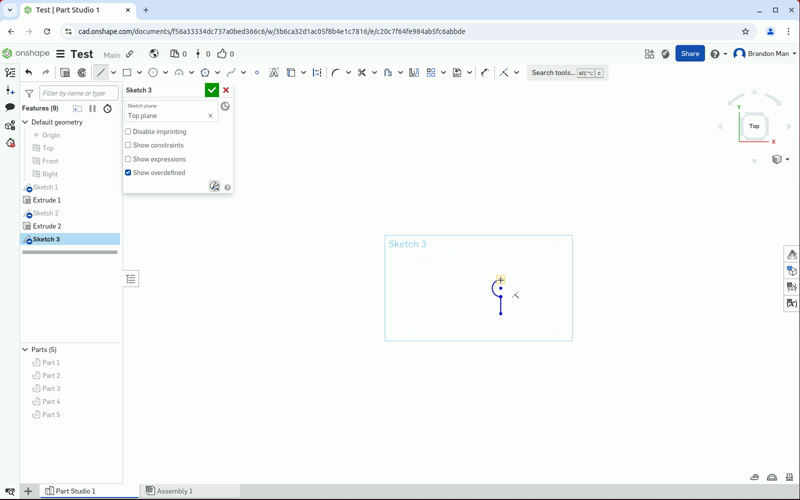
scroll(6)
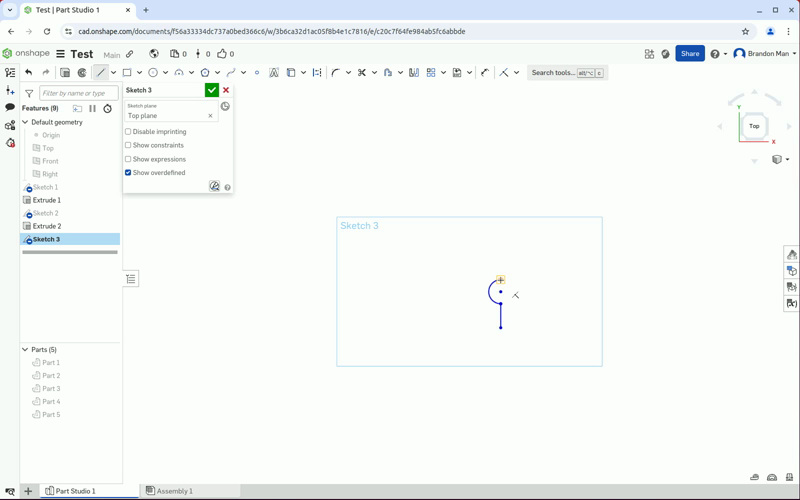
scroll(6)
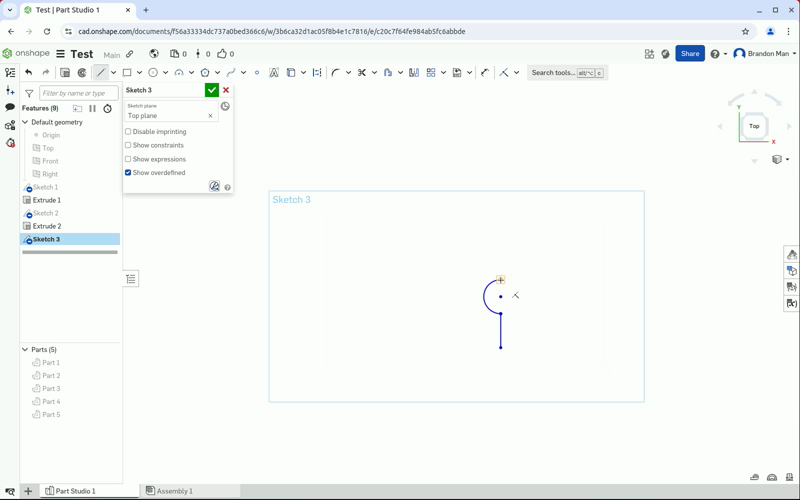
scroll(6)
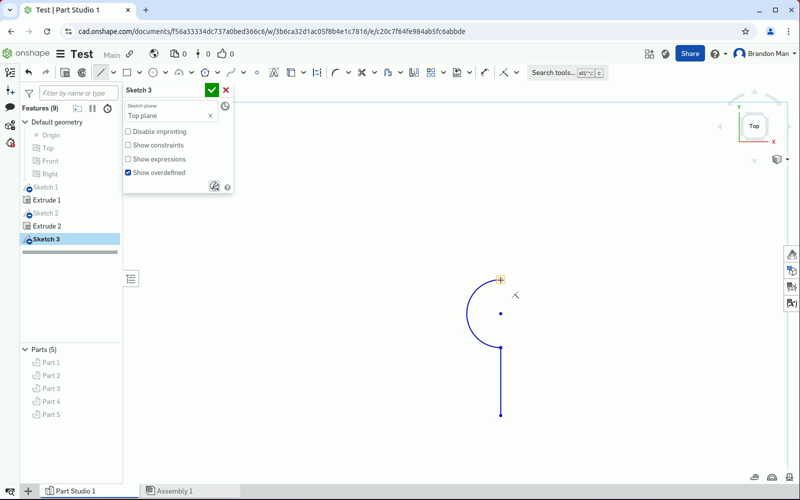
click(500, 279)
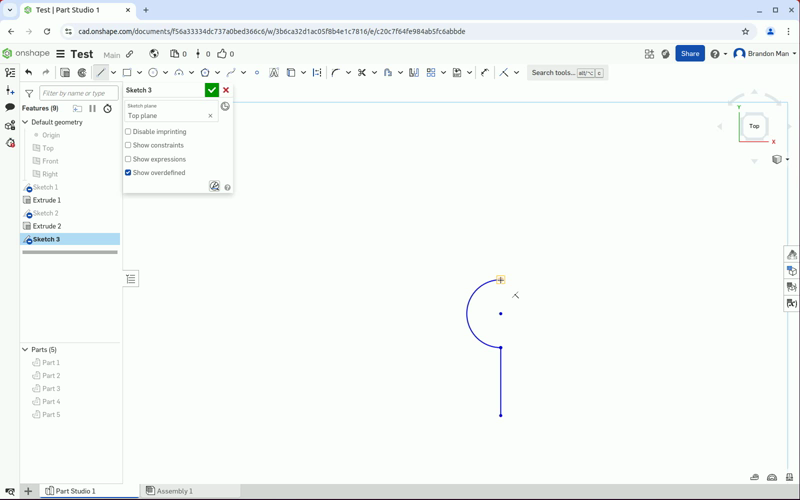
scroll(-6)
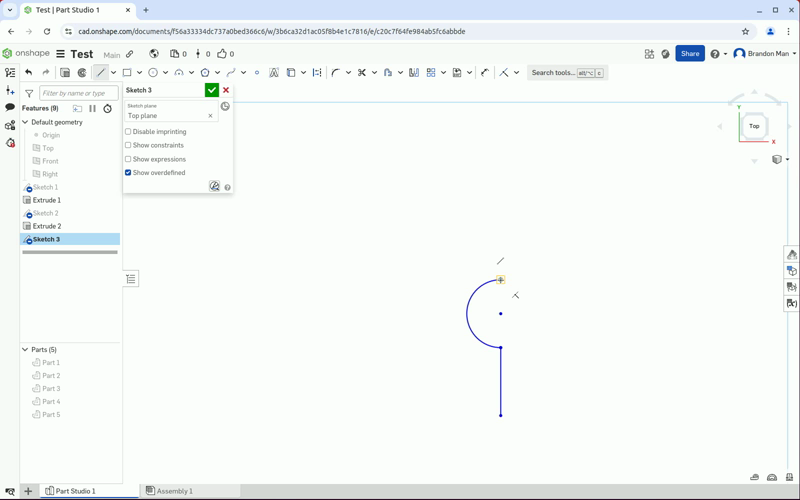
scroll(-6)
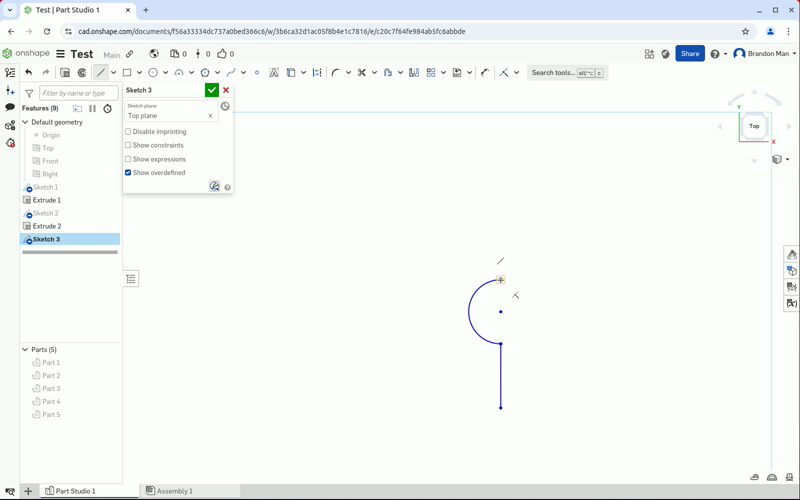
scroll(-6)
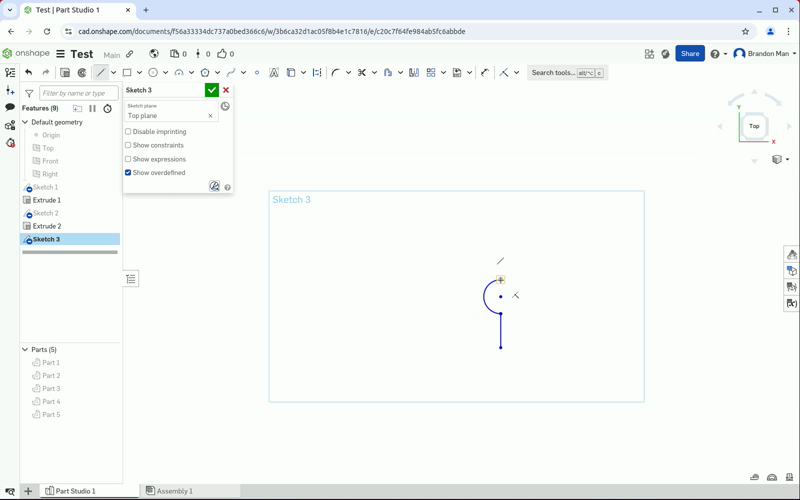
scroll(-6)
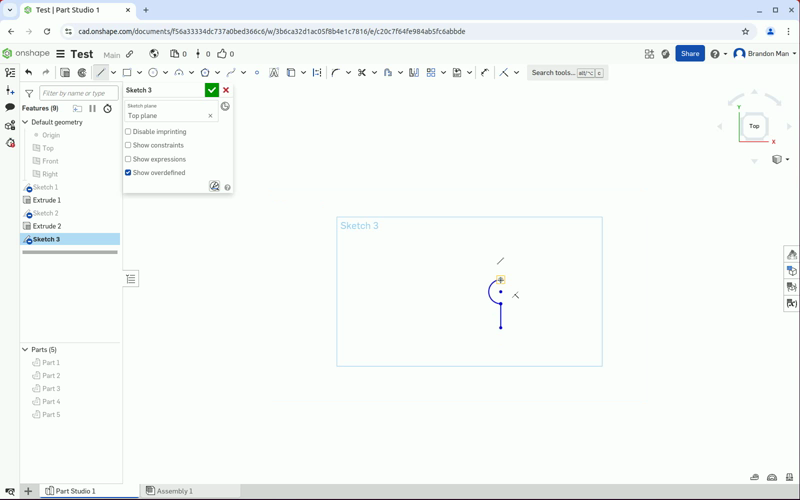
scroll(-6)
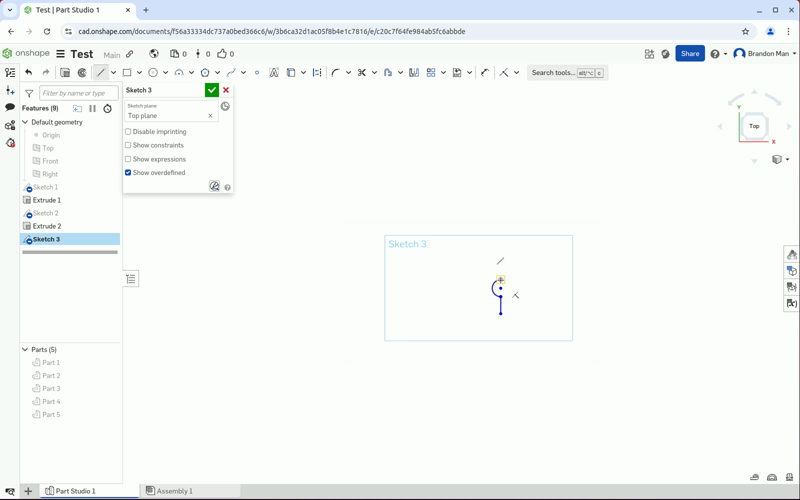
scroll(-6)
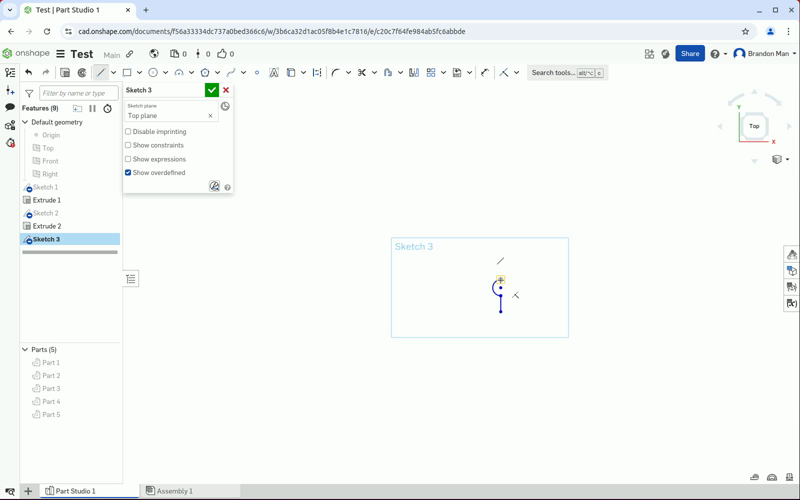
scroll(-6)
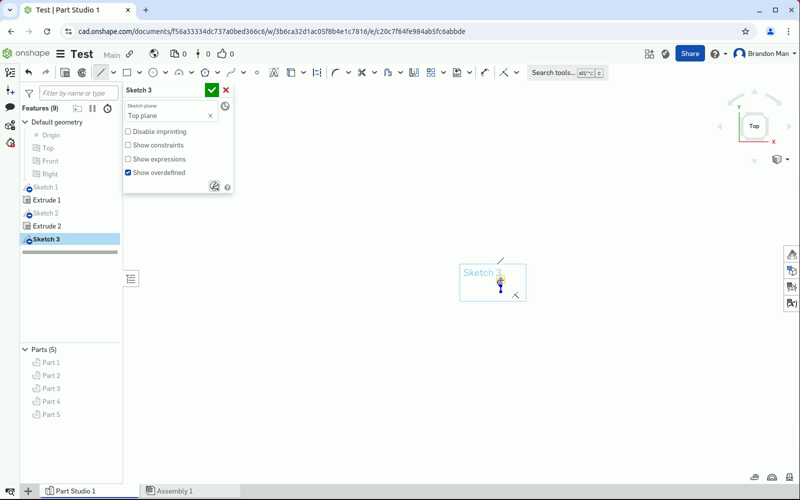
key_down(shift)
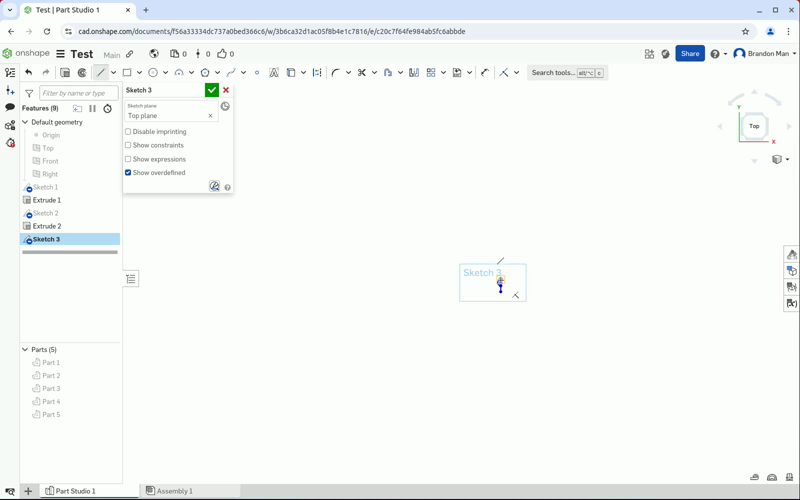
mouse_move(530, 279)
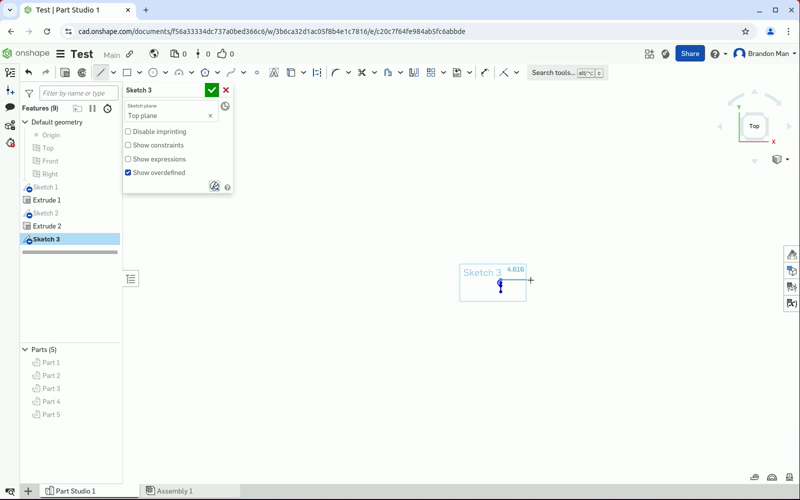
mouse_move(500, 274)
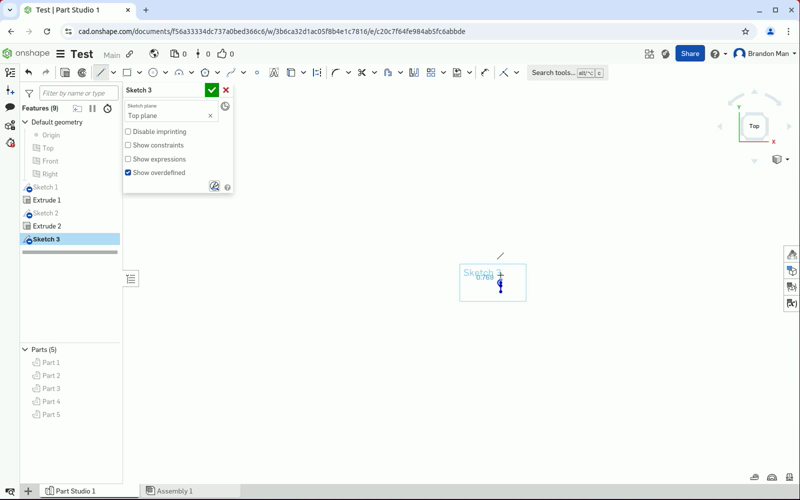
scroll(6)
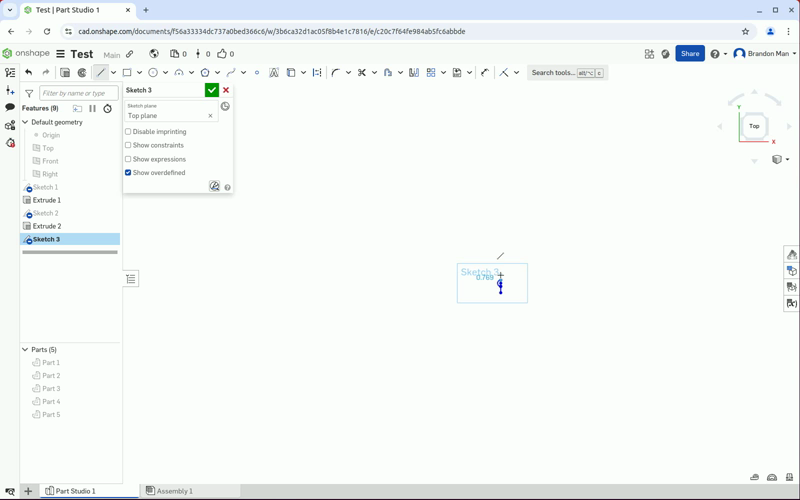
scroll(6)
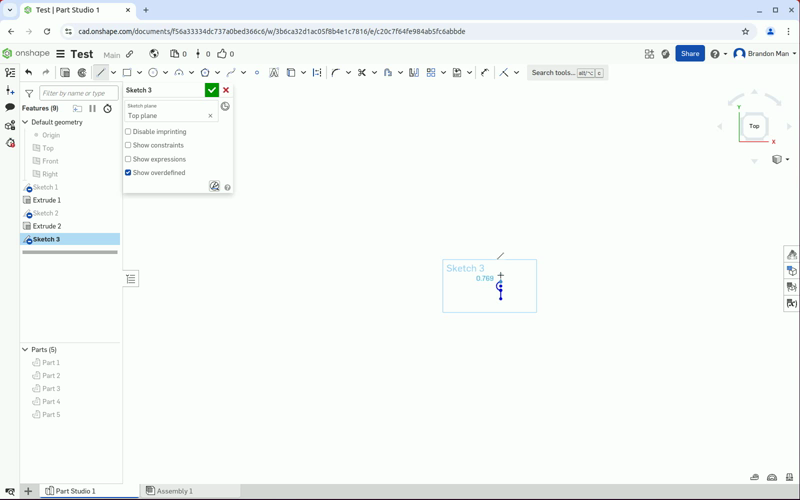
scroll(6)
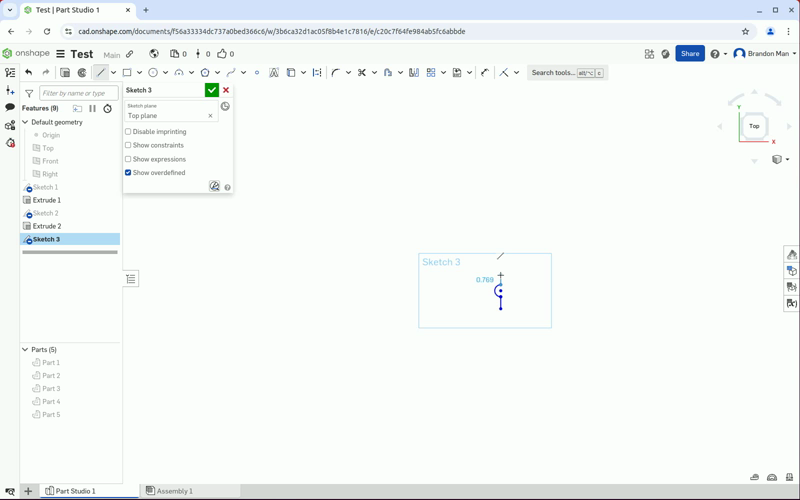
scroll(6)
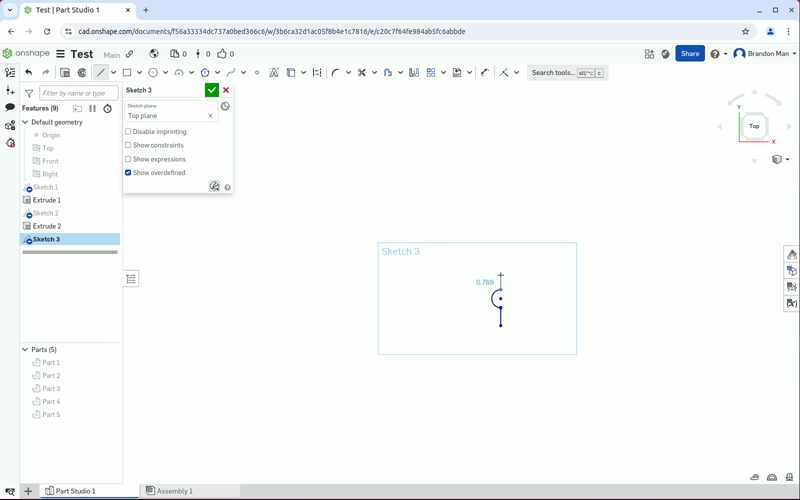
scroll(6)
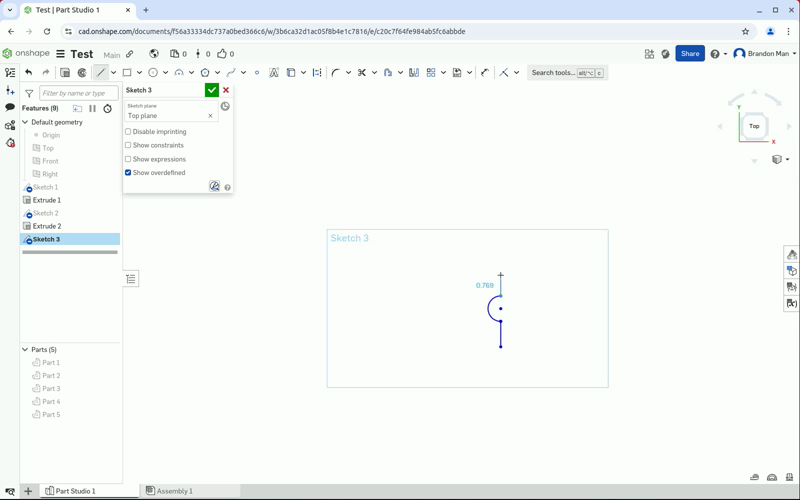
scroll(6)
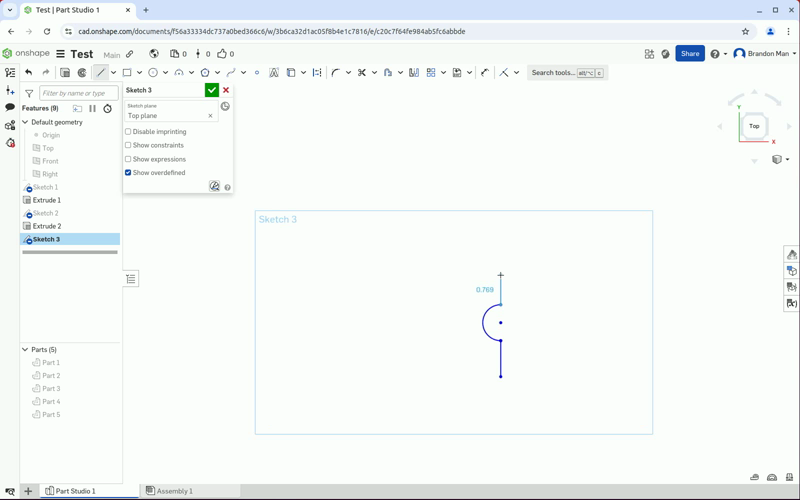
scroll(6)
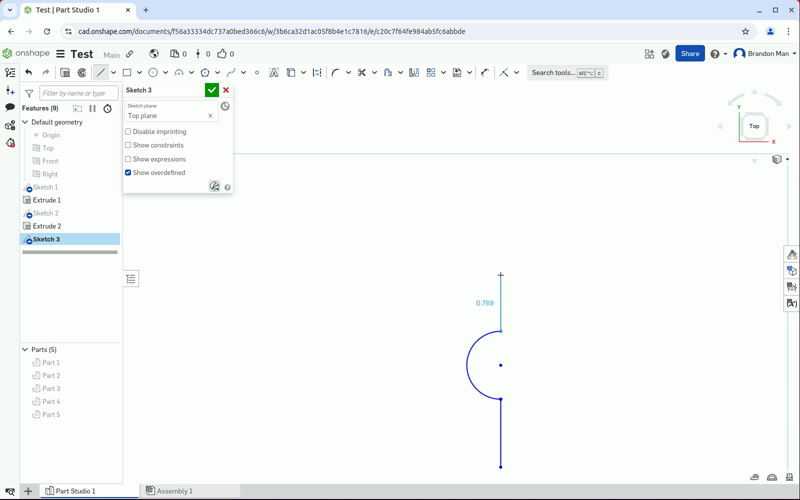
click(500, 274)
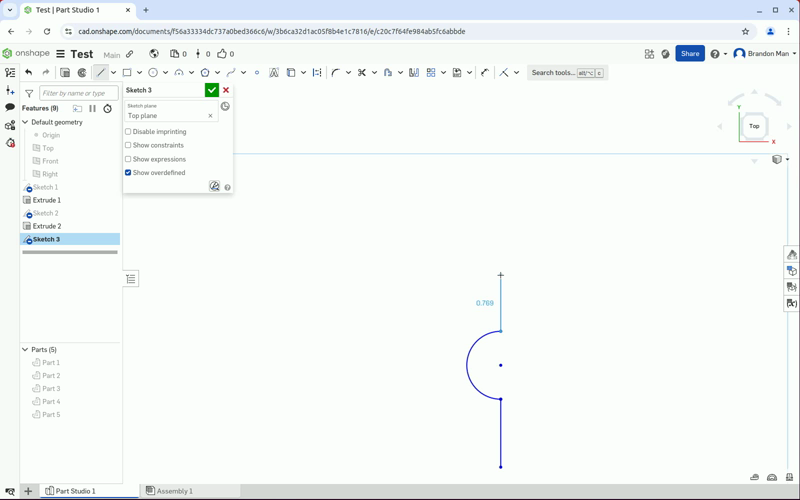
scroll(-6)
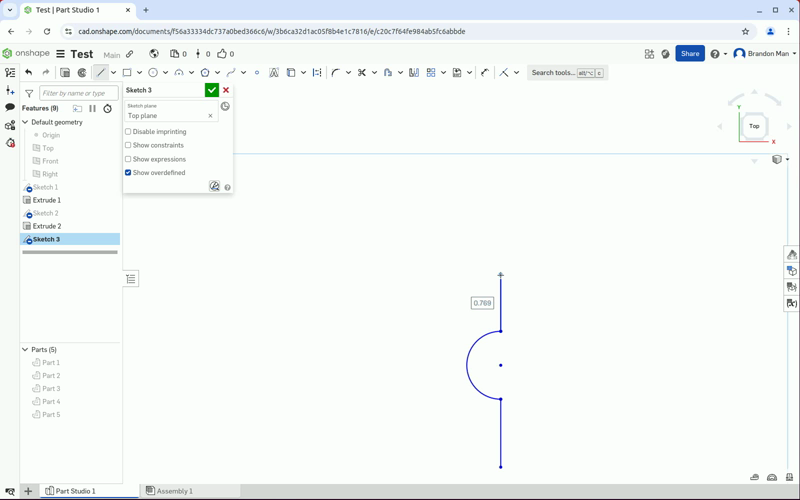
scroll(-6)
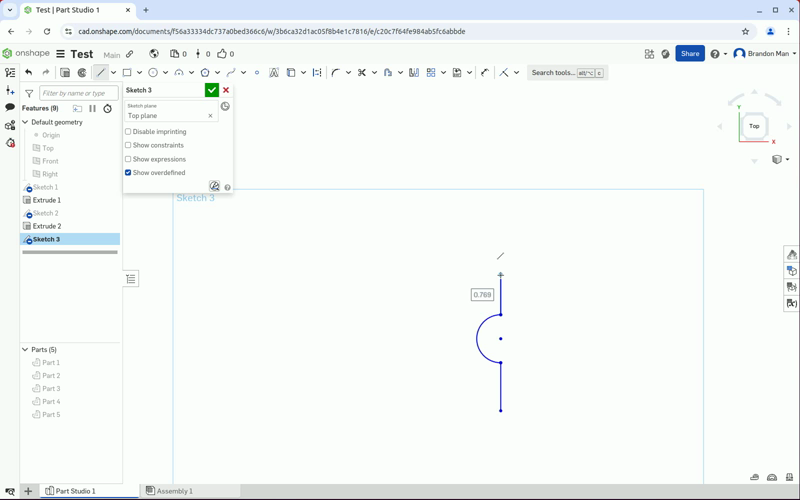
scroll(-6)
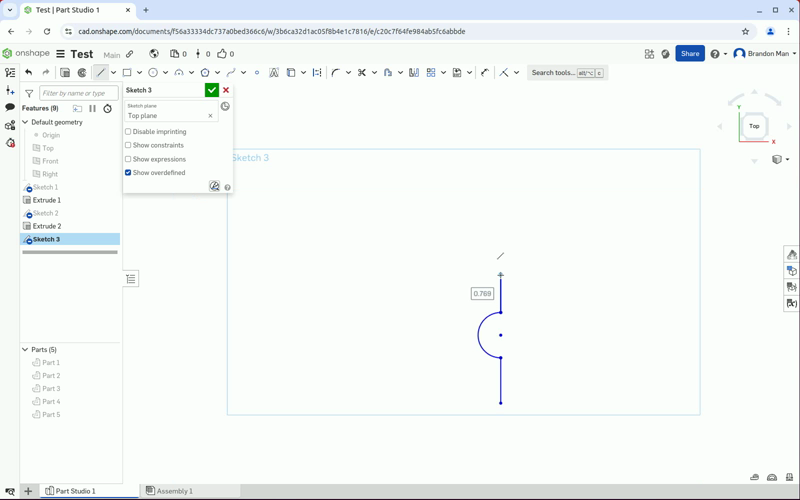
scroll(-6)
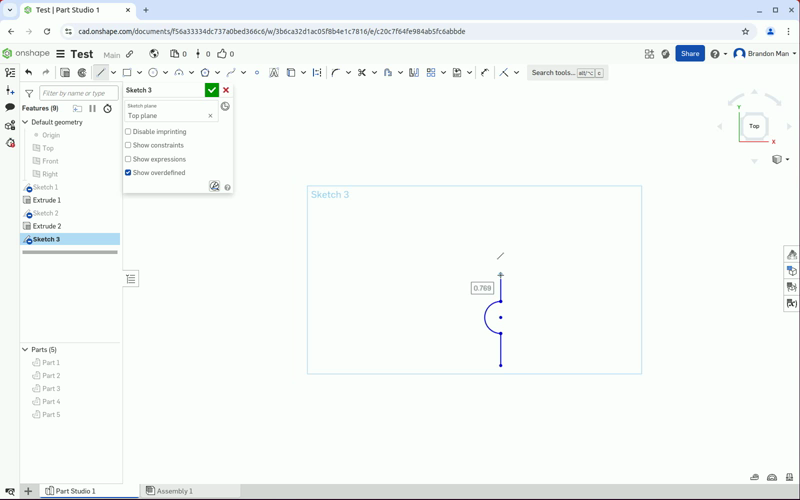
scroll(-6)
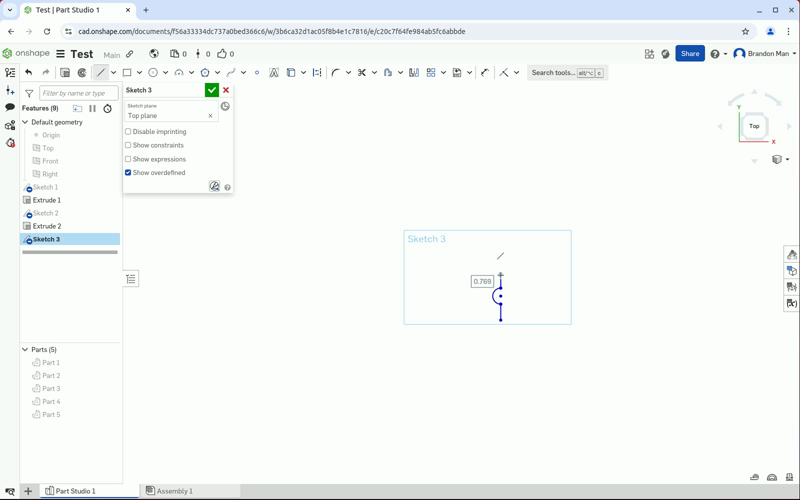
scroll(-6)
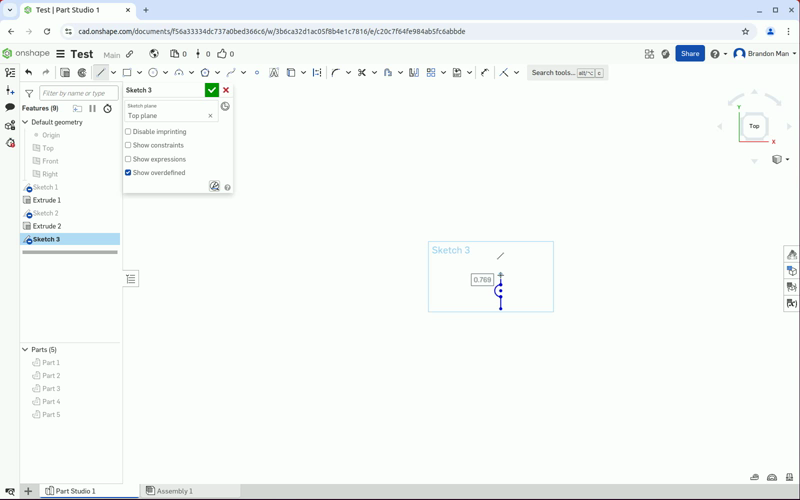
scroll(-6)
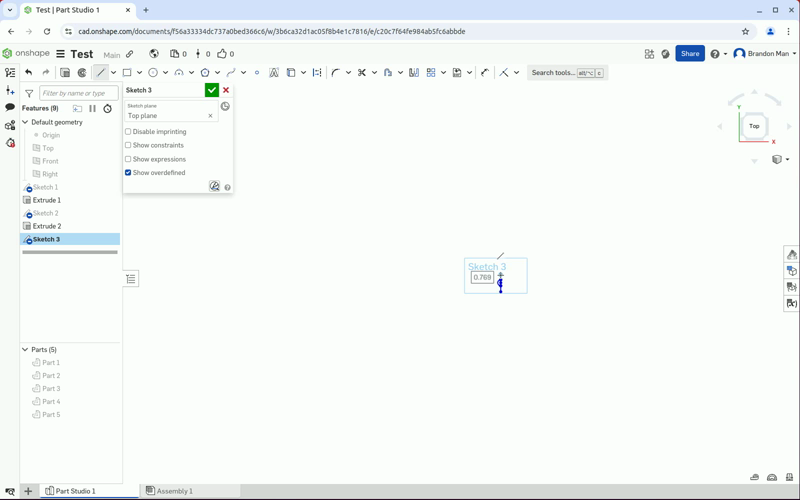
key_up(shift)
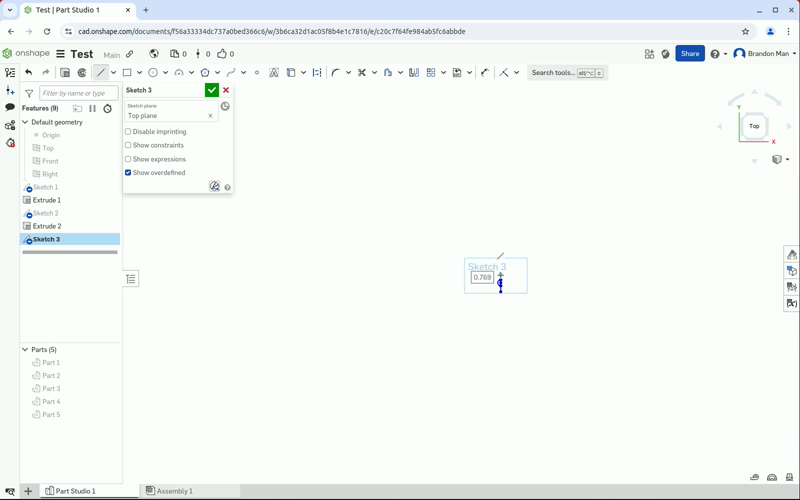
key(esc)
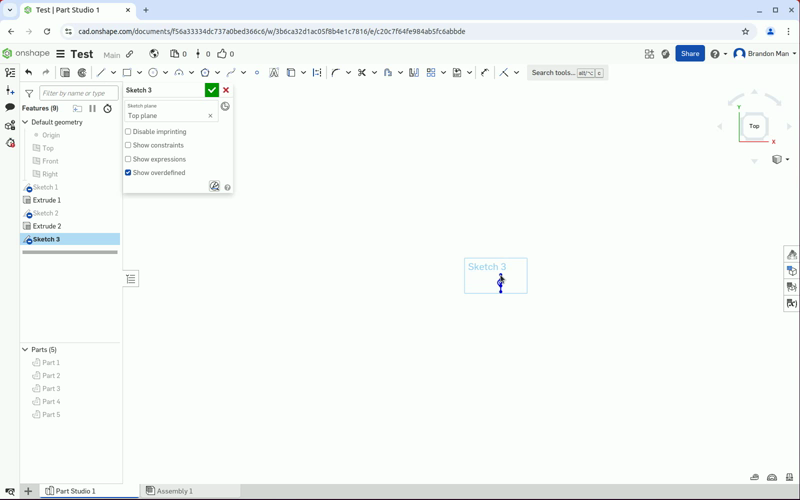
key(a)
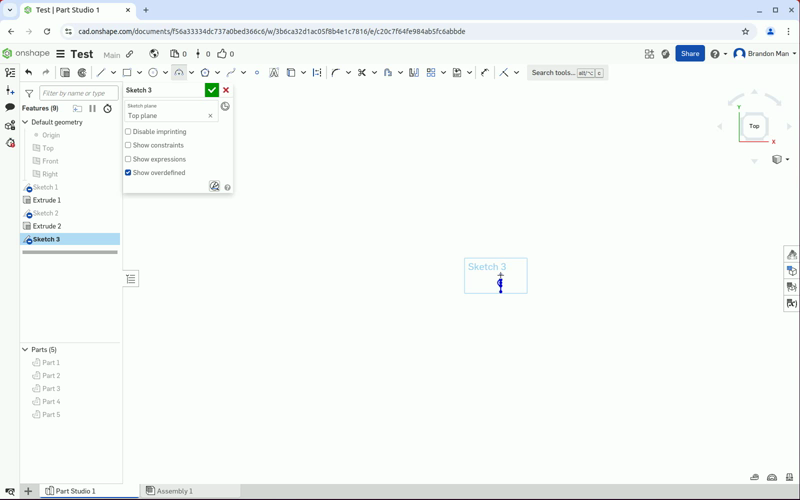
mouse_move(500, 274)
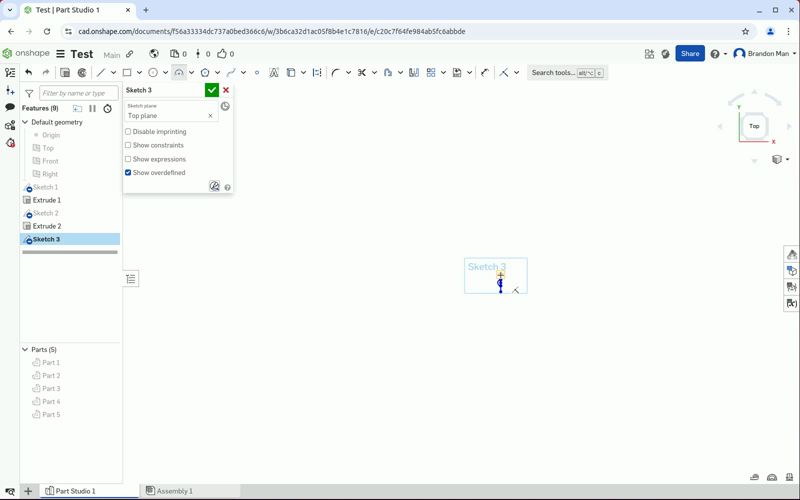
click(500, 274)
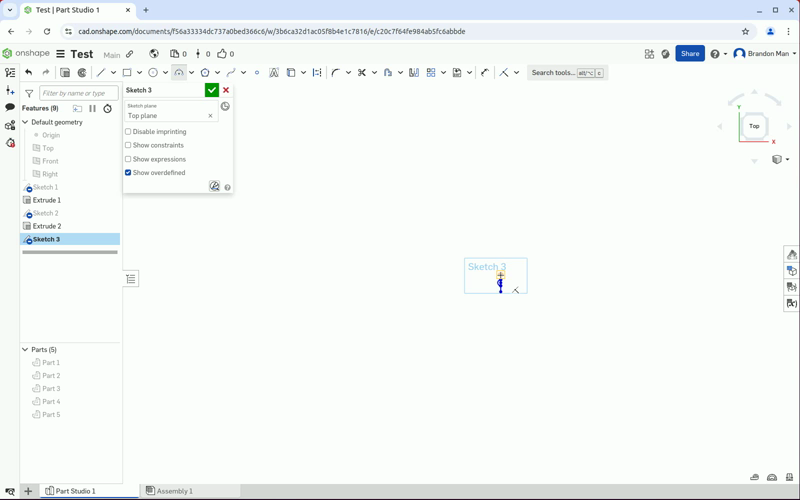
mouse_move(500, 290)
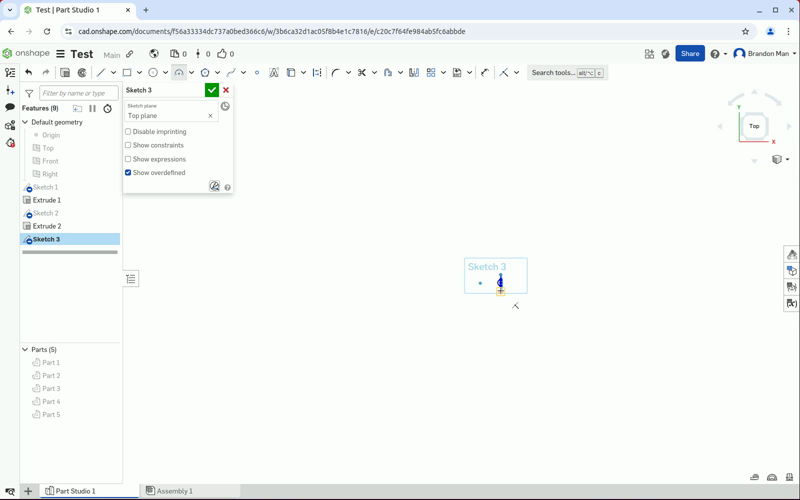
click(500, 290)
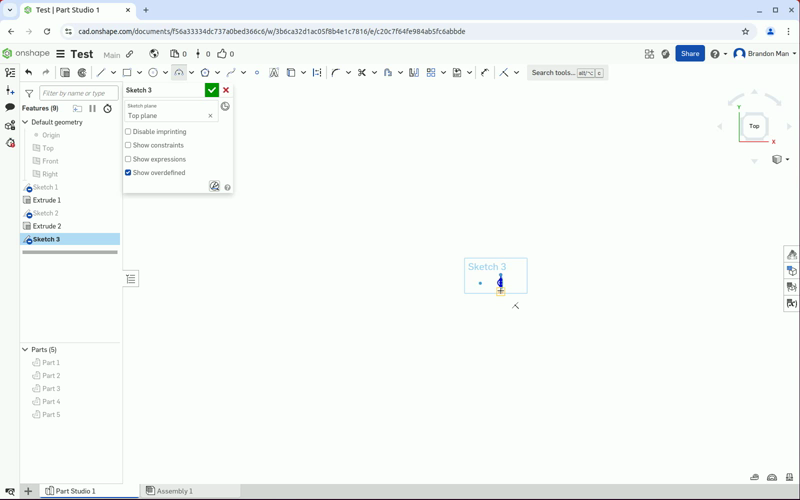
key_down(shift)
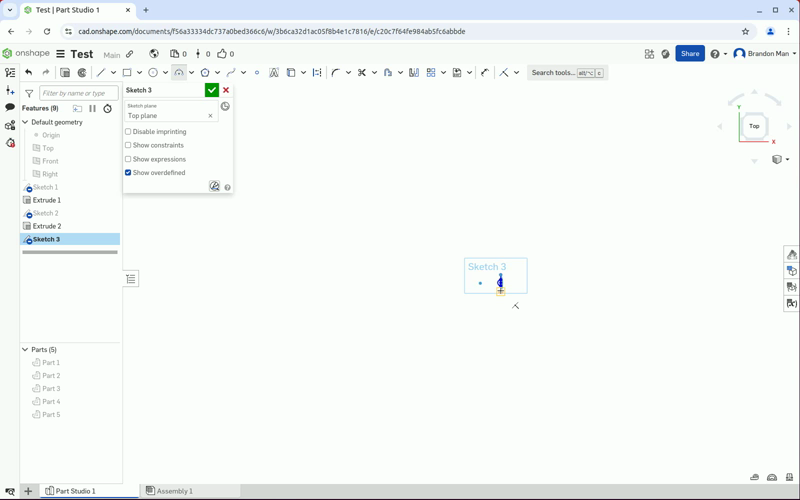
mouse_move(493, 282)
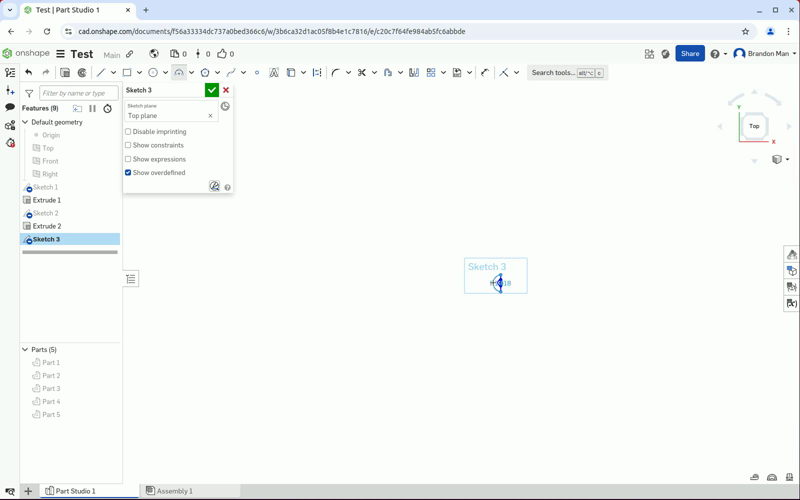
click(493, 282)
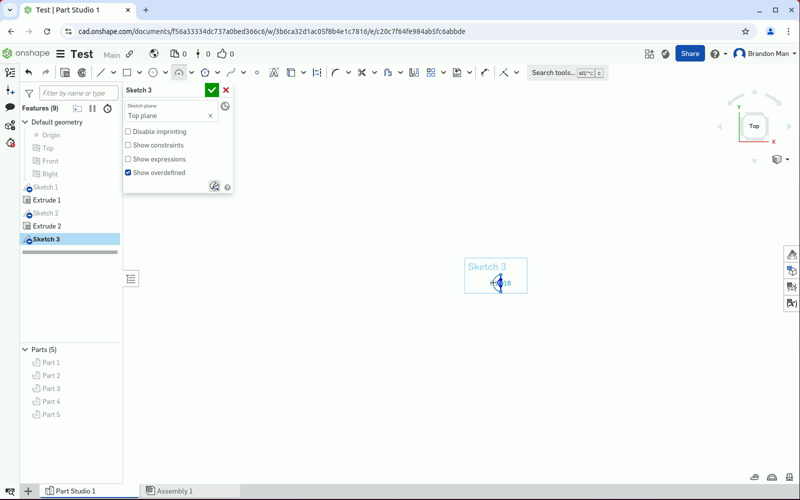
key_up(shift)
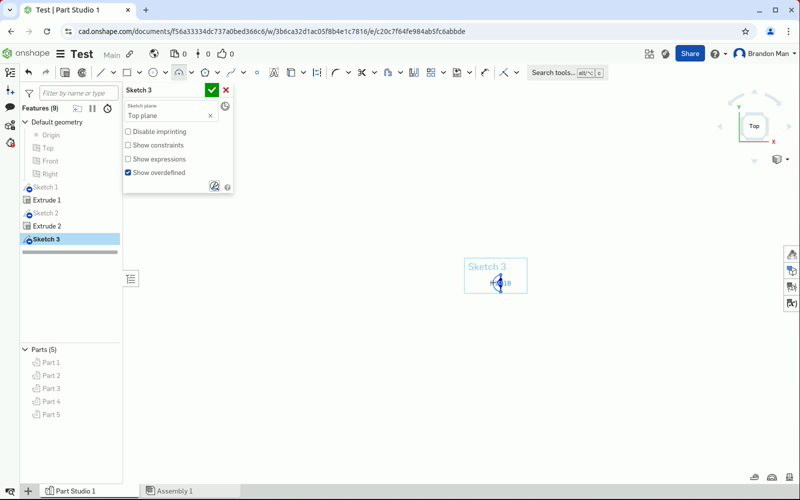
key(esc)
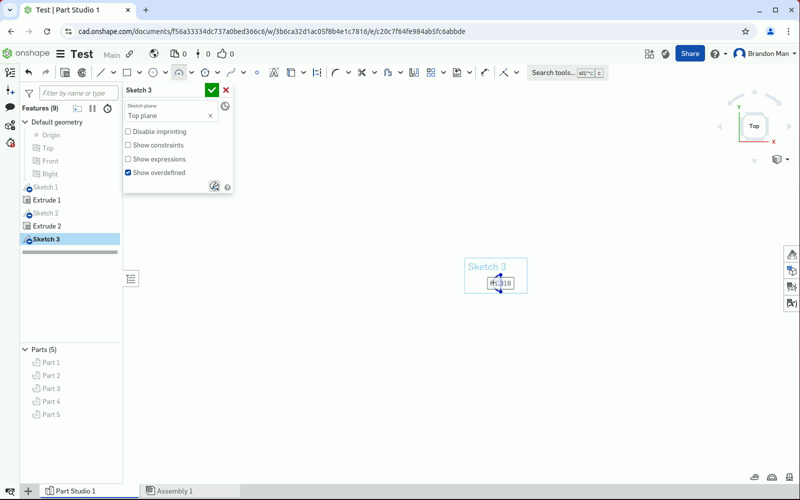
mouse_move(496, 280)
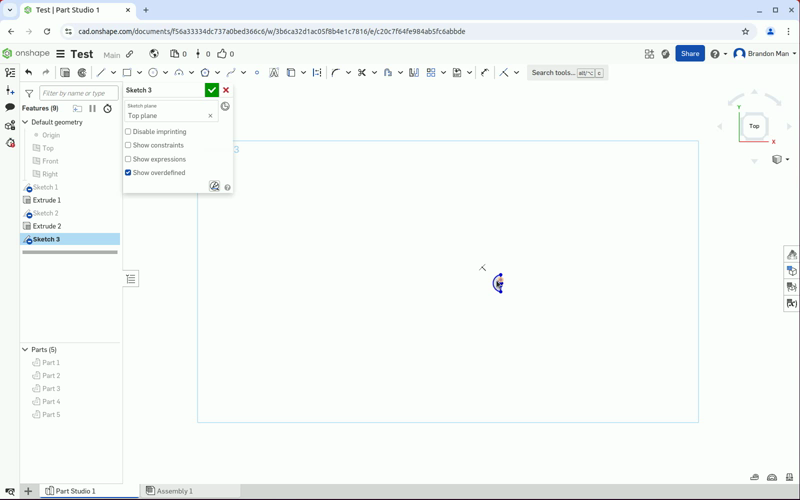
scroll(6)
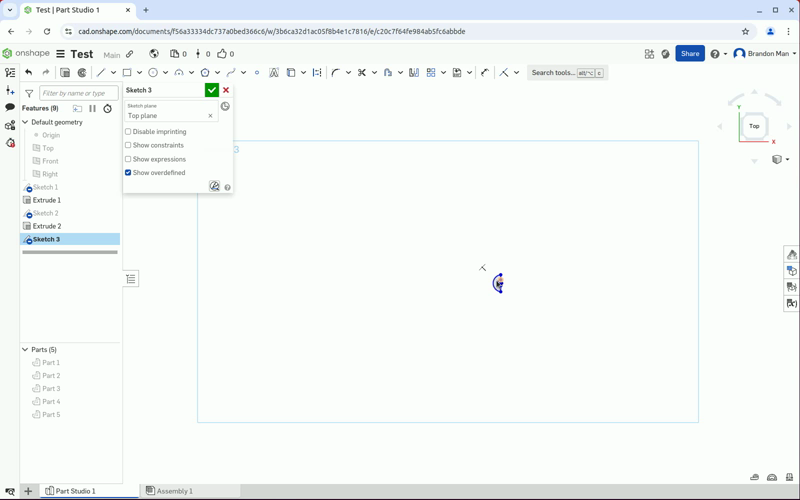
scroll(6)
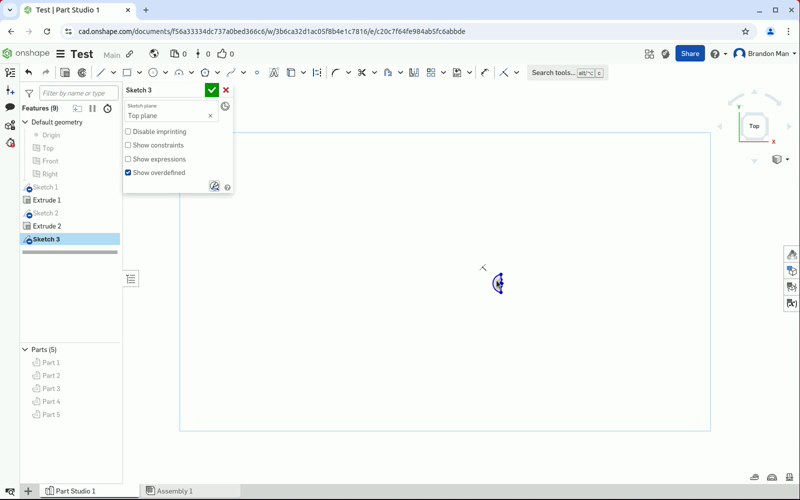
scroll(6)
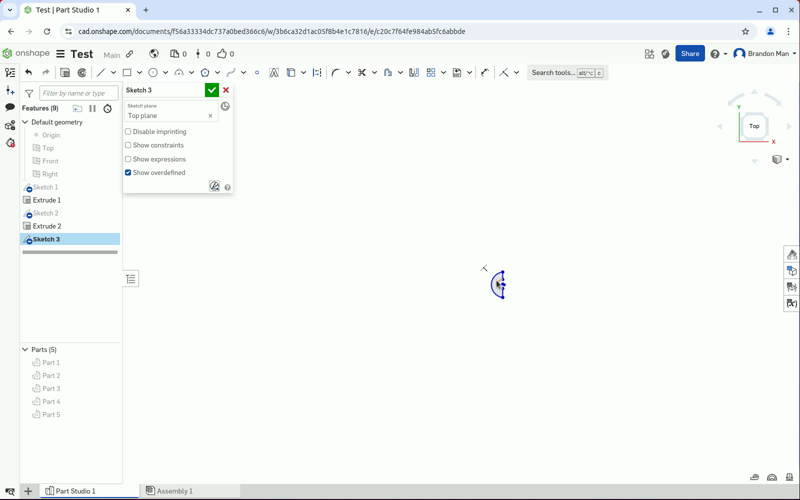
scroll(6)
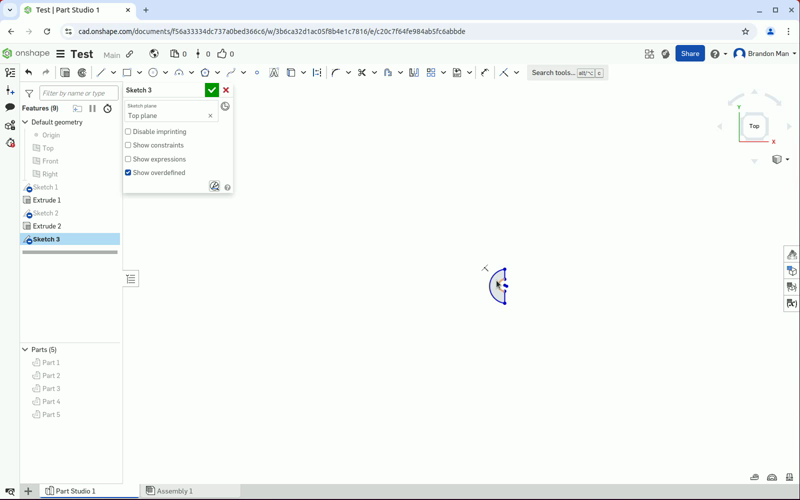
scroll(6)
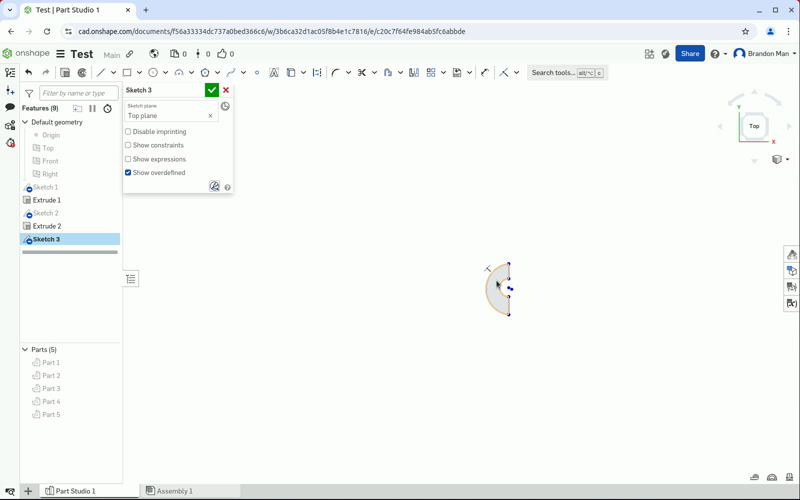
scroll(6)
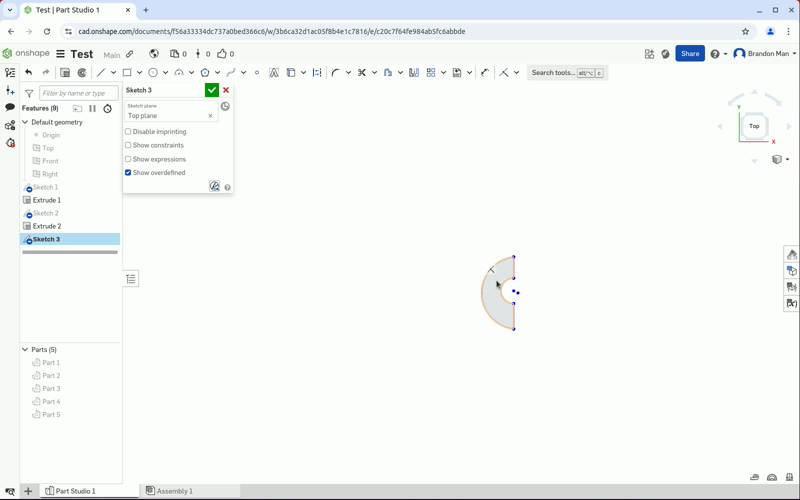
scroll(6)
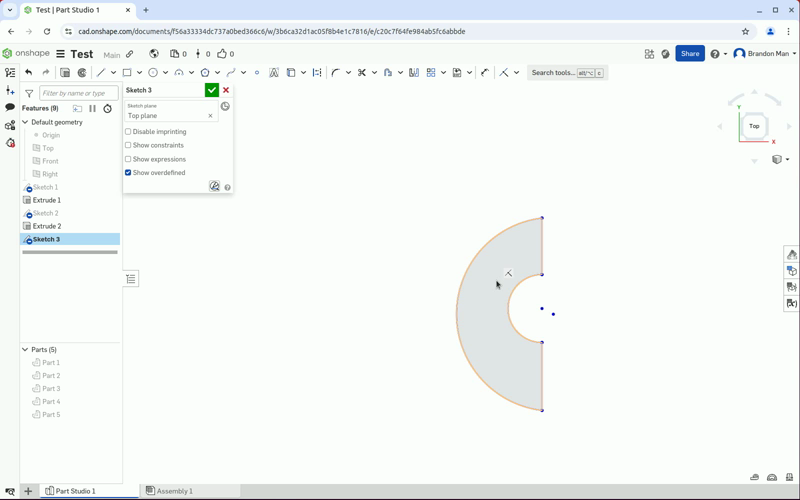
click(496, 280)
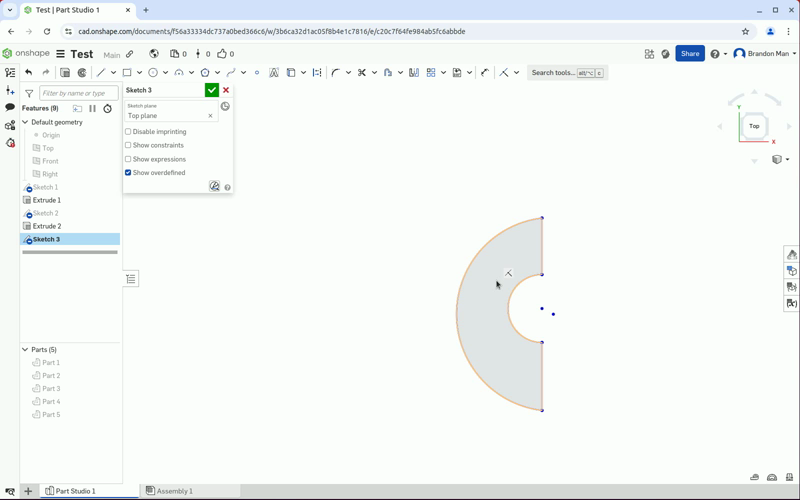
scroll(-6)
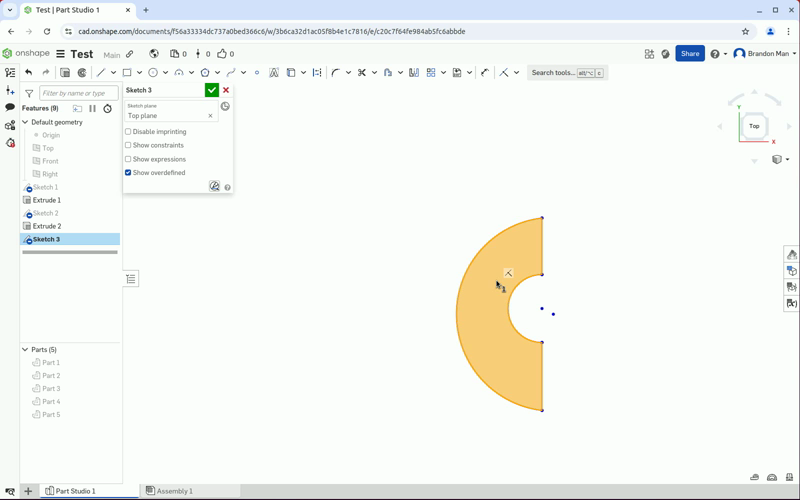
scroll(-6)
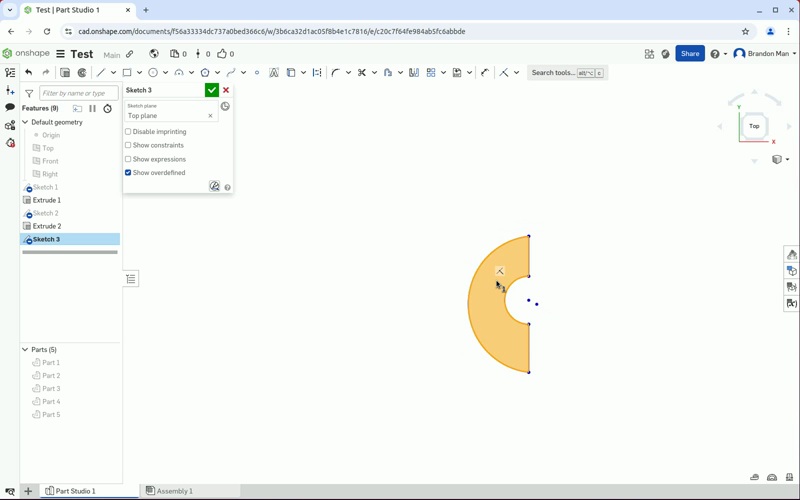
scroll(-6)
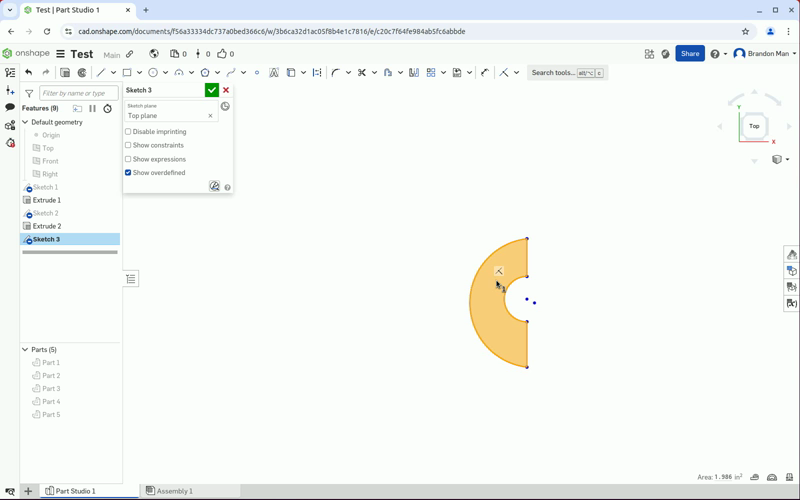
scroll(-6)
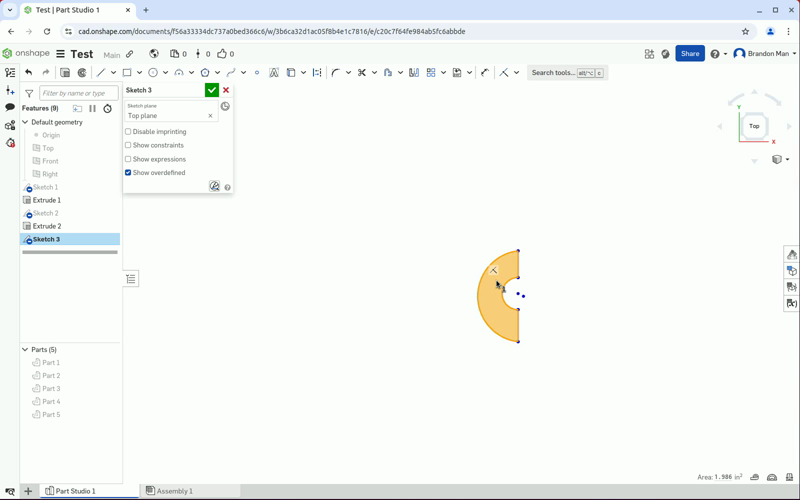
scroll(-6)
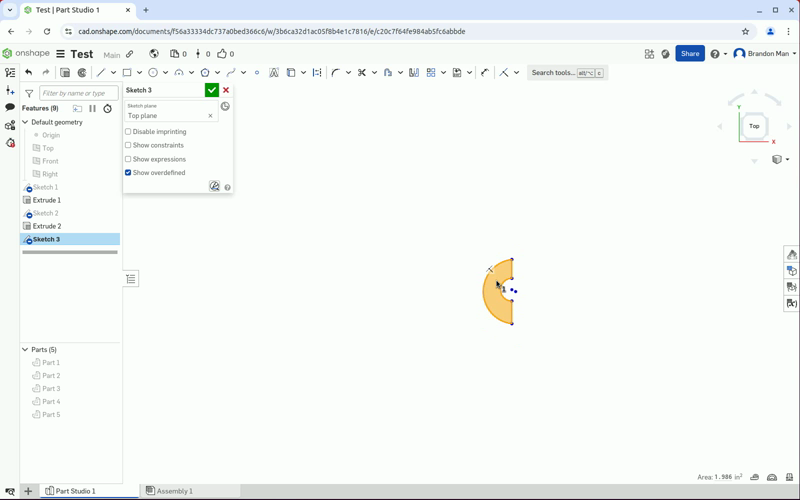
scroll(-6)
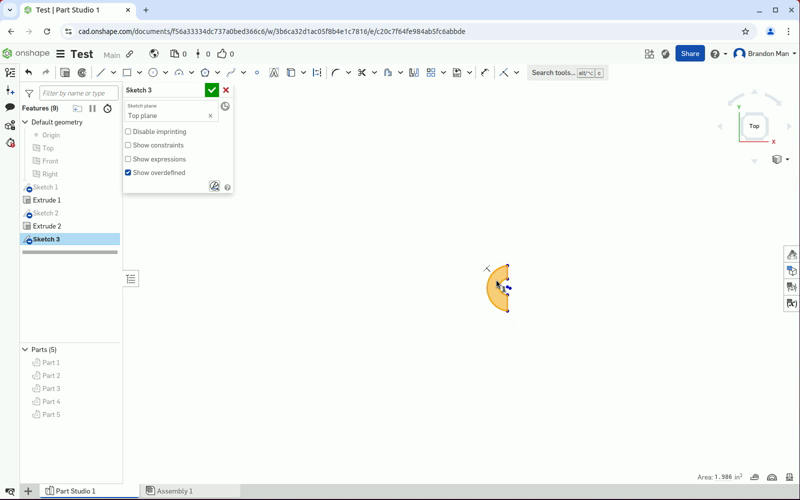
scroll(-6)
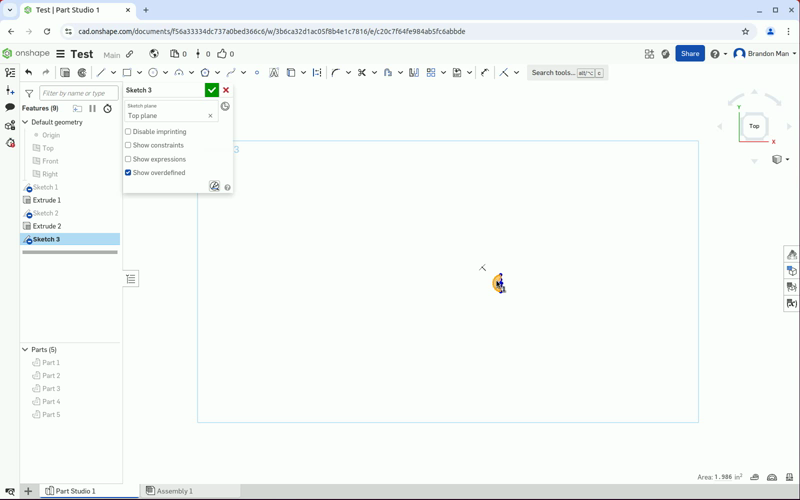
mouse_move(73, 352)
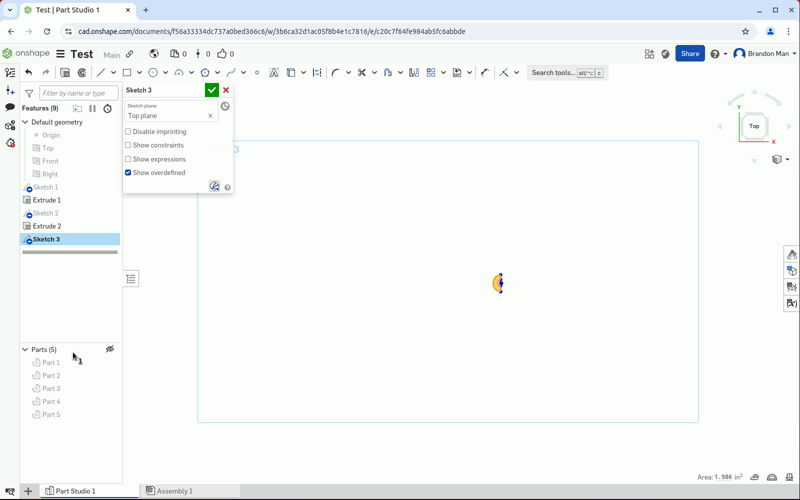
key(shift+y)
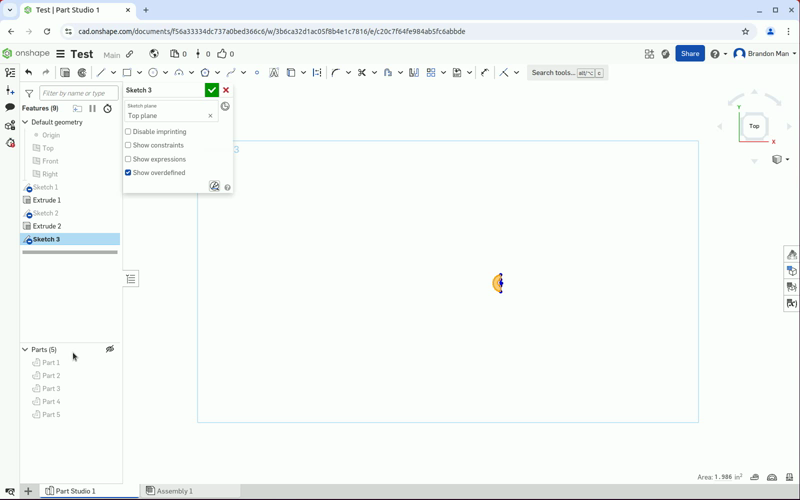
key(shift+e)
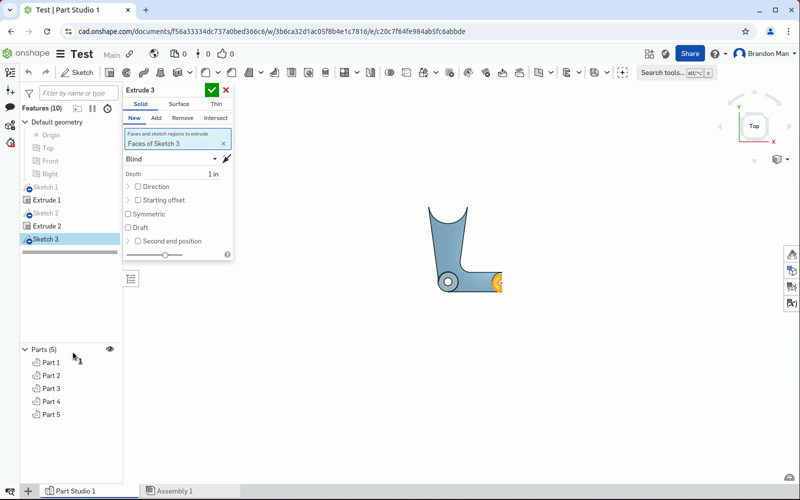
mouse_move(143, 106)
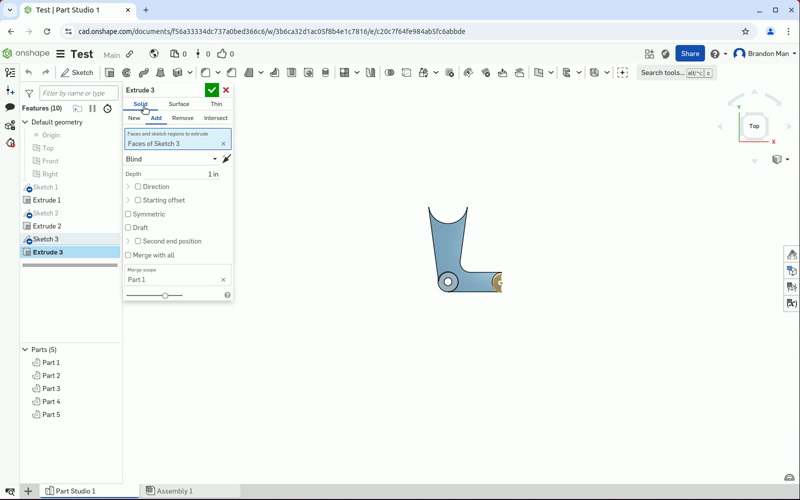
click(143, 106)
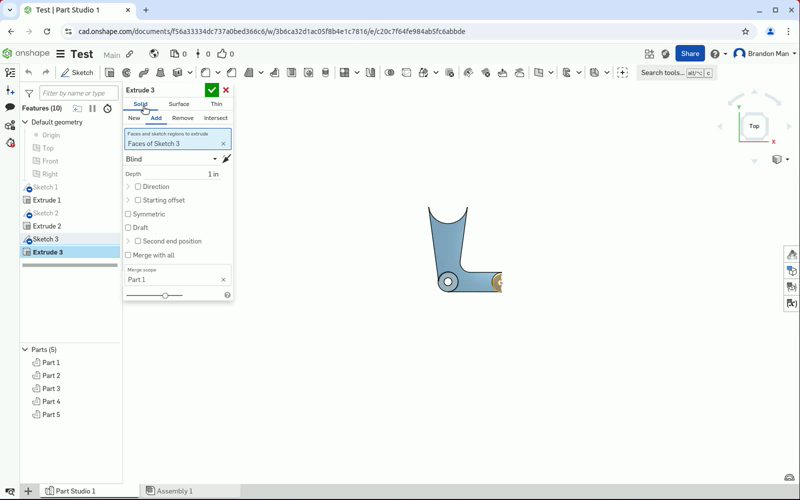
mouse_move(137, 120)
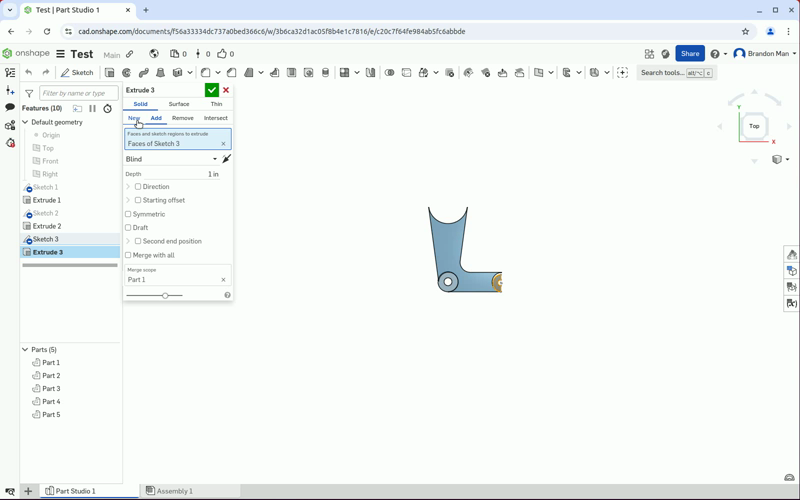
click(137, 120)
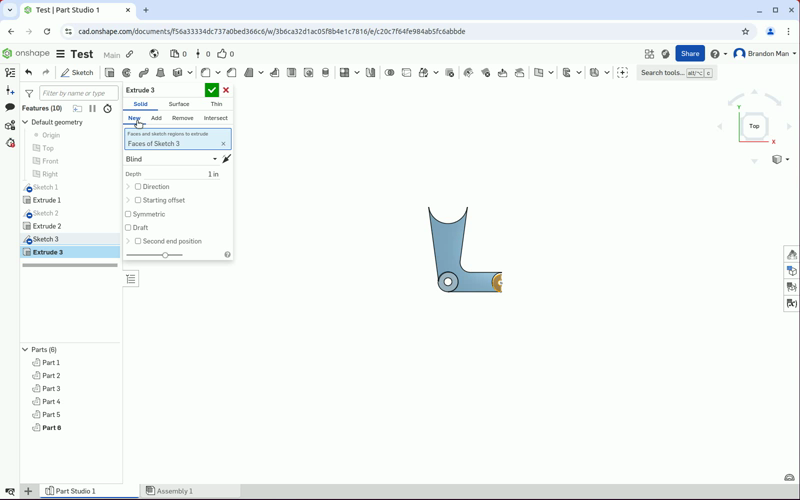
key(tab, 4)
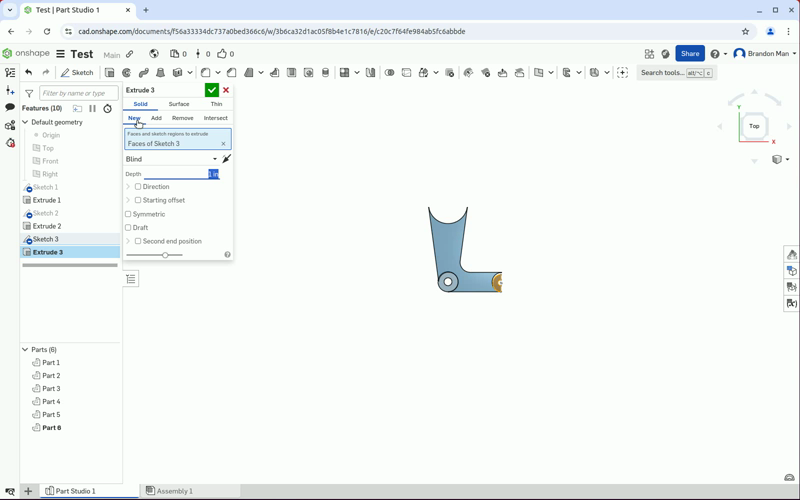
text(0.481)
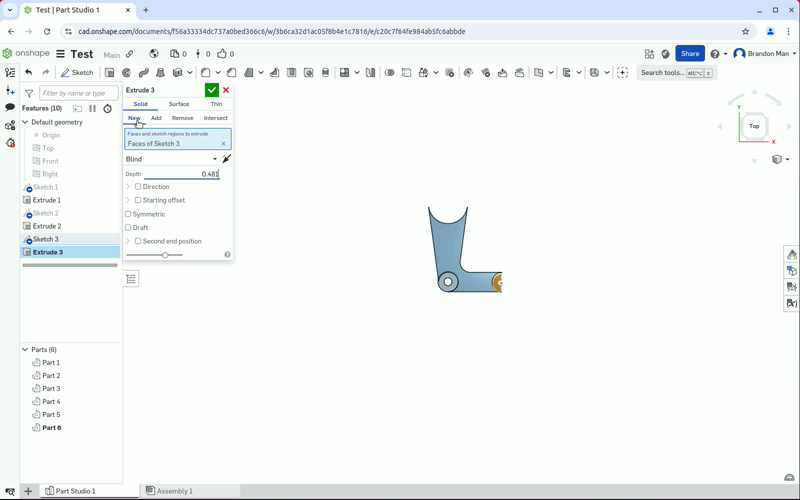
key(enter)
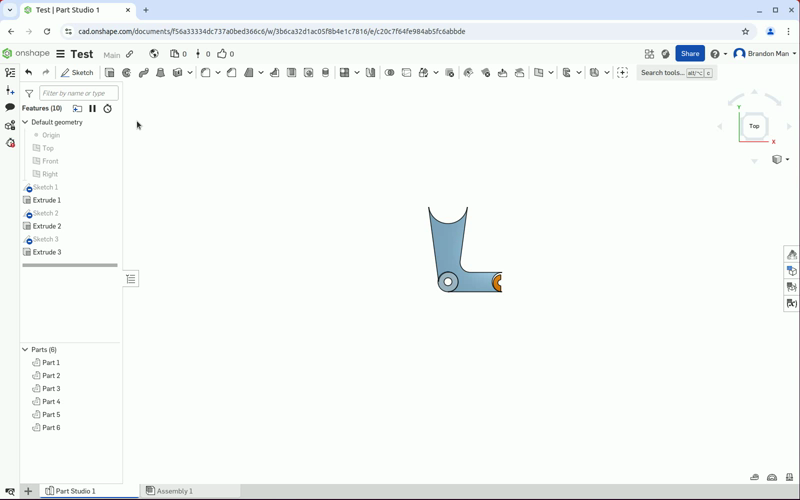
key(shift+h)
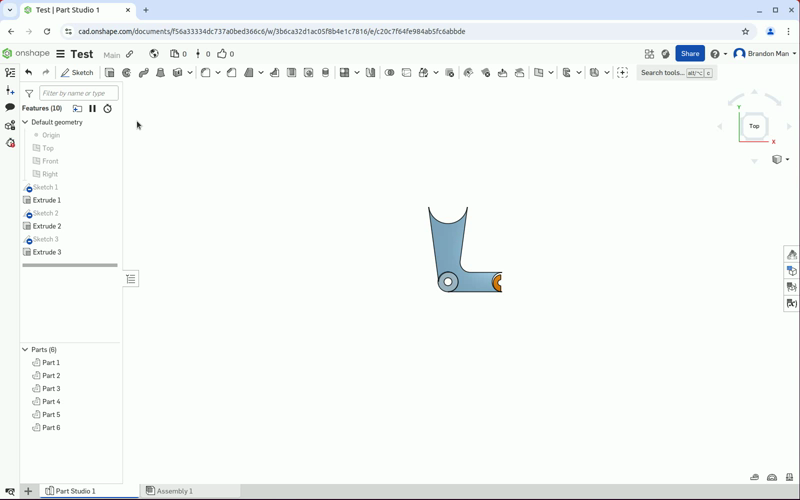
key(shift+h)
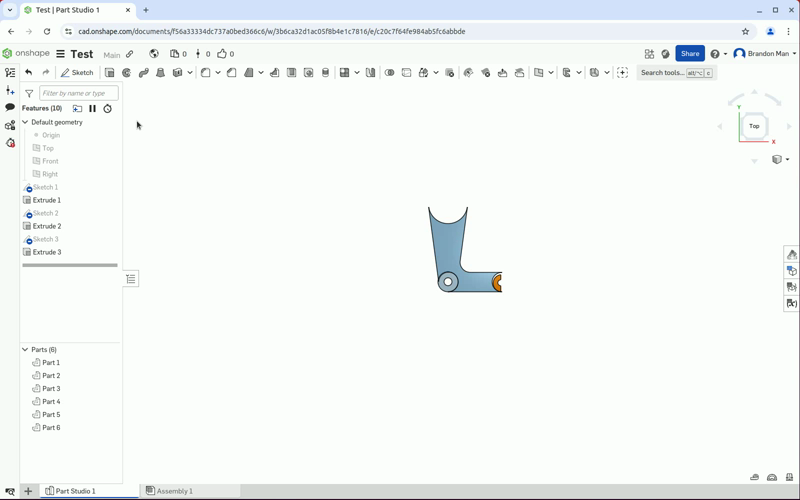
mouse_move(73, 189)
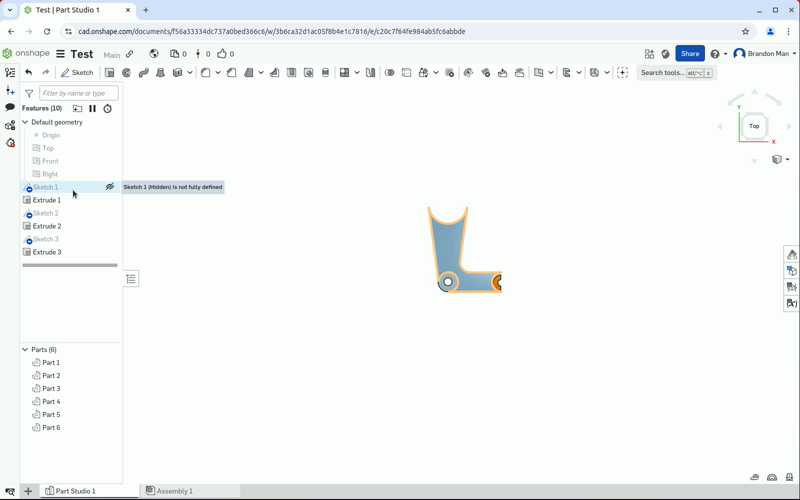
click(73, 189)
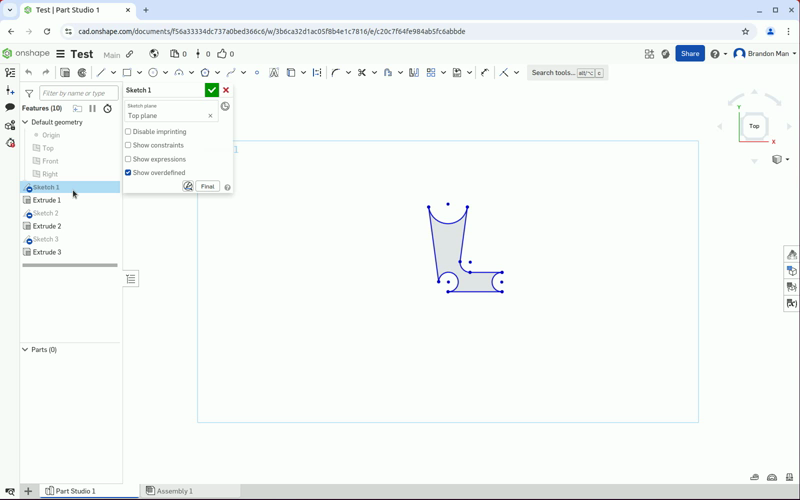
mouse_move(229, 92)
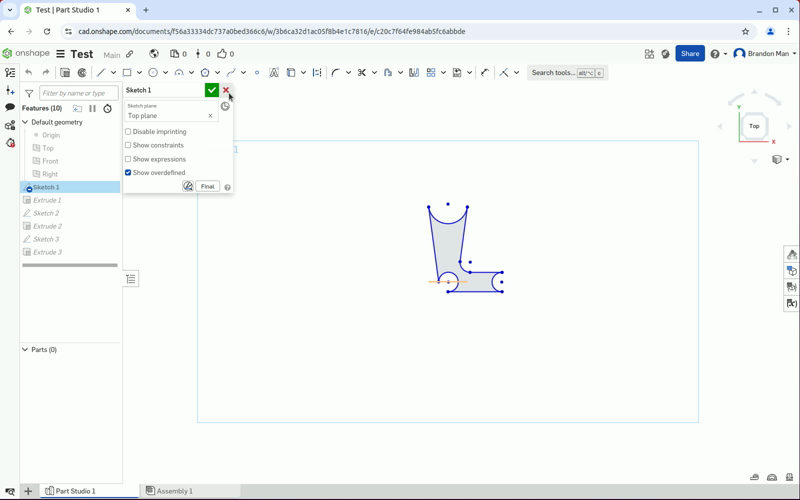
click(229, 92)
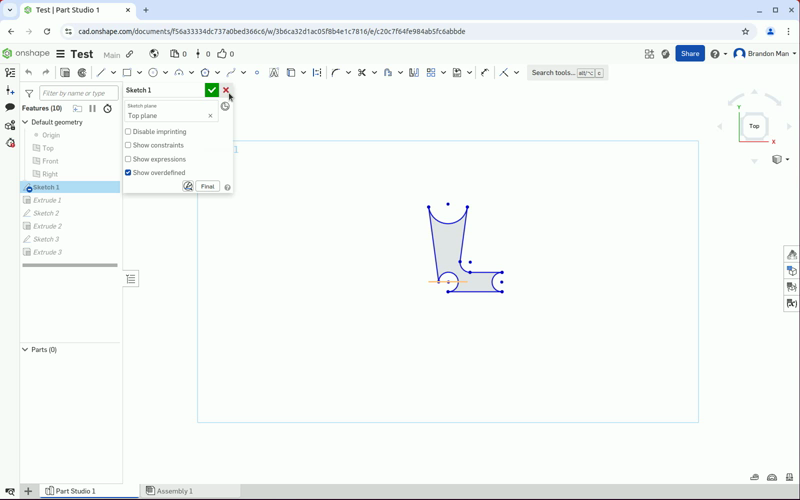
key(shift+s)
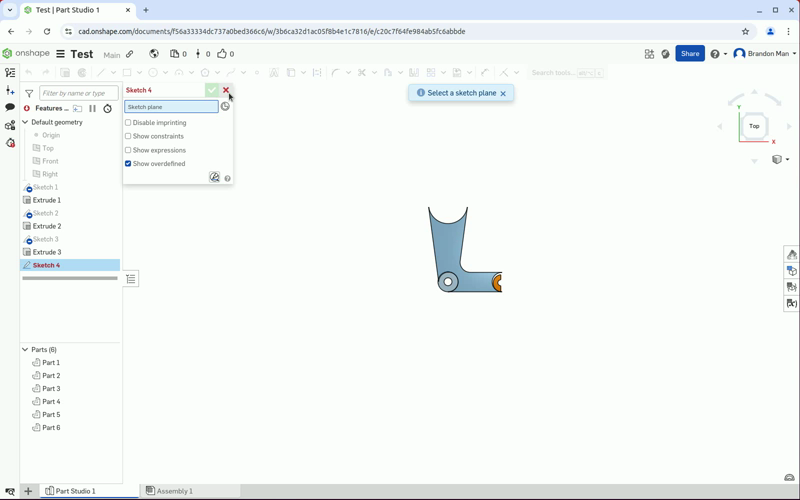
mouse_move(73, 150)
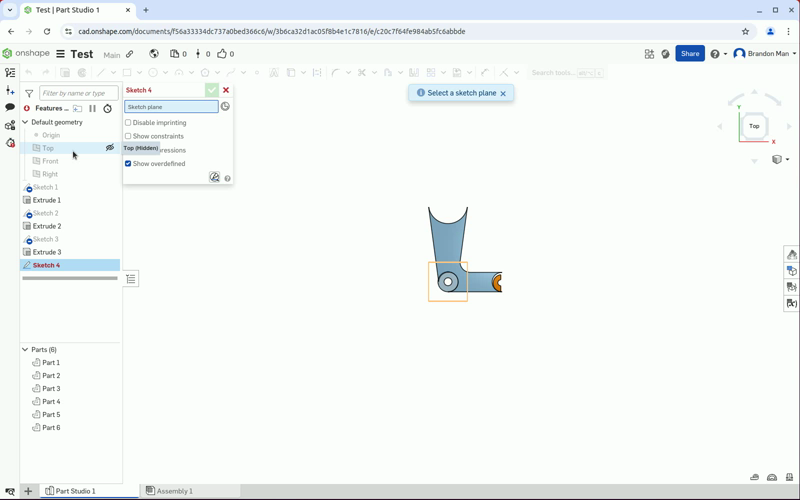
click(73, 150)
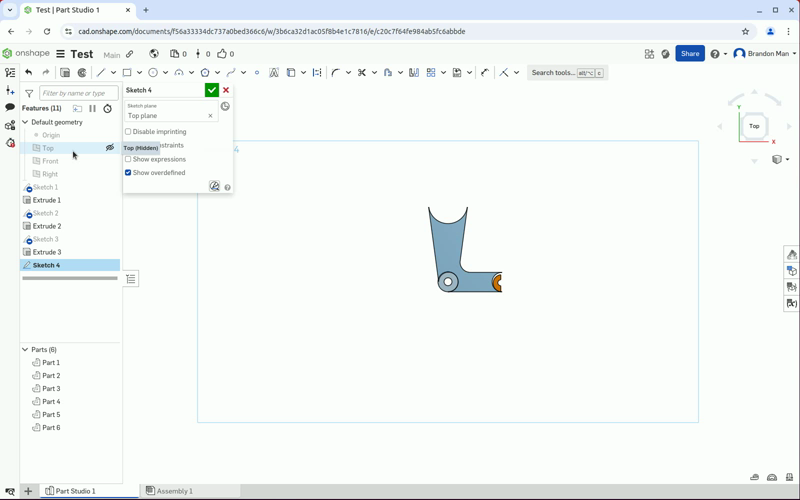
mouse_move(73, 352)
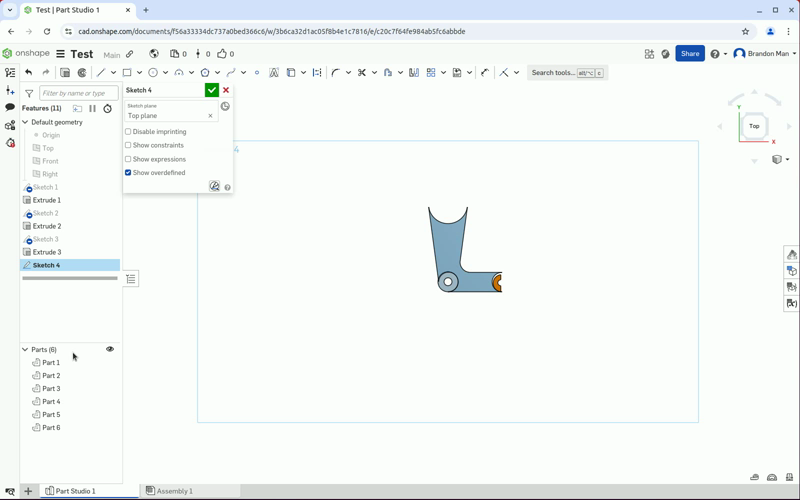
key(y)
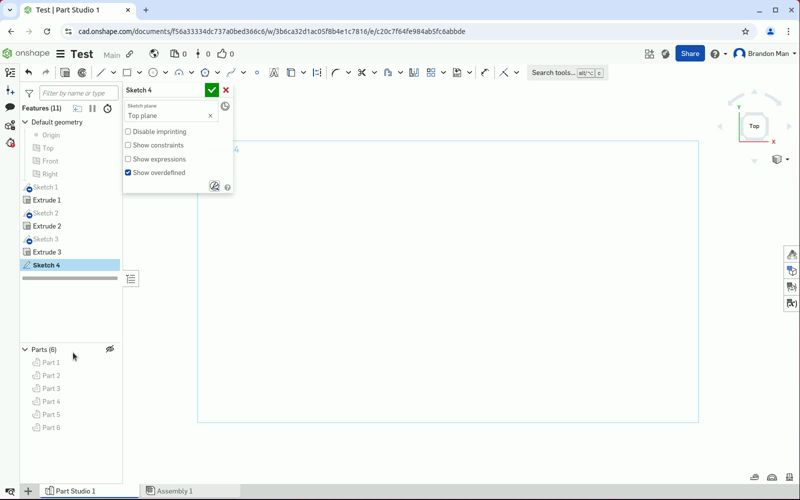
key(a)
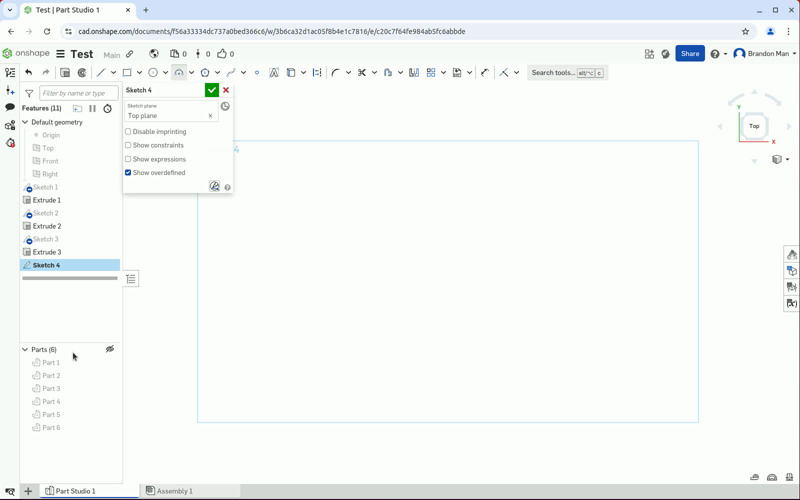
key_down(shift)
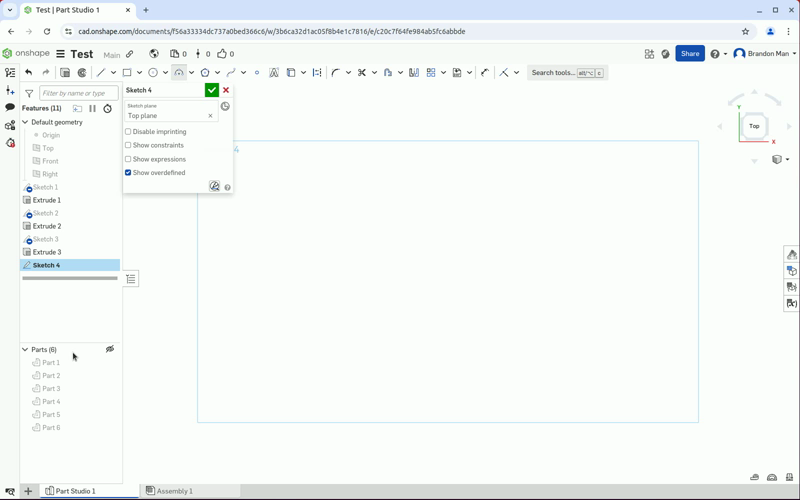
mouse_move(500, 290)
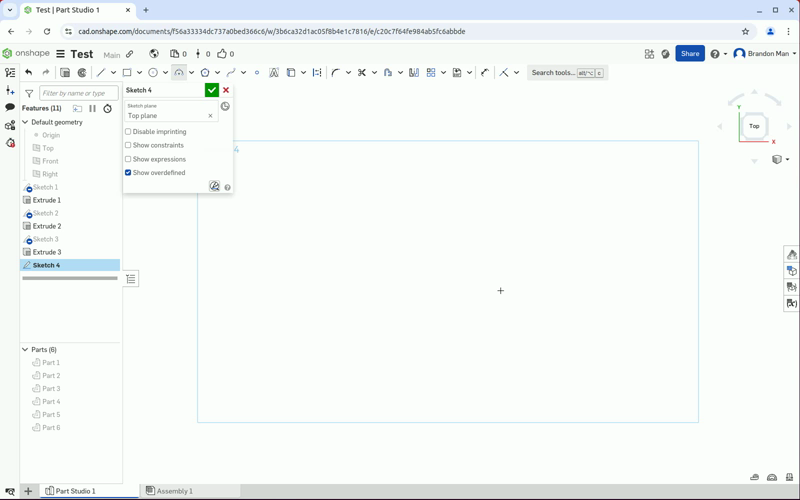
click(500, 290)
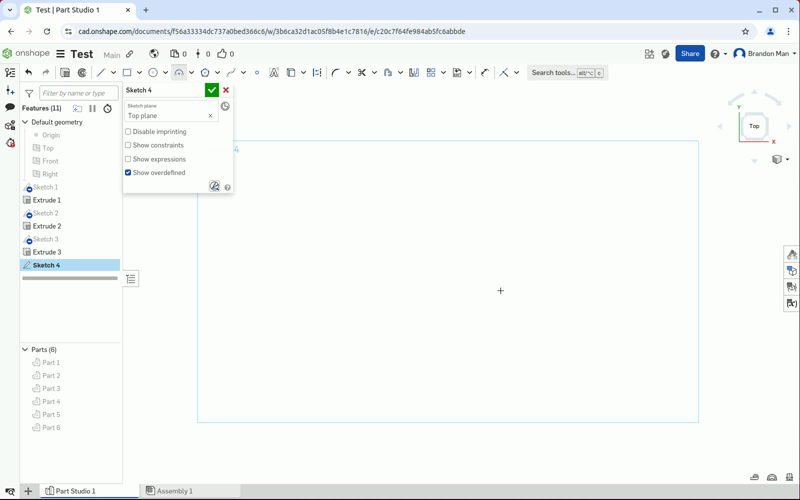
key_up(shift)
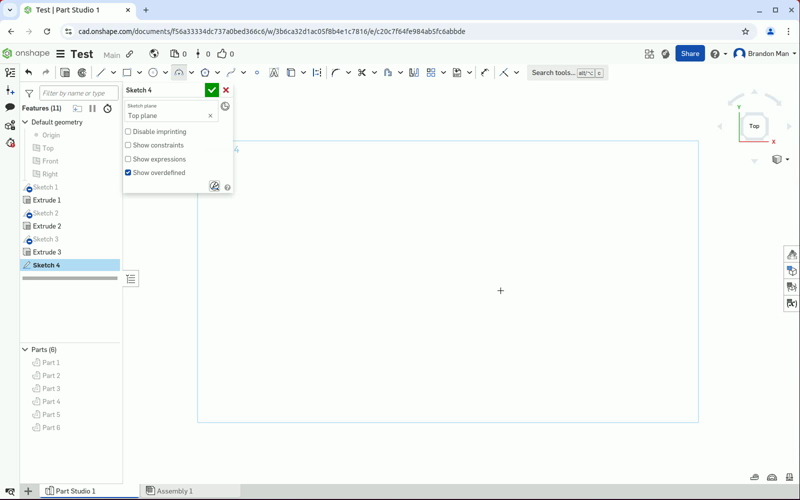
key_down(shift)
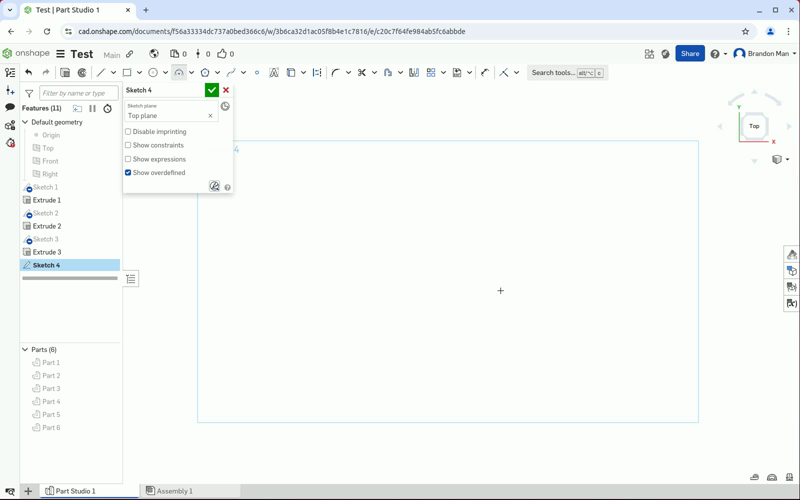
mouse_move(500, 274)
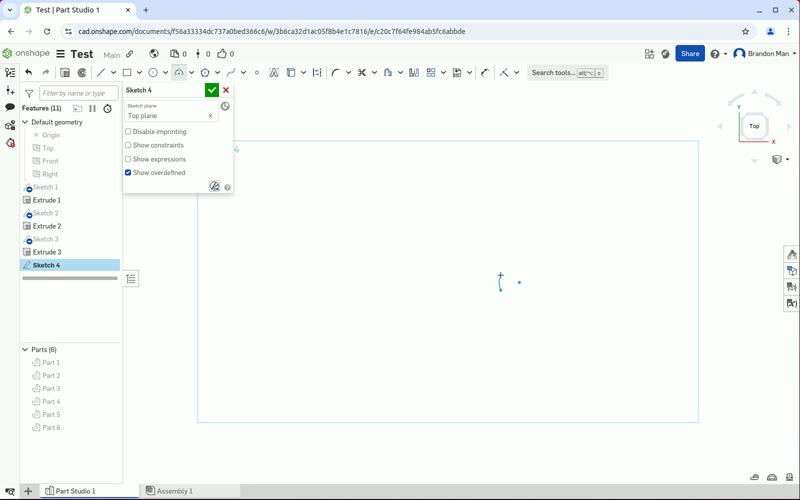
click(500, 274)
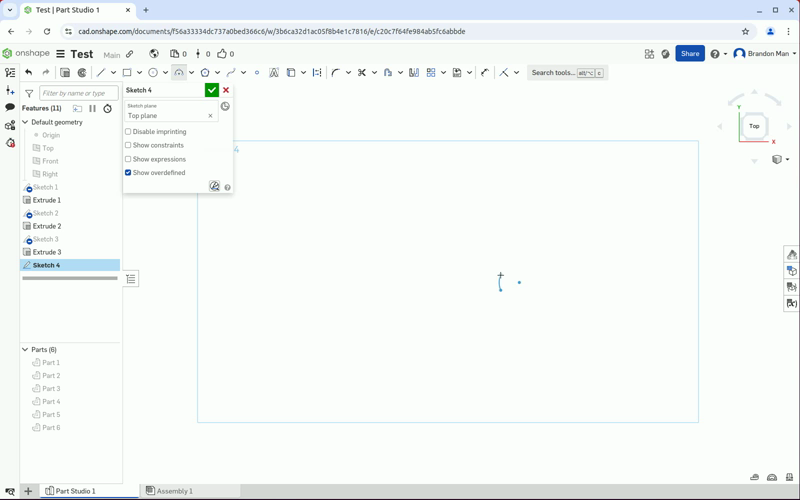
mouse_move(508, 282)
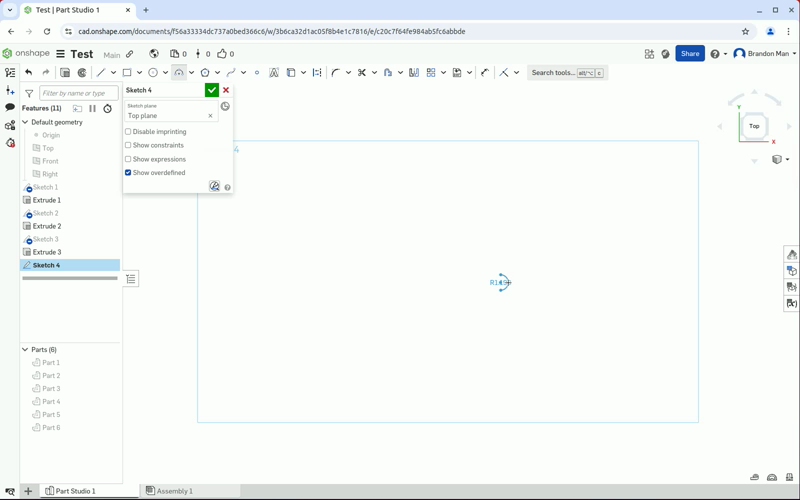
click(508, 282)
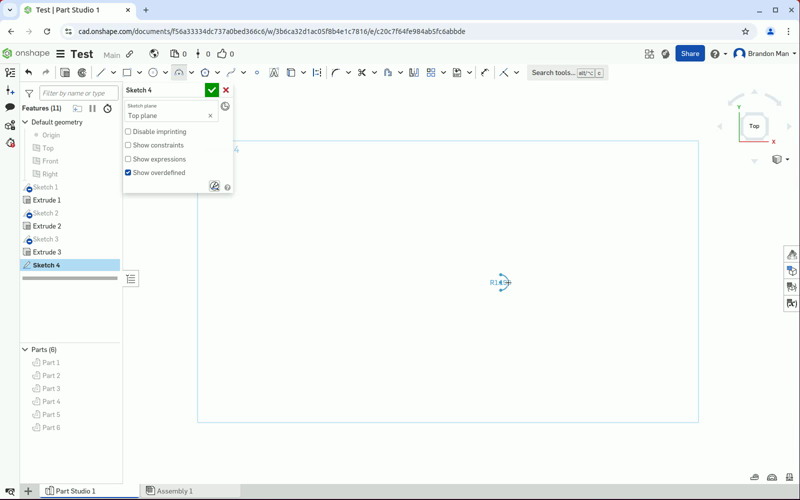
key_up(shift)
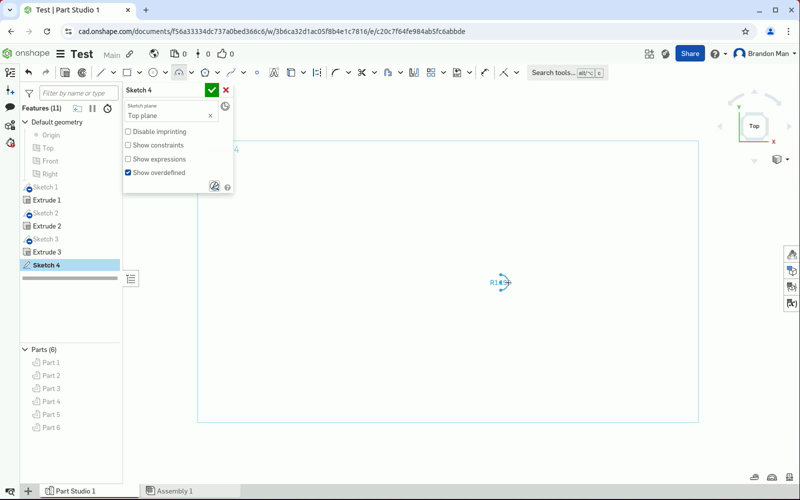
key(esc)
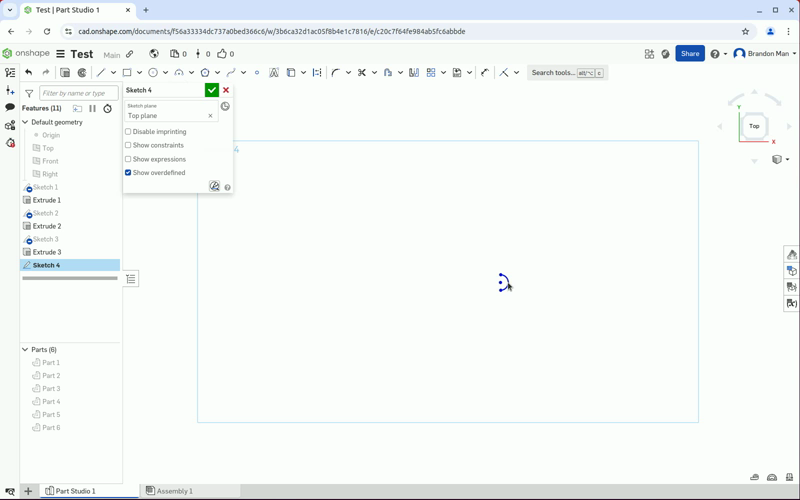
key(l)
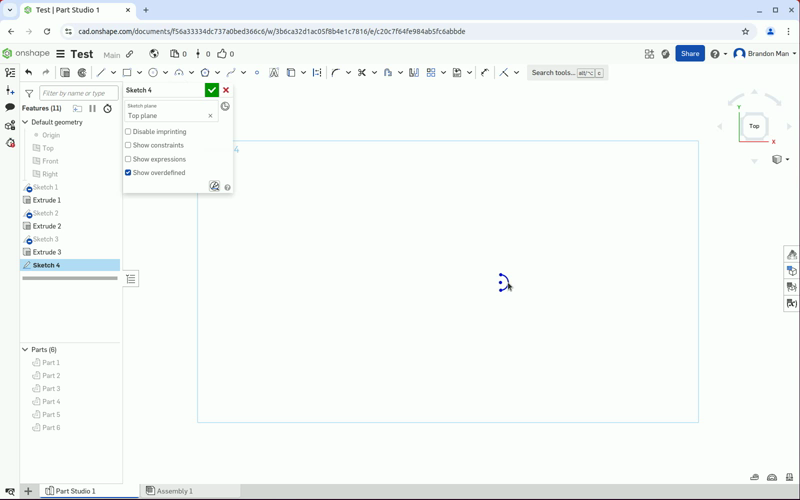
mouse_move(500, 274)
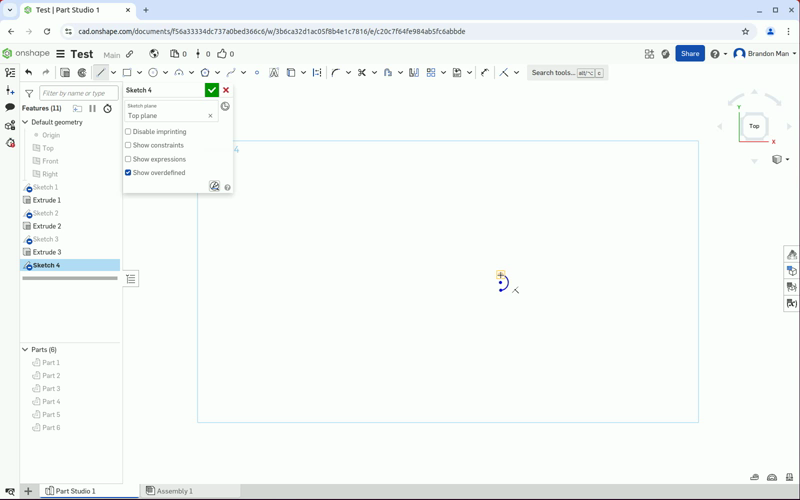
click(500, 274)
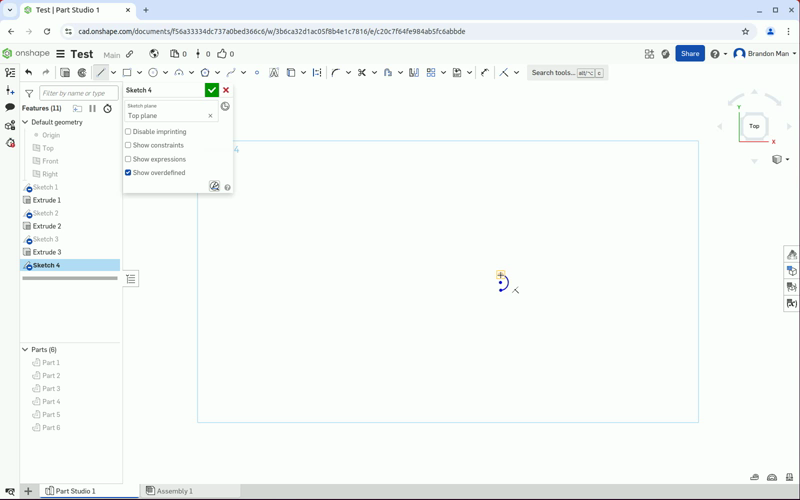
key_down(shift)
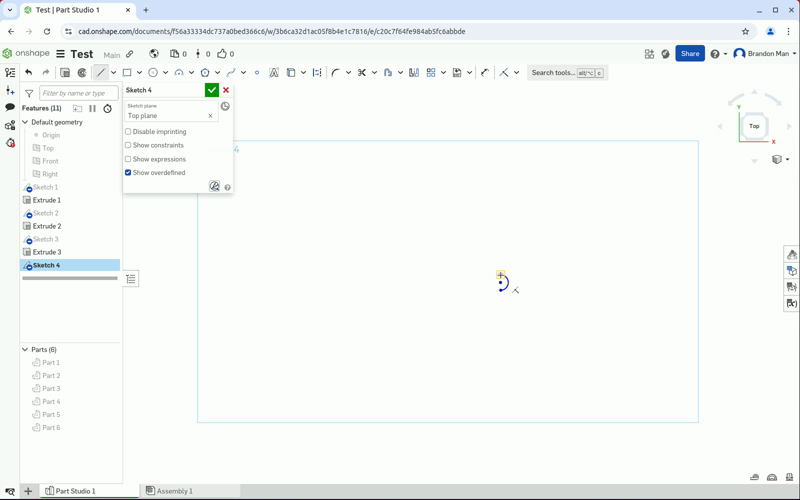
mouse_move(530, 274)
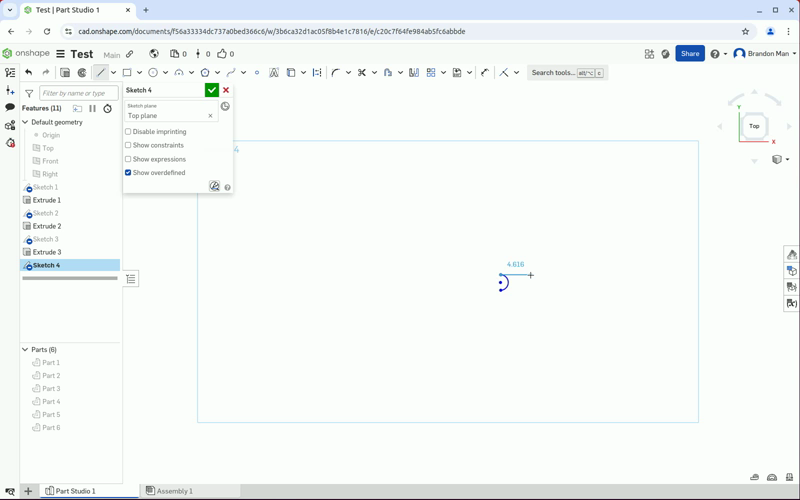
mouse_move(500, 279)
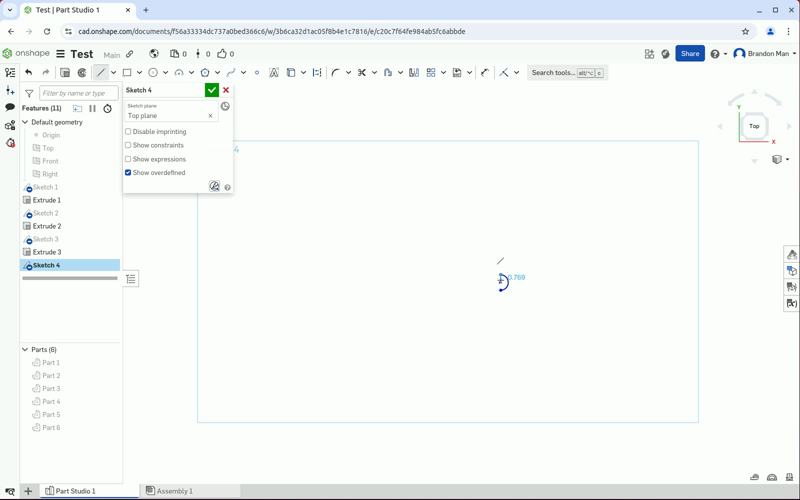
scroll(6)
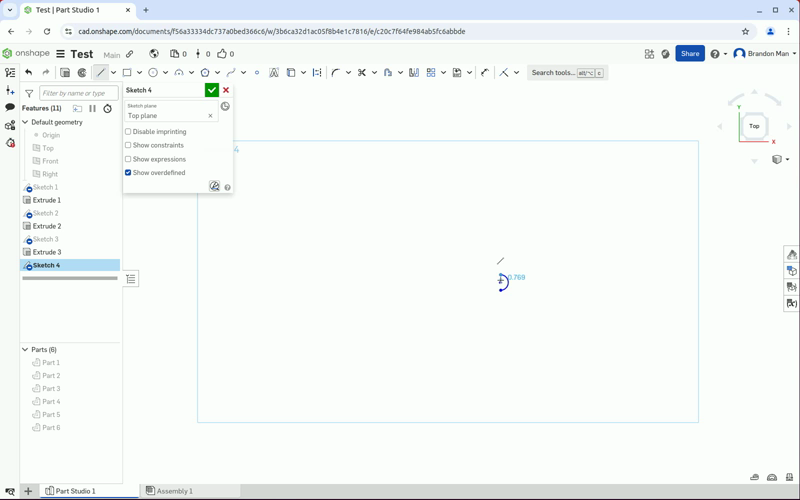
scroll(6)
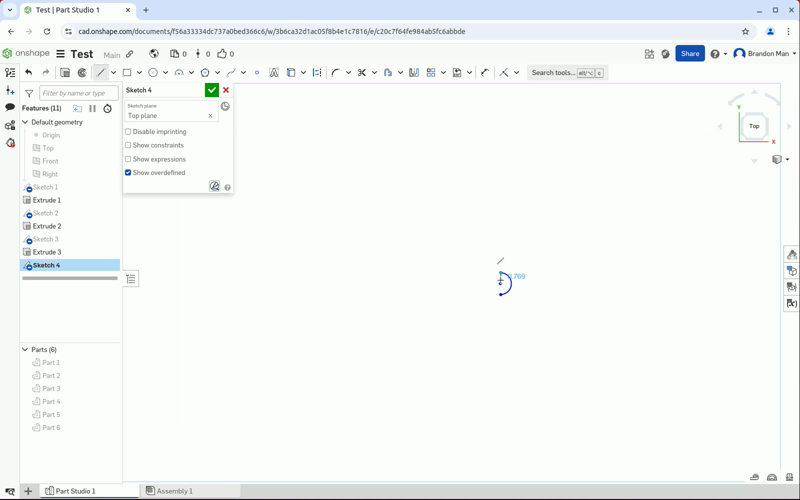
scroll(6)
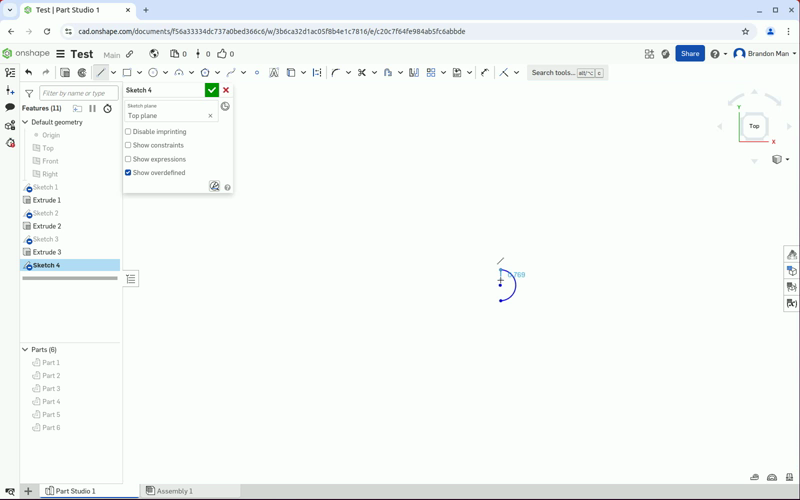
scroll(6)
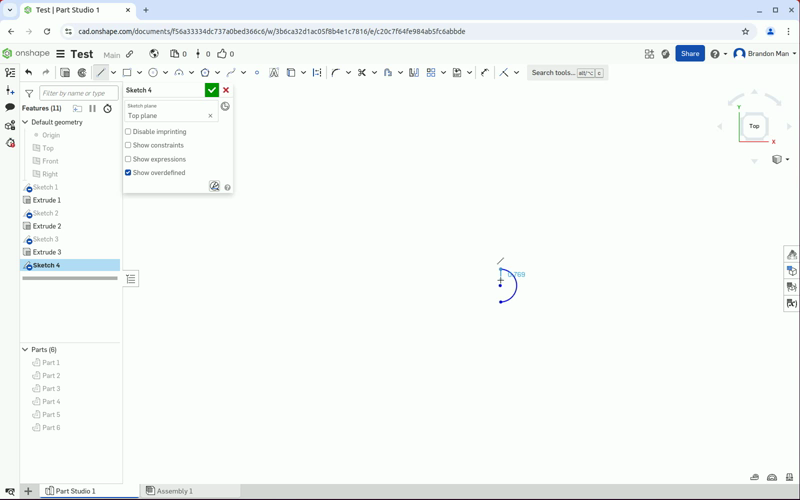
scroll(6)
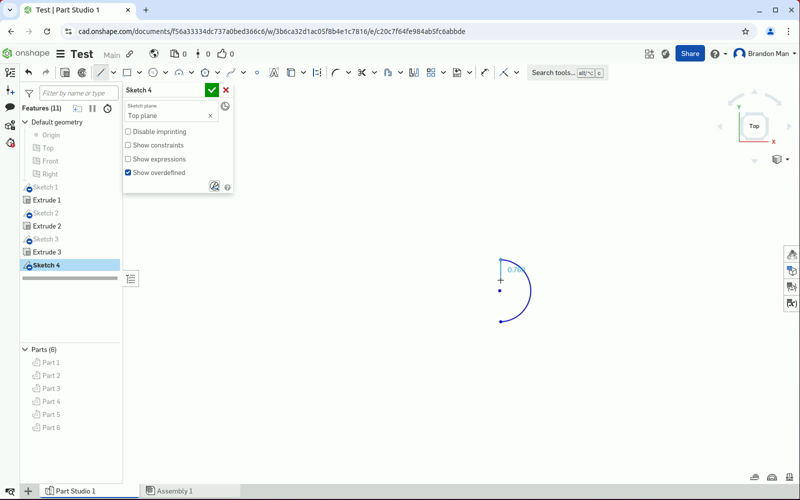
scroll(6)
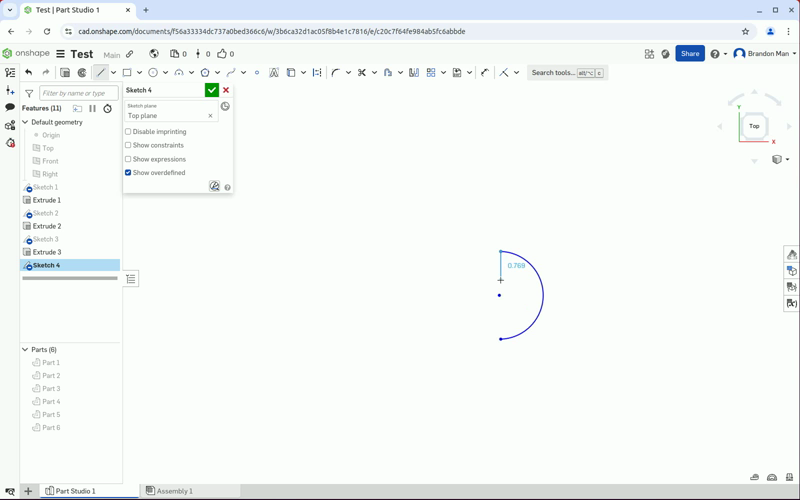
scroll(6)
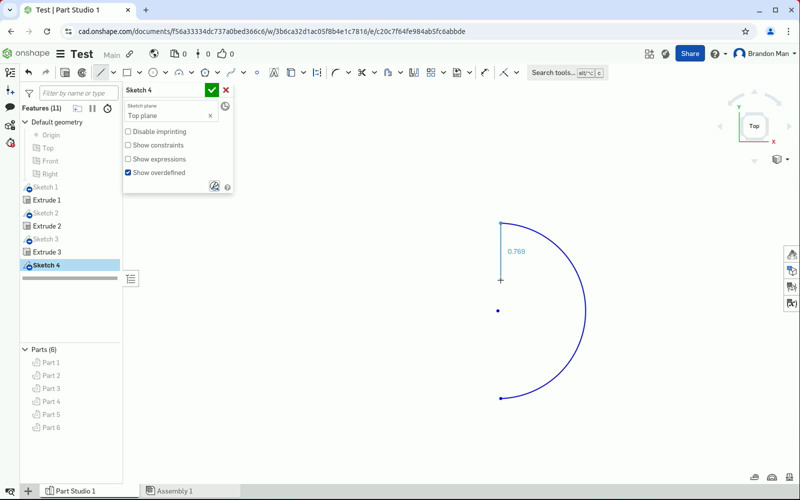
click(500, 279)
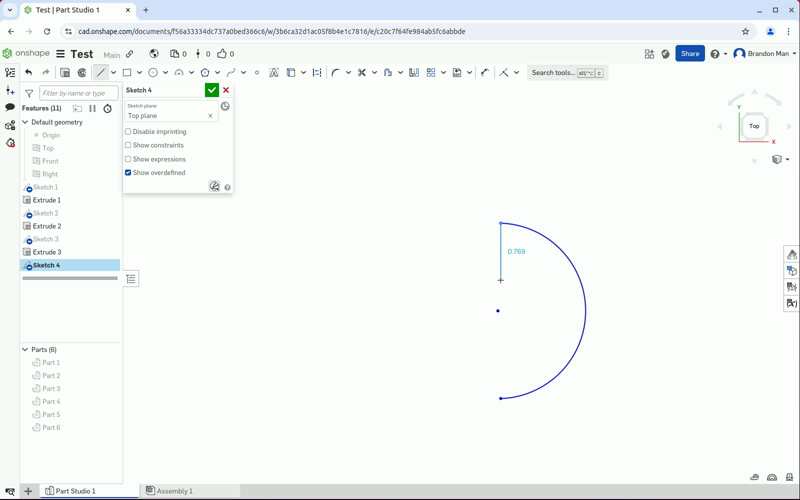
scroll(-6)
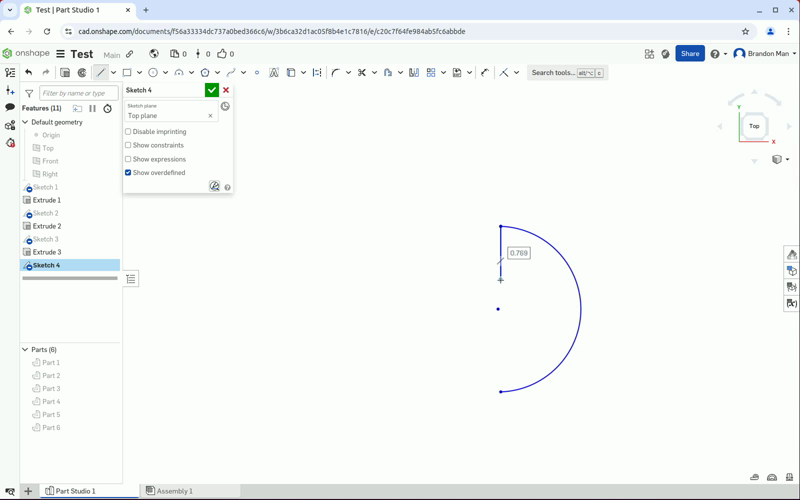
scroll(-6)
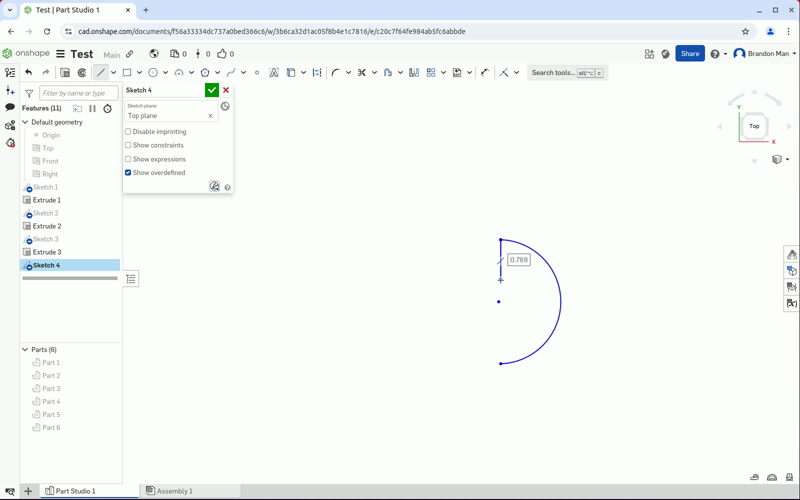
scroll(-6)
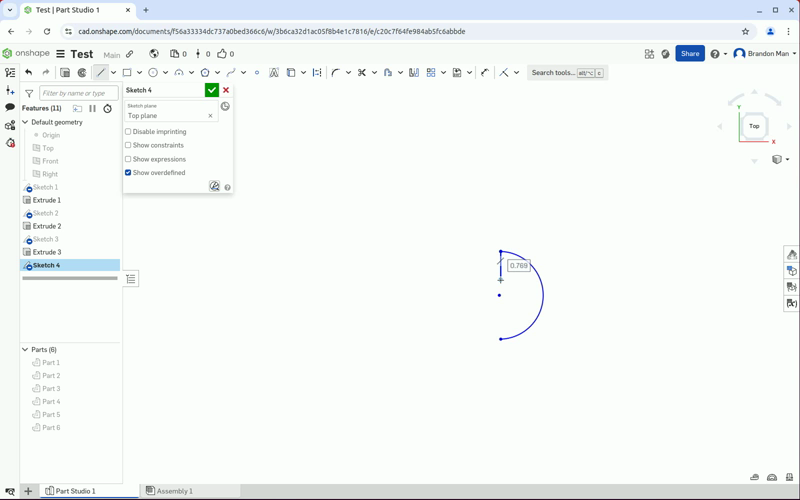
scroll(-6)
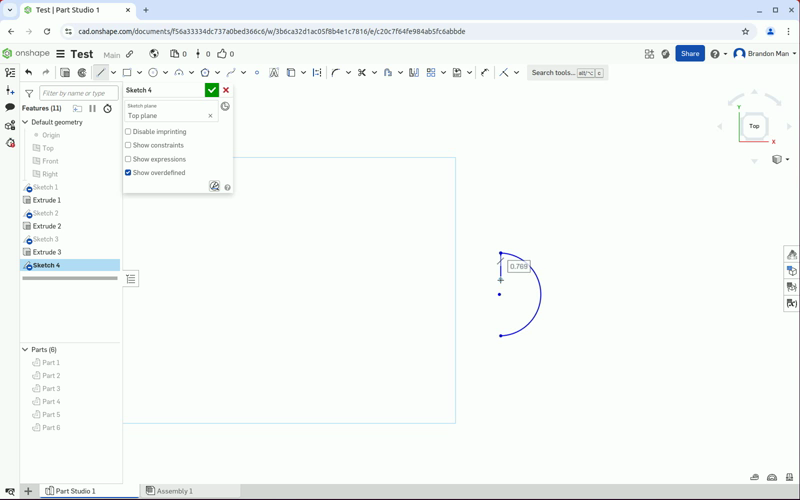
scroll(-6)
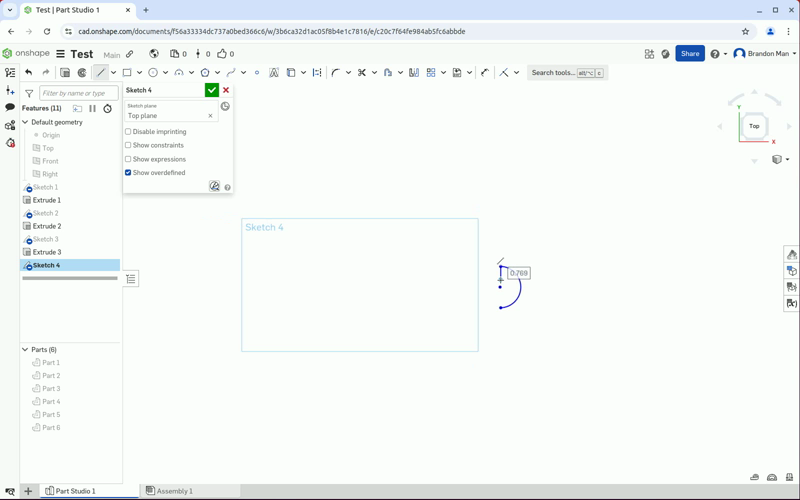
scroll(-6)
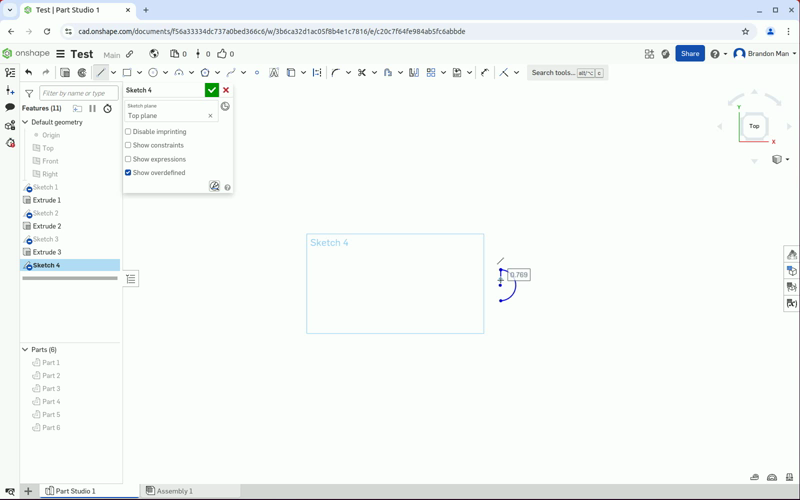
scroll(-6)
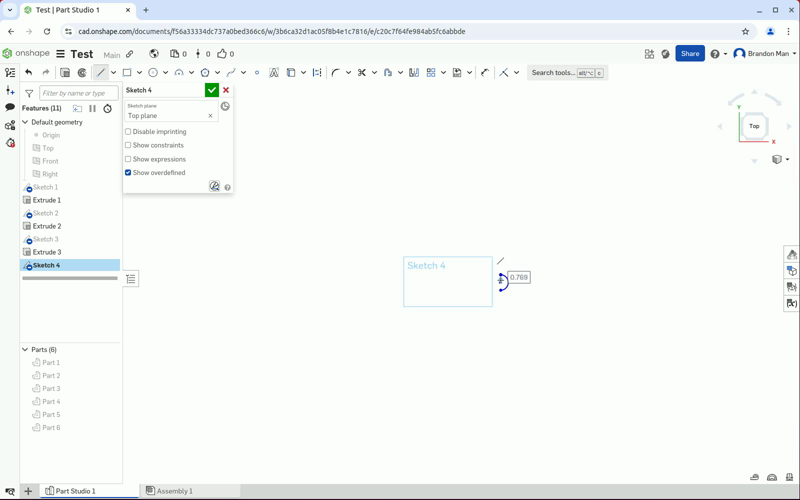
key_up(shift)
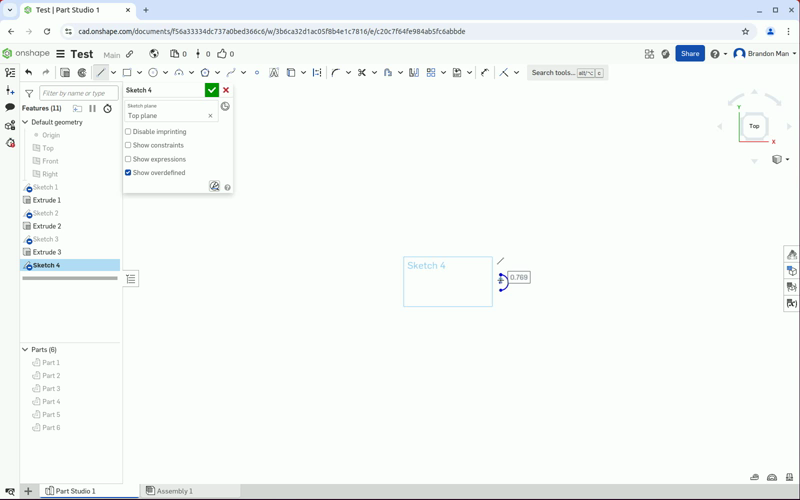
key(esc)
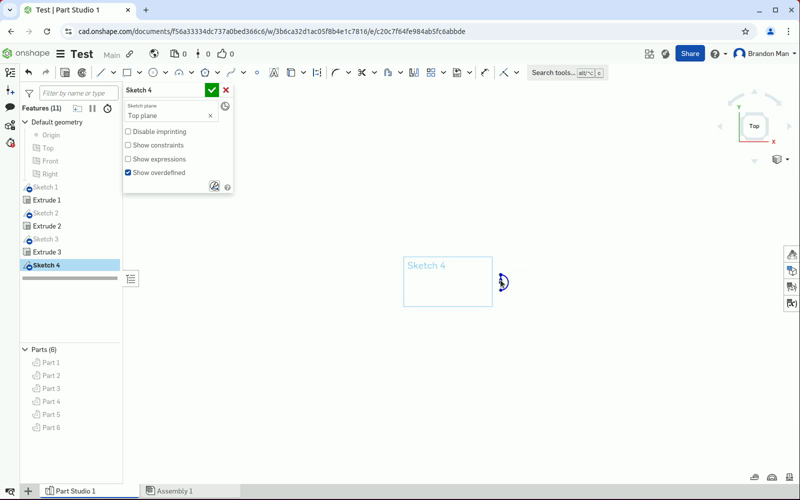
key(a)
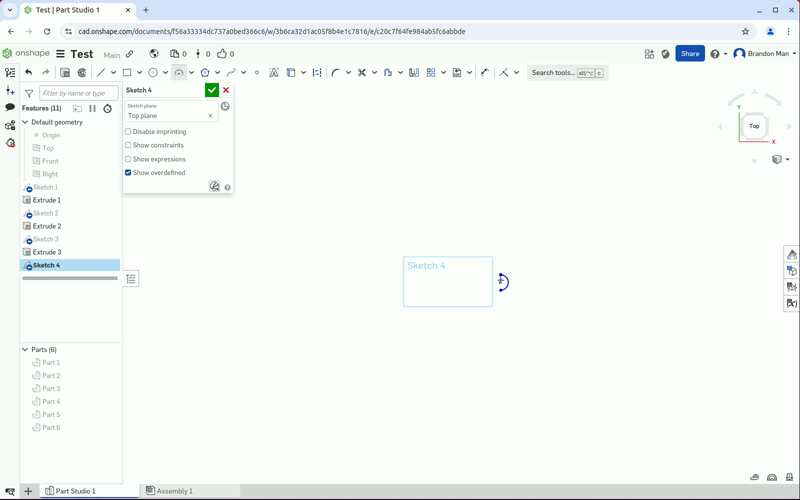
mouse_move(500, 279)
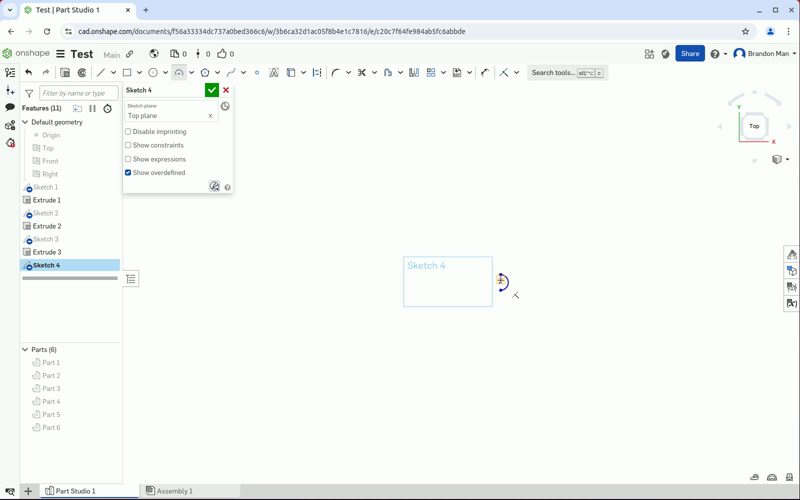
scroll(6)
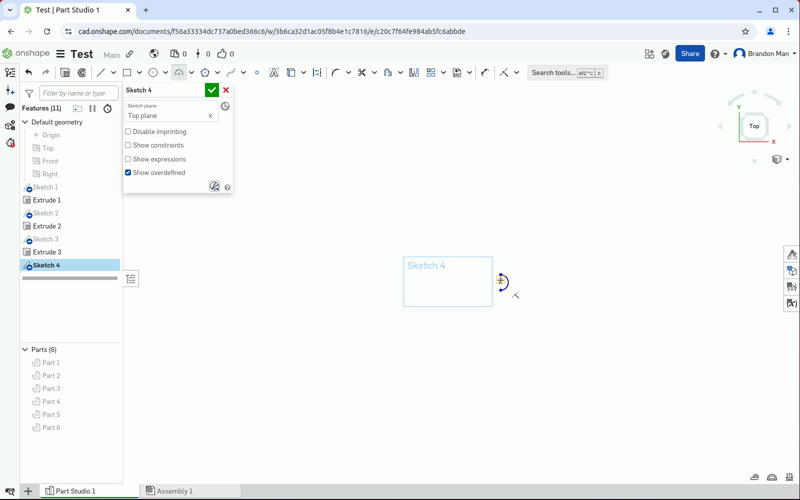
scroll(6)
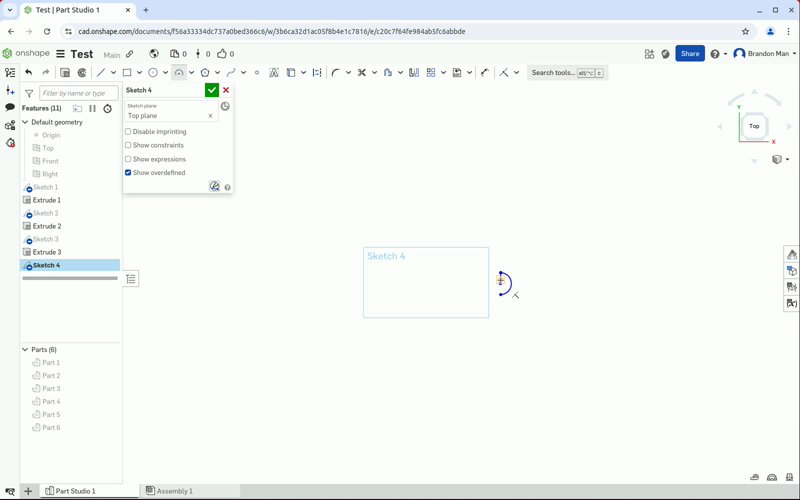
scroll(6)
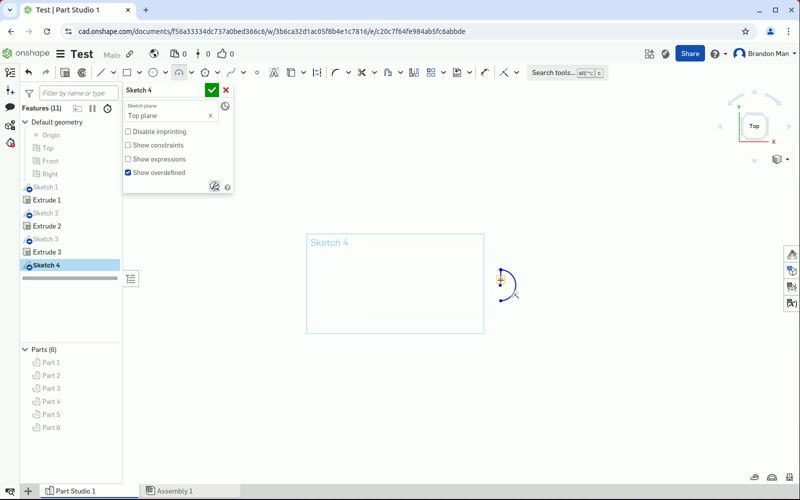
scroll(6)
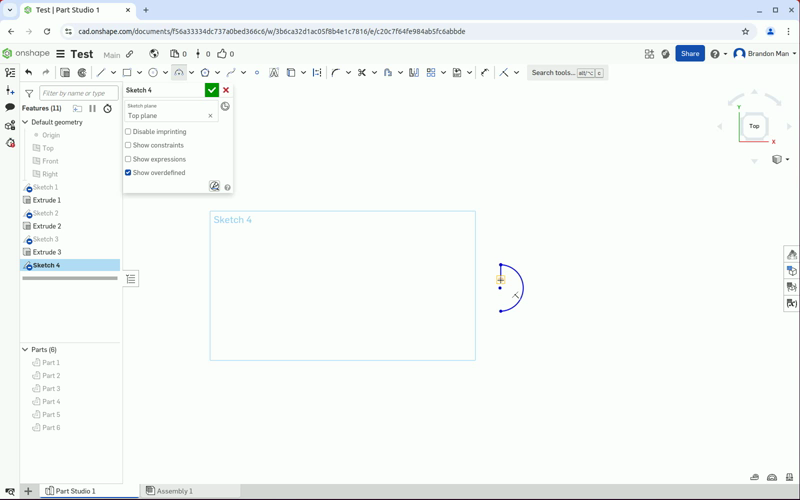
scroll(6)
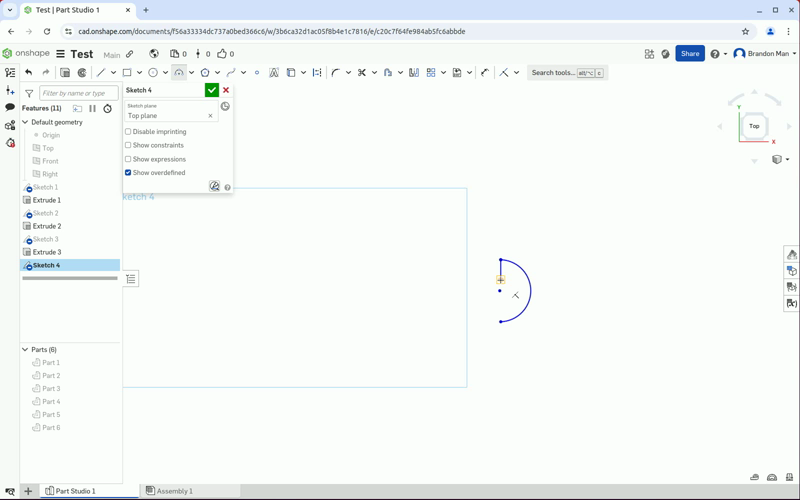
scroll(6)
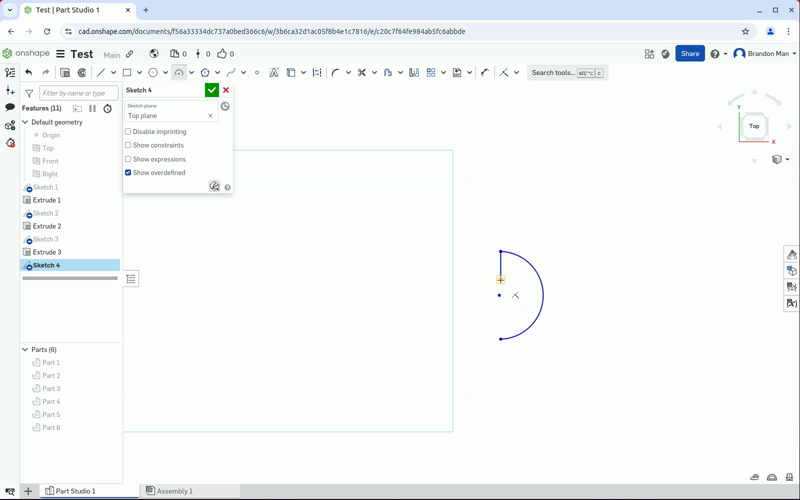
scroll(6)
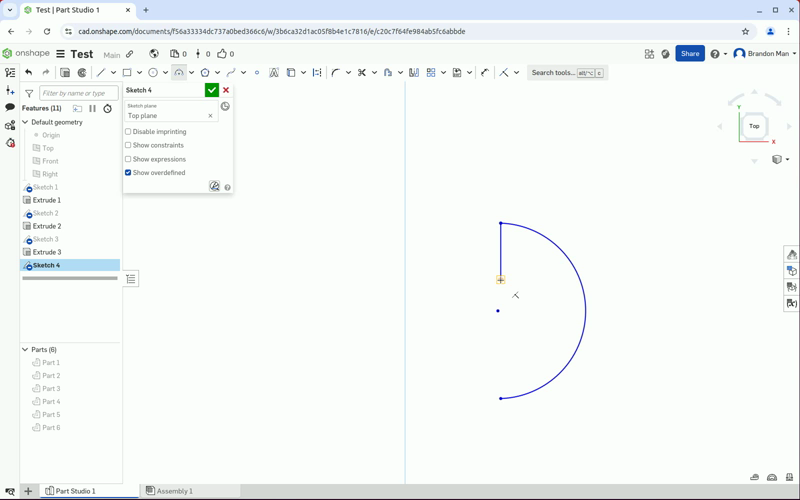
click(500, 279)
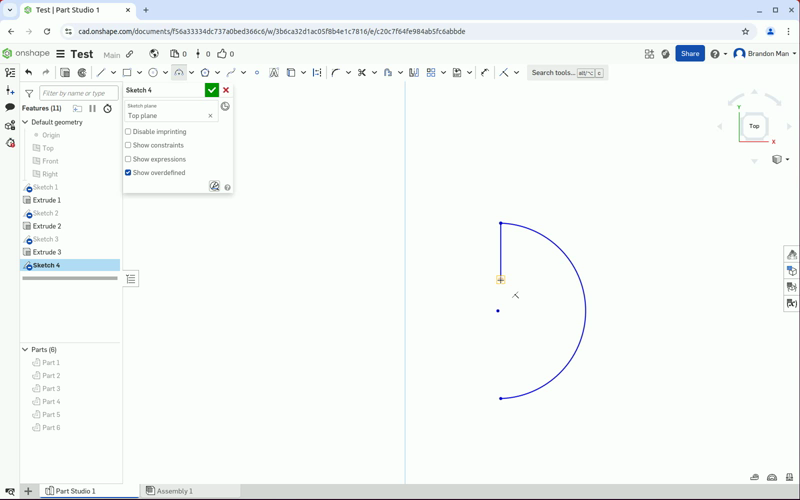
scroll(-6)
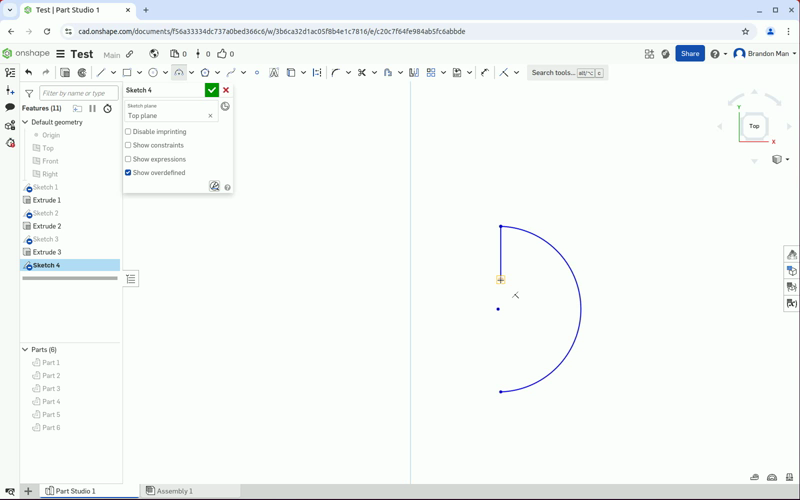
scroll(-6)
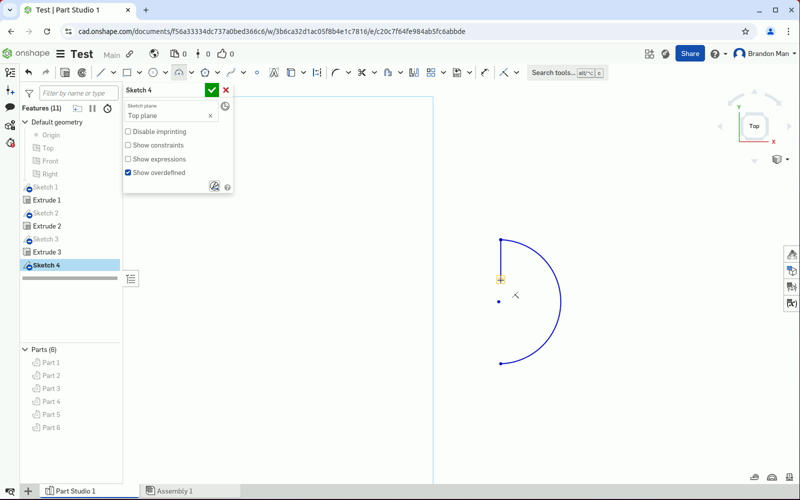
scroll(-6)
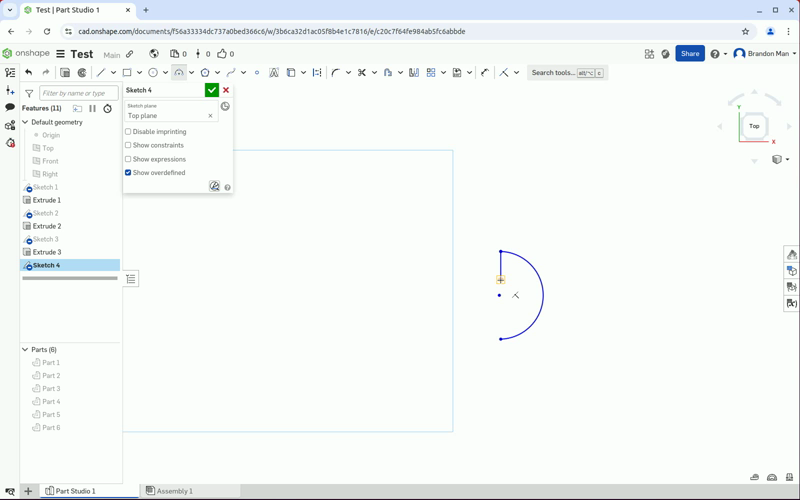
scroll(-6)
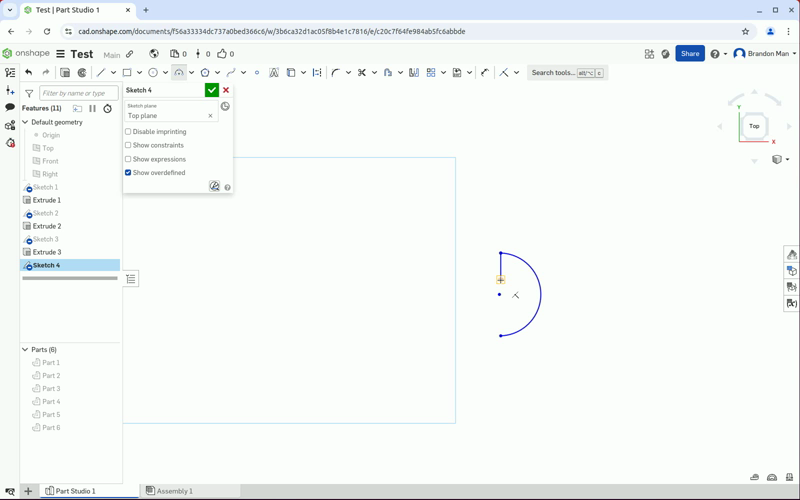
scroll(-6)
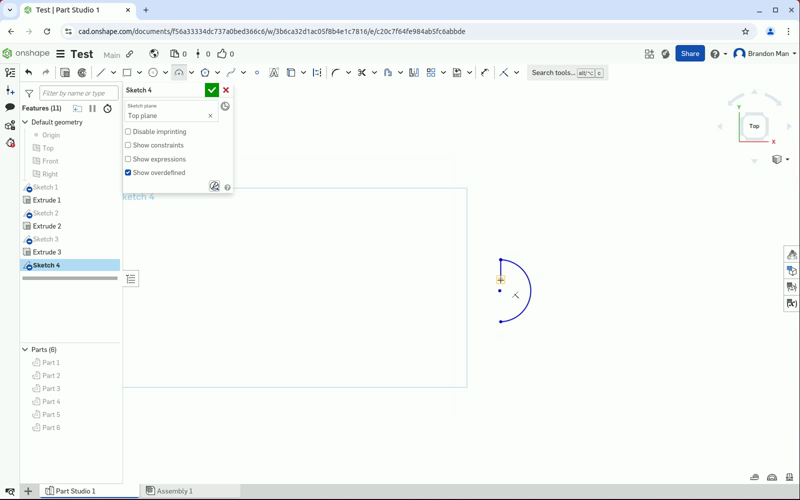
scroll(-6)
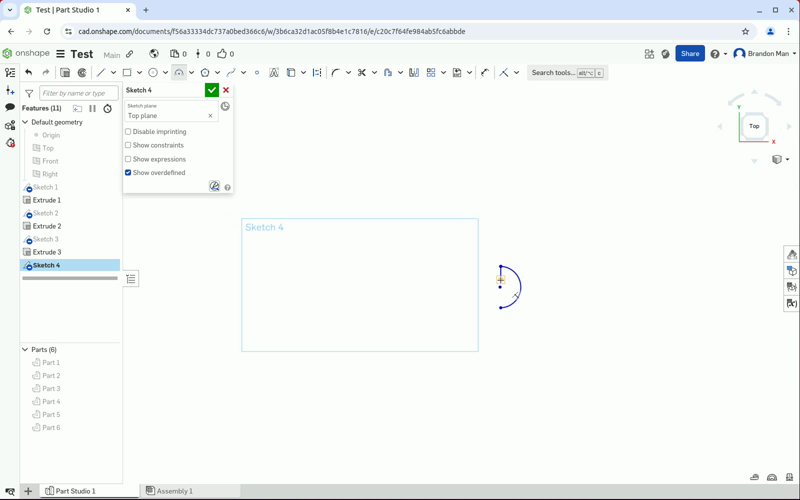
scroll(-6)
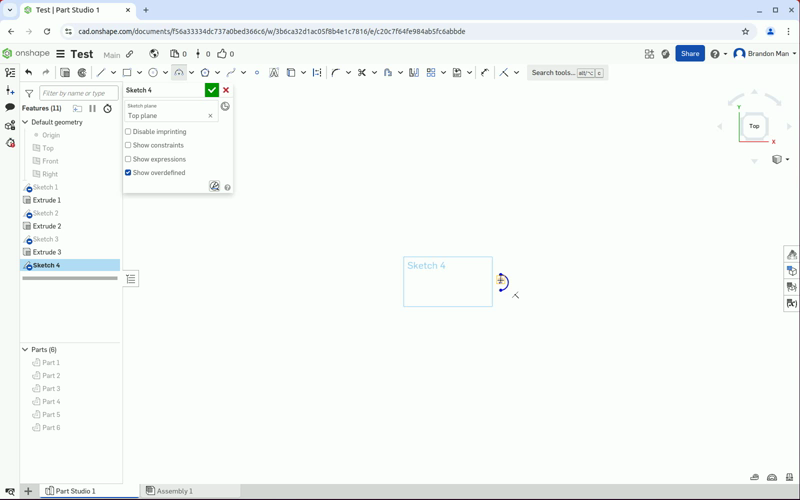
key_down(shift)
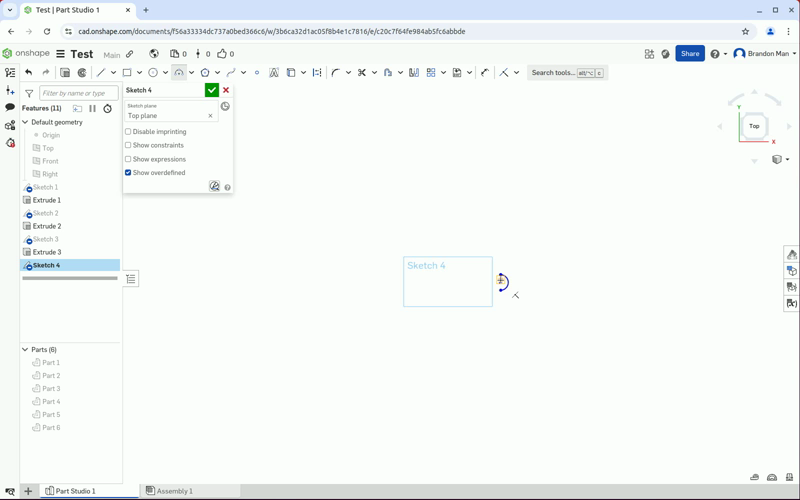
mouse_move(500, 285)
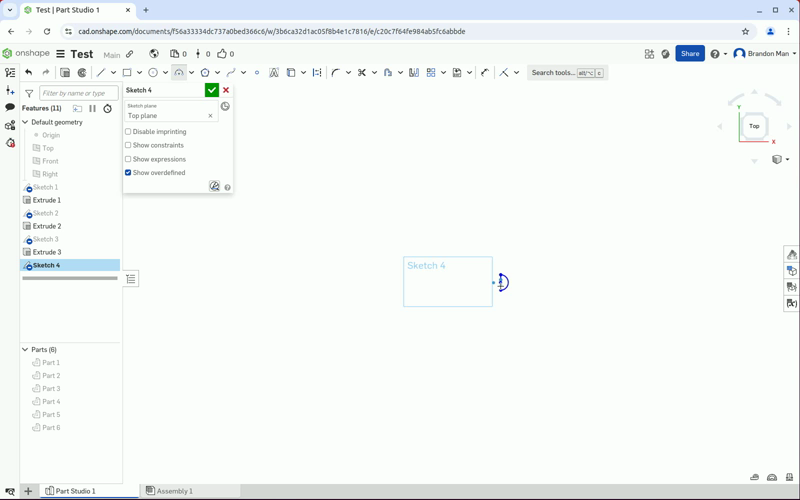
scroll(6)
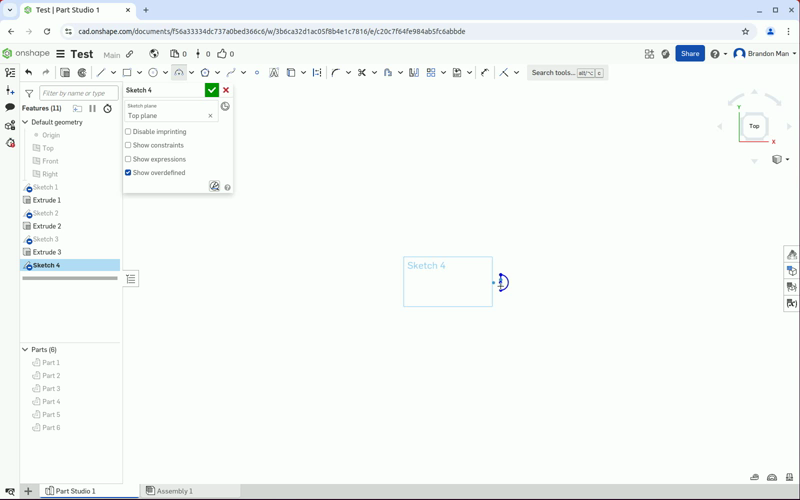
scroll(6)
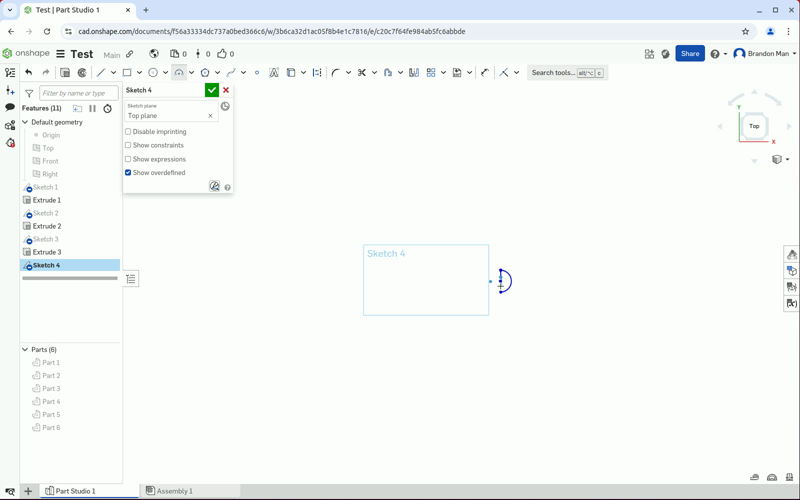
scroll(6)
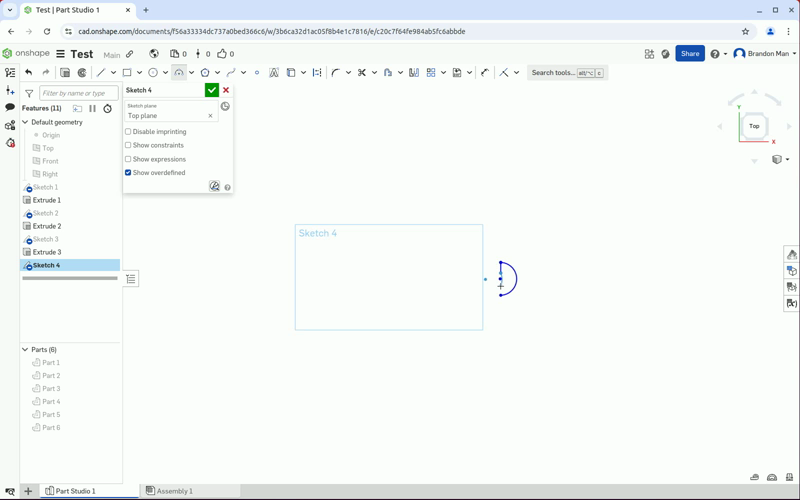
scroll(6)
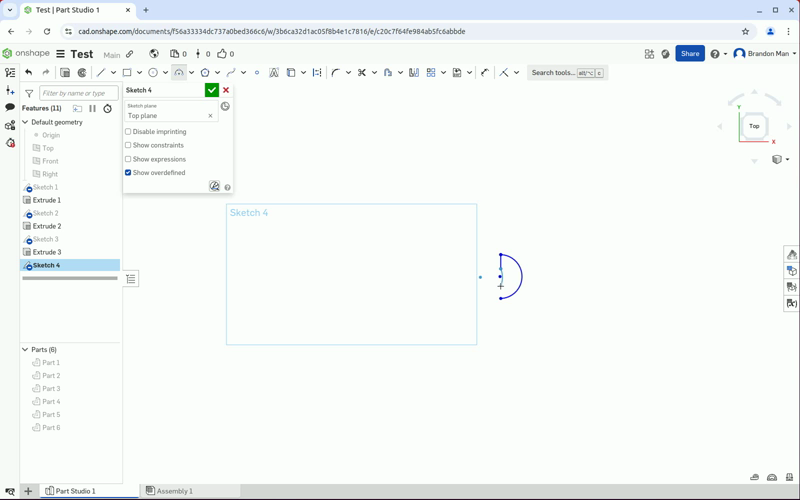
scroll(6)
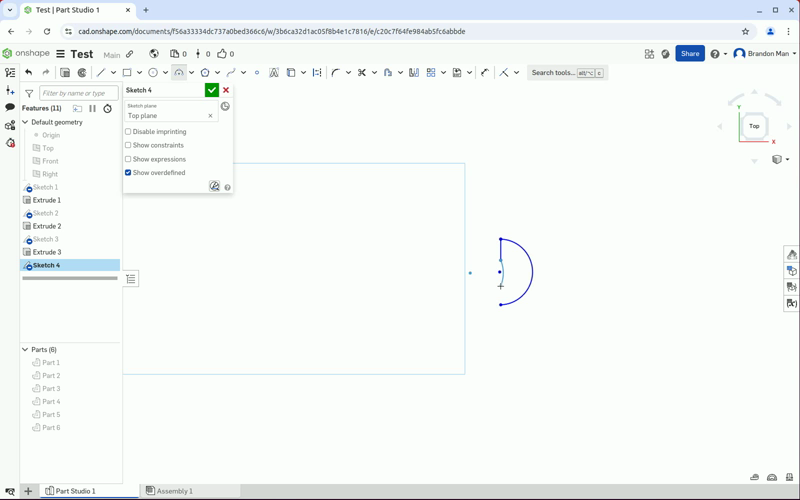
scroll(6)
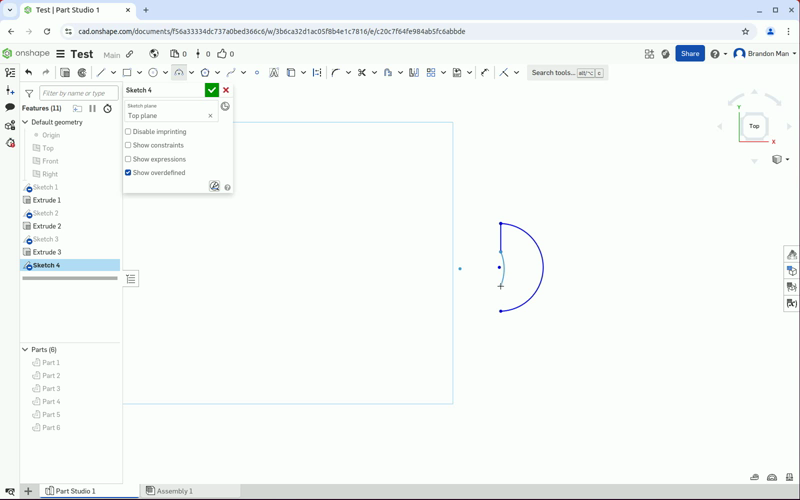
scroll(6)
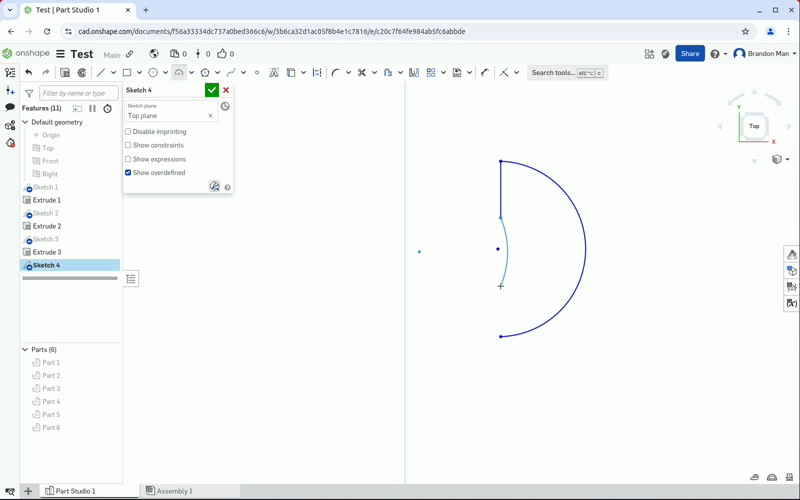
click(500, 285)
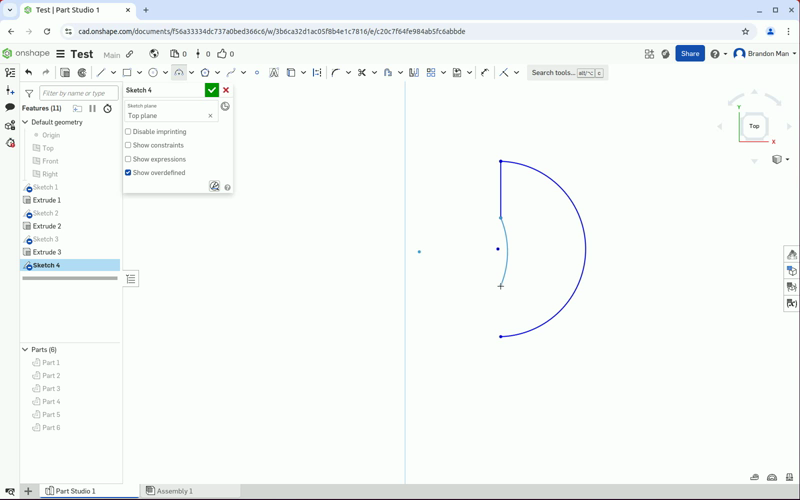
scroll(-6)
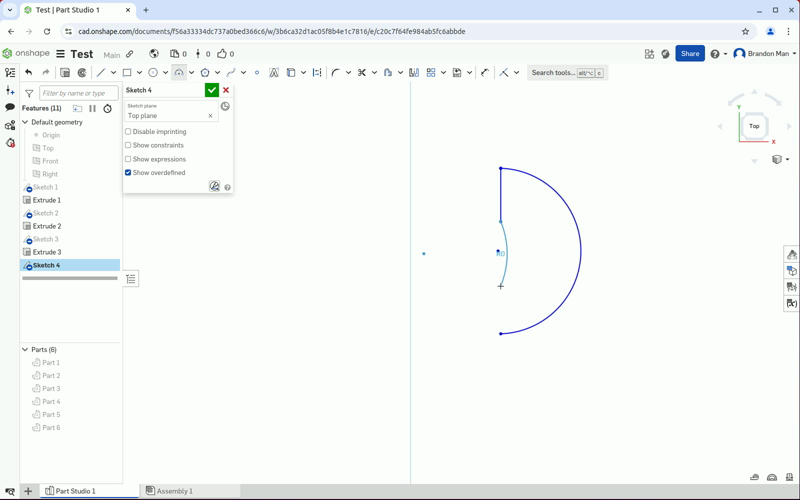
scroll(-6)
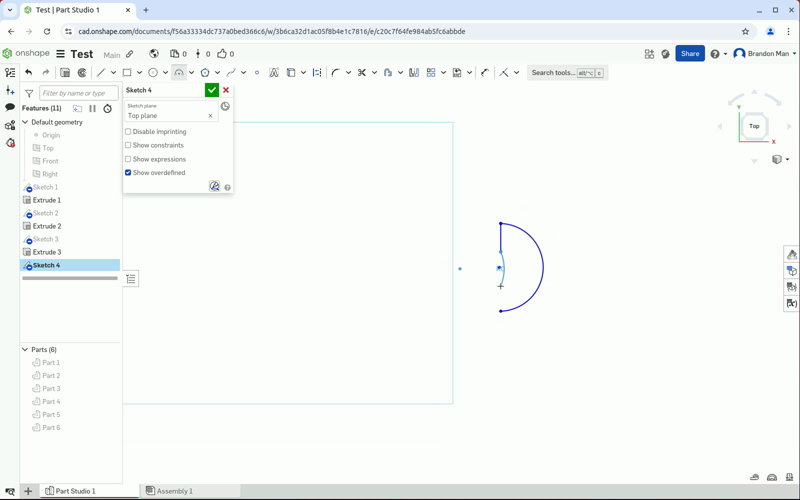
scroll(-6)
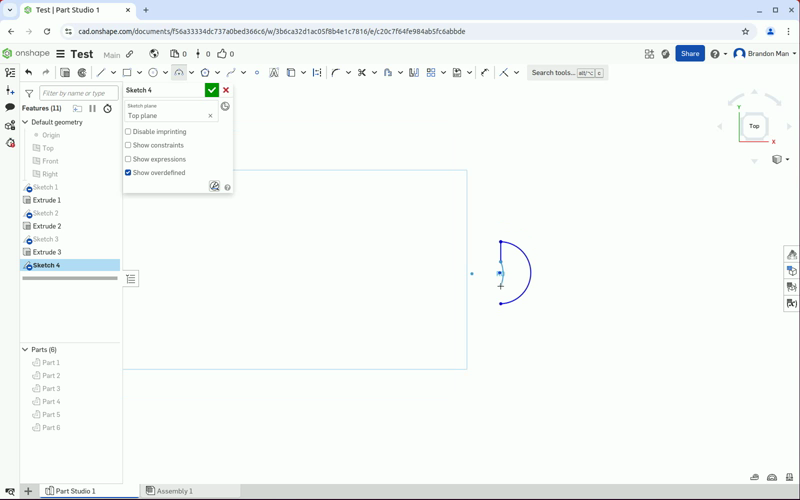
scroll(-6)
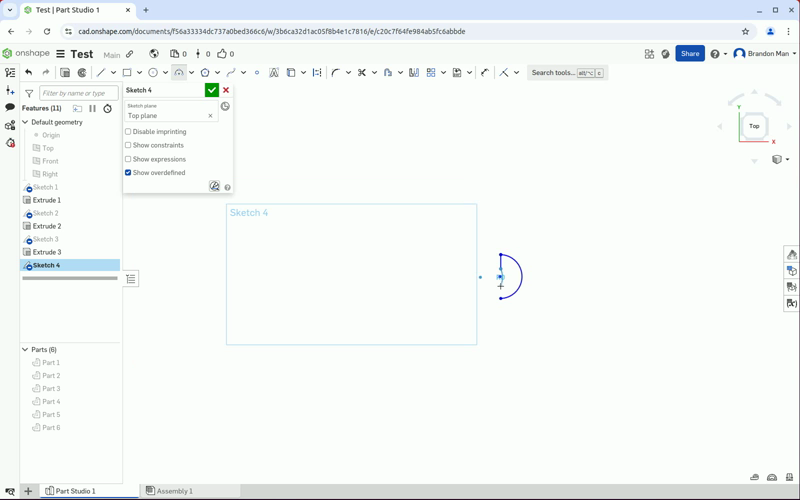
scroll(-6)
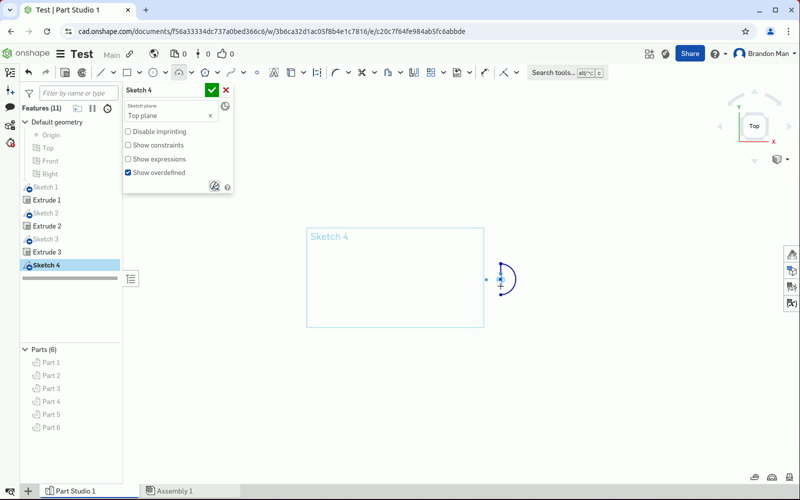
scroll(-6)
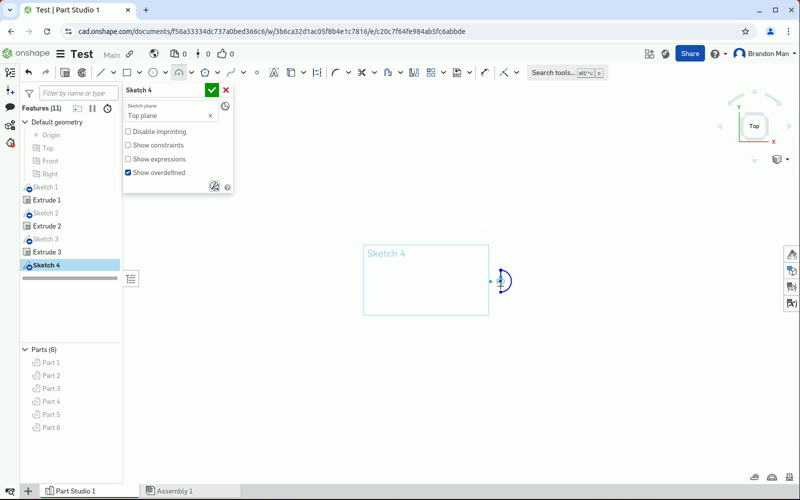
scroll(-6)
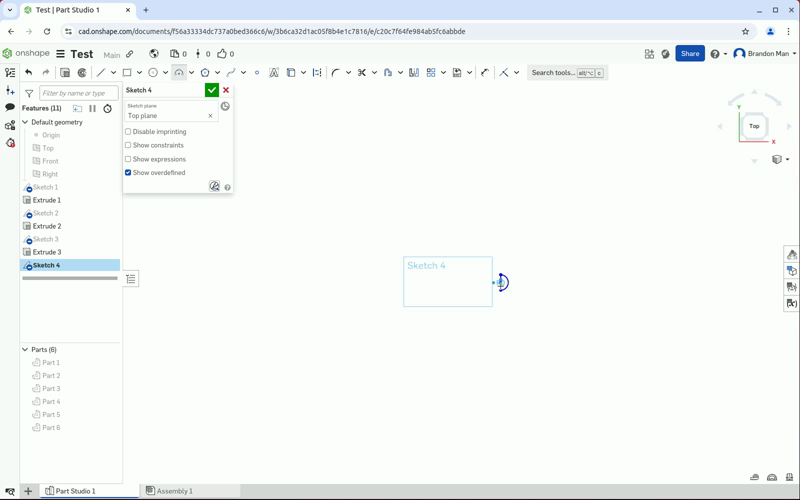
mouse_move(503, 282)
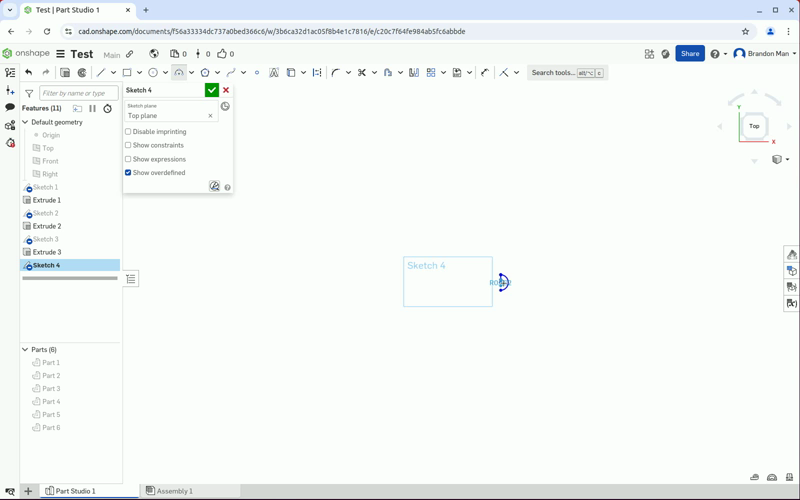
scroll(6)
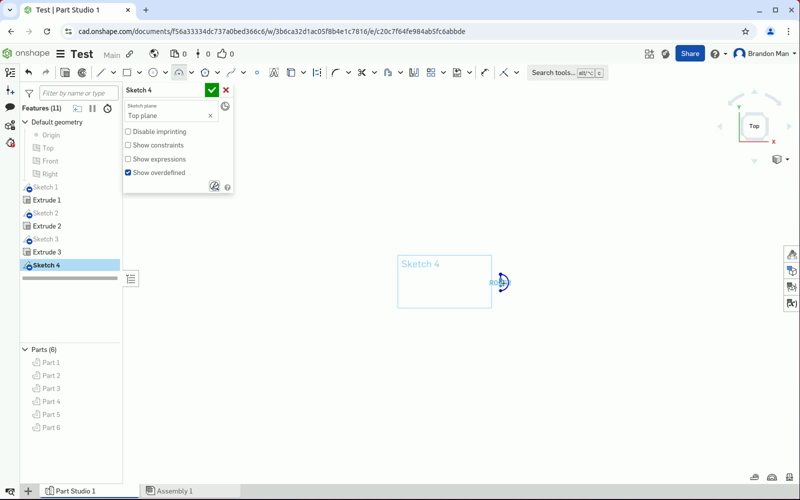
scroll(6)
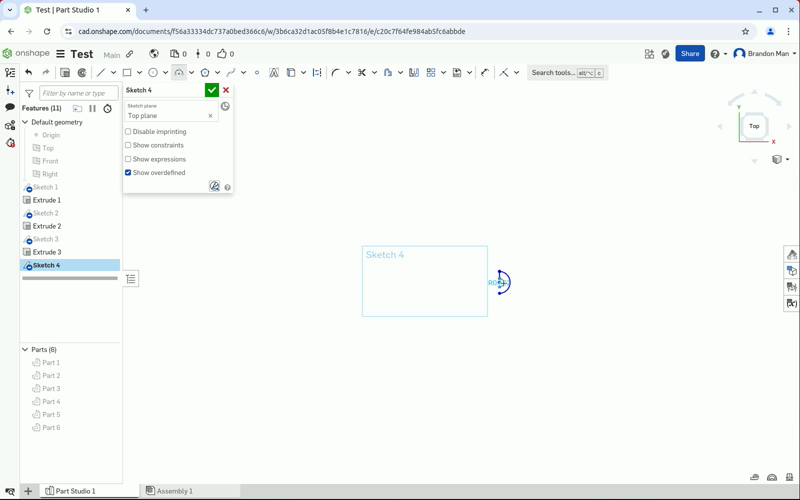
scroll(6)
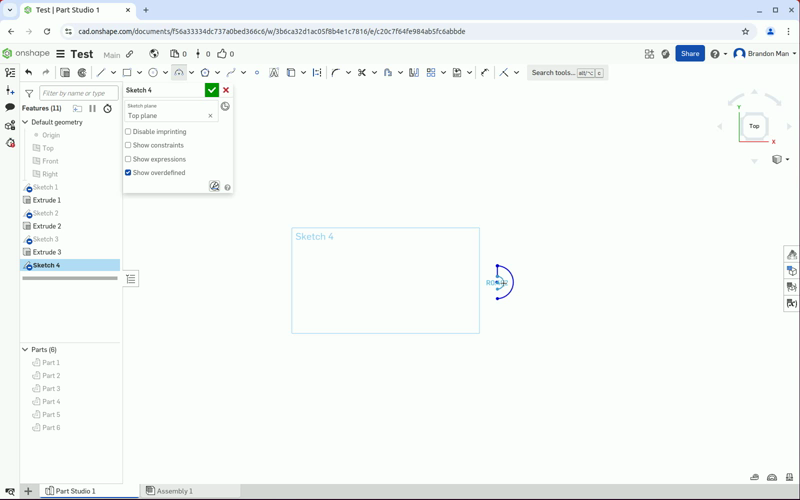
scroll(6)
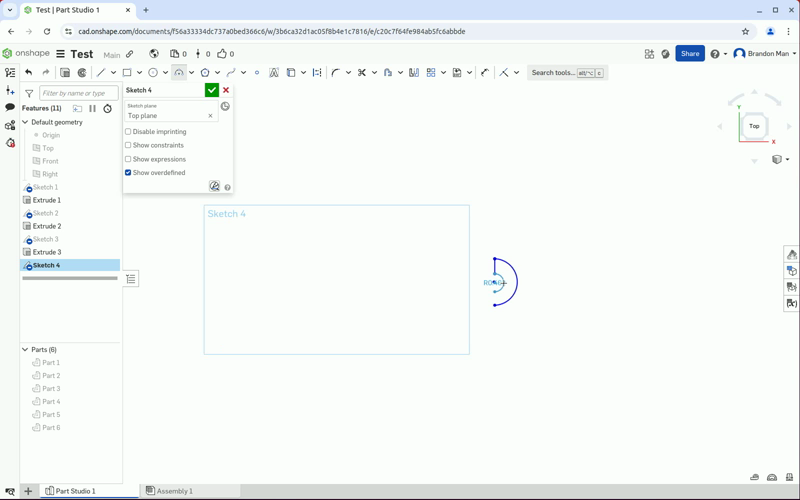
scroll(6)
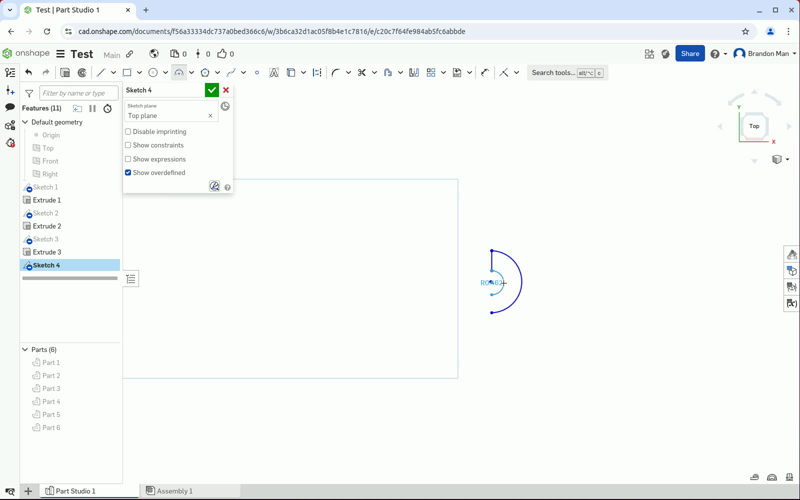
scroll(6)
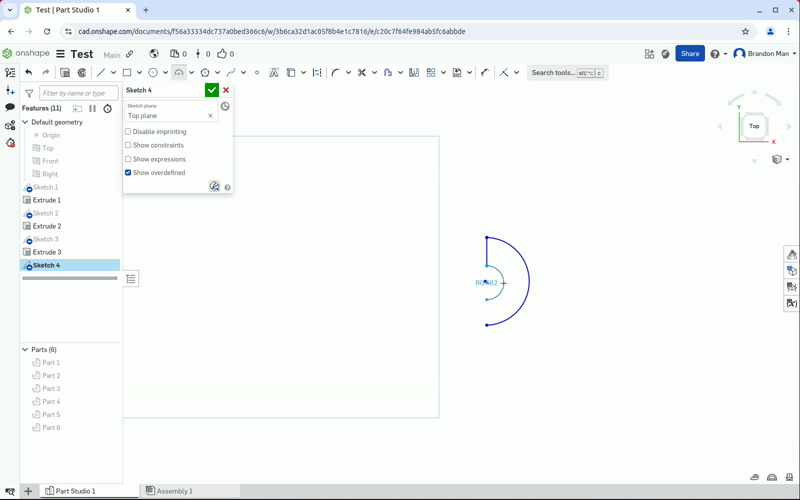
scroll(6)
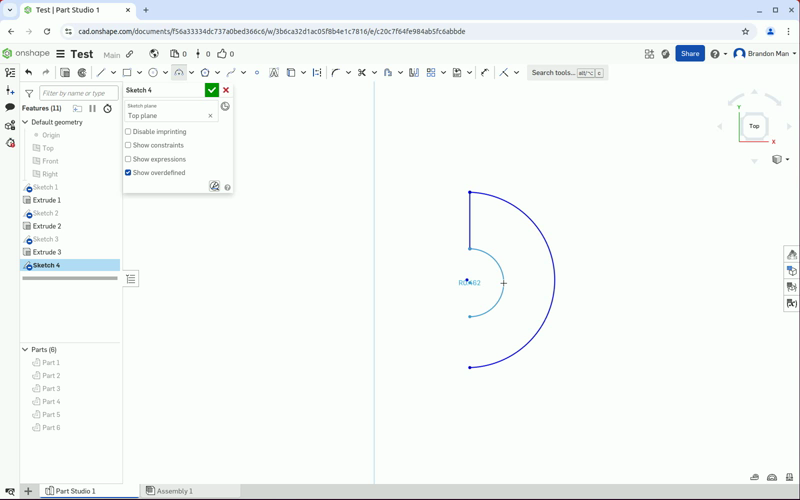
click(503, 282)
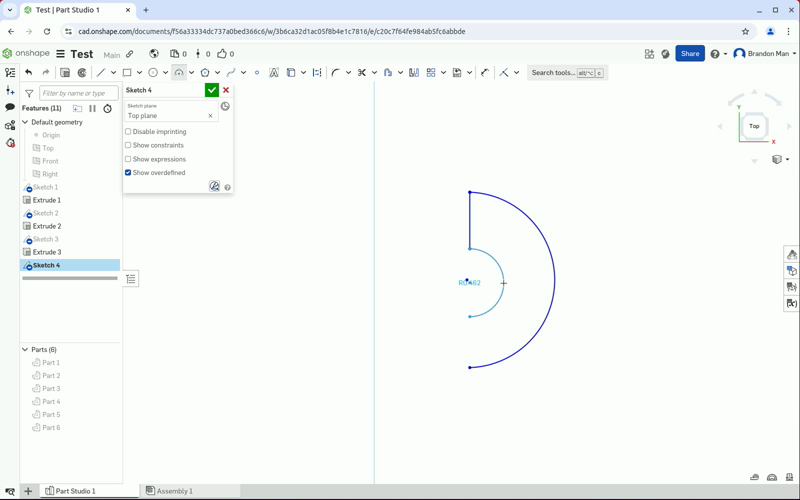
scroll(-6)
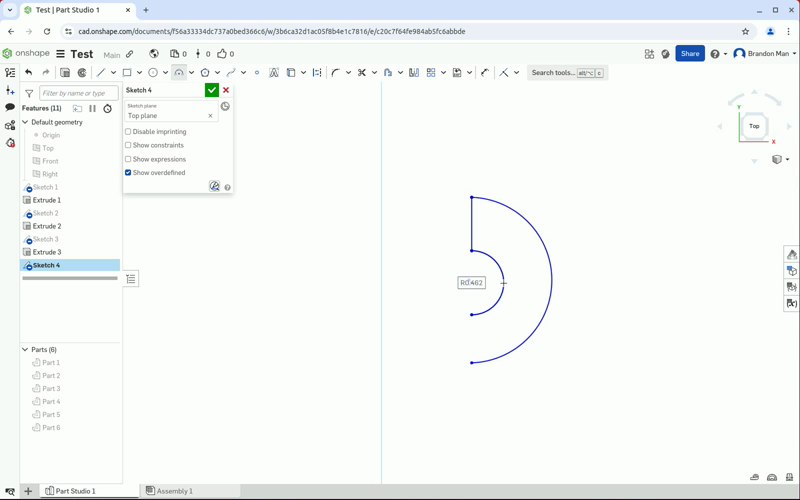
scroll(-6)
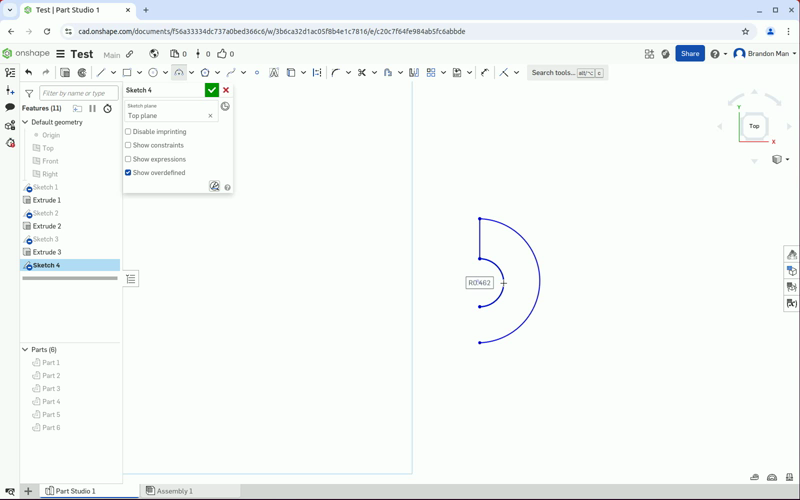
scroll(-6)
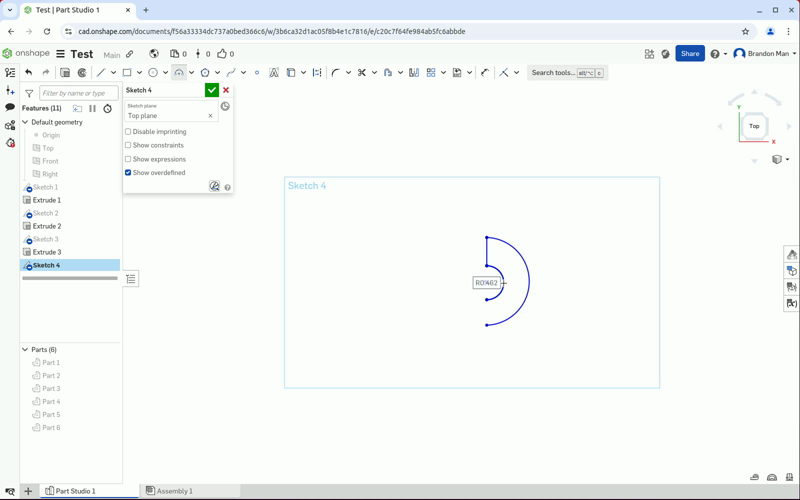
scroll(-6)
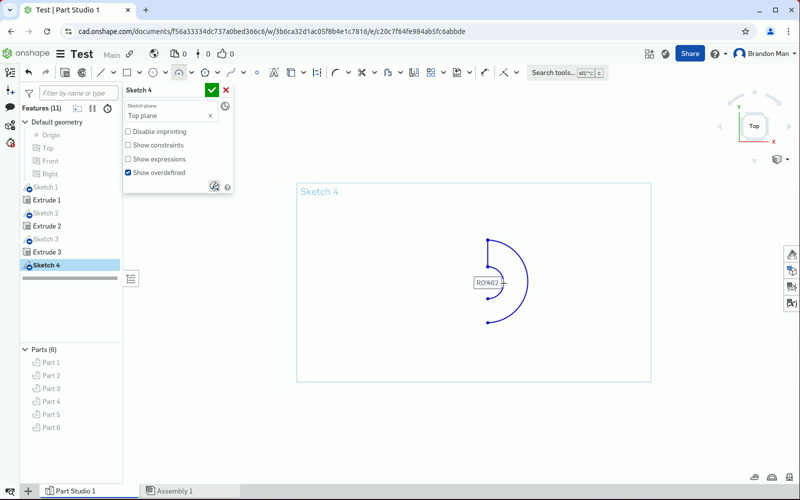
scroll(-6)
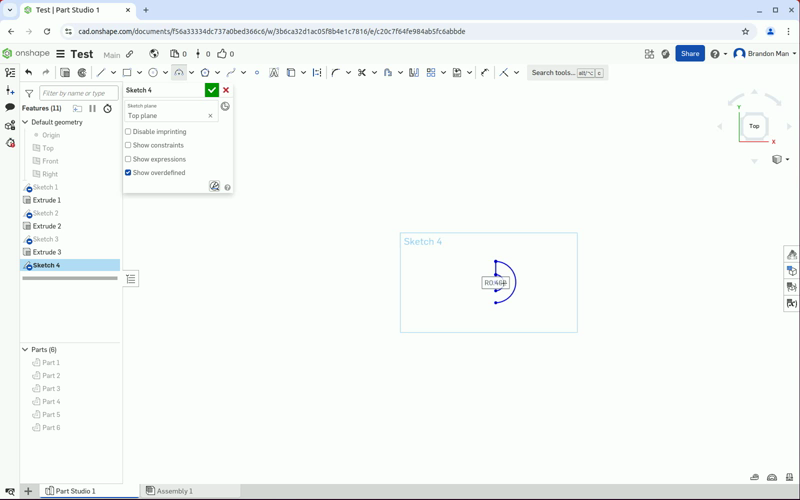
scroll(-6)
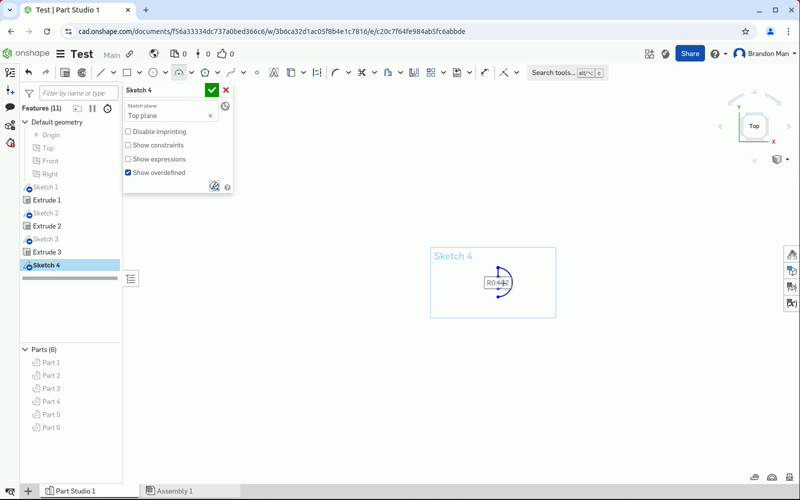
scroll(-6)
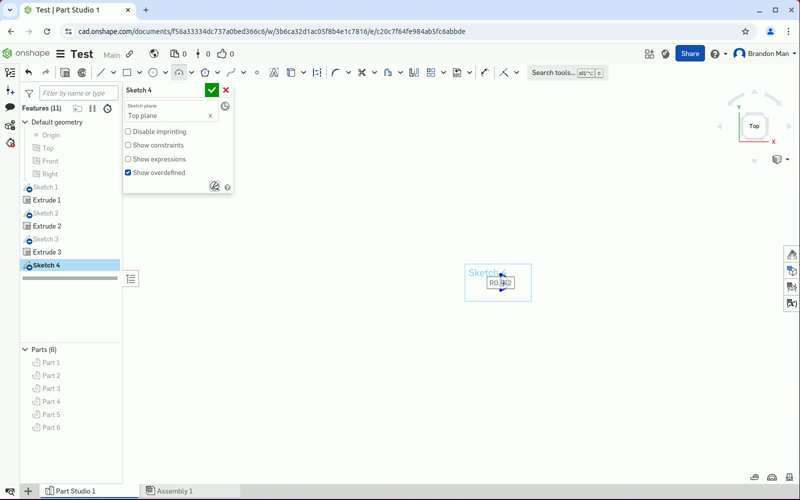
key_up(shift)
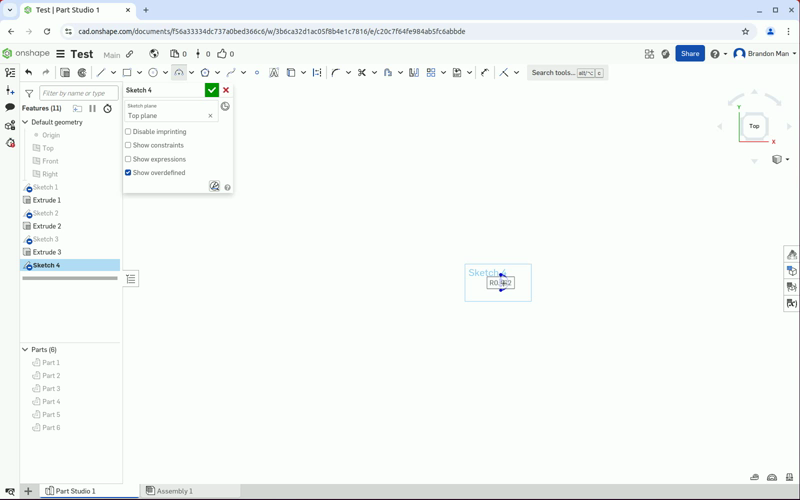
key(esc)
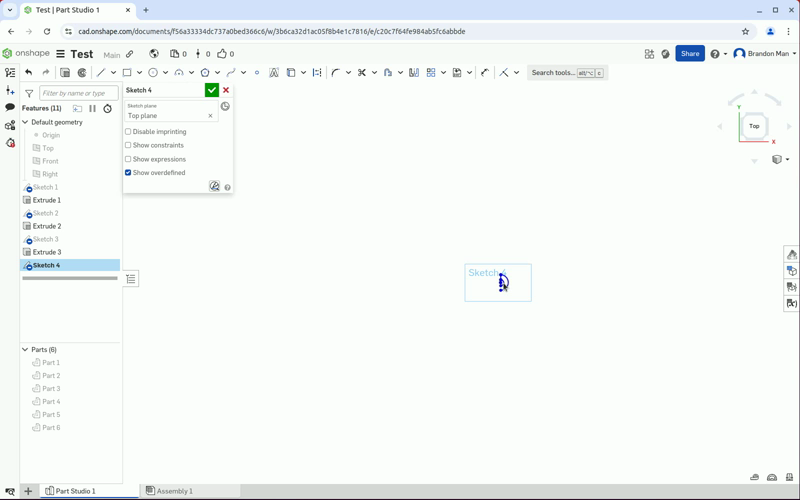
key(l)
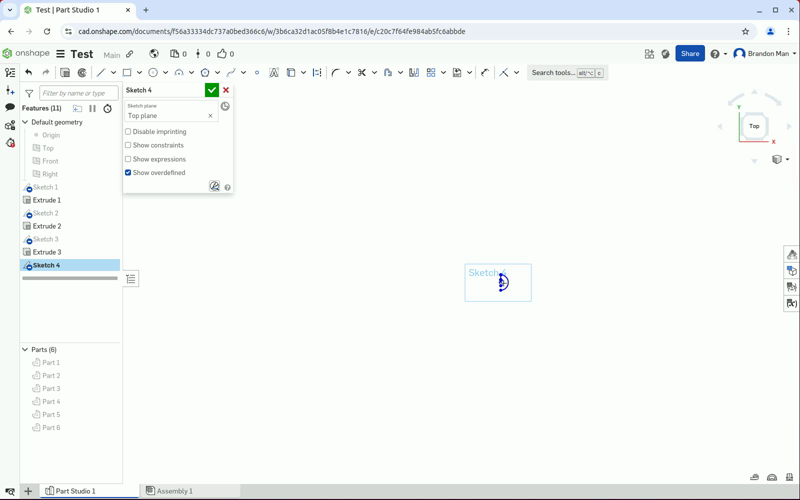
mouse_move(500, 285)
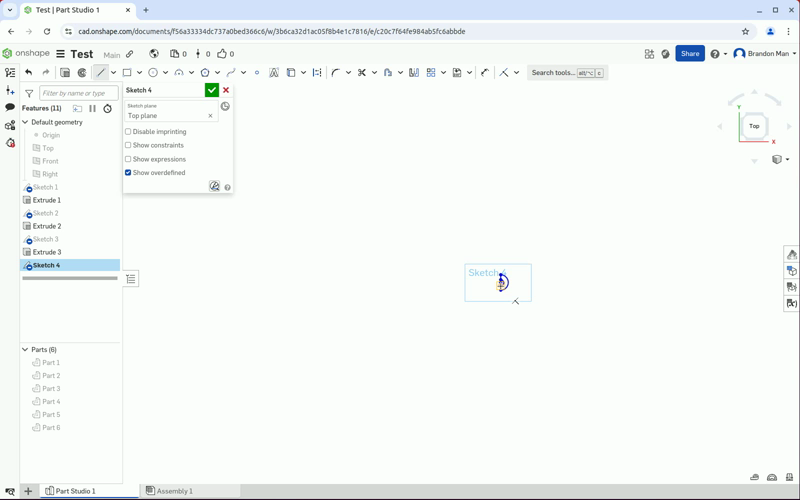
scroll(6)
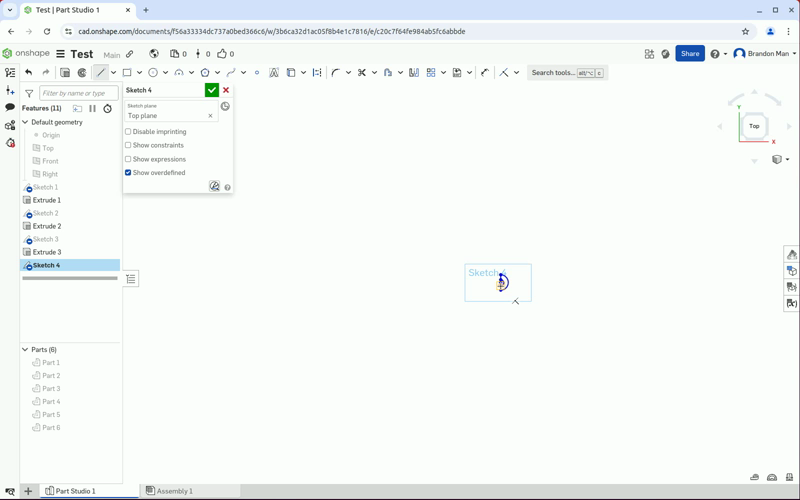
scroll(6)
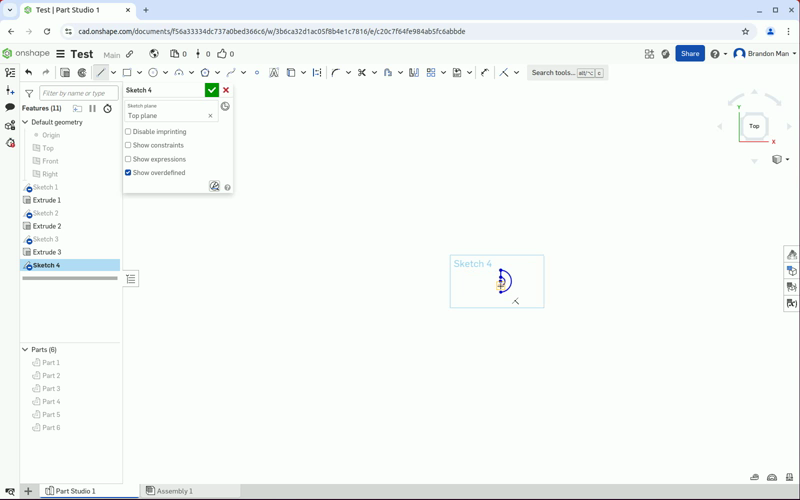
scroll(6)
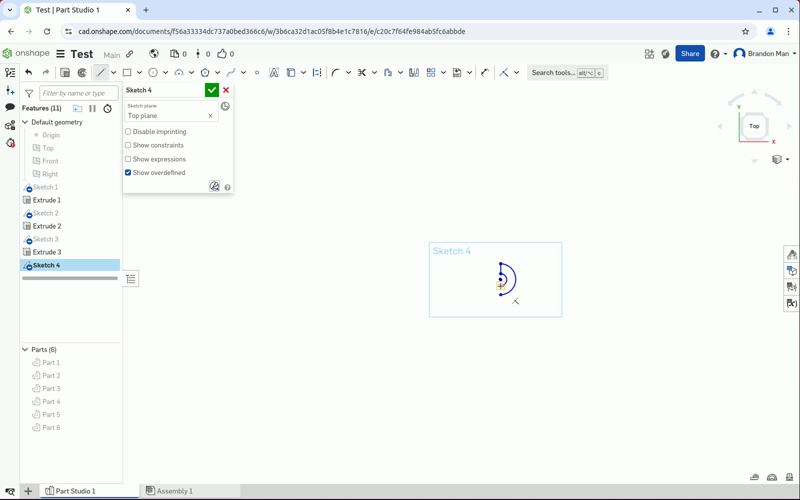
scroll(6)
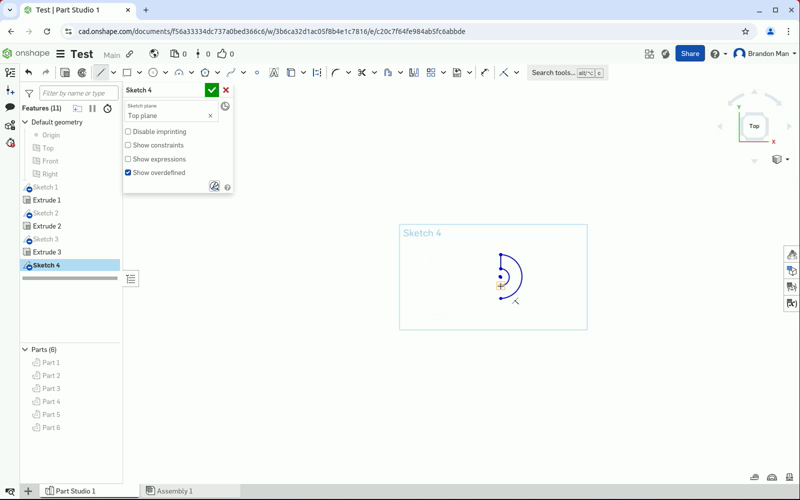
scroll(6)
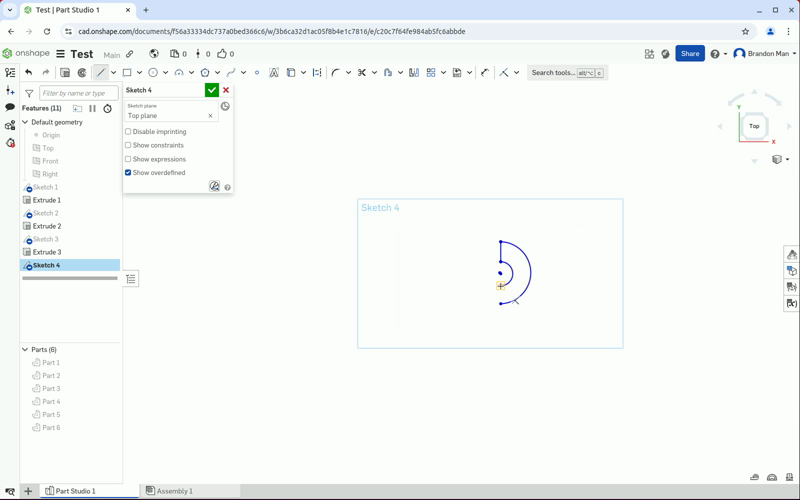
scroll(6)
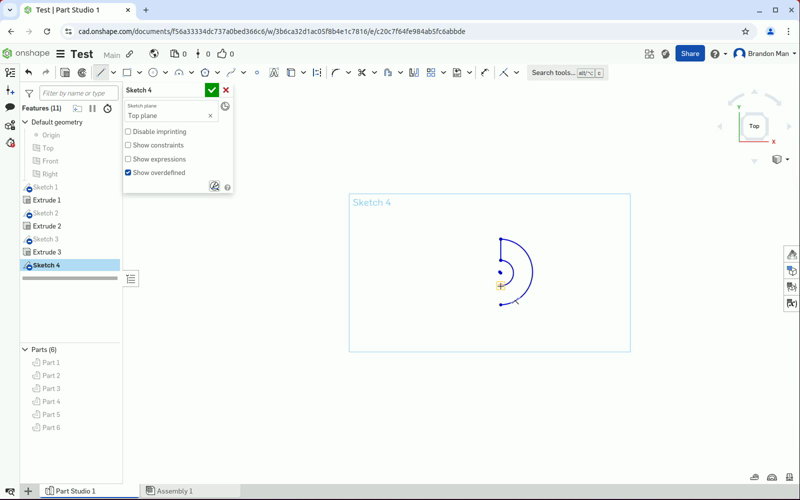
scroll(6)
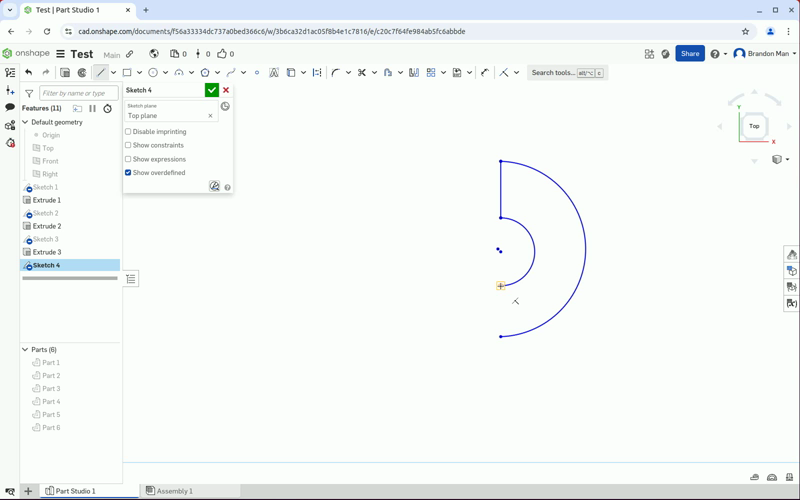
click(500, 285)
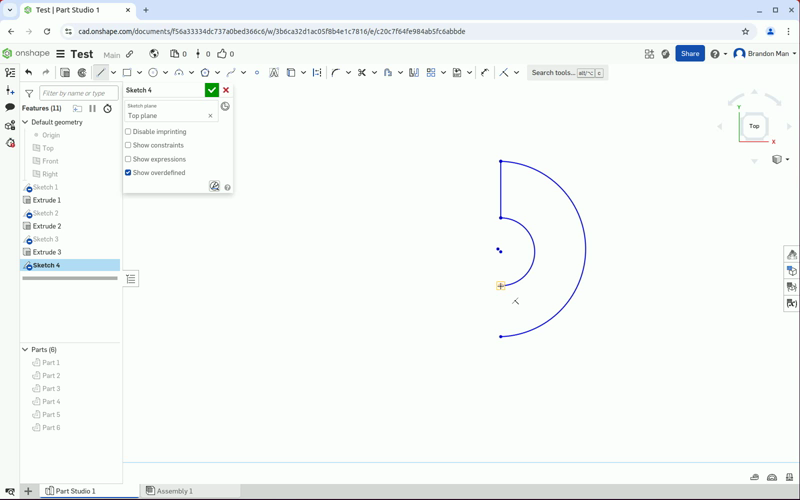
scroll(-6)
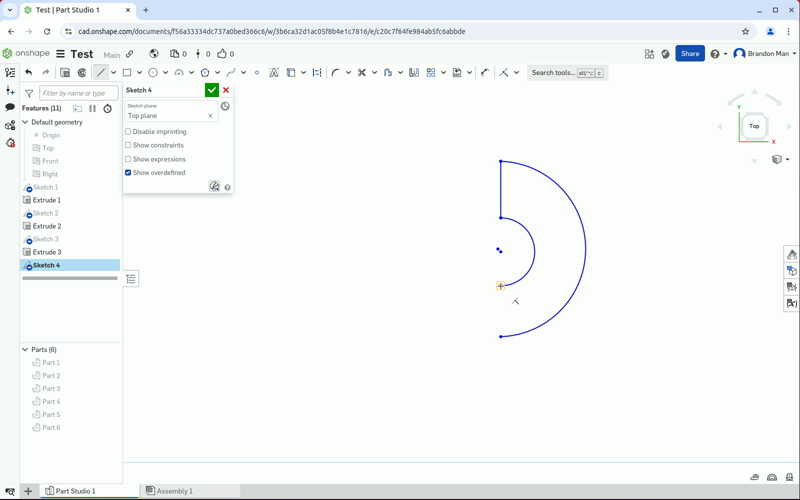
scroll(-6)
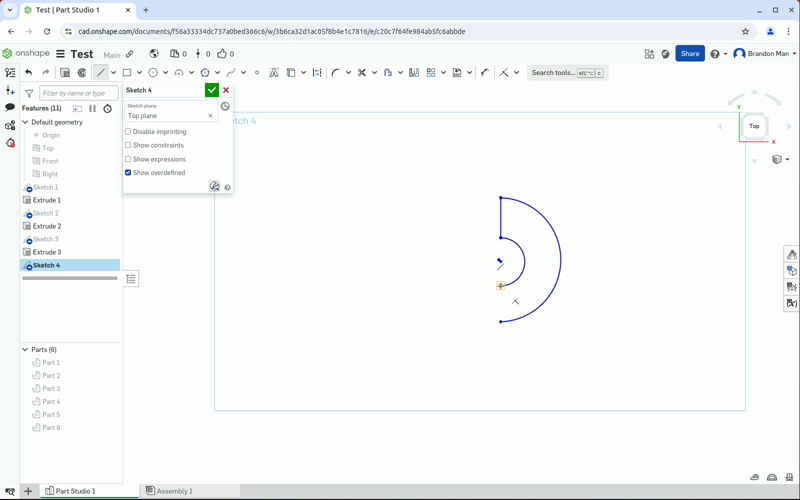
scroll(-6)
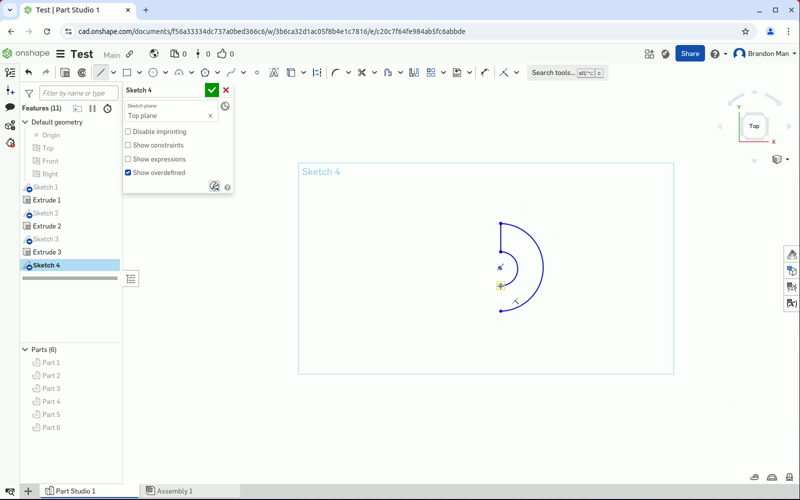
scroll(-6)
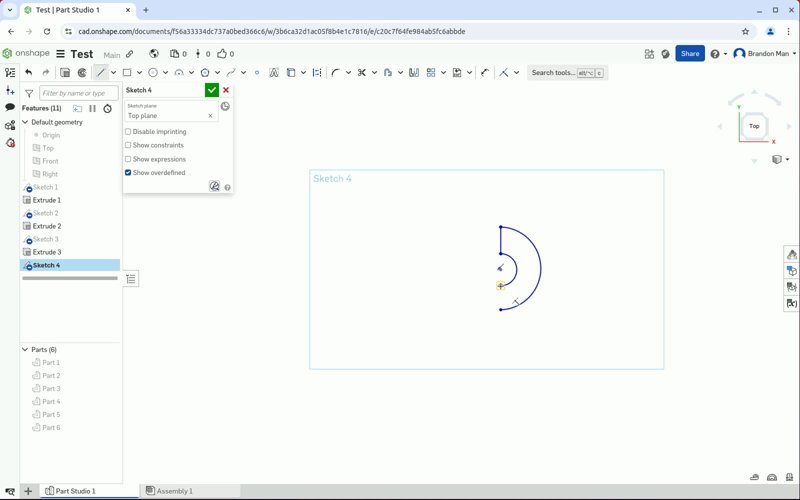
scroll(-6)
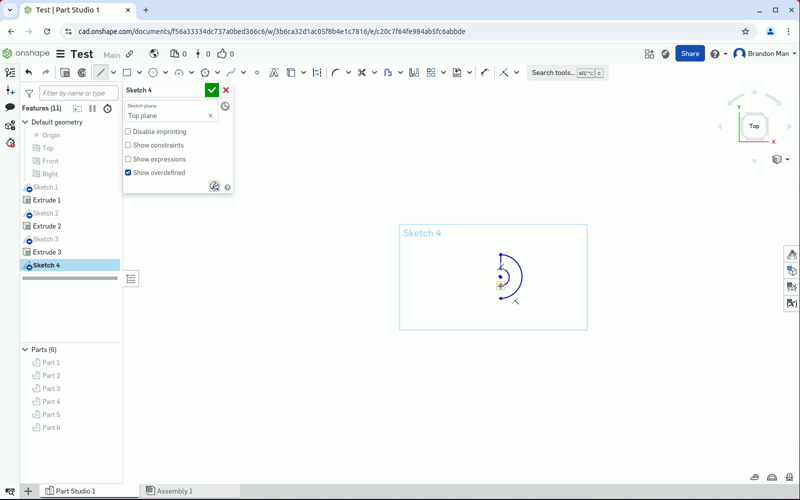
scroll(-6)
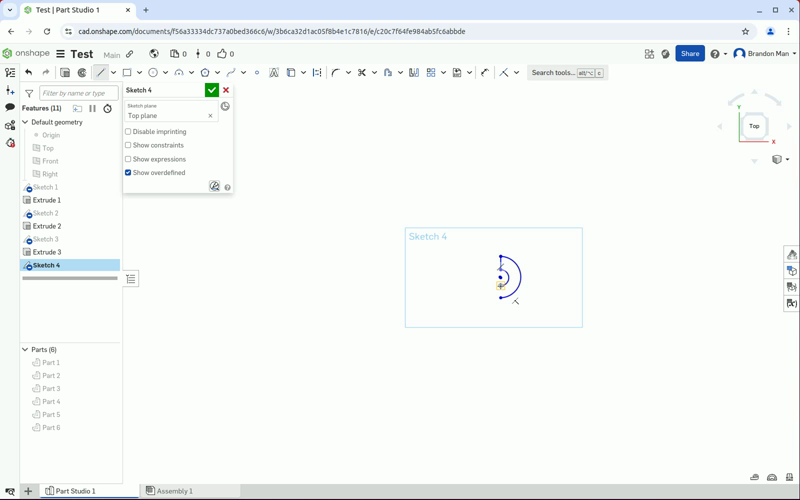
scroll(-6)
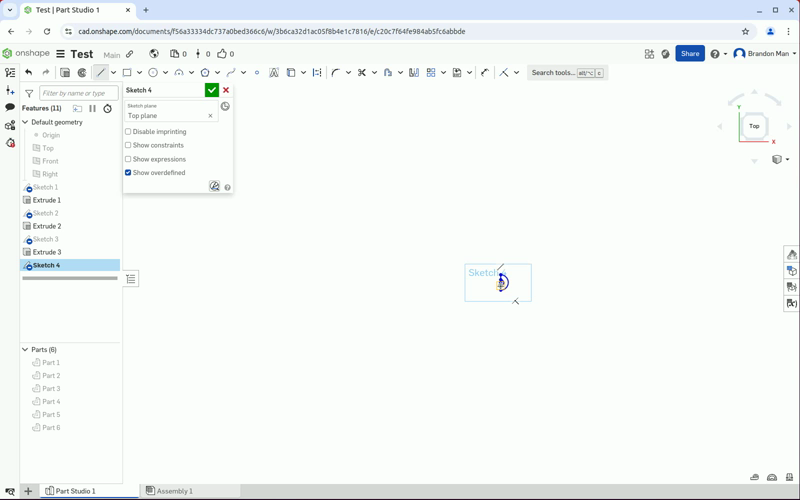
mouse_move(530, 285)
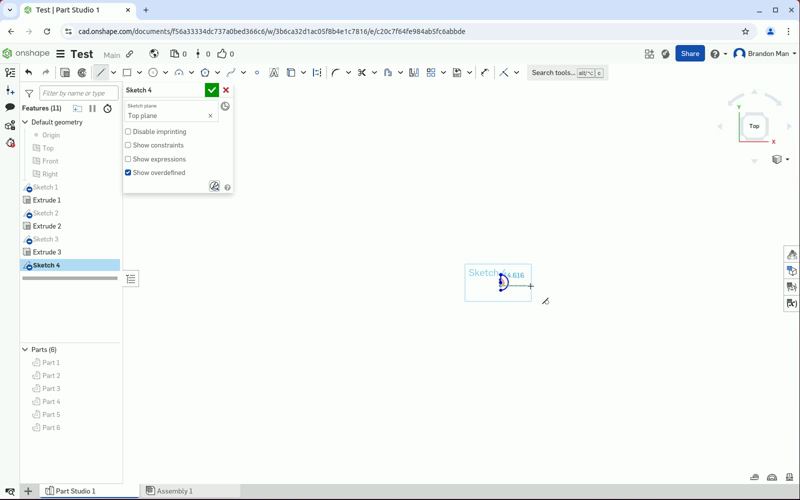
key_down(shift)
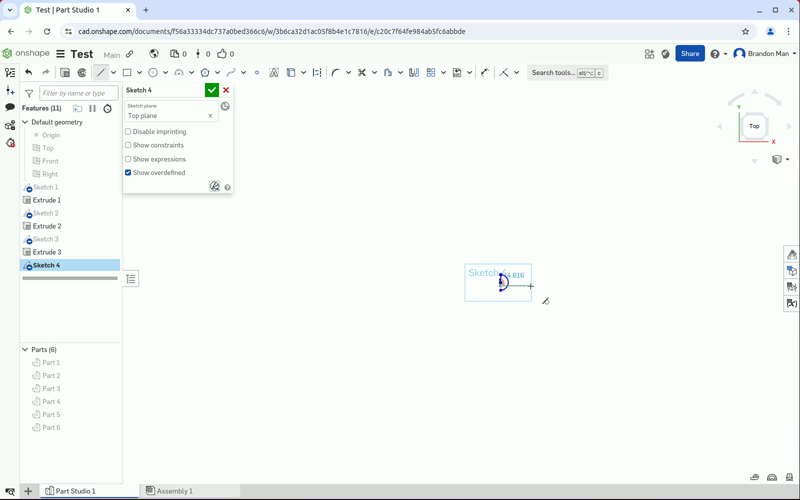
mouse_move(500, 290)
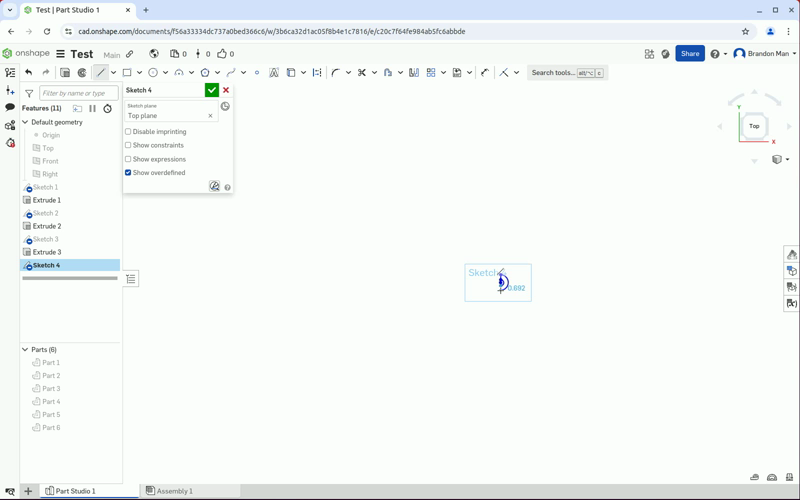
scroll(6)
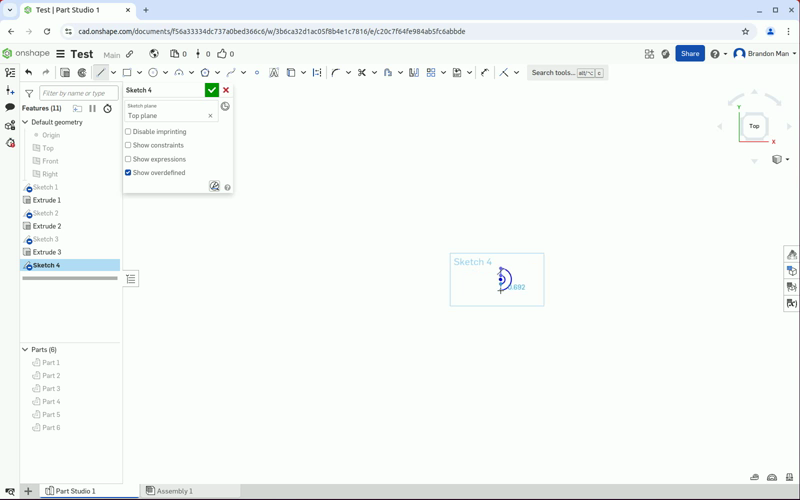
scroll(6)
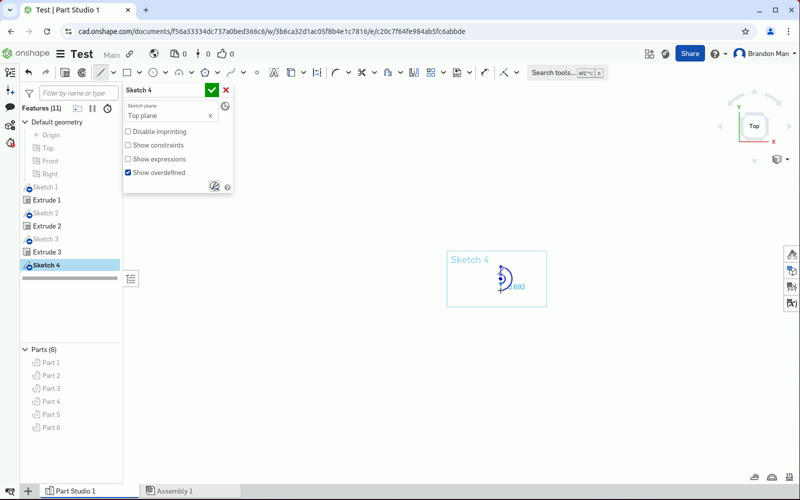
scroll(6)
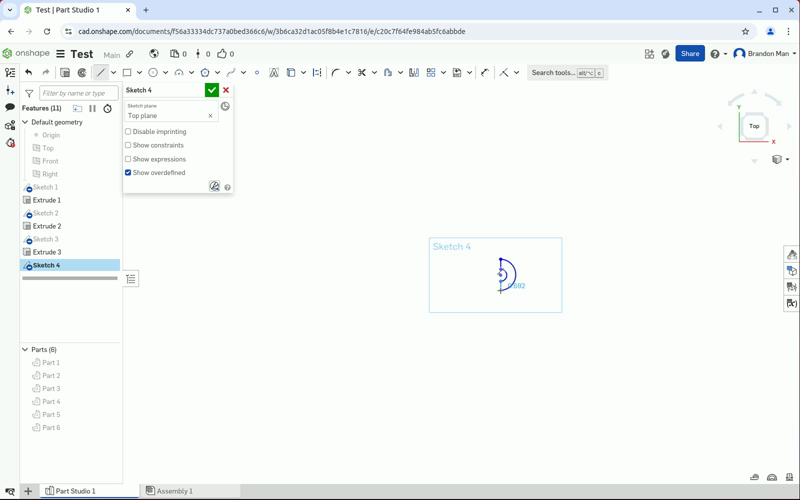
scroll(6)
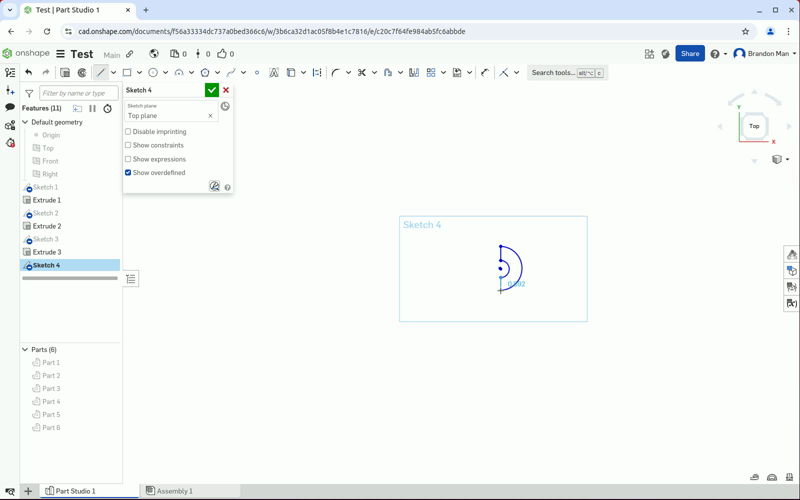
scroll(6)
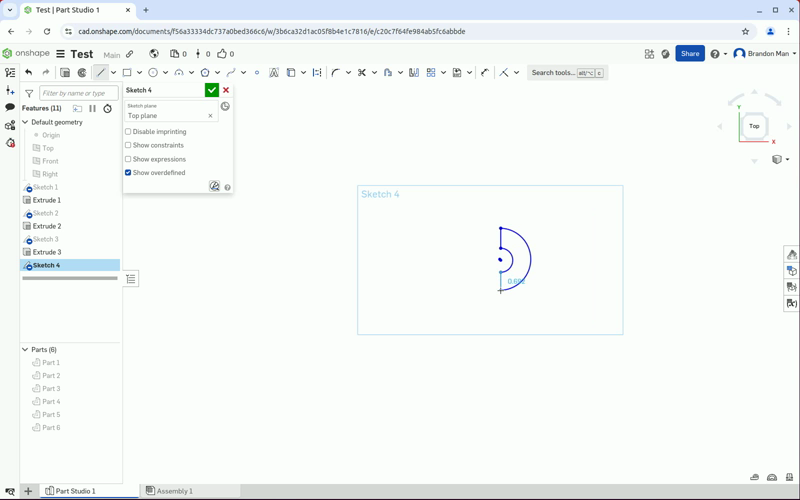
scroll(6)
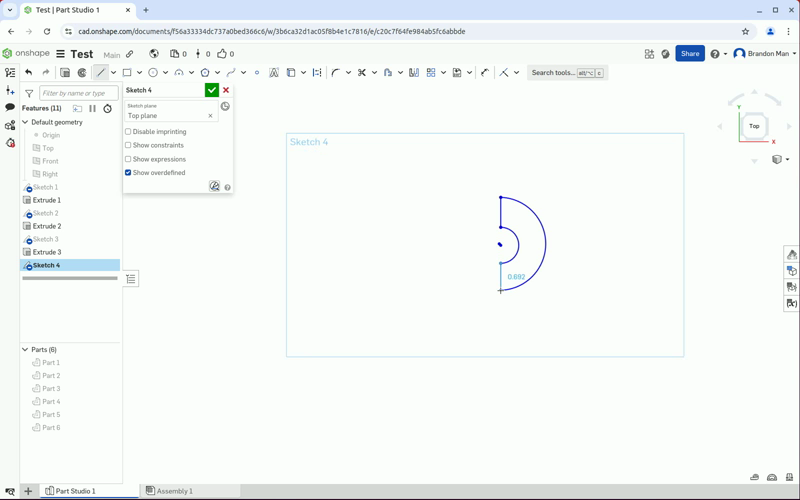
scroll(6)
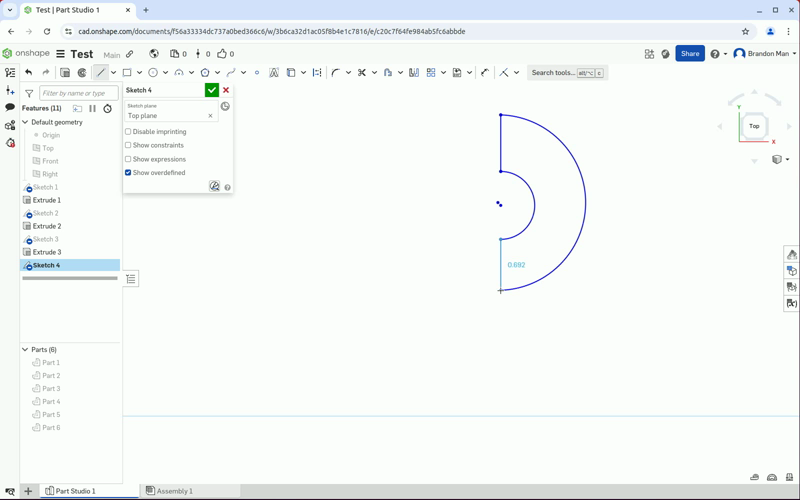
key_up(shift)
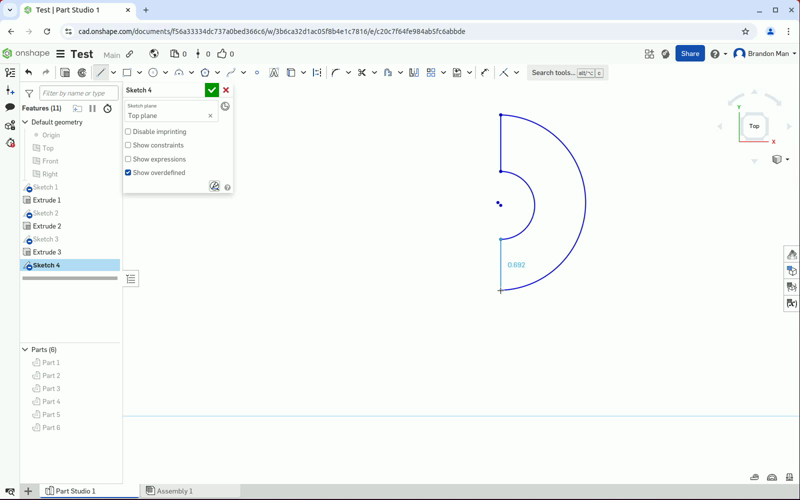
click(500, 290)
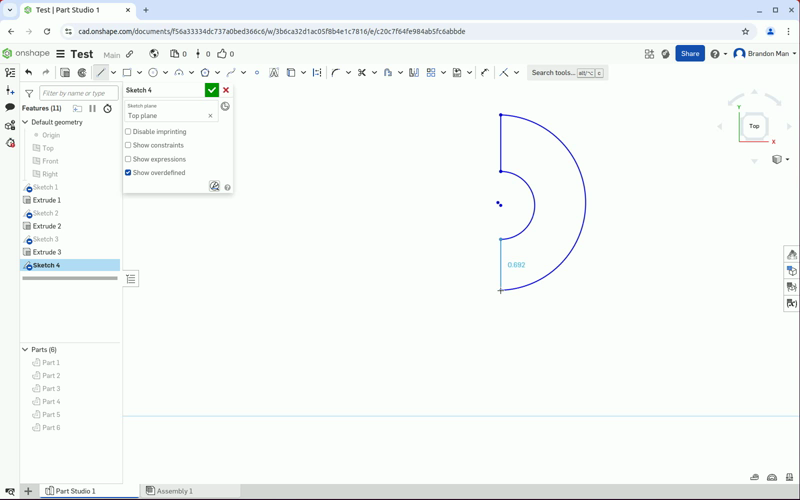
scroll(-6)
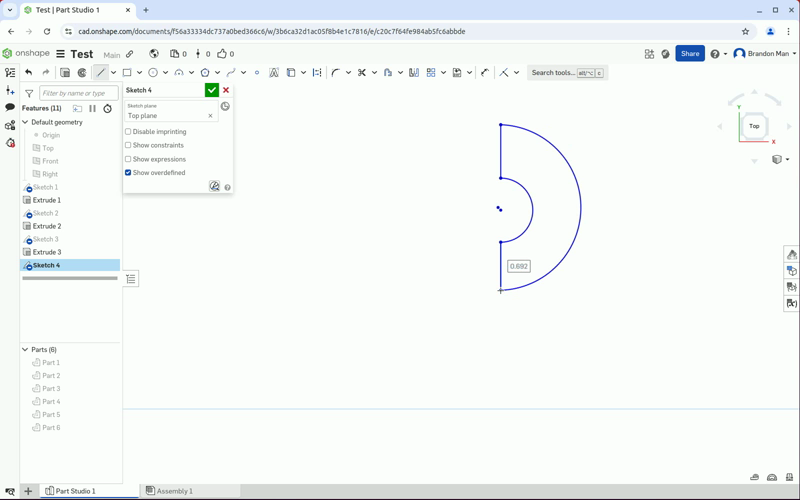
scroll(-6)
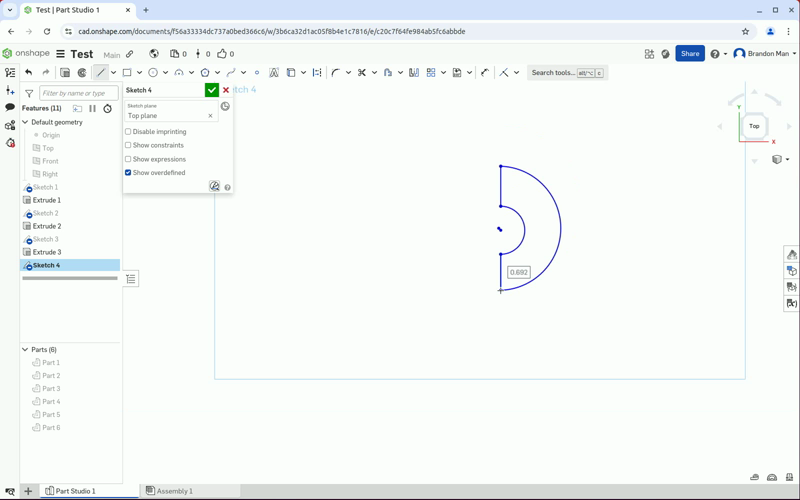
scroll(-6)
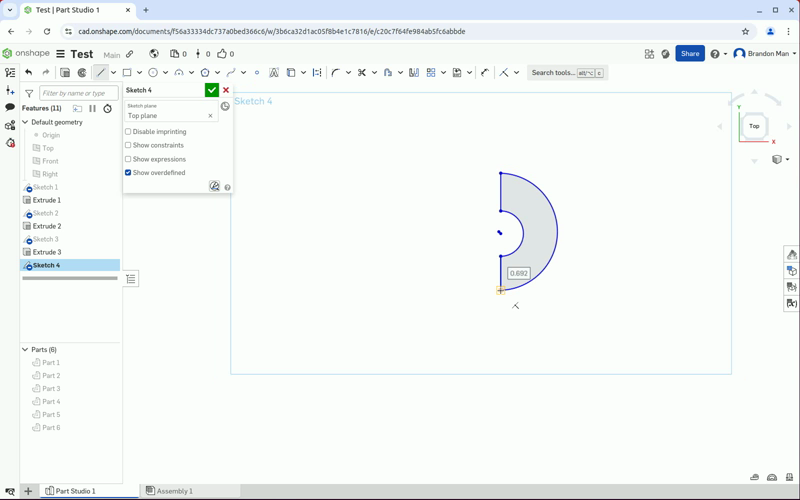
scroll(-6)
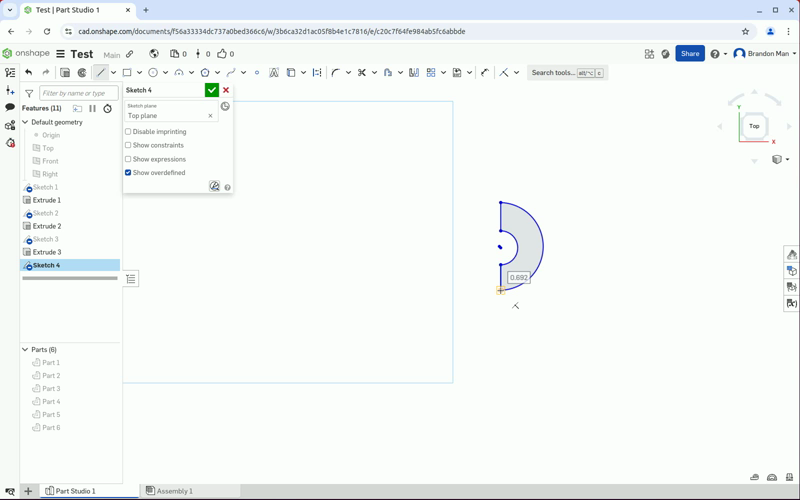
scroll(-6)
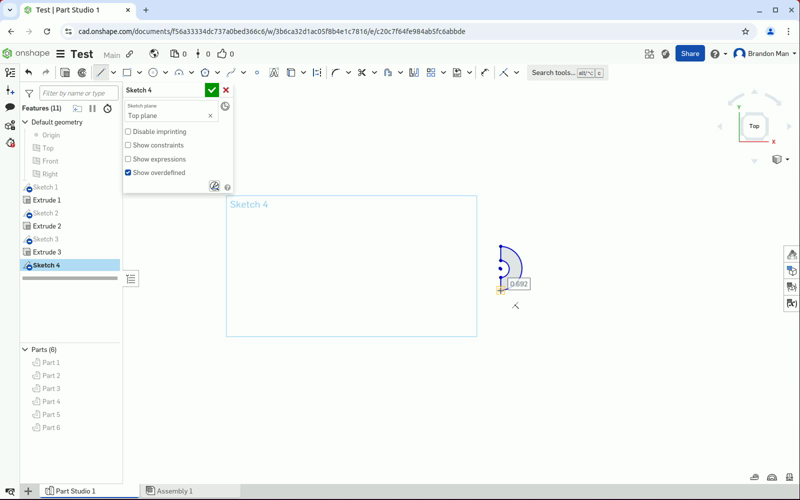
scroll(-6)
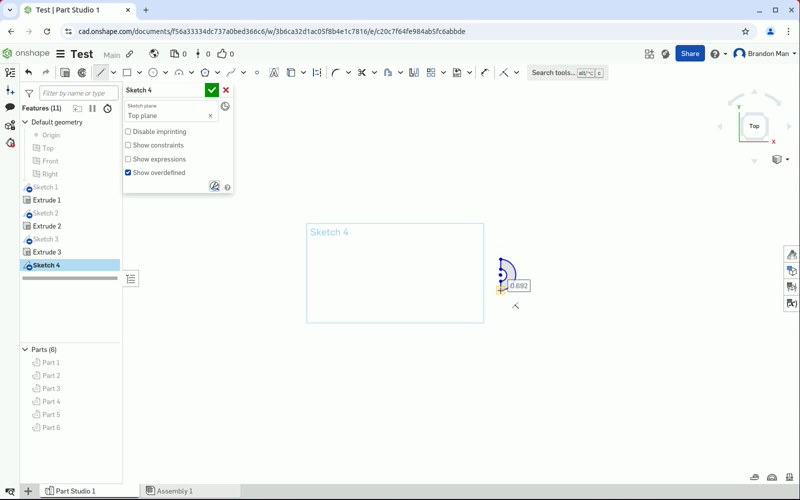
scroll(-6)
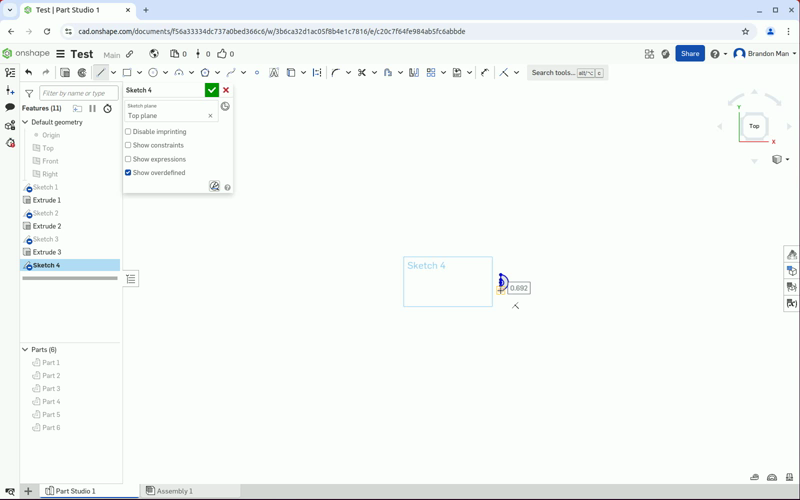
key(esc)
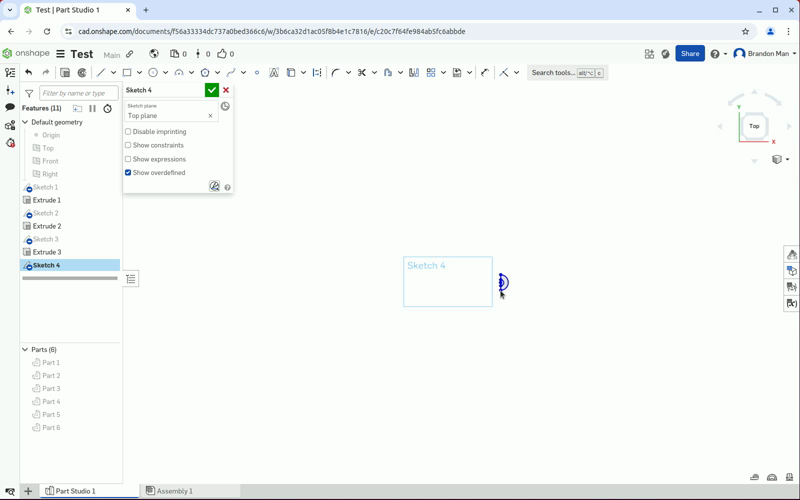
mouse_move(502, 282)
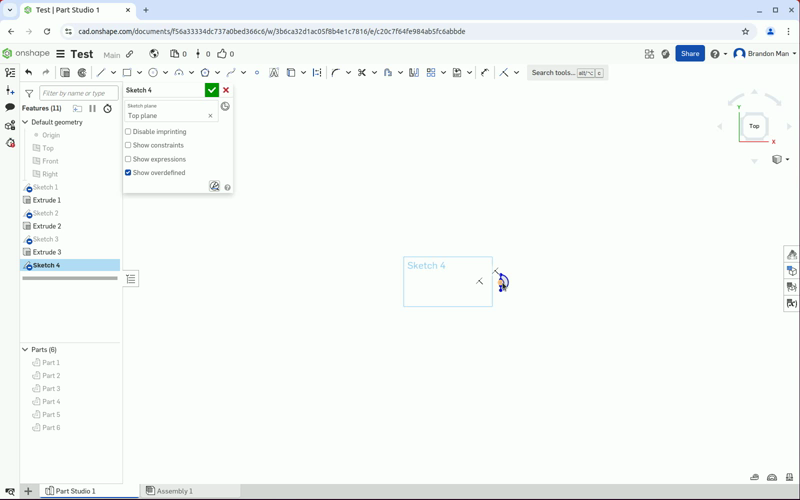
scroll(6)
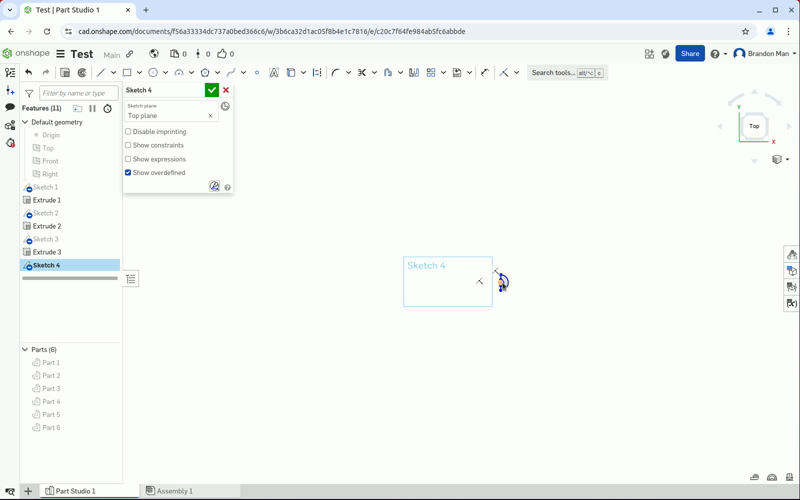
scroll(6)
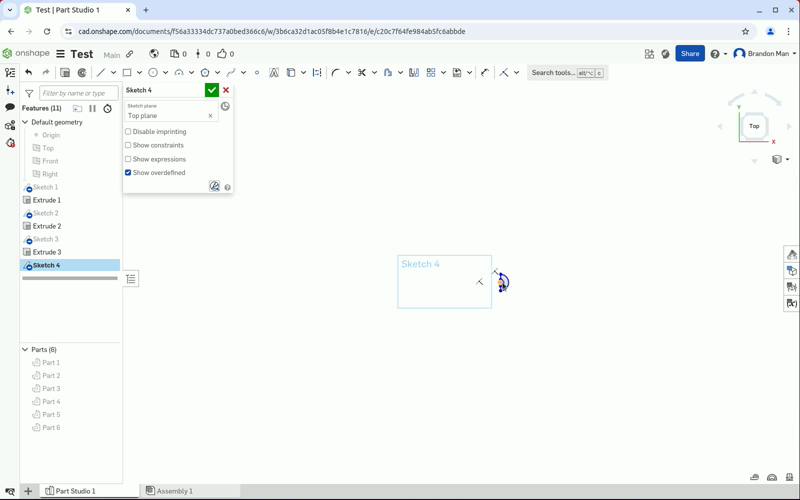
scroll(6)
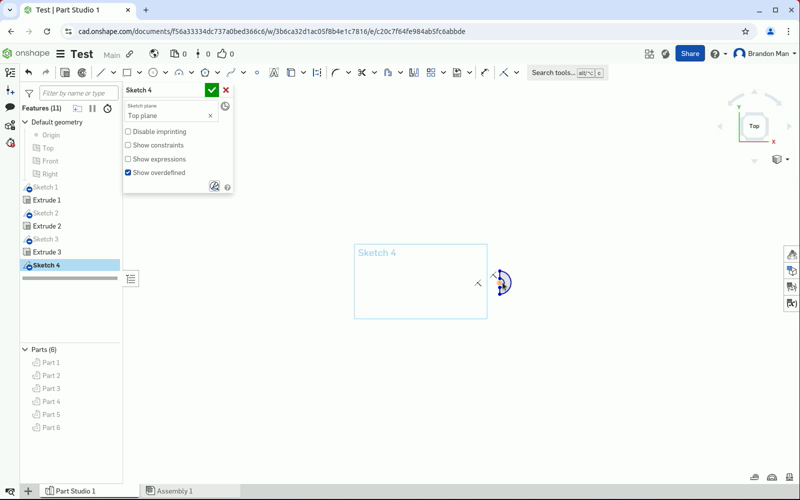
scroll(6)
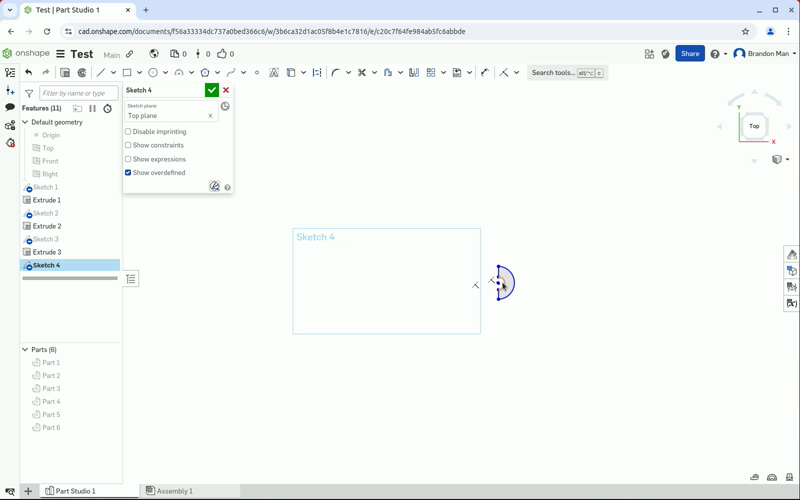
scroll(6)
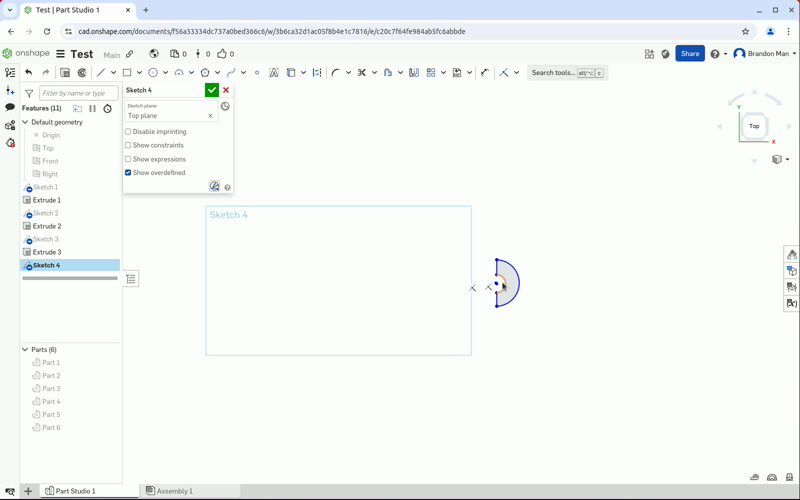
scroll(6)
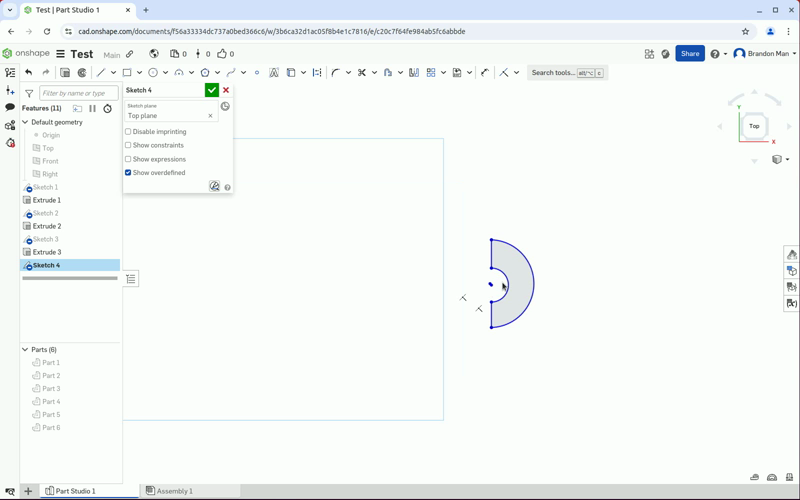
scroll(6)
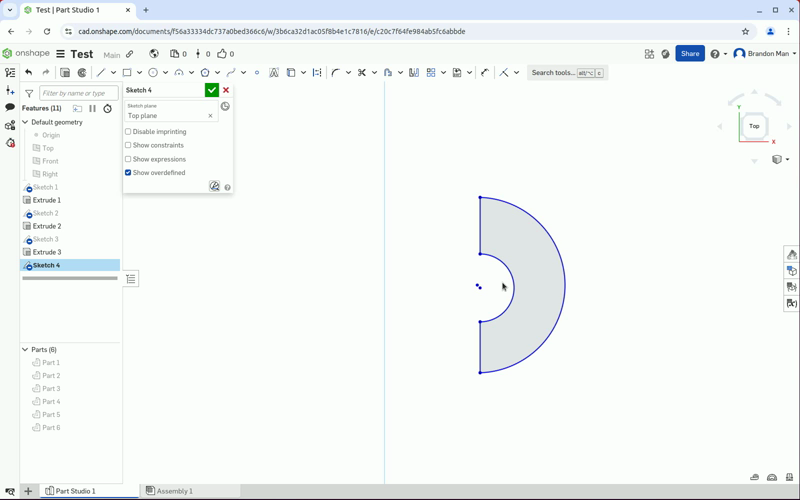
click(502, 282)
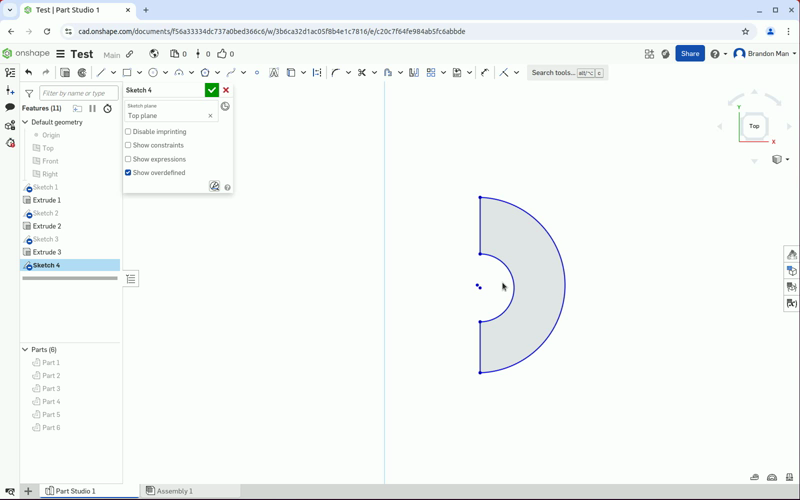
scroll(-6)
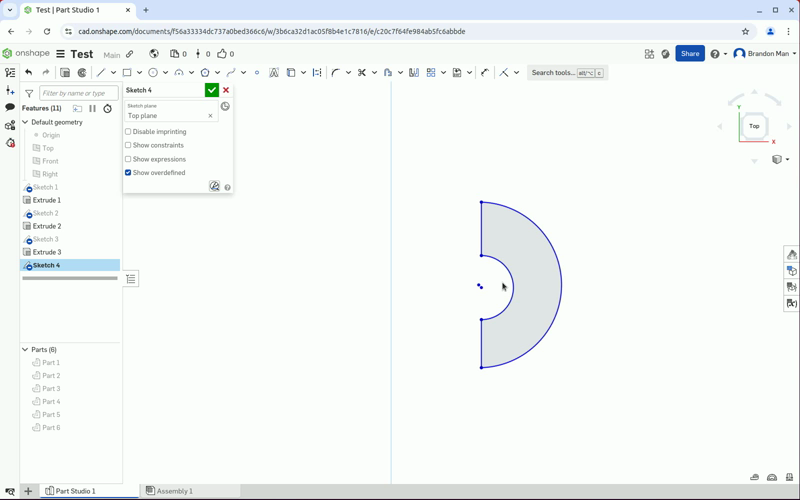
scroll(-6)
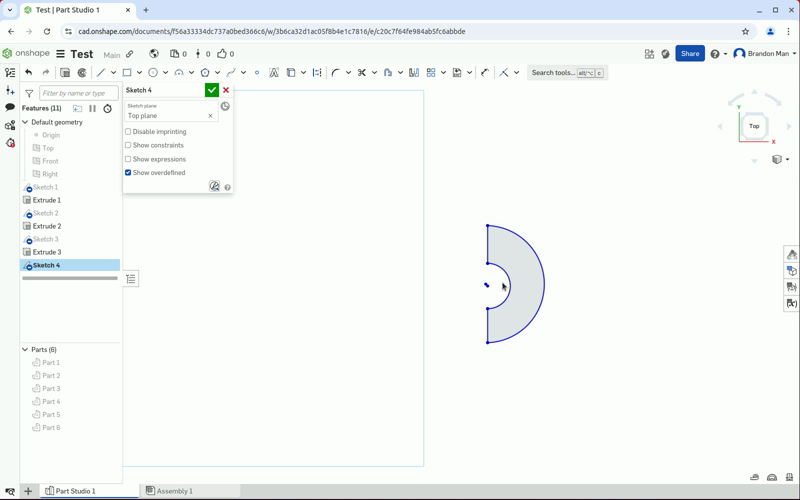
scroll(-6)
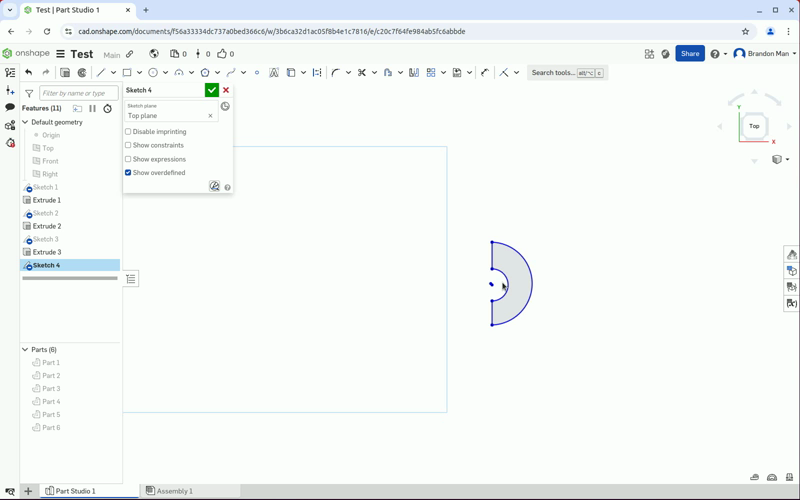
scroll(-6)
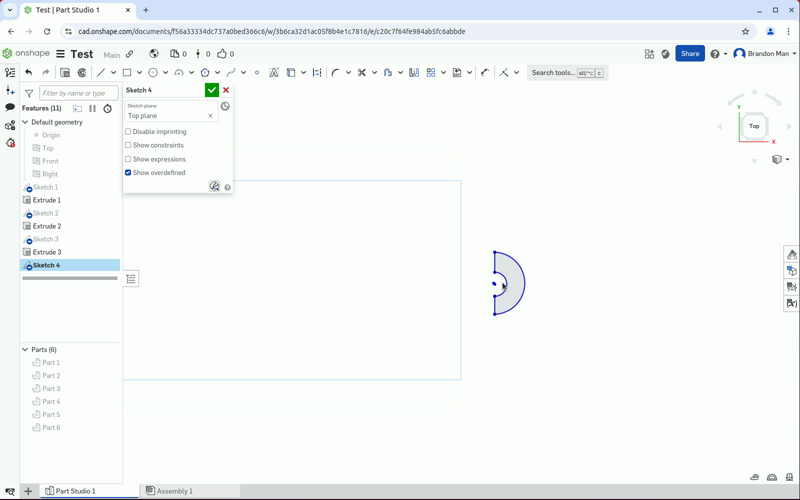
scroll(-6)
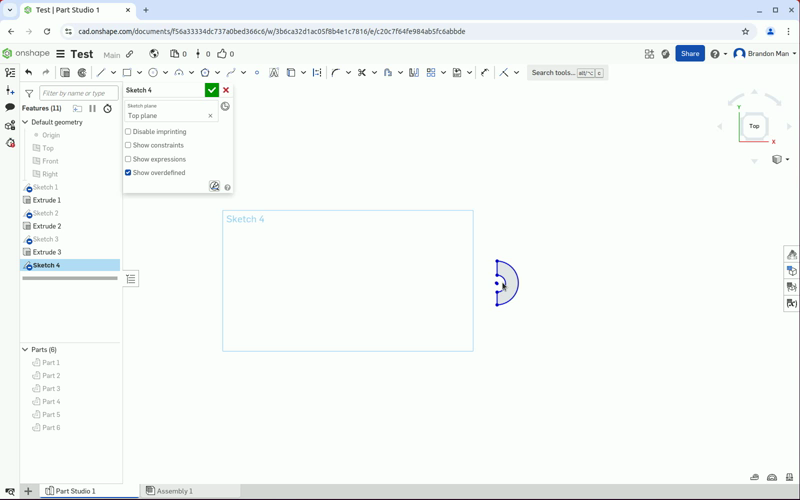
scroll(-6)
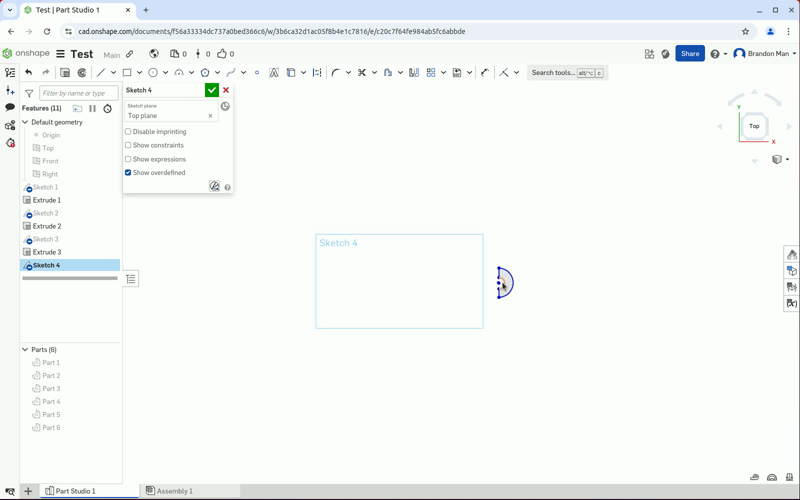
scroll(-6)
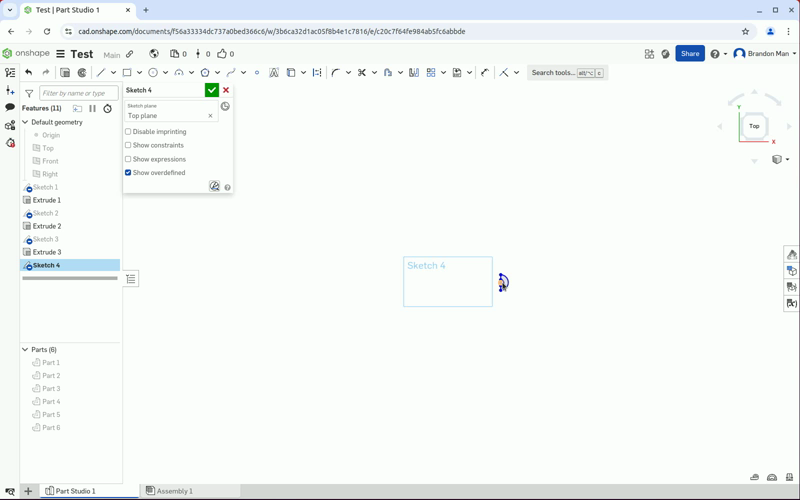
mouse_move(73, 352)
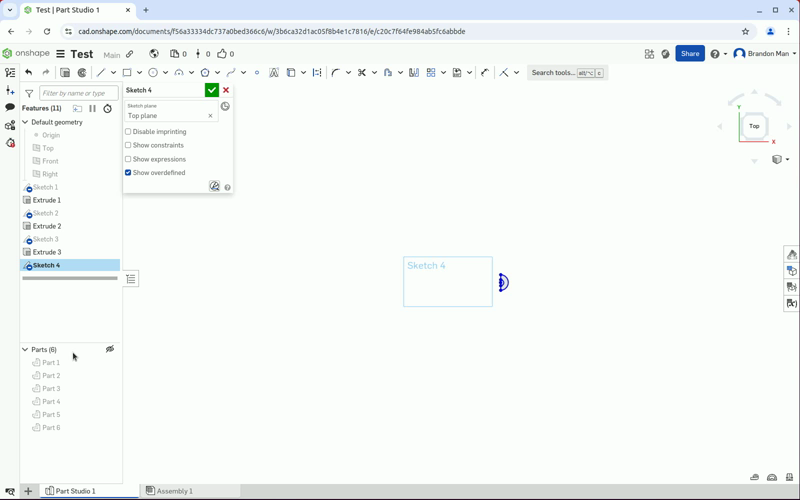
key(shift+y)
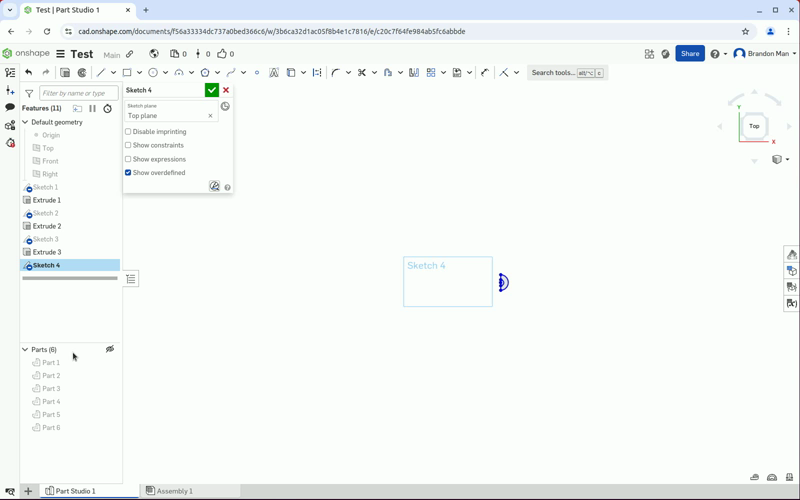
key(shift+e)
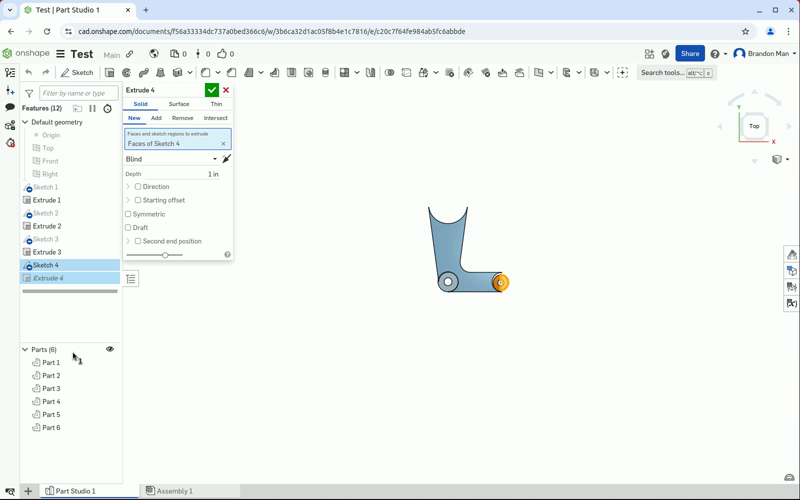
mouse_move(143, 106)
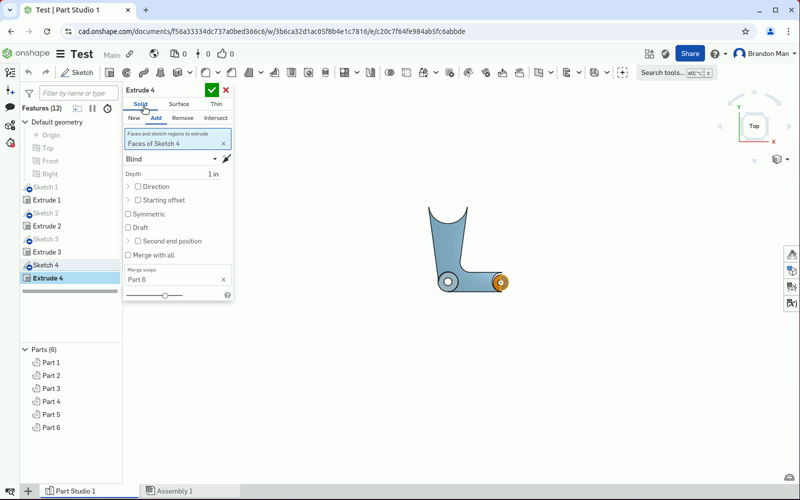
click(143, 106)
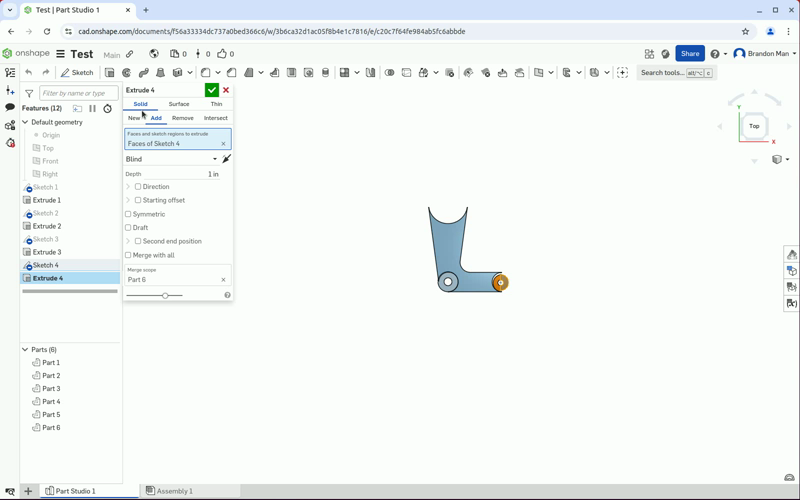
mouse_move(137, 120)
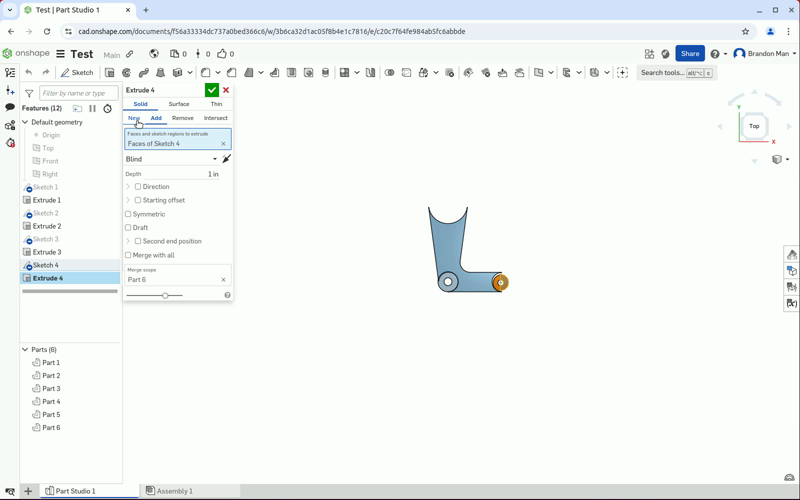
click(137, 120)
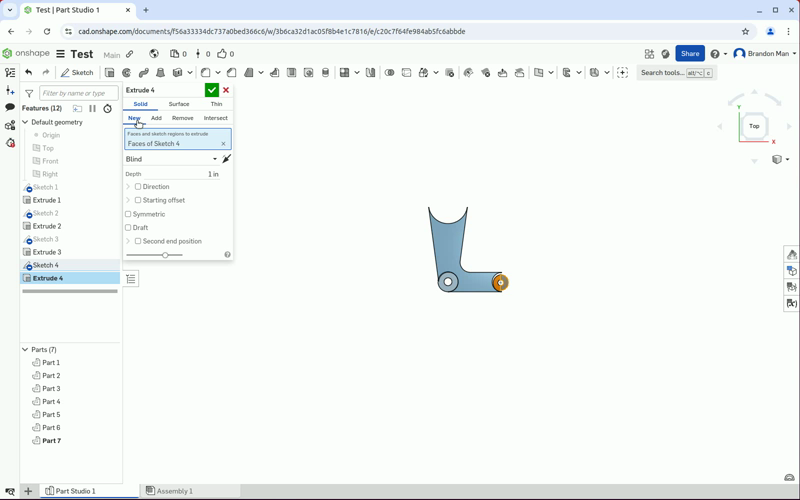
key(tab, 4)
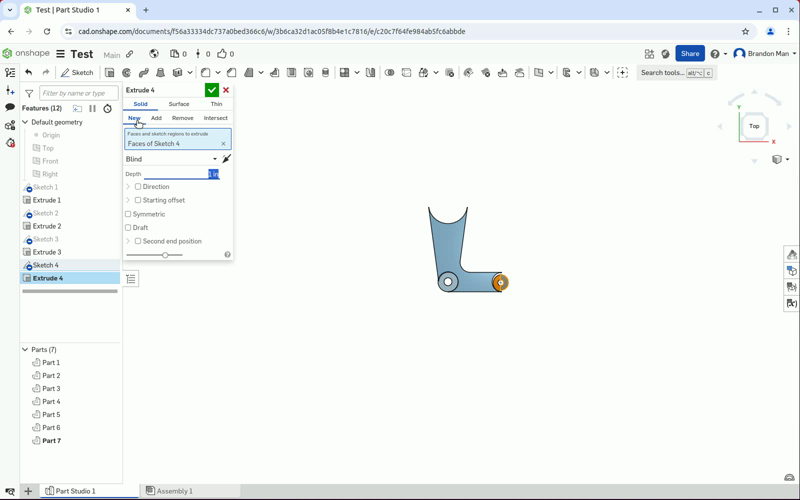
text(0.481)
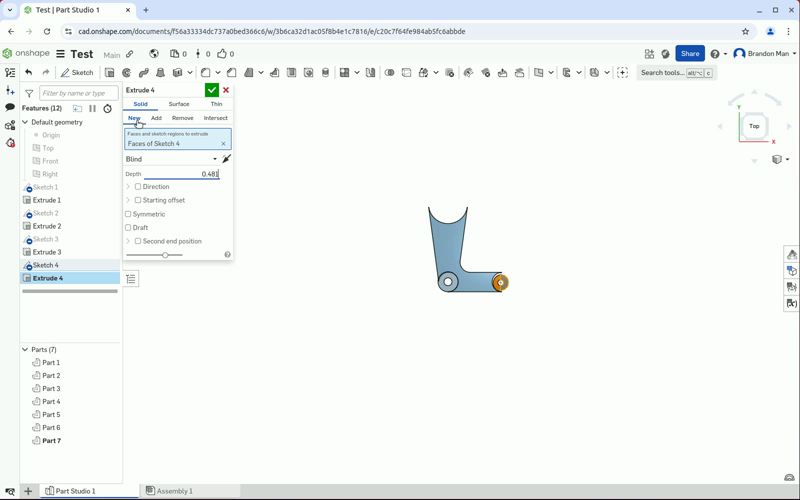
key(enter)
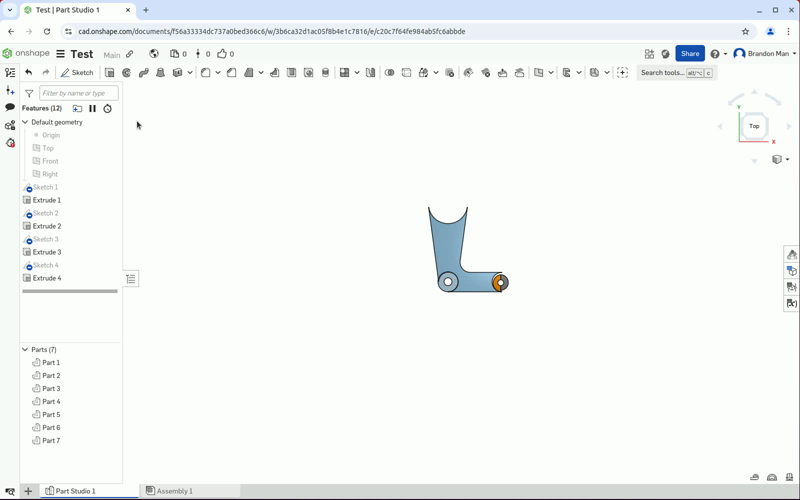
key(shift+h)
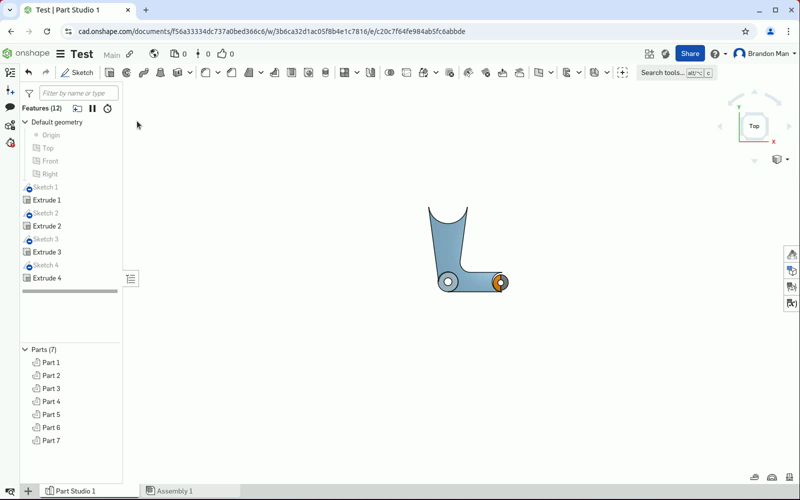
key(shift+h)
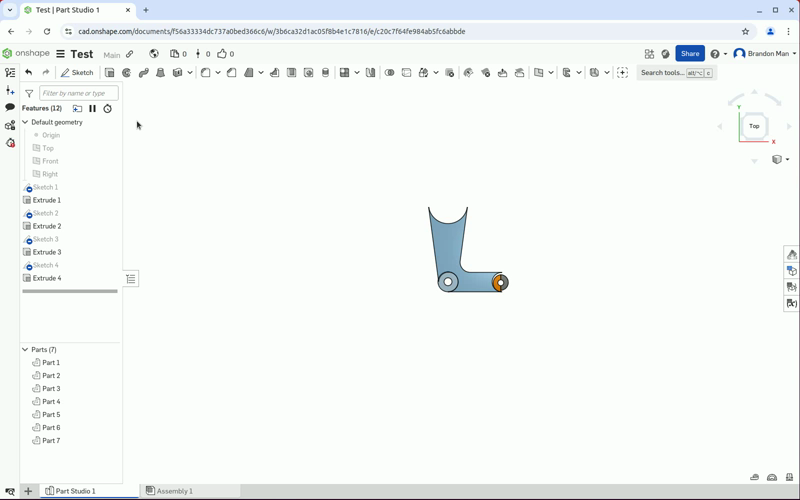
mouse_move(73, 189)
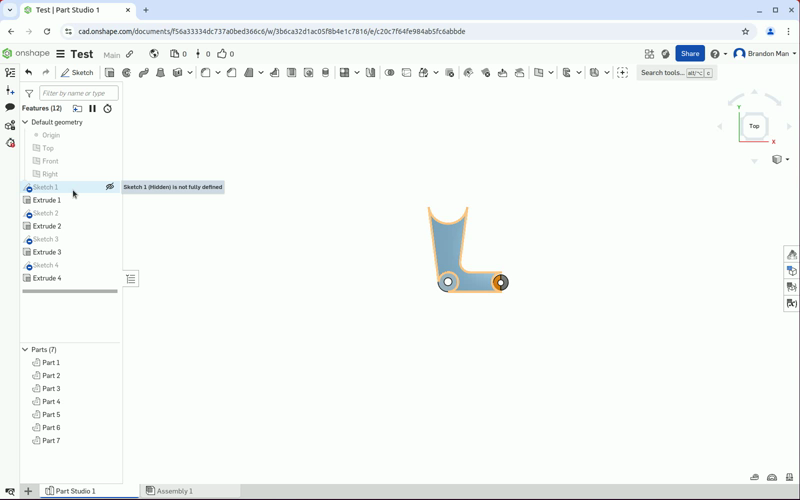
click(73, 189)
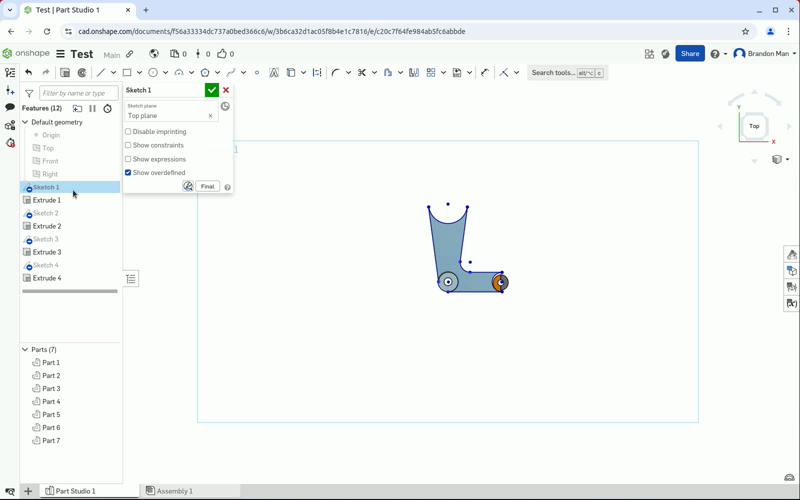
mouse_move(229, 92)
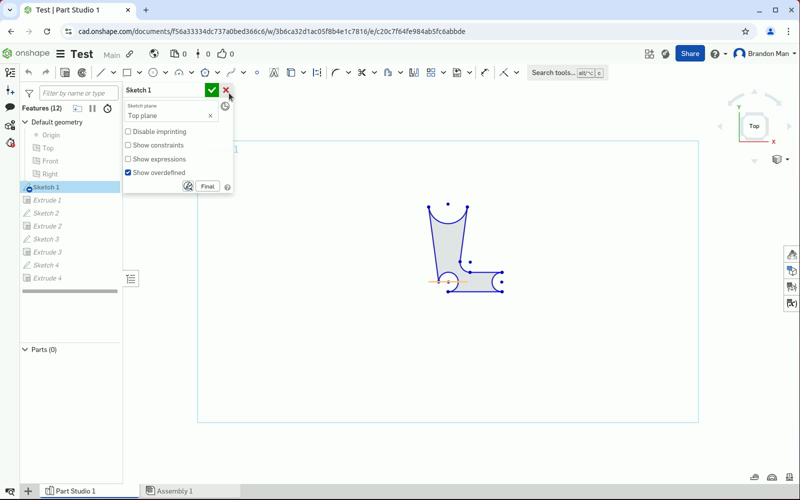
click(229, 92)
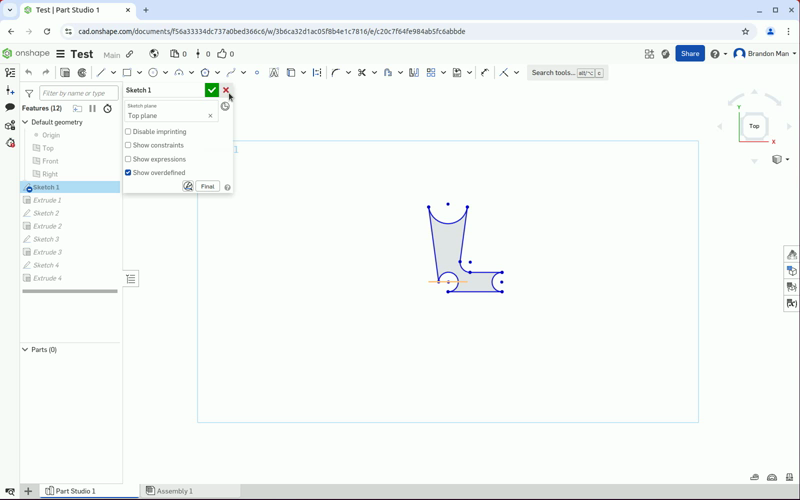
key(shift+s)
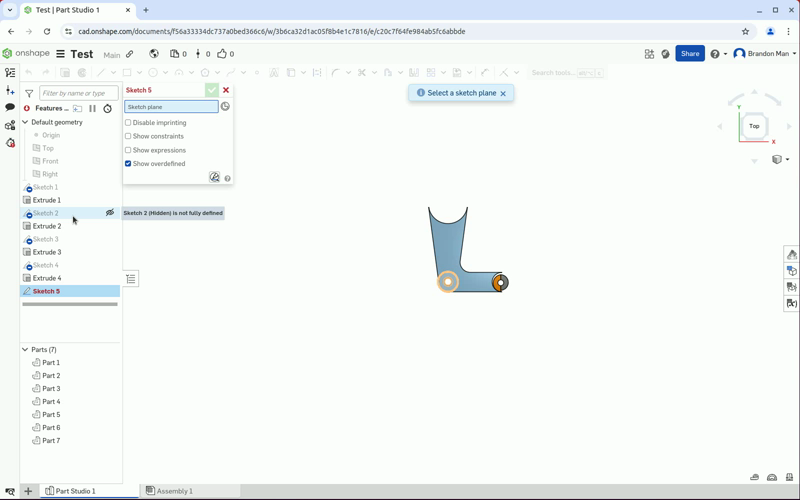
scroll(3)
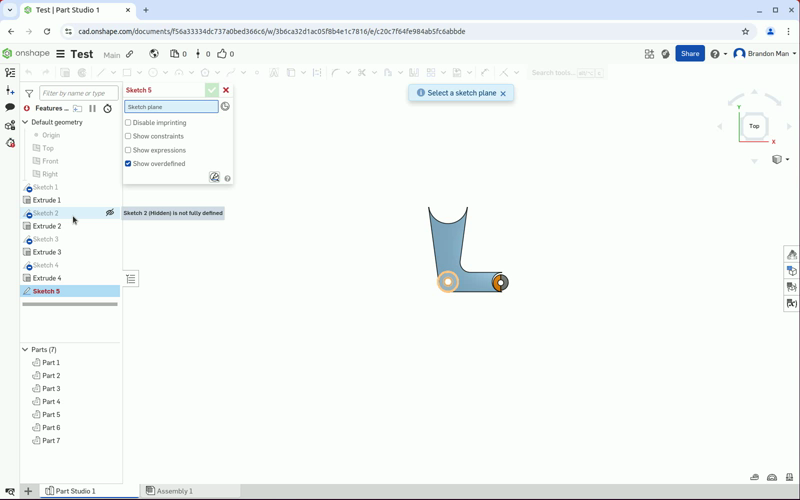
mouse_move(73, 150)
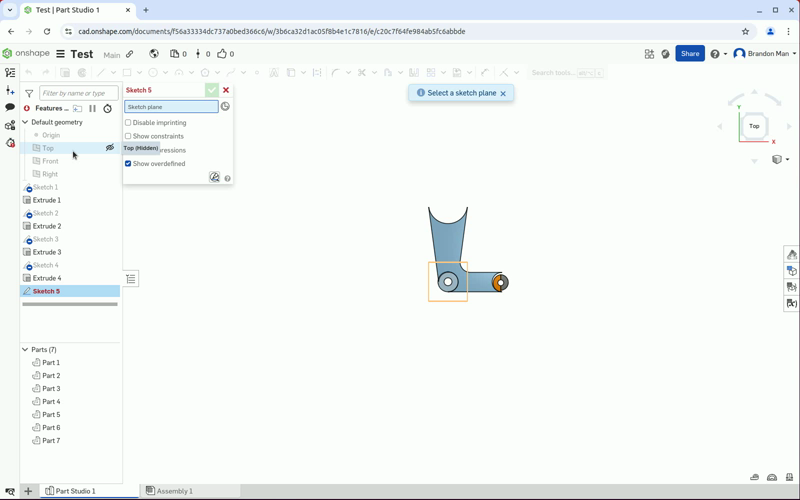
click(73, 150)
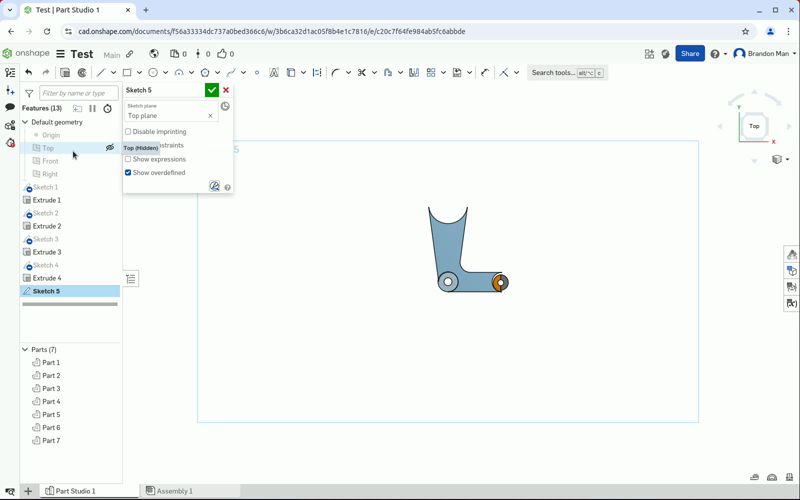
mouse_move(73, 352)
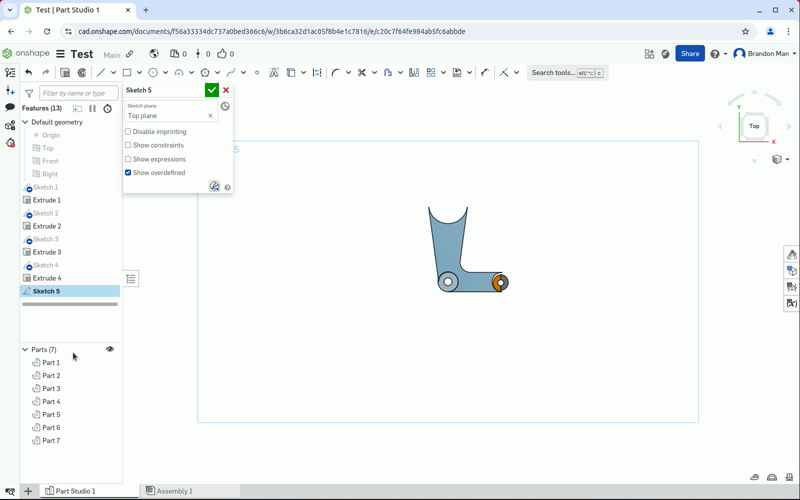
key(y)
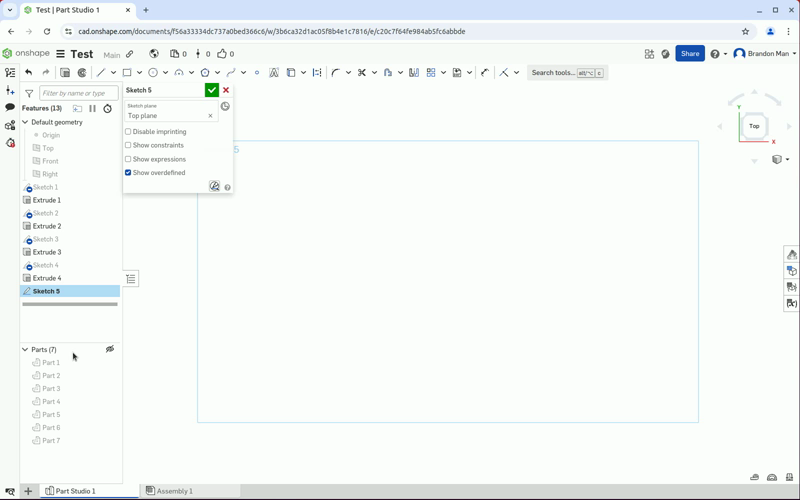
key(a)
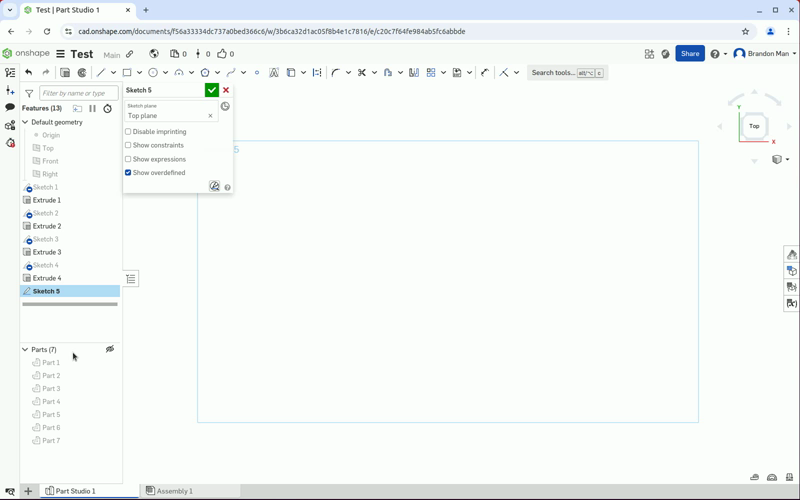
key_down(shift)
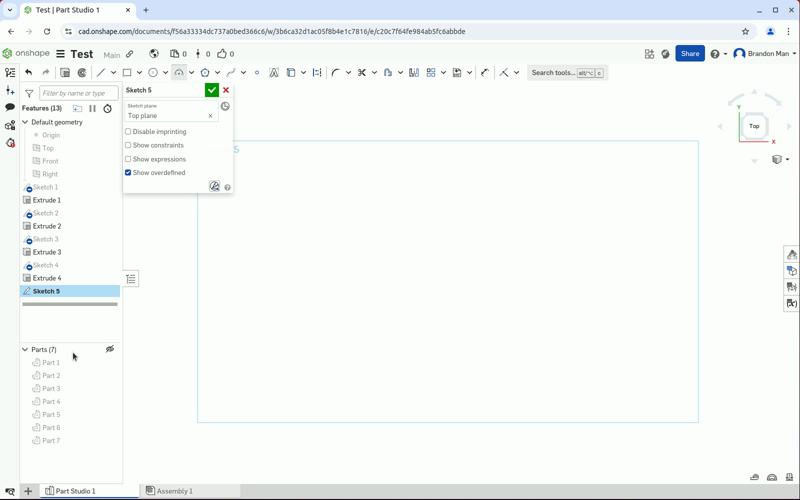
mouse_move(446, 226)
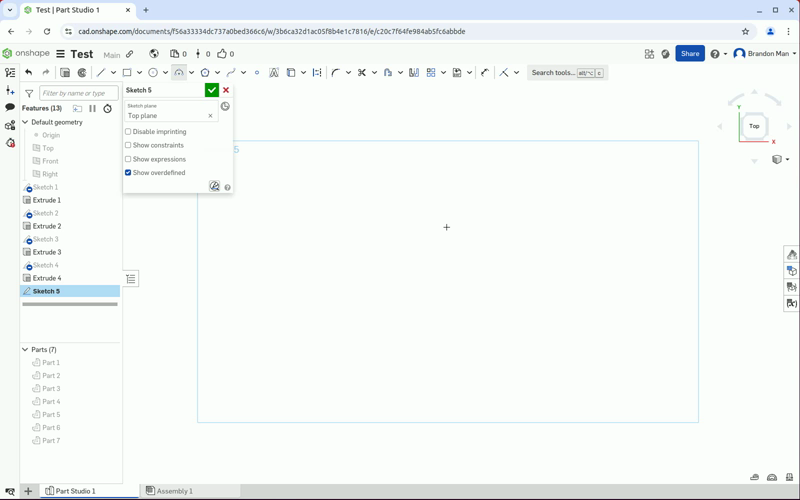
click(446, 226)
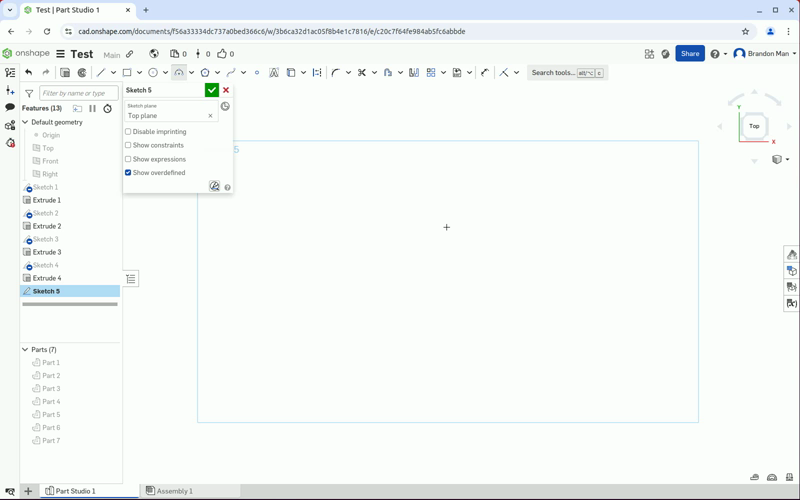
key_up(shift)
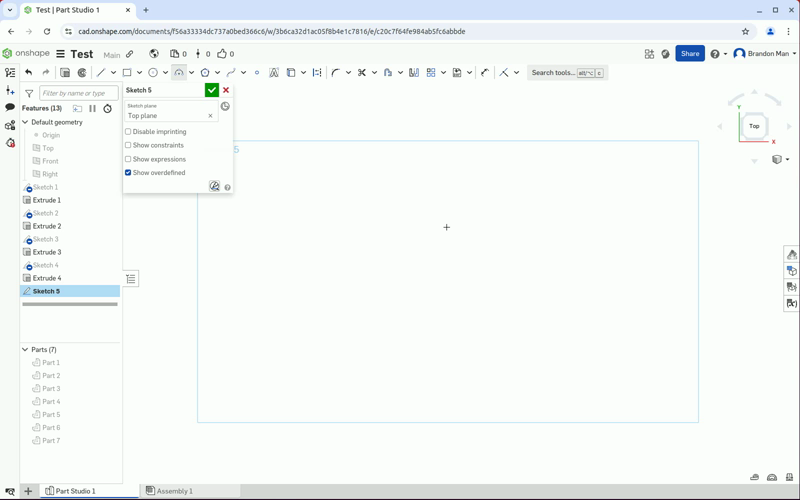
key_down(shift)
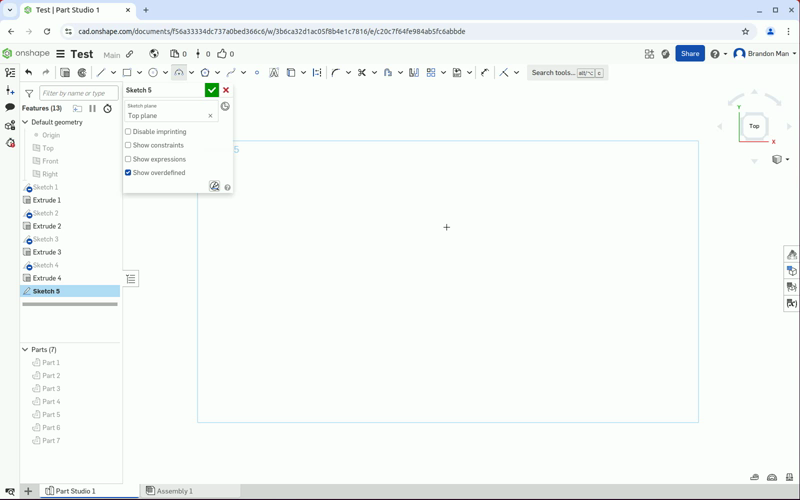
mouse_move(446, 222)
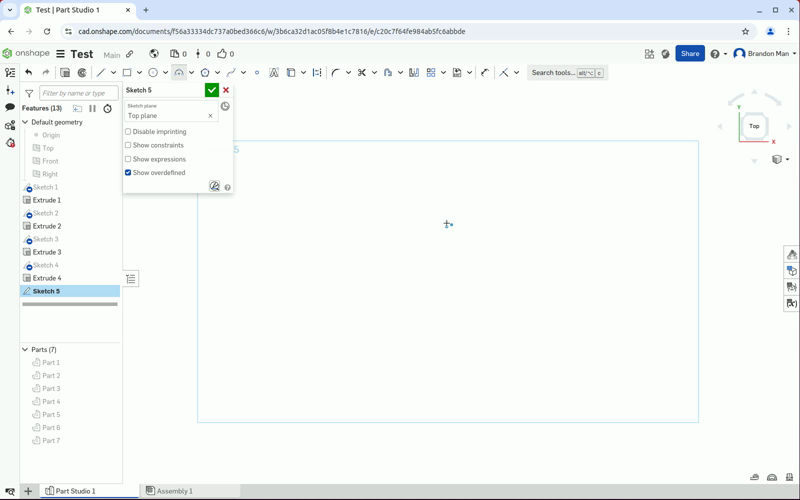
scroll(6)
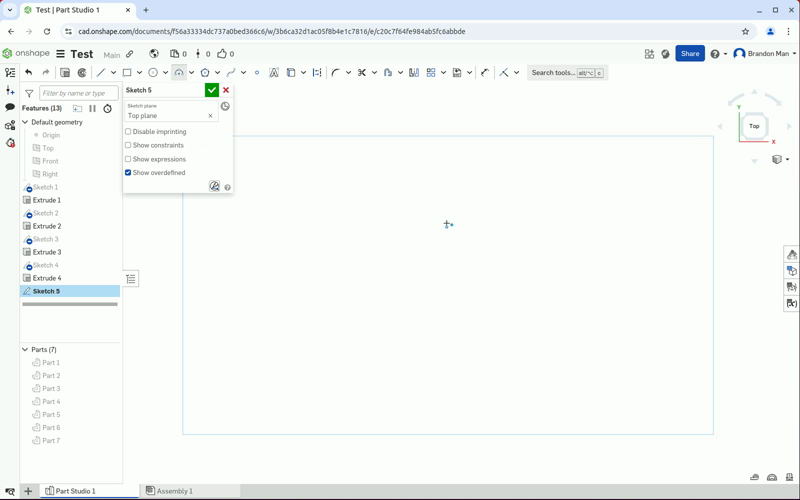
scroll(6)
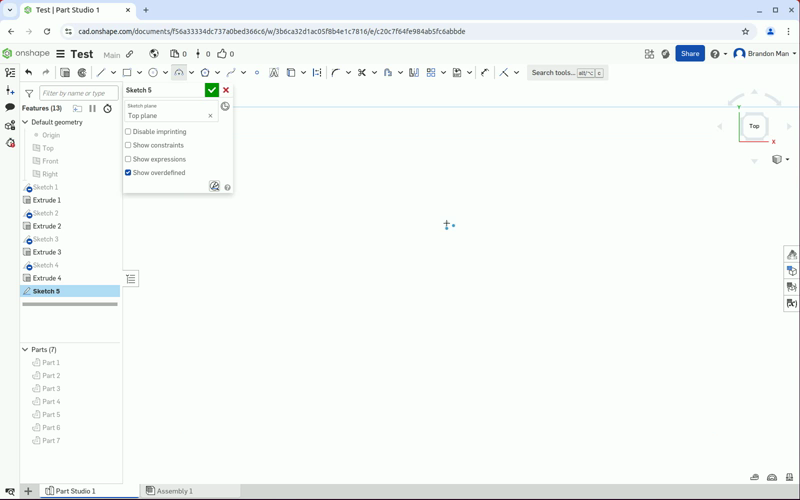
scroll(6)
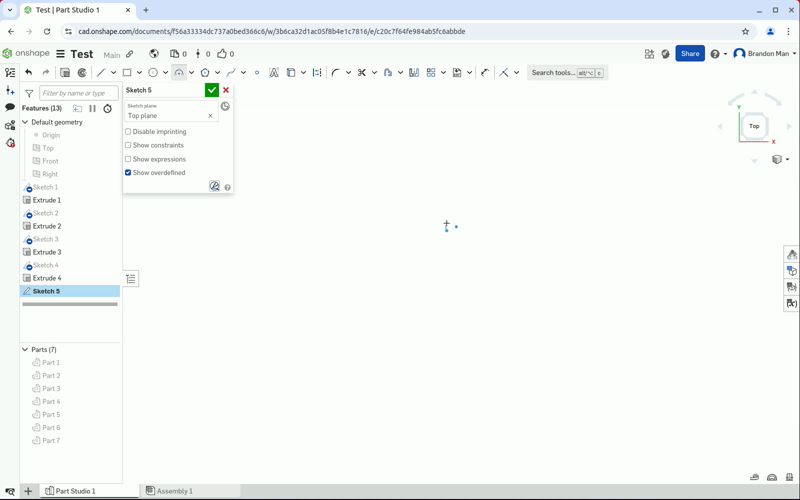
scroll(6)
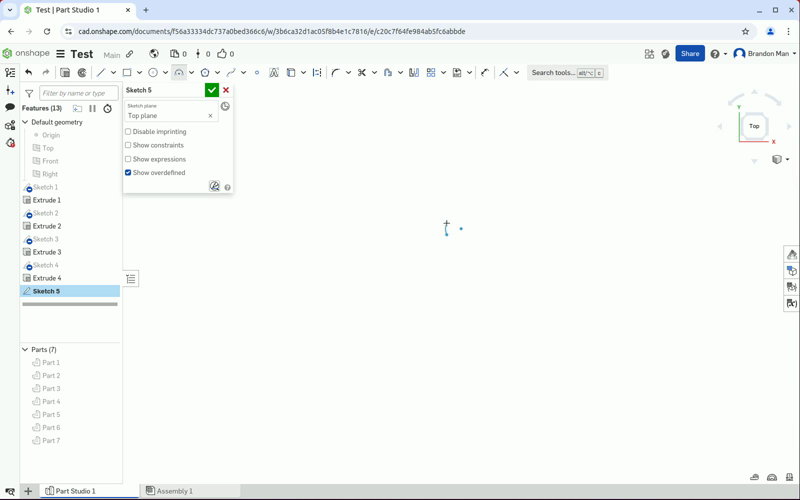
scroll(6)
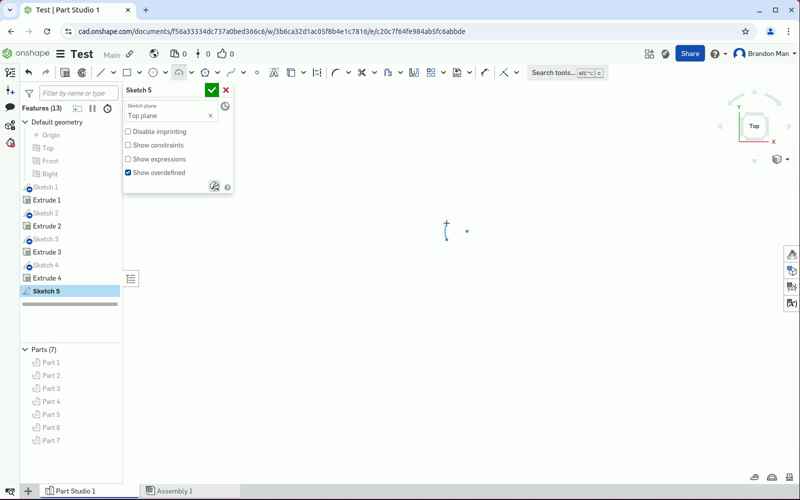
scroll(6)
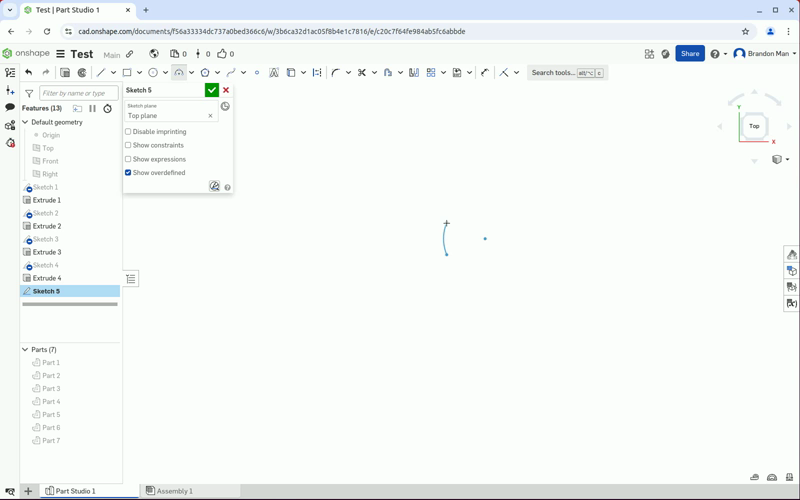
scroll(6)
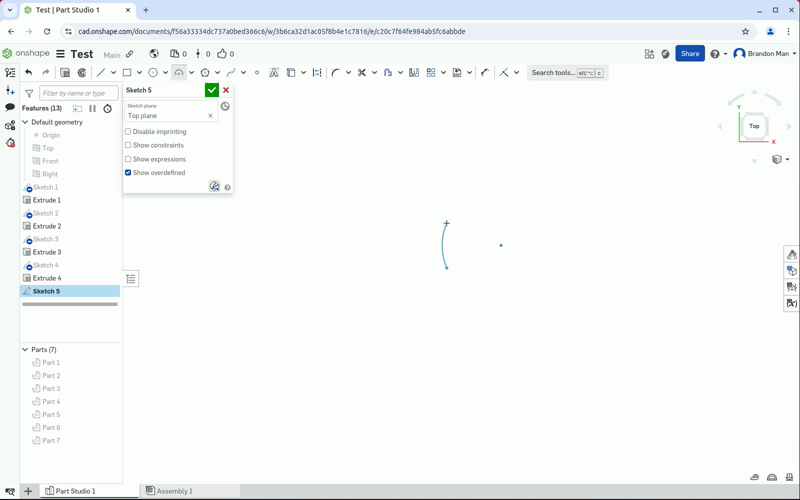
click(446, 222)
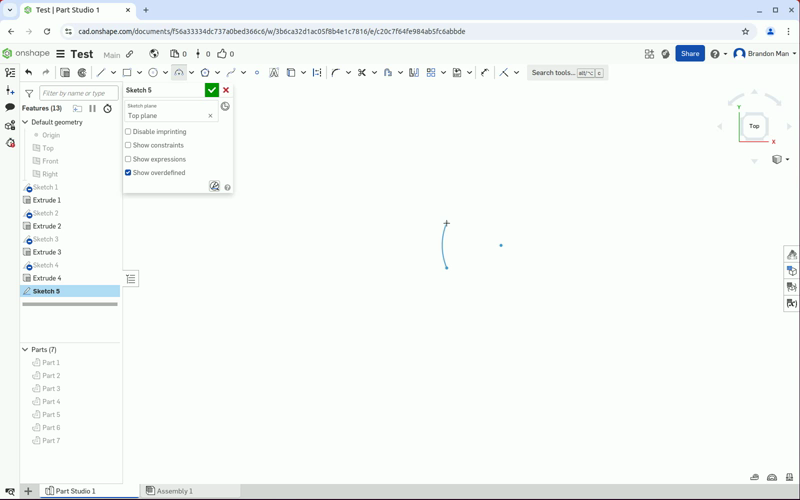
scroll(-6)
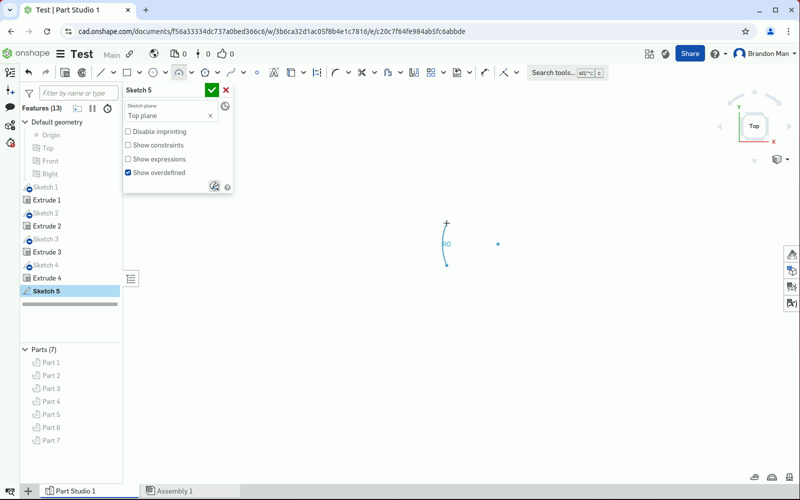
scroll(-6)
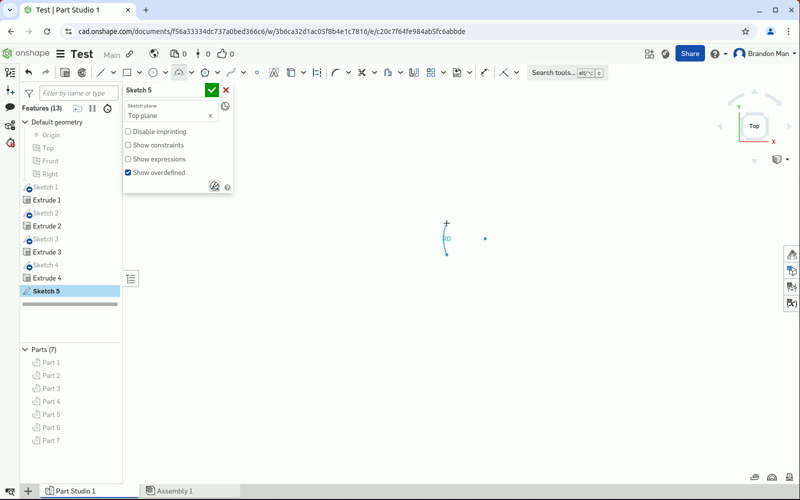
scroll(-6)
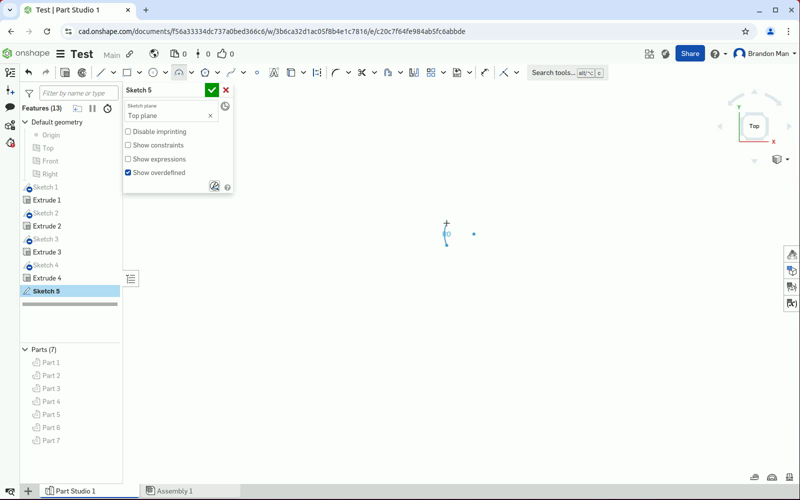
scroll(-6)
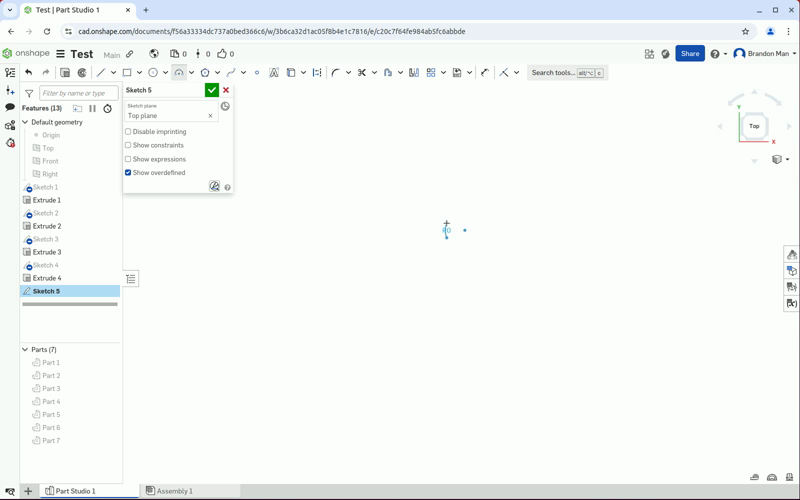
scroll(-6)
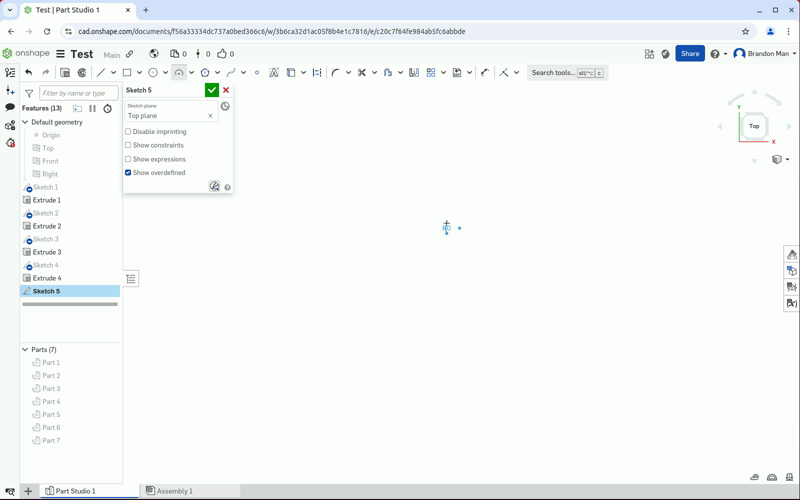
scroll(-6)
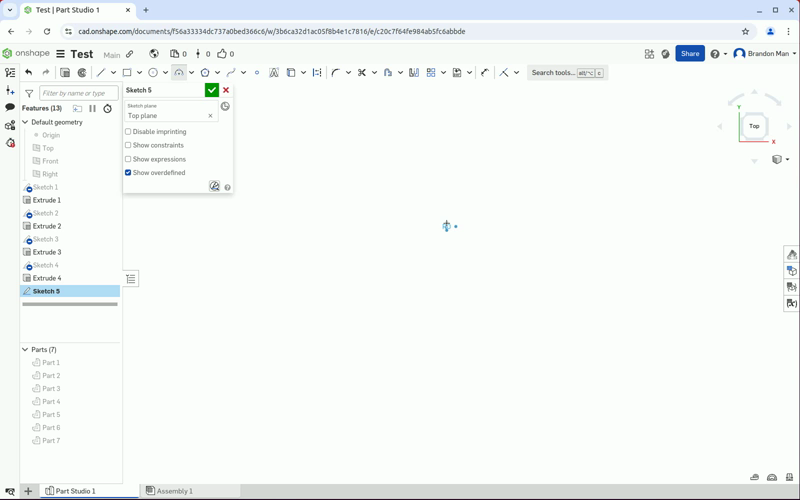
scroll(-6)
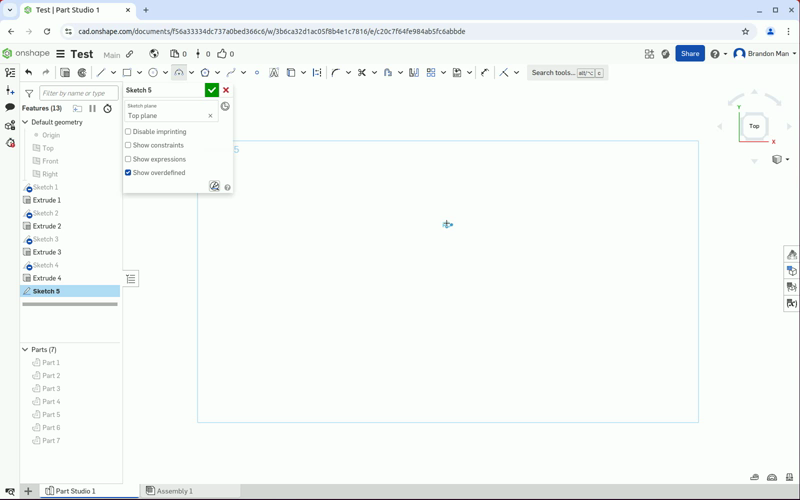
mouse_move(477, 224)
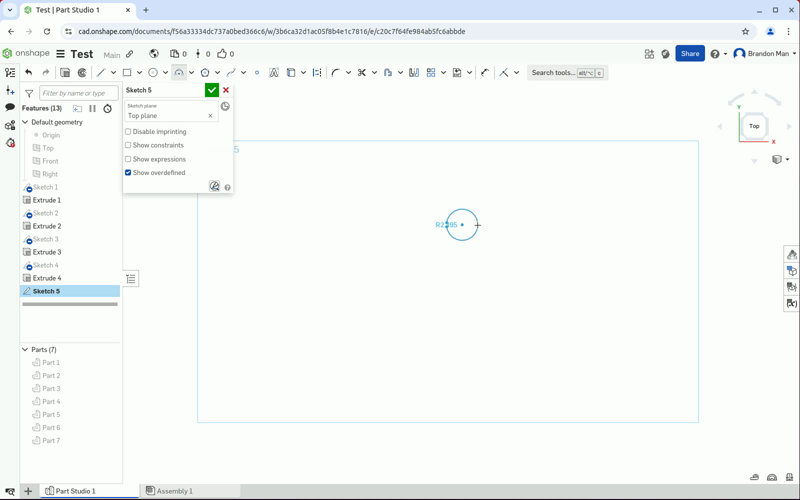
scroll(6)
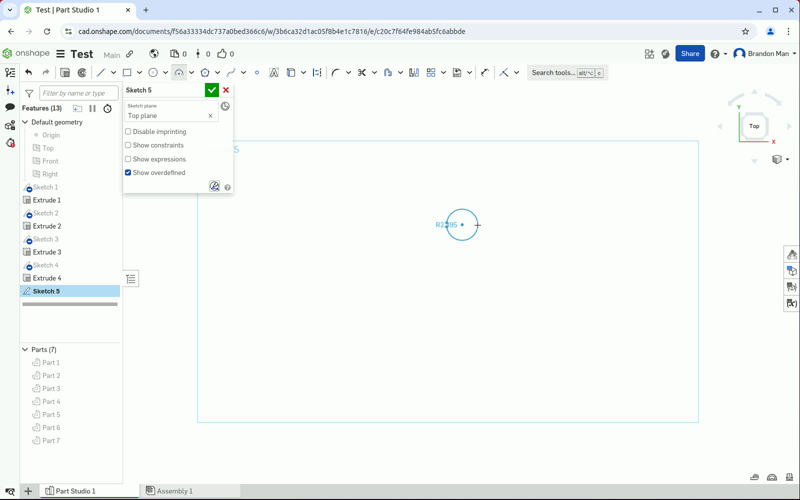
scroll(6)
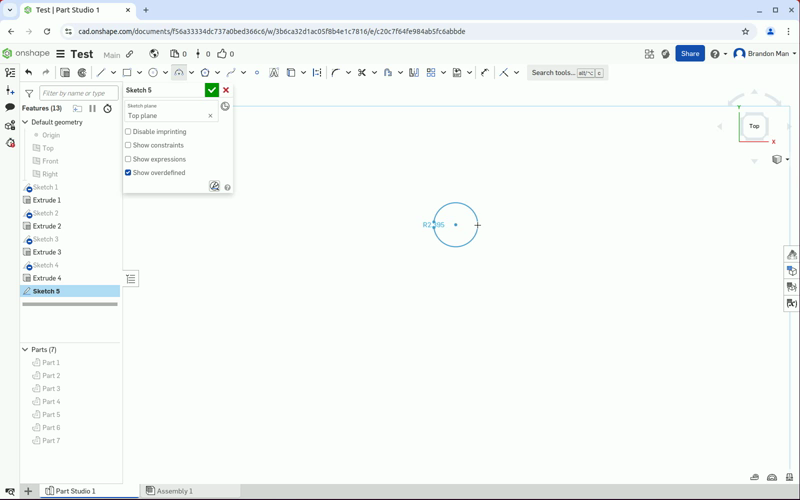
scroll(6)
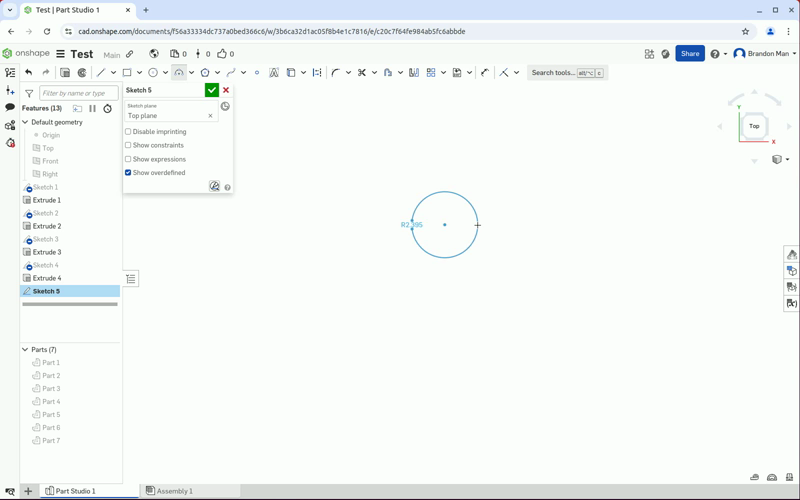
scroll(6)
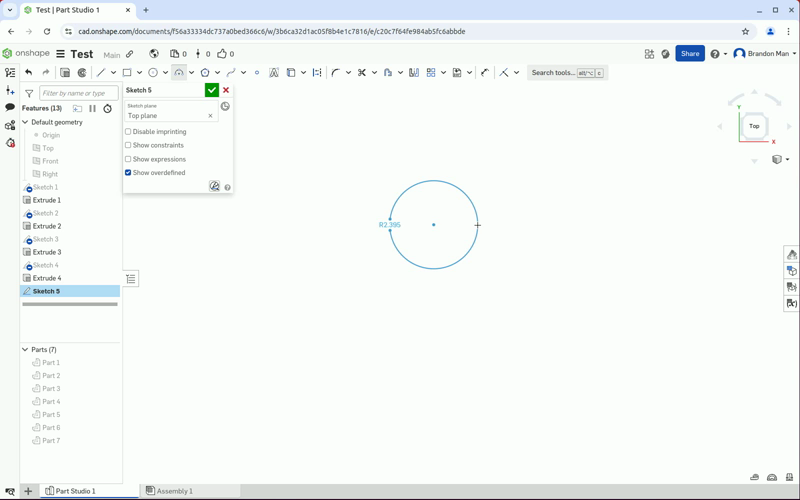
scroll(6)
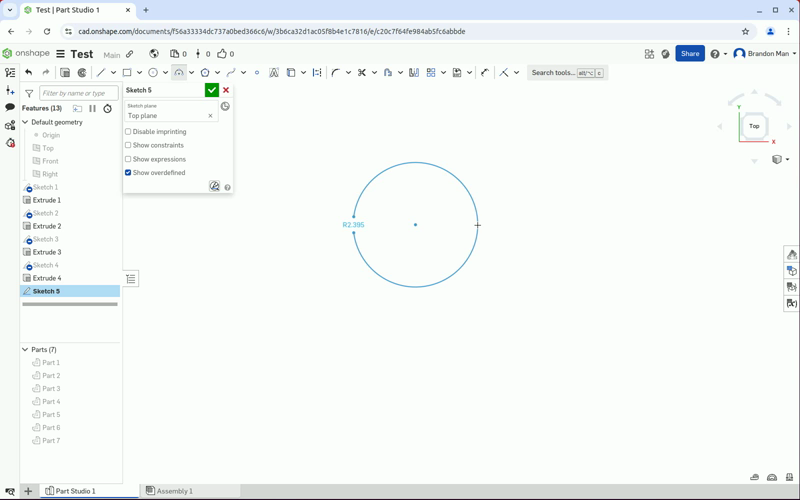
scroll(6)
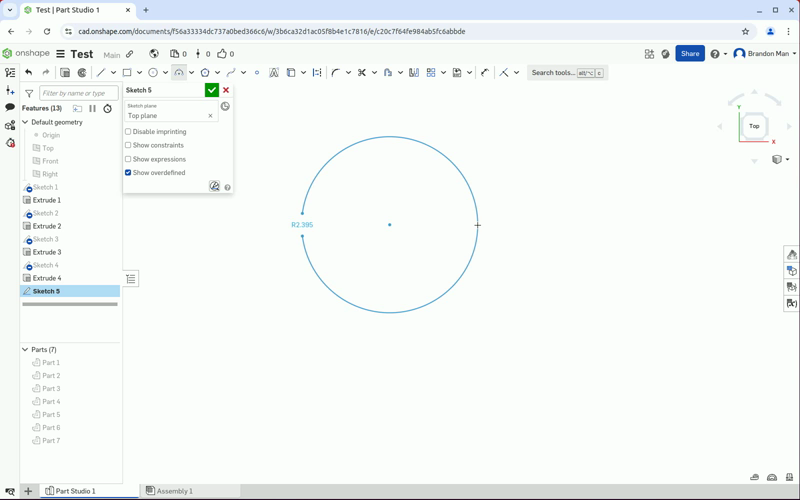
scroll(6)
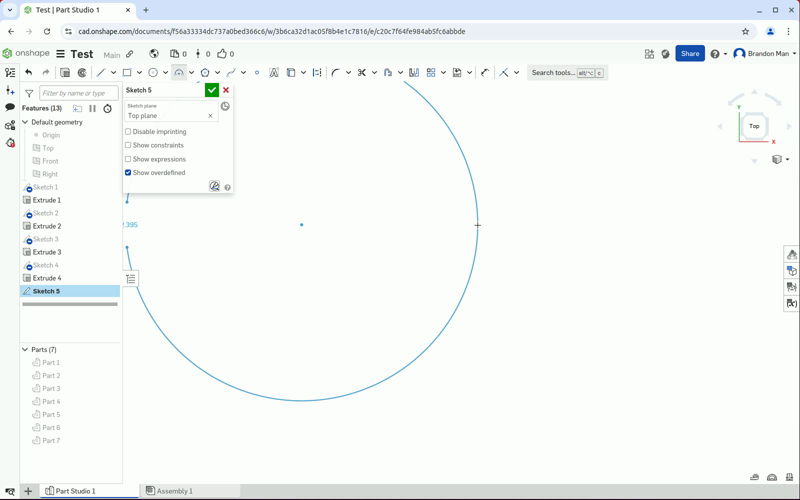
click(477, 224)
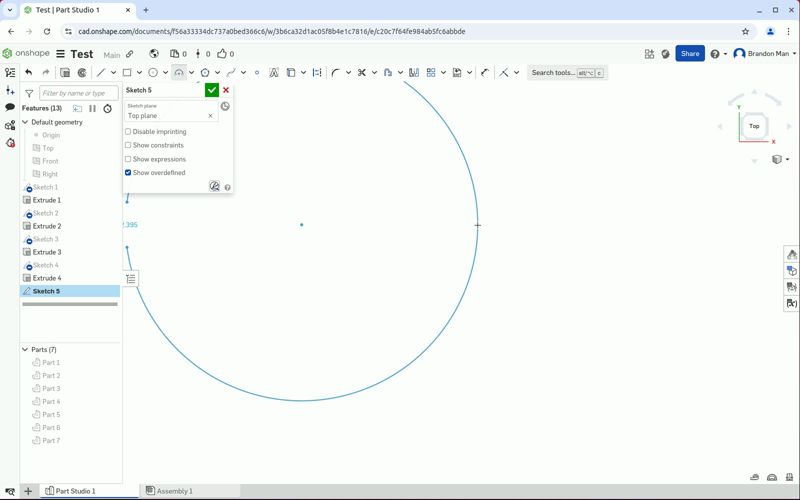
scroll(-6)
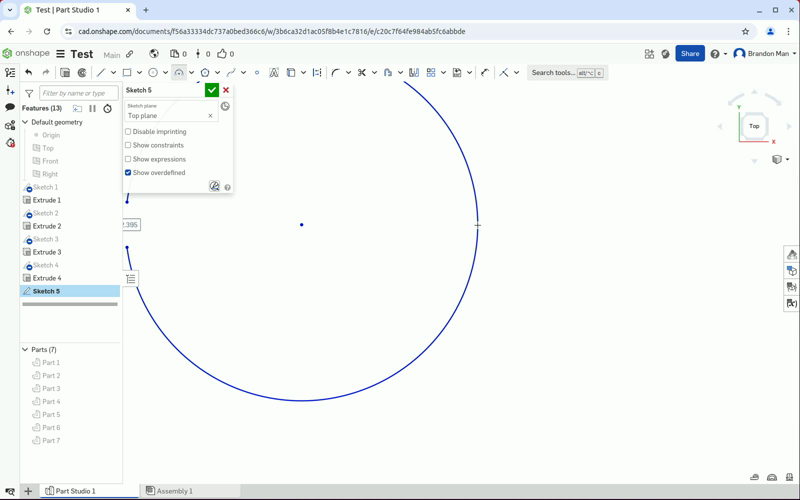
scroll(-6)
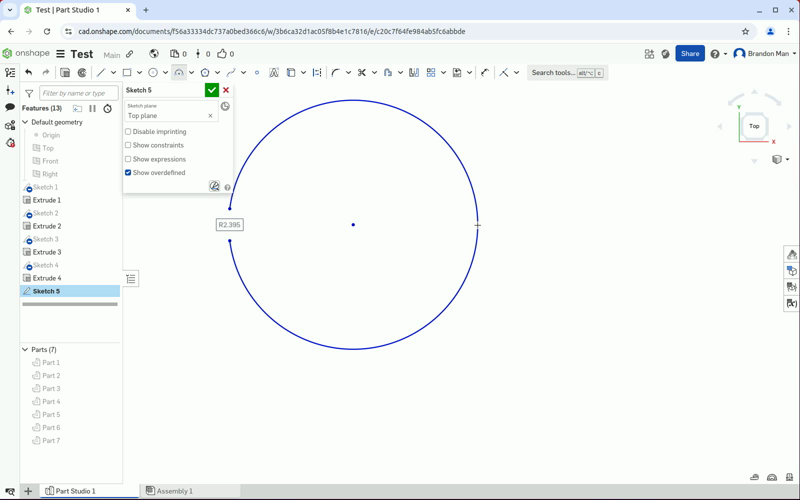
scroll(-6)
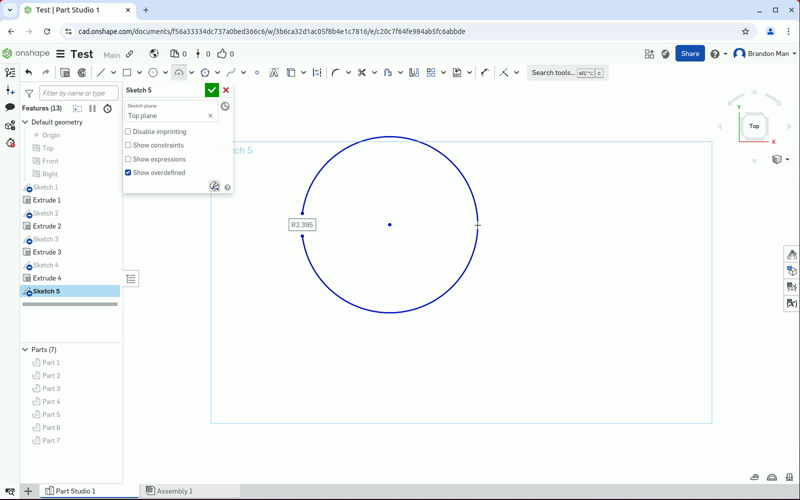
scroll(-6)
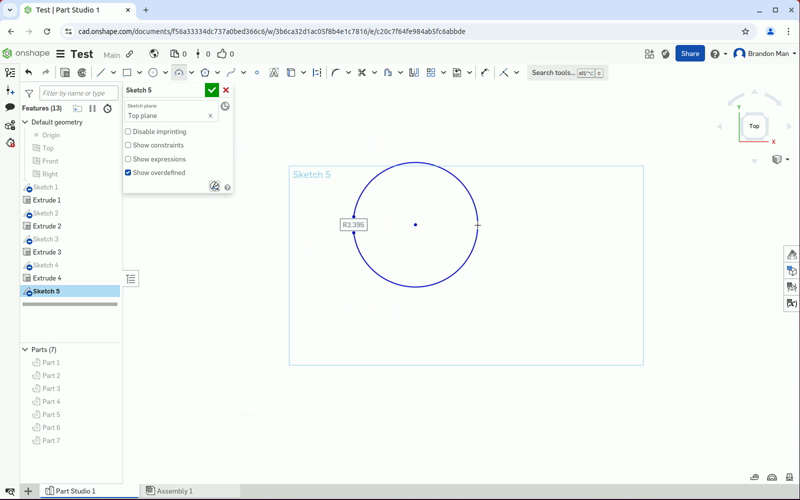
scroll(-6)
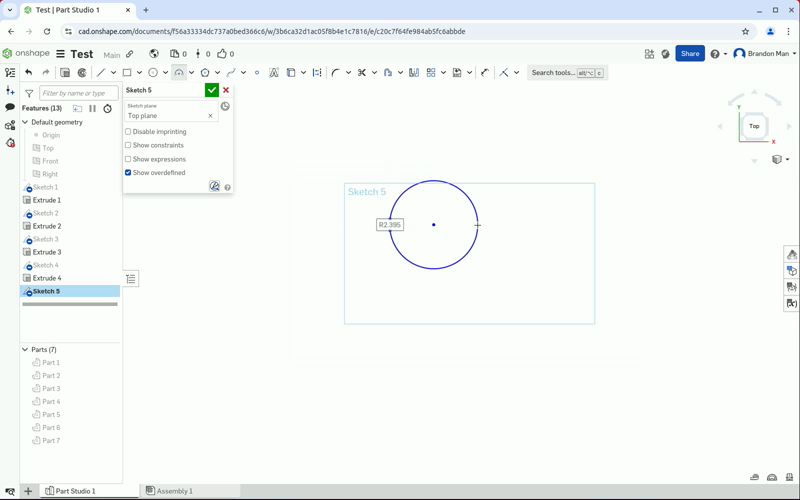
scroll(-6)
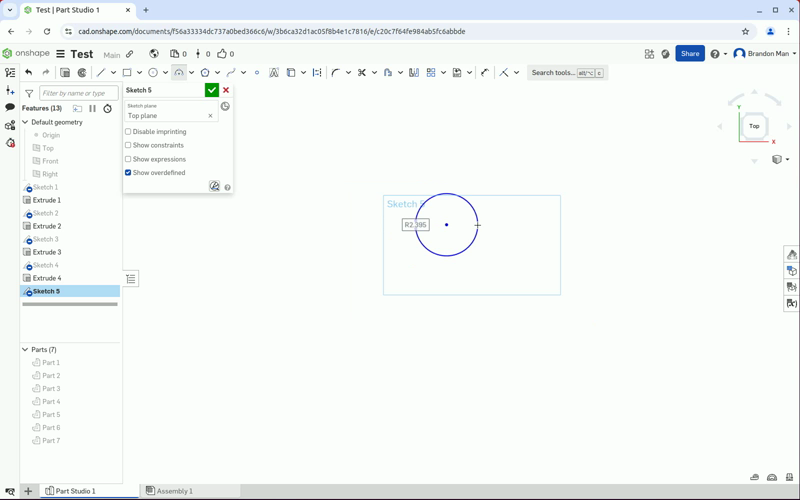
scroll(-6)
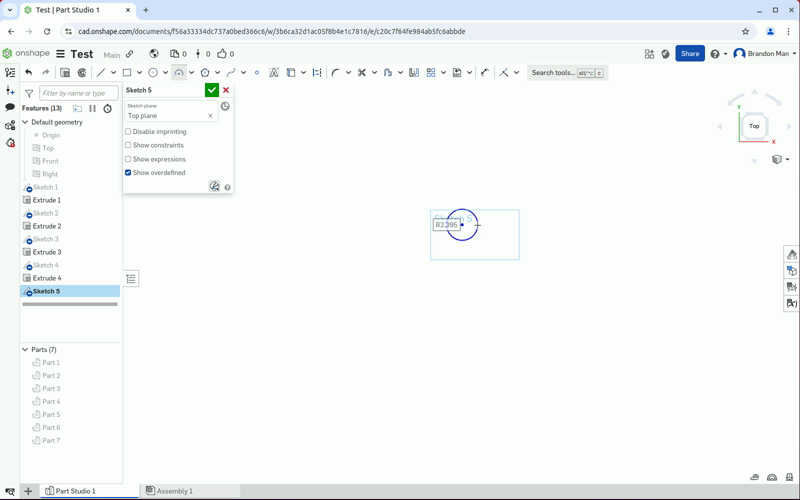
key_up(shift)
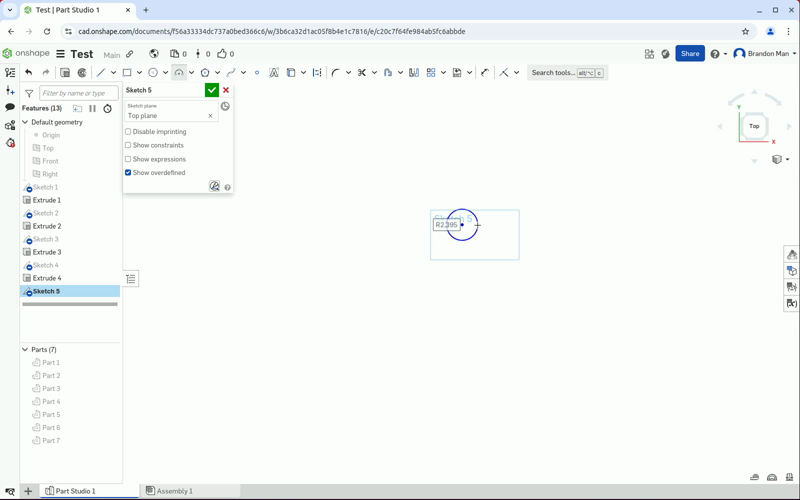
key(esc)
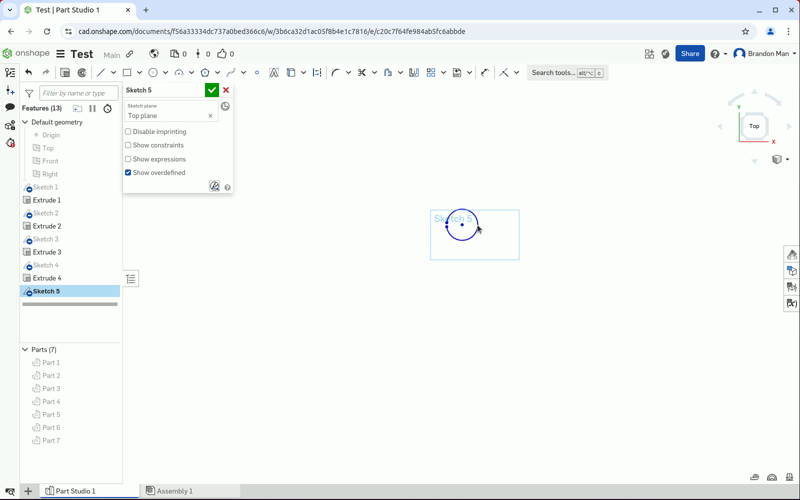
key(l)
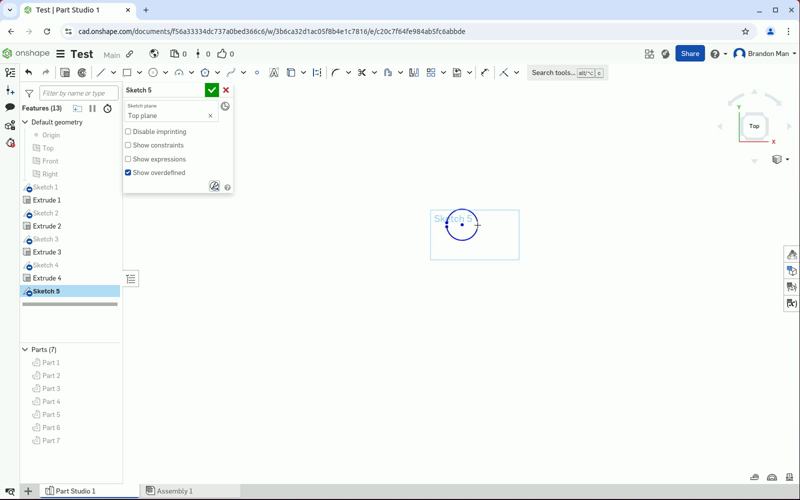
mouse_move(446, 222)
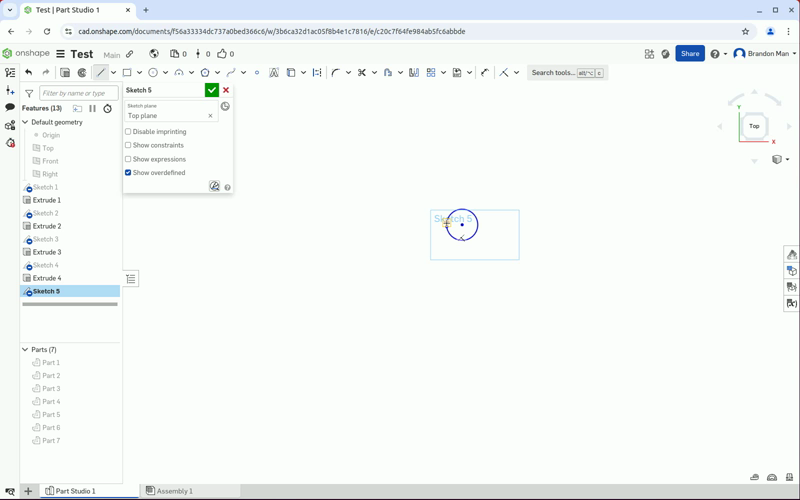
scroll(6)
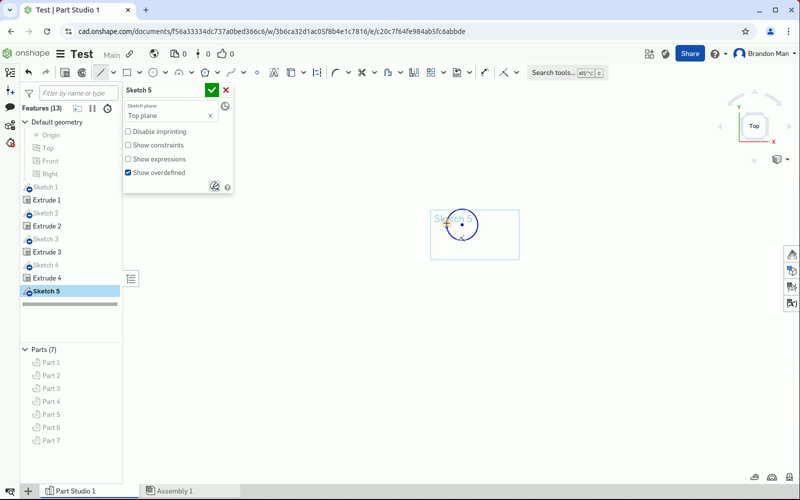
scroll(6)
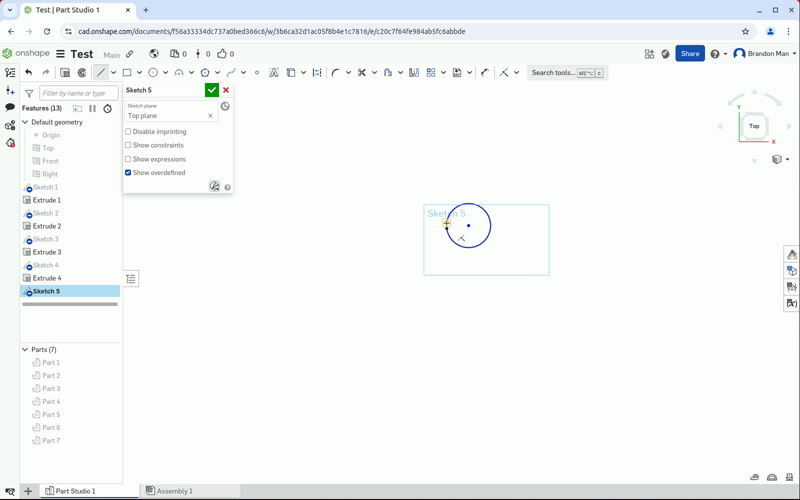
scroll(6)
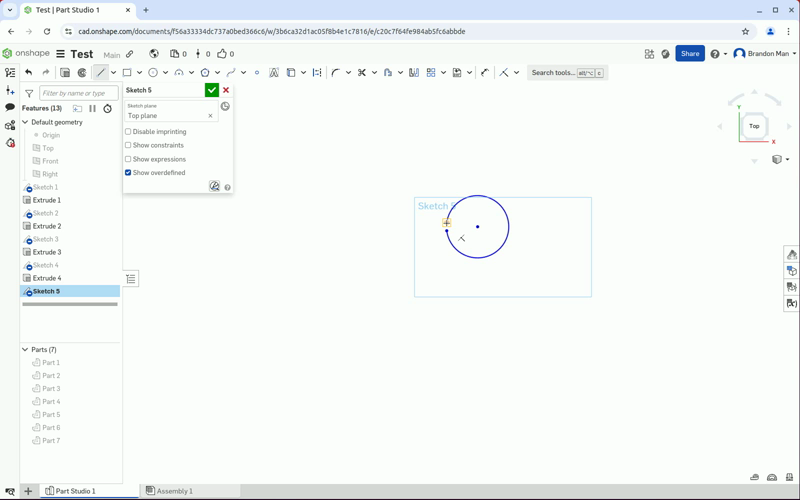
scroll(6)
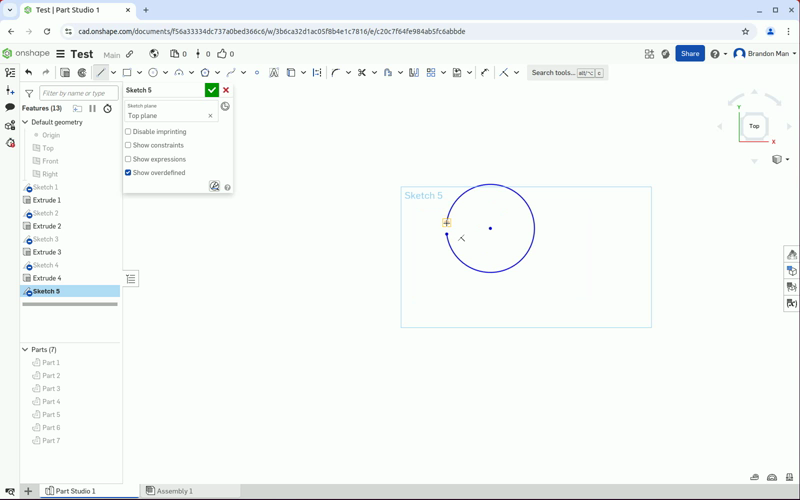
scroll(6)
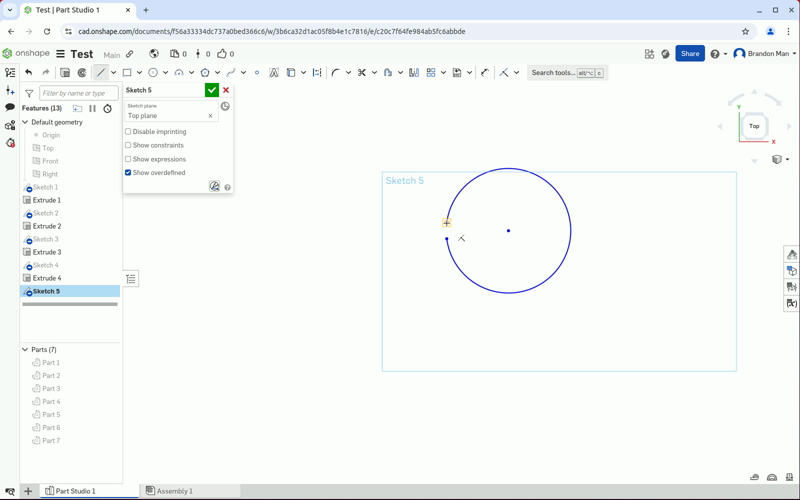
scroll(6)
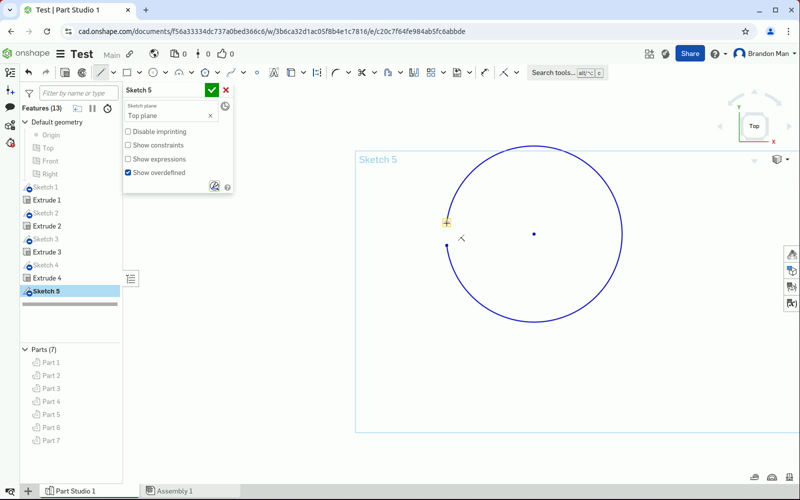
scroll(6)
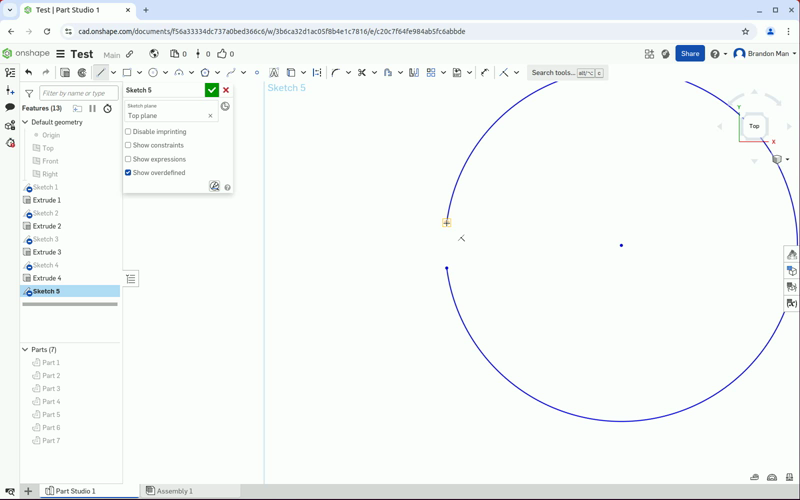
click(446, 222)
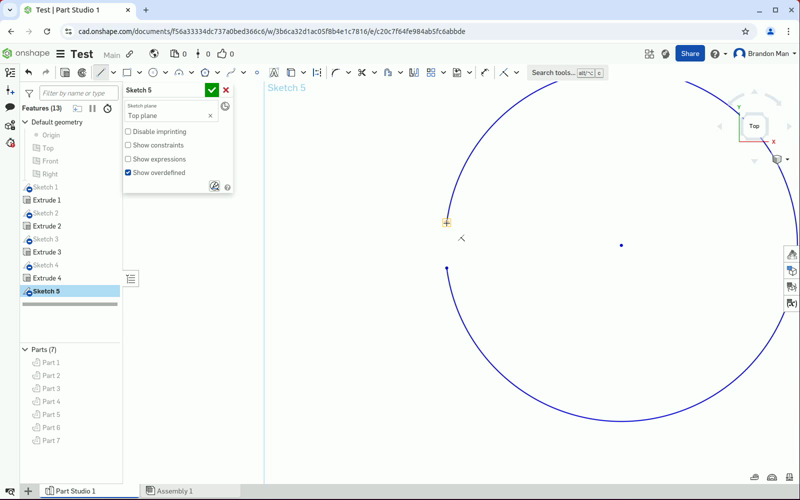
scroll(-6)
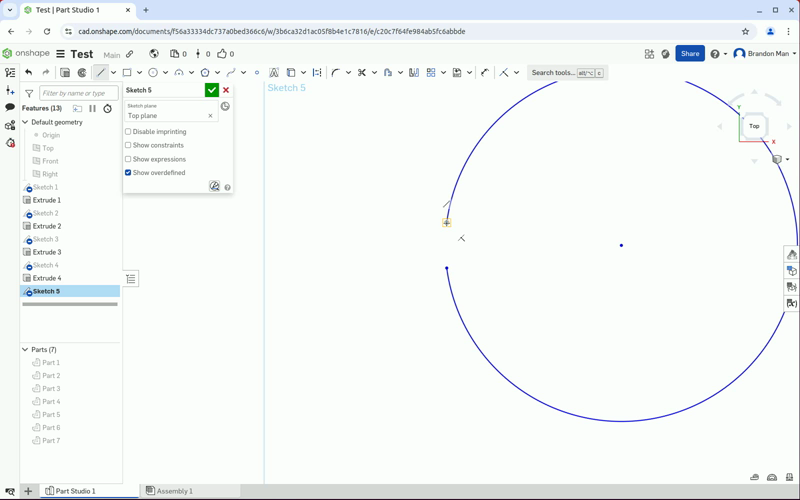
scroll(-6)
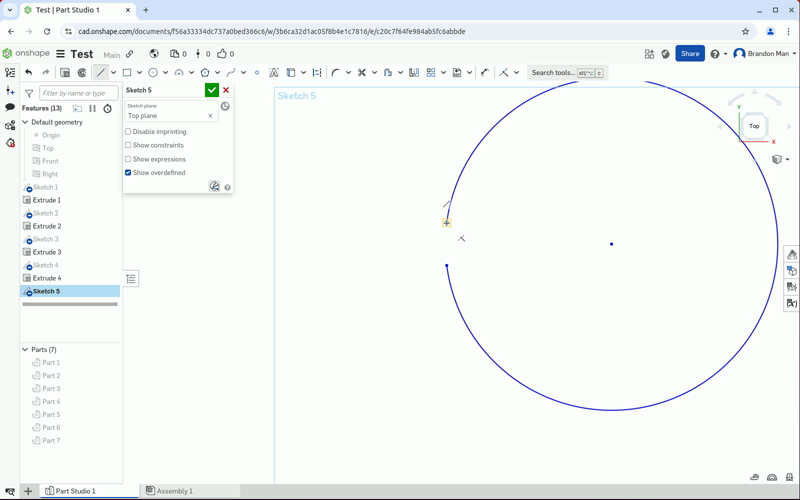
scroll(-6)
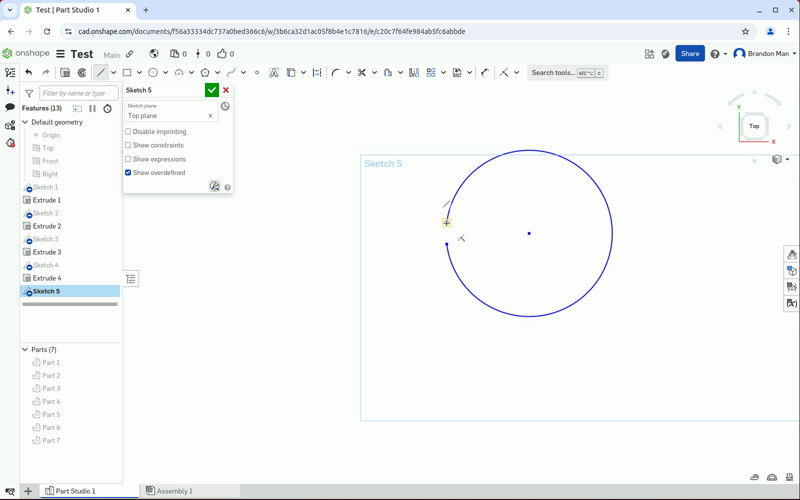
scroll(-6)
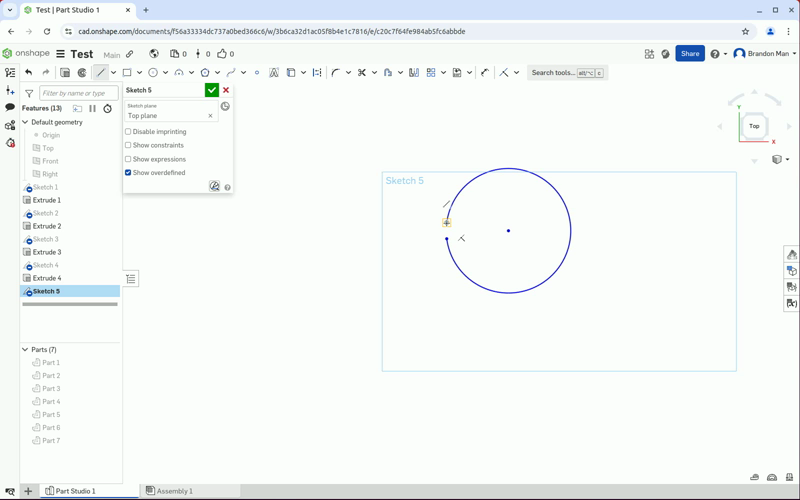
scroll(-6)
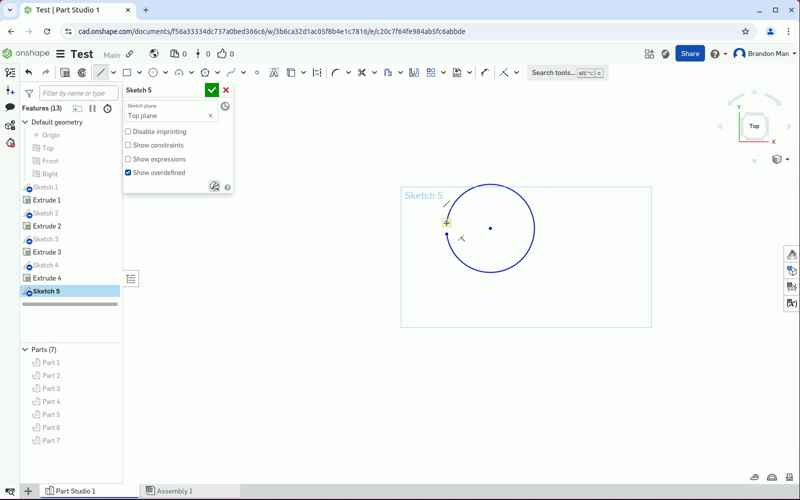
scroll(-6)
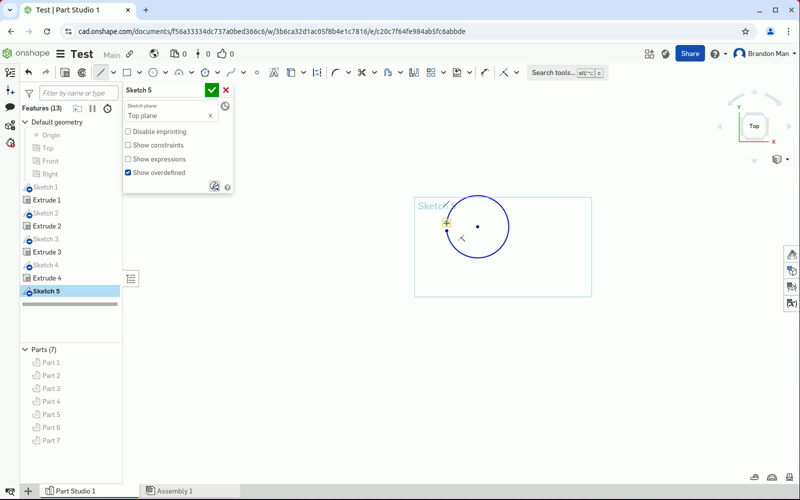
scroll(-6)
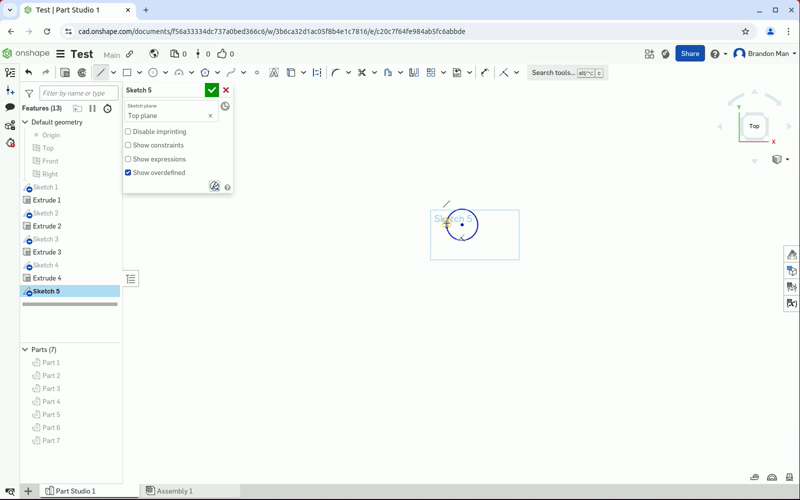
mouse_move(476, 222)
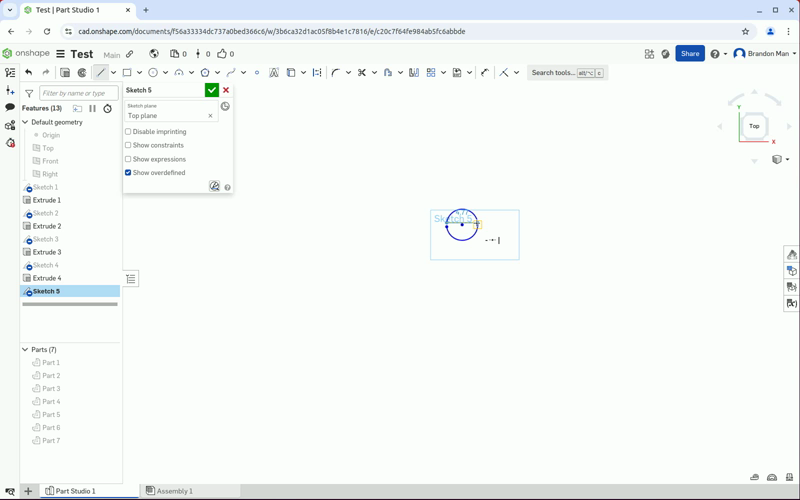
key_down(shift)
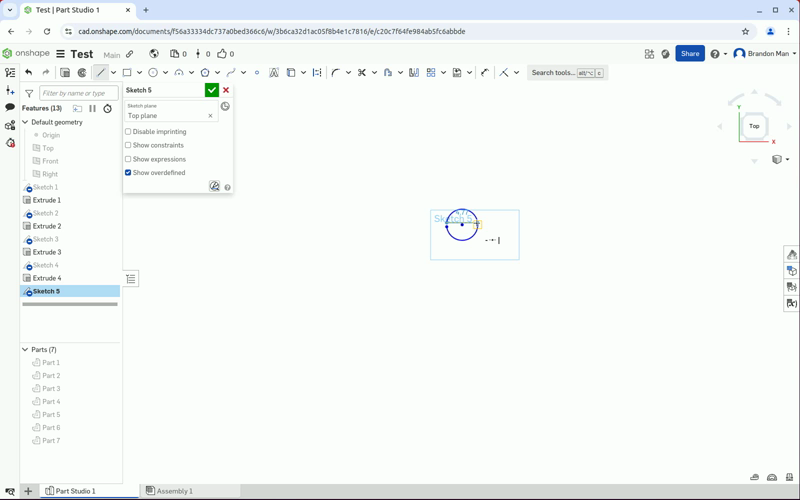
mouse_move(446, 226)
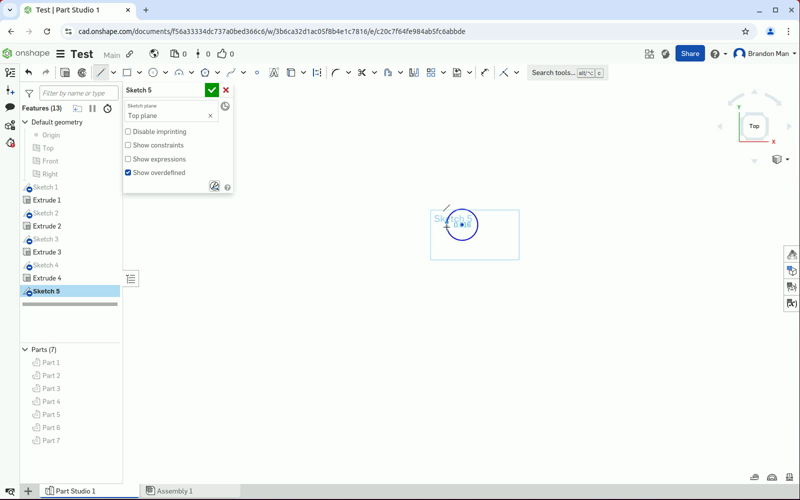
scroll(6)
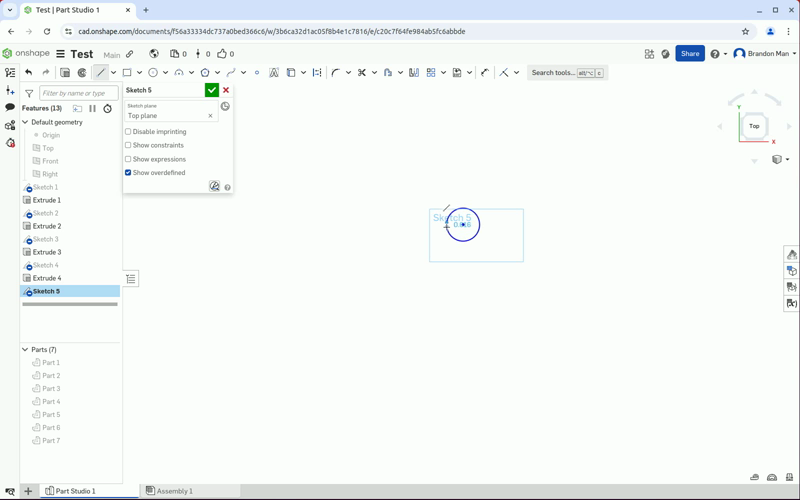
scroll(6)
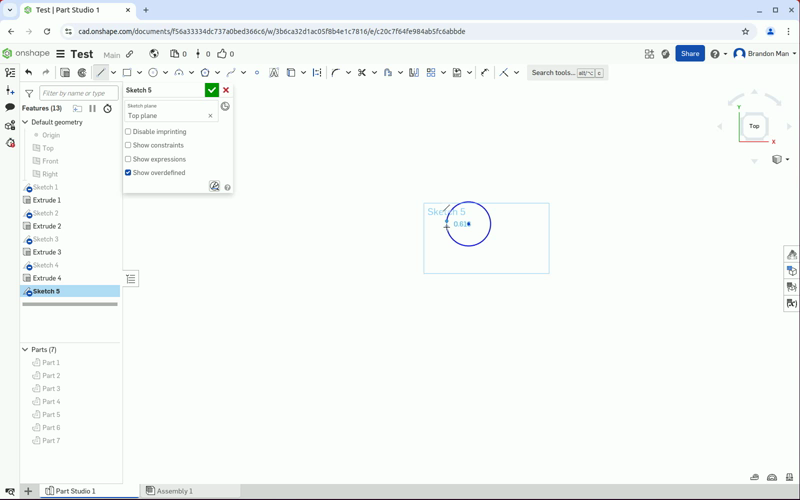
scroll(6)
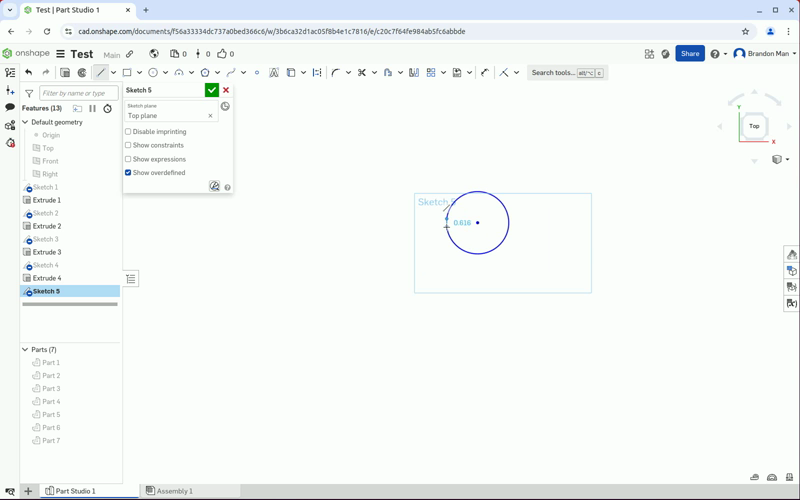
scroll(6)
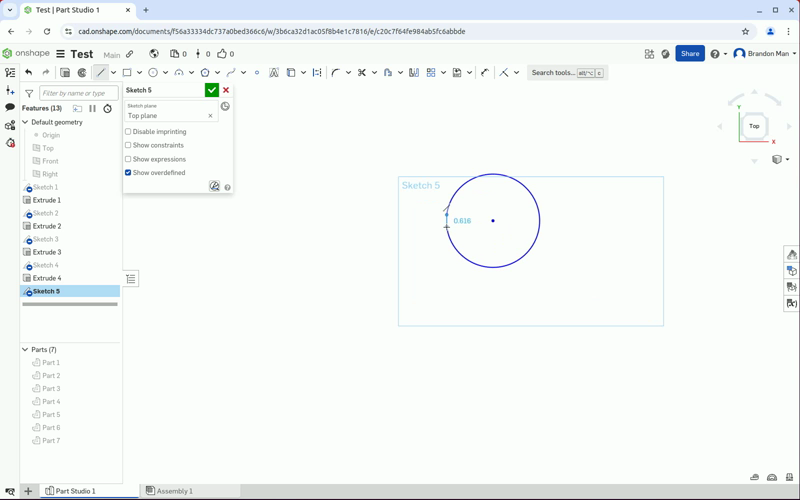
scroll(6)
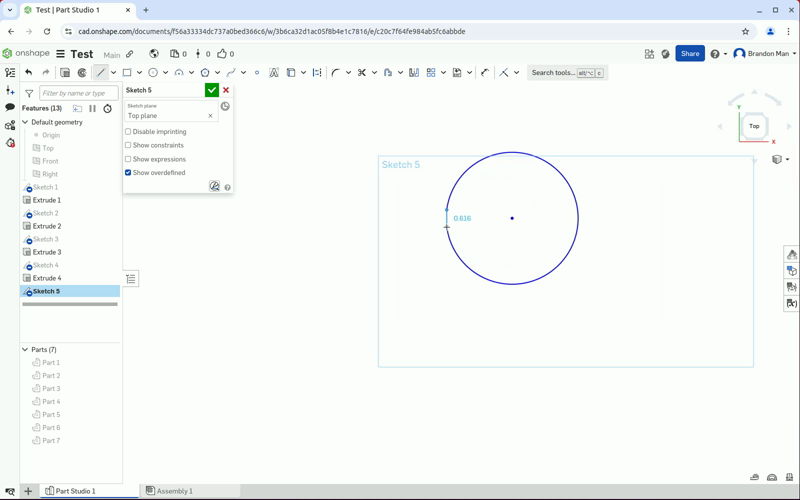
scroll(6)
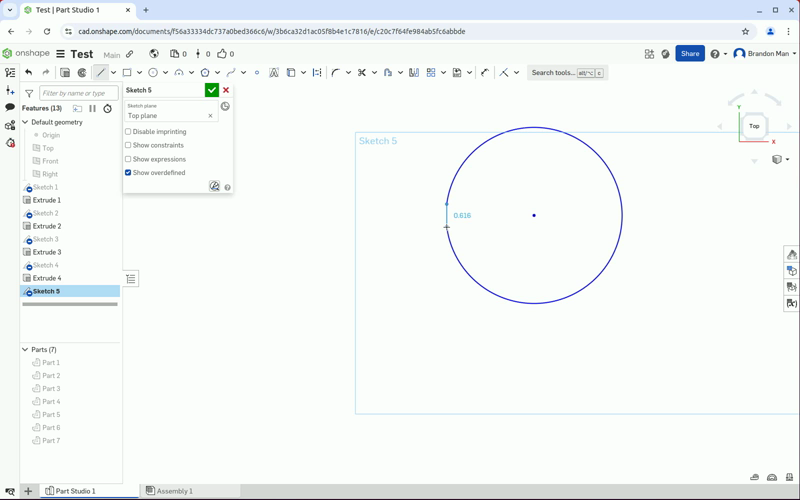
scroll(6)
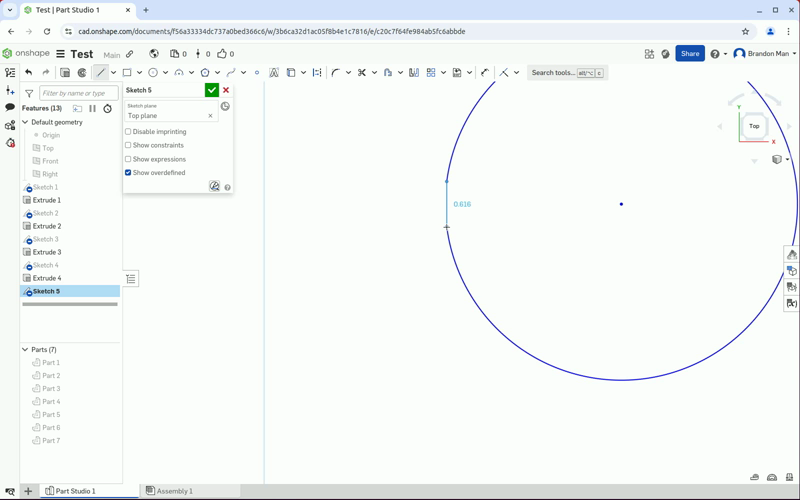
key_up(shift)
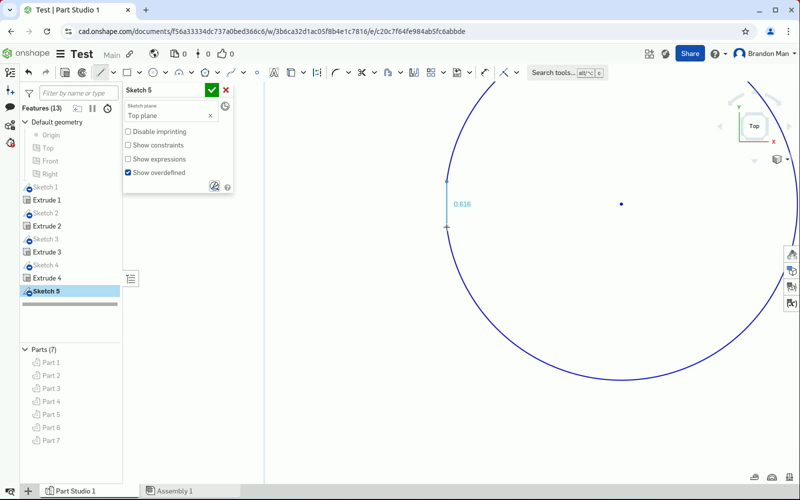
click(446, 226)
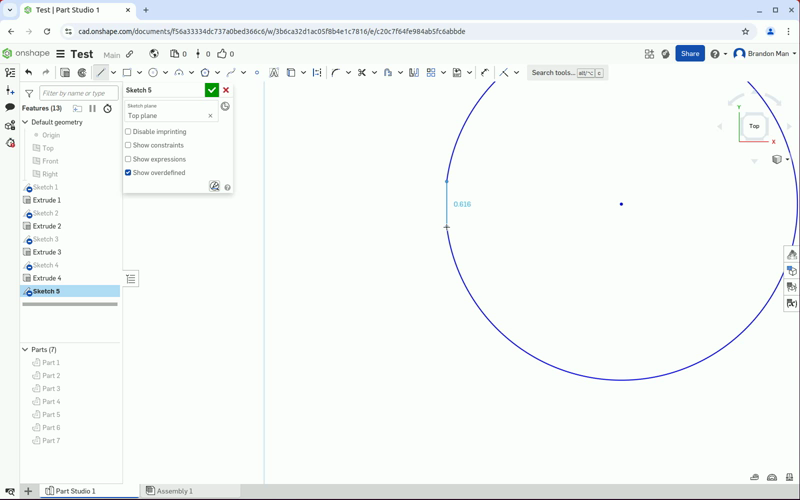
scroll(-6)
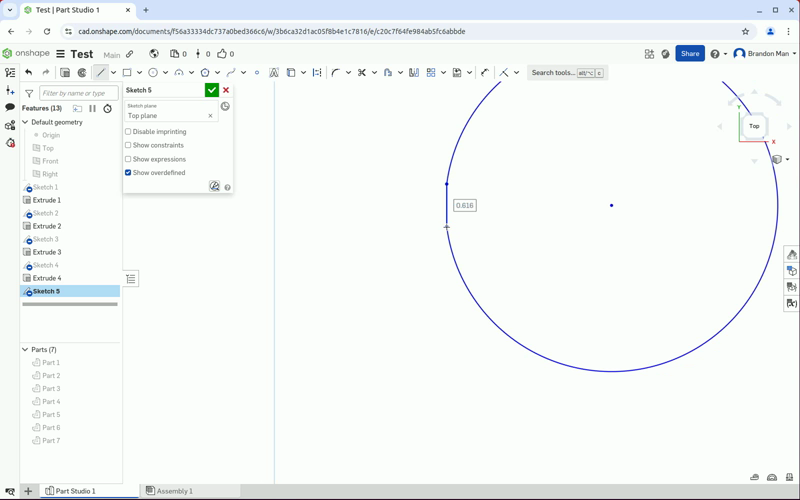
scroll(-6)
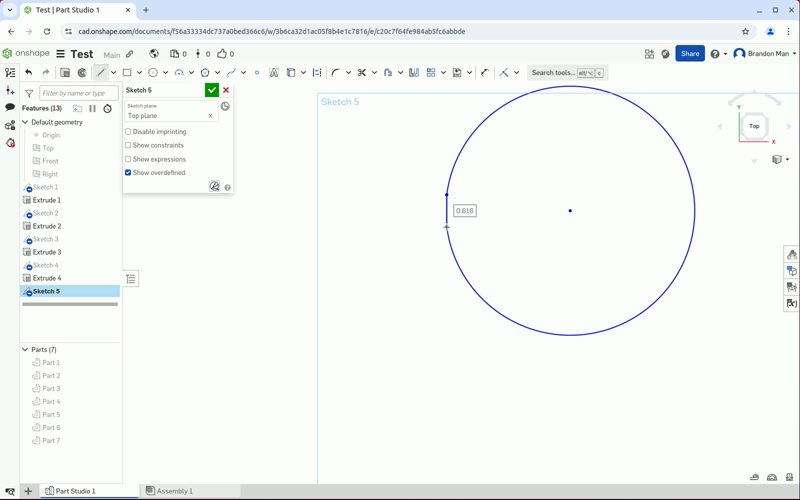
scroll(-6)
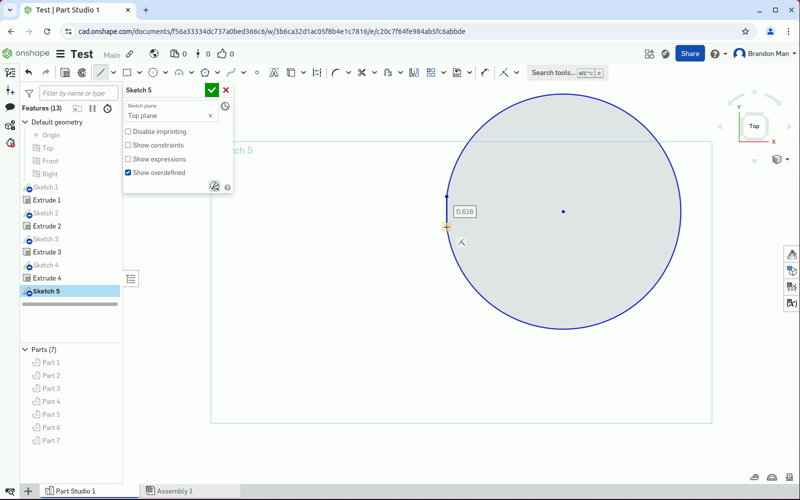
scroll(-6)
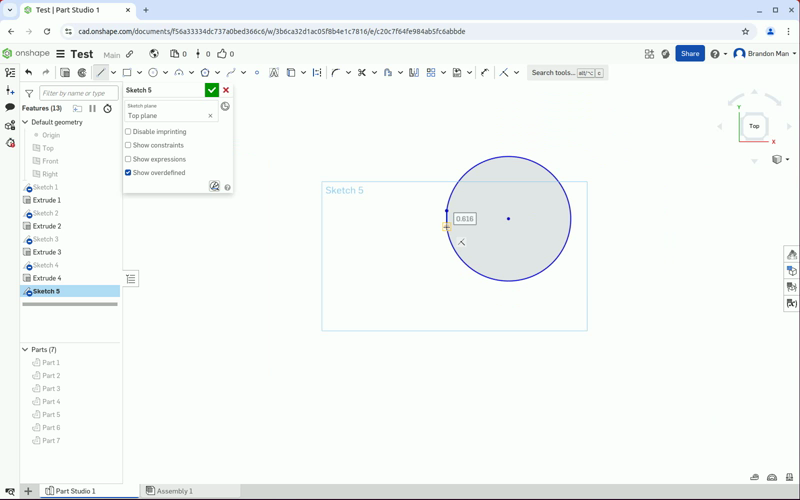
scroll(-6)
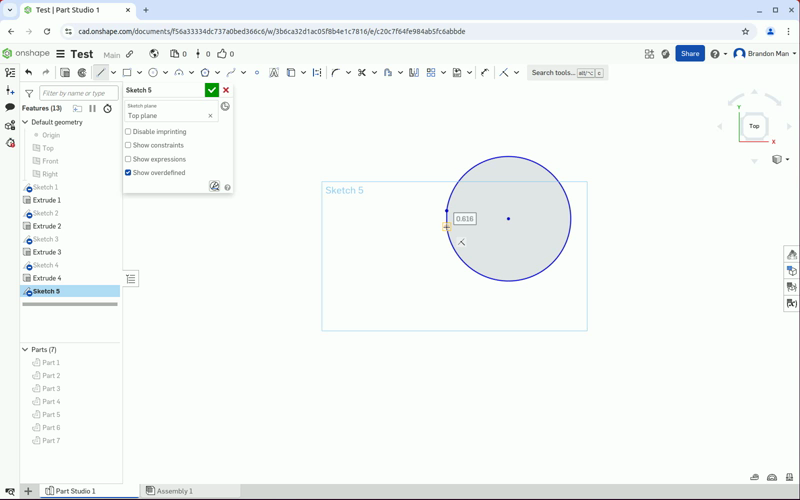
scroll(-6)
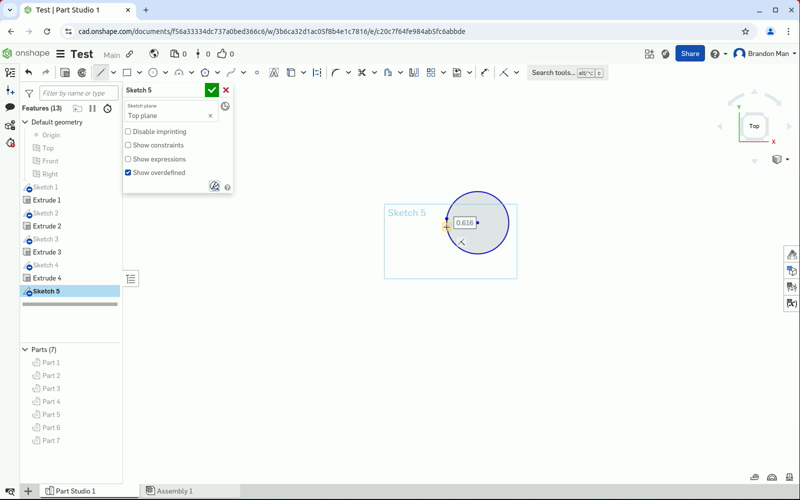
scroll(-6)
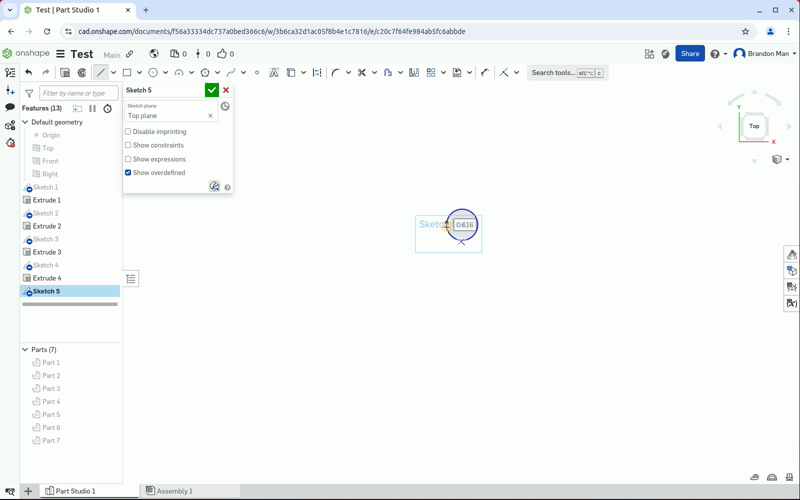
key(esc)
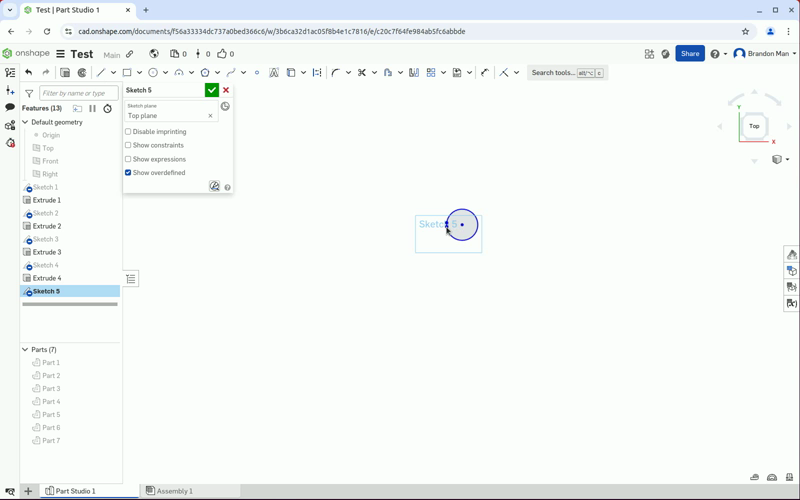
key(c)
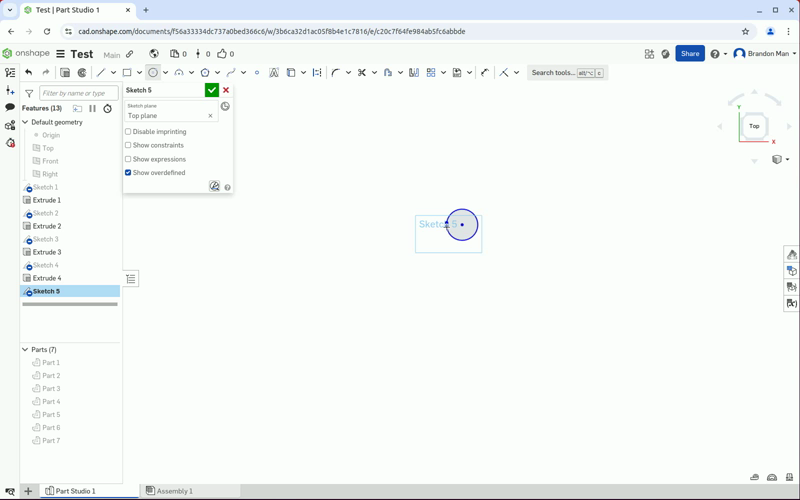
key_down(shift)
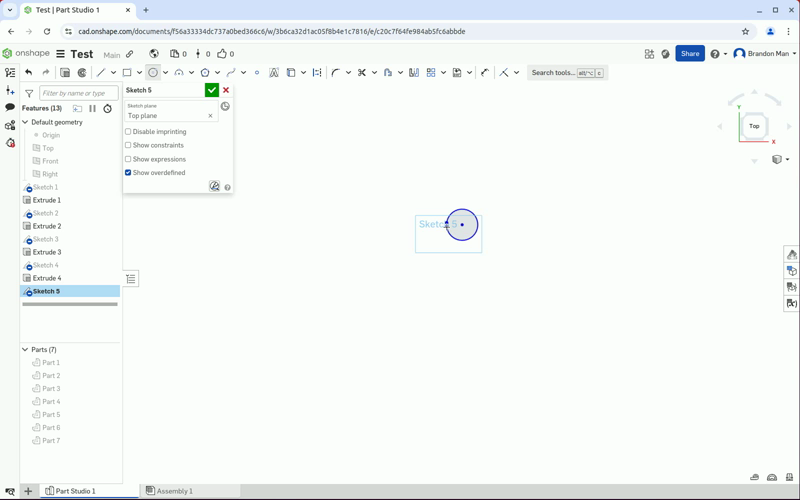
mouse_move(461, 224)
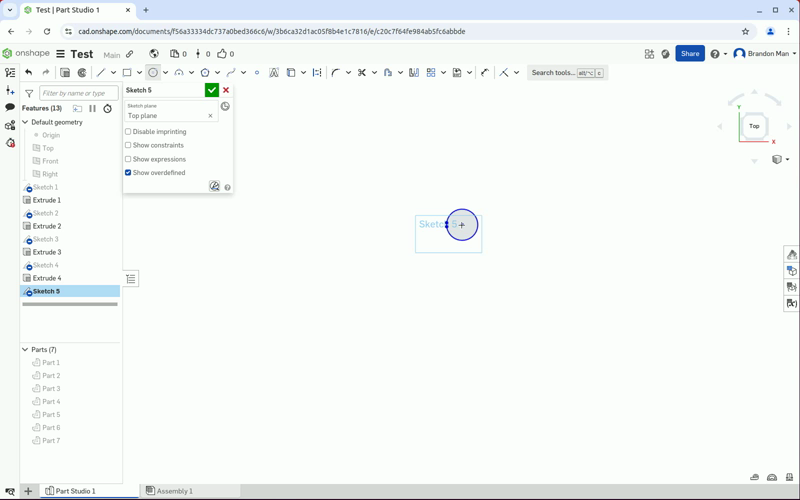
click(461, 224)
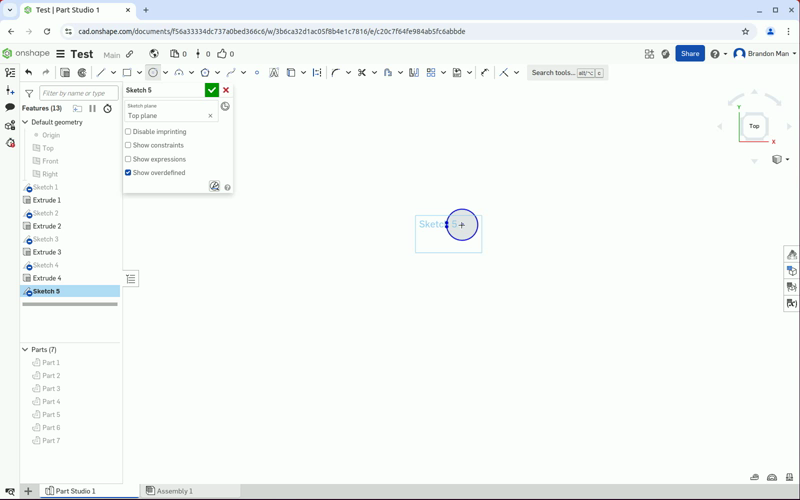
key_up(shift)
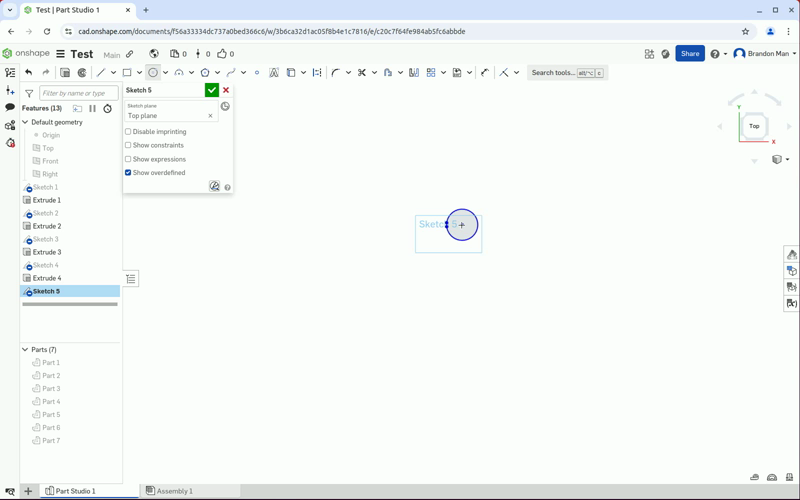
mouse_move(464, 224)
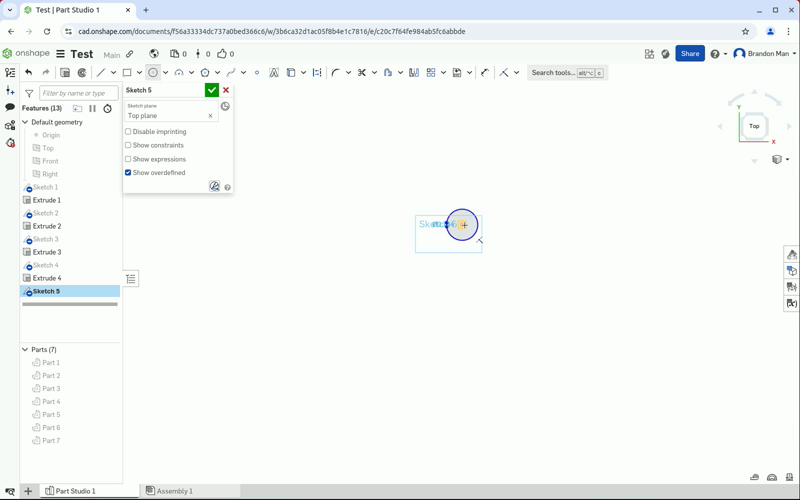
scroll(6)
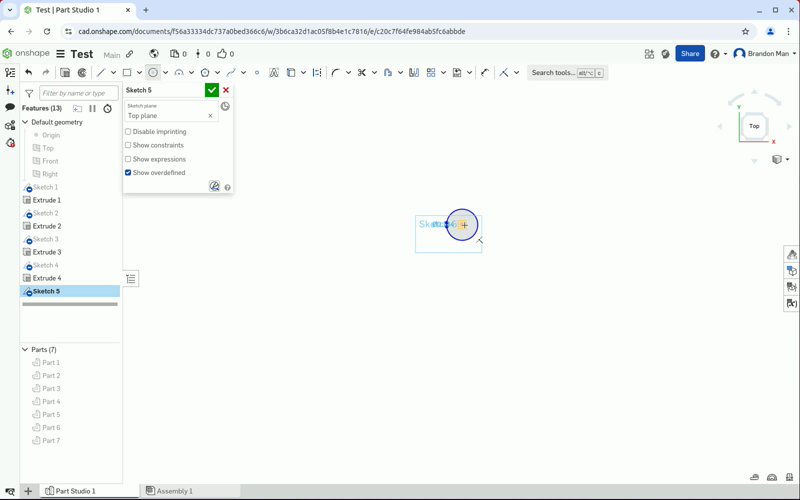
scroll(6)
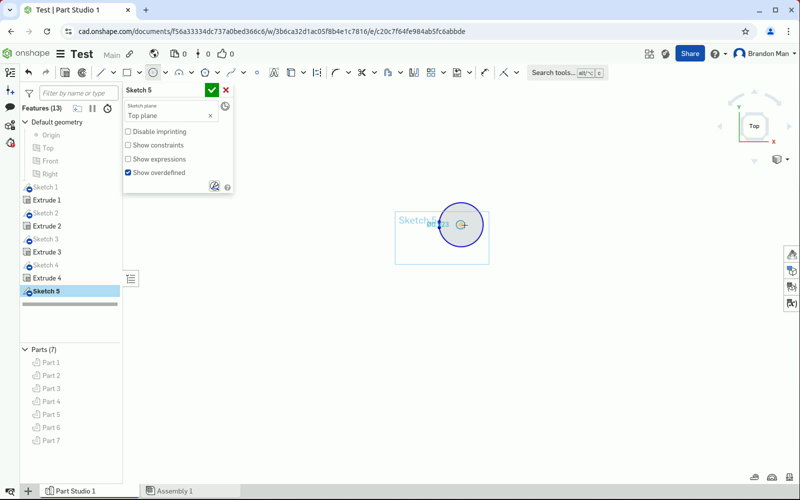
scroll(6)
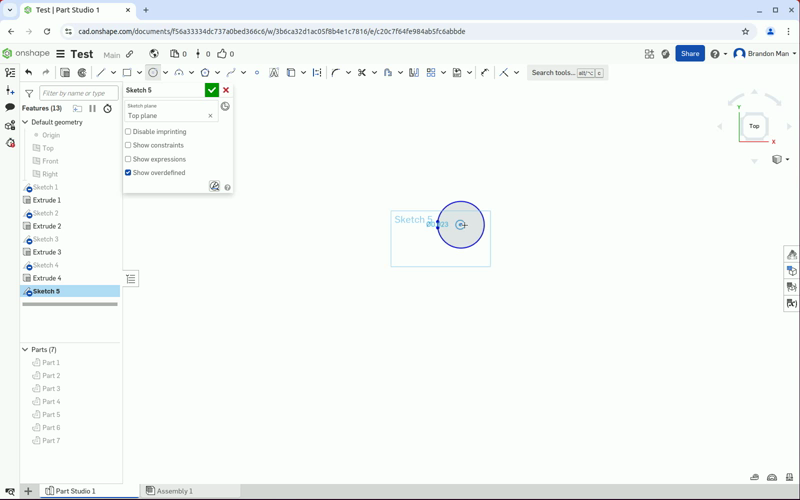
scroll(6)
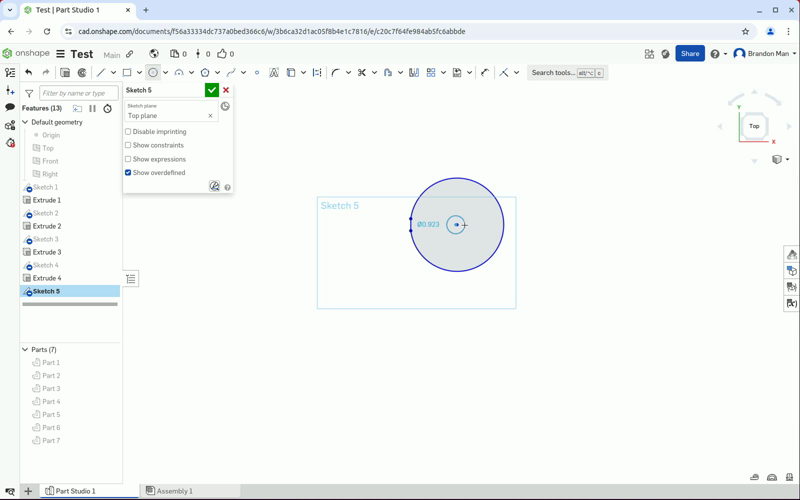
scroll(6)
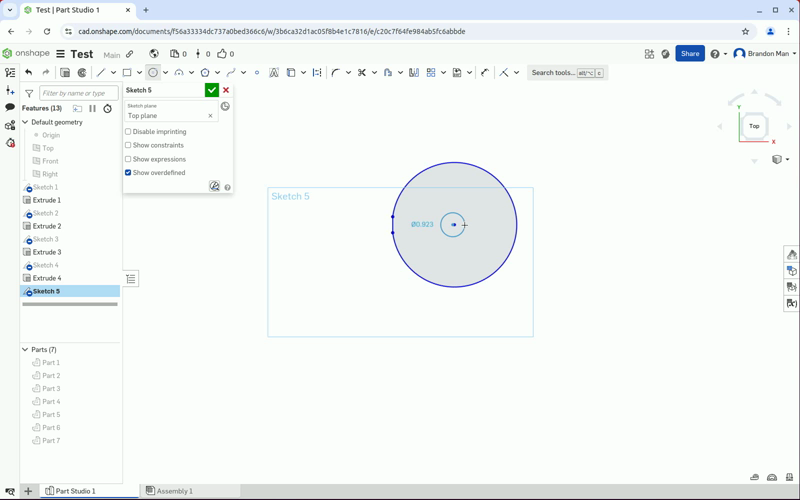
scroll(6)
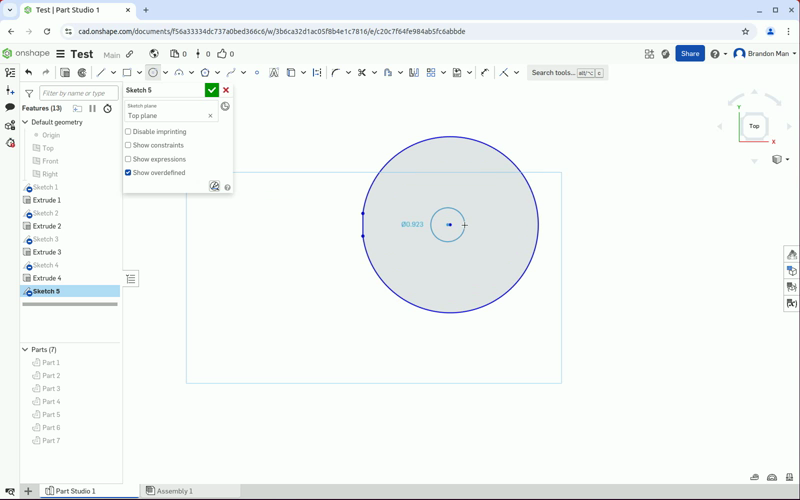
scroll(6)
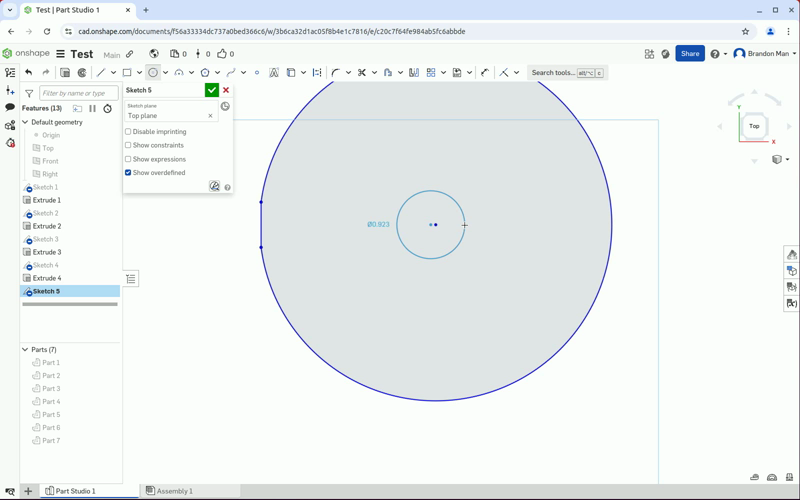
click(464, 224)
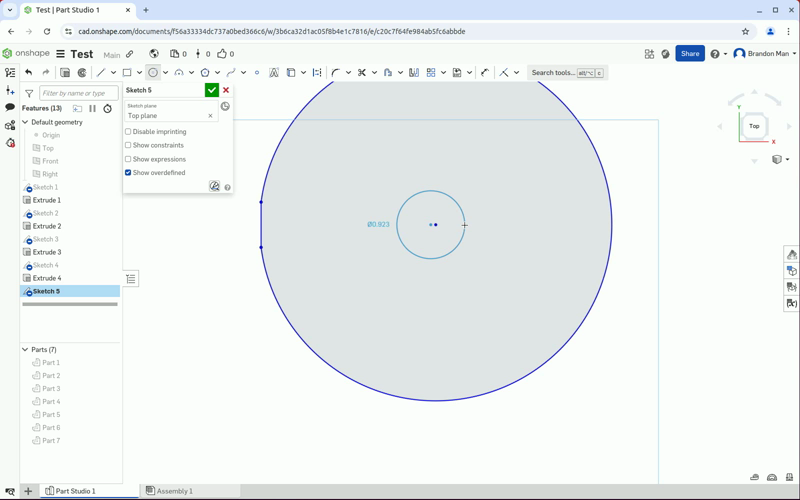
scroll(-6)
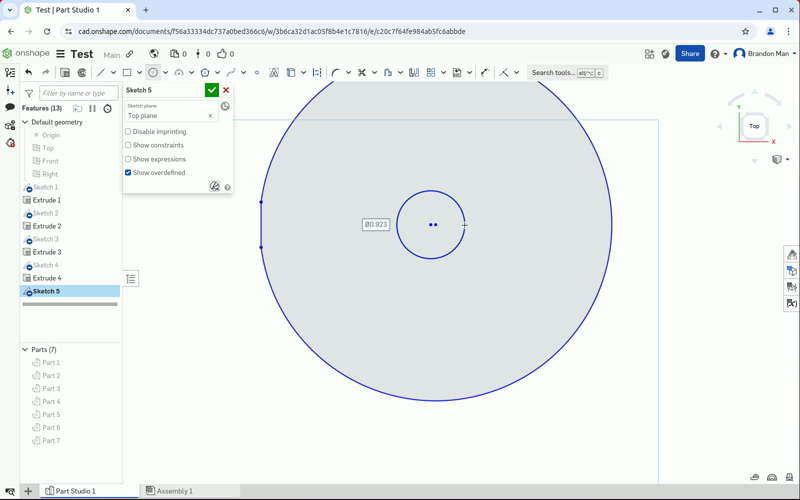
scroll(-6)
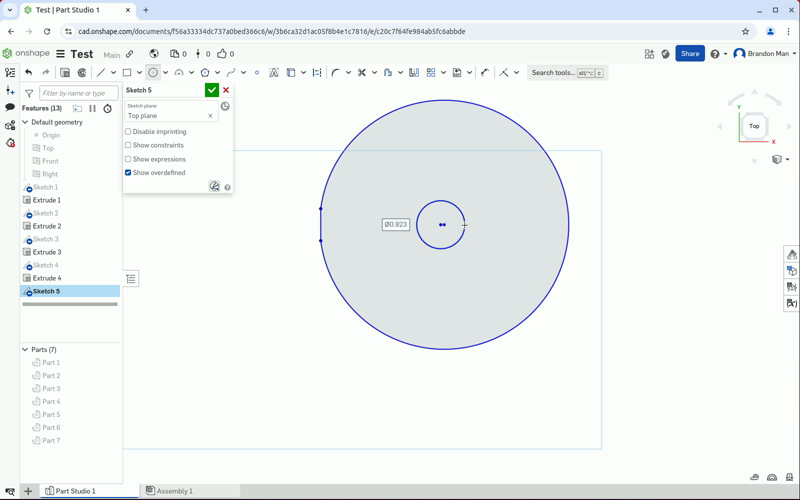
scroll(-6)
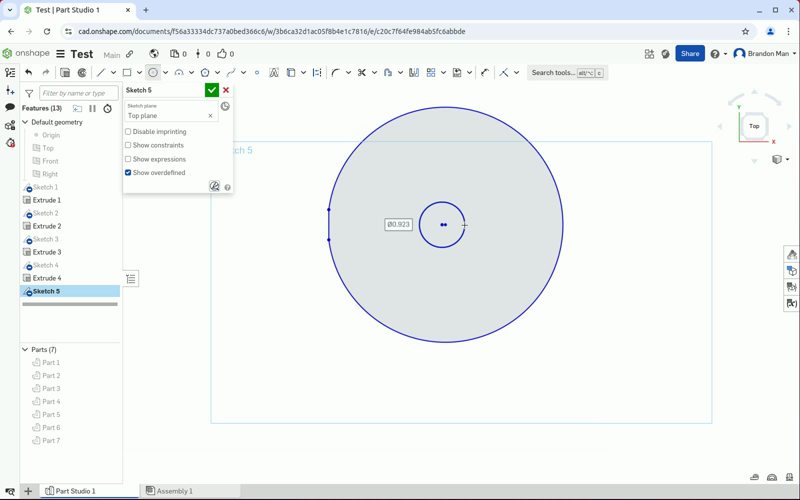
scroll(-6)
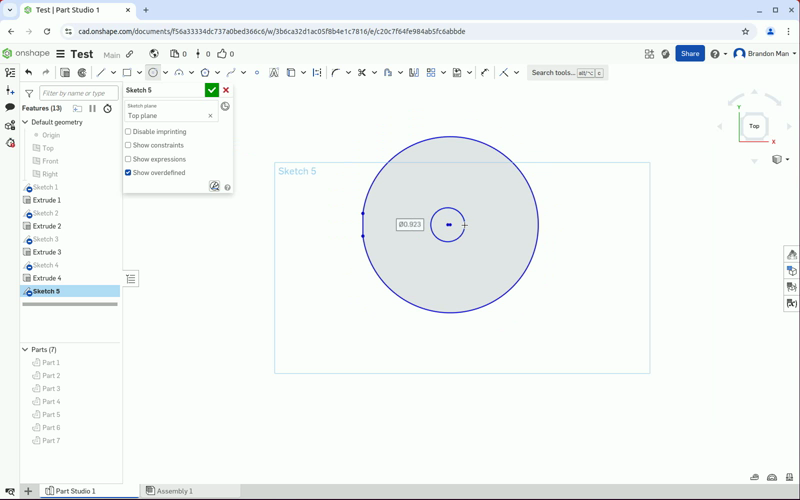
scroll(-6)
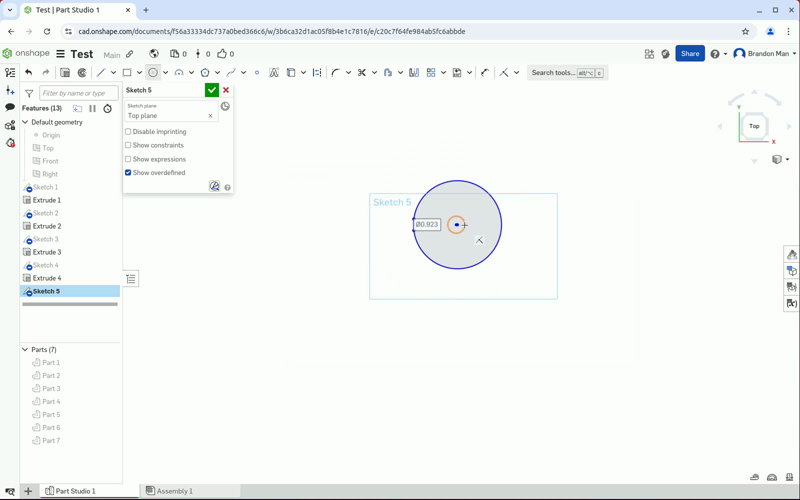
scroll(-6)
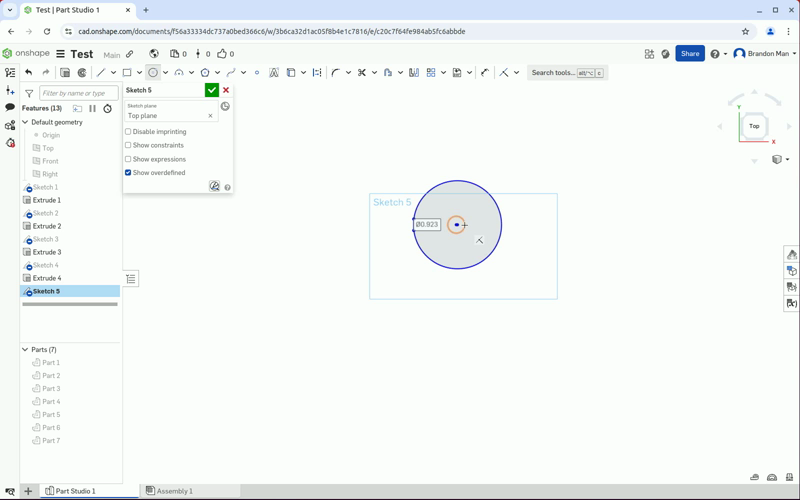
scroll(-6)
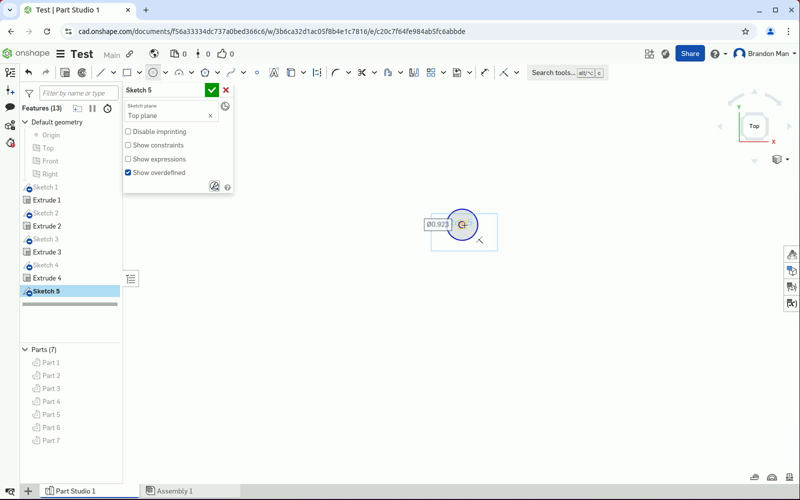
key(esc)
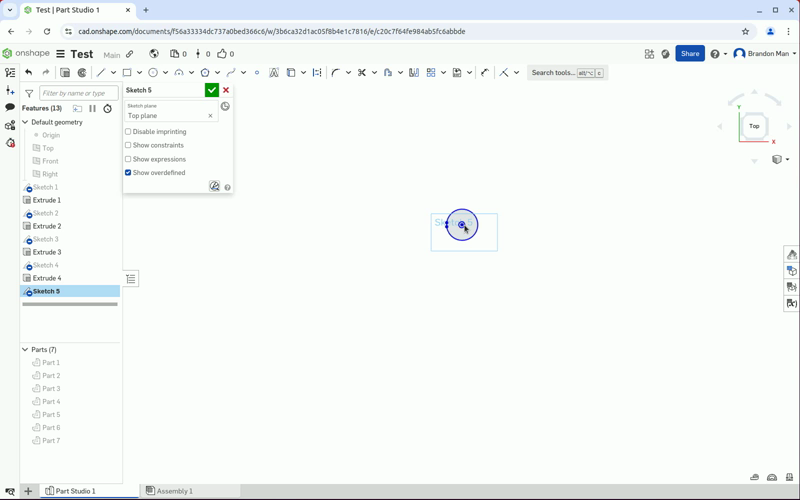
mouse_move(454, 216)
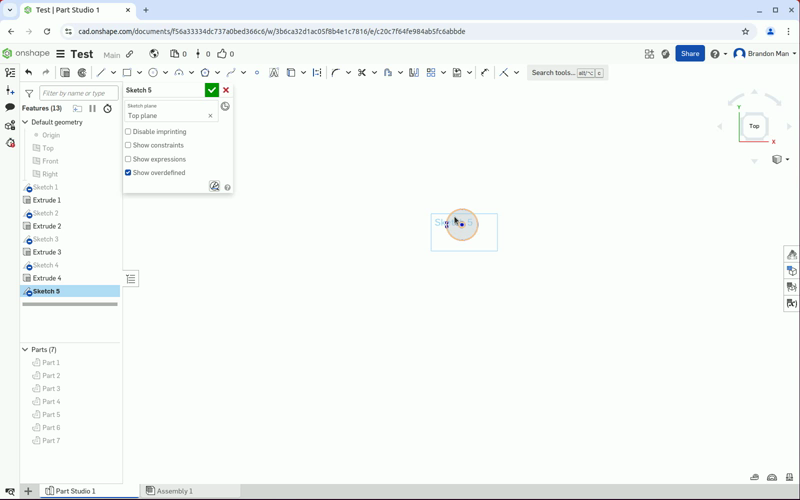
scroll(6)
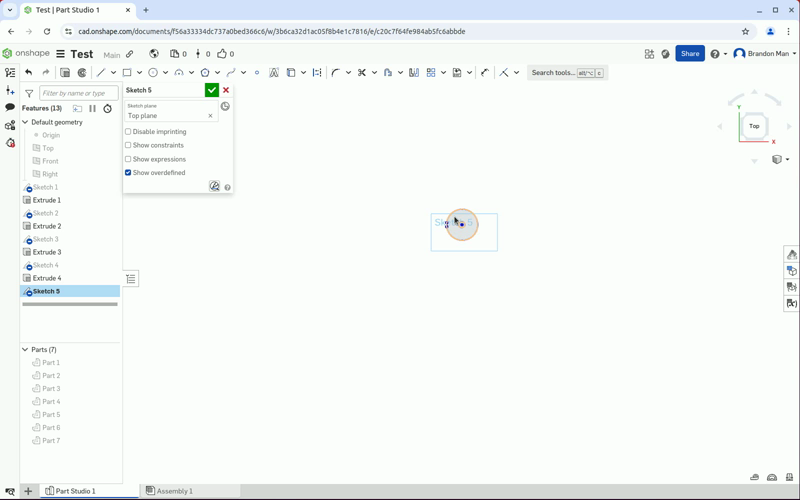
scroll(6)
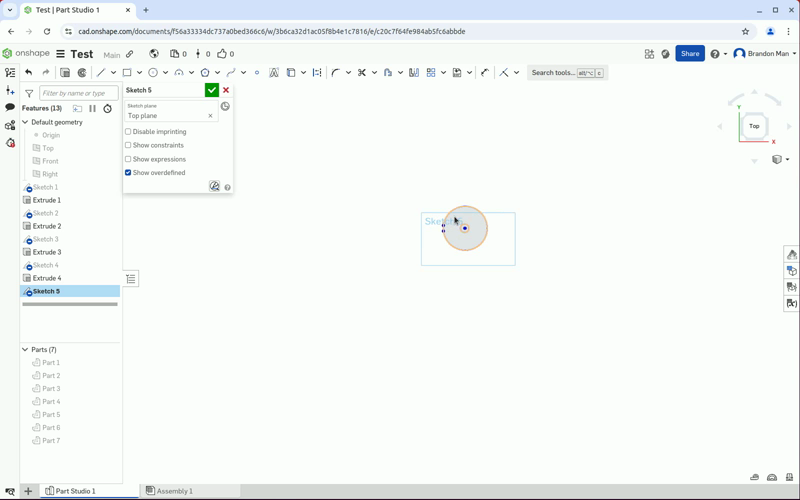
scroll(6)
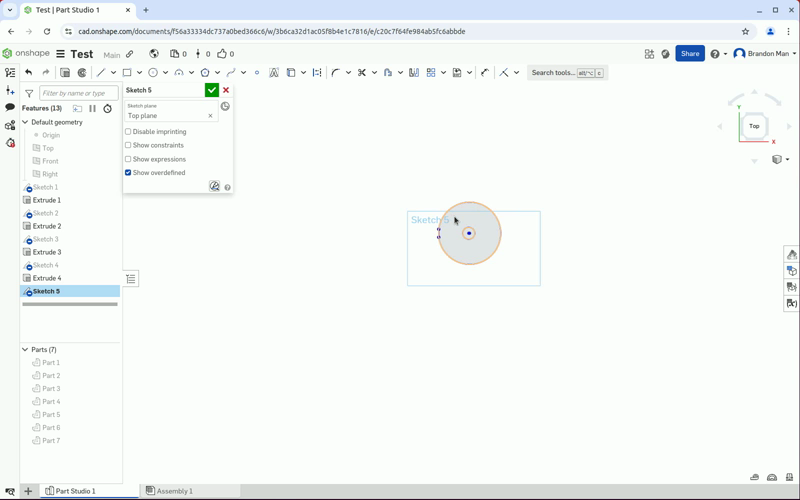
scroll(6)
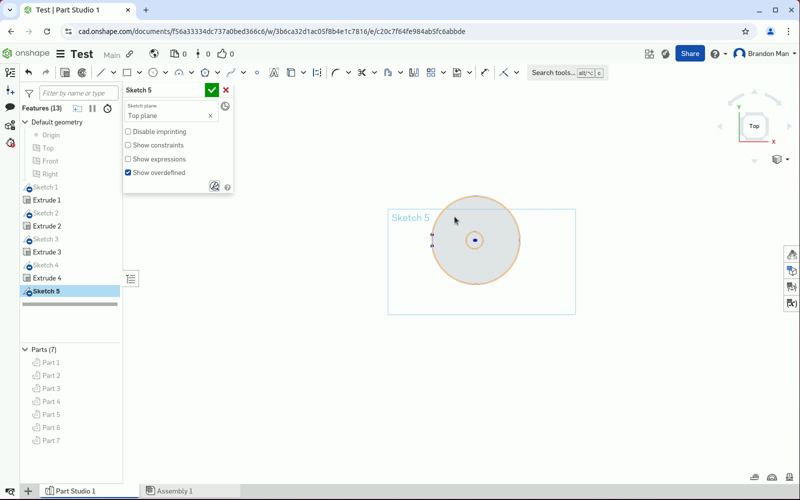
scroll(6)
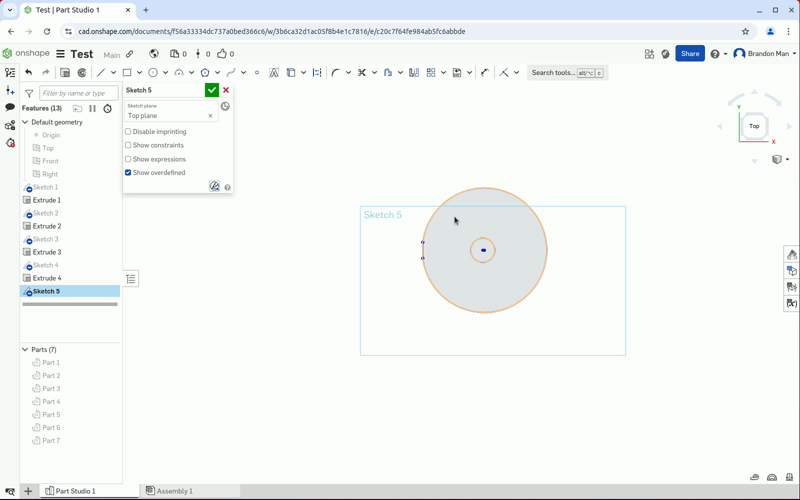
scroll(6)
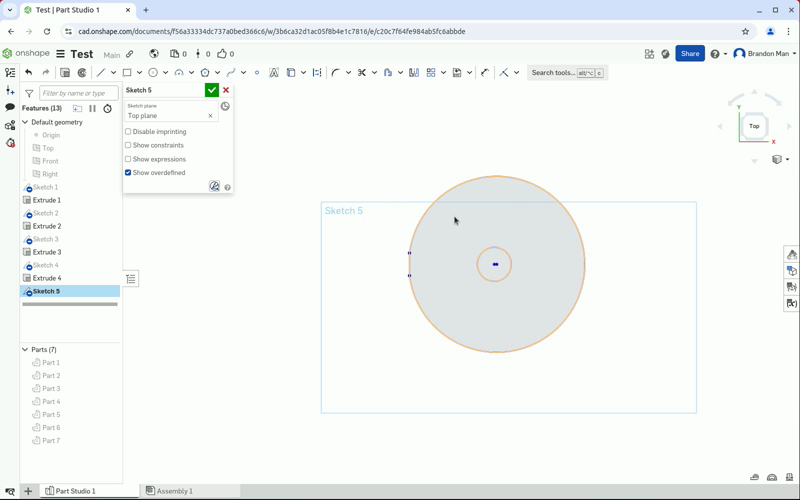
scroll(6)
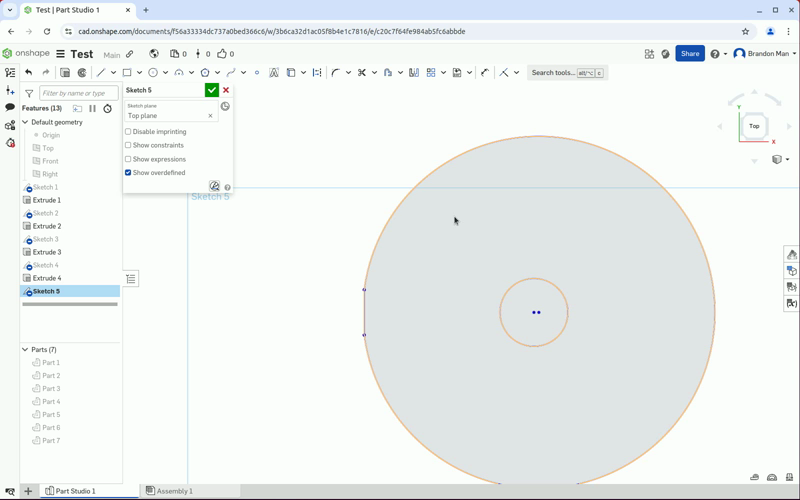
click(454, 216)
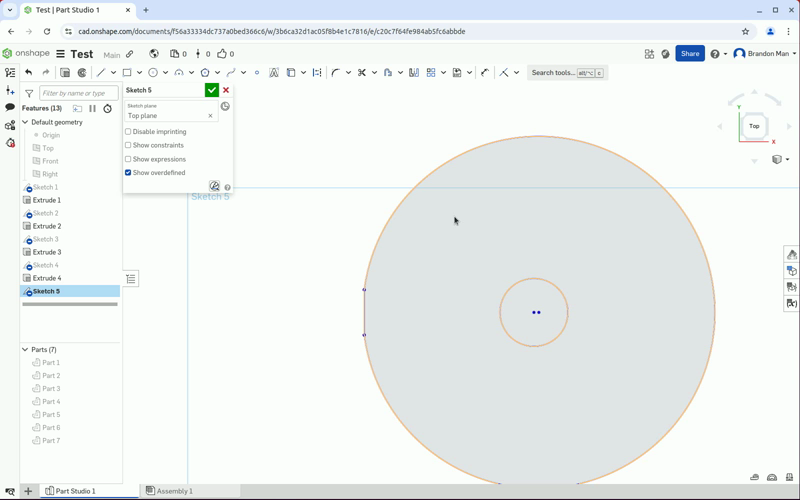
scroll(-6)
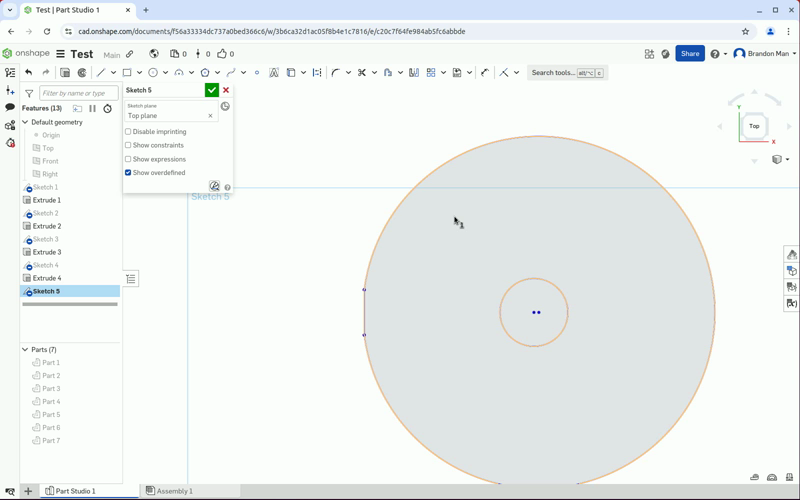
scroll(-6)
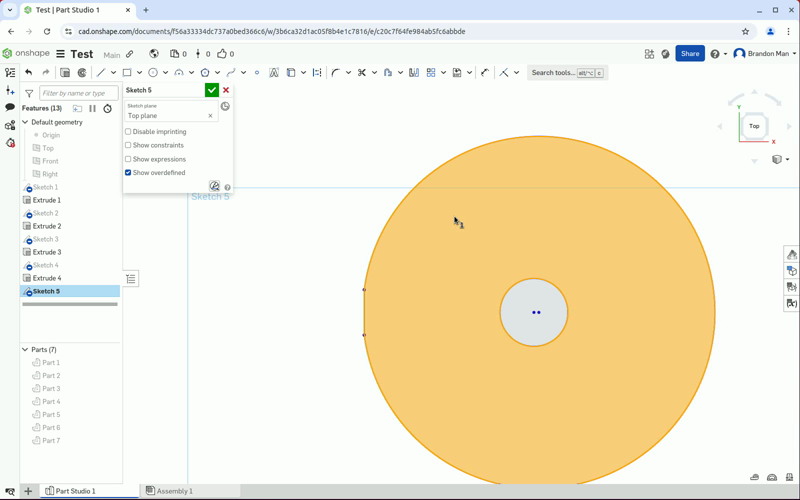
scroll(-6)
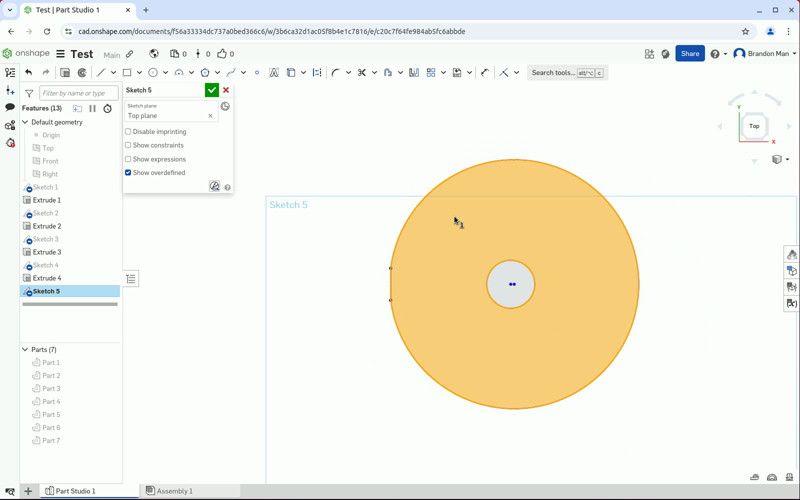
scroll(-6)
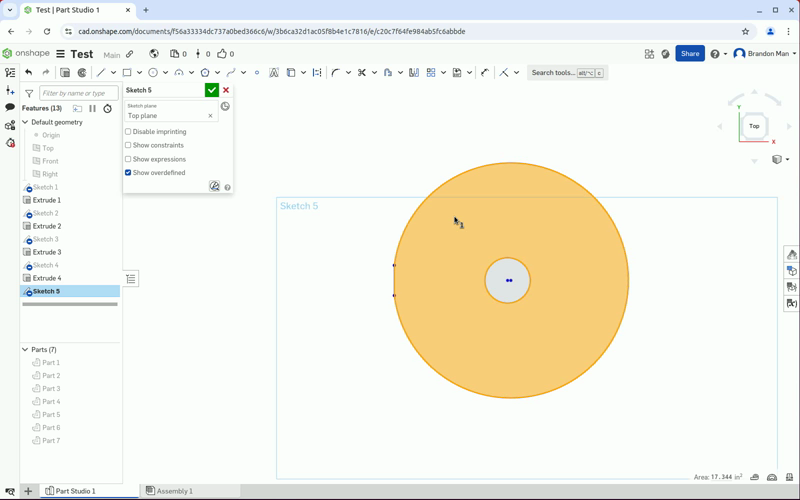
scroll(-6)
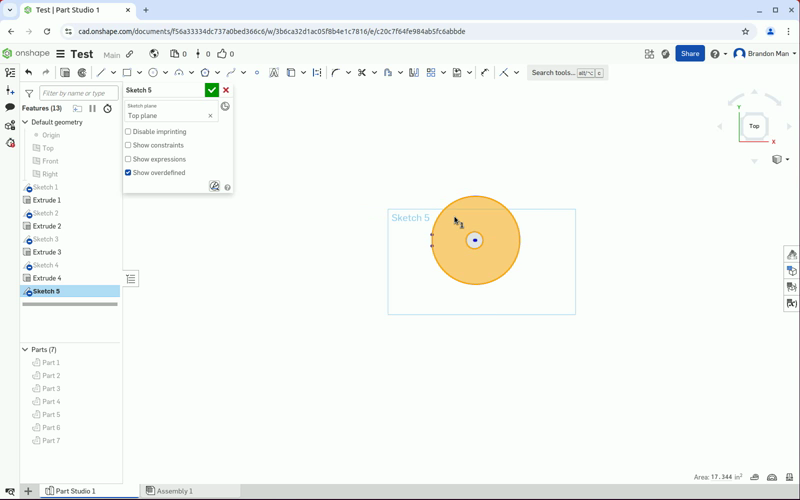
scroll(-6)
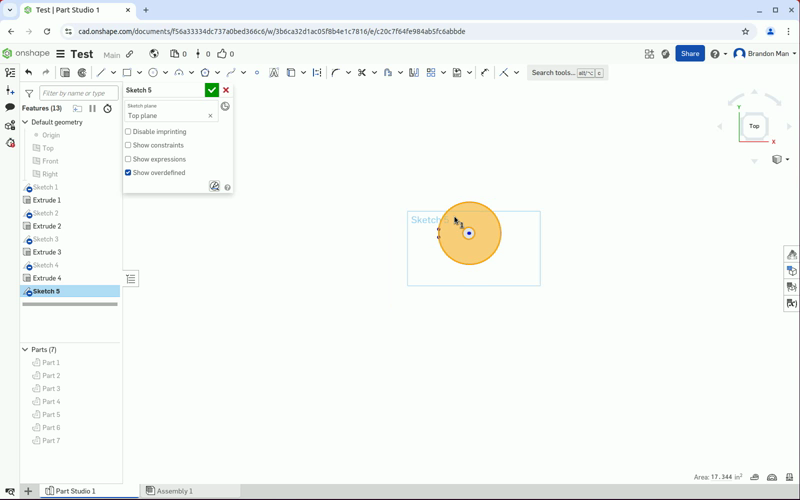
scroll(-6)
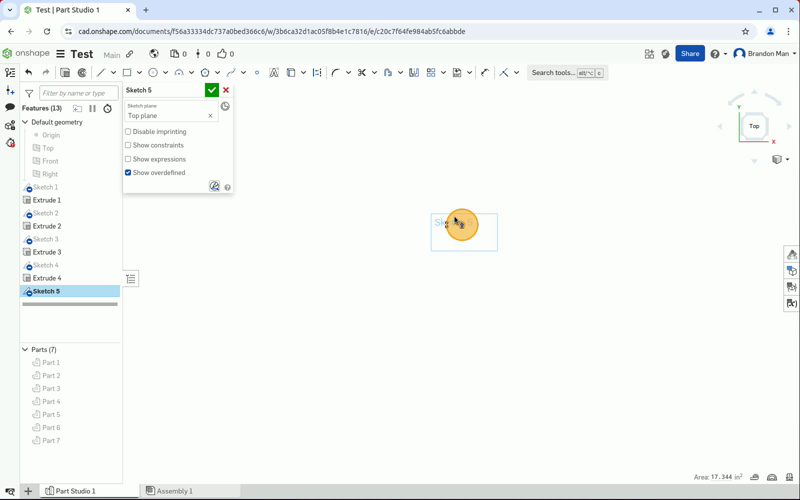
mouse_move(73, 352)
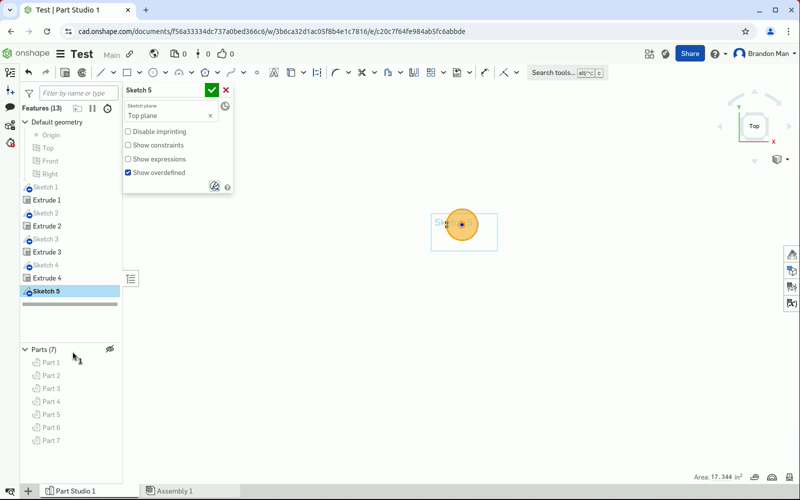
key(shift+y)
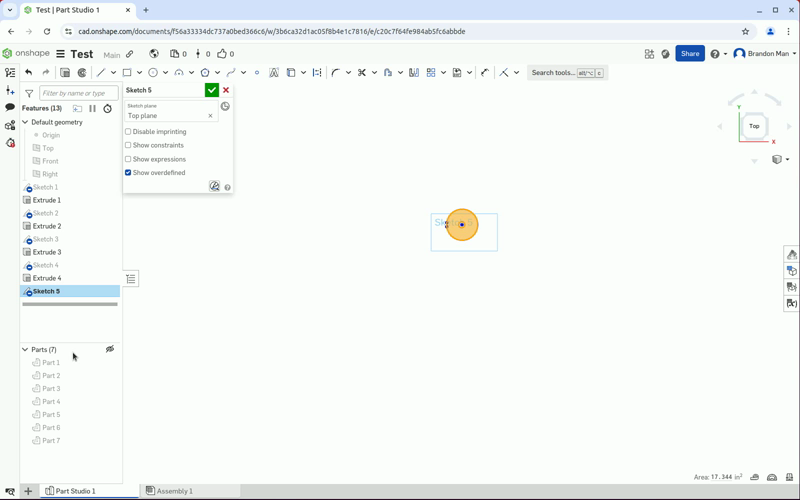
key(shift+e)
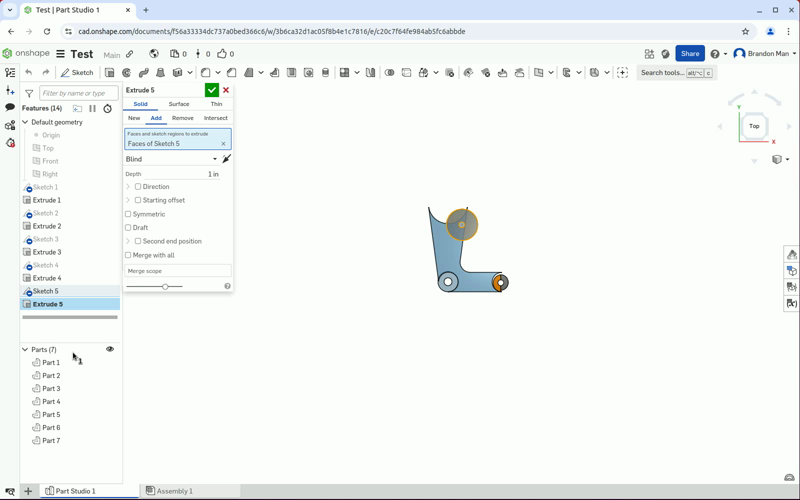
mouse_move(143, 106)
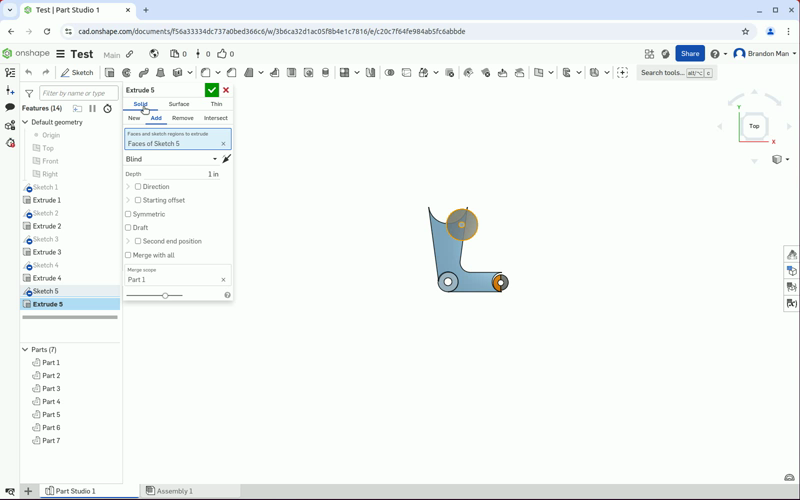
click(143, 106)
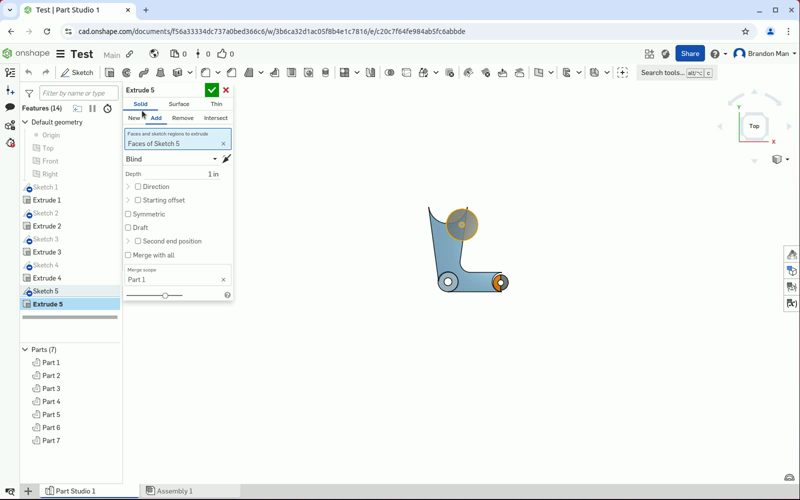
mouse_move(137, 120)
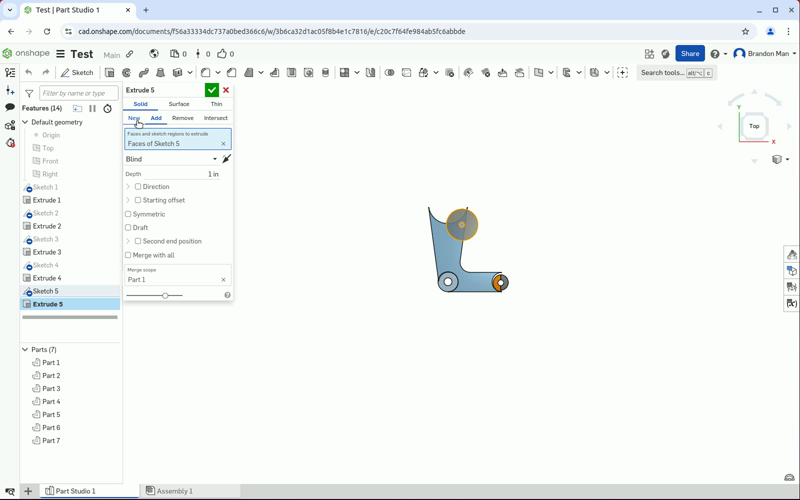
click(137, 120)
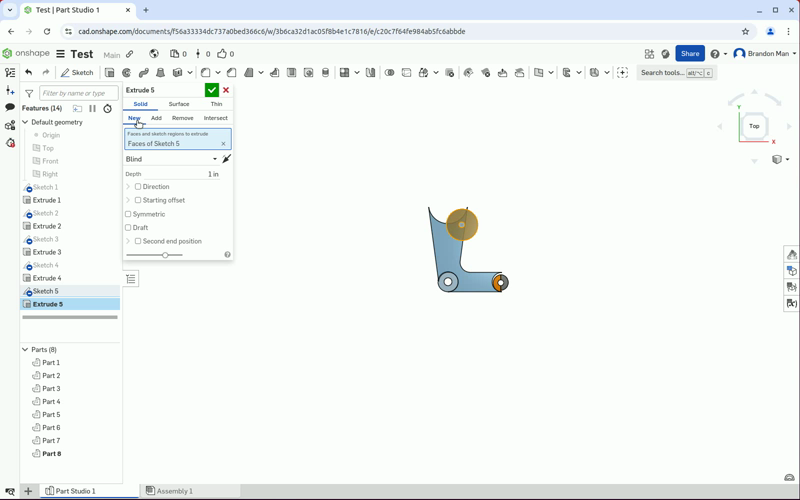
key(tab, 4)
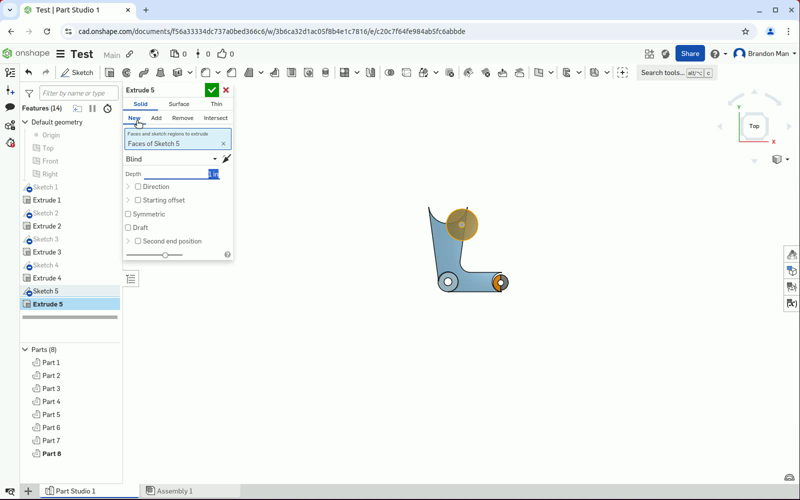
text(0.481)
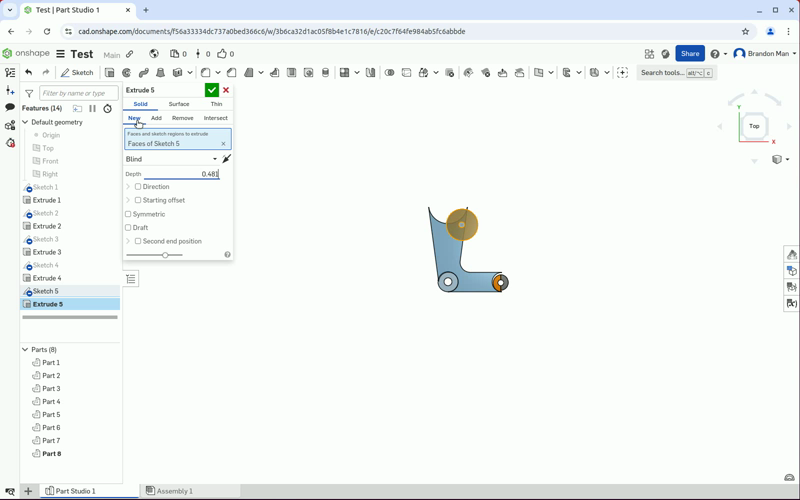
key(enter)
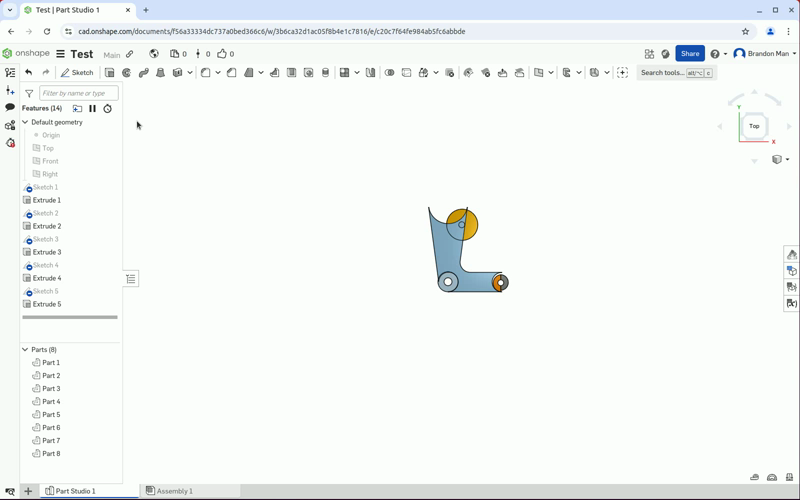
key(shift+h)
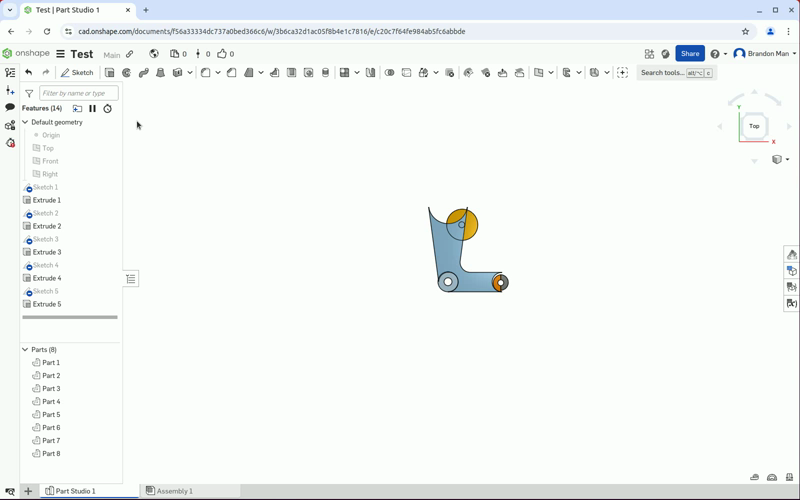
key(shift+h)
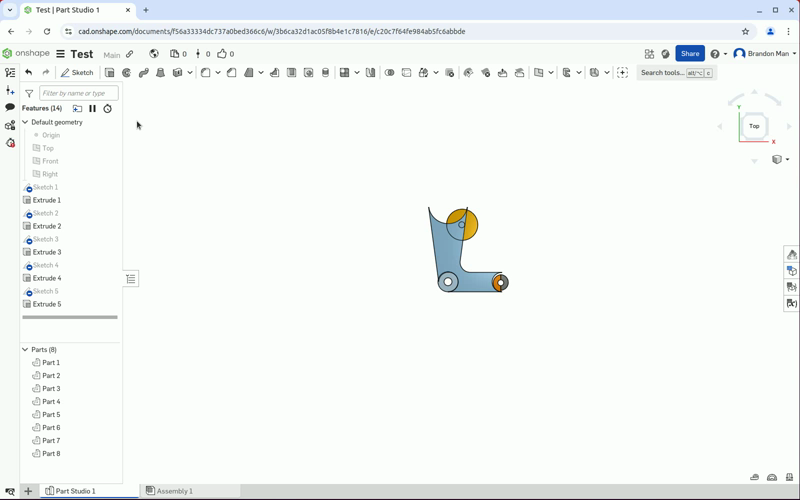
mouse_move(73, 189)
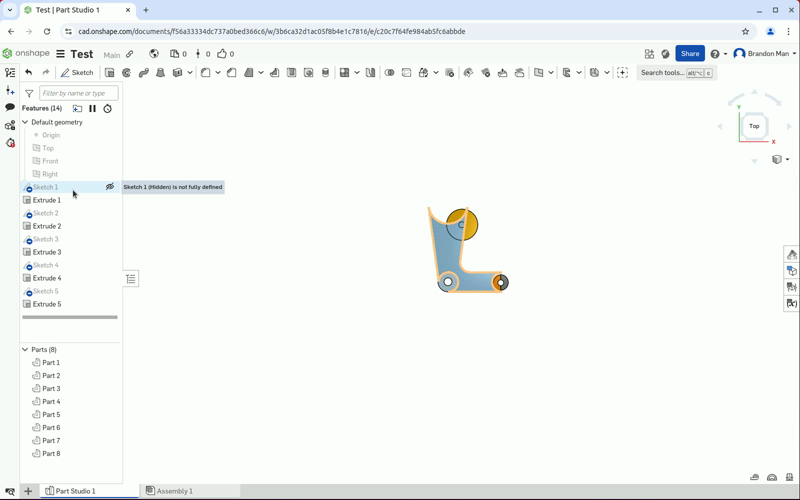
click(73, 189)
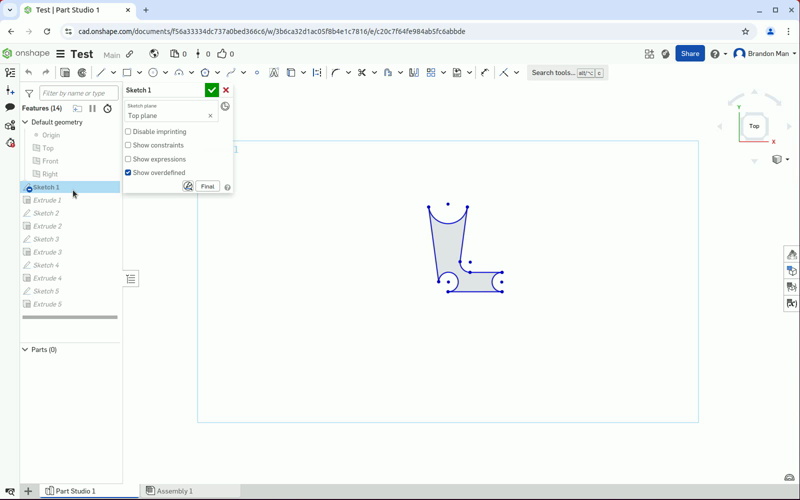
mouse_move(229, 92)
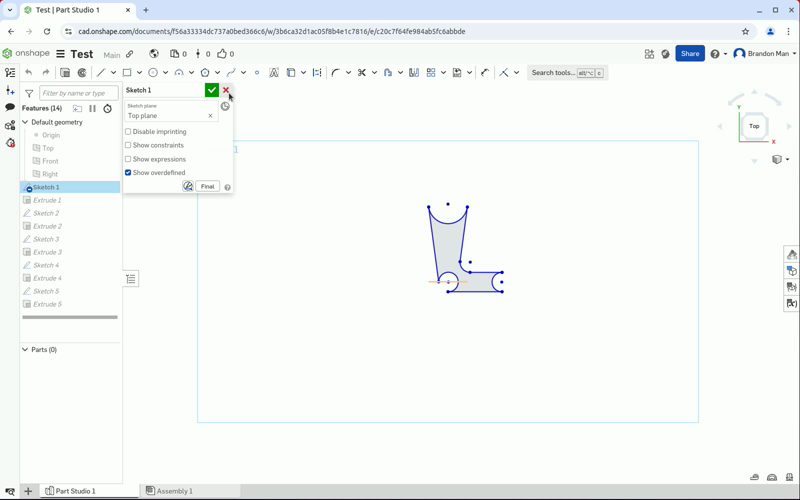
click(229, 92)
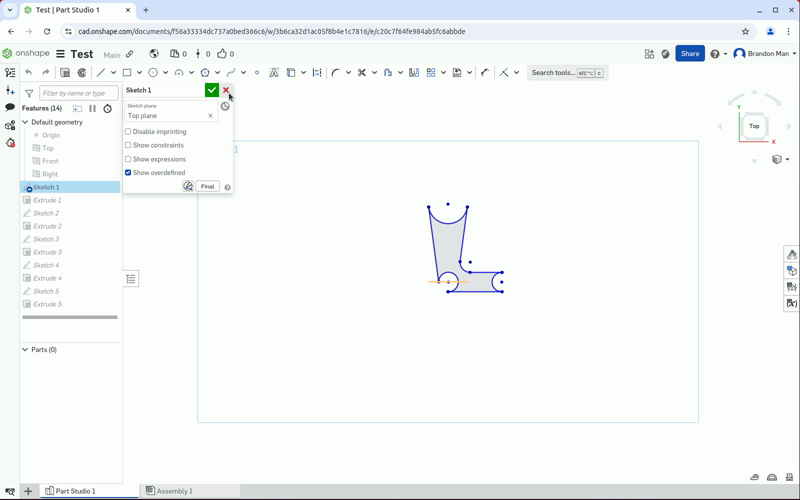
key(shift+s)
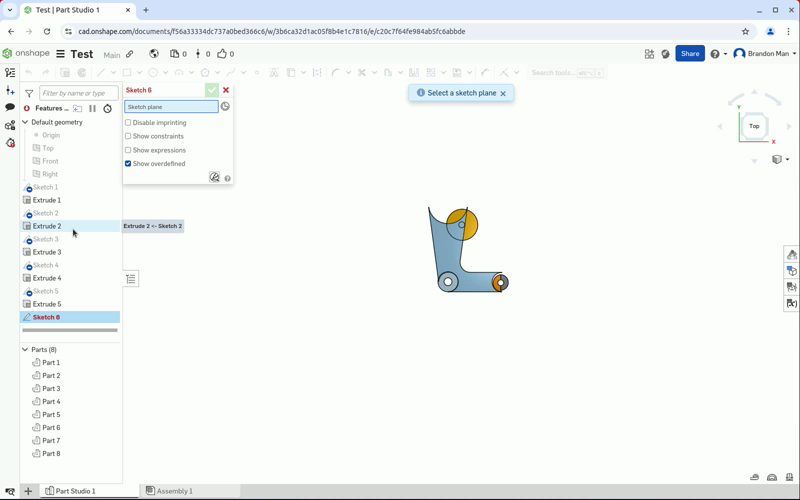
scroll(3)
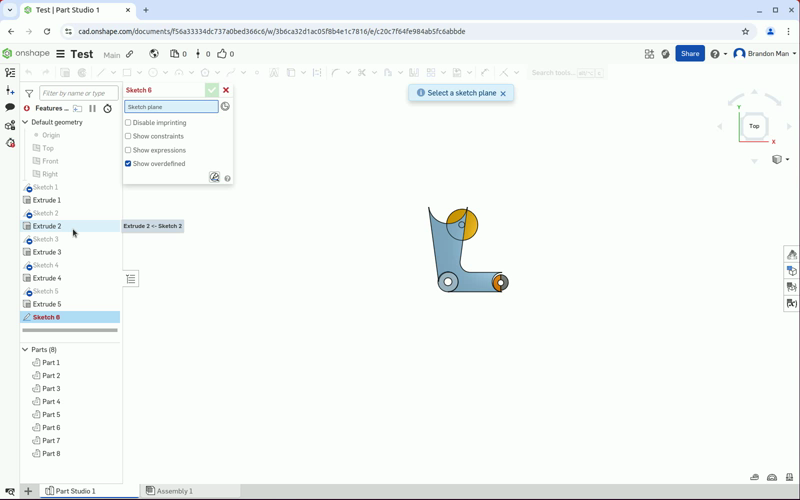
mouse_move(73, 150)
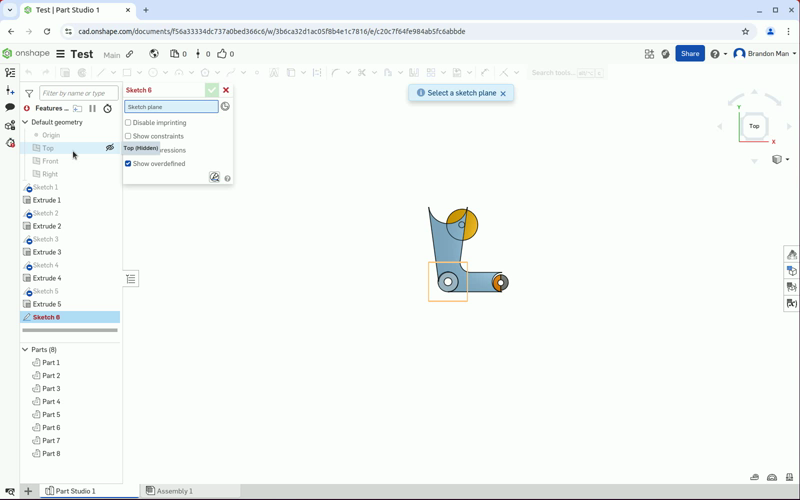
click(73, 150)
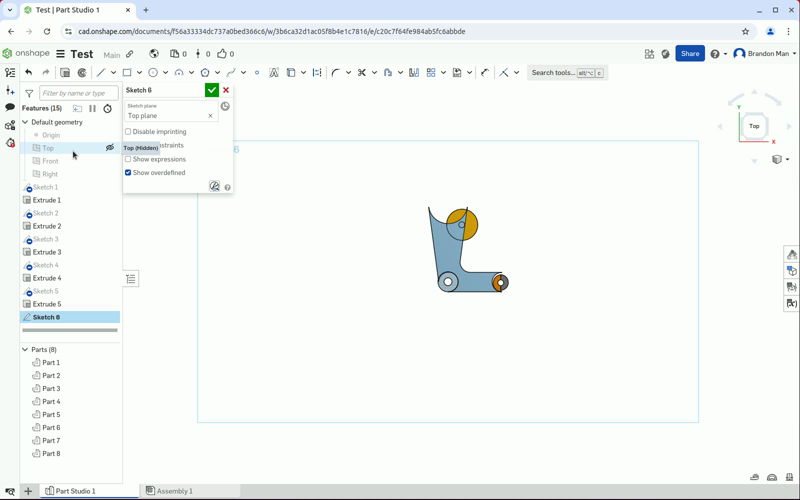
mouse_move(73, 352)
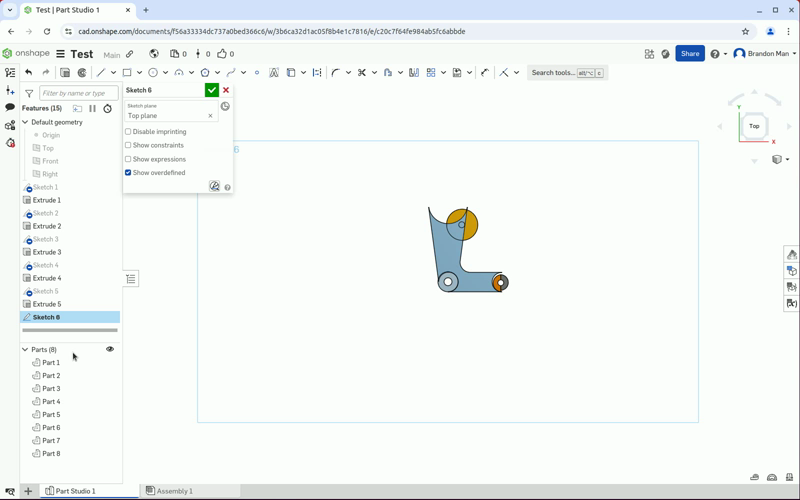
key(y)
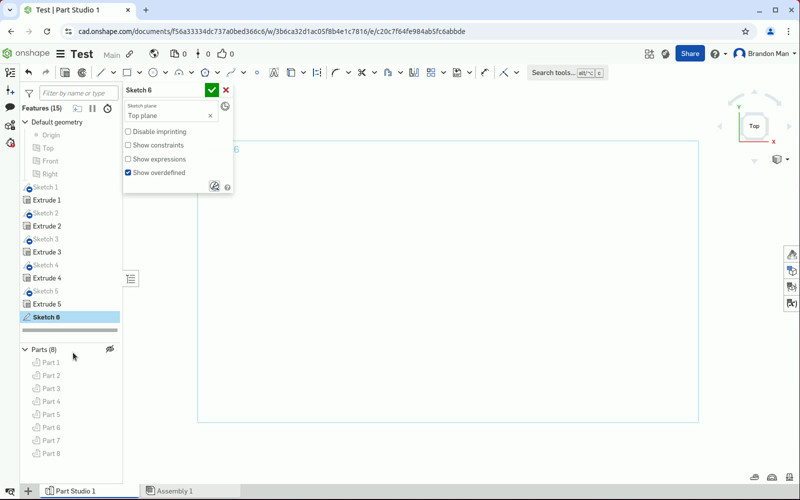
key(a)
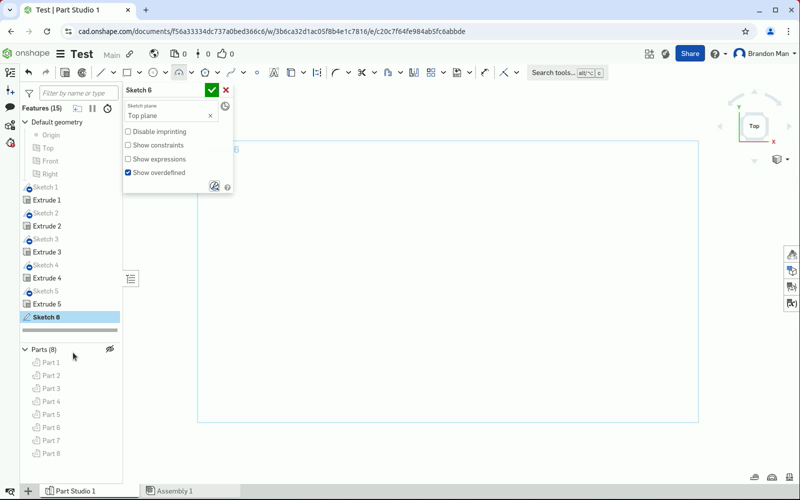
key_down(shift)
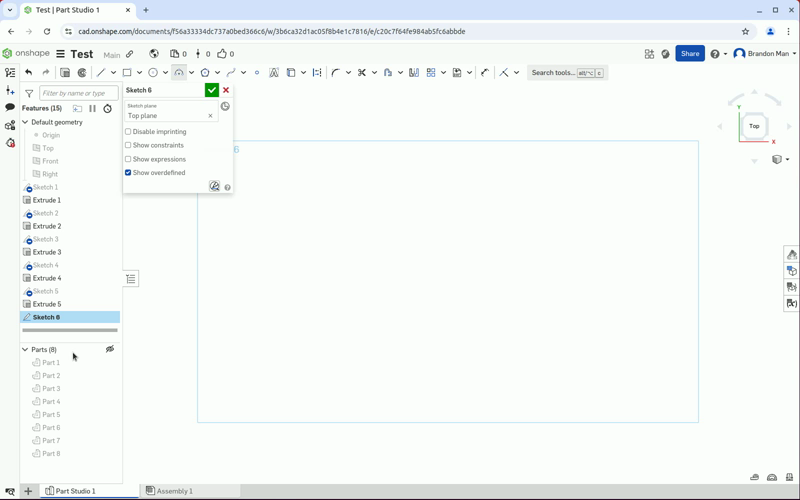
mouse_move(446, 223)
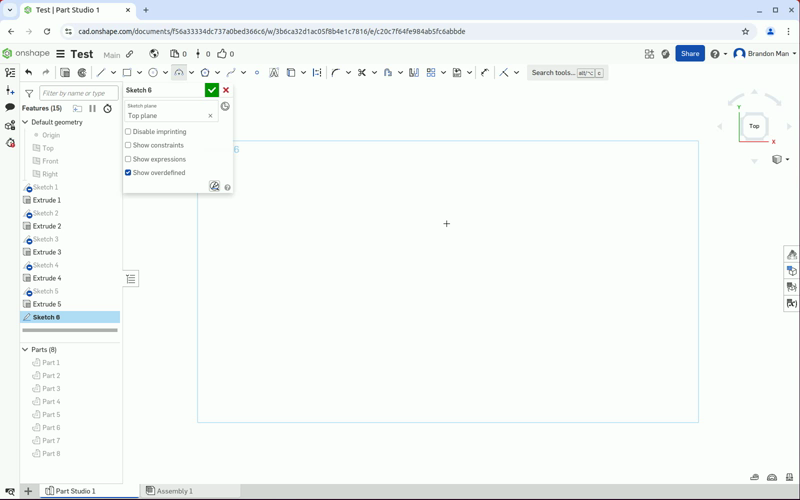
click(446, 223)
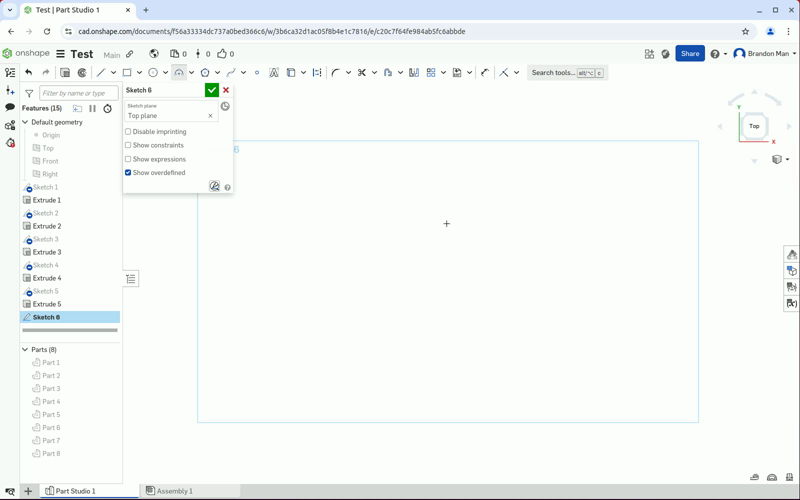
key_up(shift)
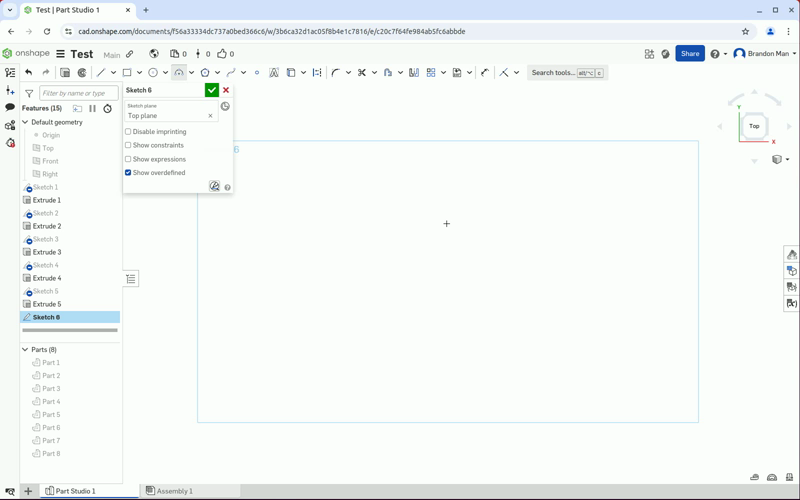
key_down(shift)
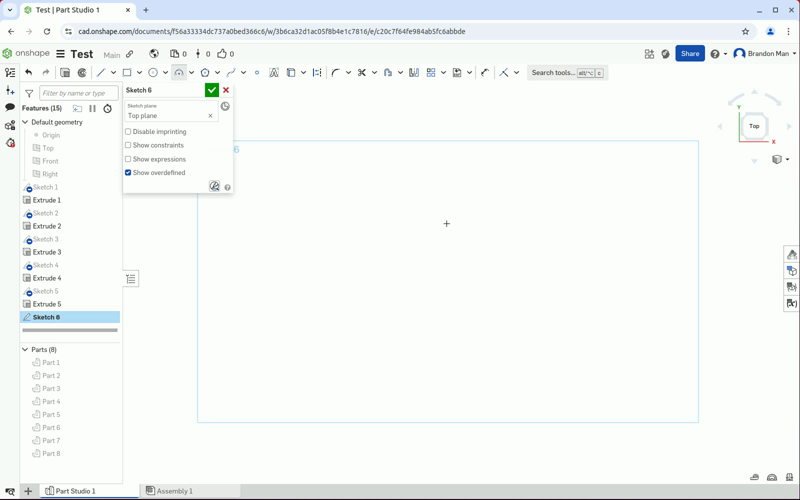
mouse_move(475, 223)
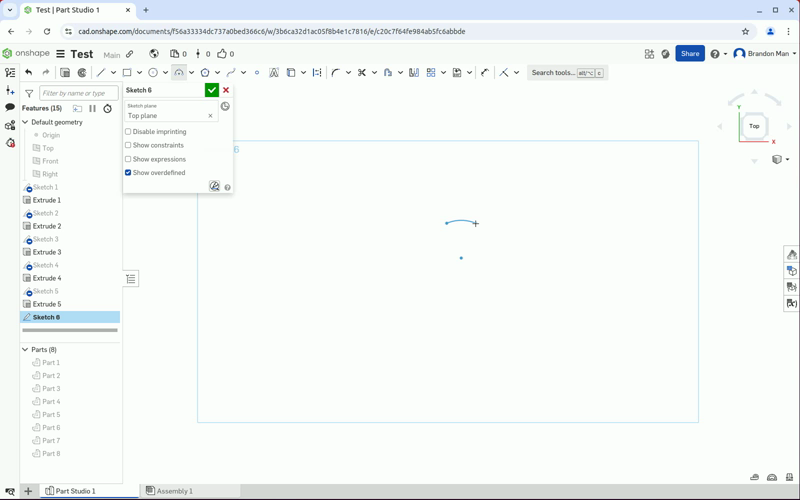
click(475, 223)
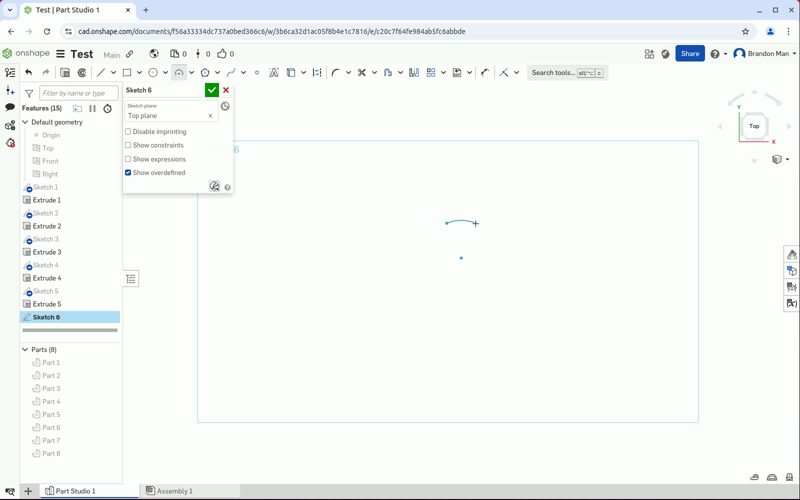
mouse_move(461, 210)
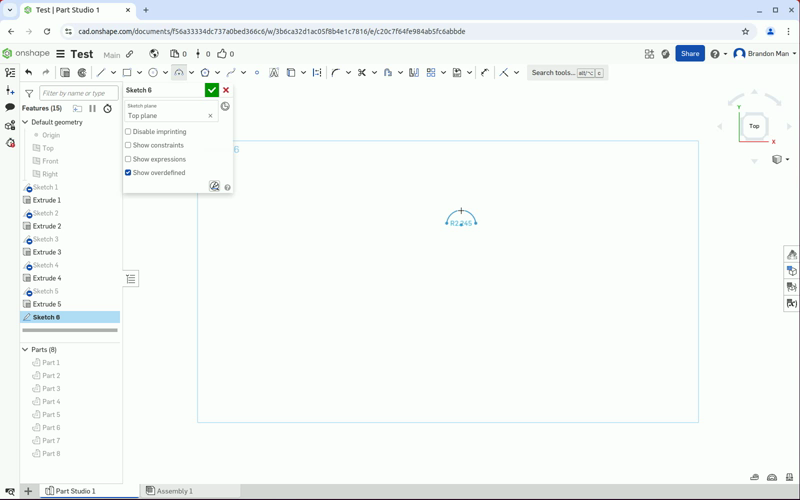
click(461, 210)
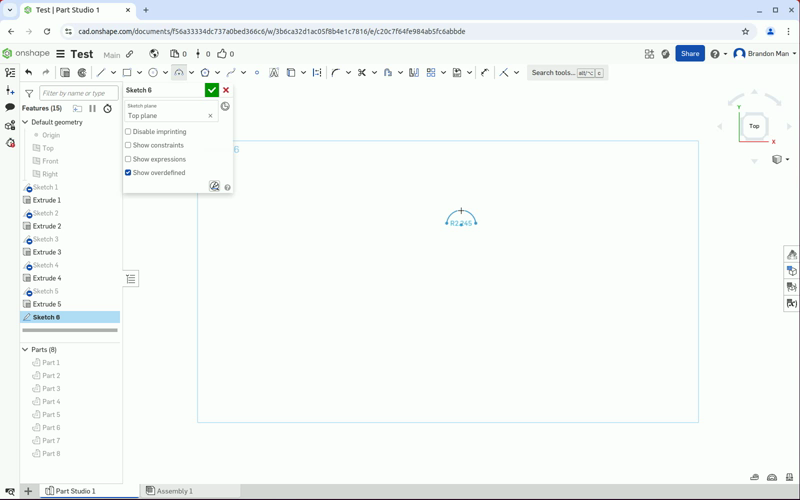
key_up(shift)
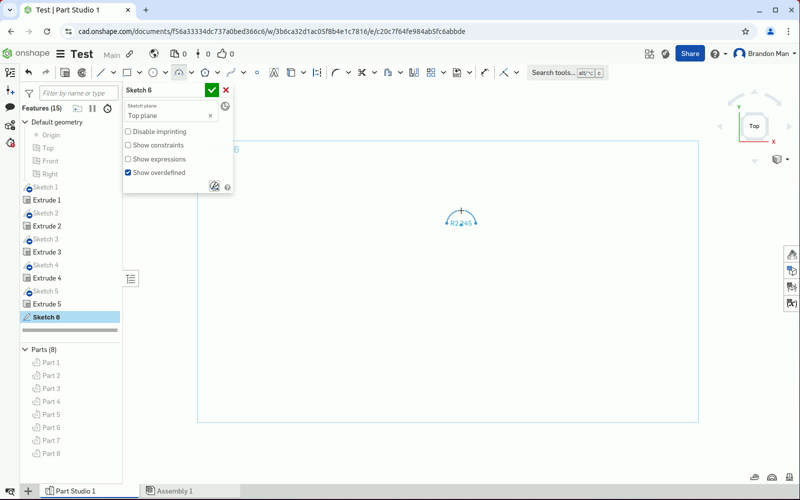
key(esc)
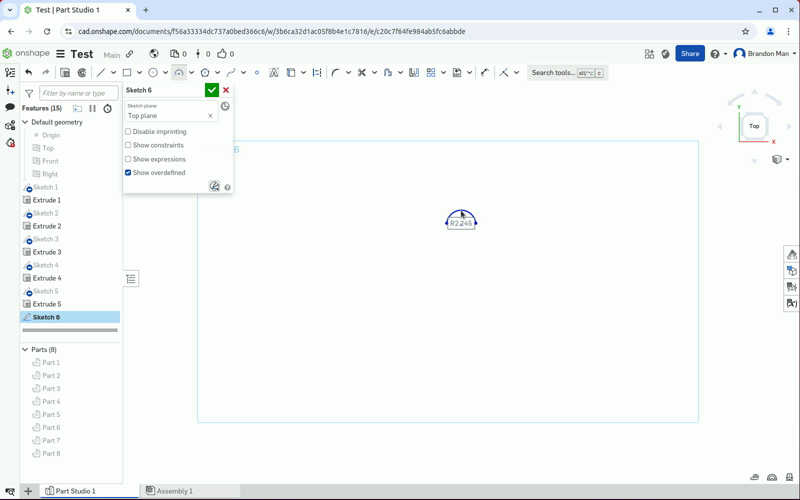
key(l)
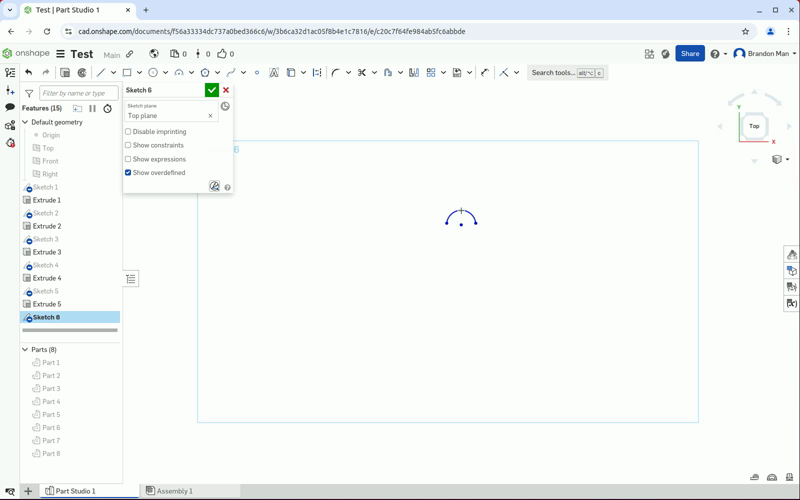
mouse_move(475, 223)
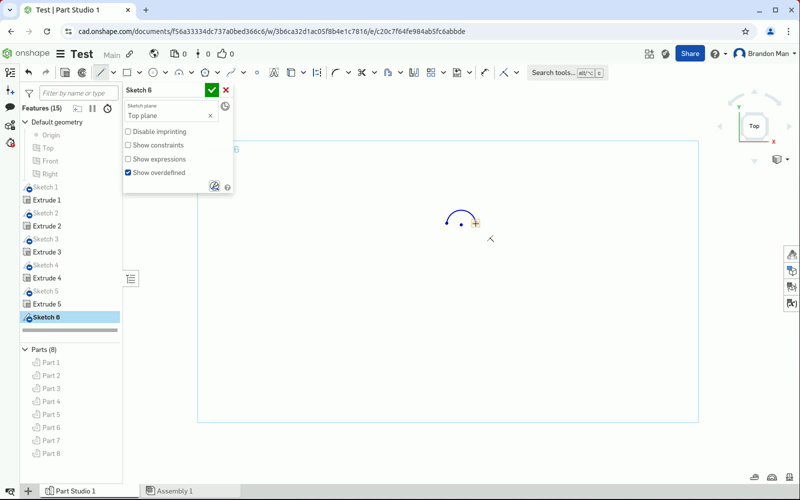
click(475, 223)
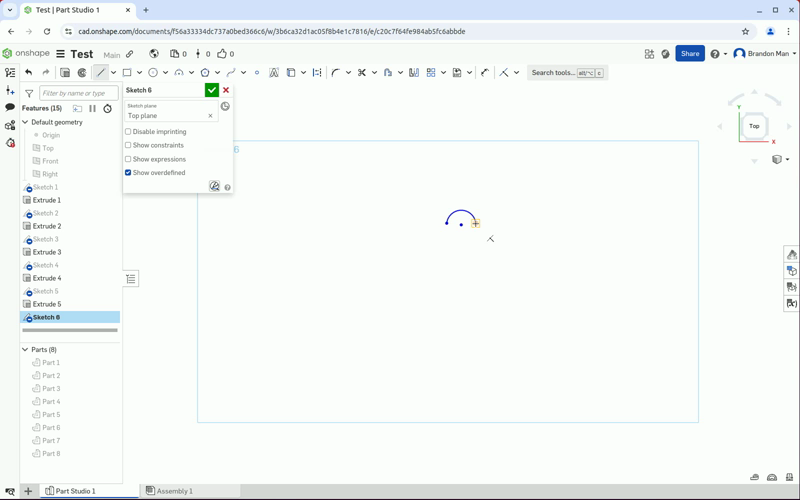
key_down(shift)
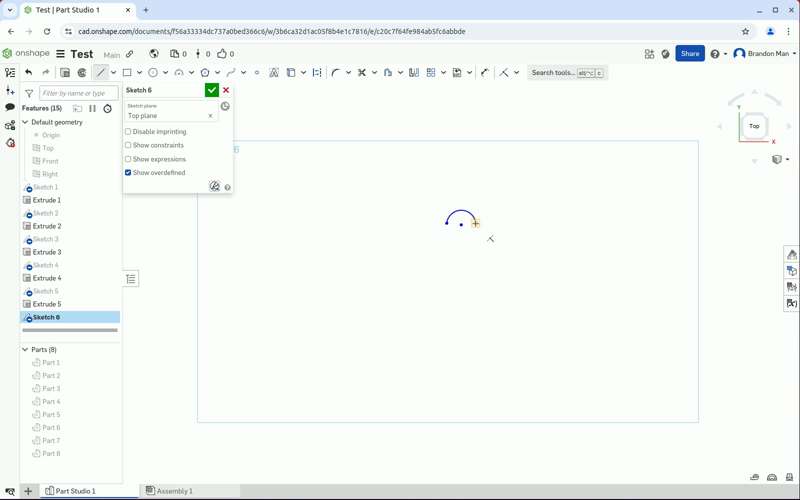
mouse_move(505, 223)
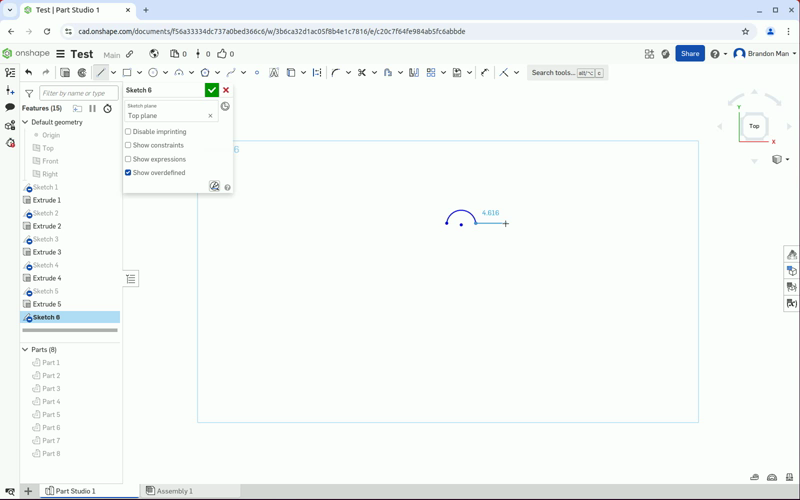
mouse_move(470, 178)
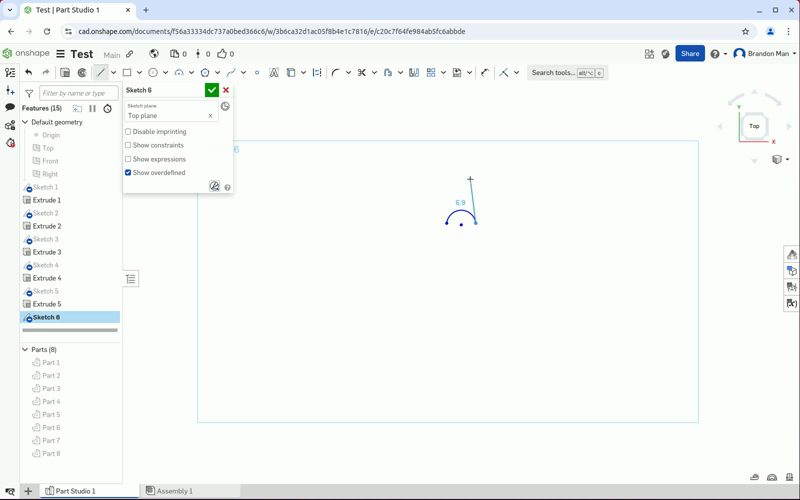
click(470, 178)
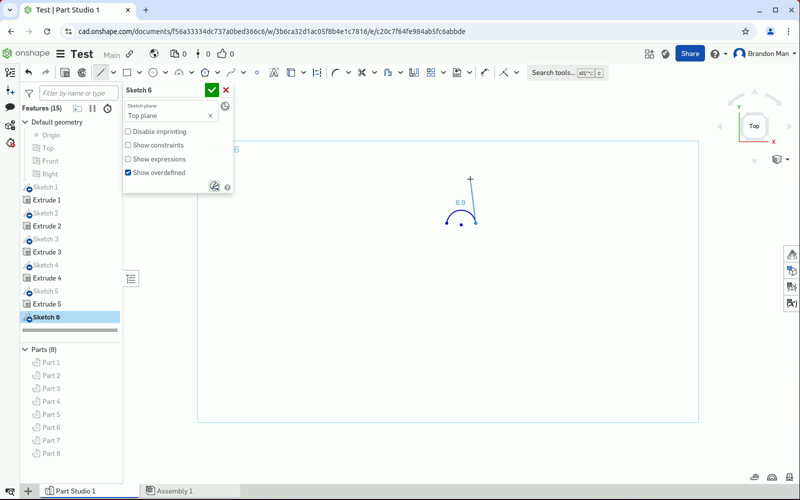
key_up(shift)
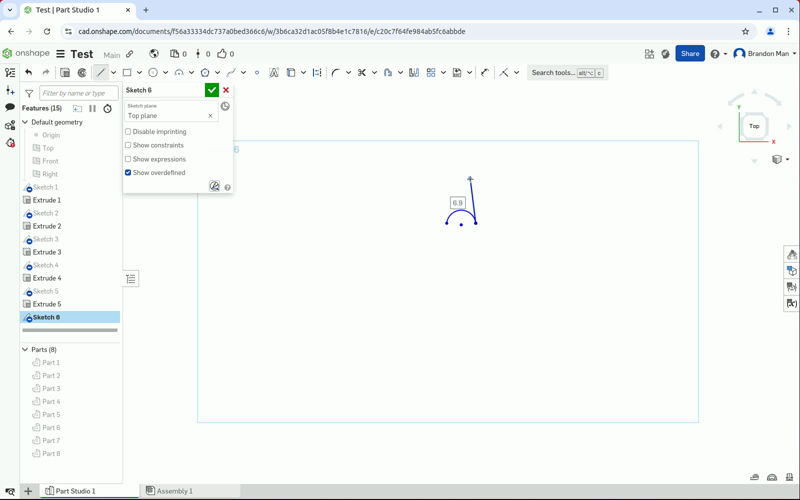
key(esc)
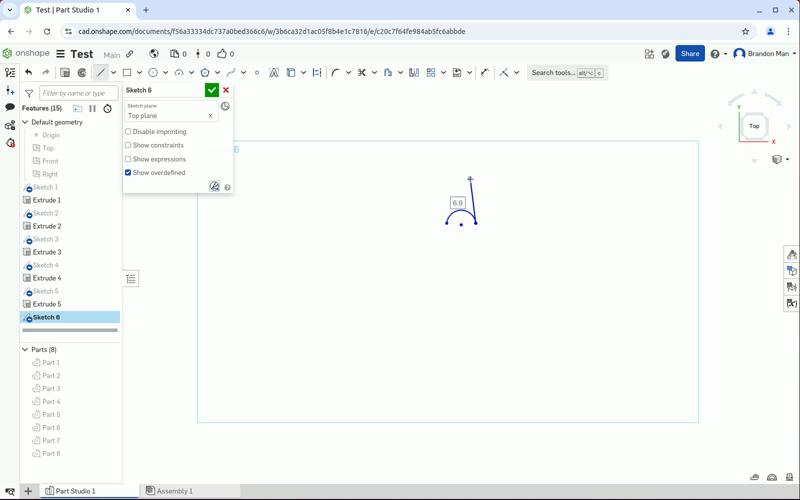
key(a)
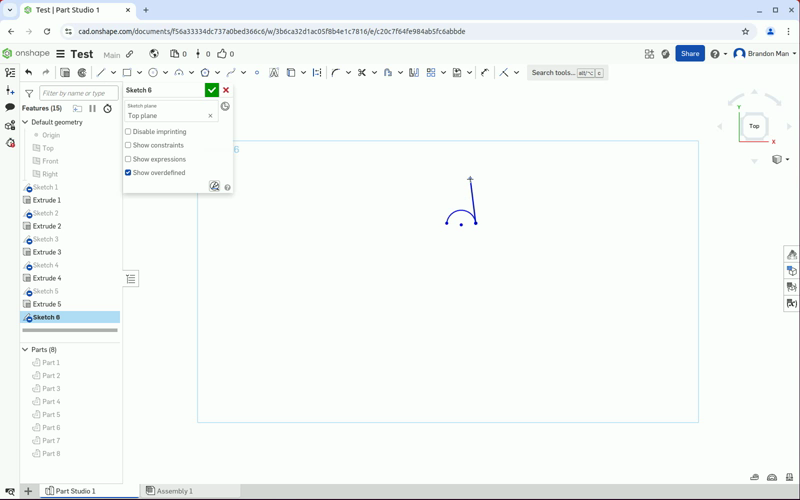
mouse_move(470, 178)
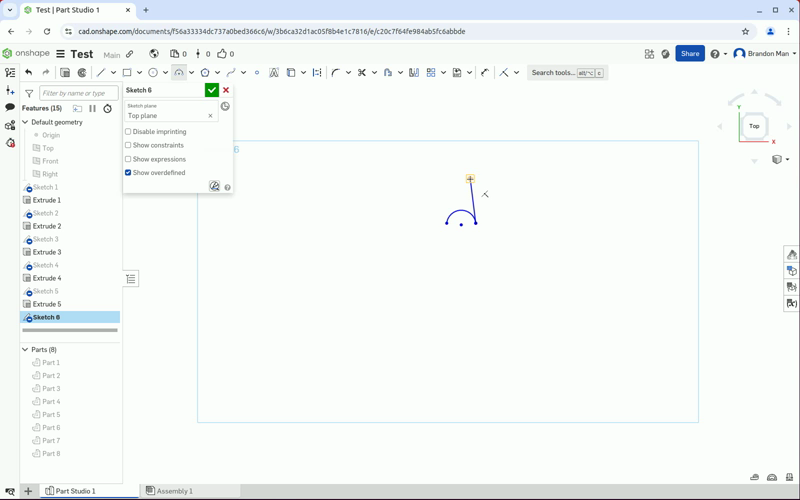
click(470, 178)
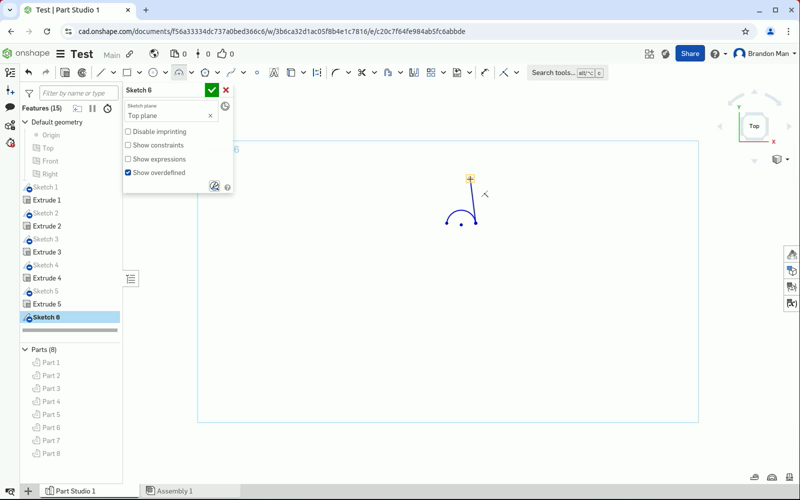
key_down(shift)
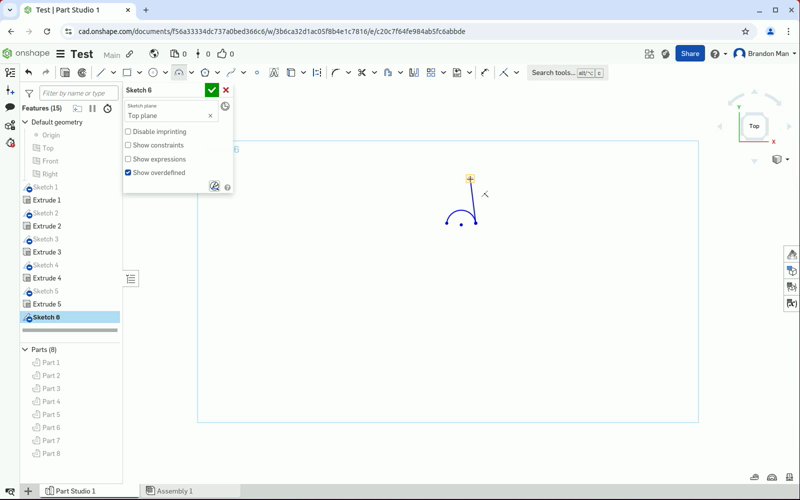
mouse_move(452, 177)
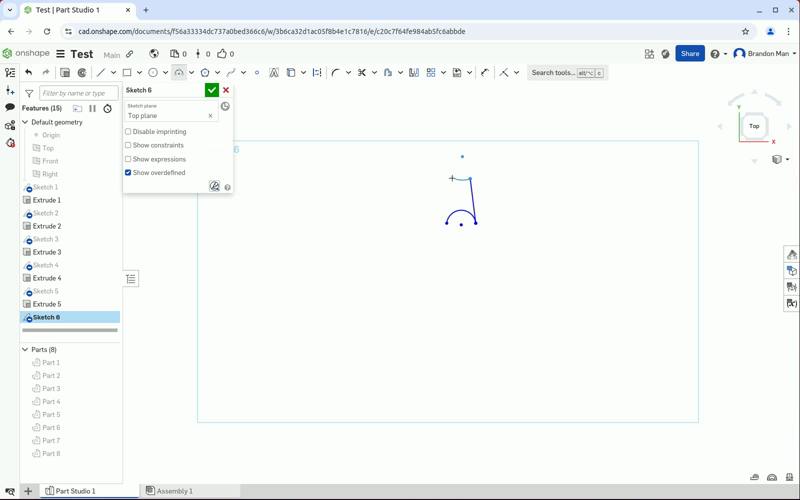
click(452, 177)
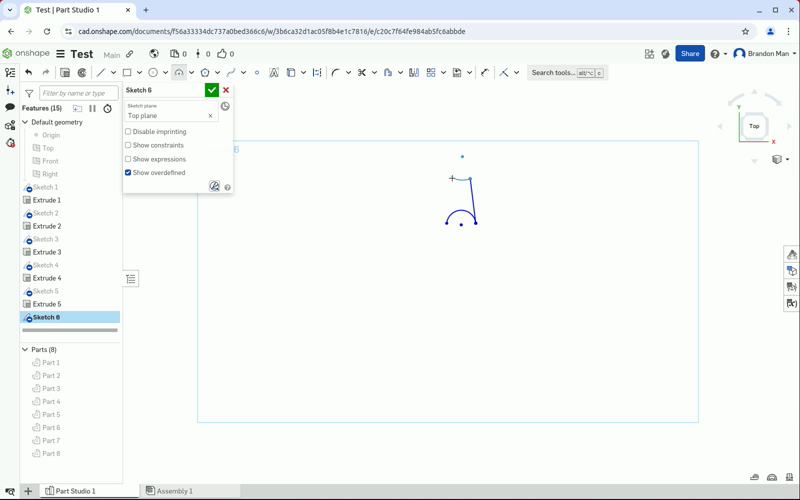
mouse_move(460, 187)
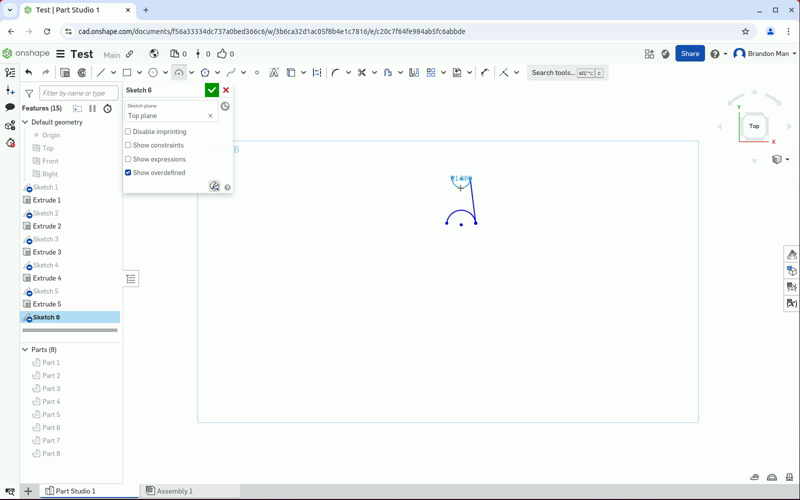
click(460, 187)
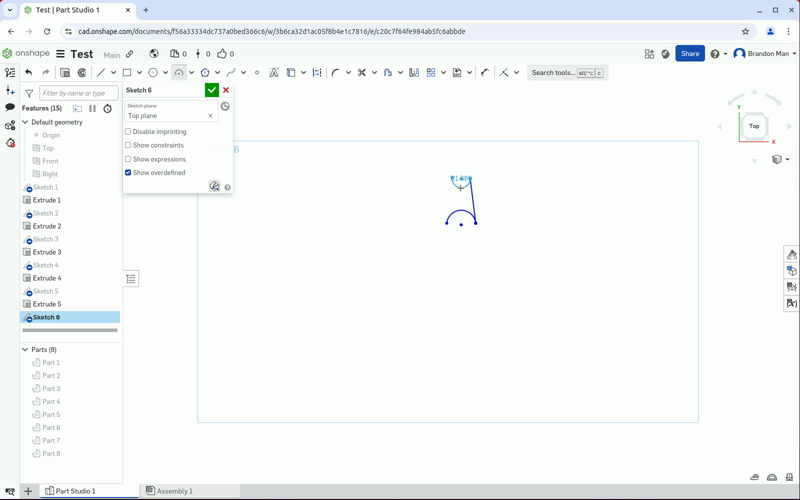
key_up(shift)
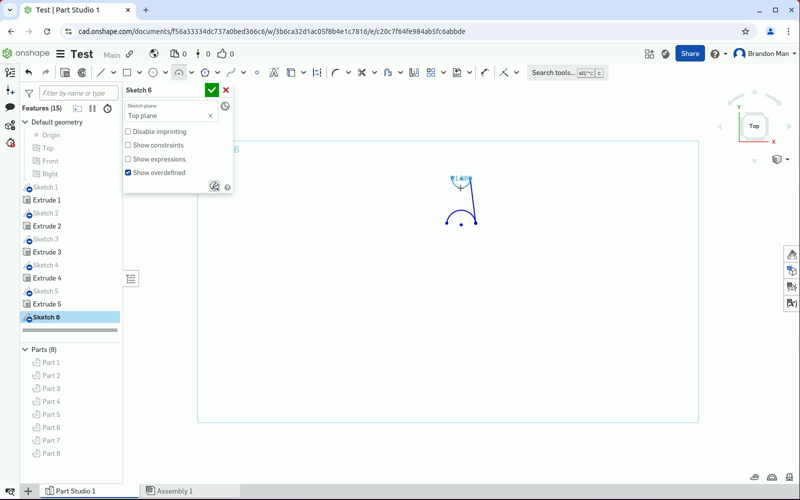
key(esc)
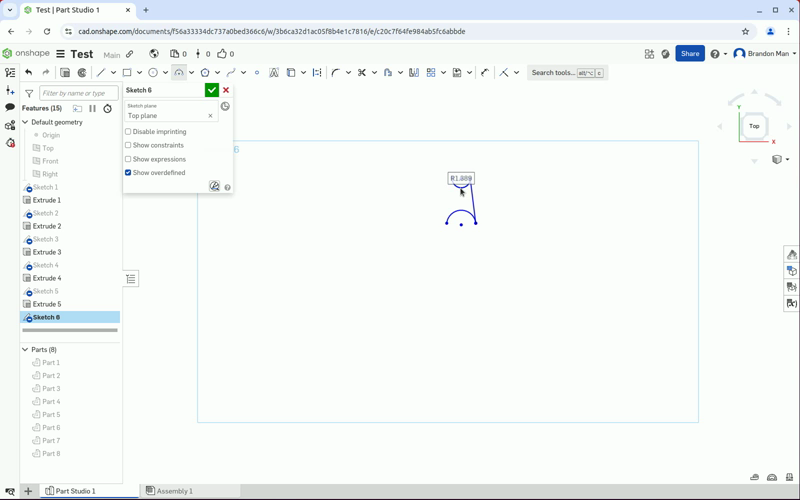
key(l)
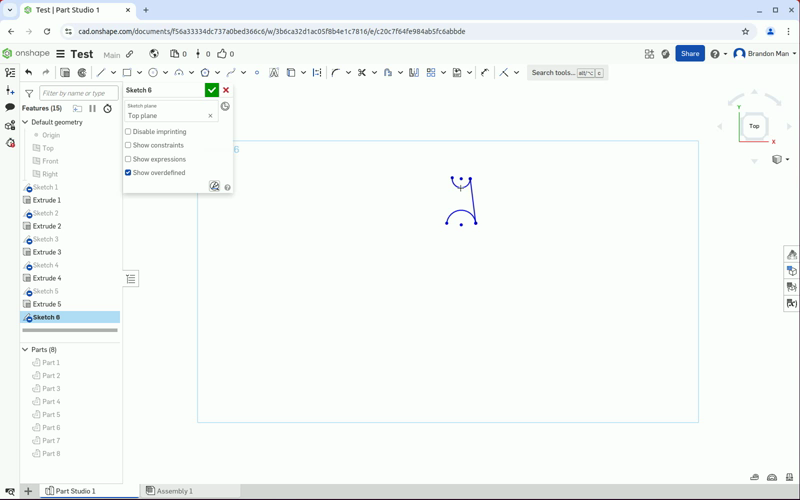
mouse_move(452, 177)
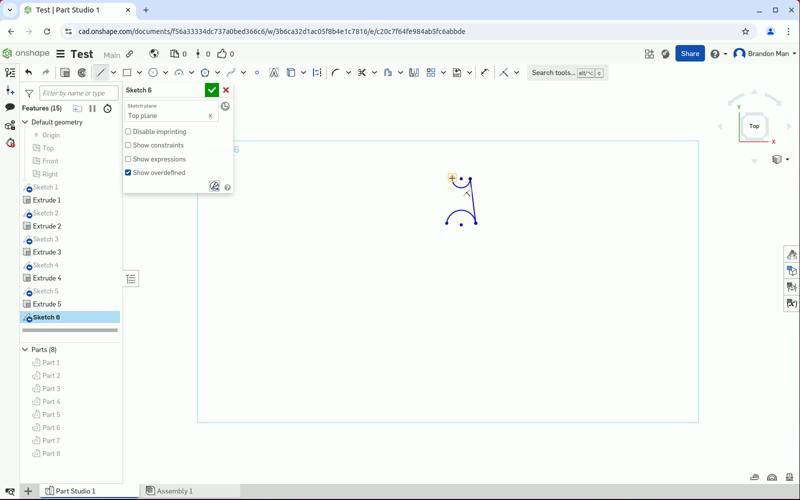
click(452, 177)
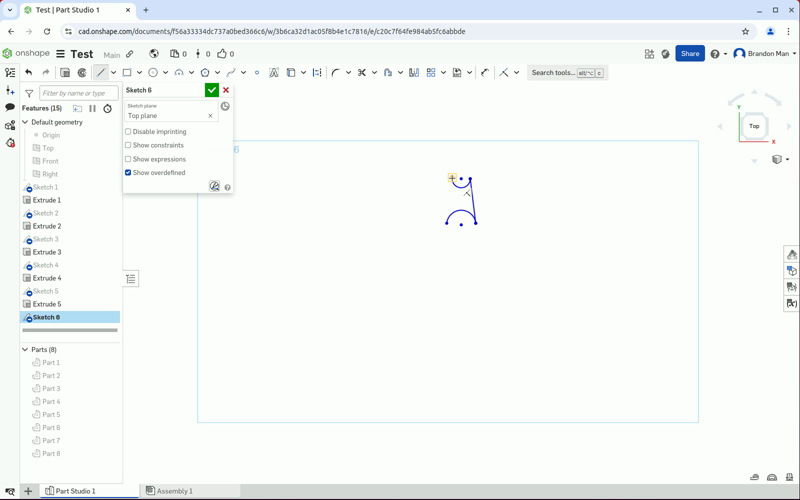
mouse_move(482, 177)
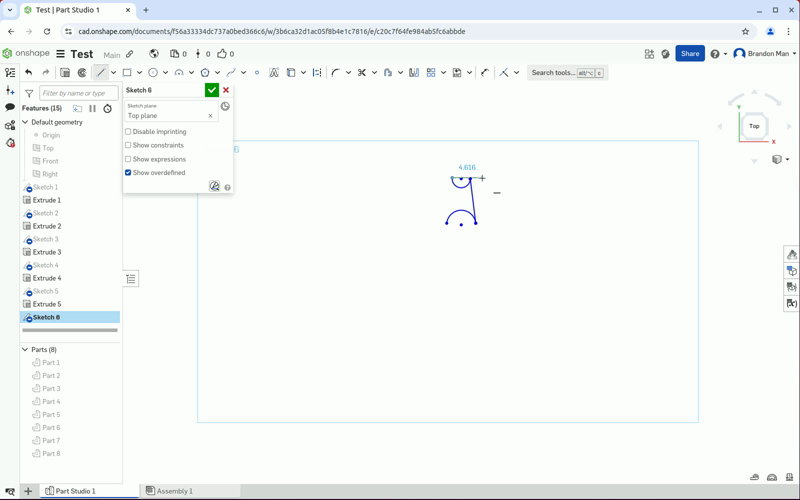
key_down(shift)
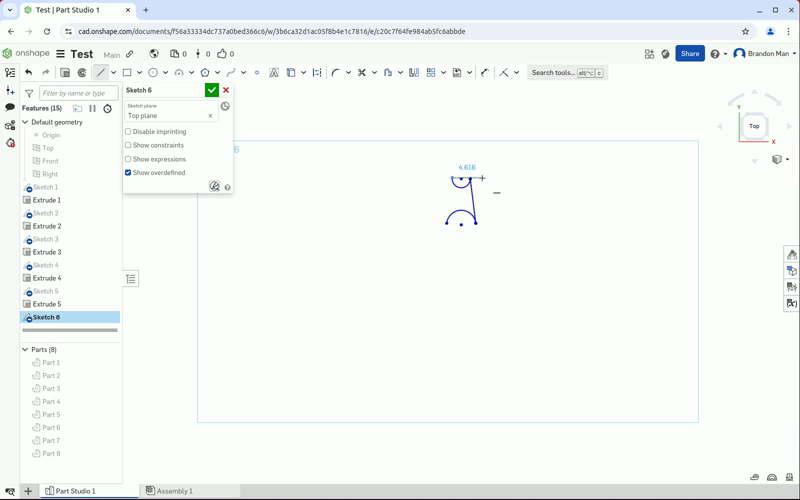
mouse_move(446, 223)
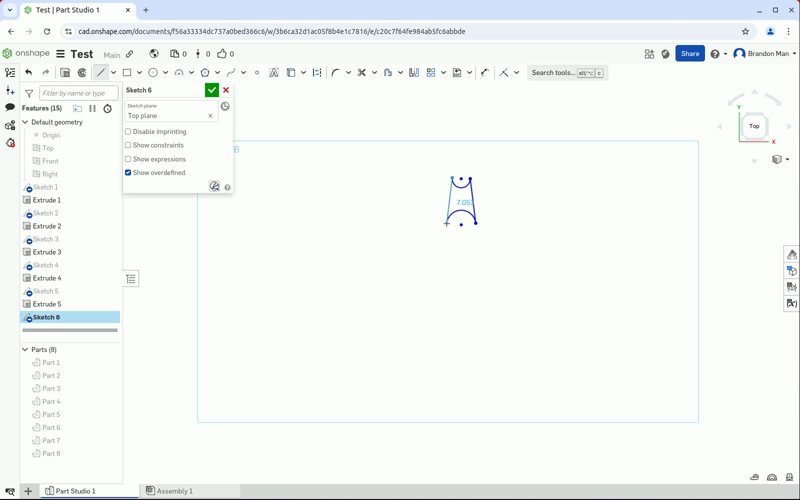
key_up(shift)
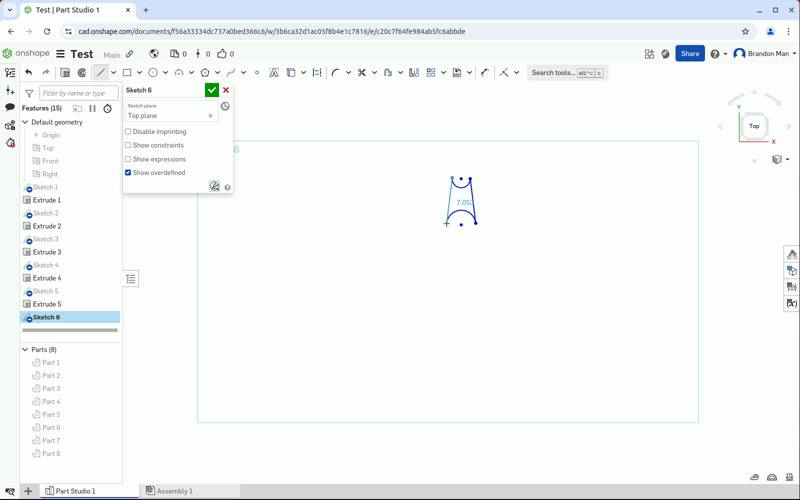
click(446, 223)
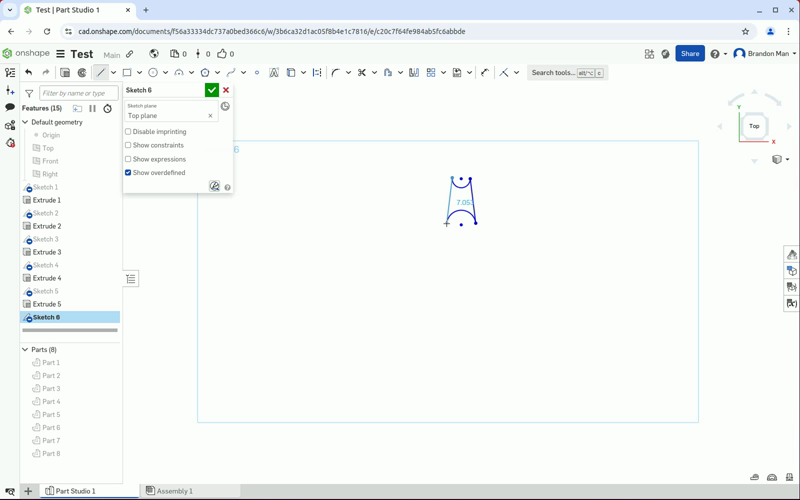
key(esc)
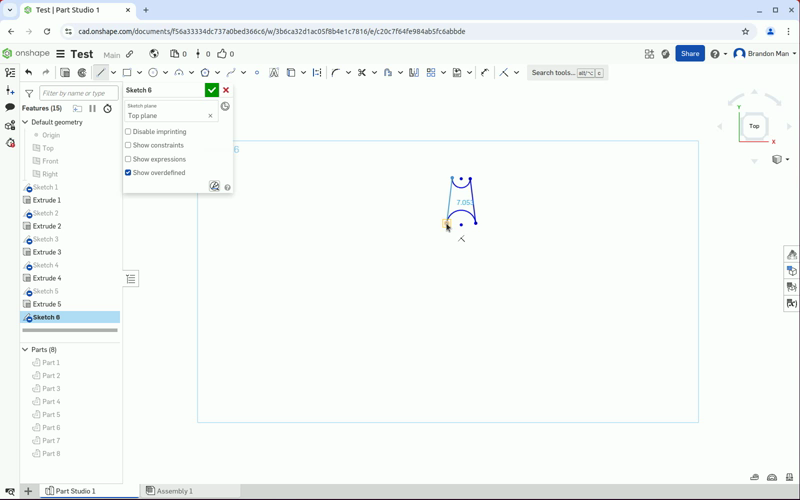
key(c)
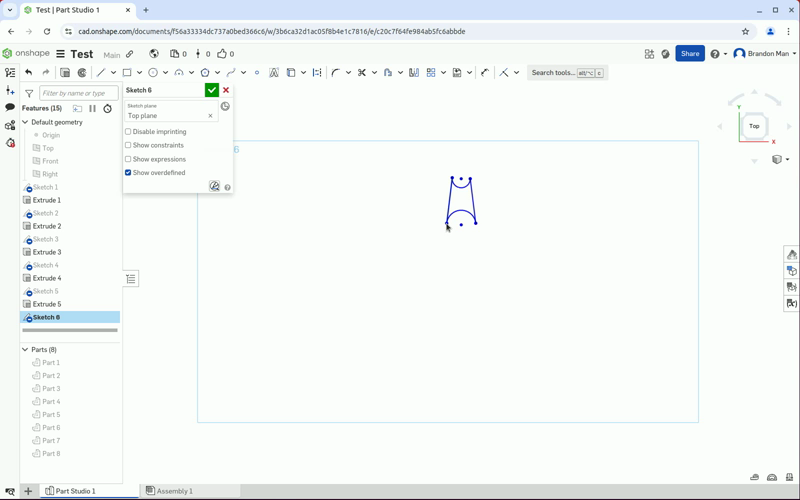
key_down(shift)
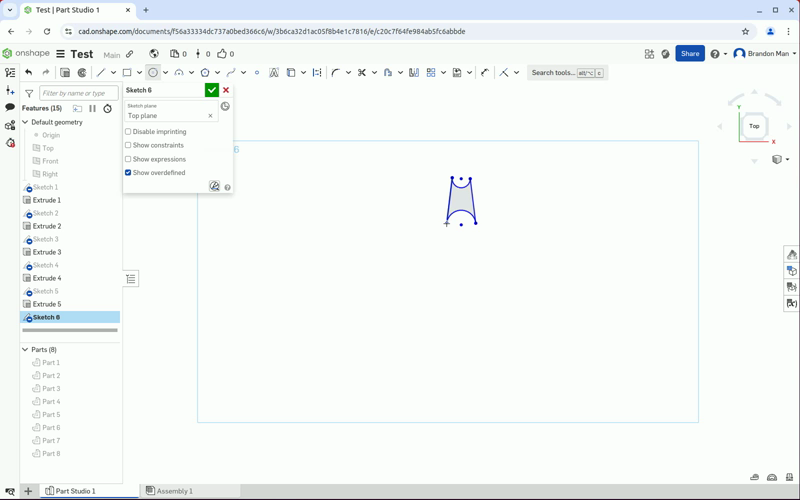
mouse_move(458, 191)
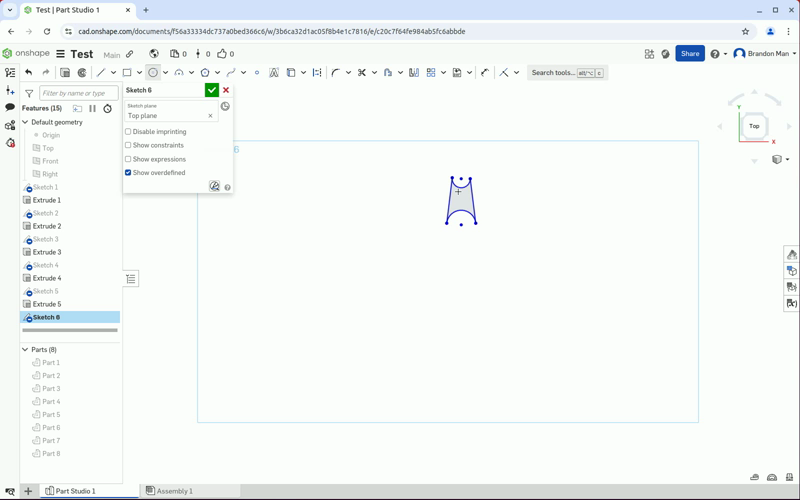
click(458, 191)
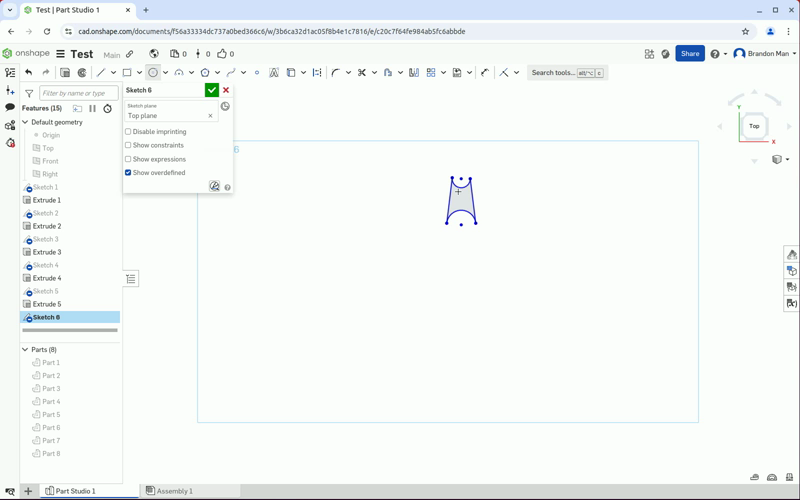
key_up(shift)
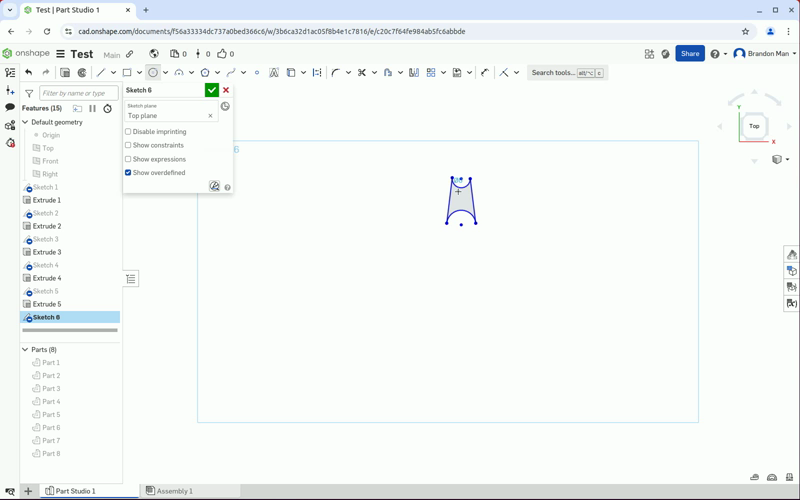
mouse_move(461, 191)
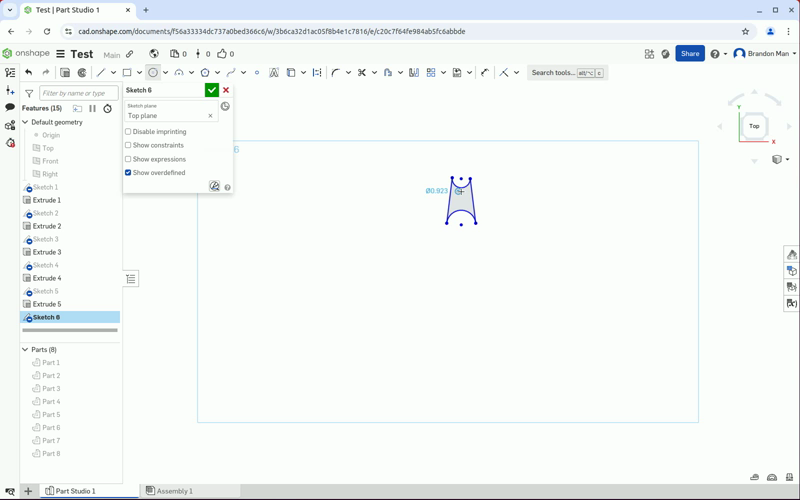
scroll(6)
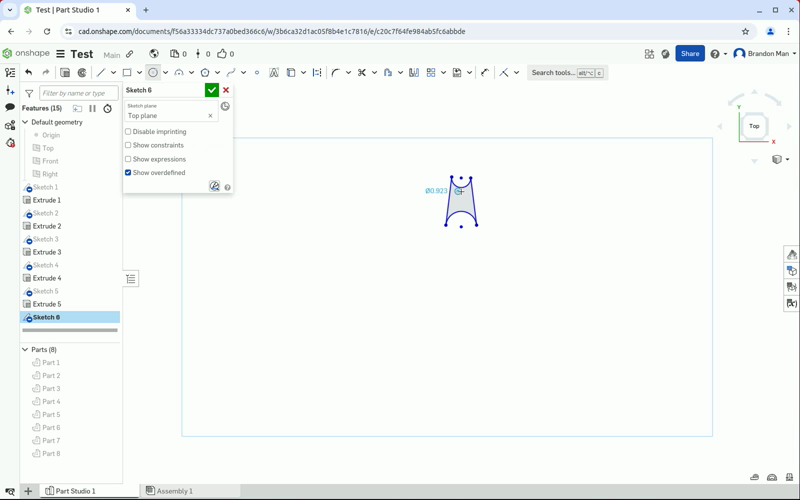
scroll(6)
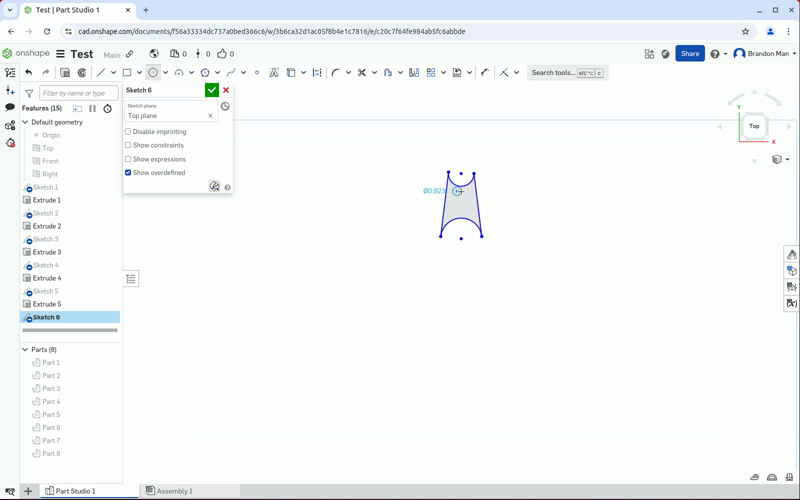
scroll(6)
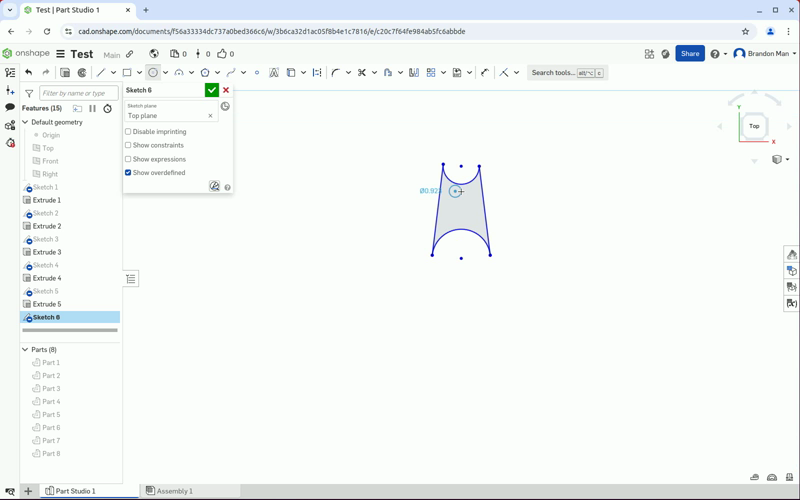
scroll(6)
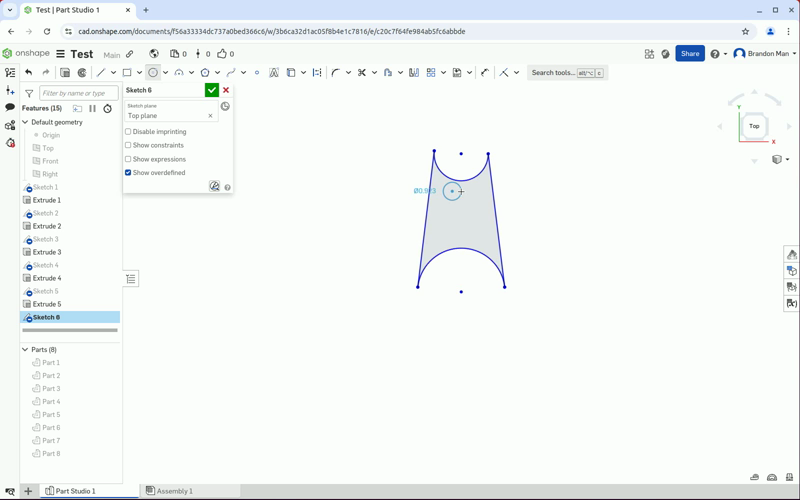
scroll(6)
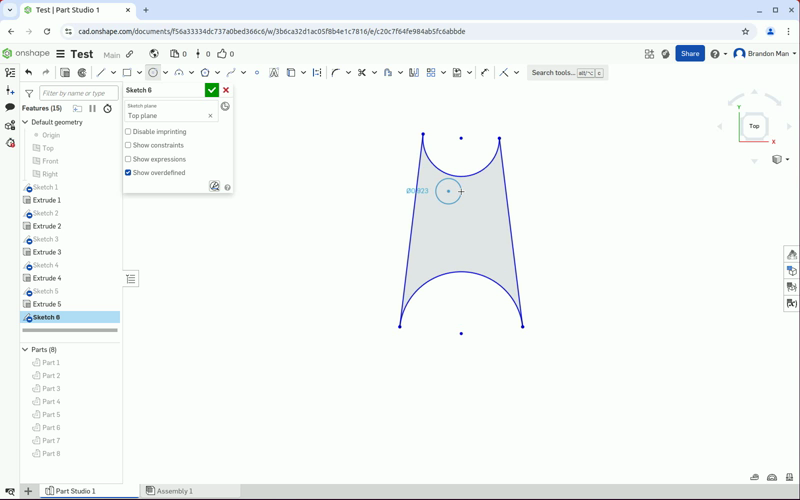
scroll(6)
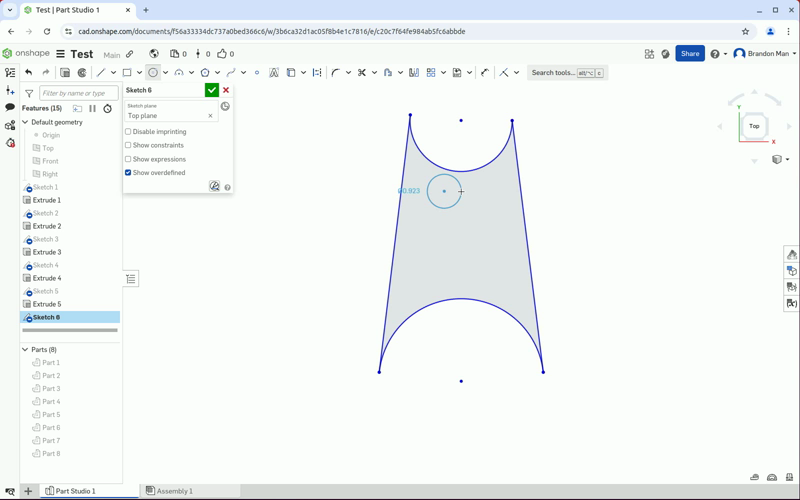
scroll(6)
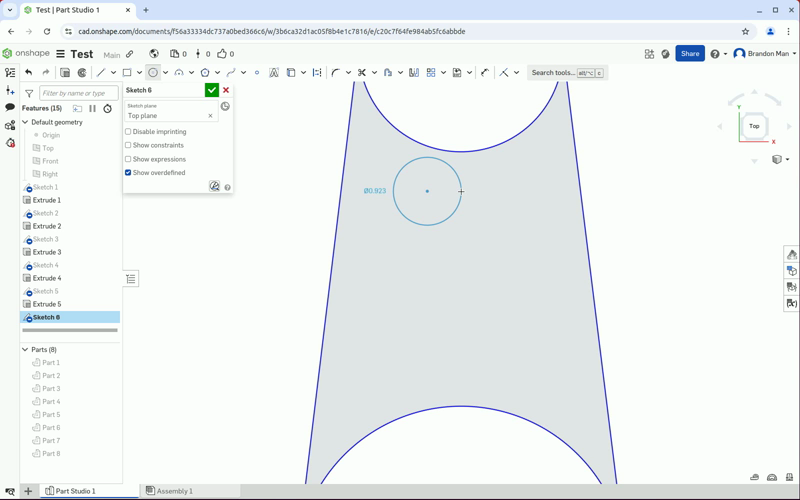
click(461, 191)
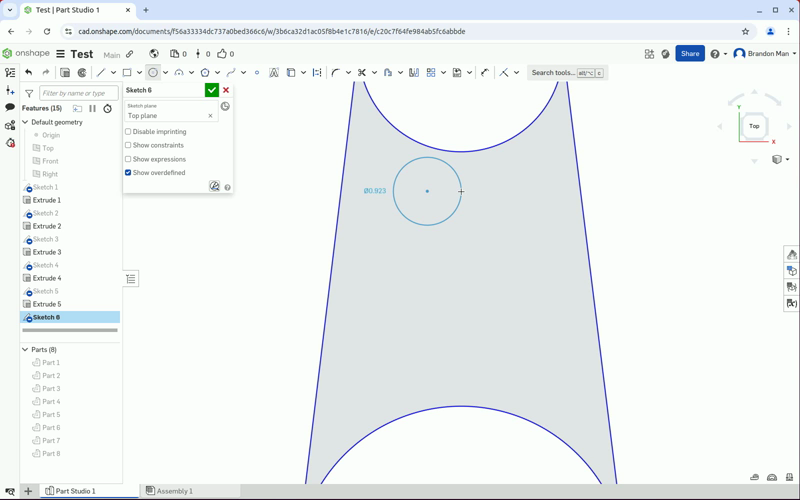
scroll(-6)
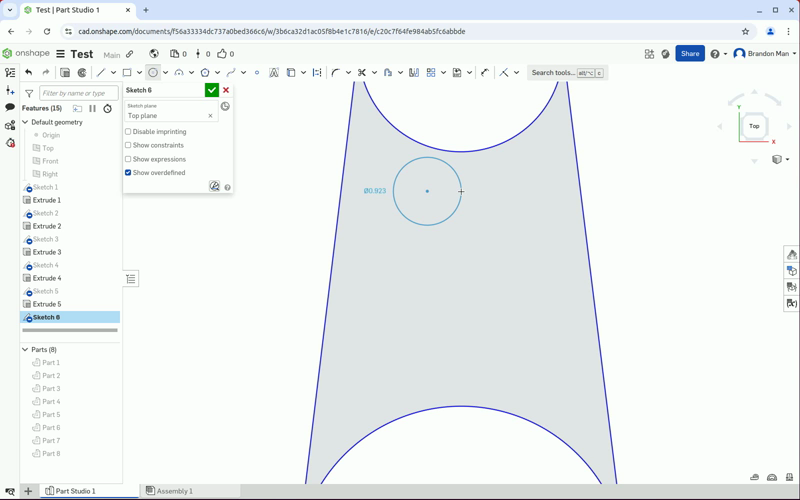
scroll(-6)
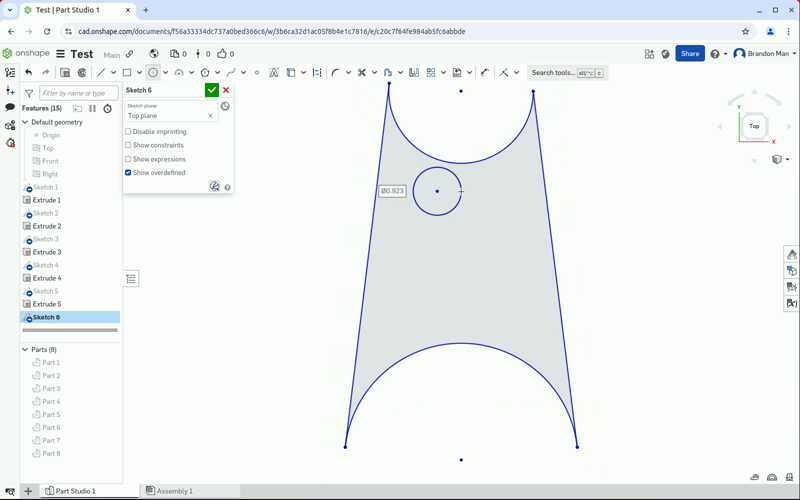
scroll(-6)
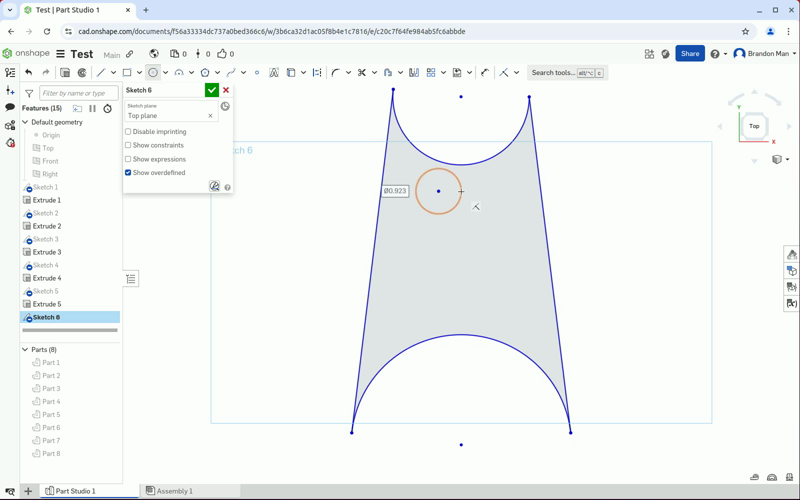
scroll(-6)
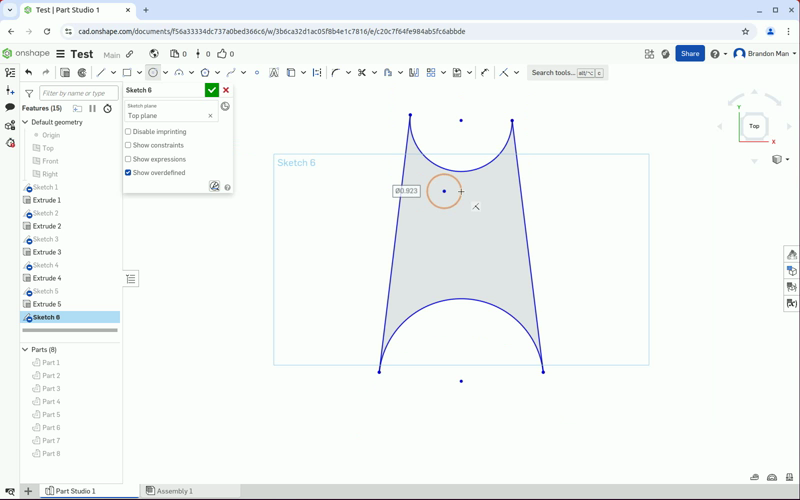
scroll(-6)
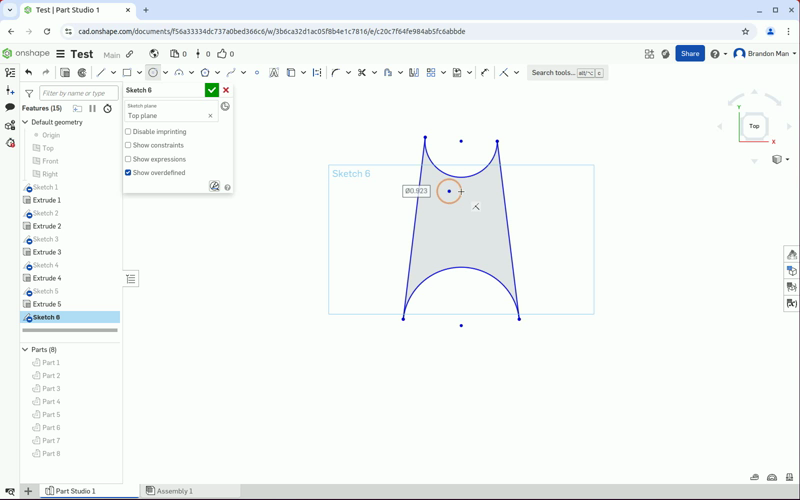
scroll(-6)
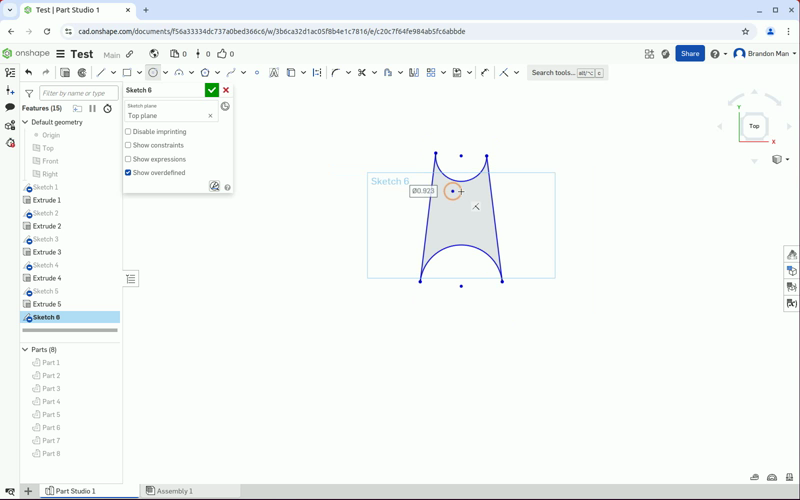
scroll(-6)
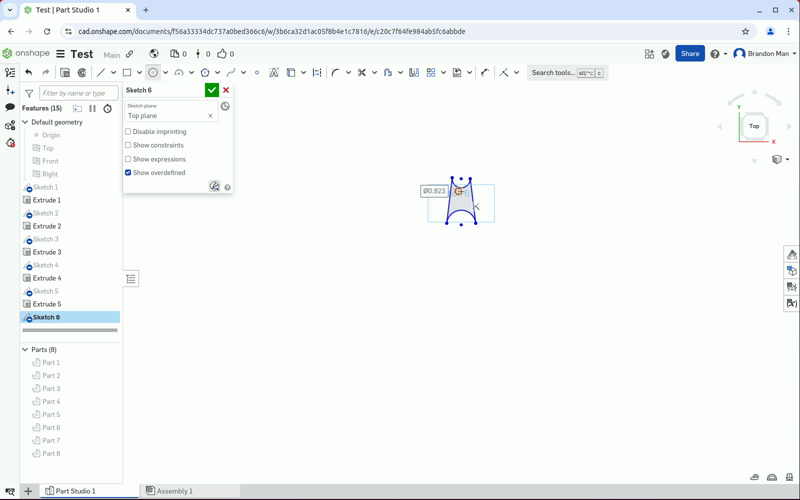
key(esc)
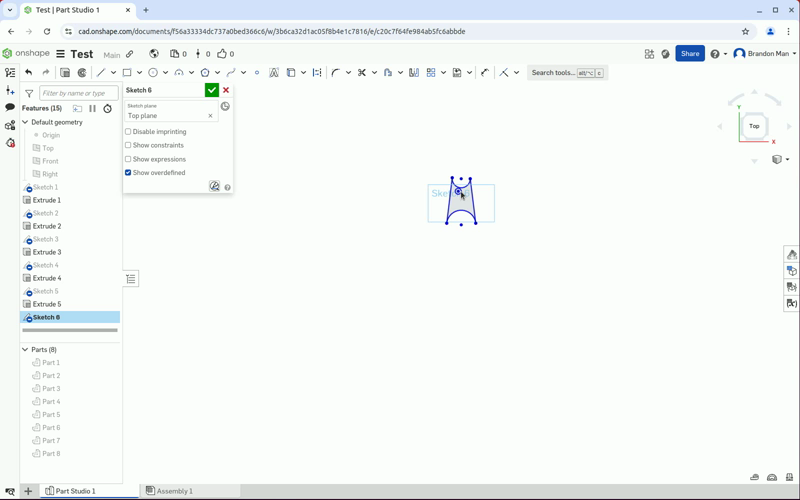
mouse_move(468, 193)
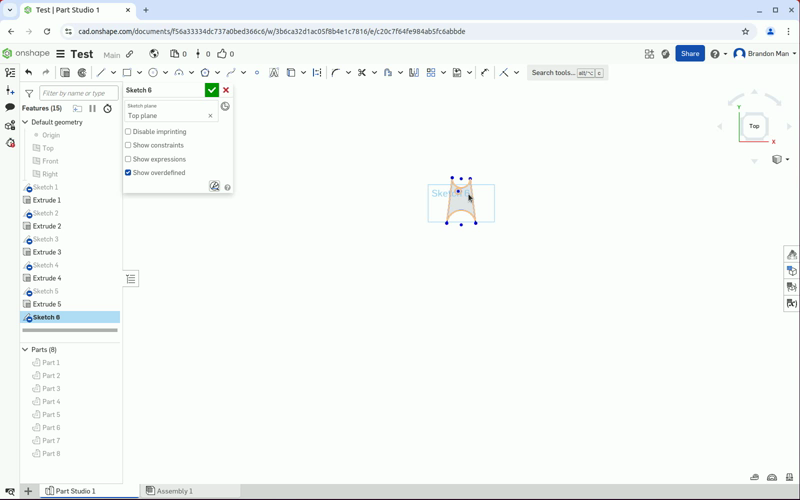
scroll(6)
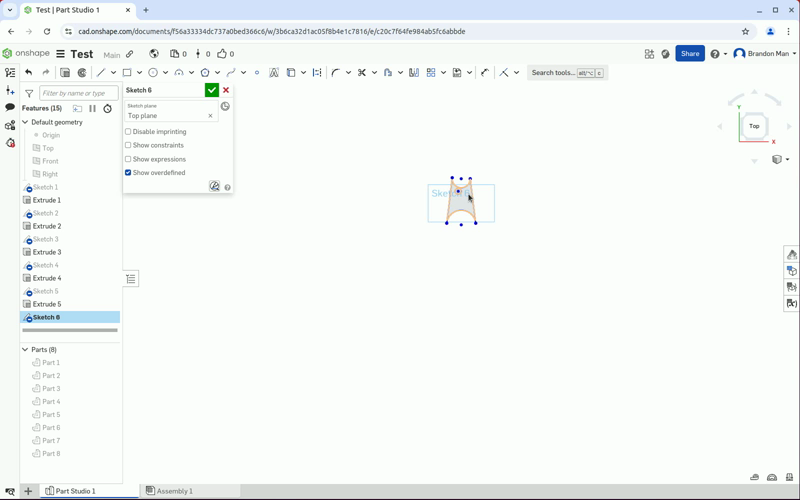
scroll(6)
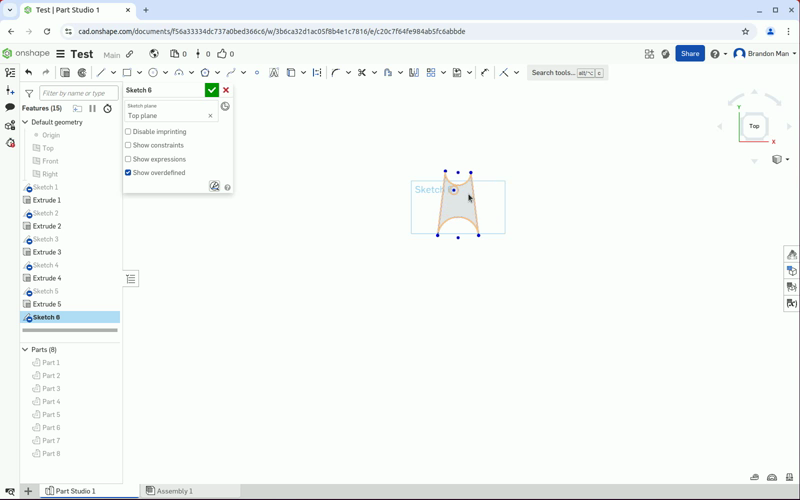
scroll(6)
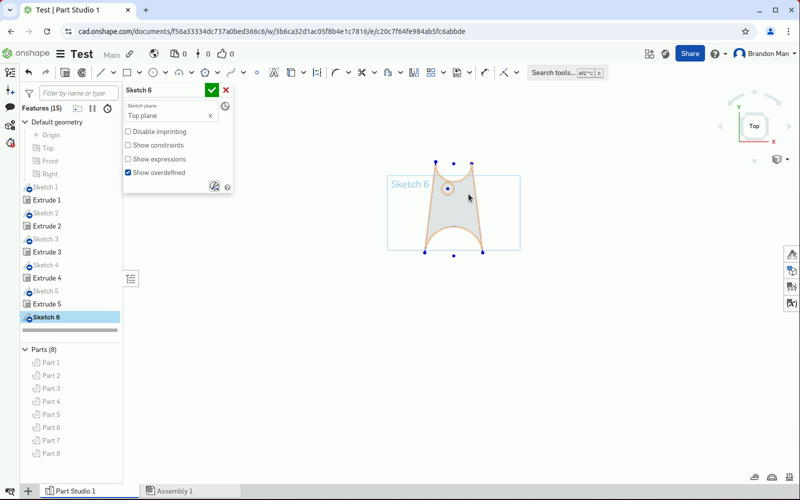
scroll(6)
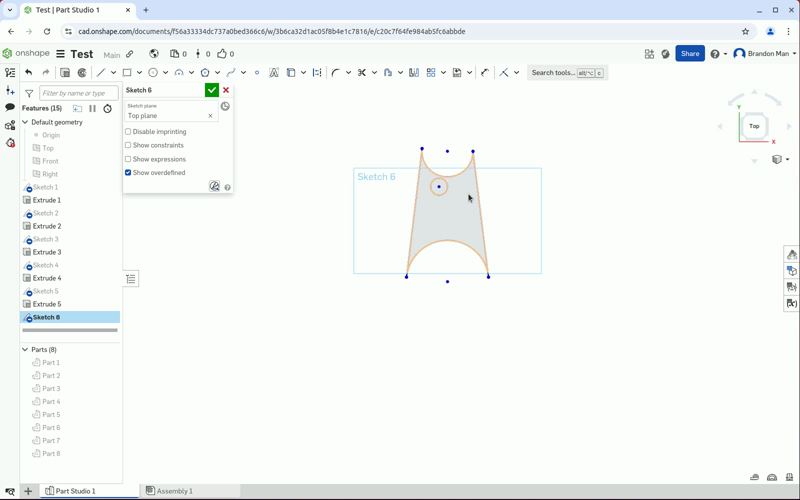
scroll(6)
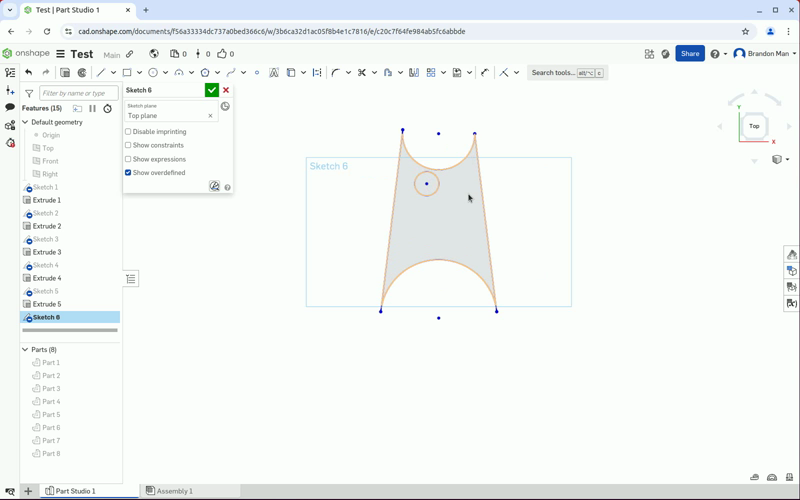
scroll(6)
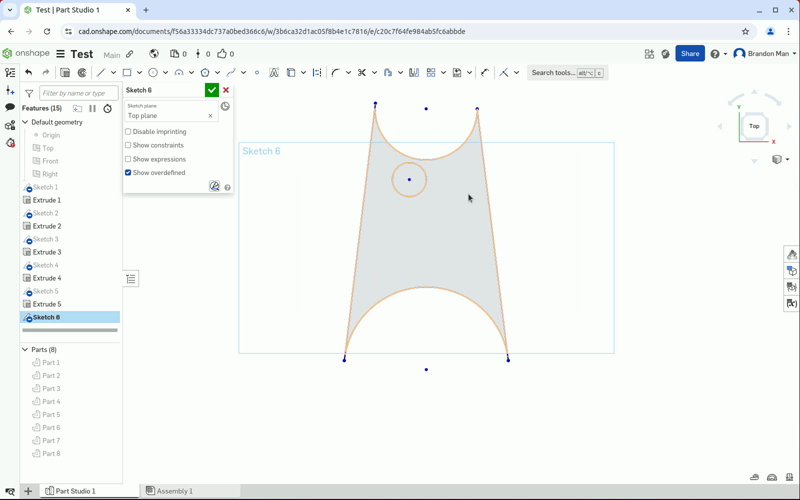
scroll(6)
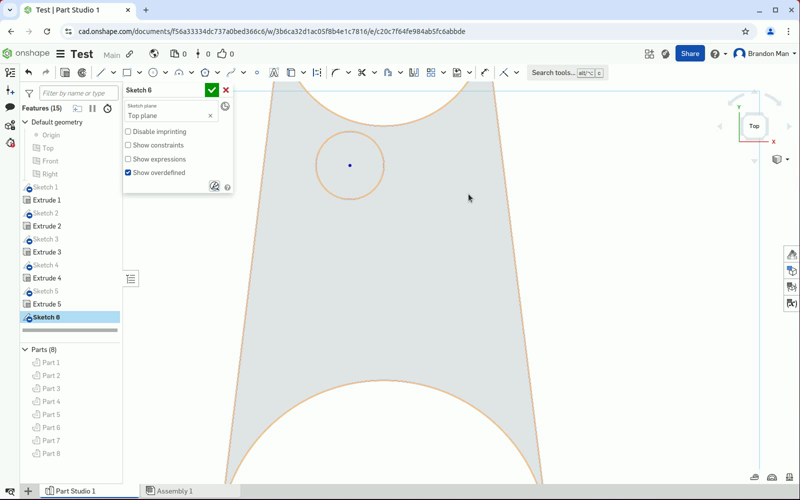
click(468, 193)
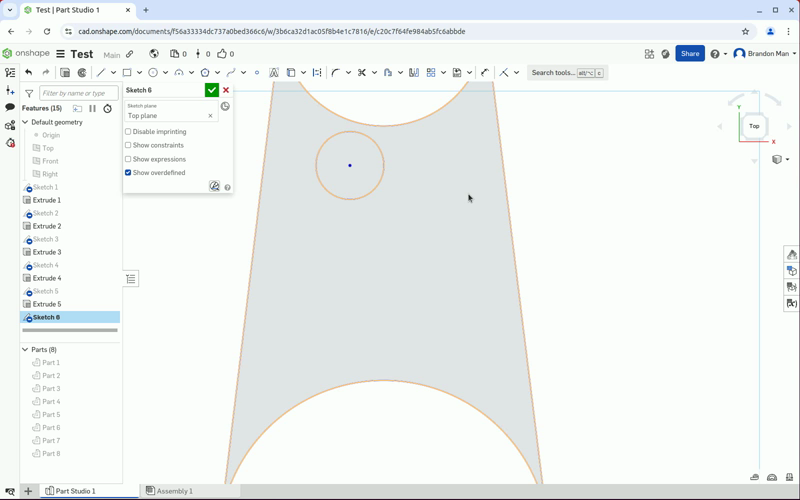
scroll(-6)
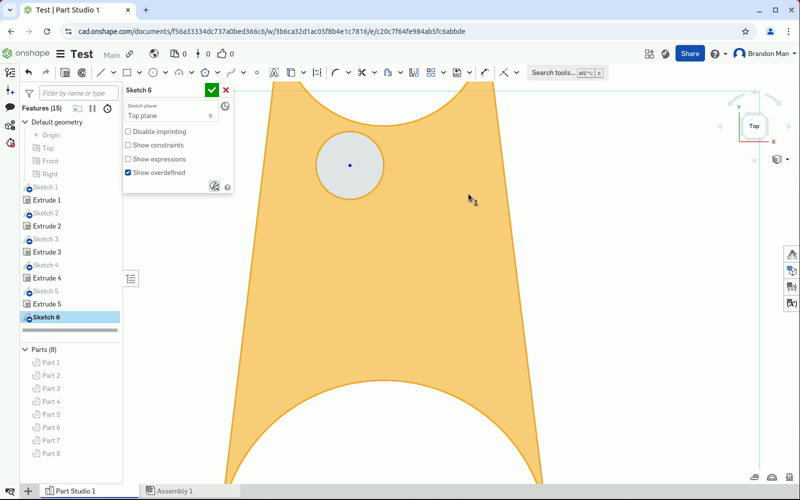
scroll(-6)
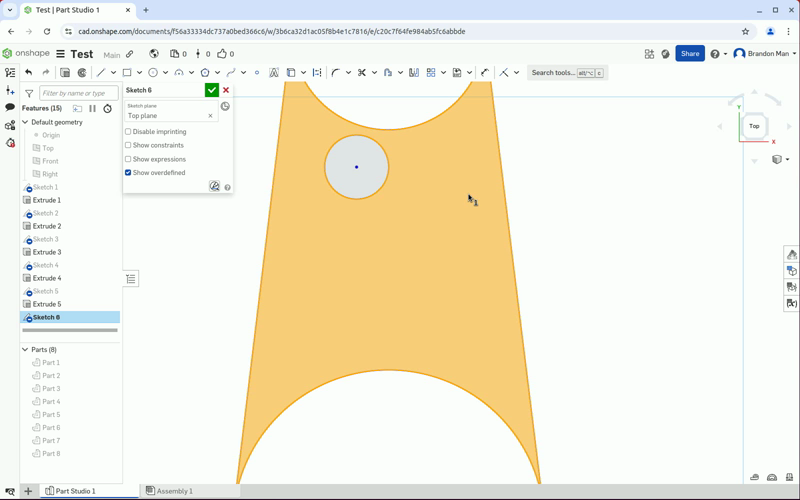
scroll(-6)
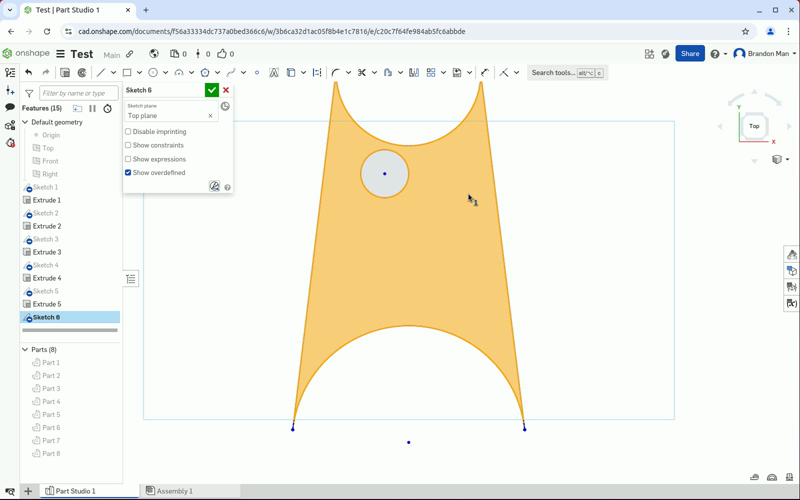
scroll(-6)
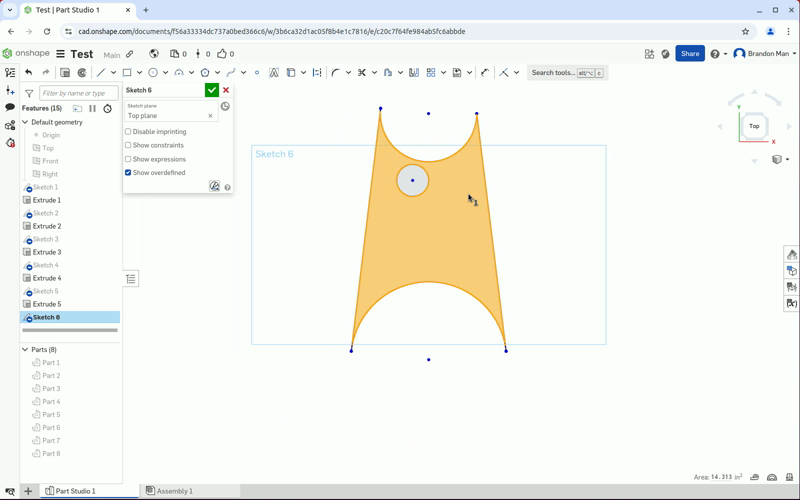
scroll(-6)
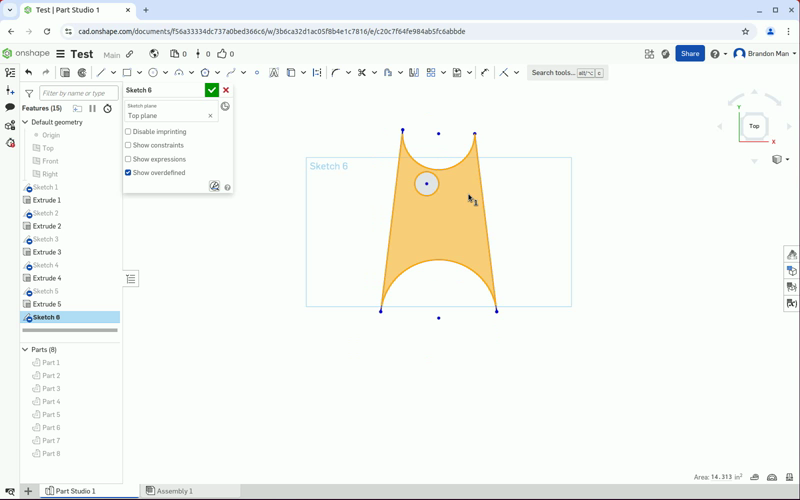
scroll(-6)
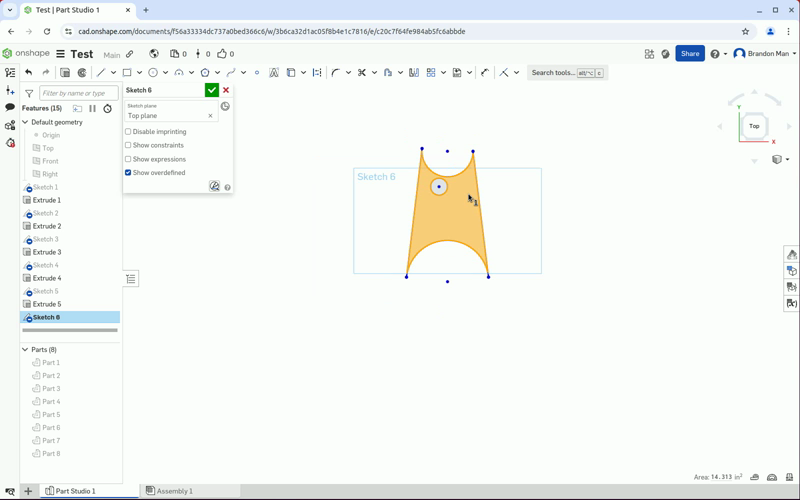
scroll(-6)
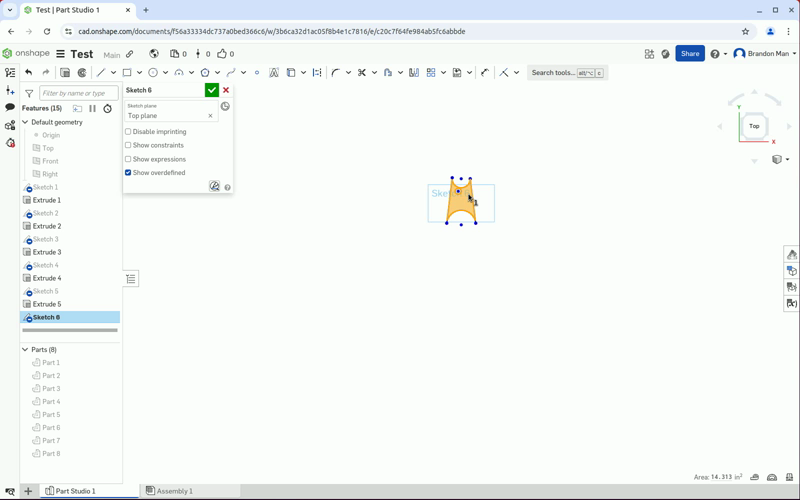
mouse_move(73, 352)
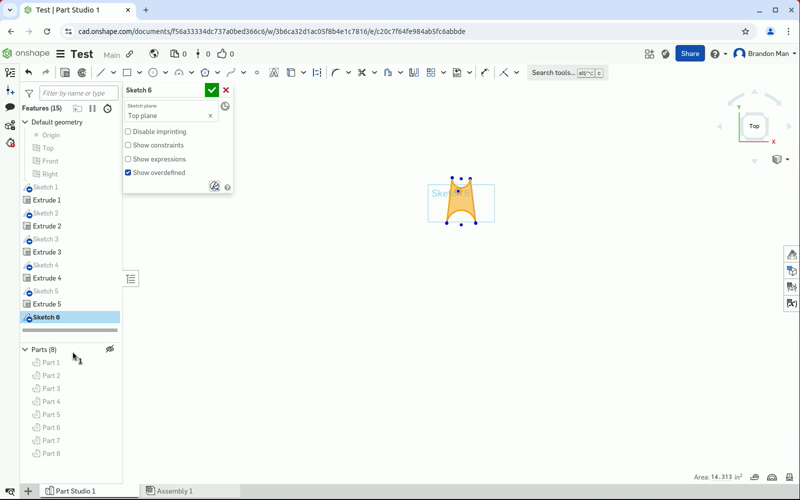
key(shift+y)
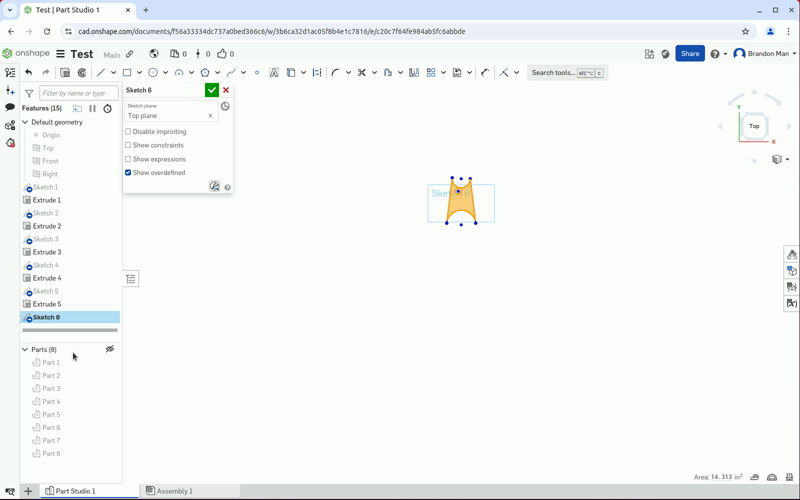
key(shift+e)
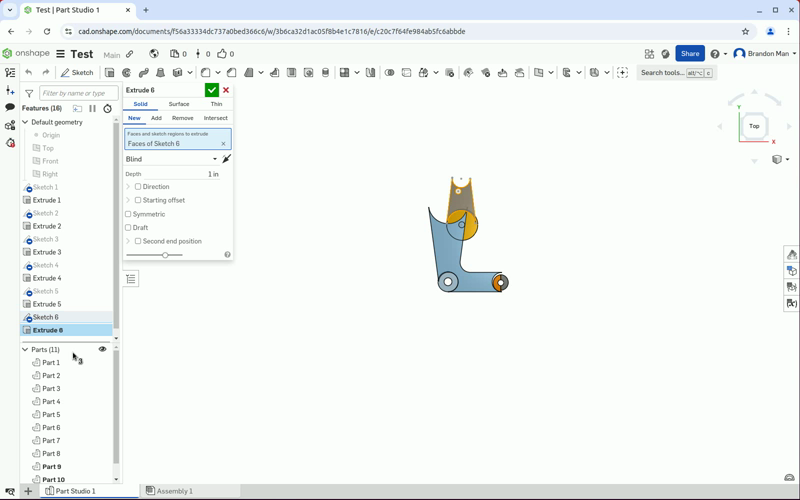
mouse_move(143, 106)
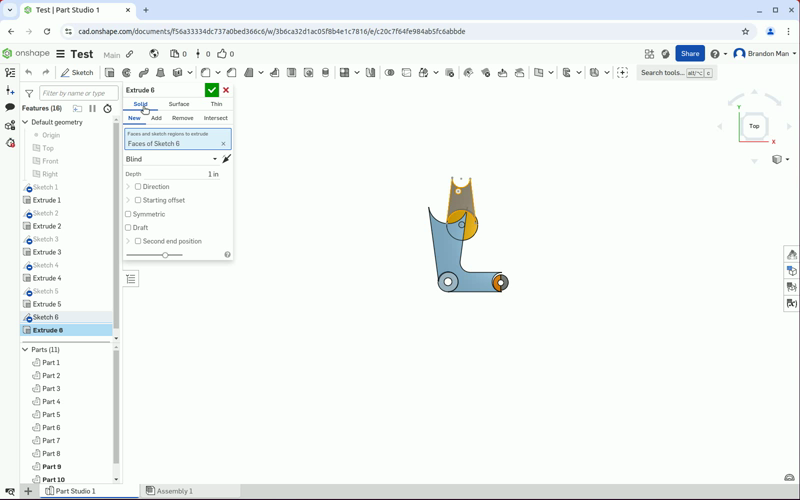
click(143, 106)
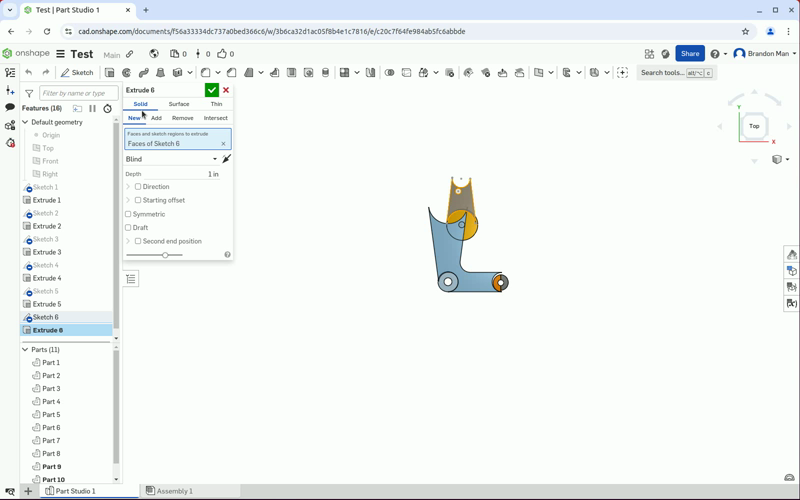
mouse_move(137, 120)
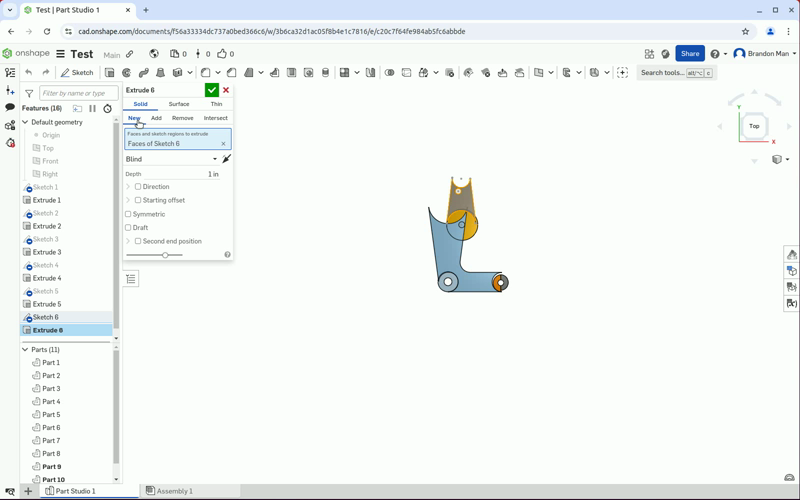
click(137, 120)
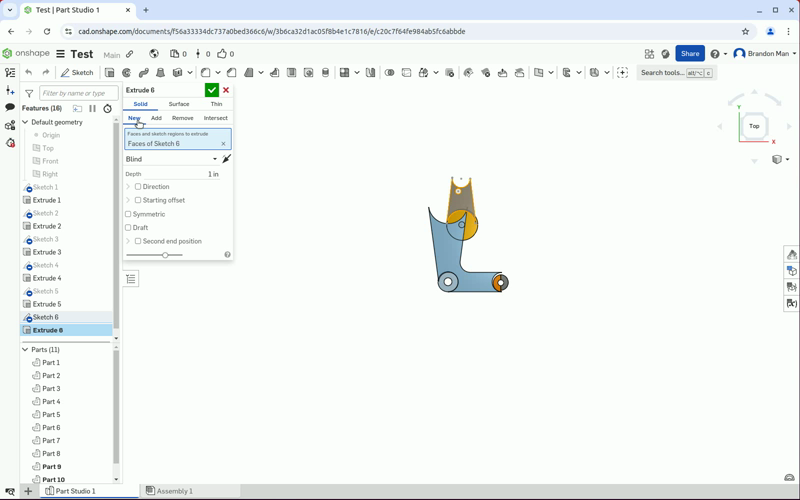
key(tab, 4)
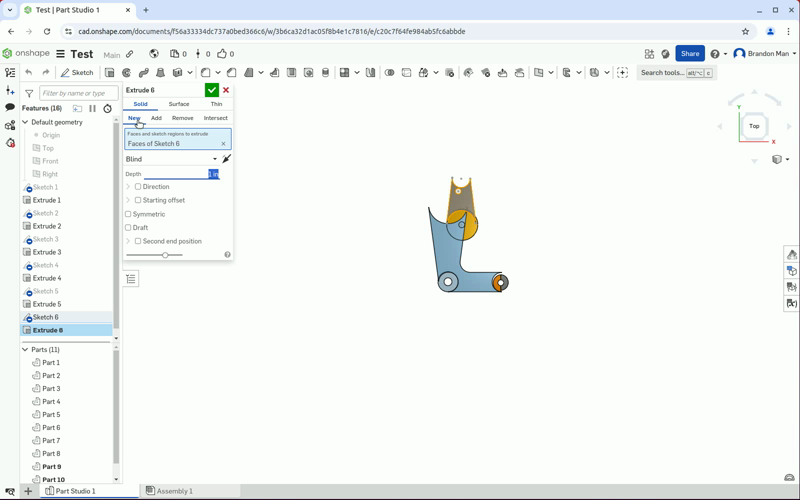
text(0.481)
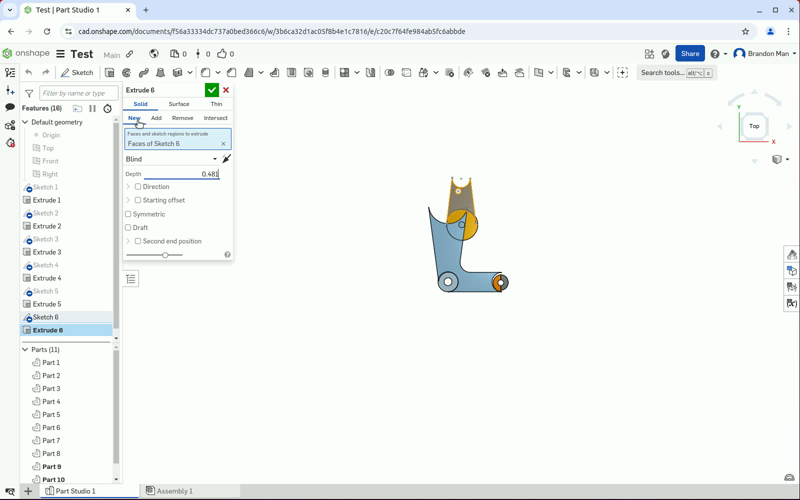
key(enter)
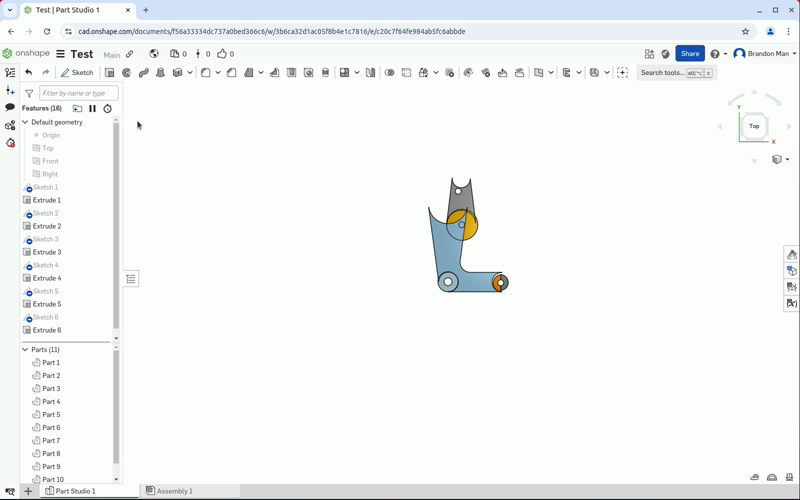
key(shift+h)
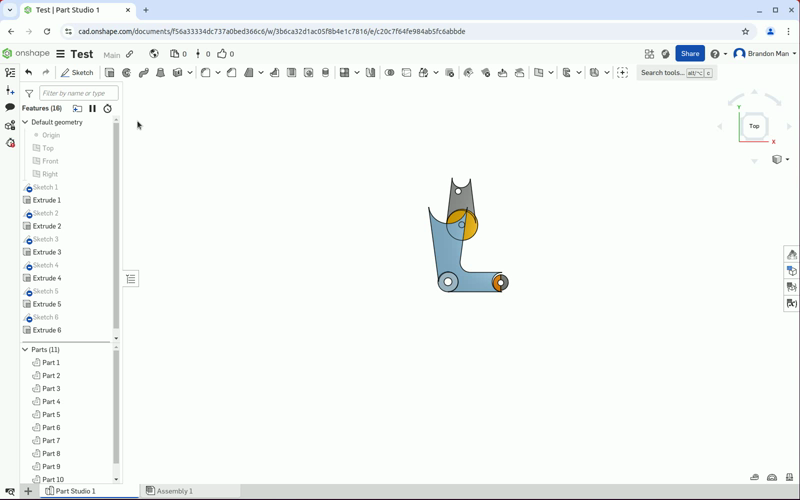
key(shift+h)
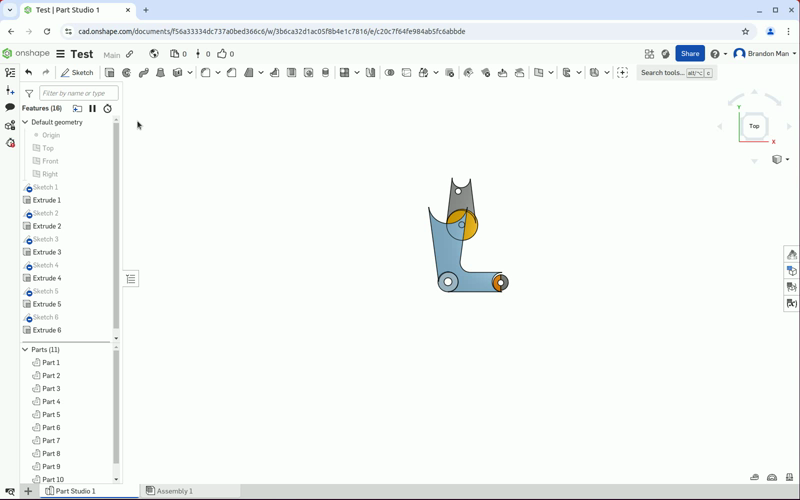
mouse_move(69, 189)
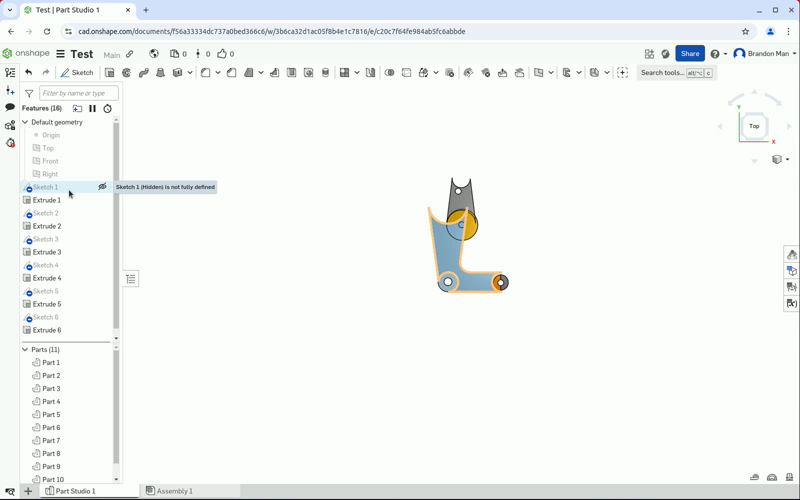
click(69, 189)
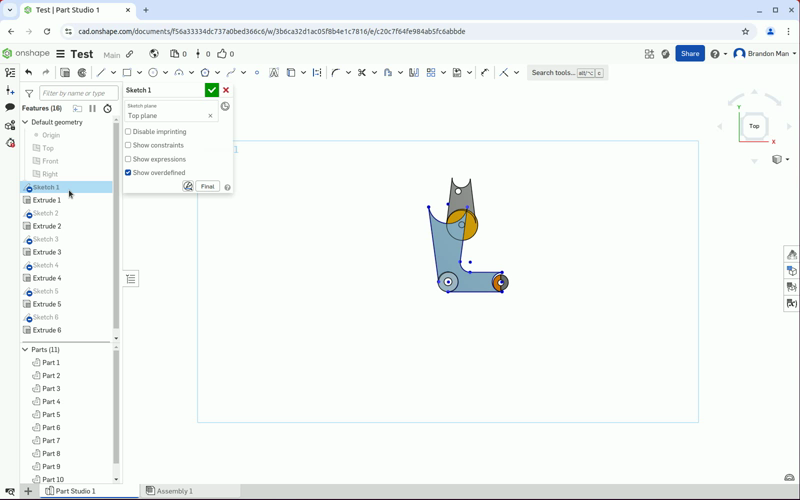
mouse_move(229, 92)
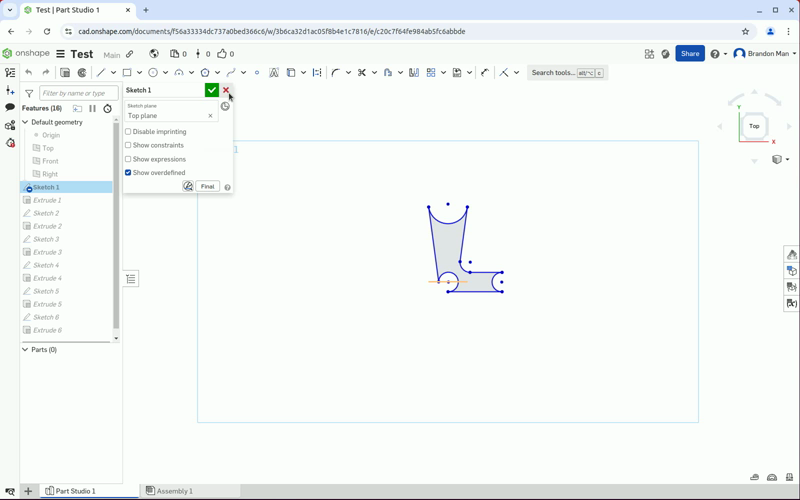
click(229, 92)
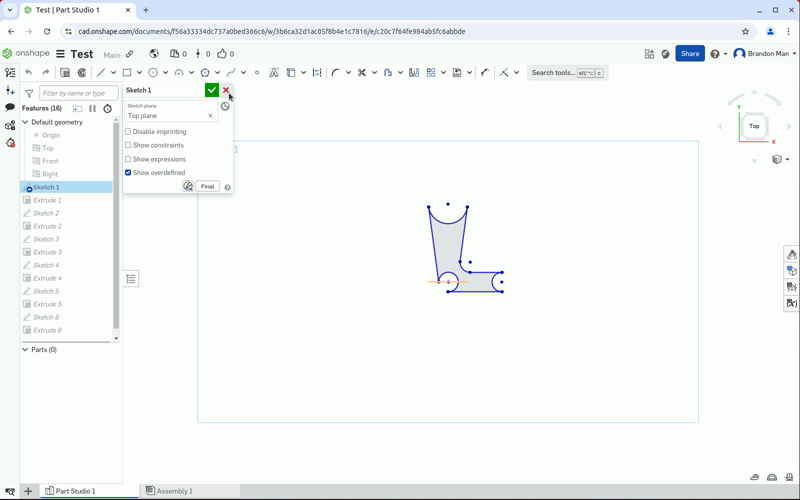
key(shift+s)
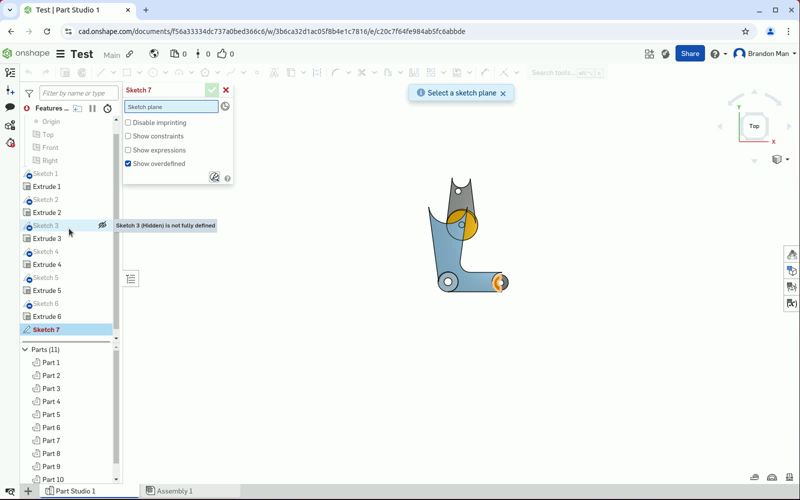
scroll(3)
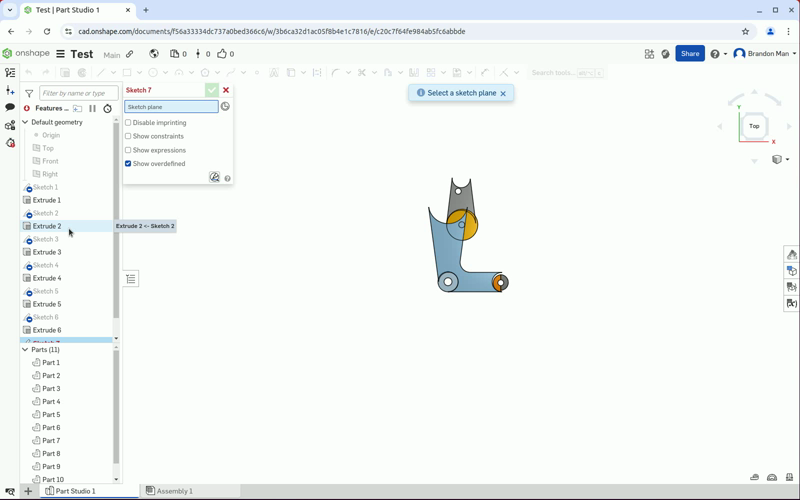
mouse_move(69, 150)
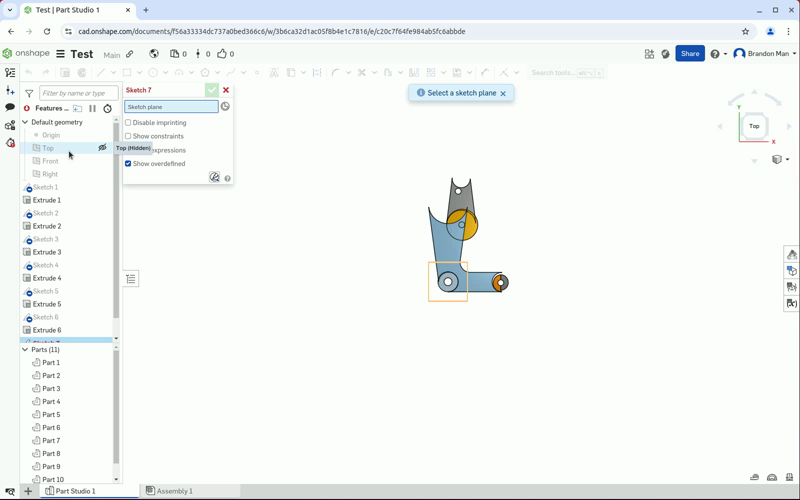
click(69, 150)
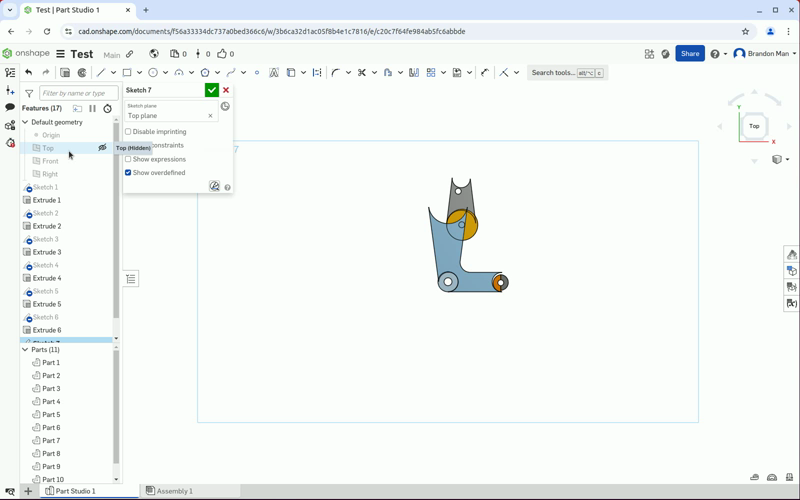
mouse_move(69, 352)
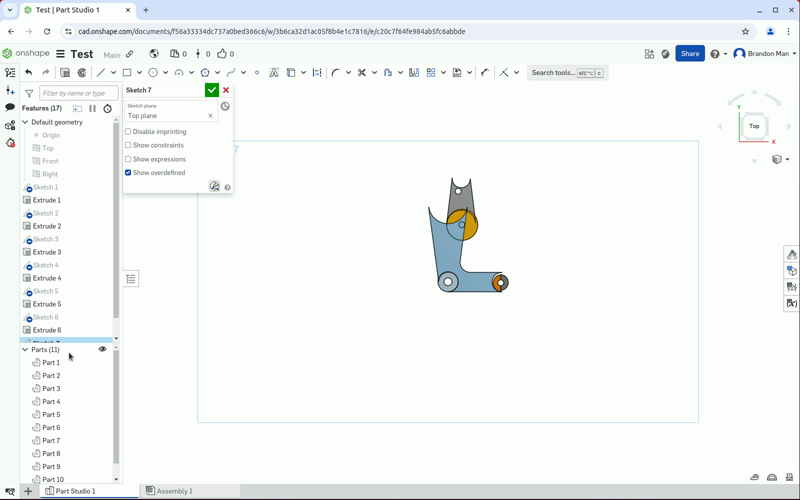
key(y)
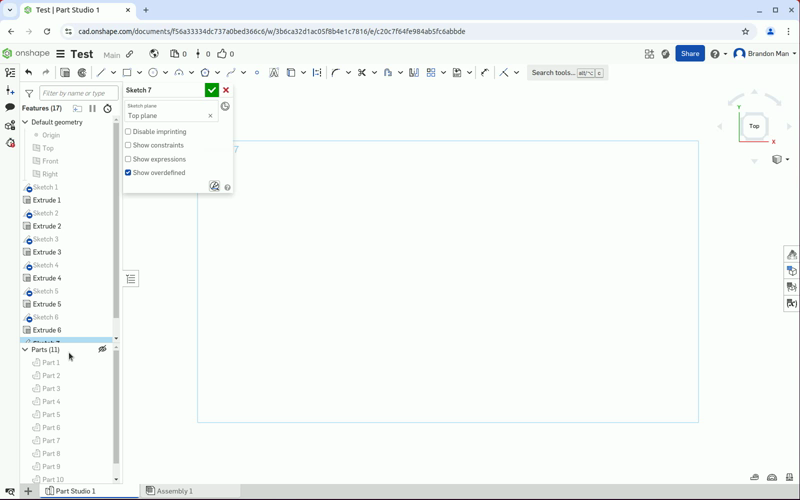
key(c)
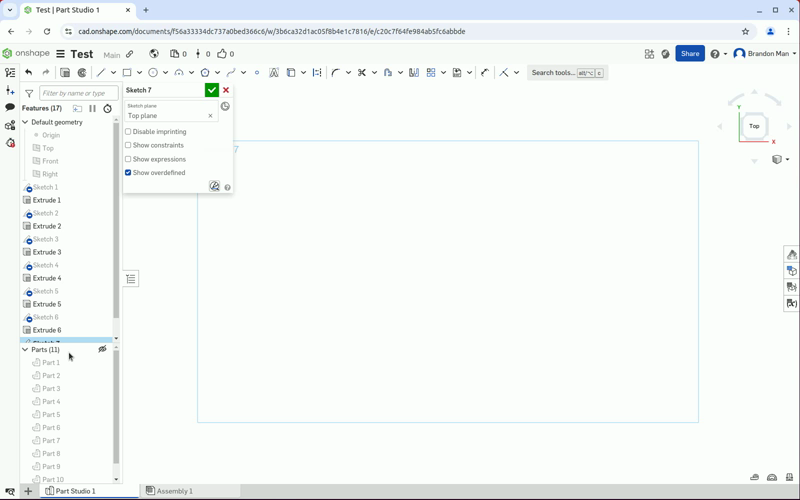
key_down(shift)
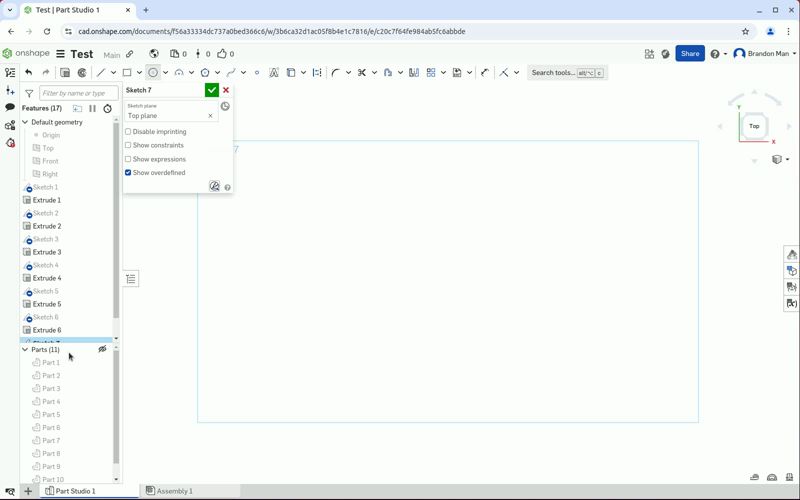
mouse_move(461, 178)
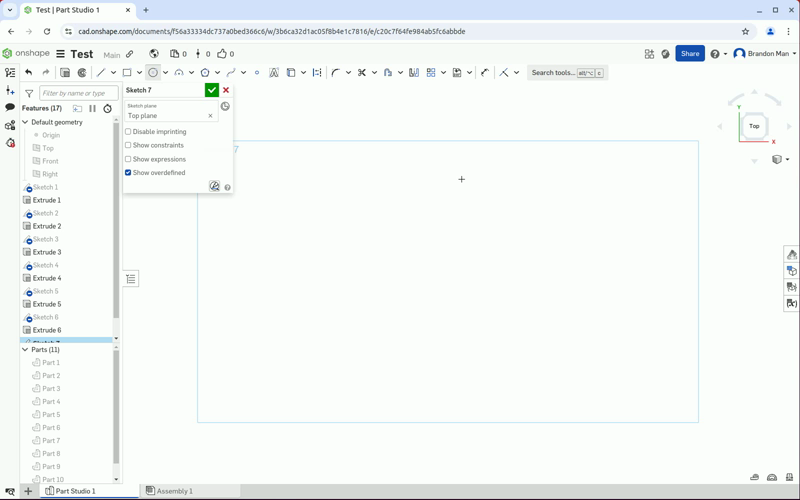
click(461, 178)
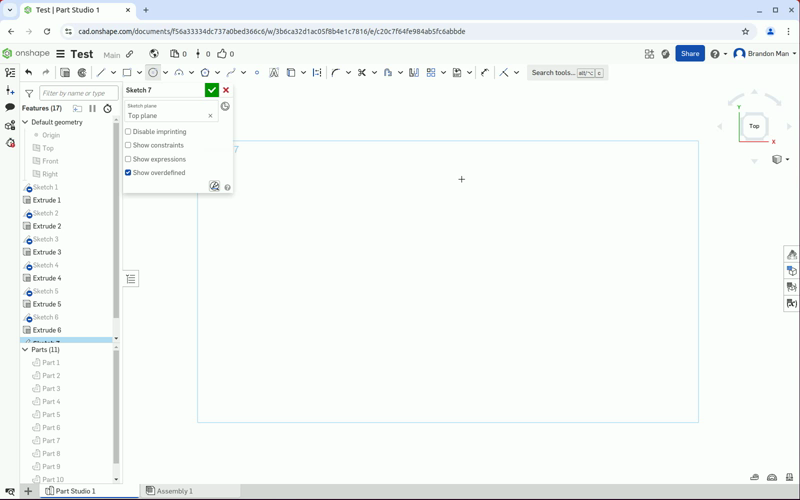
key_up(shift)
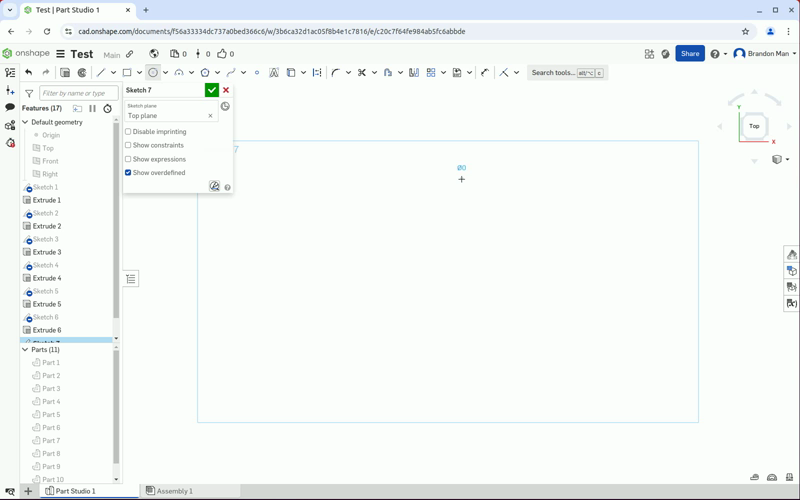
mouse_move(471, 178)
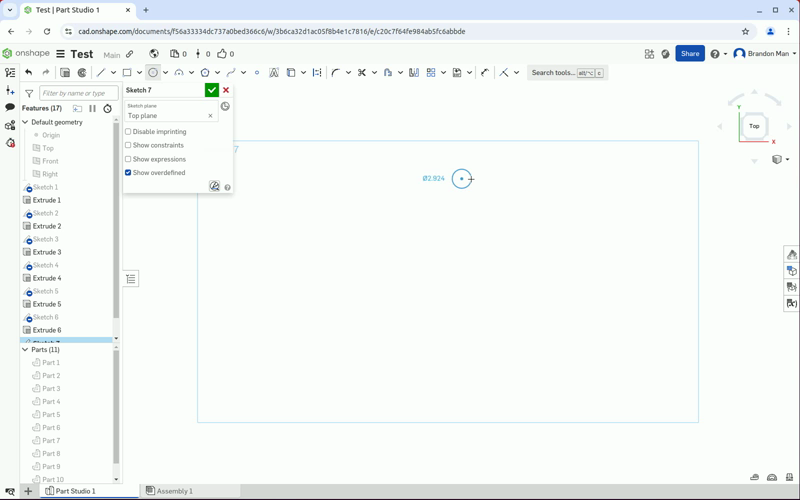
click(471, 178)
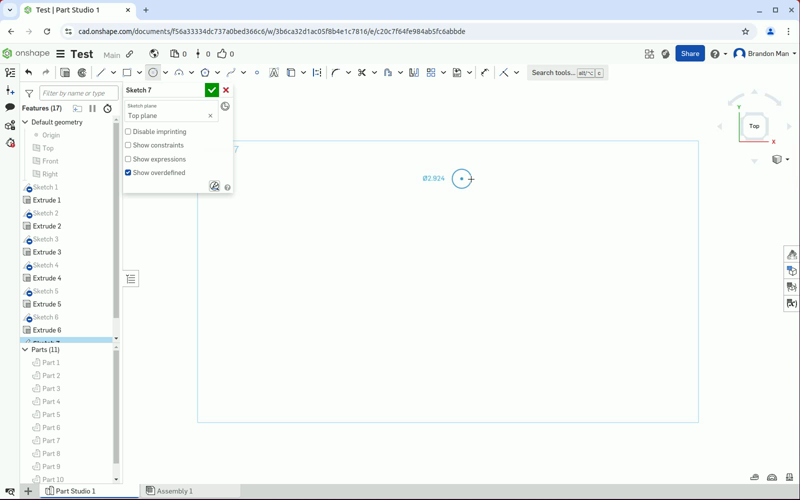
key(esc)
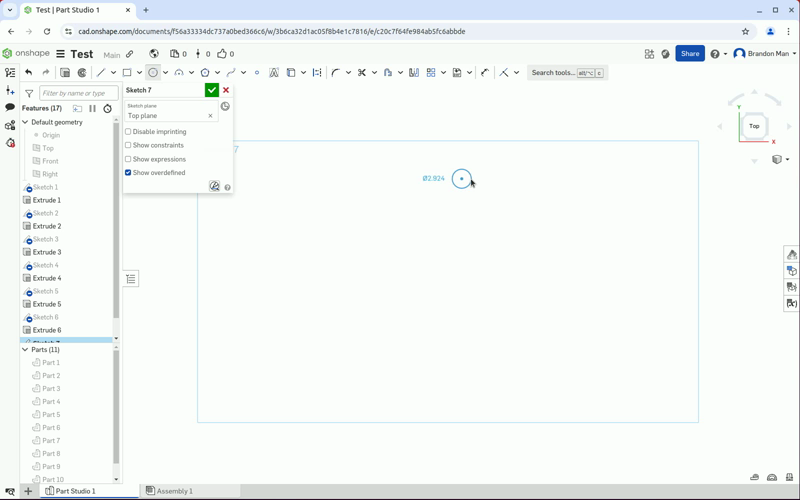
key(c)
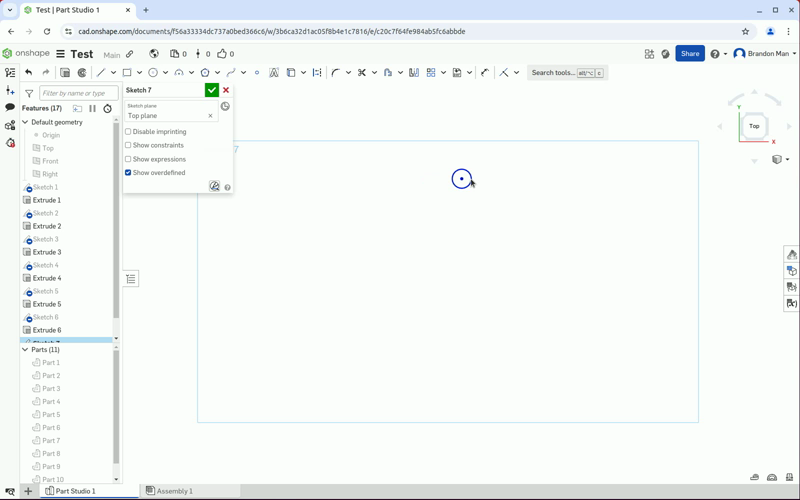
key_down(shift)
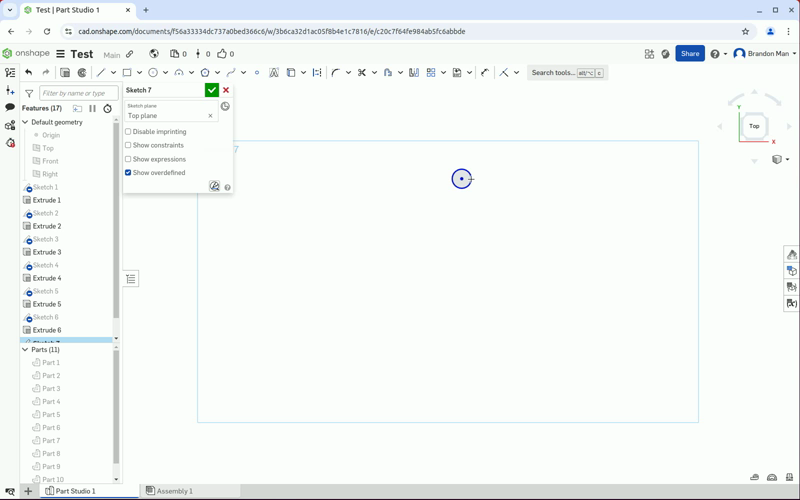
mouse_move(461, 178)
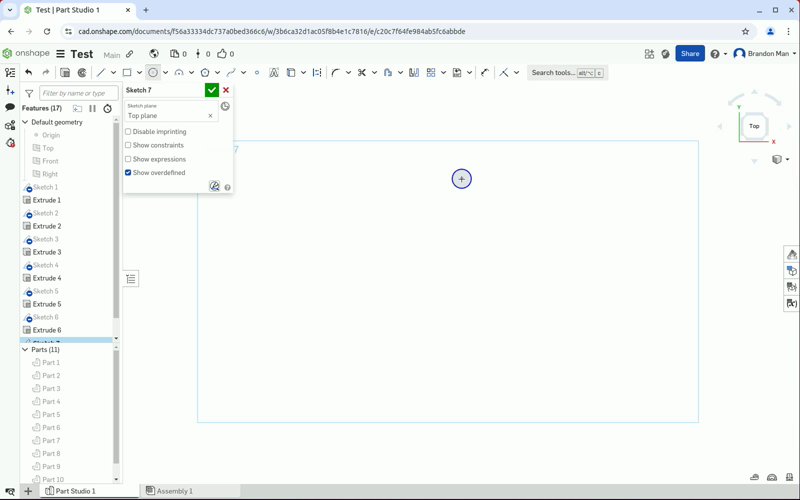
click(461, 178)
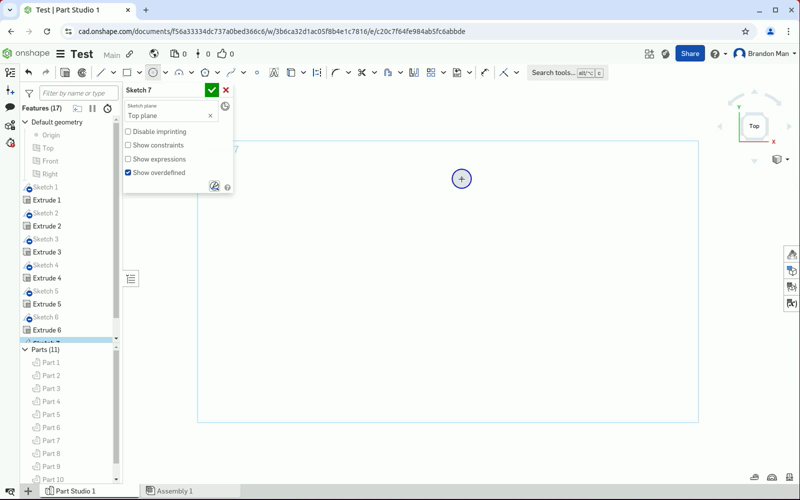
key_up(shift)
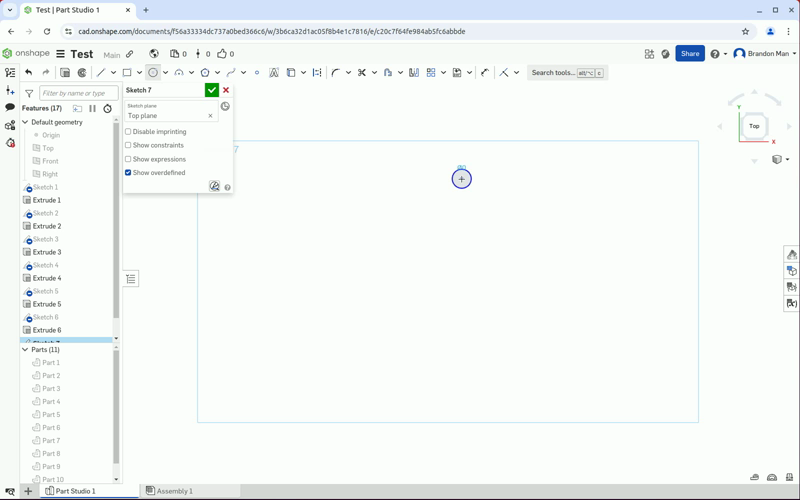
mouse_move(464, 178)
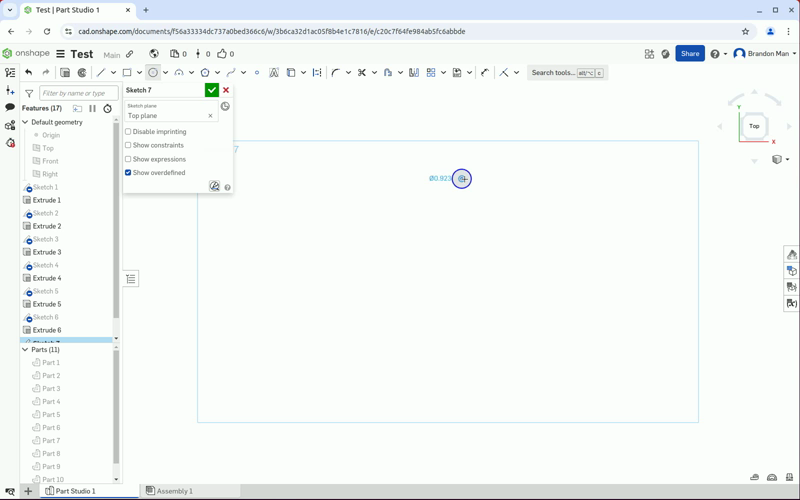
scroll(6)
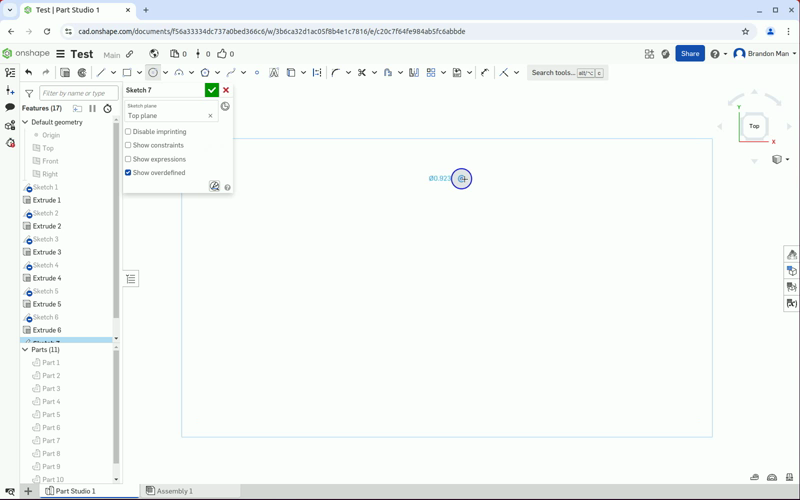
scroll(6)
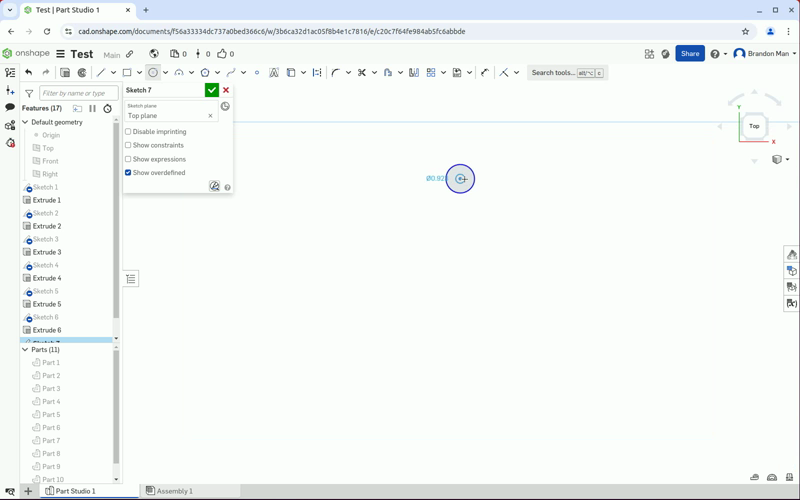
scroll(6)
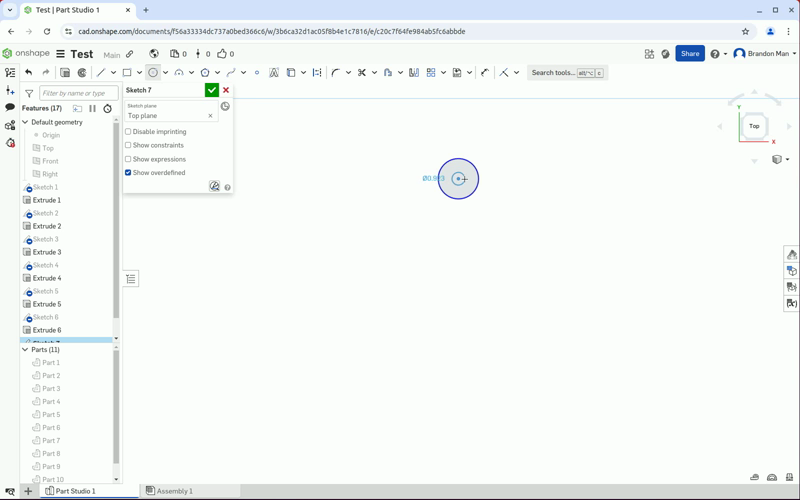
scroll(6)
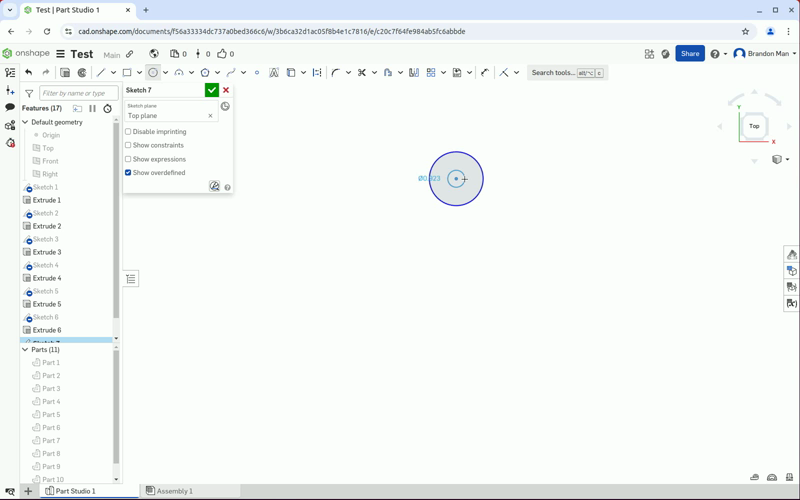
scroll(6)
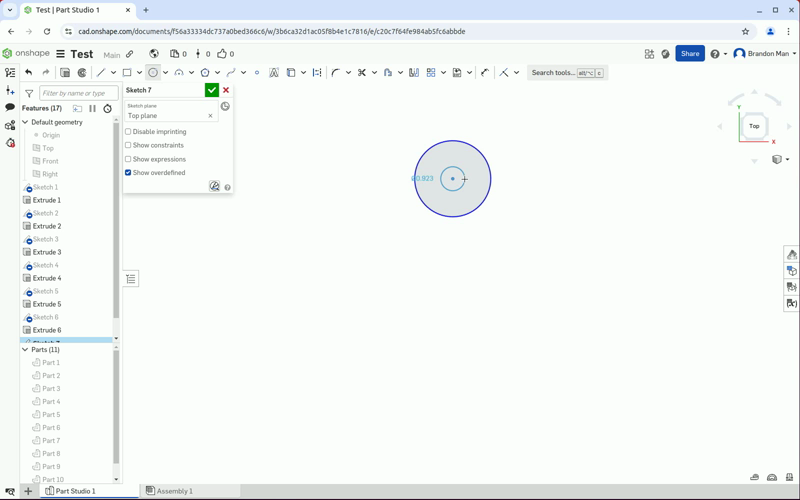
scroll(6)
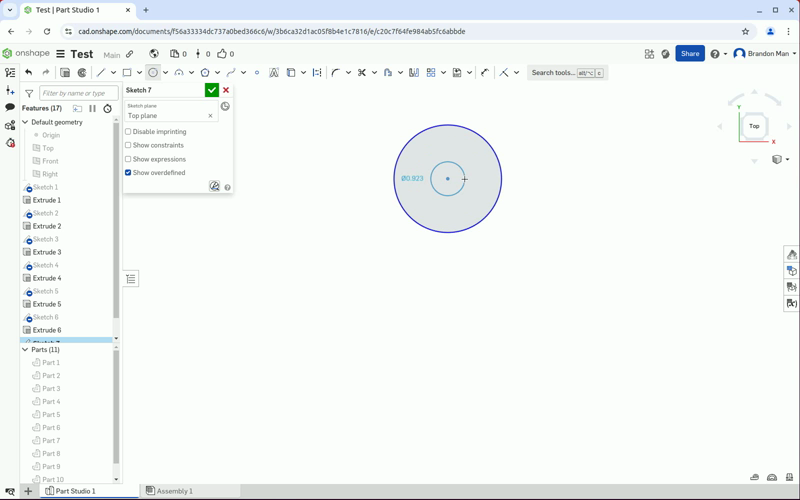
scroll(6)
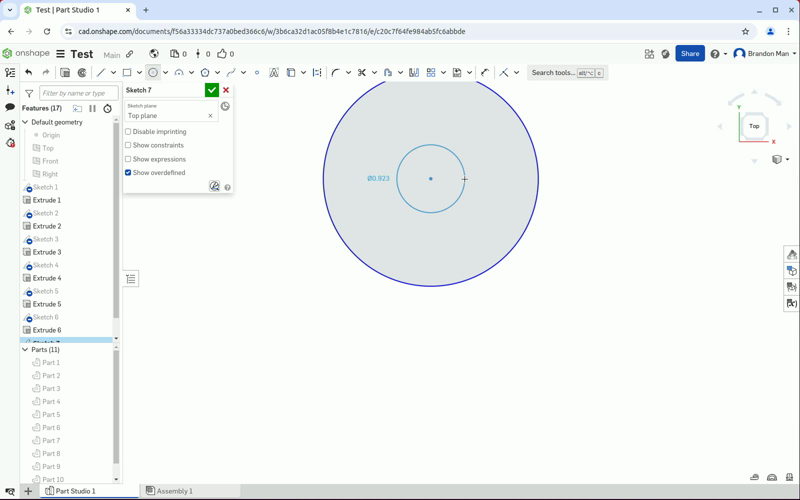
click(464, 178)
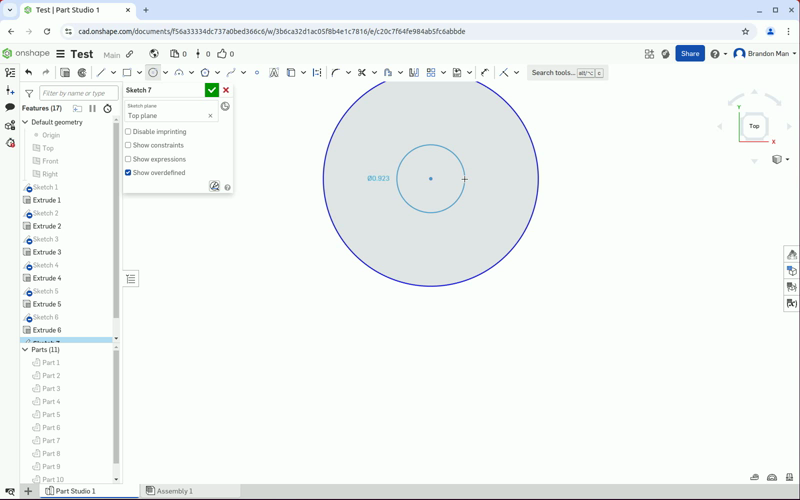
scroll(-6)
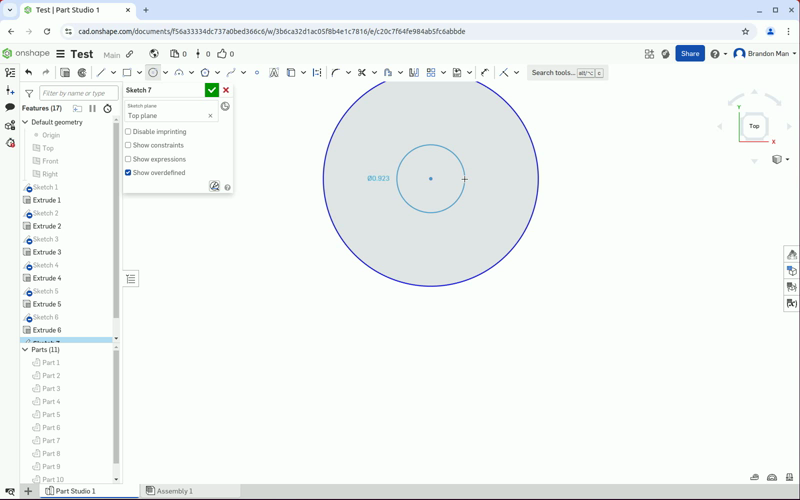
scroll(-6)
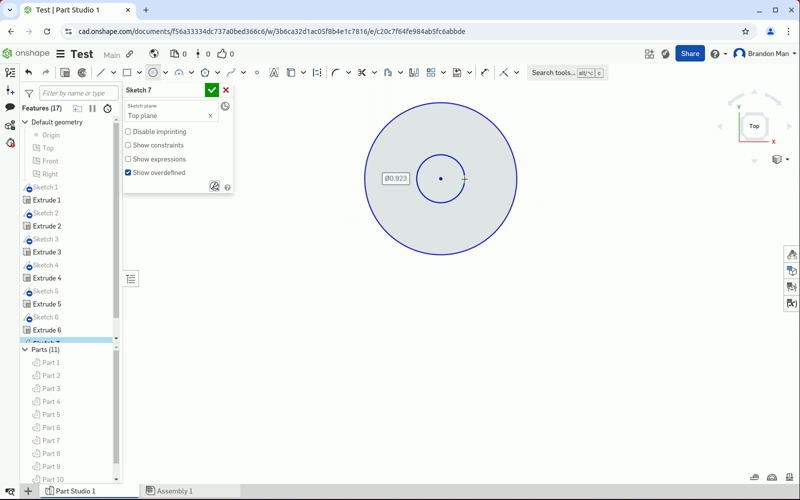
scroll(-6)
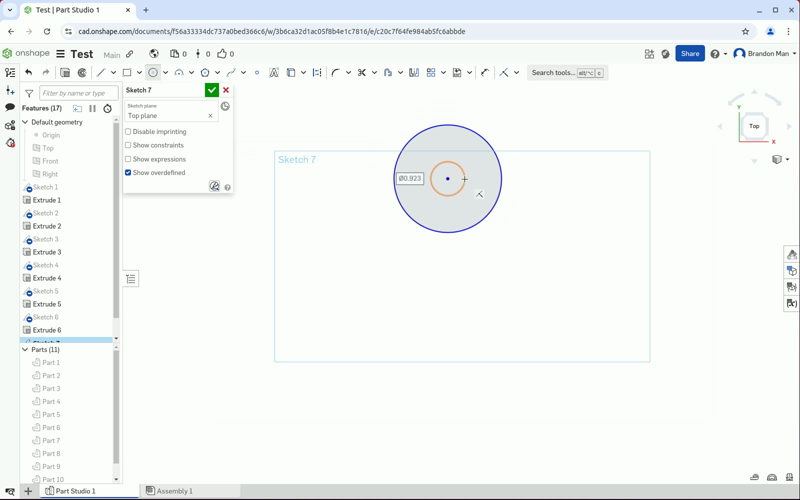
scroll(-6)
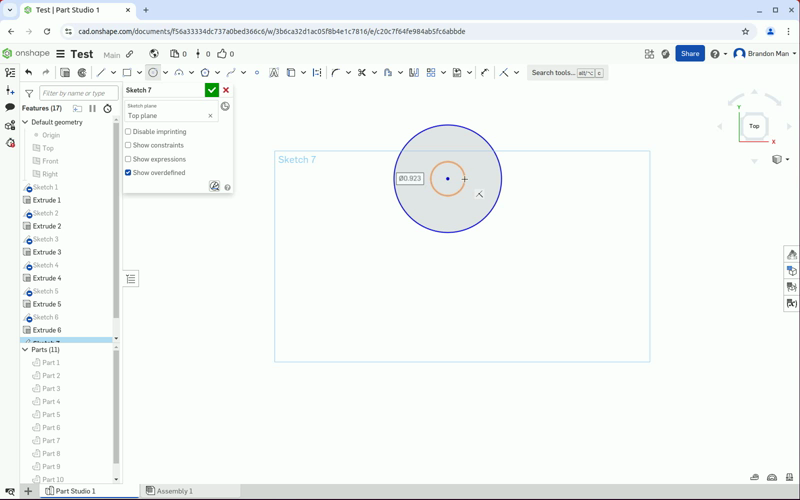
scroll(-6)
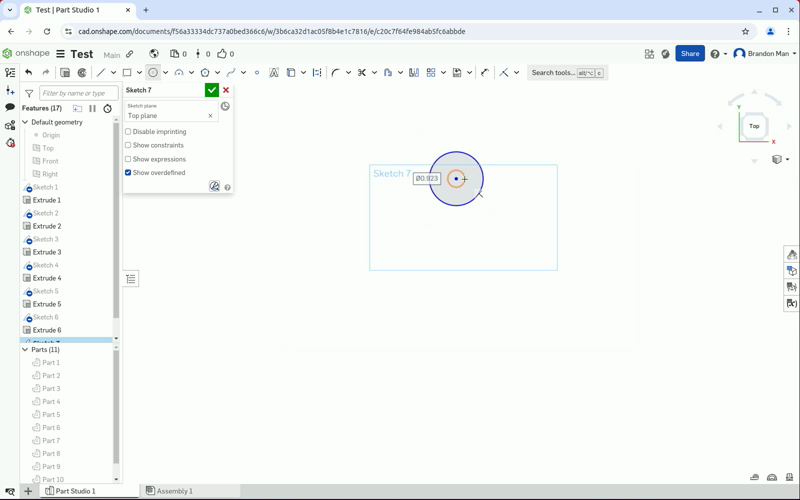
scroll(-6)
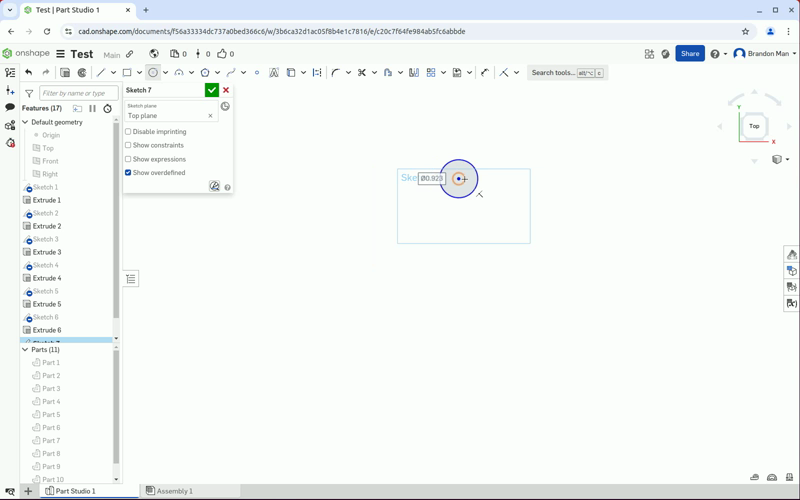
scroll(-6)
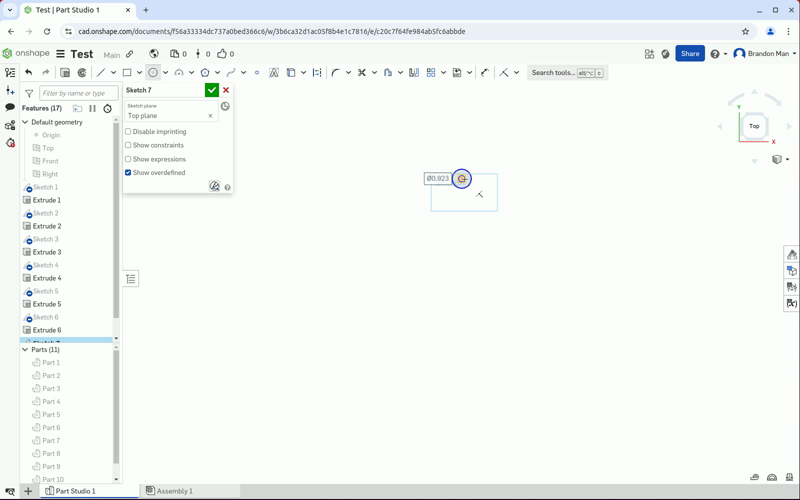
key(esc)
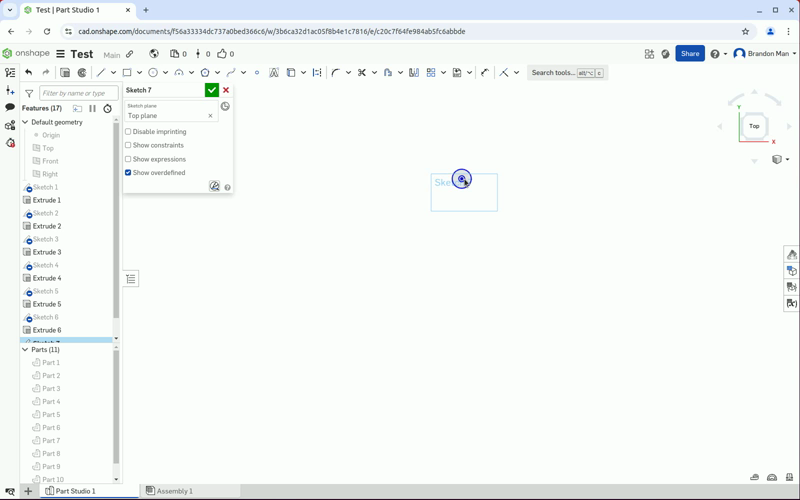
mouse_move(460, 173)
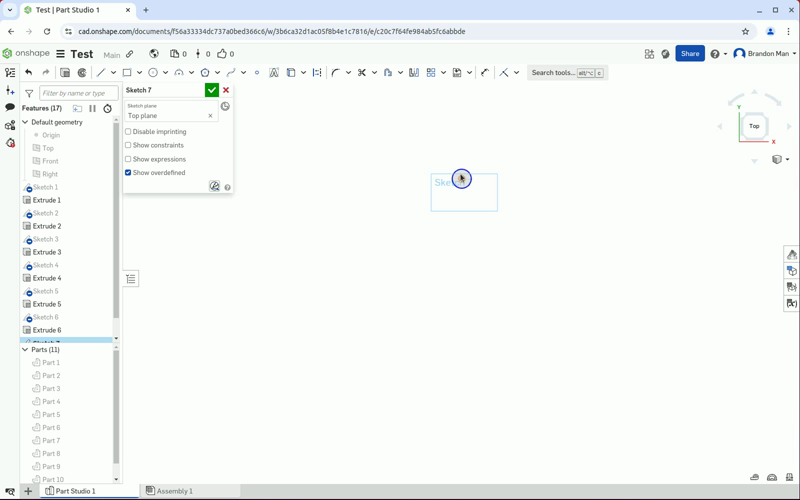
scroll(6)
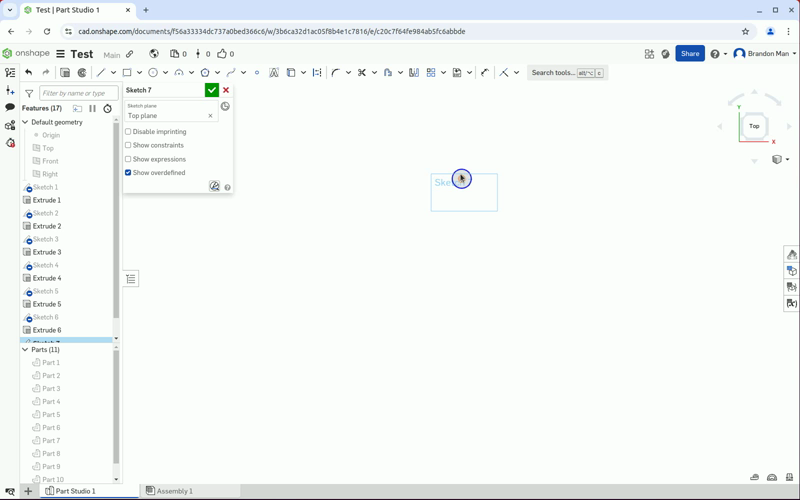
scroll(6)
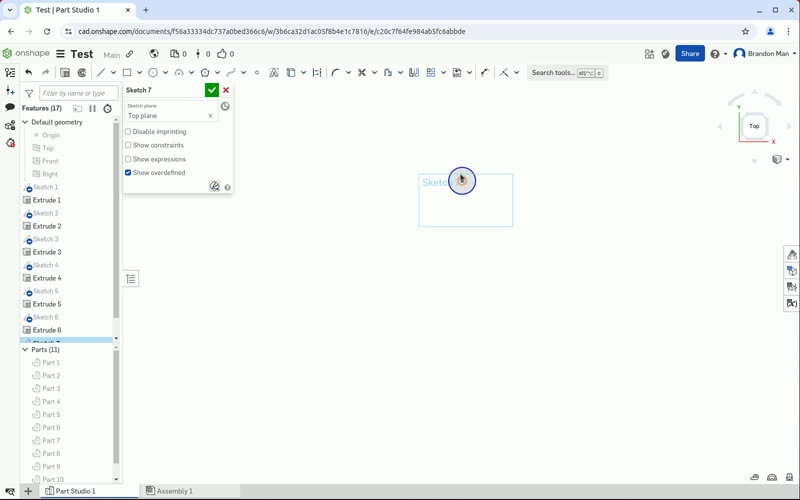
scroll(6)
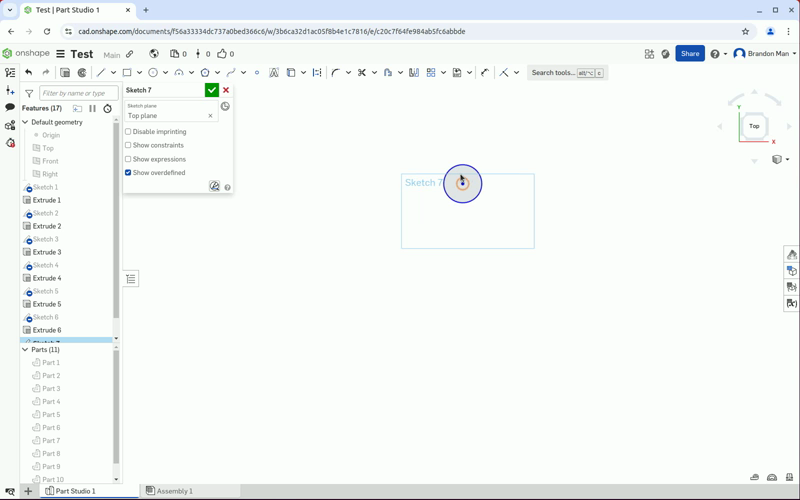
scroll(6)
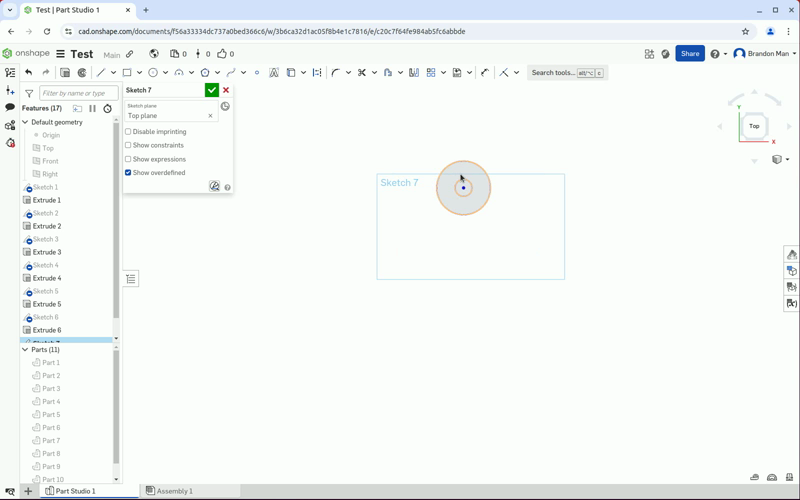
scroll(6)
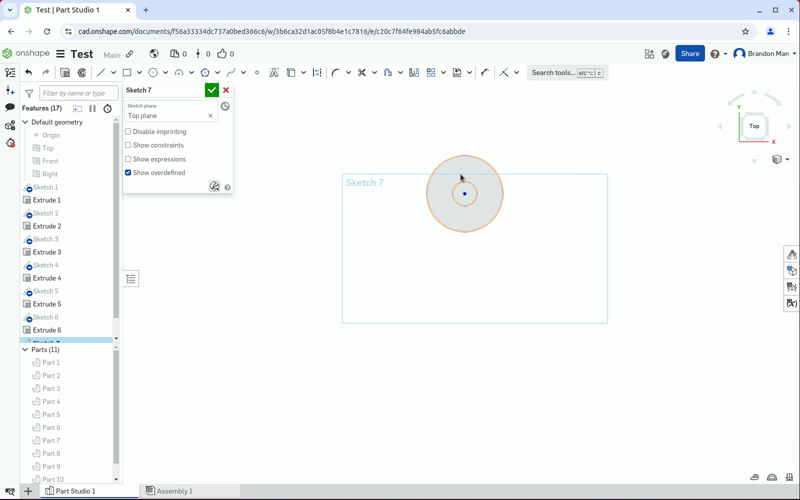
scroll(6)
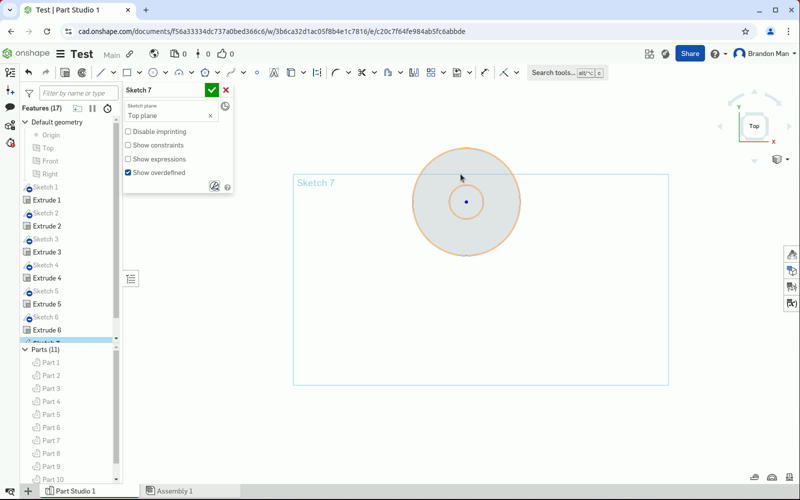
scroll(6)
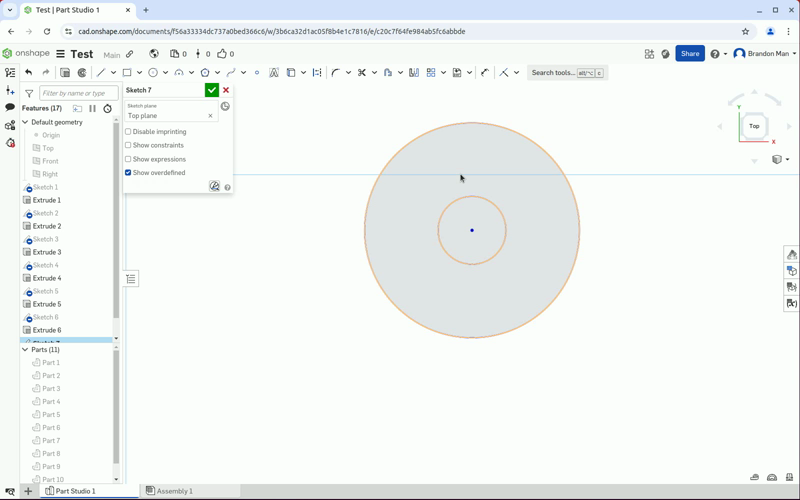
click(460, 173)
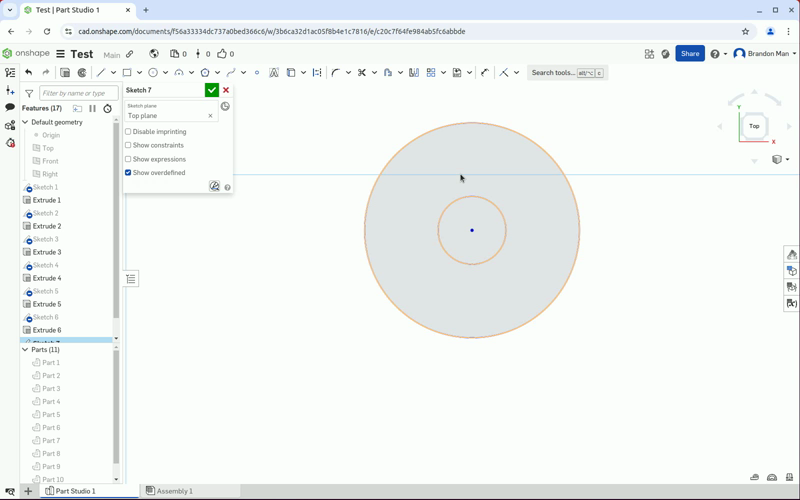
scroll(-6)
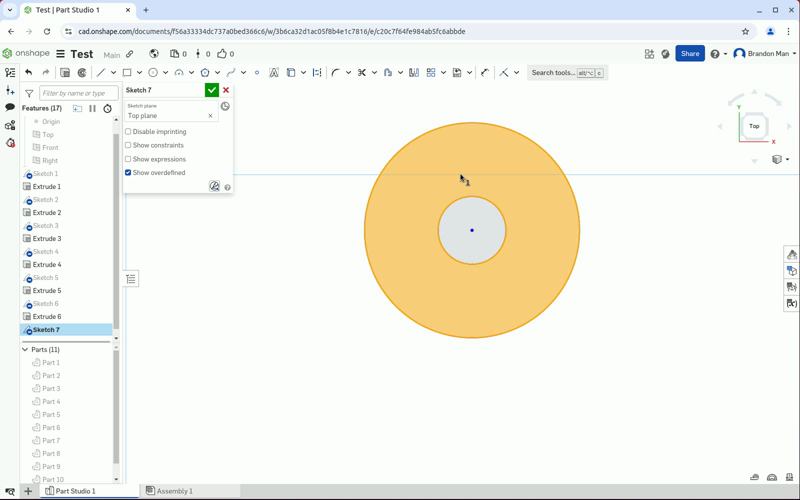
scroll(-6)
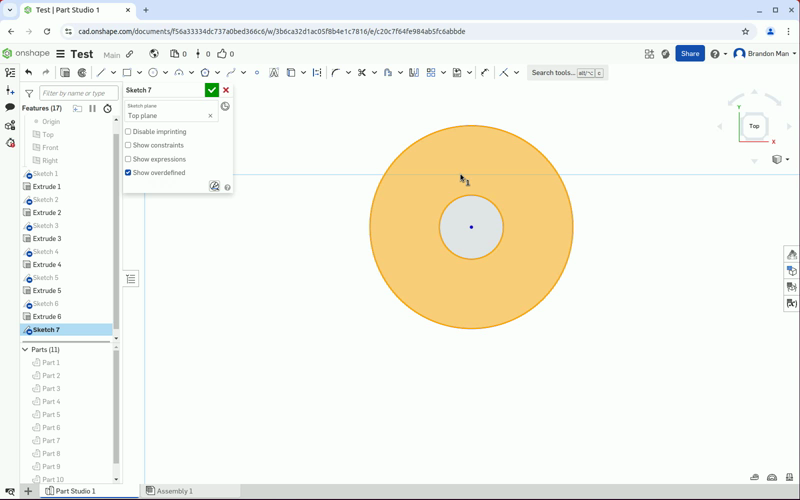
scroll(-6)
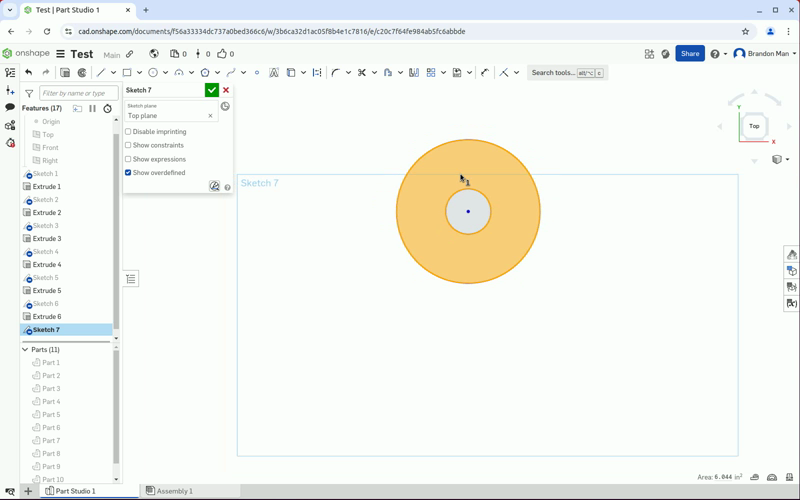
scroll(-6)
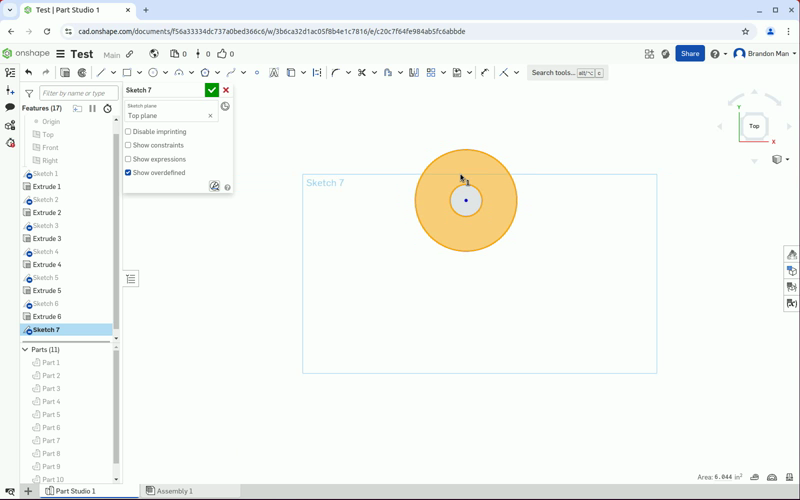
scroll(-6)
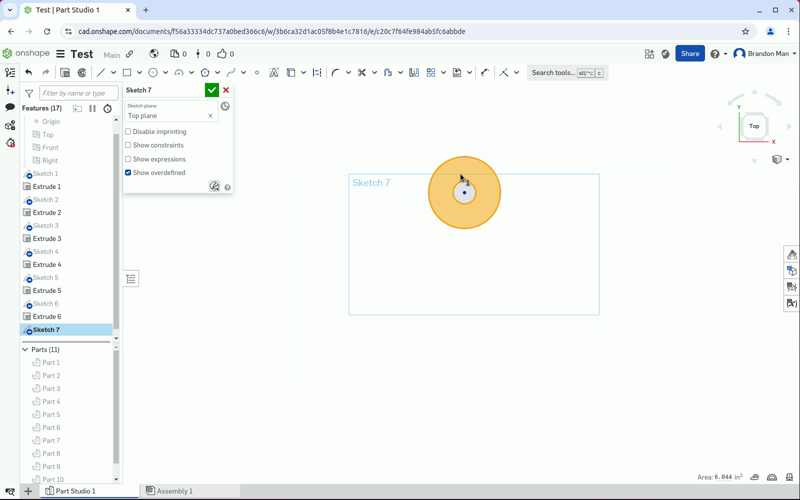
scroll(-6)
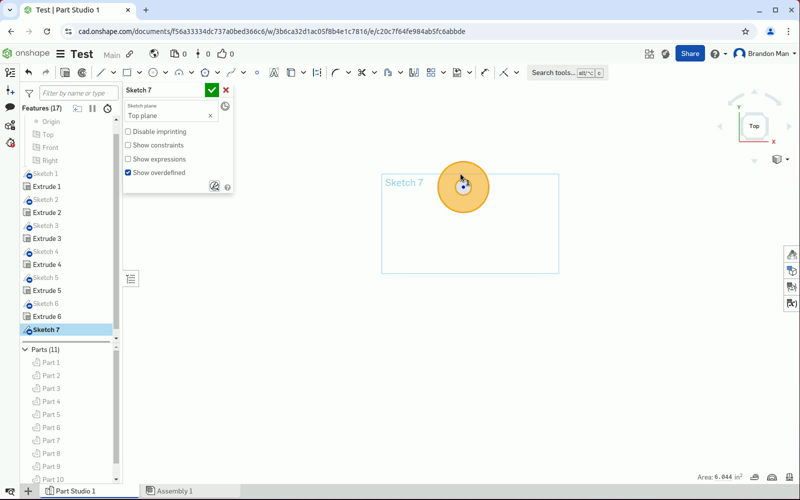
scroll(-6)
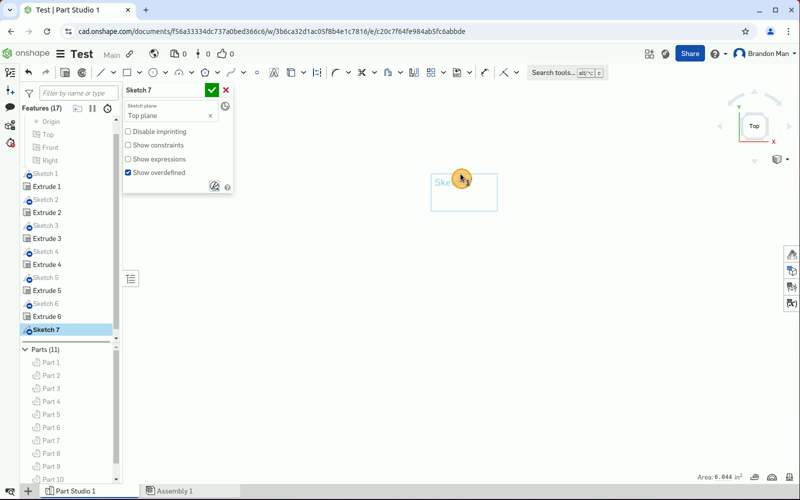
mouse_move(69, 352)
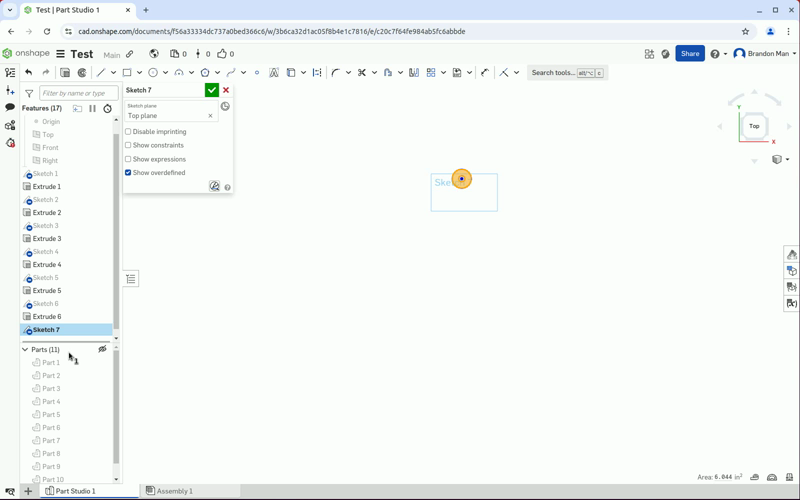
key(shift+y)
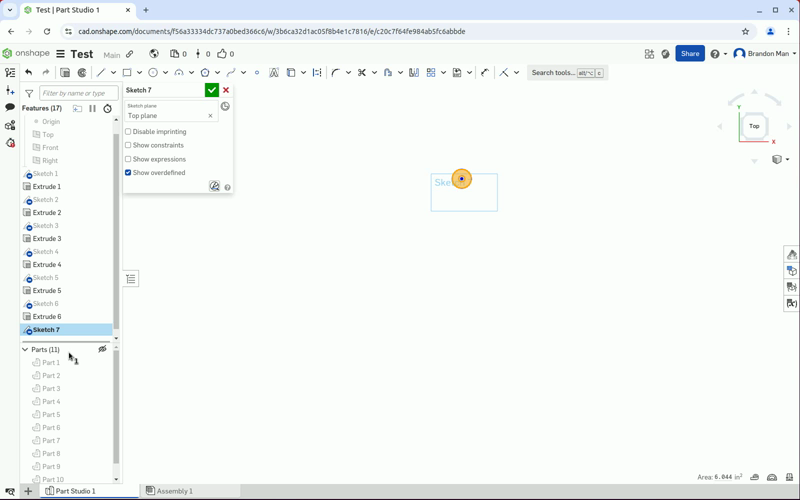
key(shift+e)
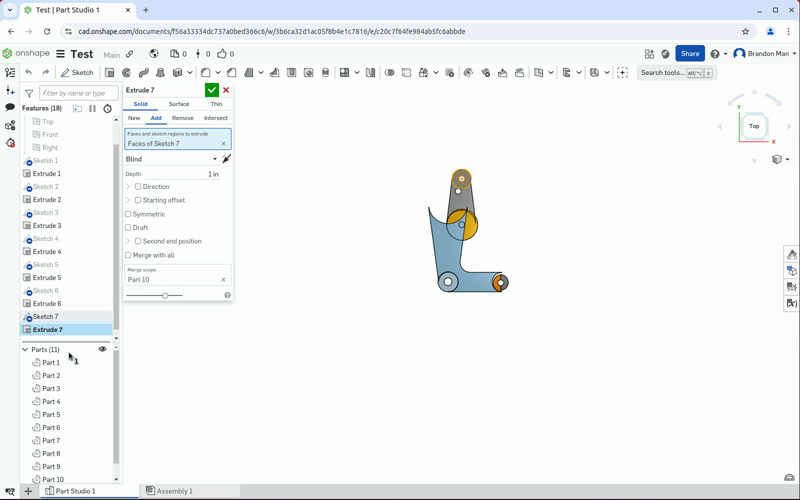
mouse_move(143, 106)
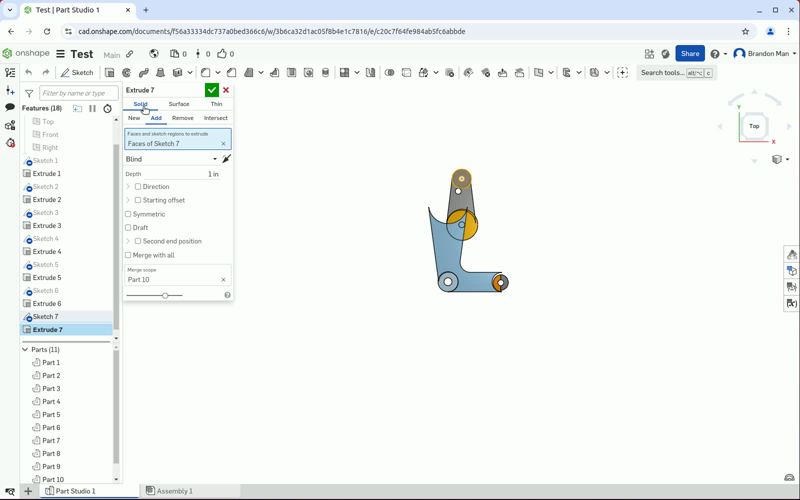
click(143, 106)
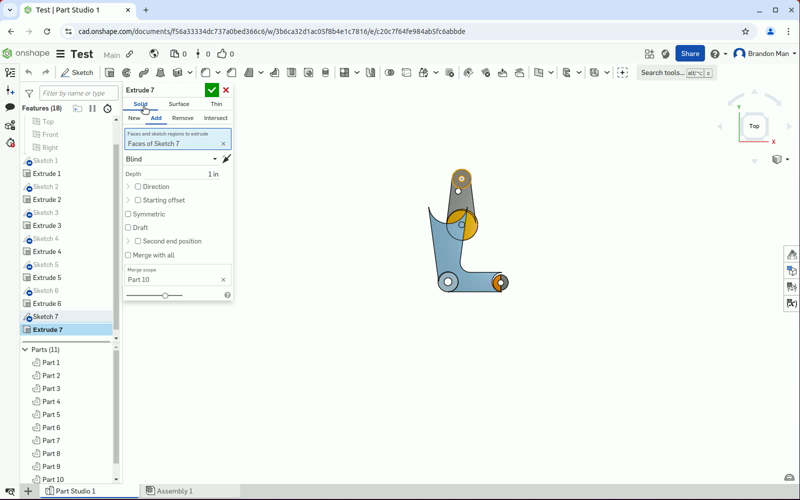
mouse_move(137, 120)
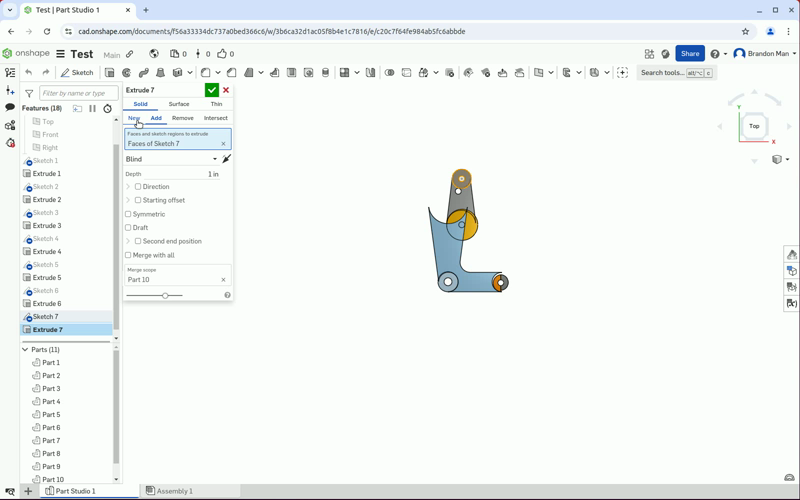
click(137, 120)
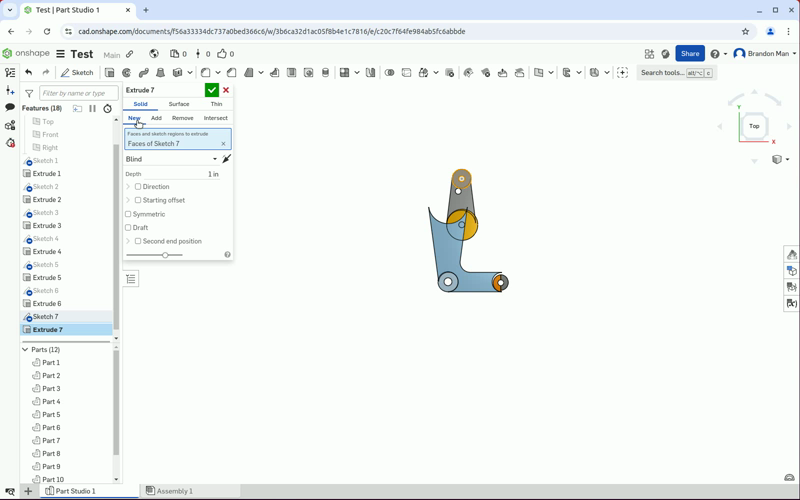
key(tab, 4)
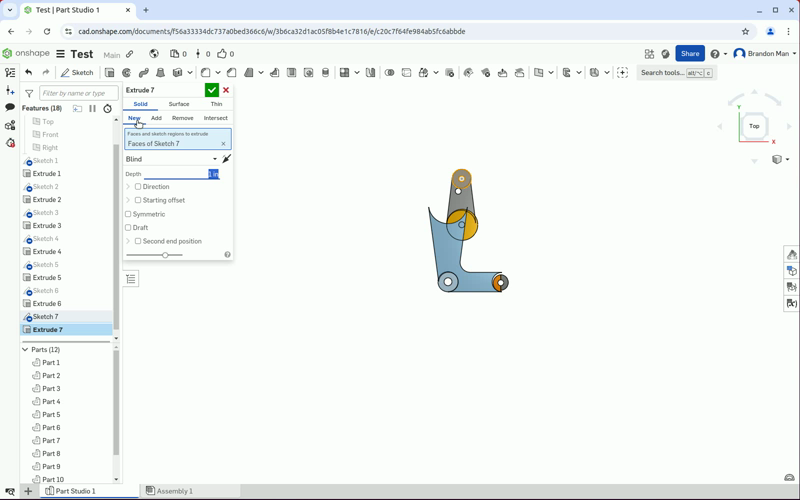
text(0.481)
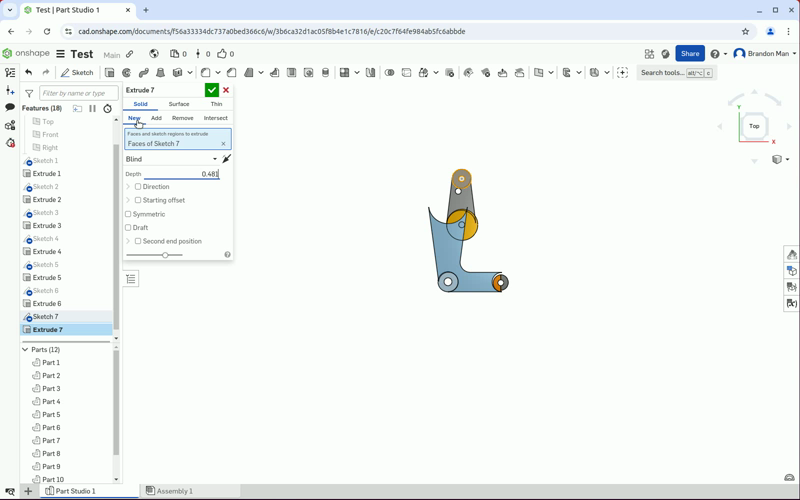
key(enter)
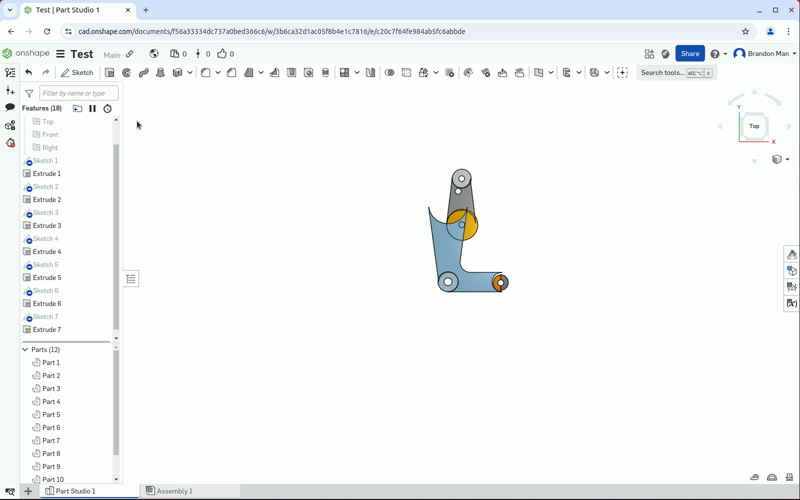
key(shift+h)
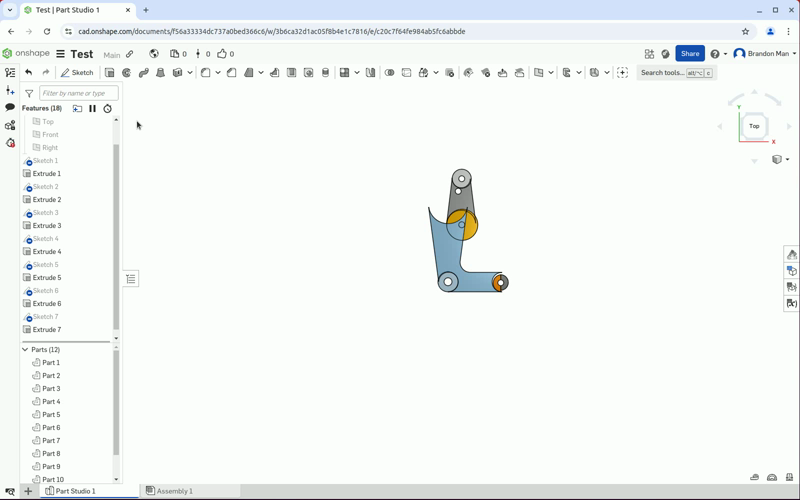
key(shift+h)
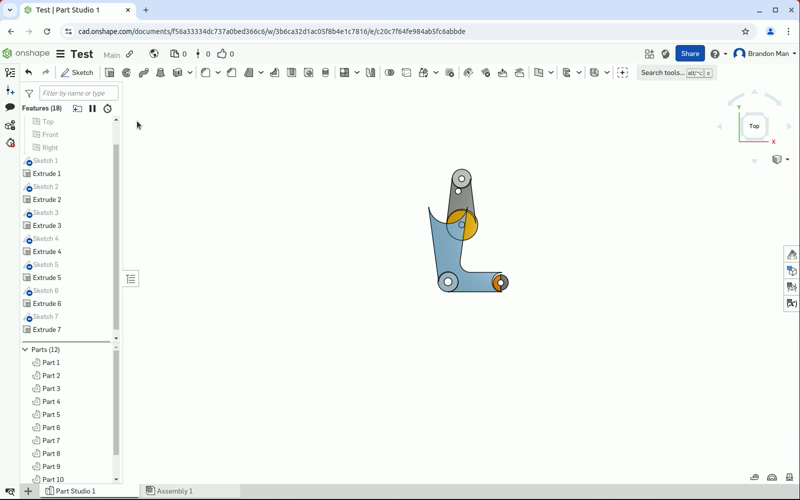
key(shift+7)
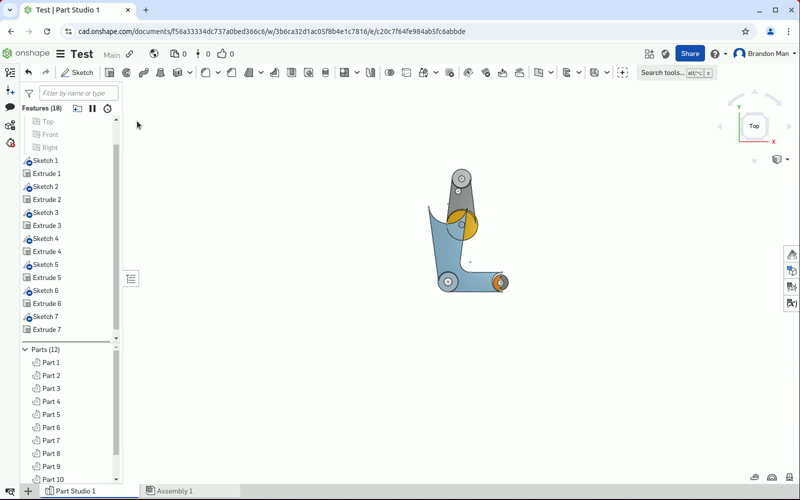
key(up, 3)
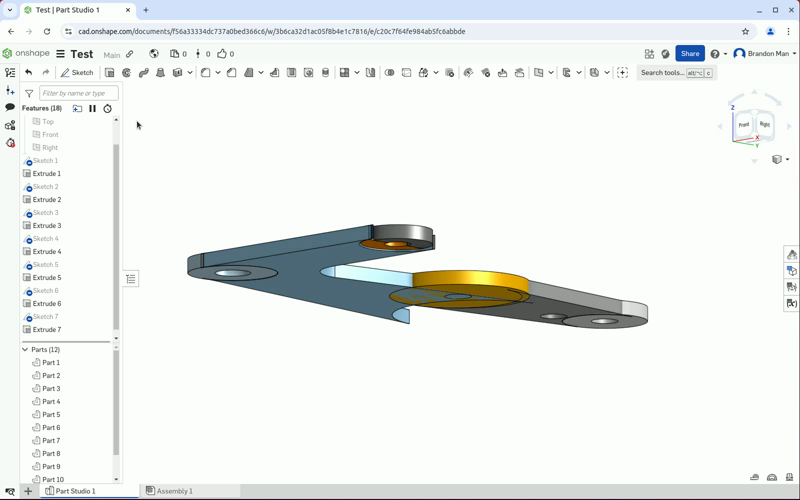
key(left, 3)
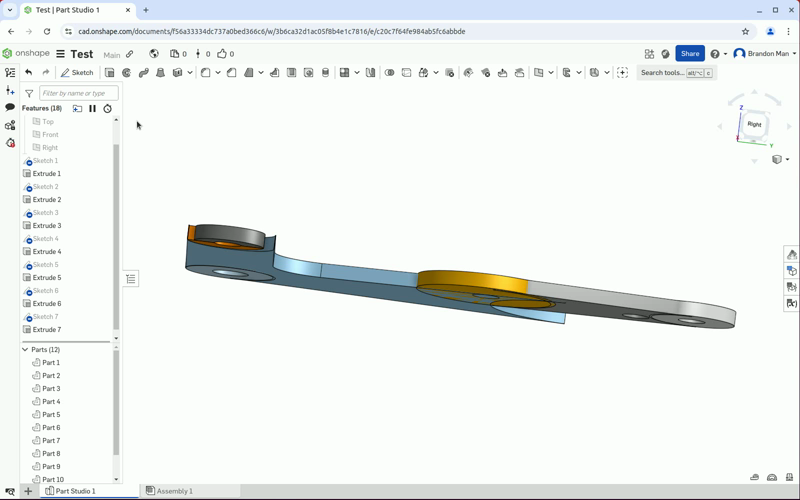
key(right, 3)
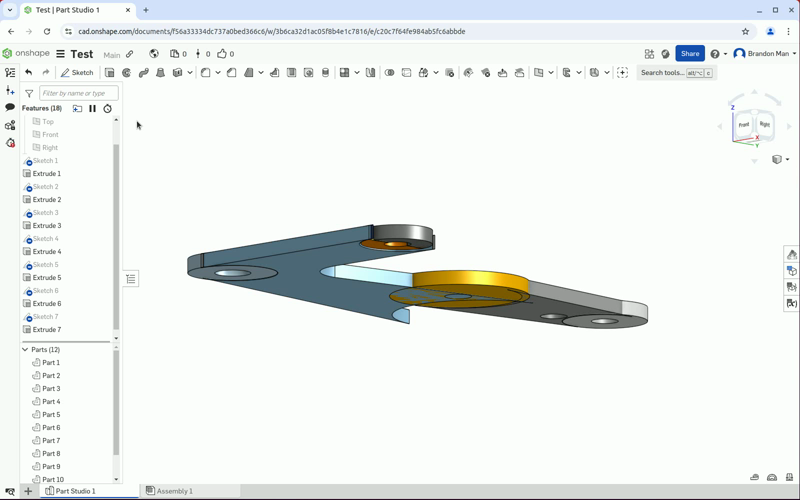
key(down, 3)
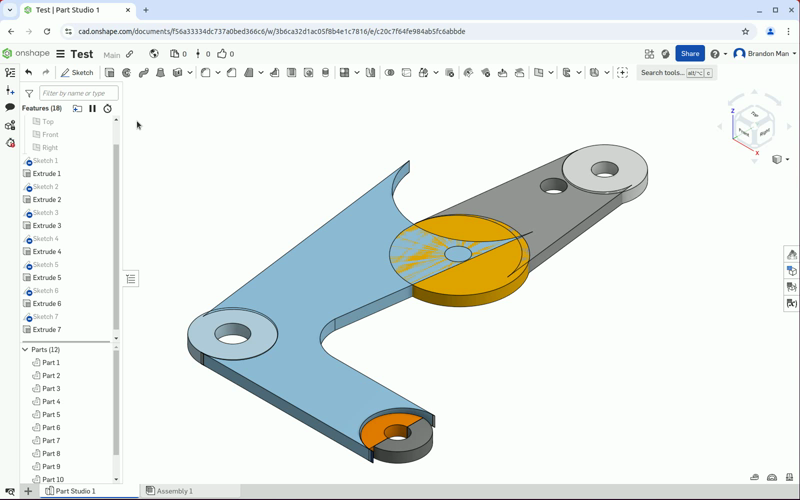
mouse_move(69, 163)
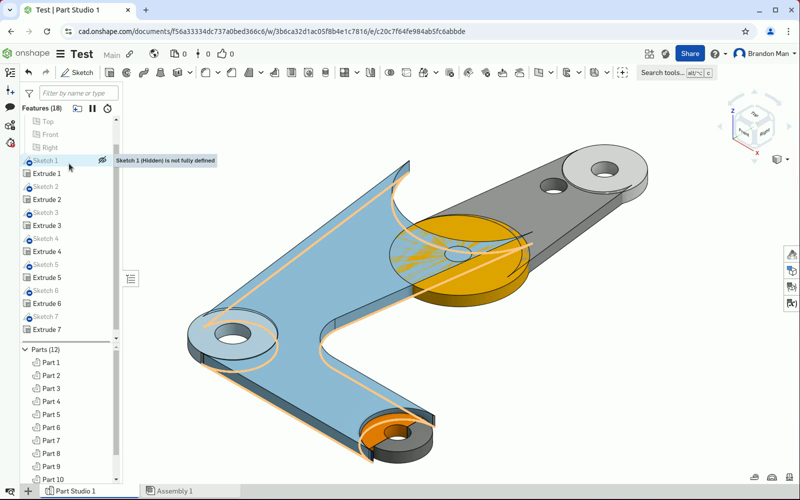
click(69, 163)